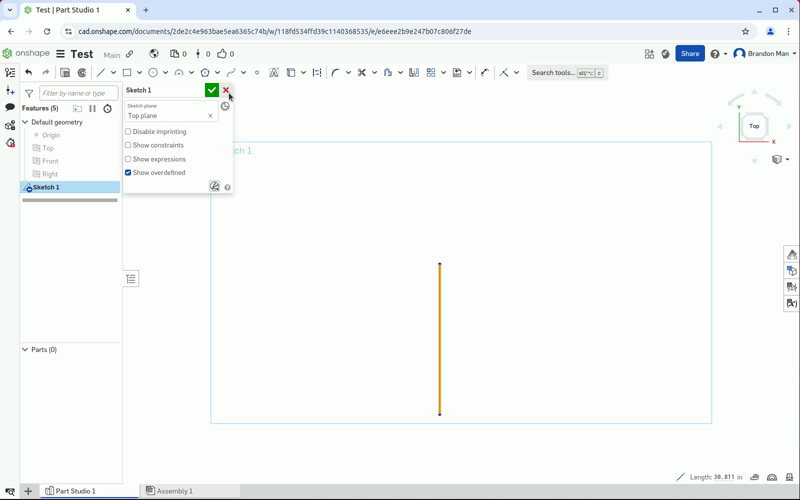
key(shift+h)
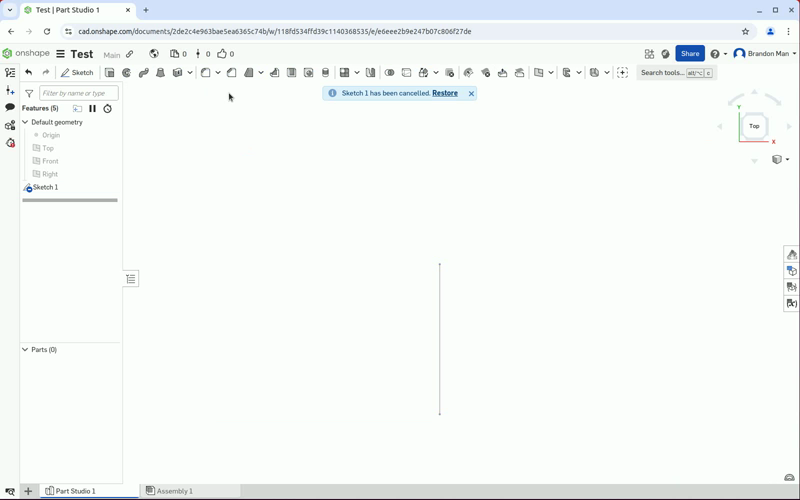
key(shift+s)
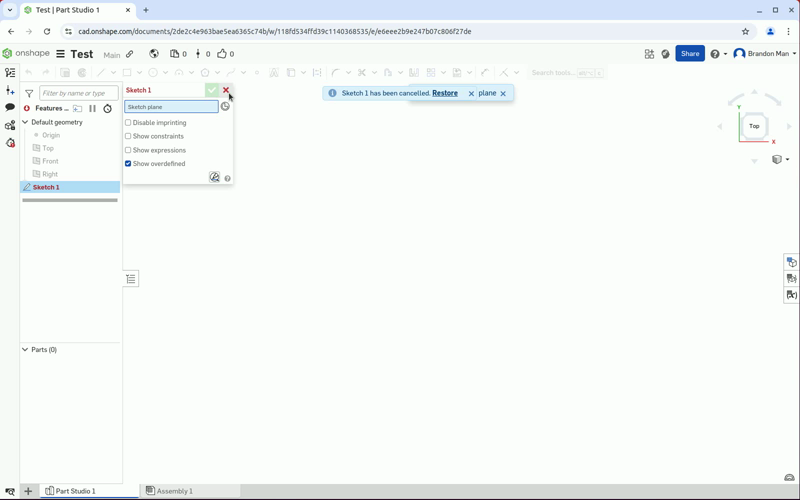
mouse_move(73, 150)
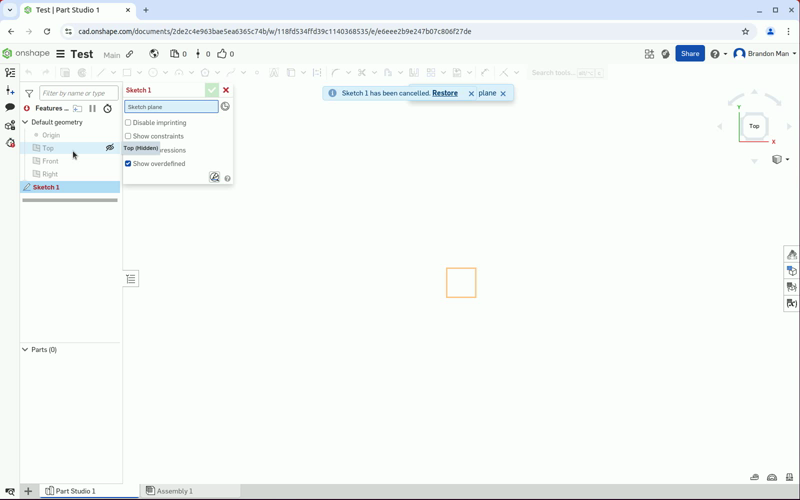
click(73, 150)
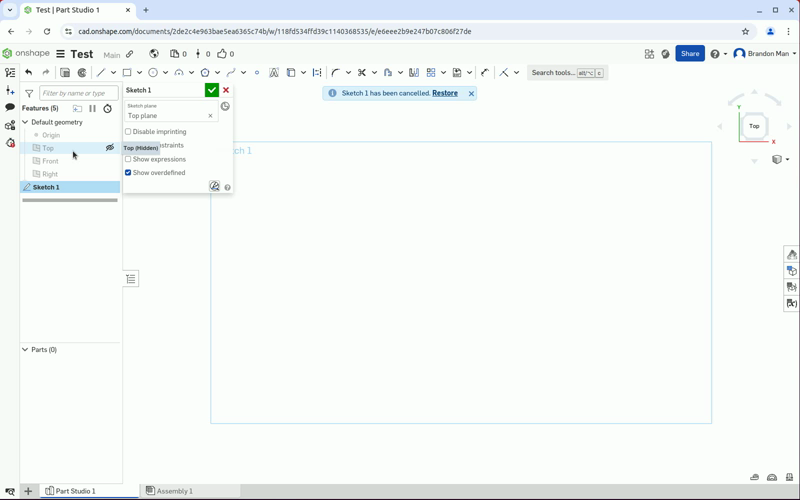
mouse_move(73, 352)
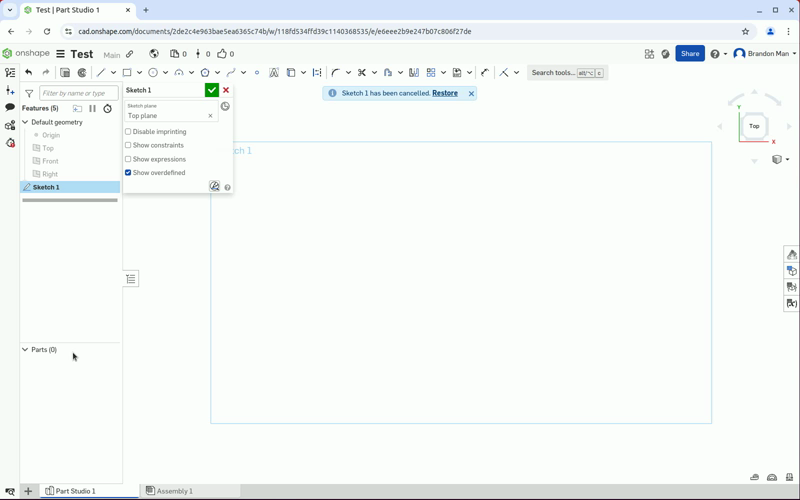
key(y)
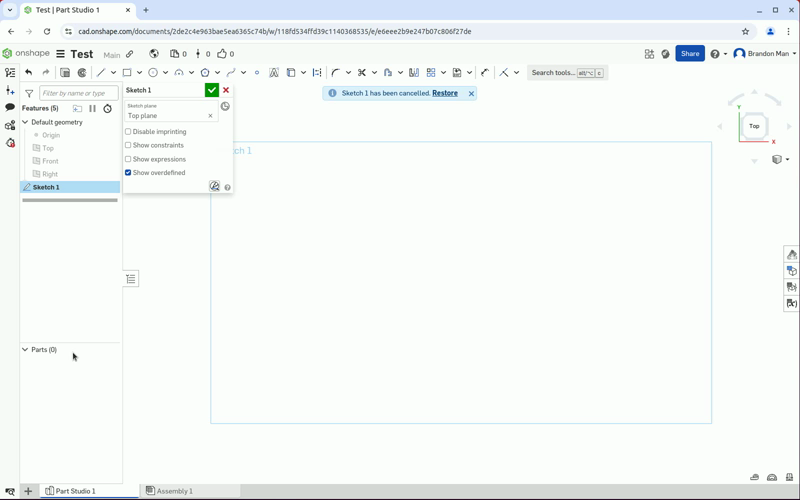
key(a)
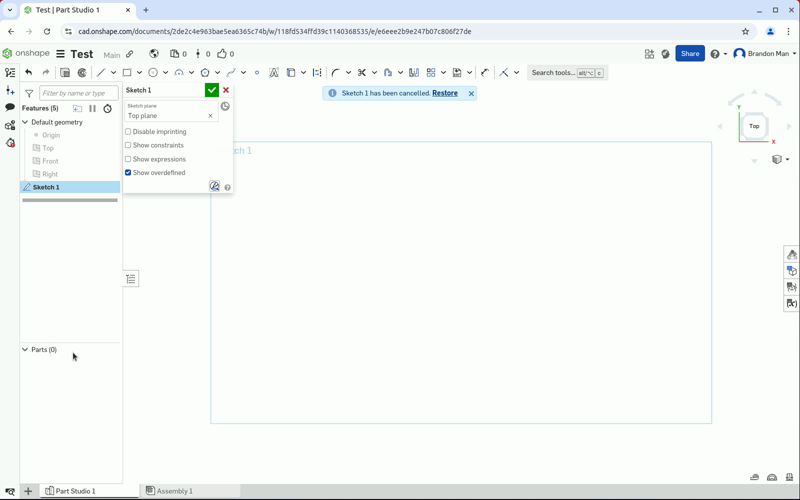
key_down(shift)
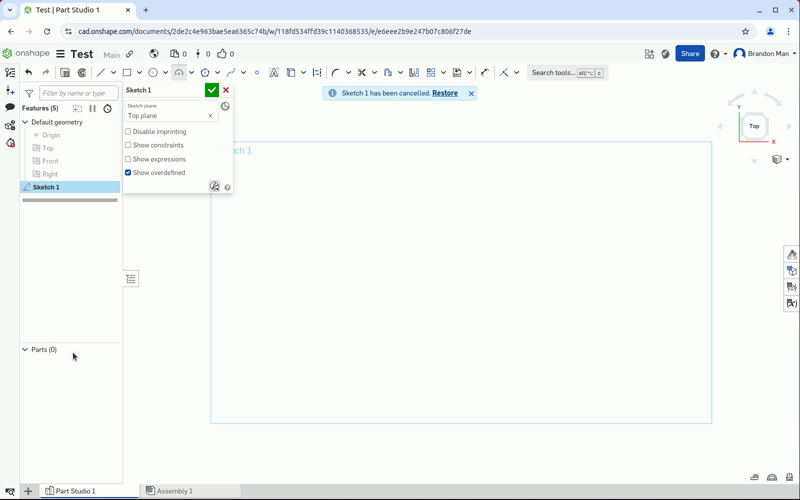
mouse_move(362, 227)
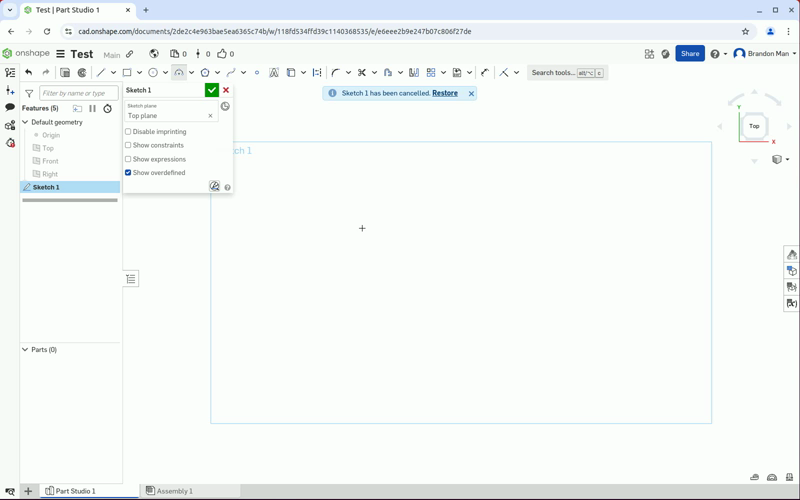
click(362, 227)
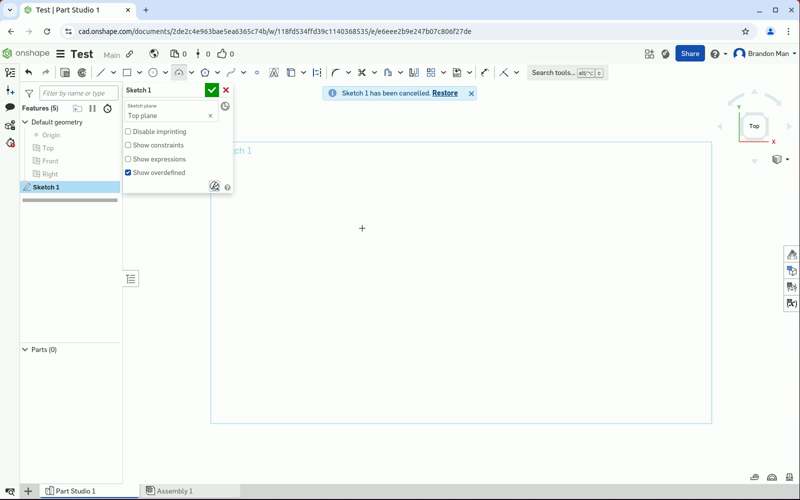
key_up(shift)
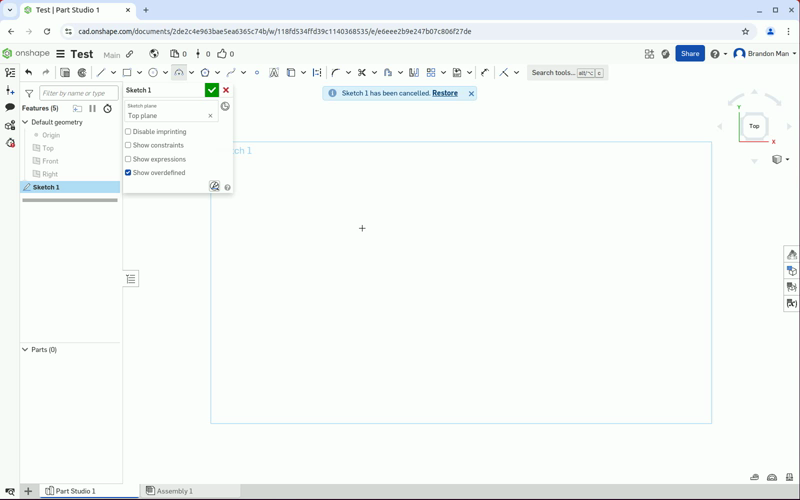
key_down(shift)
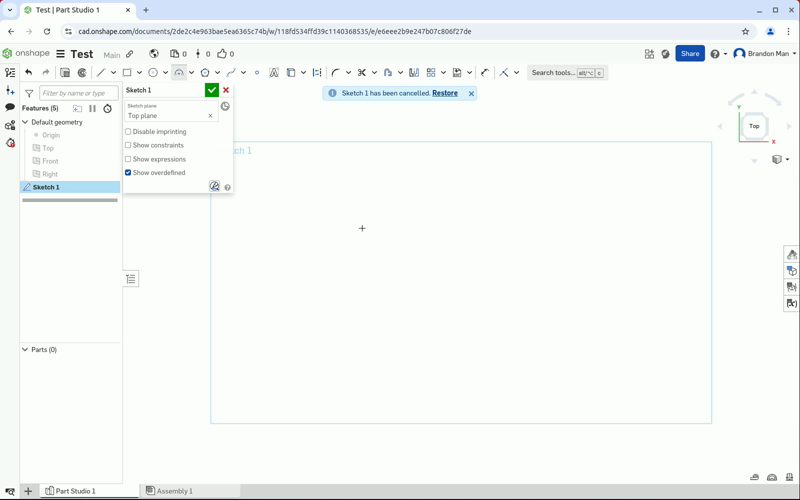
mouse_move(459, 393)
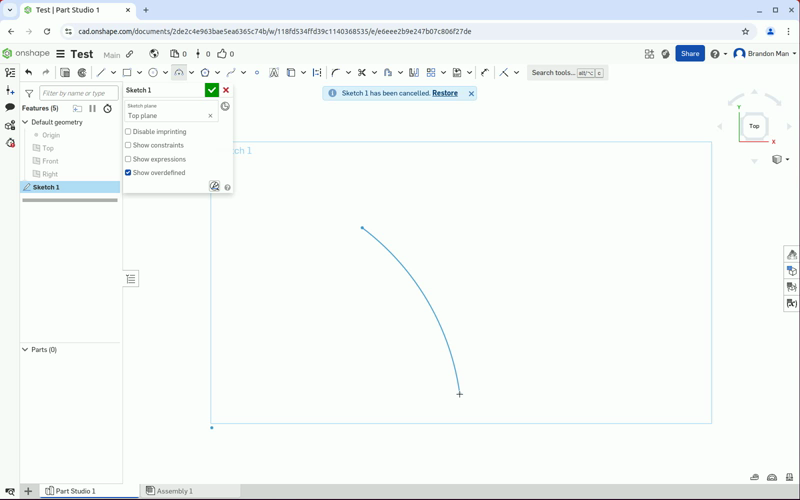
click(459, 393)
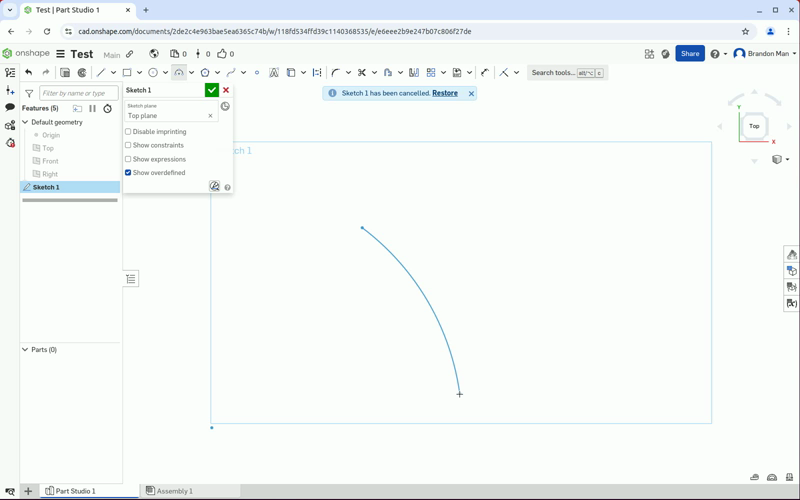
mouse_move(364, 338)
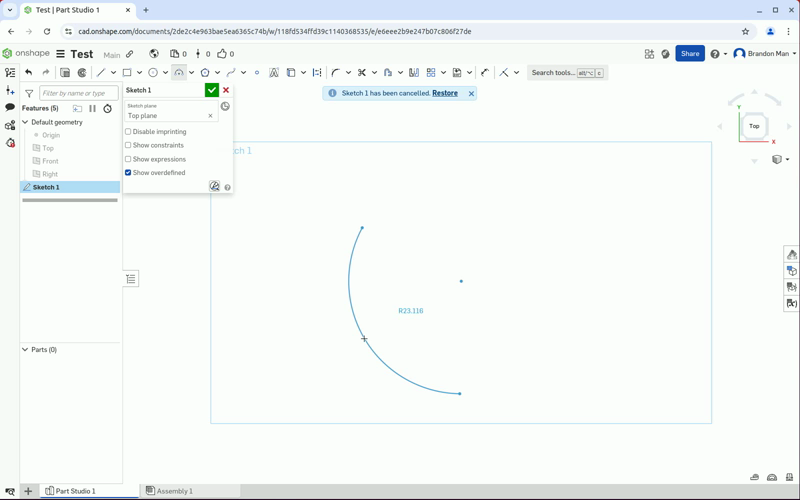
click(364, 338)
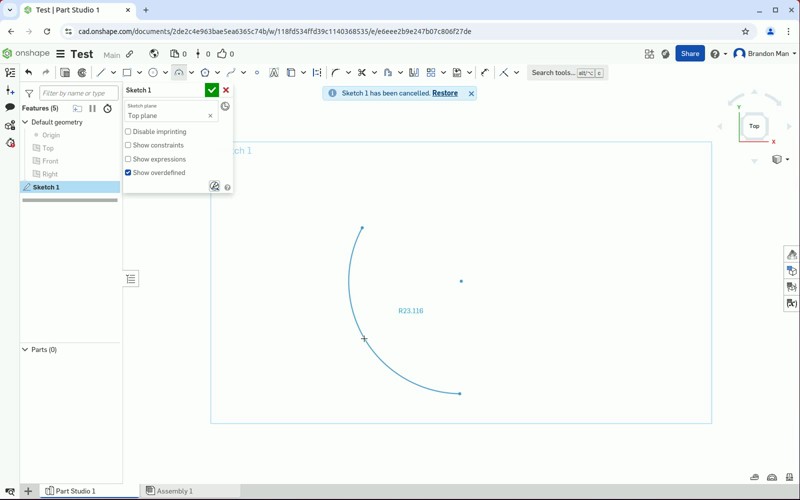
key_up(shift)
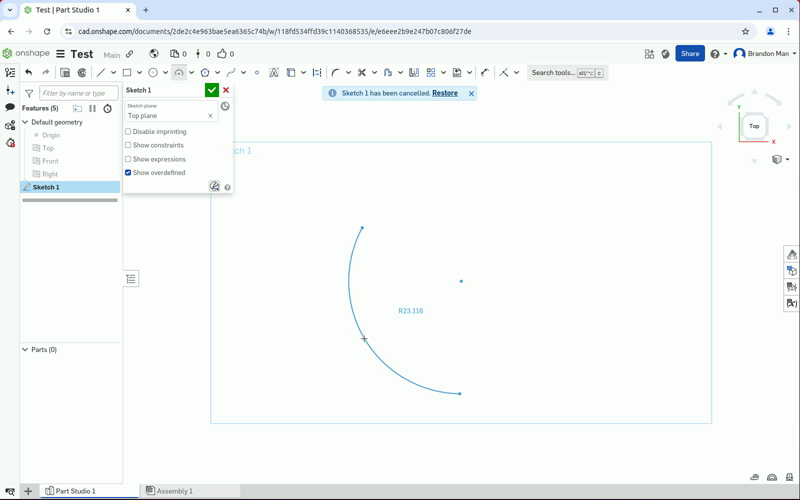
mouse_move(459, 393)
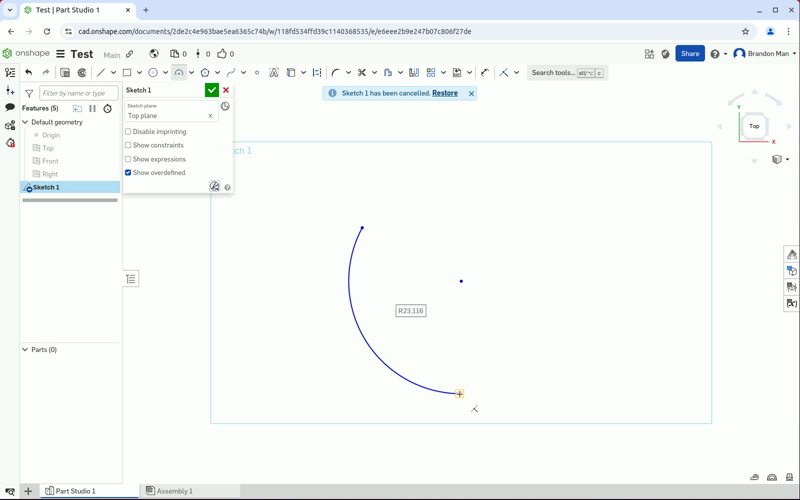
click(459, 393)
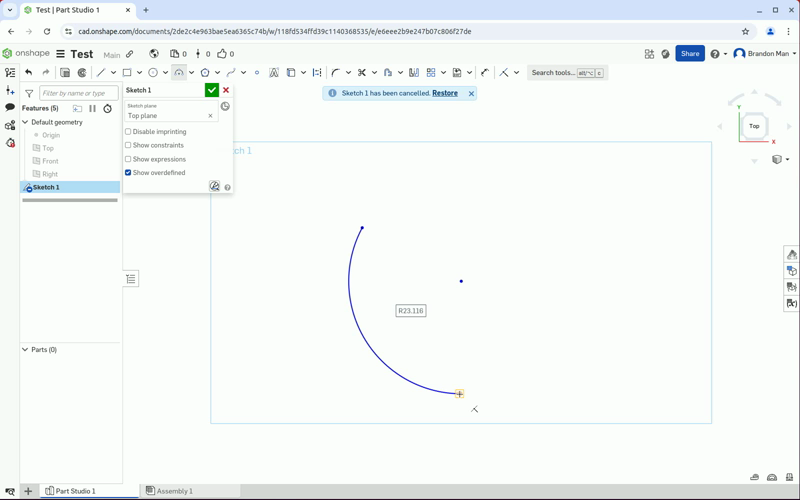
key_down(shift)
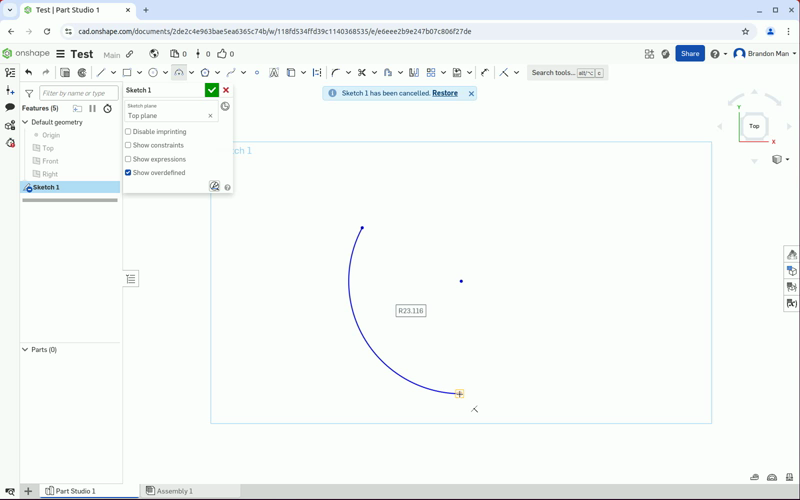
mouse_move(461, 393)
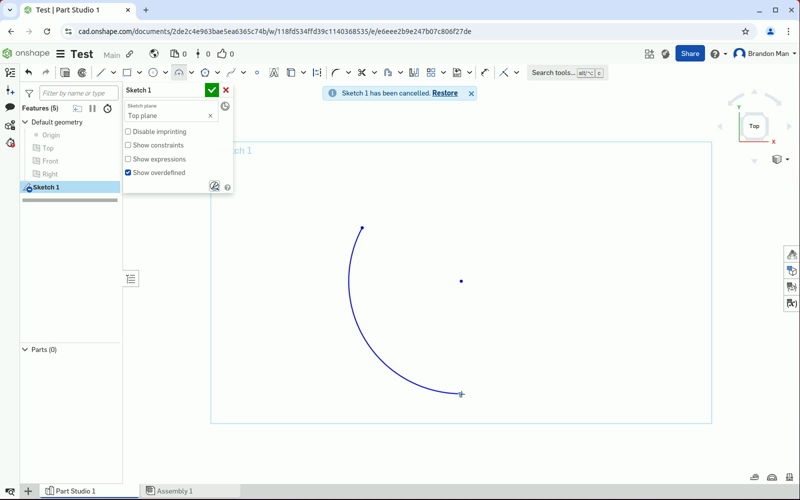
scroll(6)
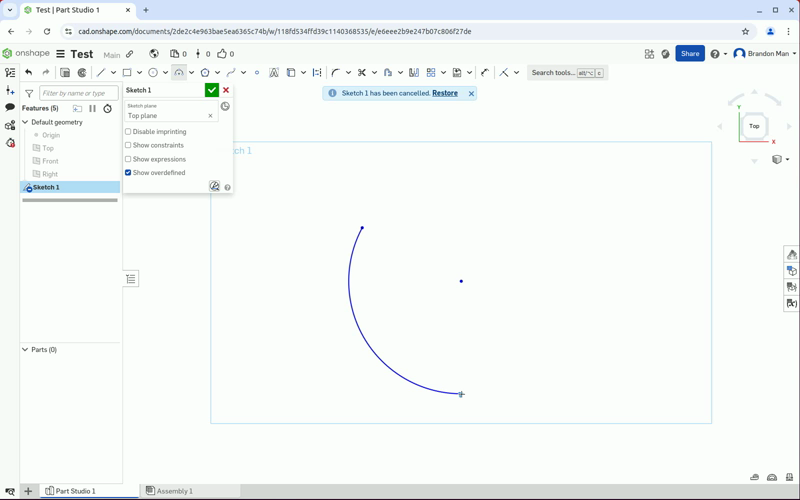
scroll(6)
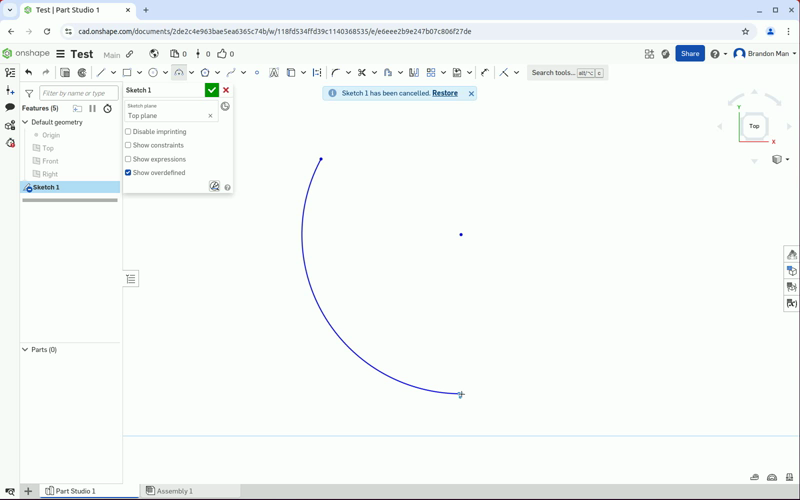
scroll(6)
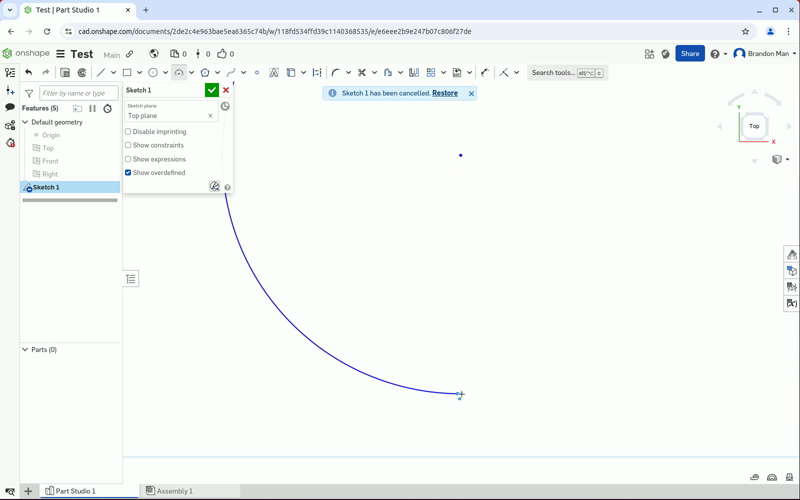
scroll(6)
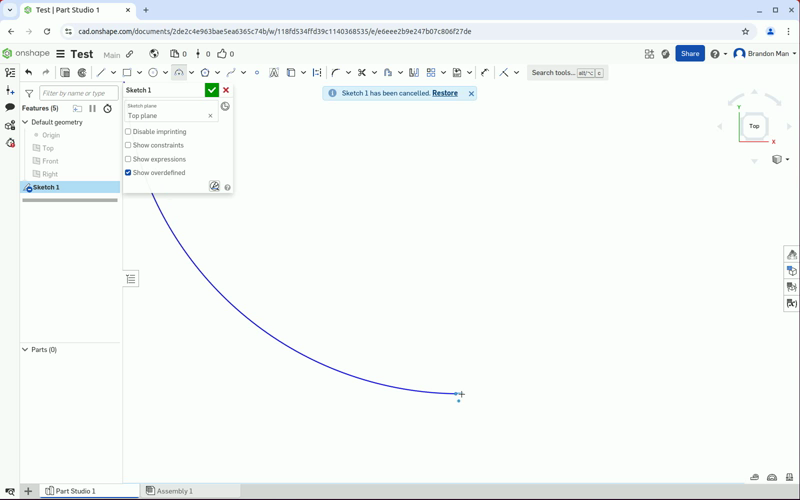
scroll(6)
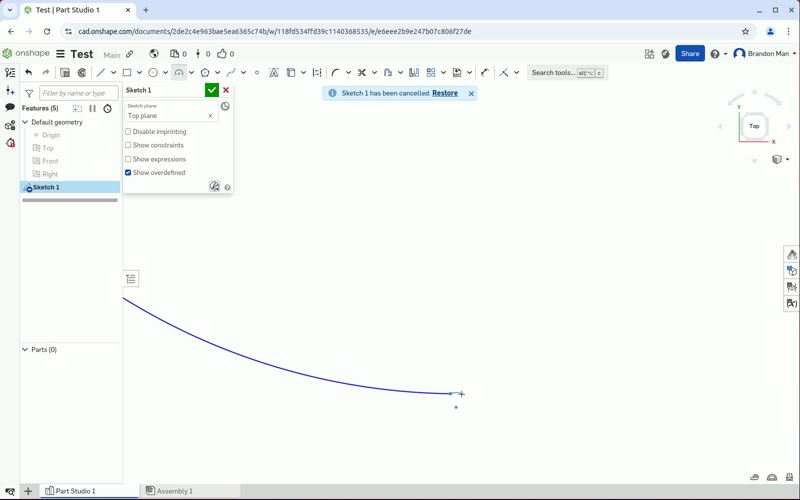
scroll(6)
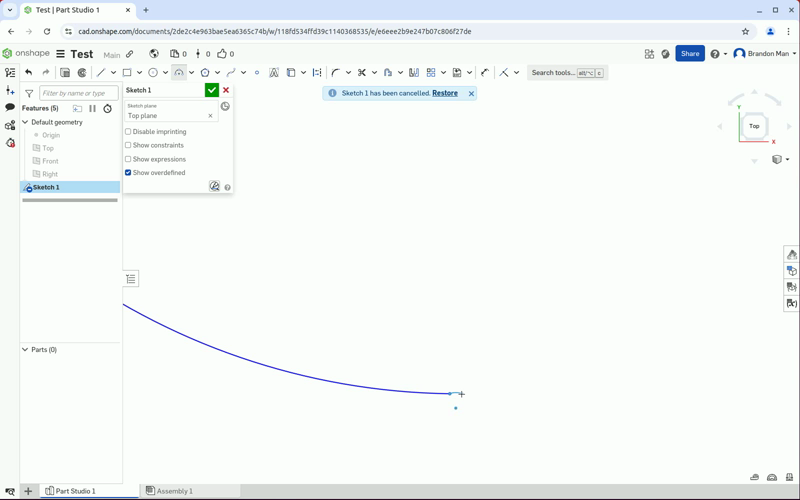
scroll(6)
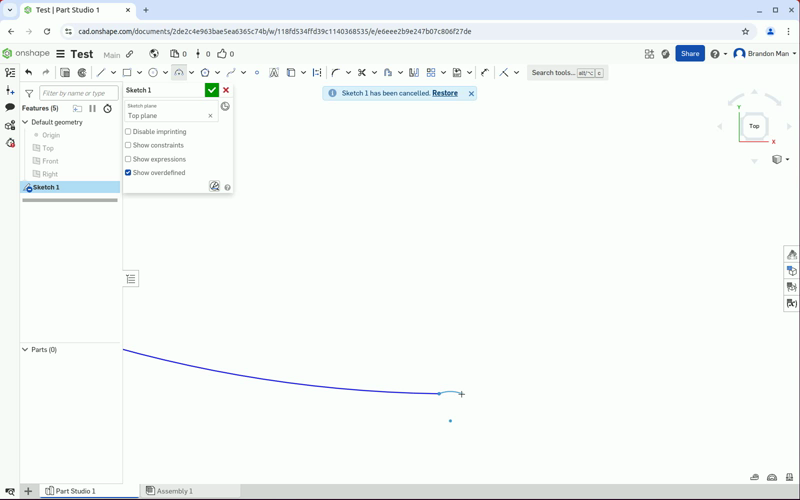
click(461, 393)
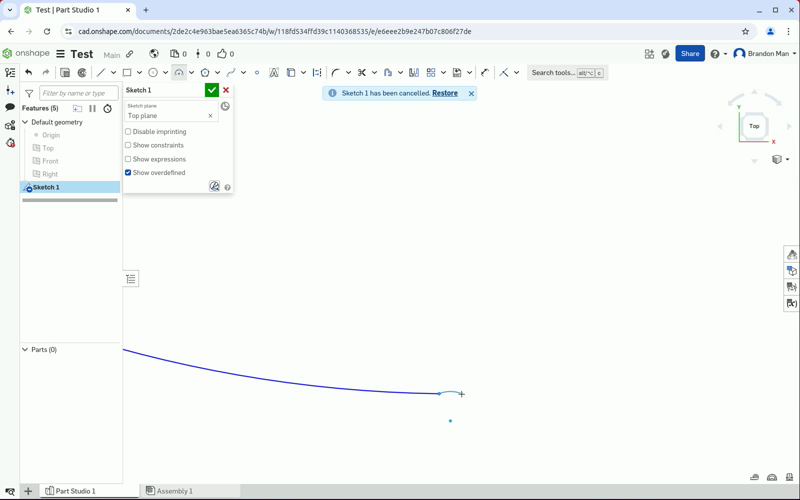
scroll(-6)
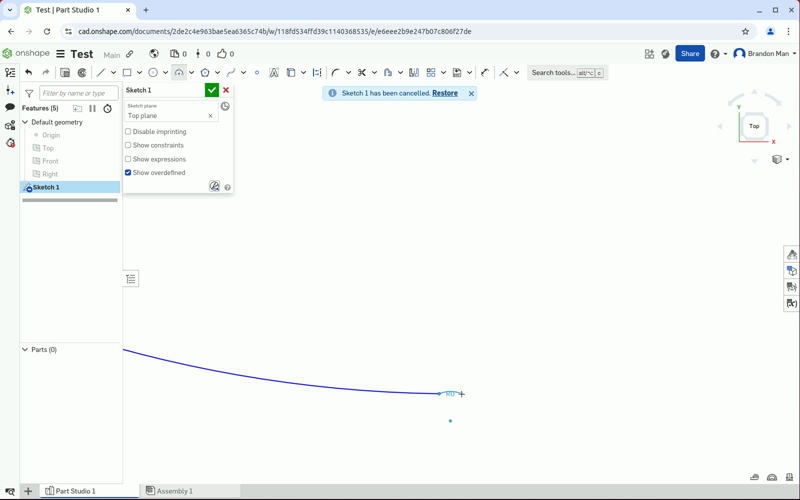
scroll(-6)
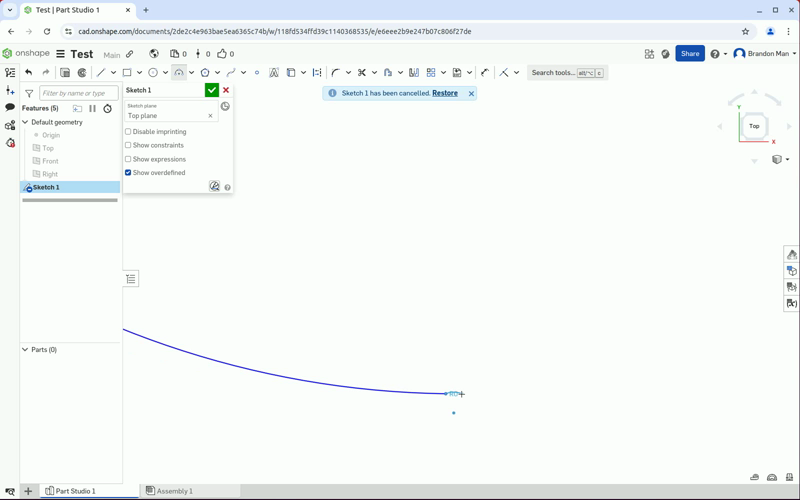
scroll(-6)
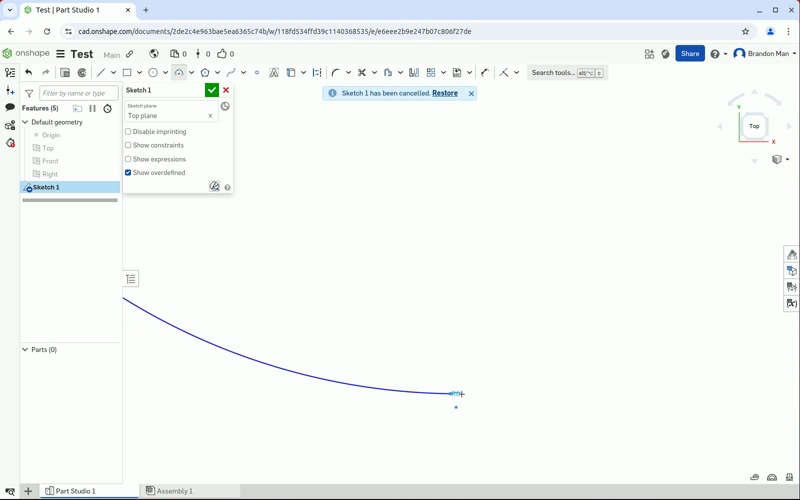
scroll(-6)
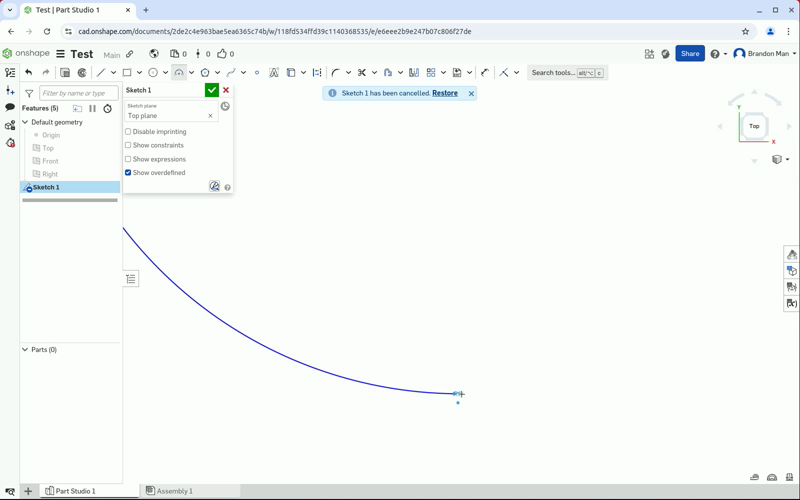
scroll(-6)
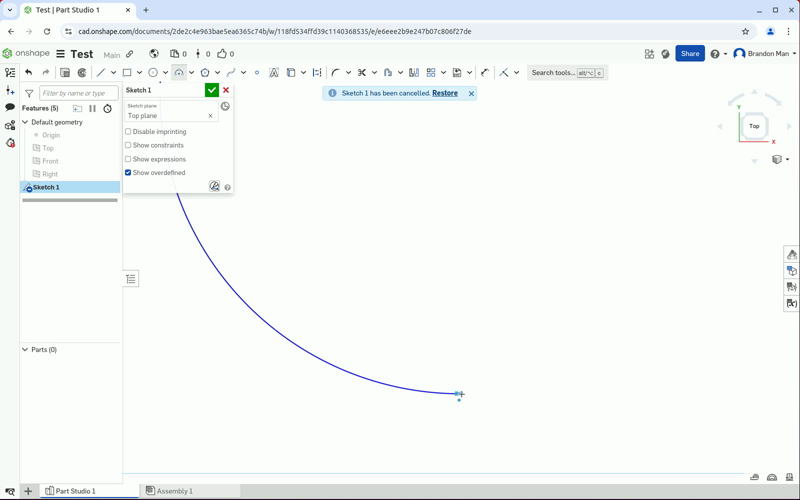
scroll(-6)
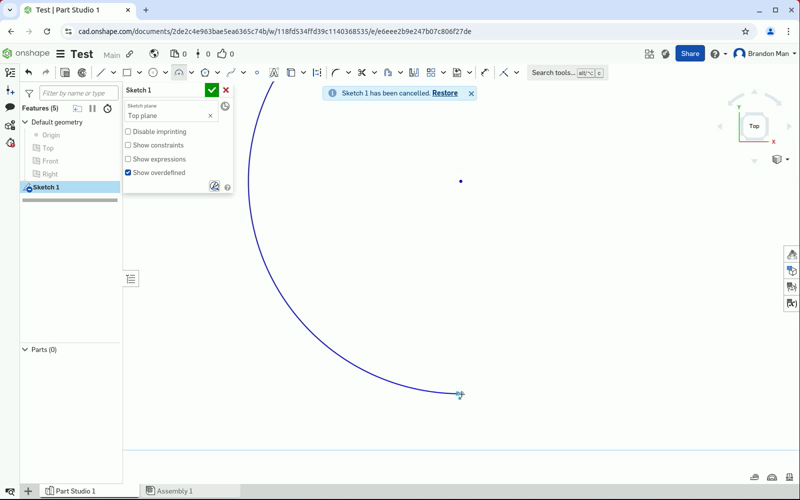
scroll(-6)
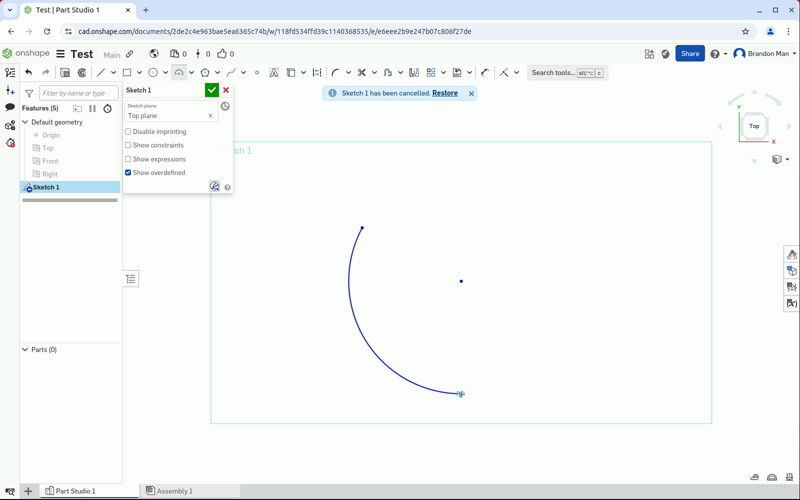
mouse_move(460, 394)
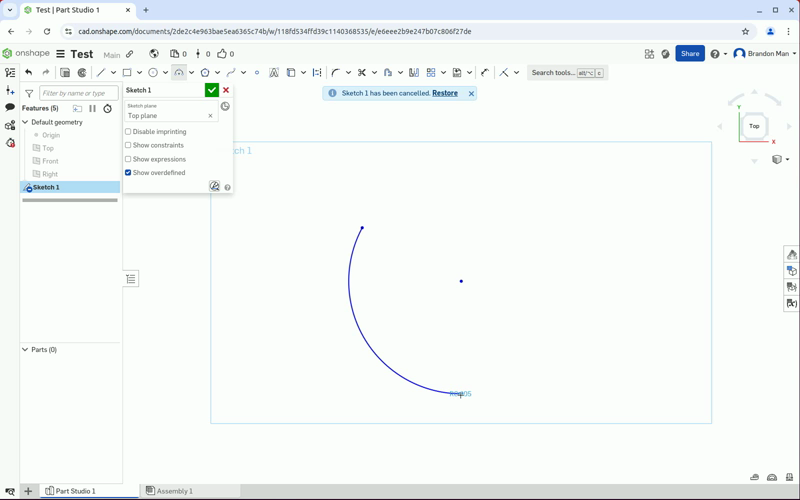
scroll(6)
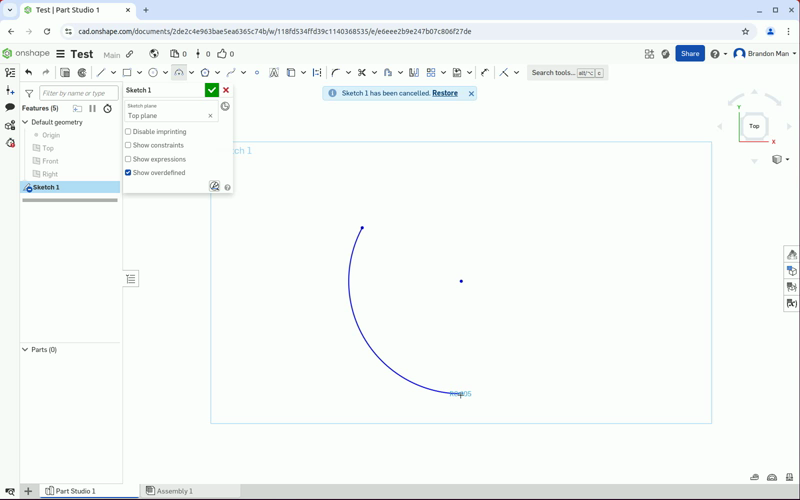
scroll(6)
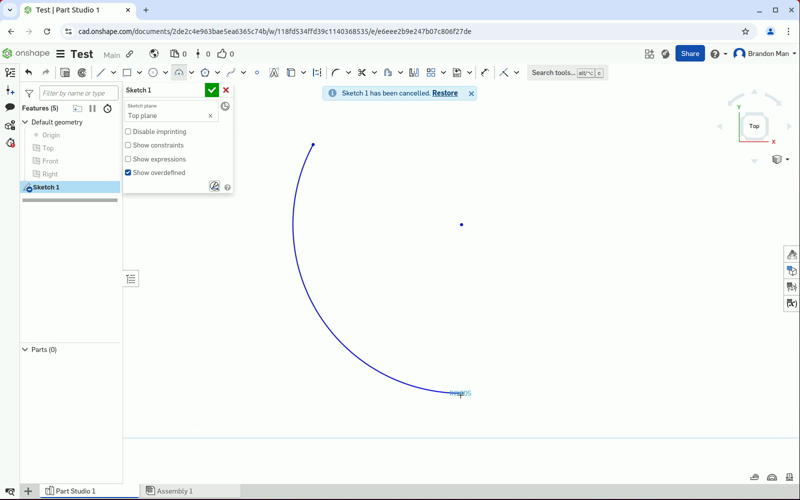
scroll(6)
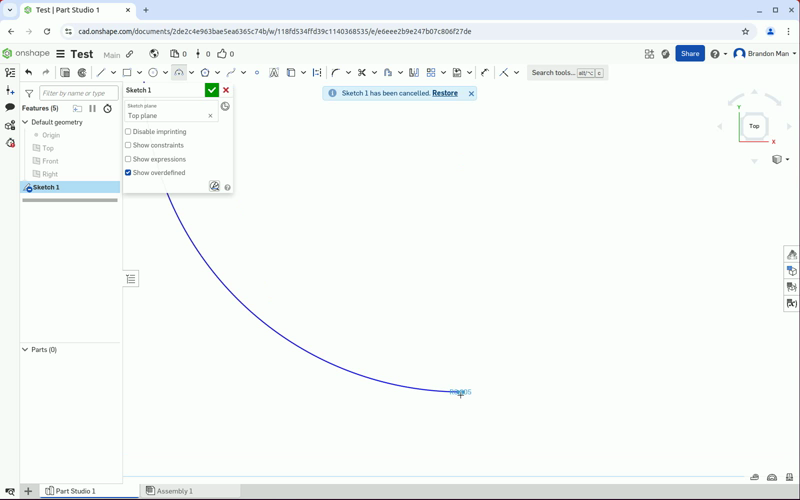
scroll(6)
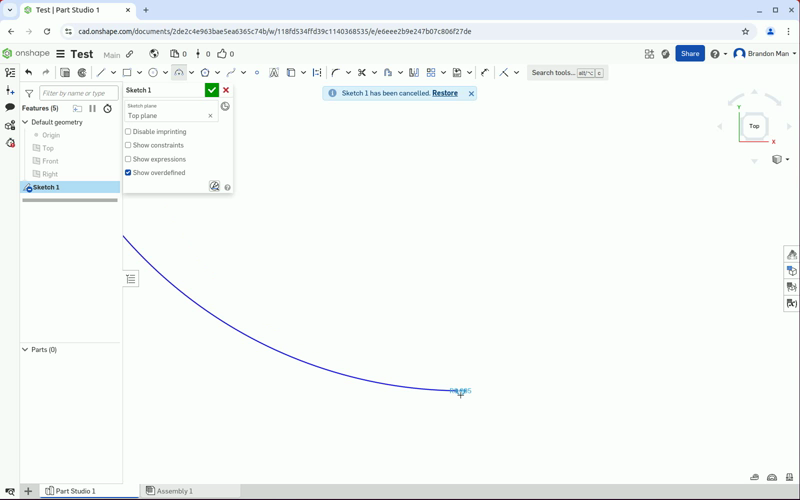
scroll(6)
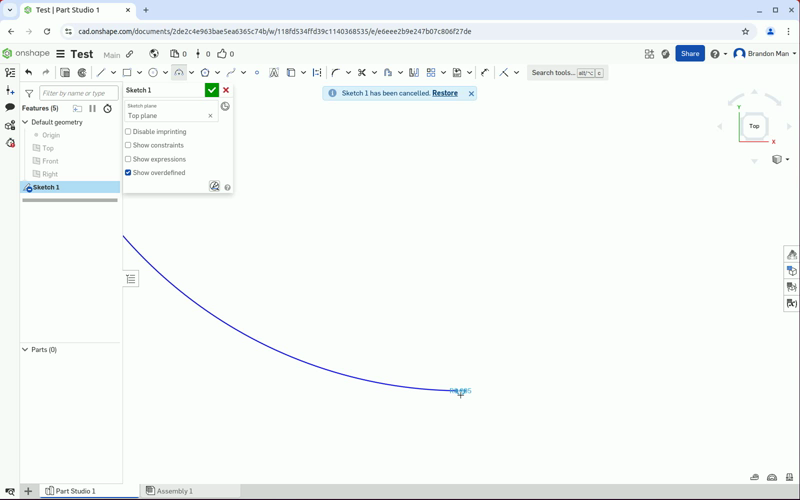
scroll(6)
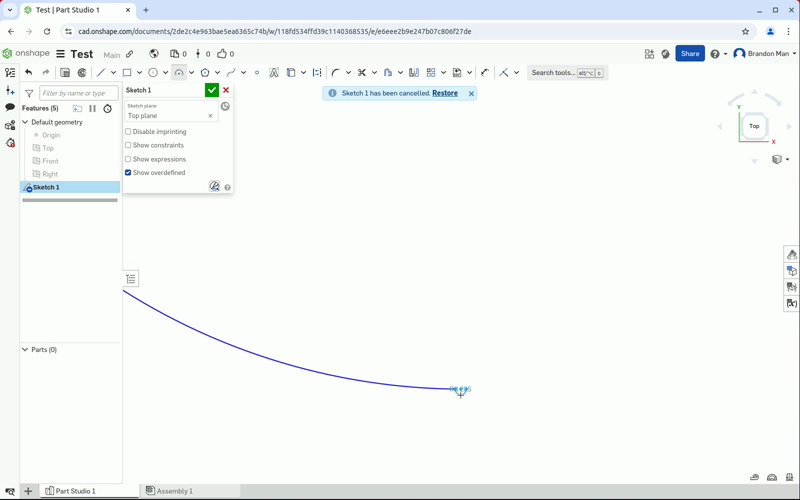
scroll(6)
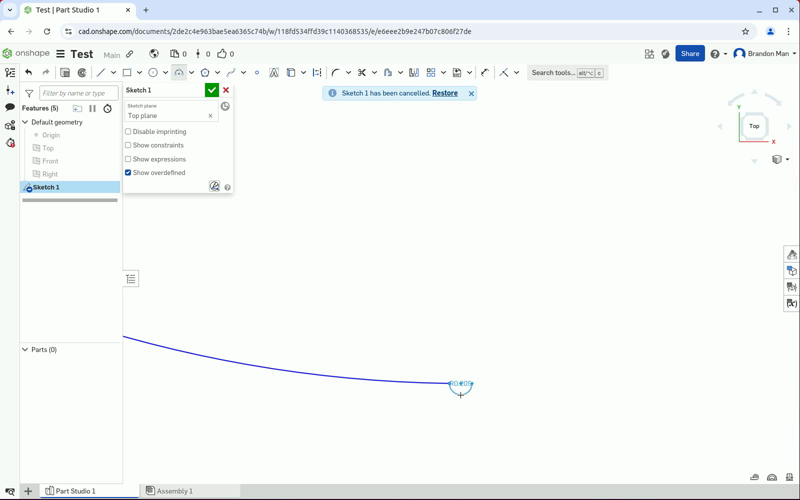
click(460, 394)
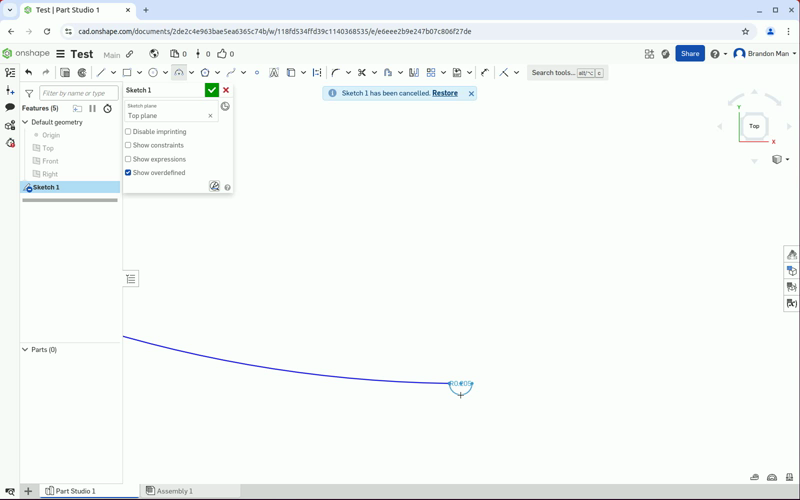
scroll(-6)
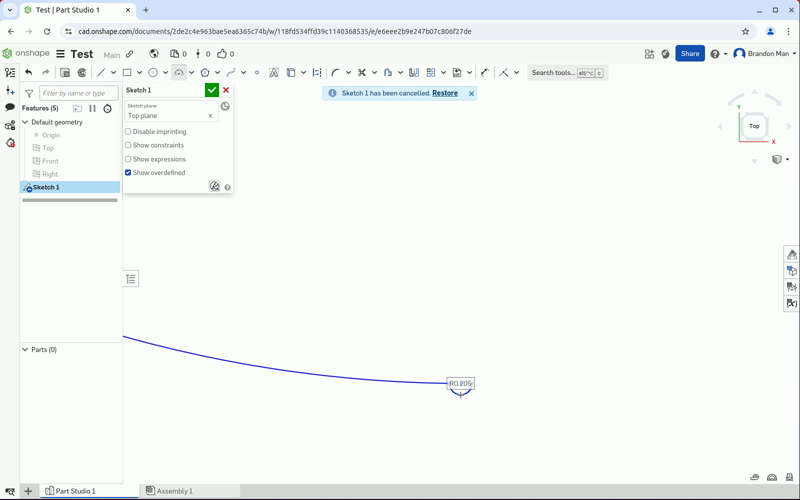
scroll(-6)
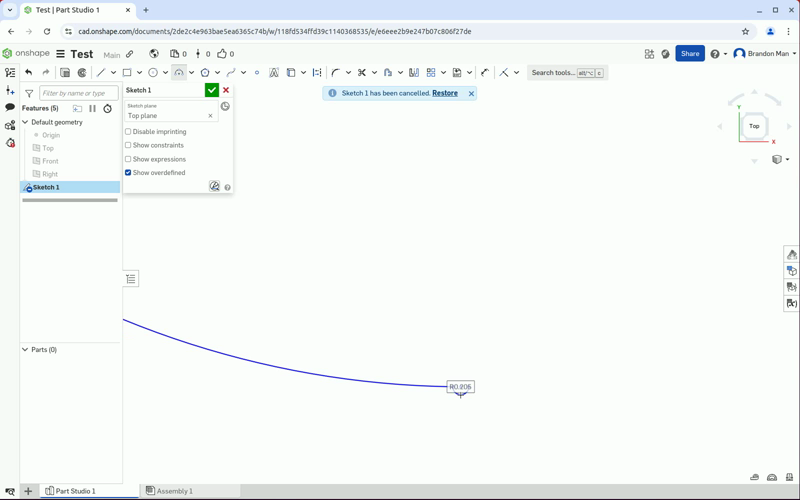
scroll(-6)
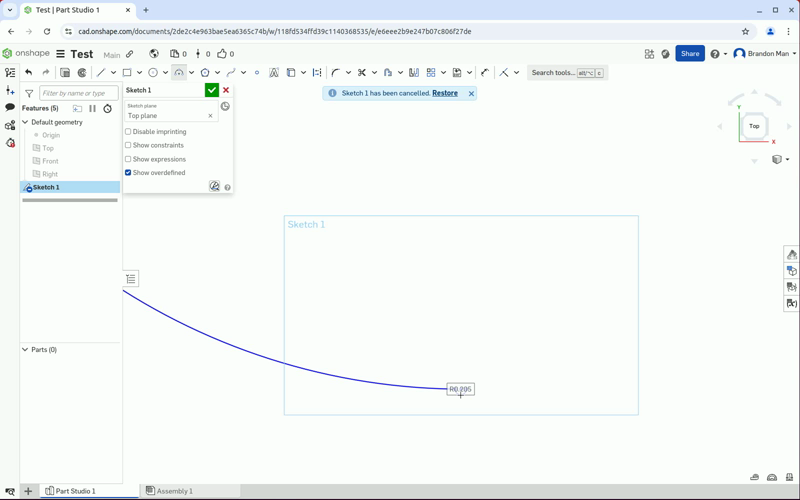
scroll(-6)
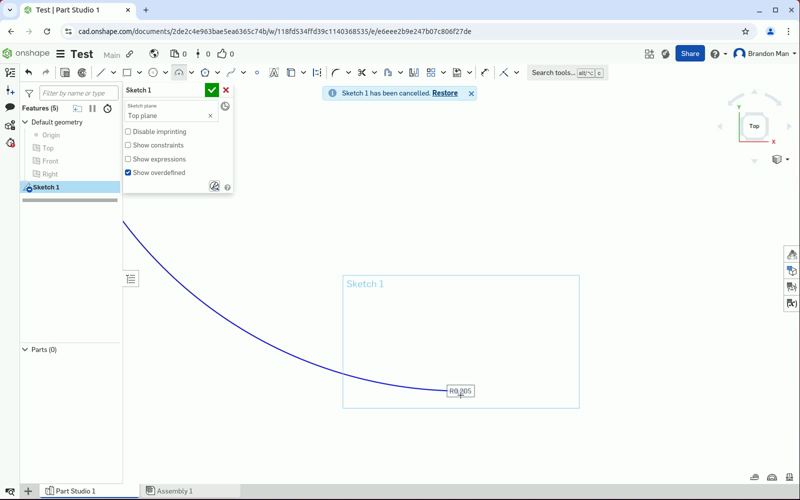
scroll(-6)
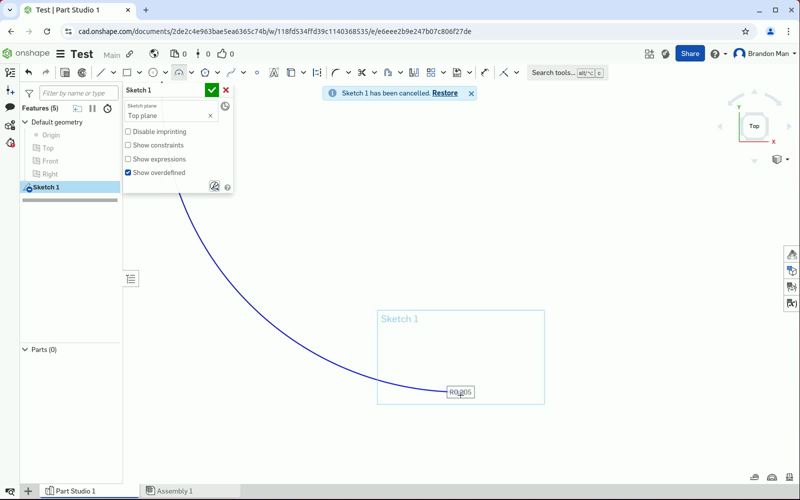
scroll(-6)
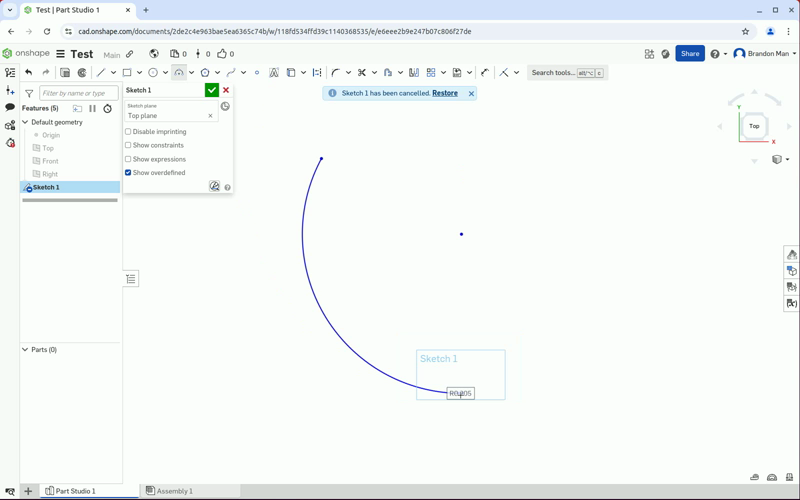
scroll(-6)
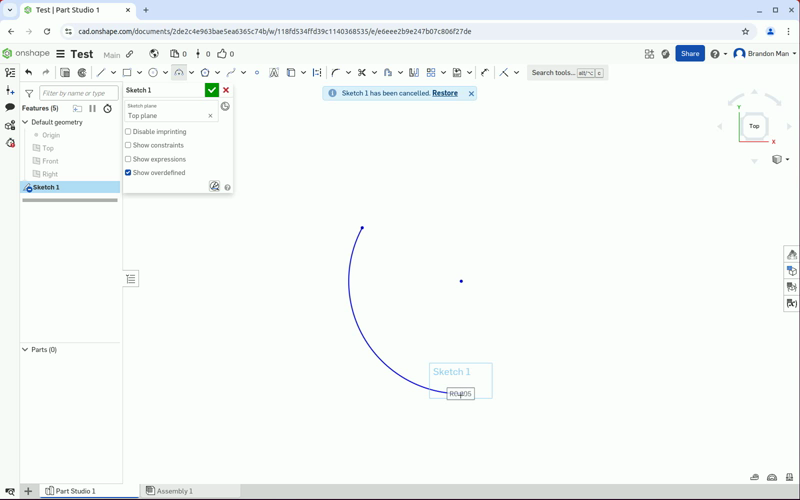
key_up(shift)
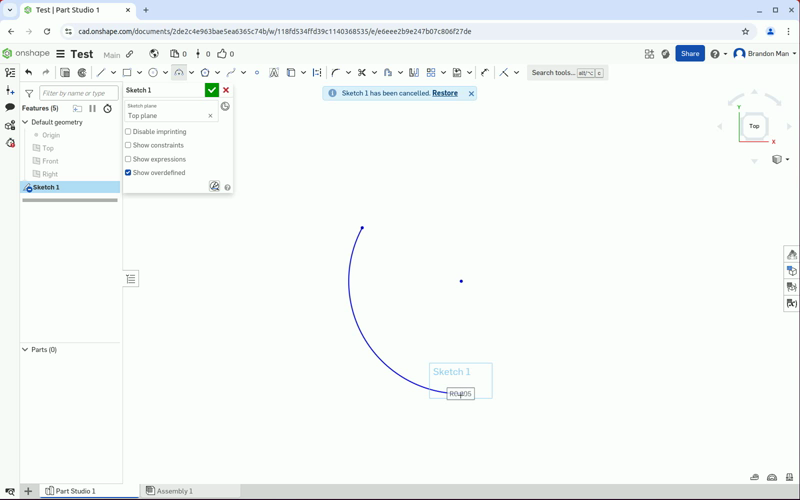
mouse_move(461, 393)
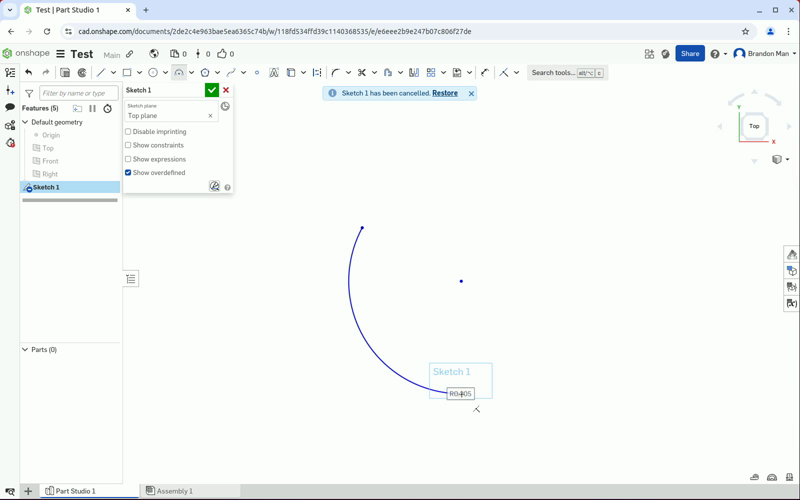
scroll(6)
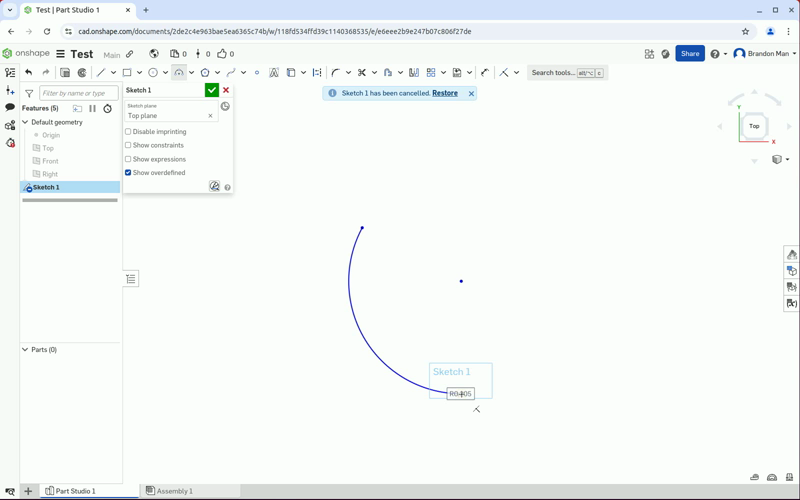
scroll(6)
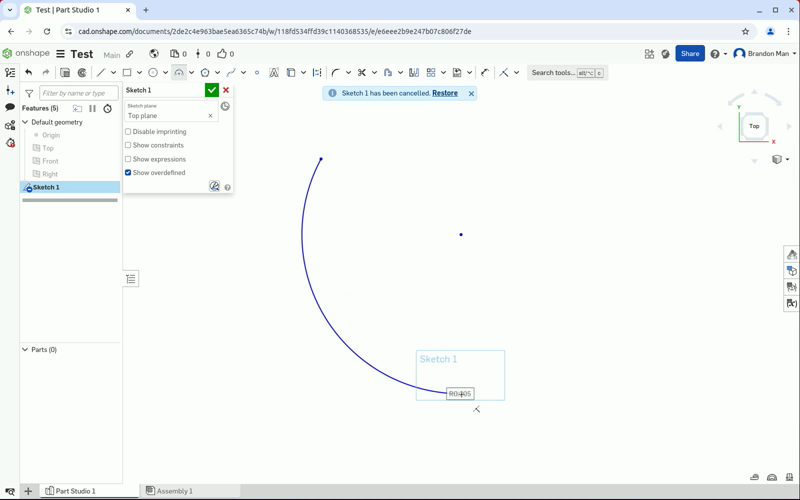
scroll(6)
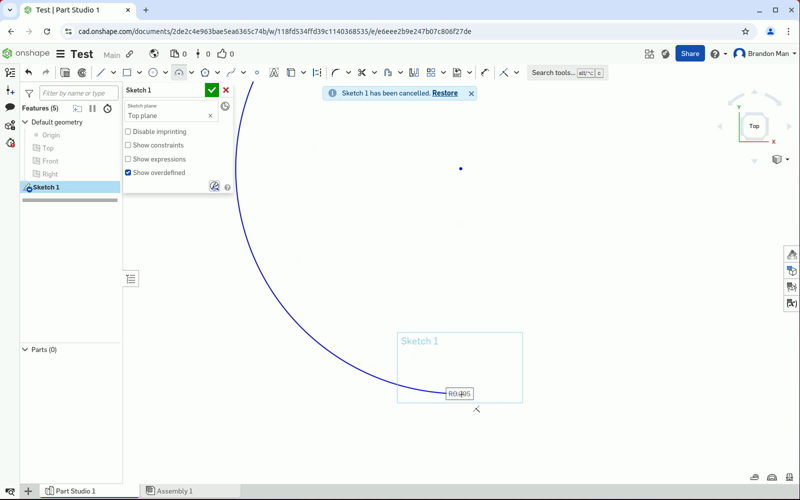
scroll(6)
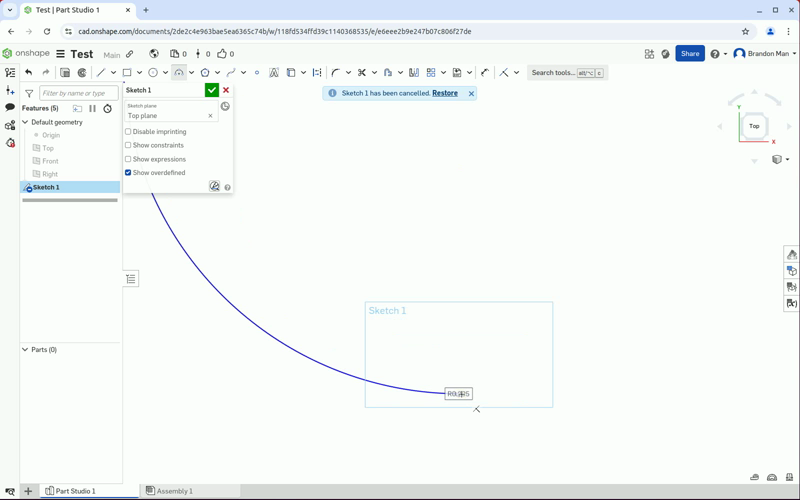
scroll(6)
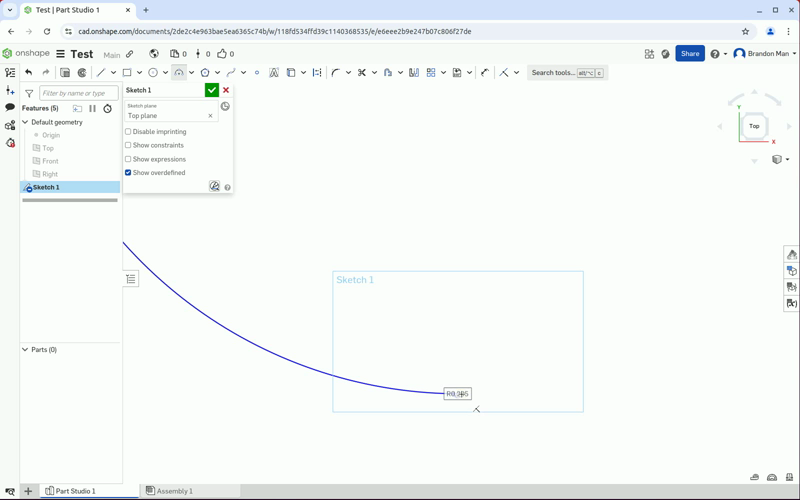
scroll(6)
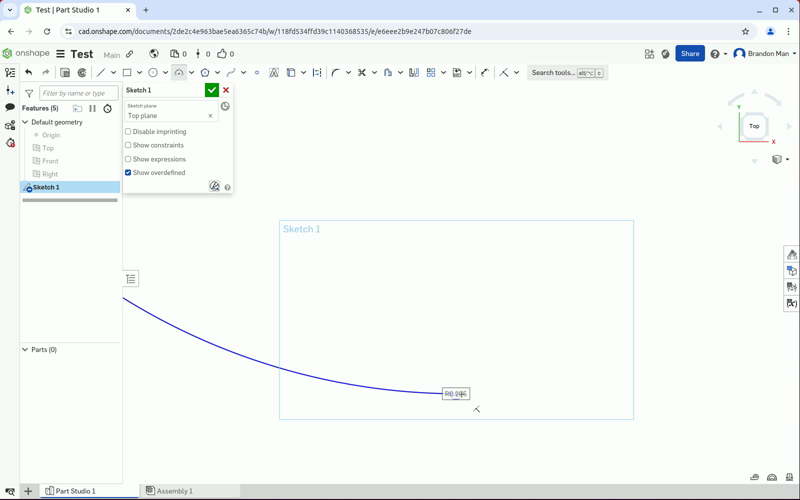
scroll(6)
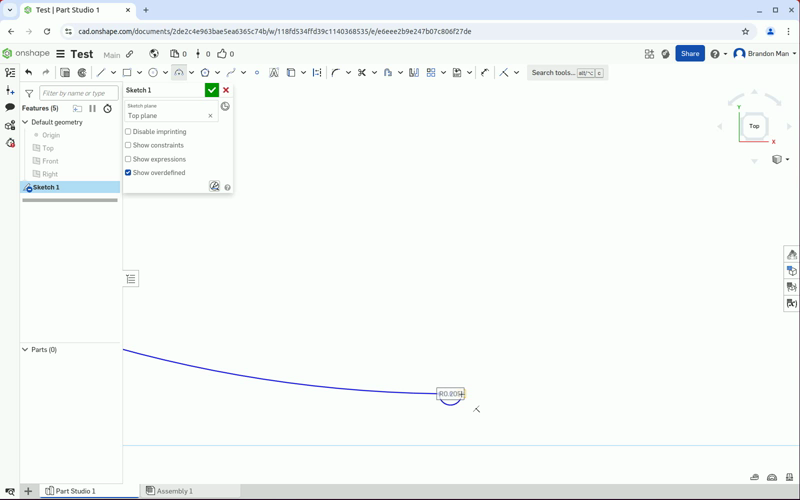
click(461, 393)
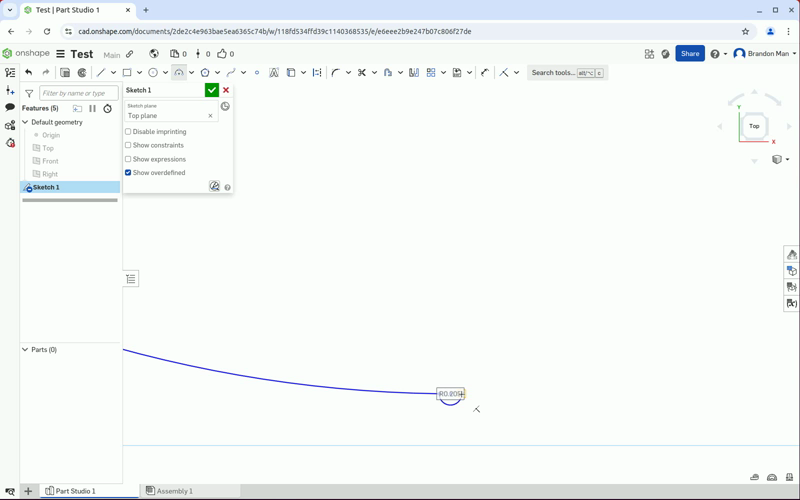
scroll(-6)
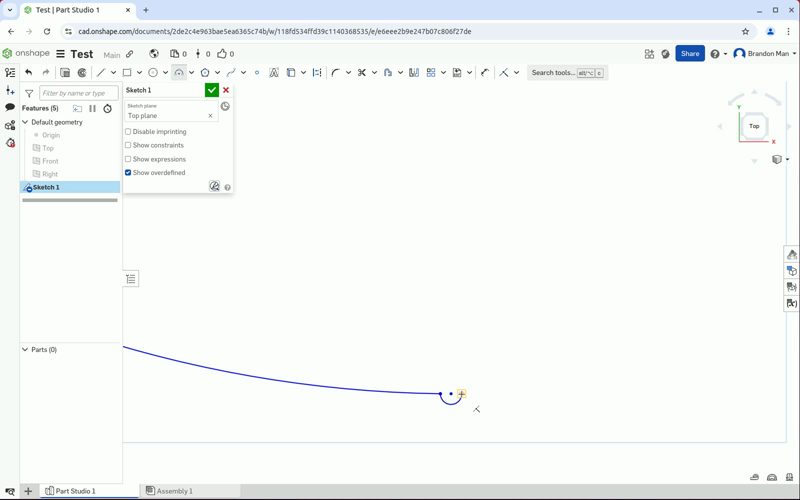
scroll(-6)
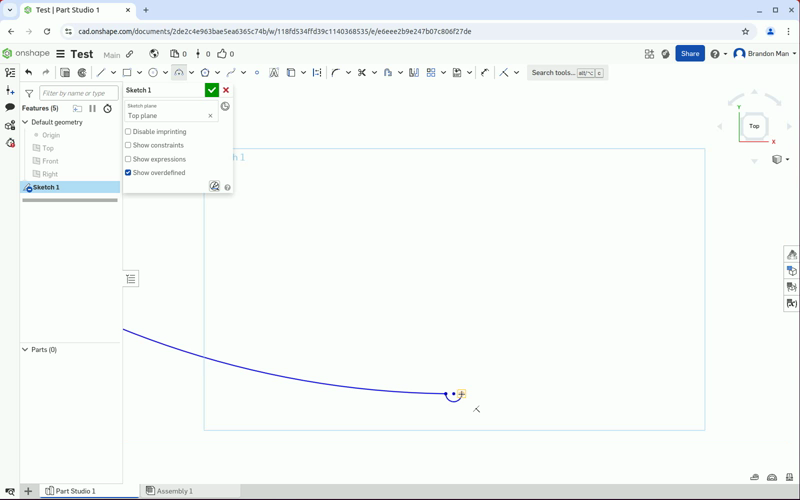
scroll(-6)
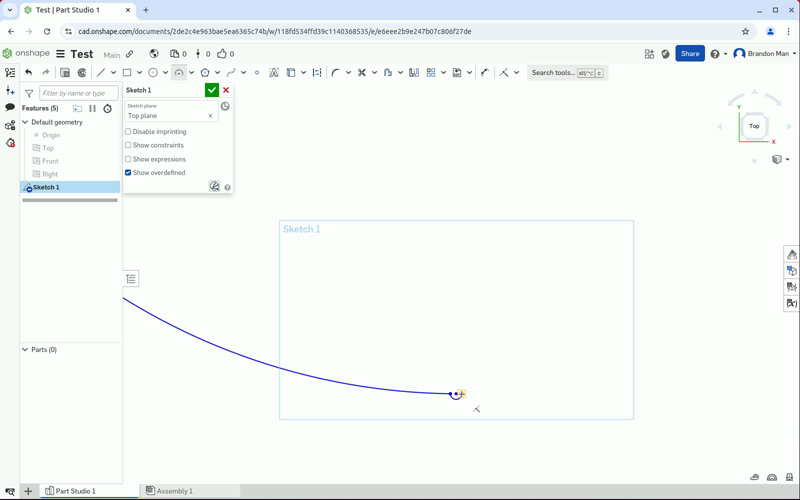
scroll(-6)
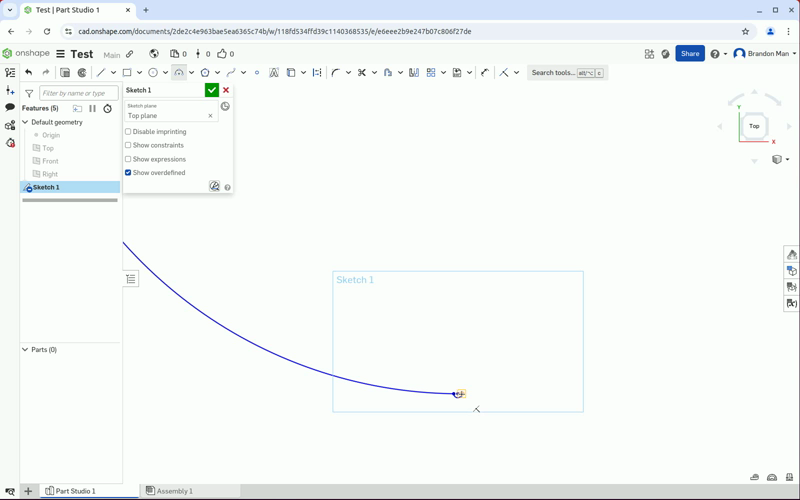
scroll(-6)
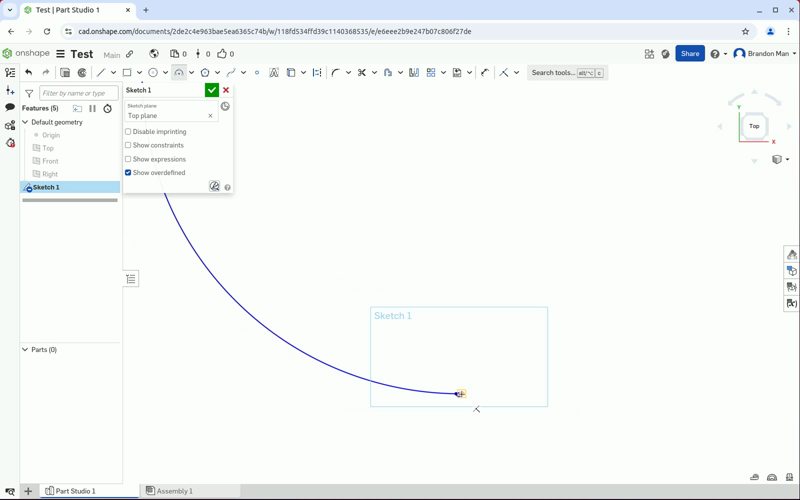
scroll(-6)
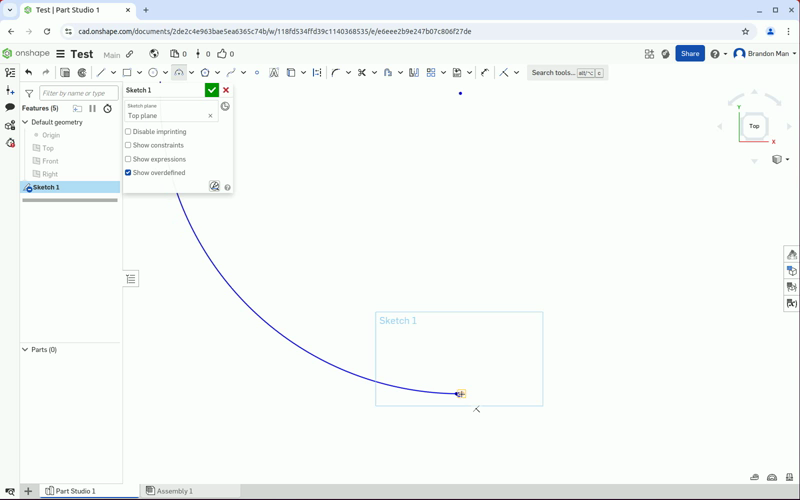
scroll(-6)
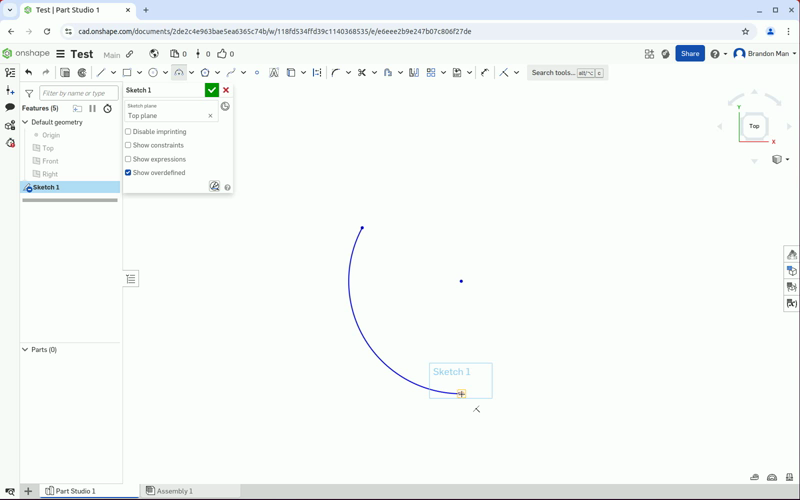
key_down(shift)
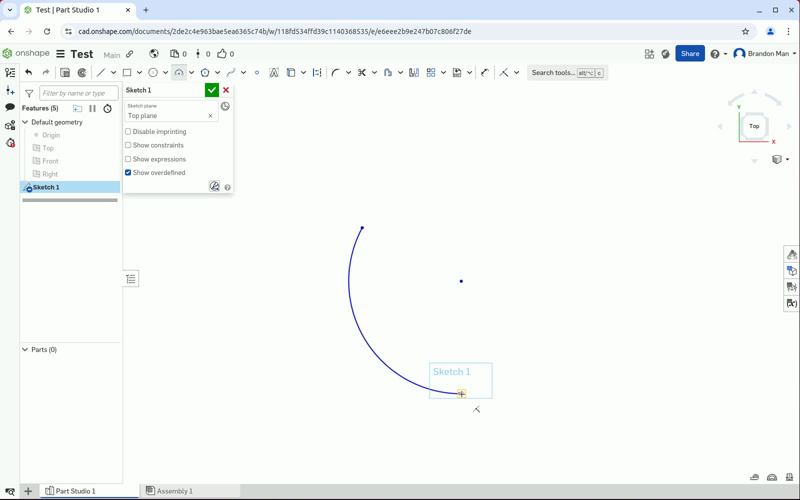
mouse_move(558, 227)
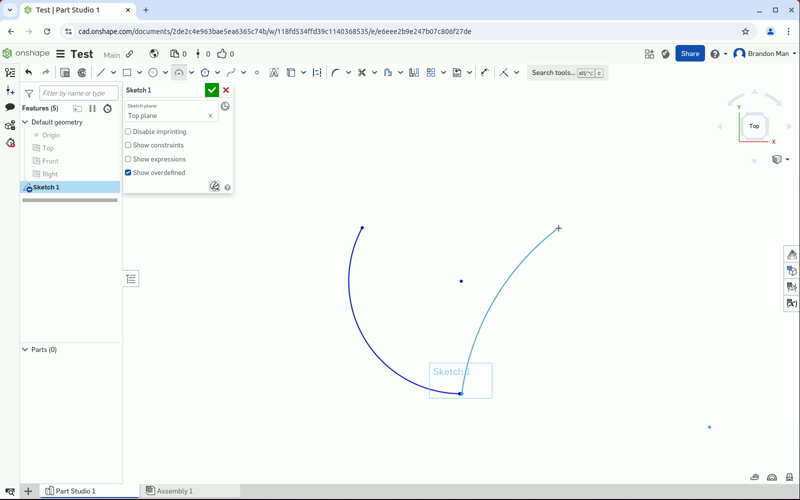
click(558, 227)
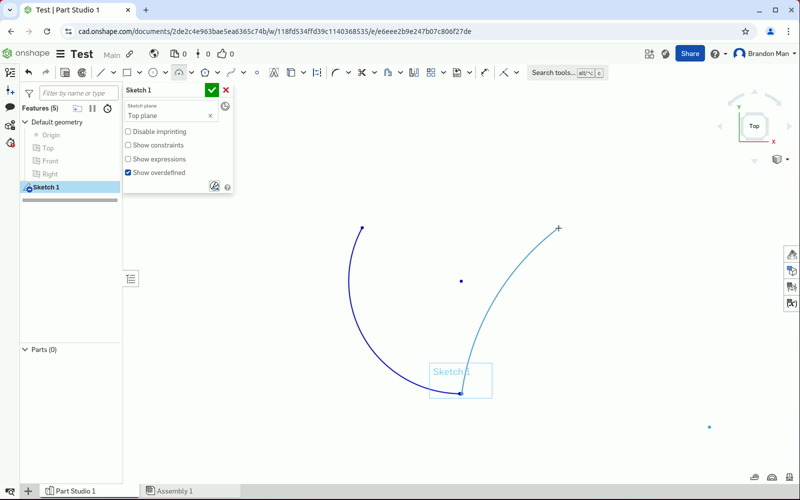
mouse_move(557, 338)
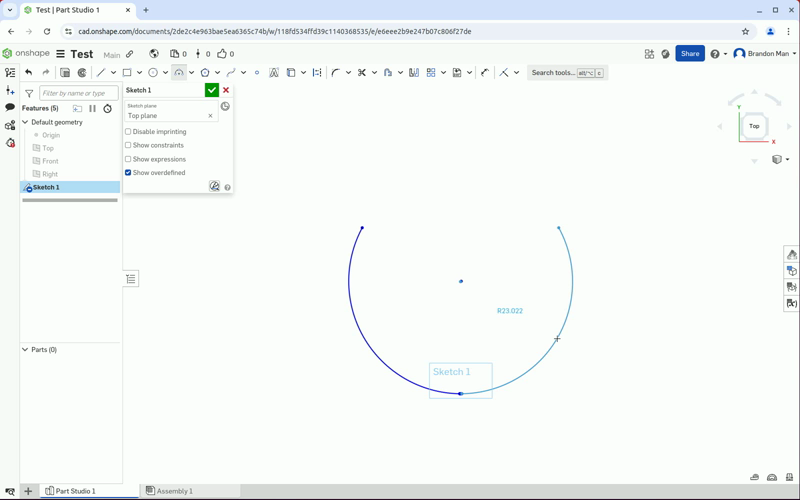
click(557, 338)
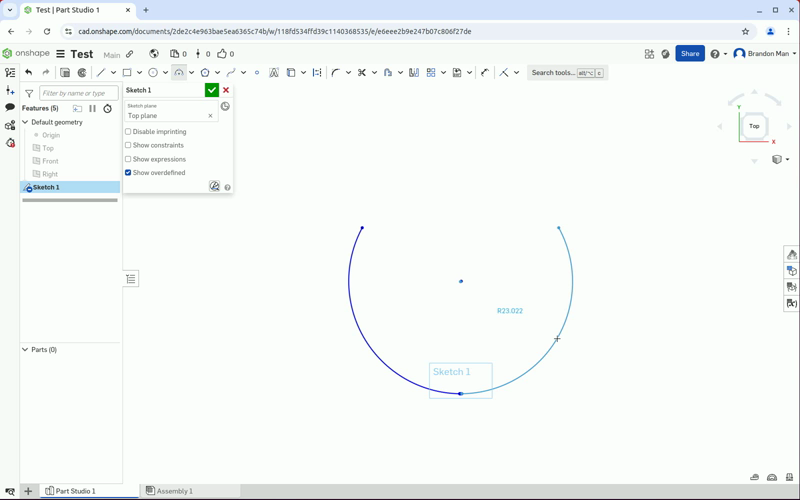
key_up(shift)
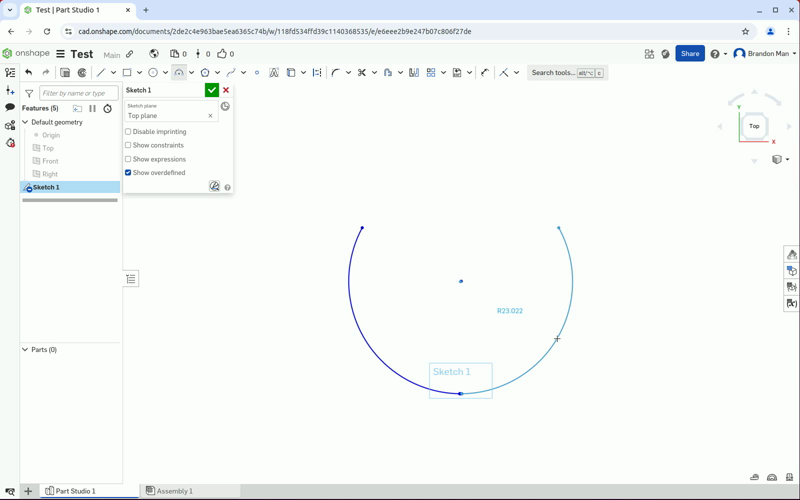
mouse_move(558, 227)
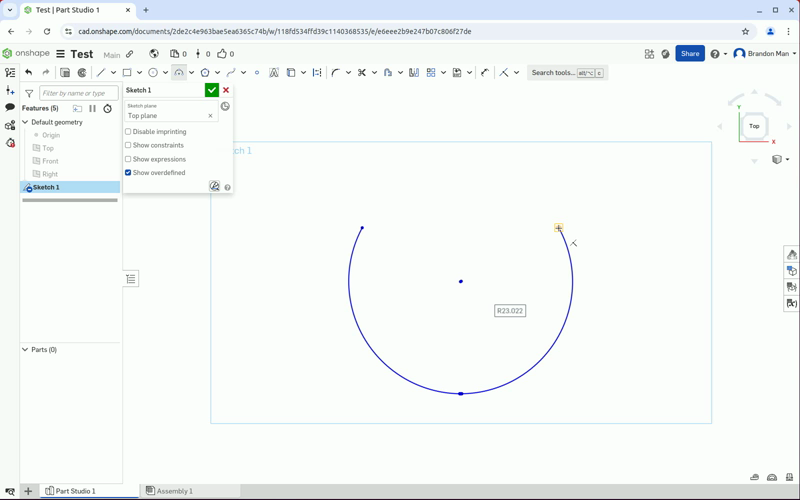
click(558, 227)
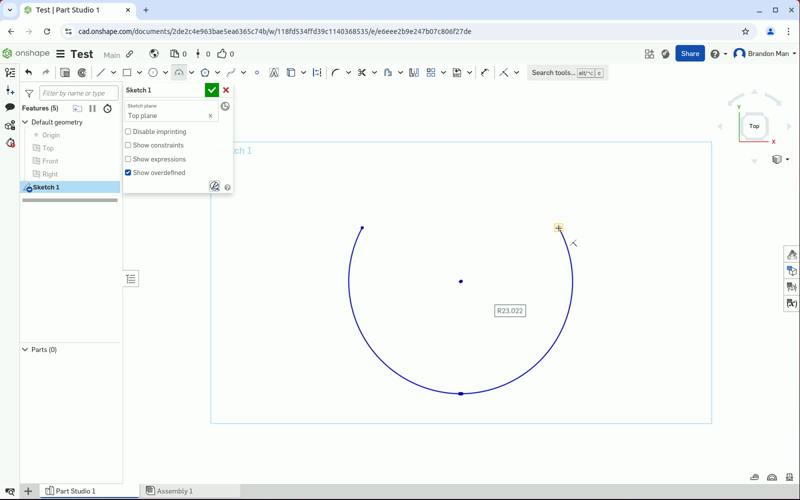
key_down(shift)
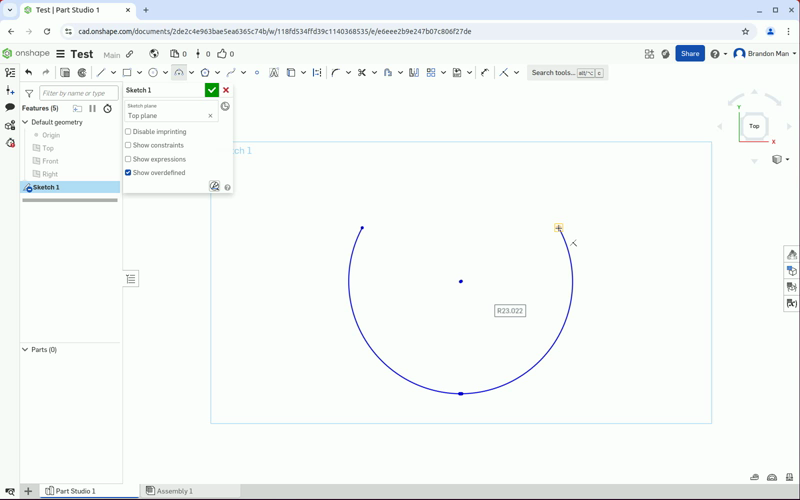
mouse_move(556, 225)
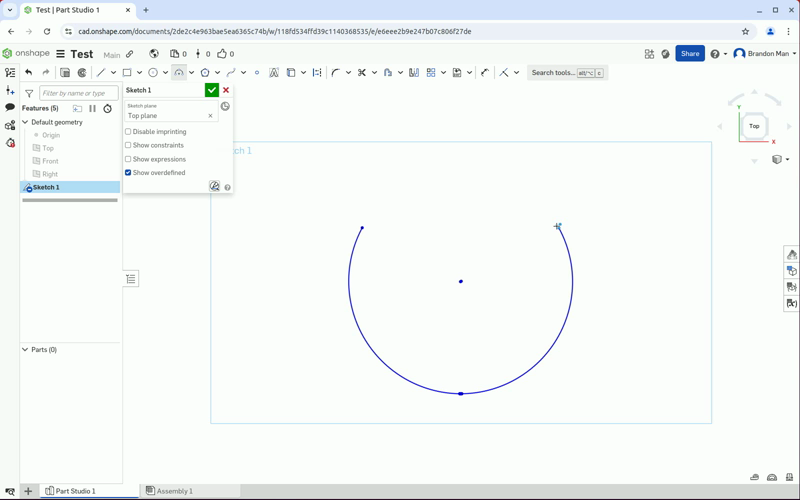
scroll(6)
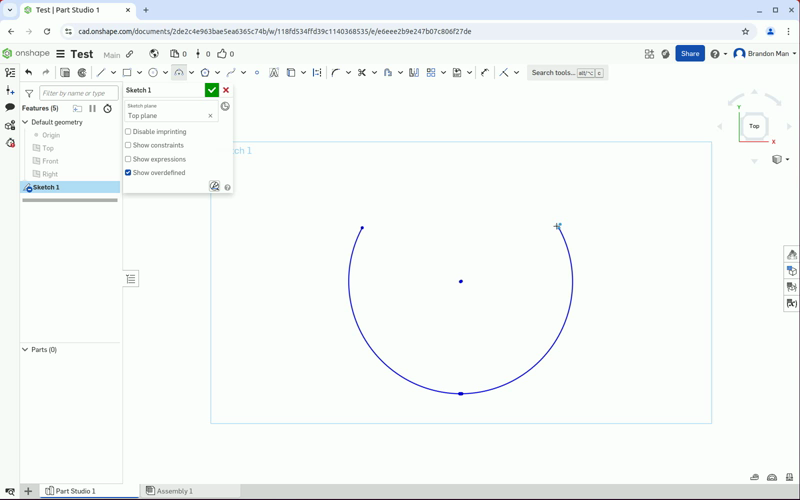
scroll(6)
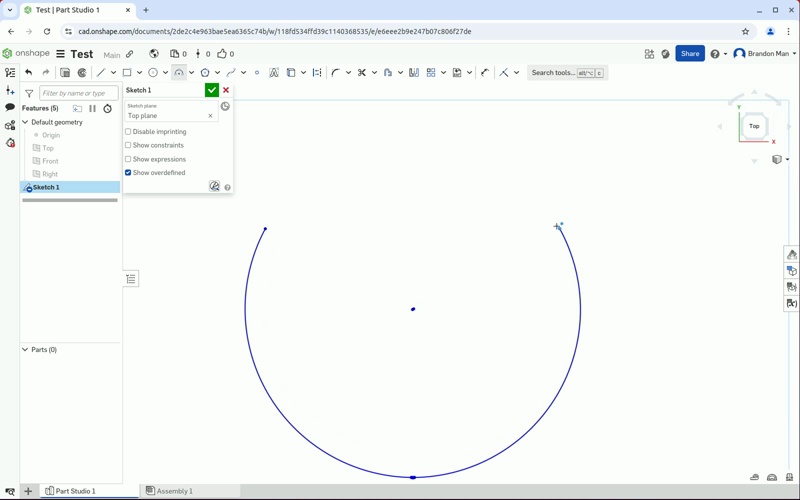
scroll(6)
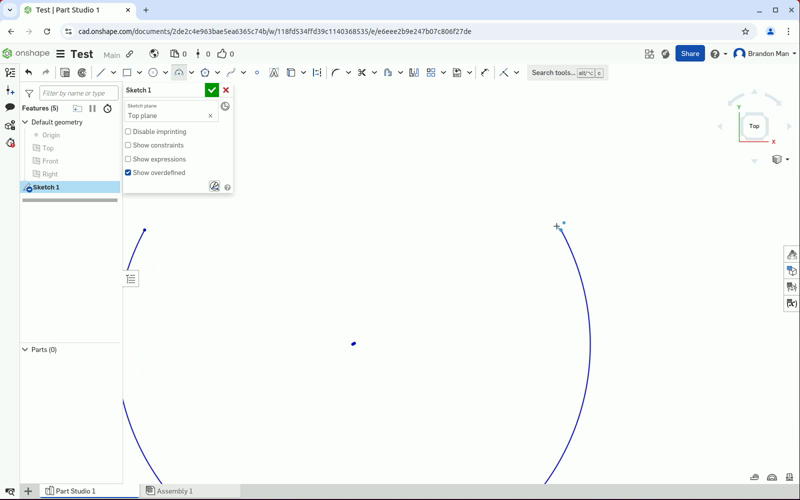
scroll(6)
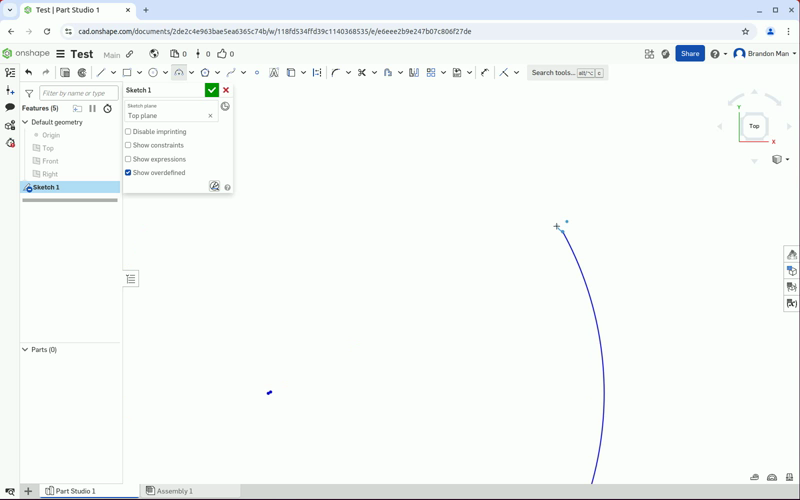
scroll(6)
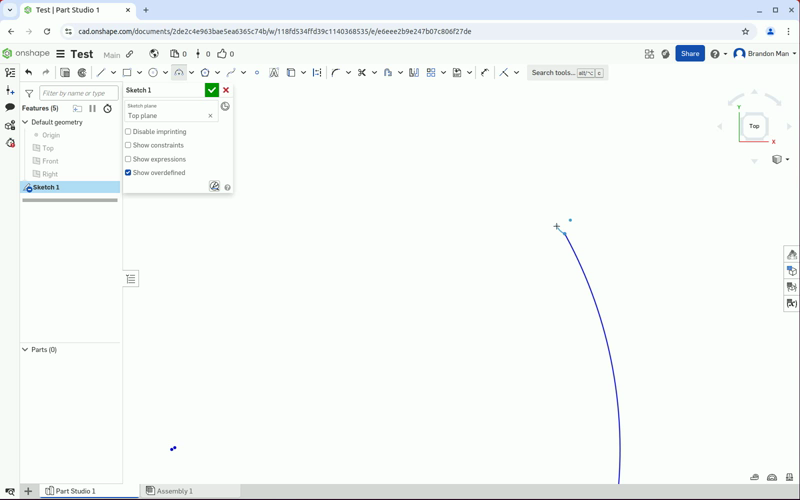
scroll(6)
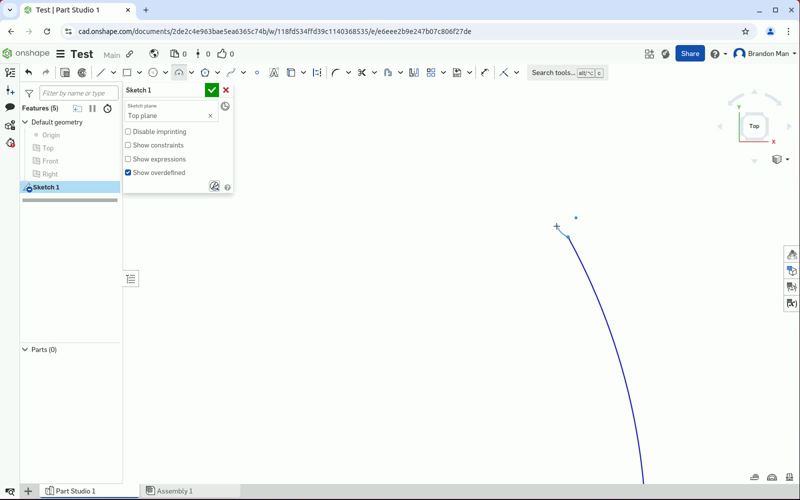
scroll(6)
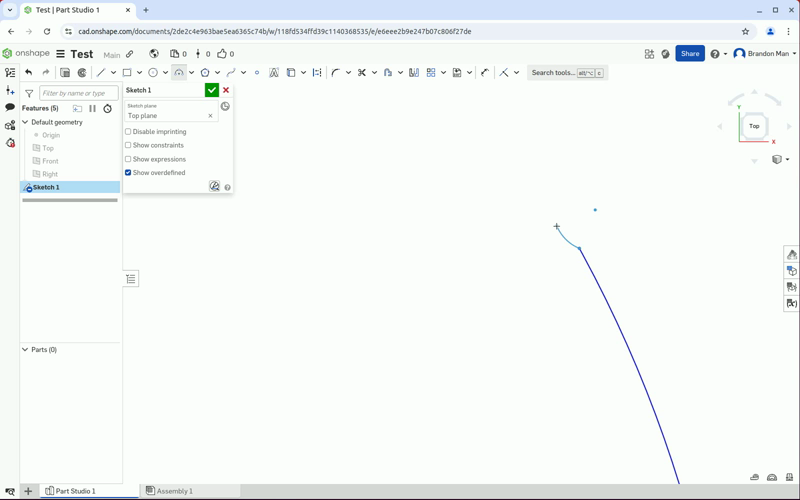
click(556, 225)
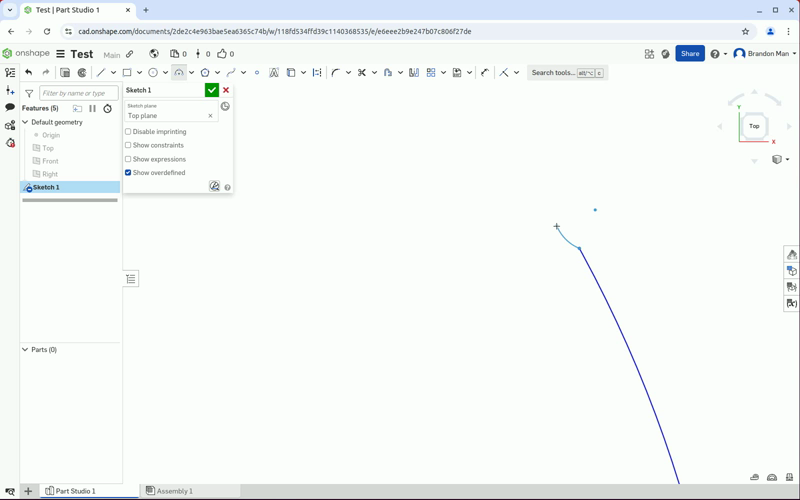
scroll(-6)
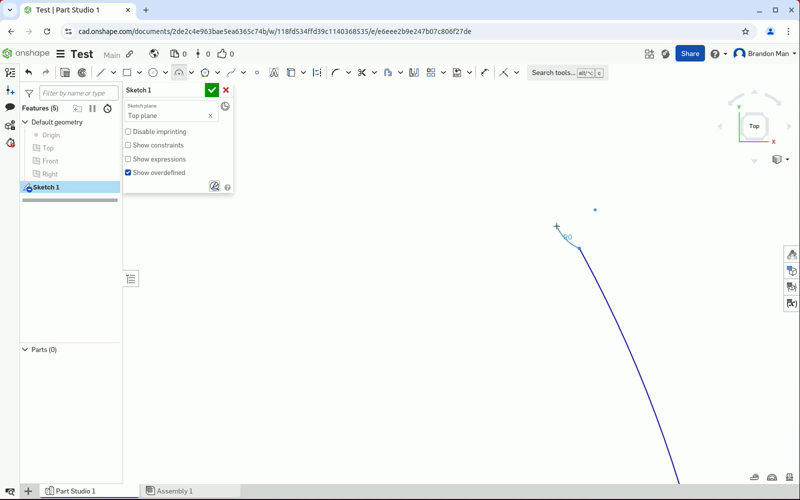
scroll(-6)
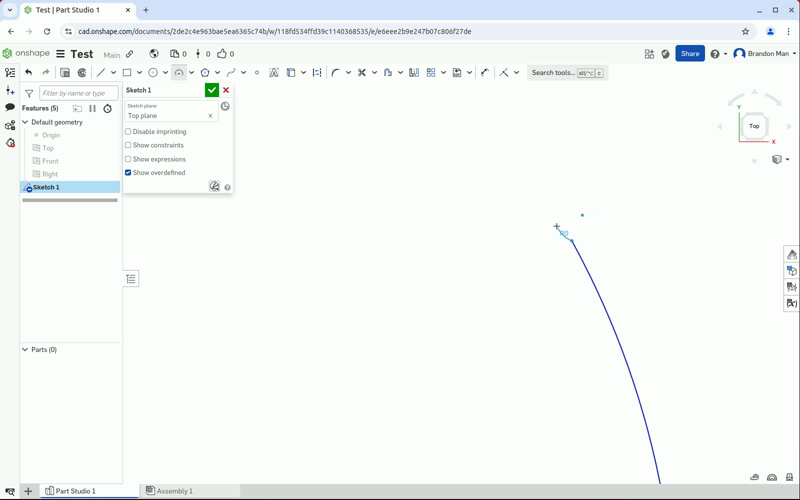
scroll(-6)
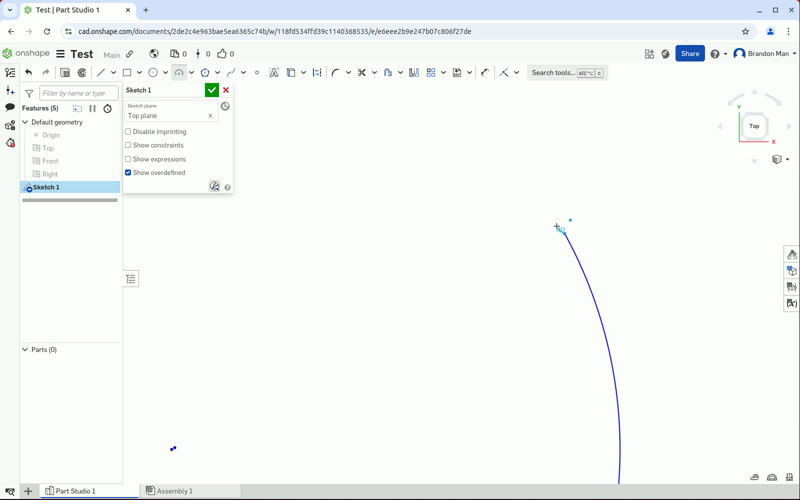
scroll(-6)
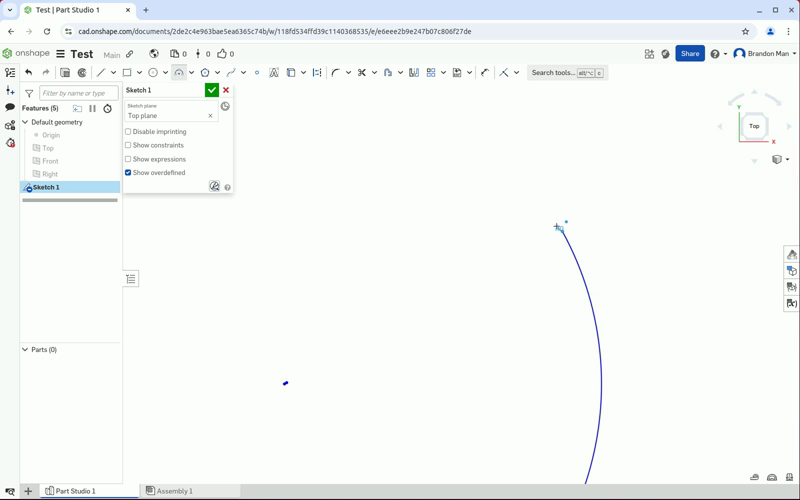
scroll(-6)
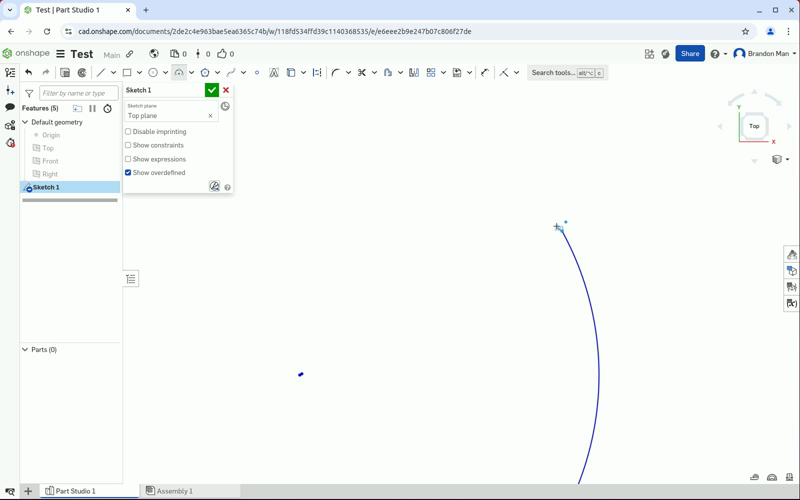
scroll(-6)
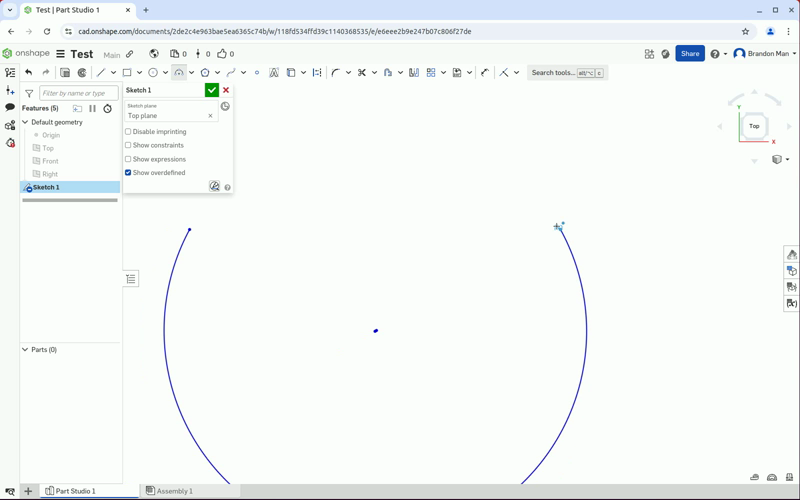
scroll(-6)
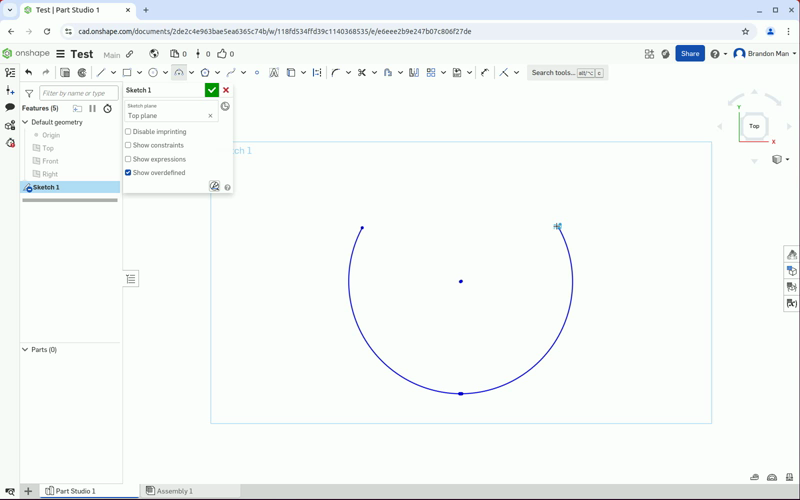
mouse_move(556, 228)
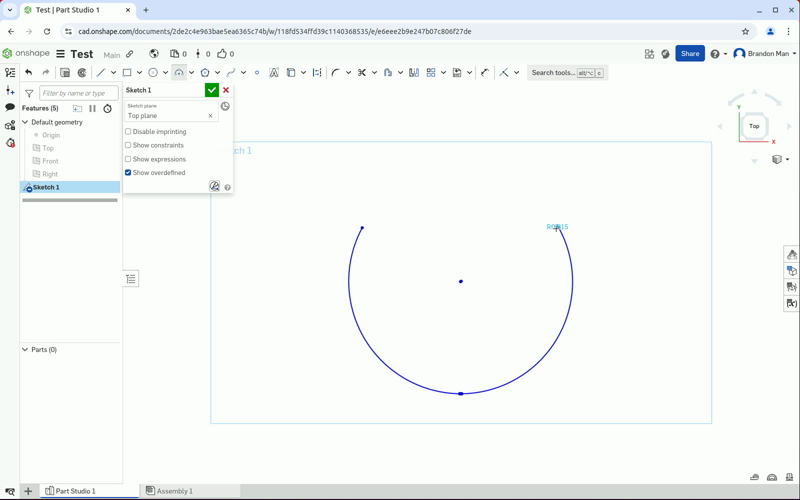
scroll(6)
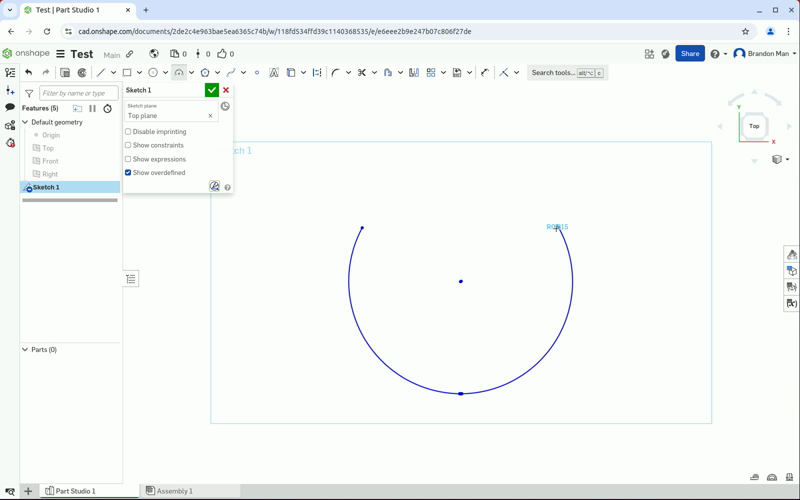
scroll(6)
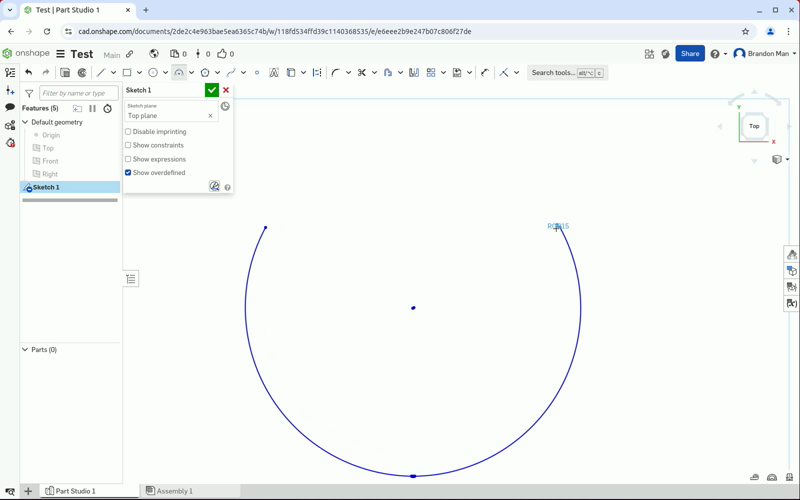
scroll(6)
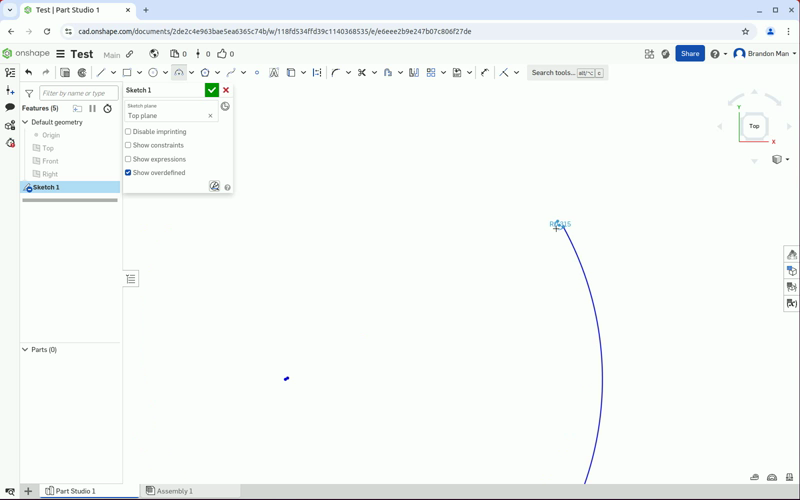
scroll(6)
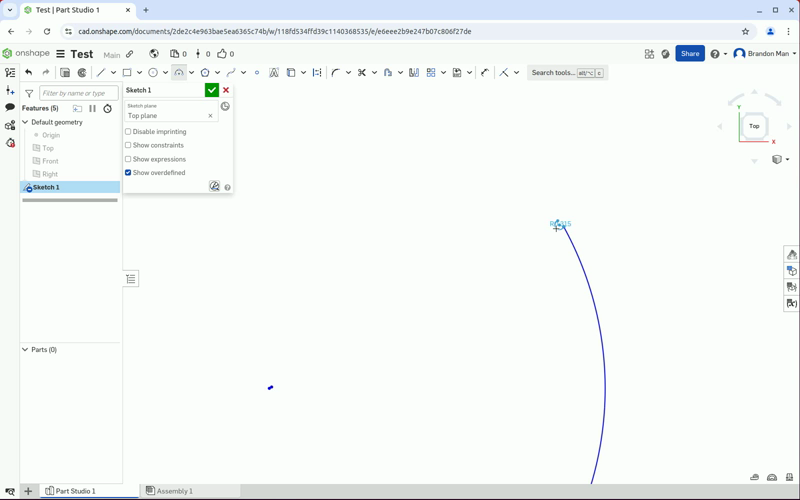
scroll(6)
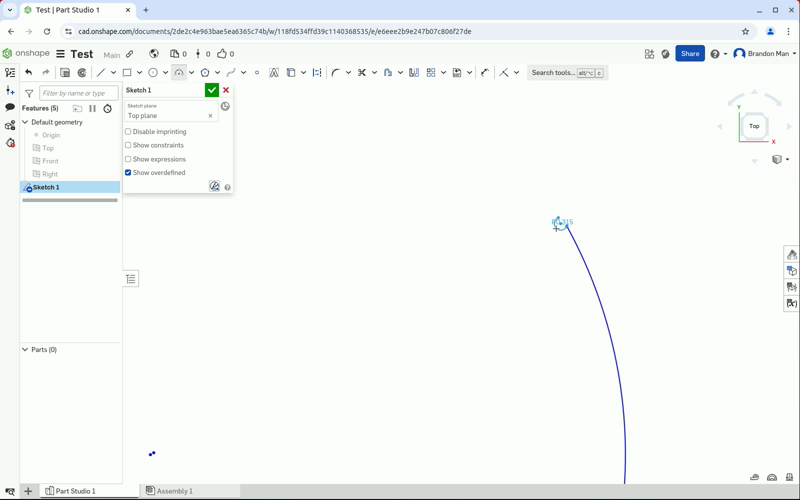
scroll(6)
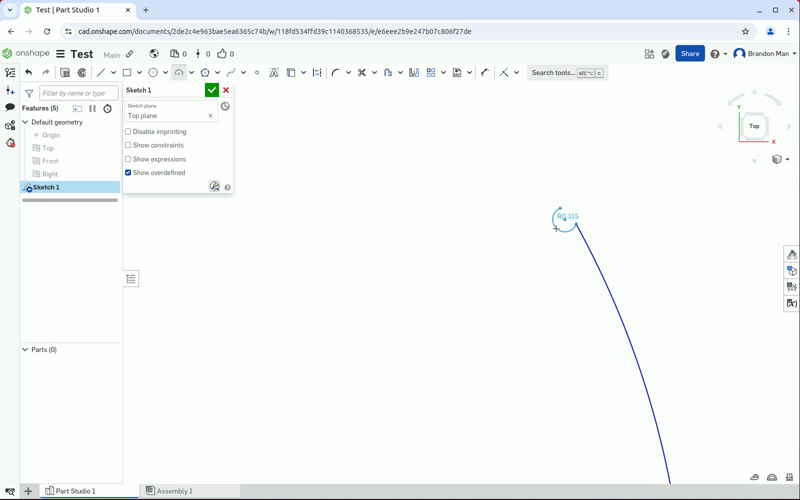
scroll(6)
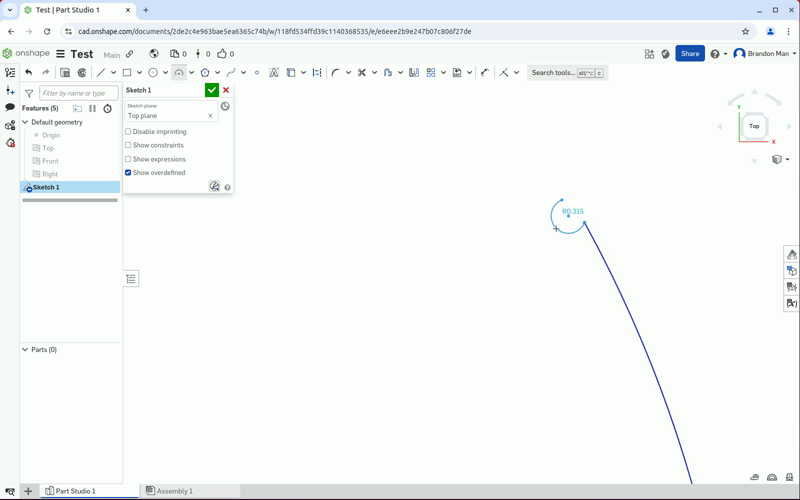
click(556, 228)
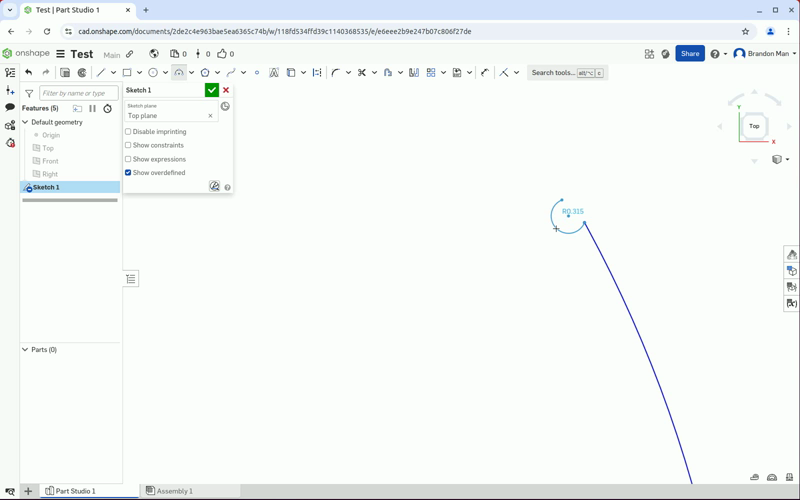
scroll(-6)
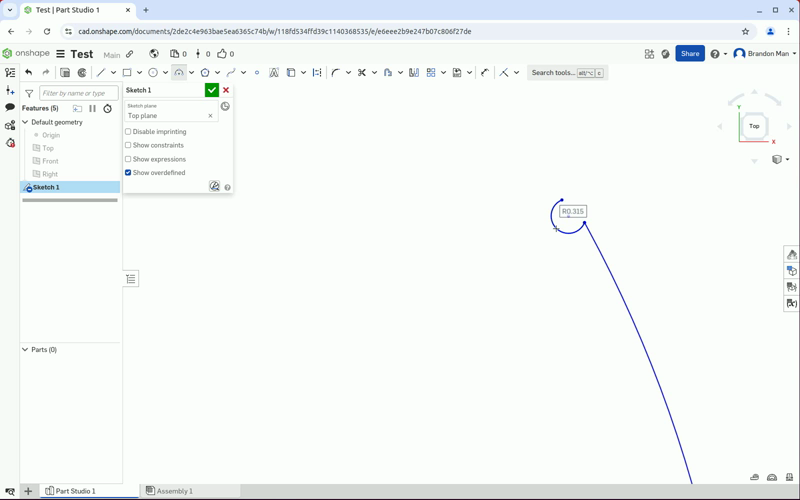
scroll(-6)
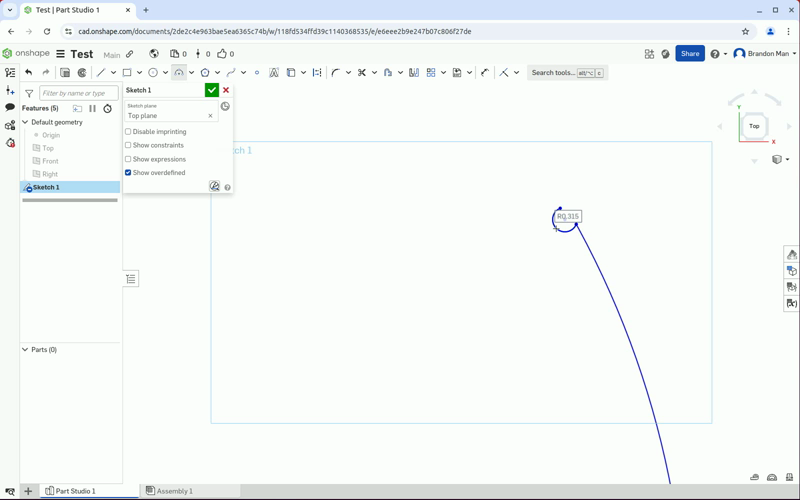
scroll(-6)
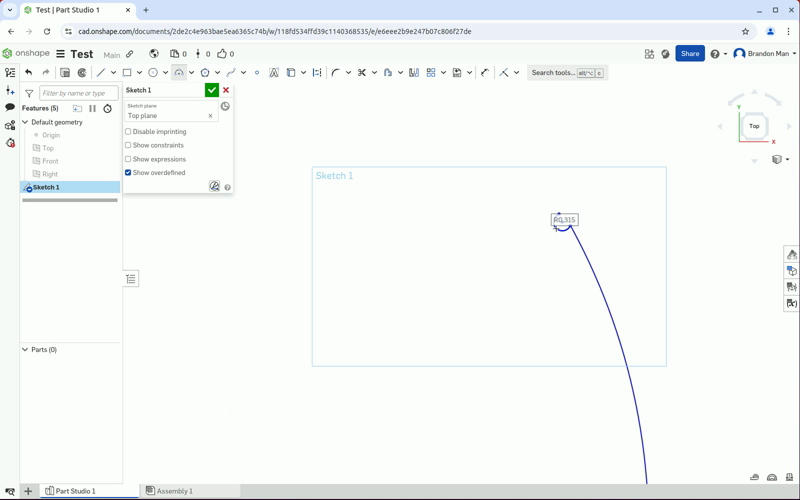
scroll(-6)
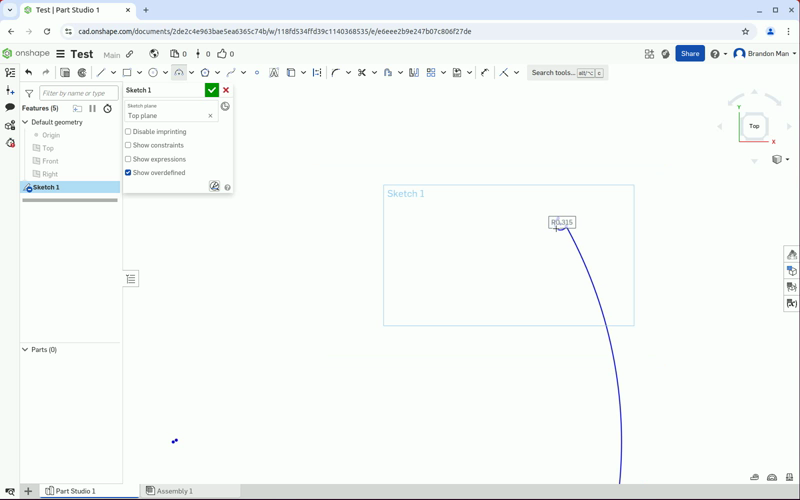
scroll(-6)
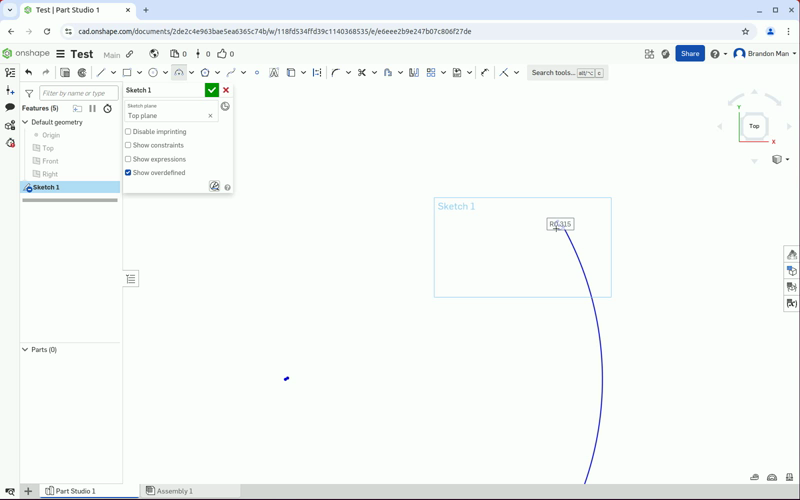
scroll(-6)
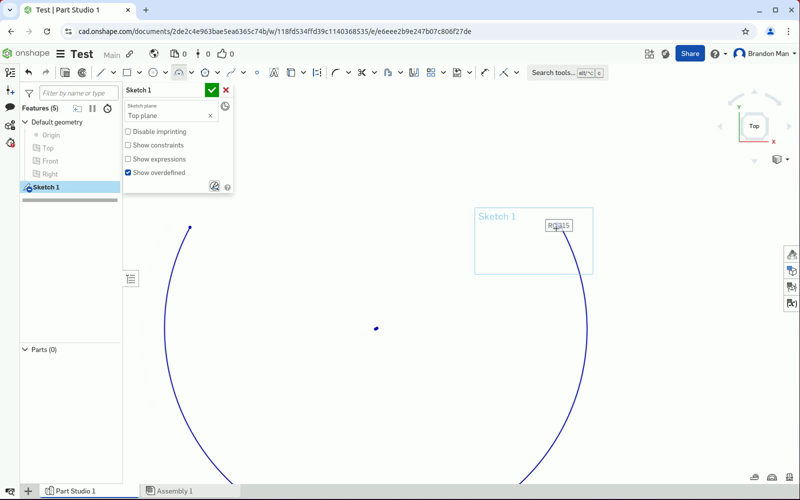
scroll(-6)
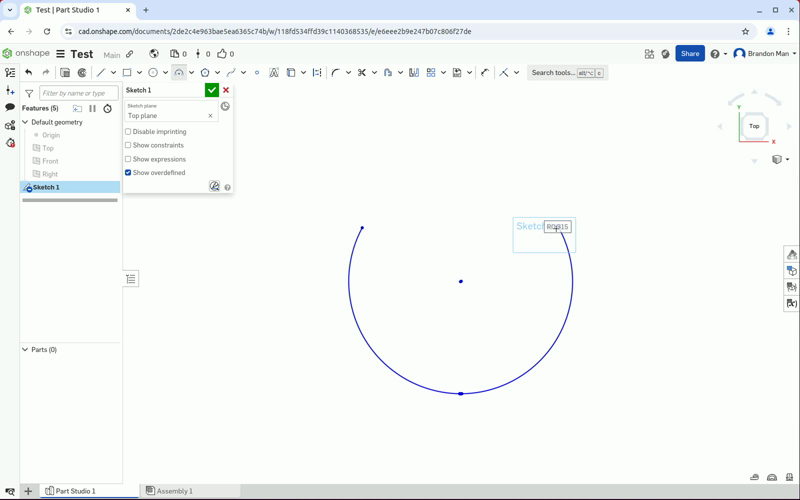
key_up(shift)
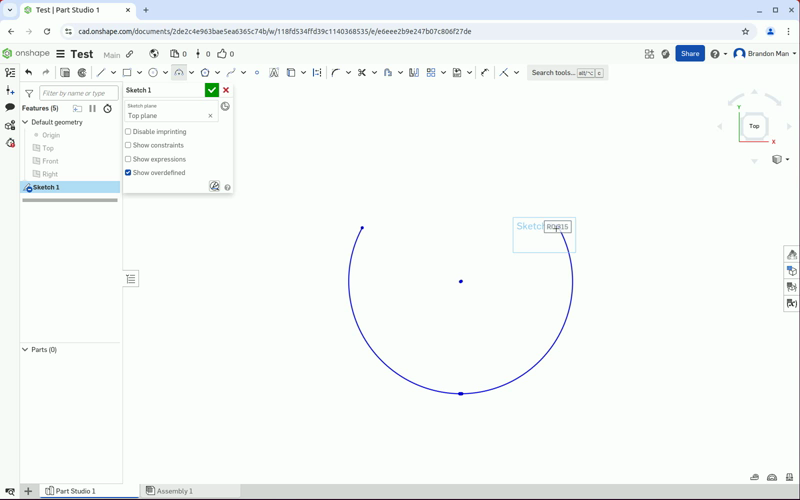
mouse_move(556, 225)
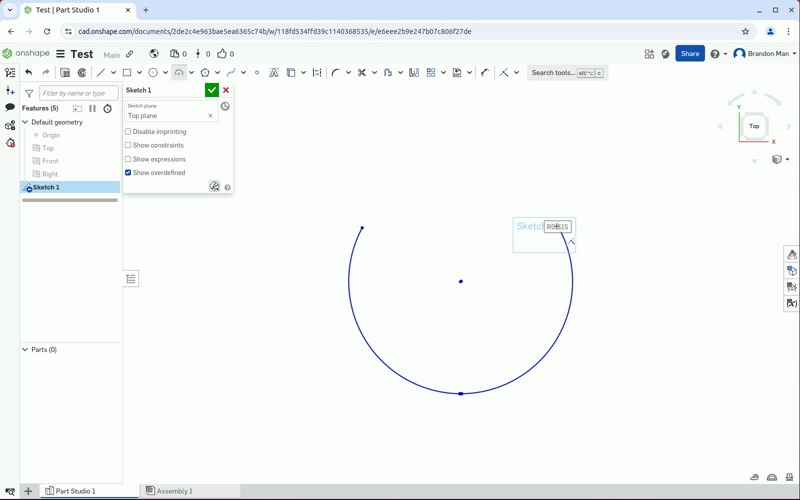
scroll(6)
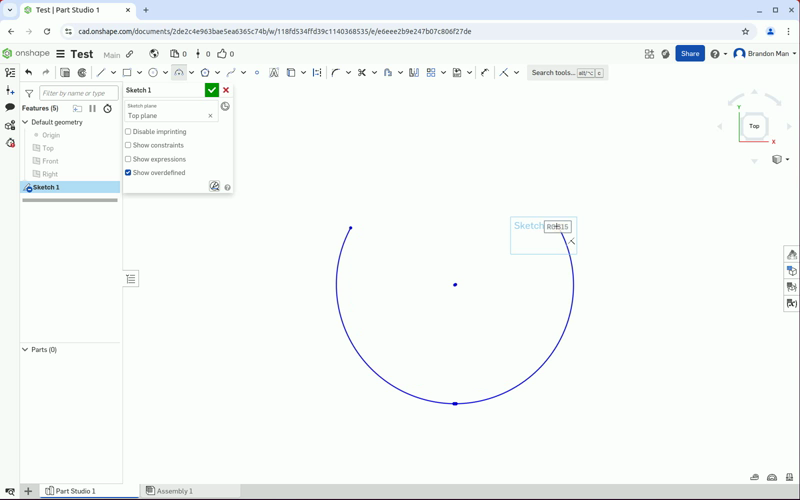
scroll(6)
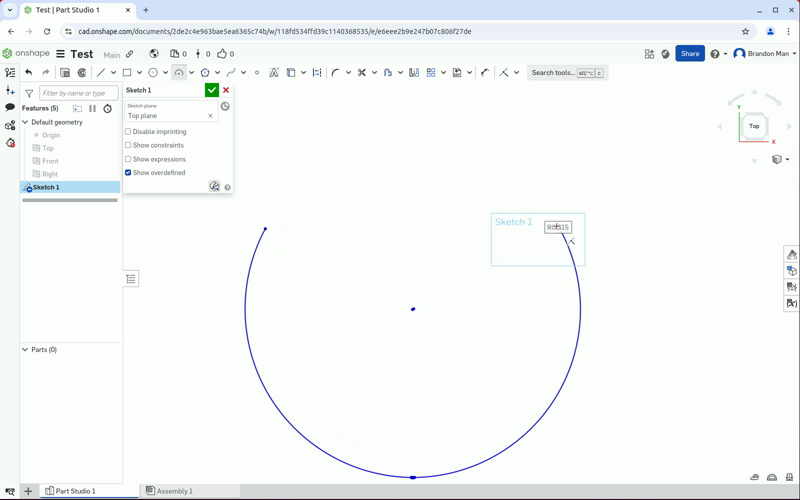
scroll(6)
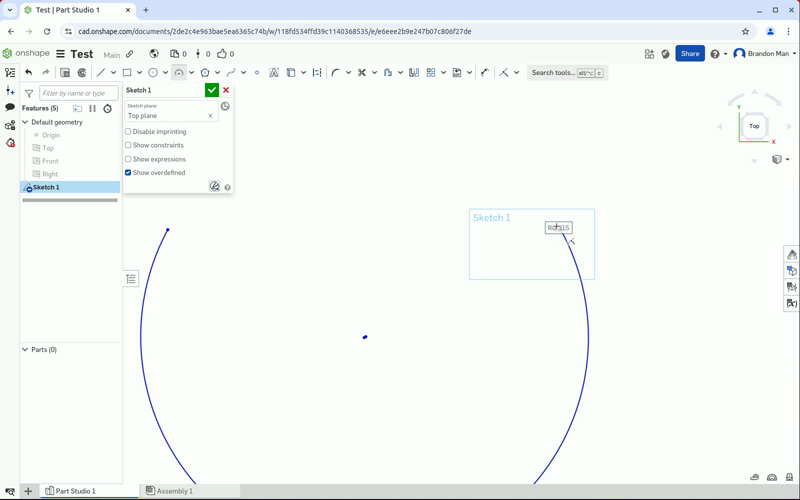
scroll(6)
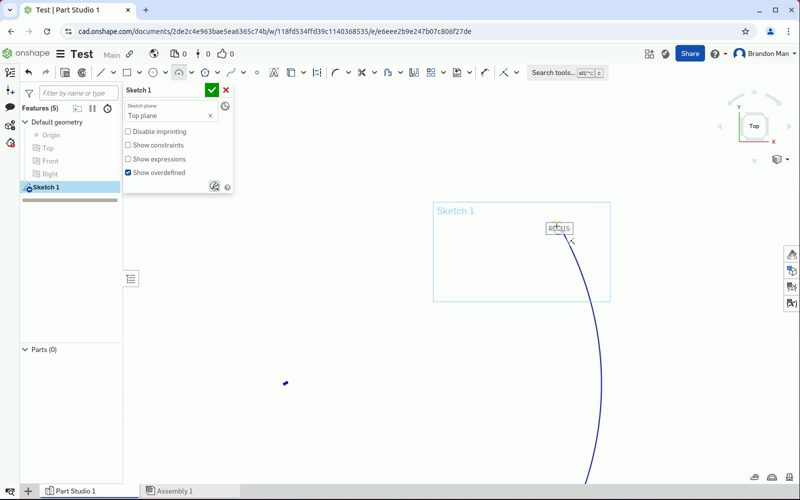
scroll(6)
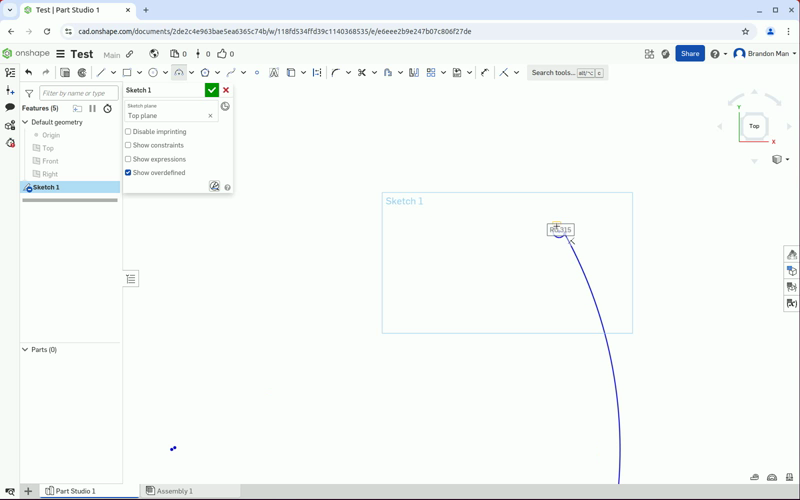
scroll(6)
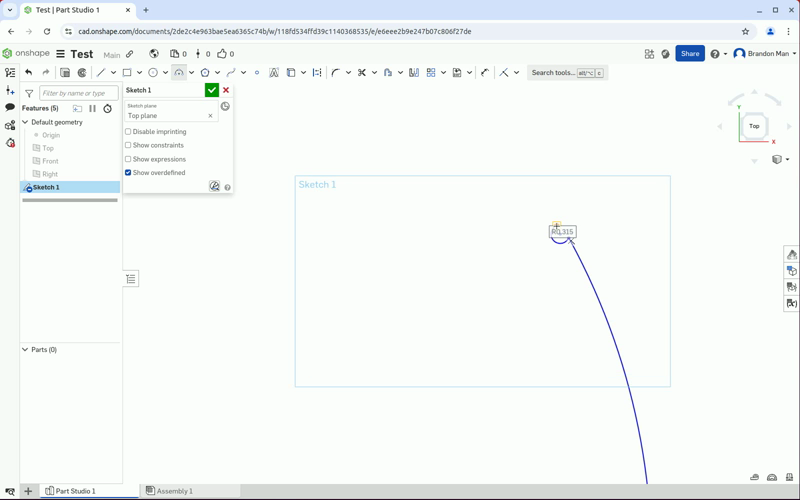
scroll(6)
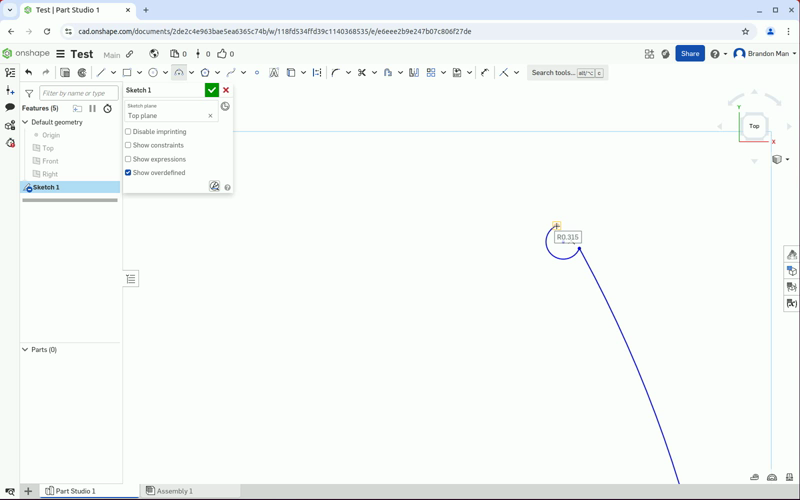
click(556, 225)
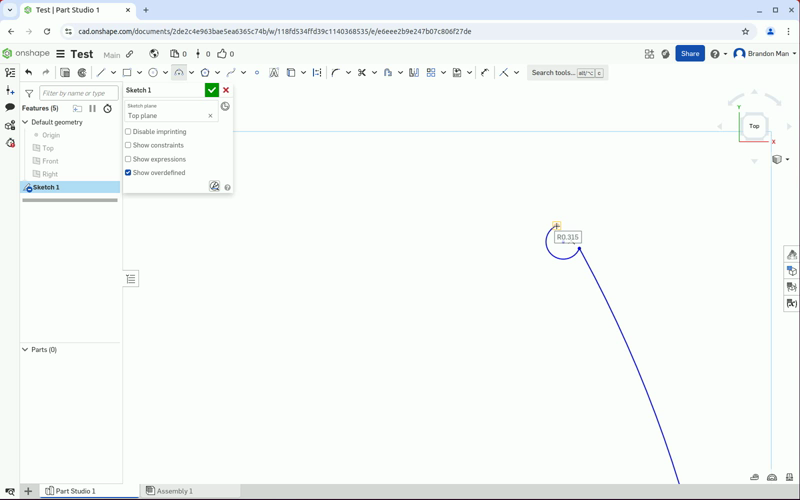
scroll(-6)
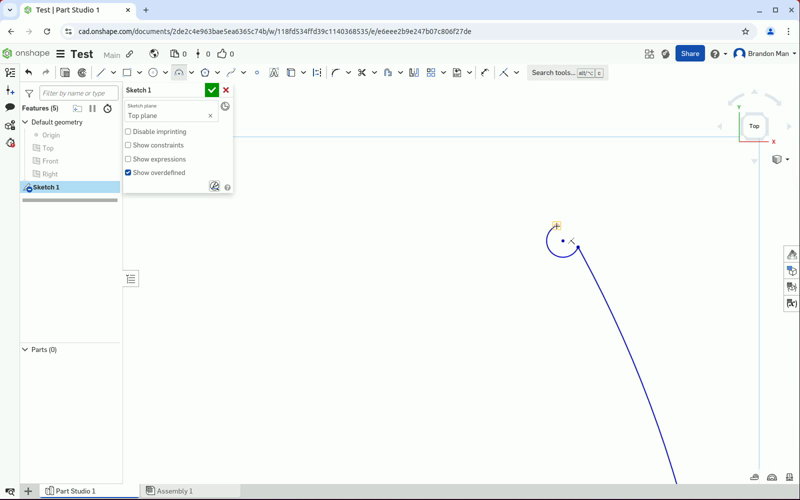
scroll(-6)
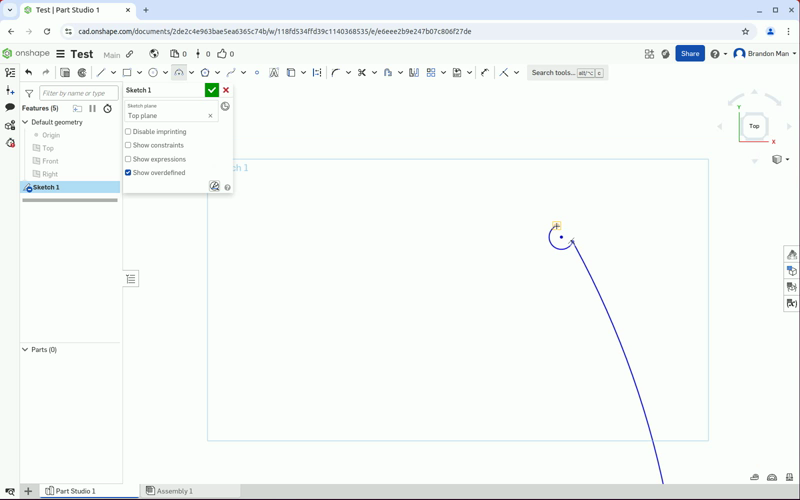
scroll(-6)
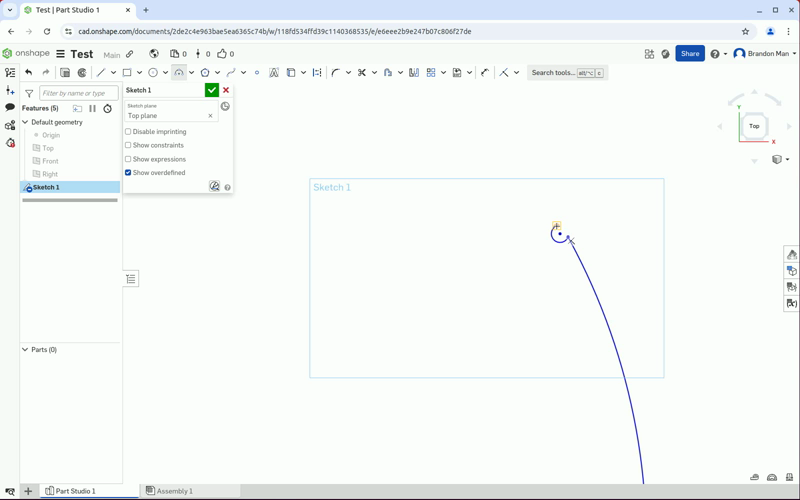
scroll(-6)
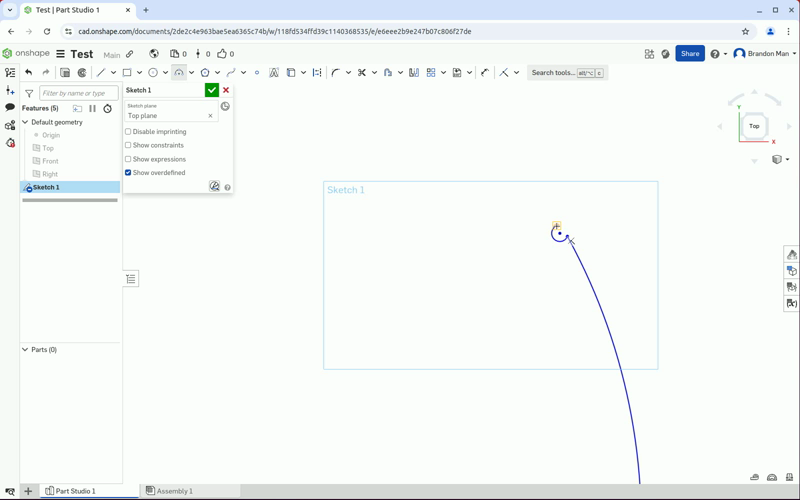
scroll(-6)
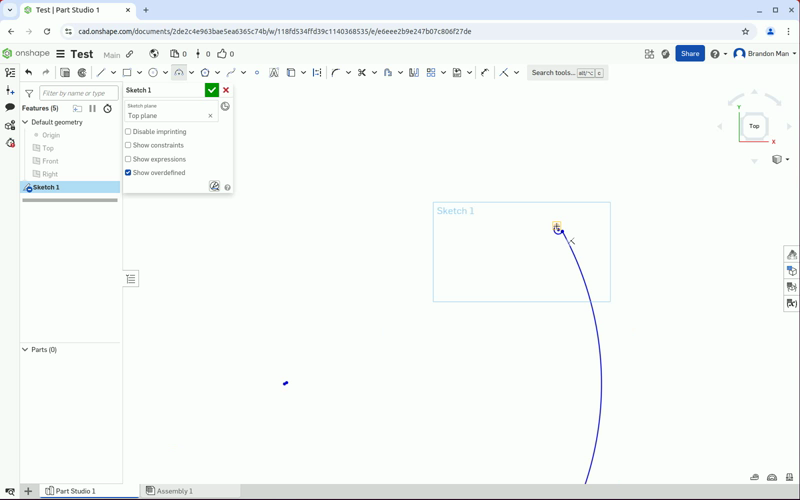
scroll(-6)
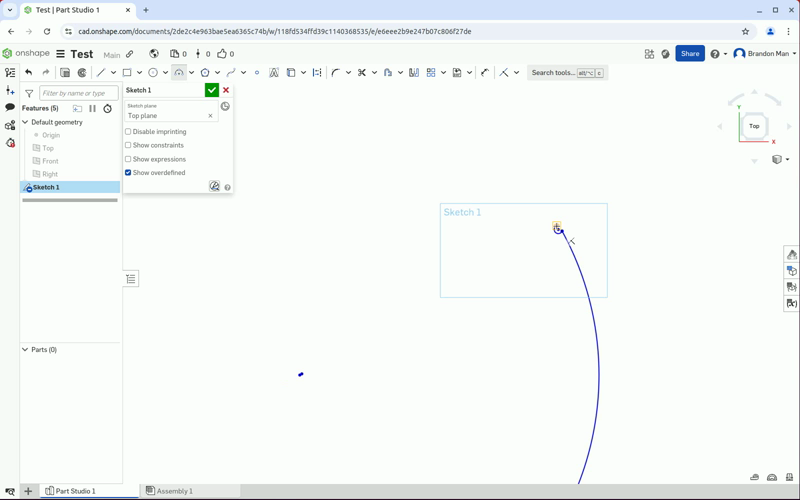
scroll(-6)
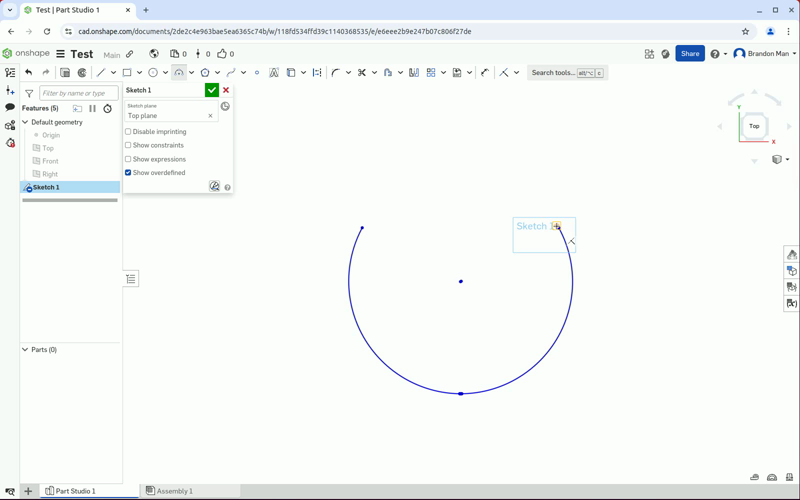
key_down(shift)
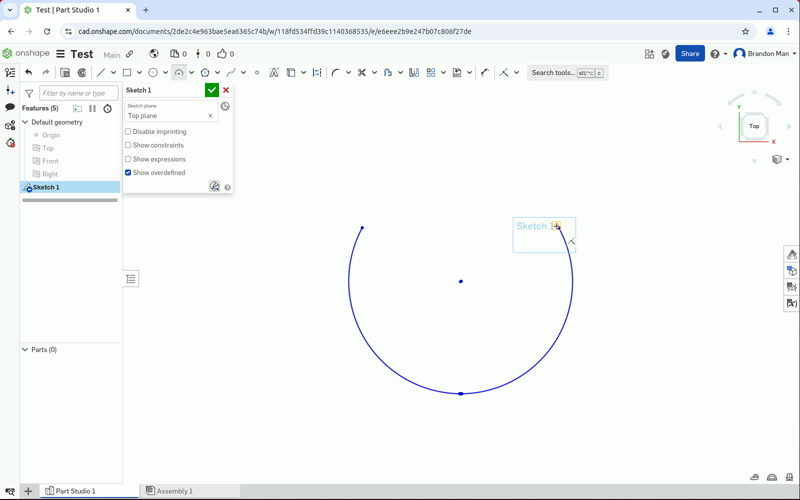
mouse_move(364, 225)
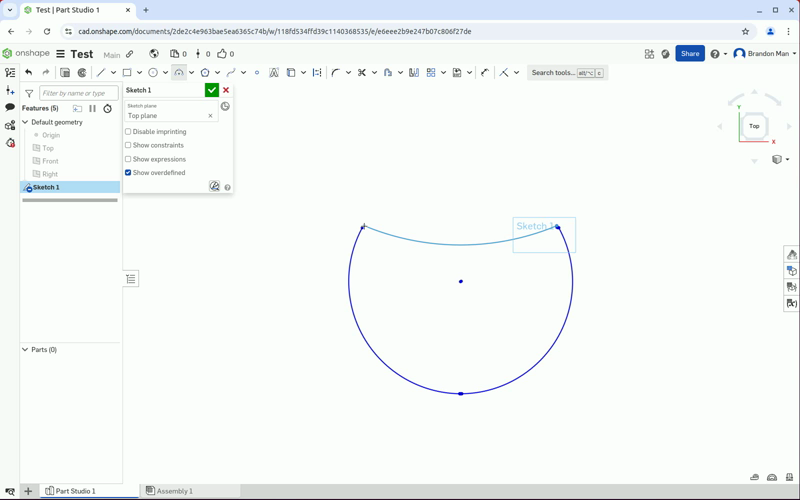
scroll(6)
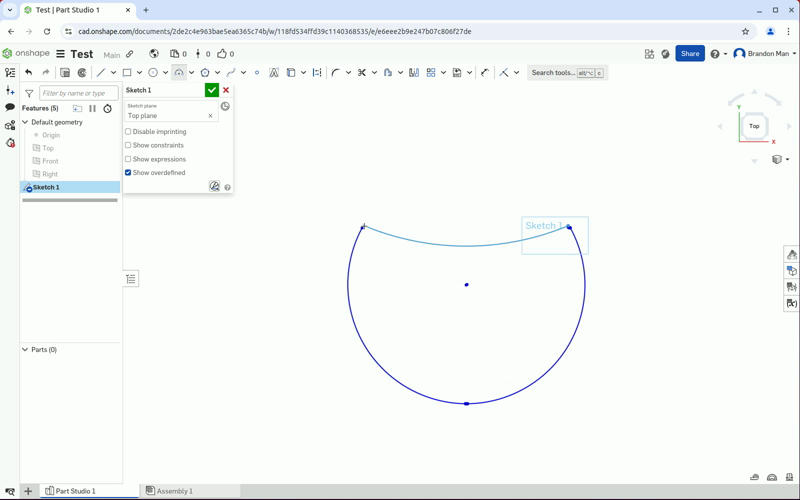
scroll(6)
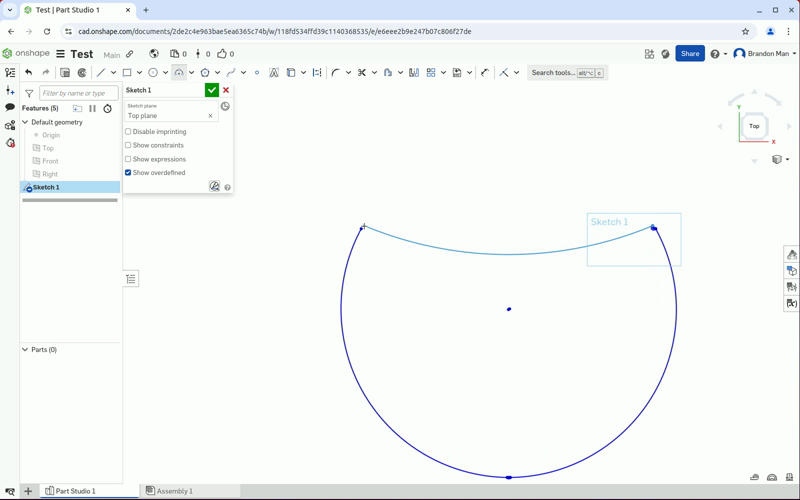
scroll(6)
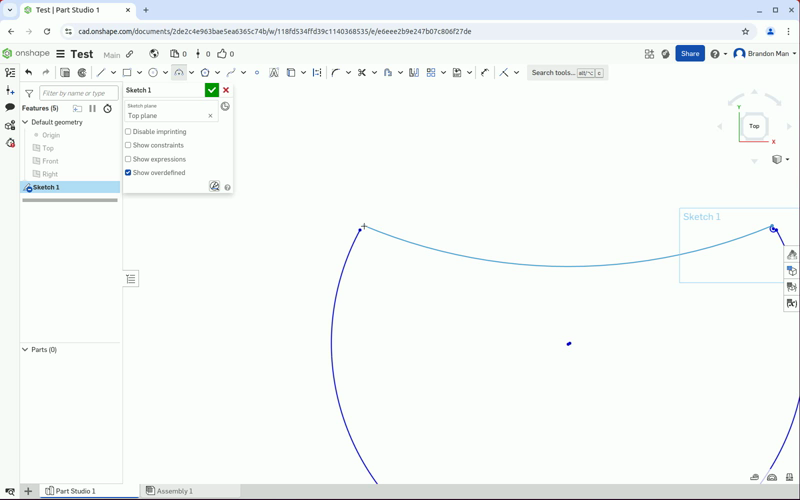
scroll(6)
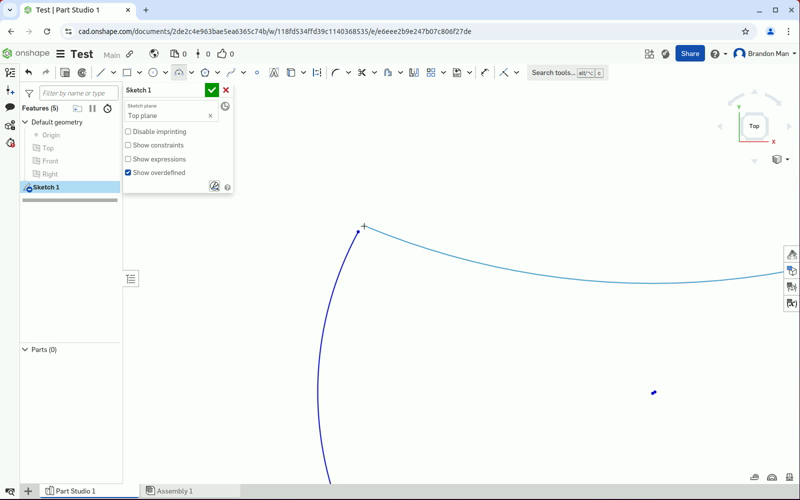
scroll(6)
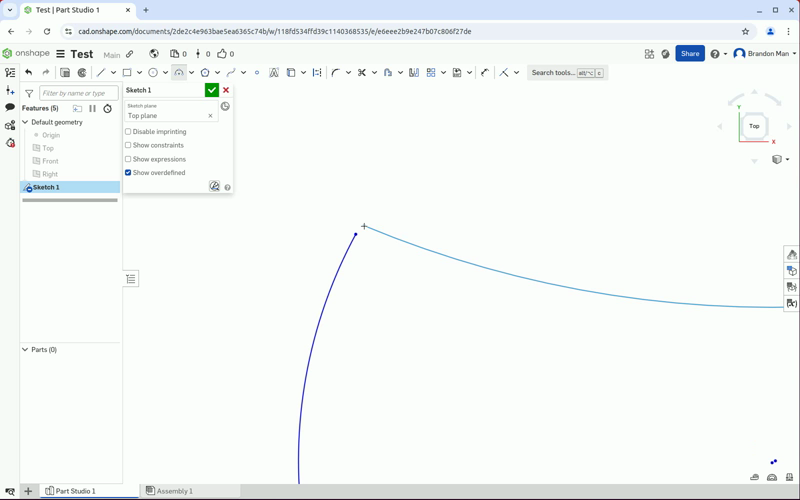
scroll(6)
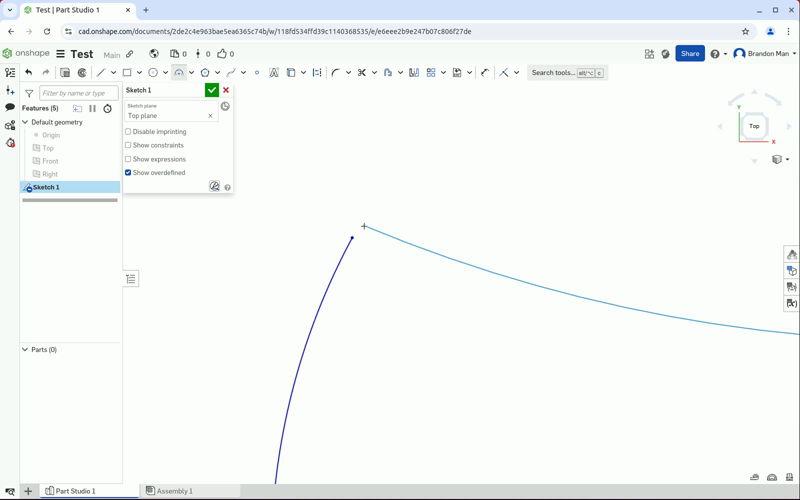
scroll(6)
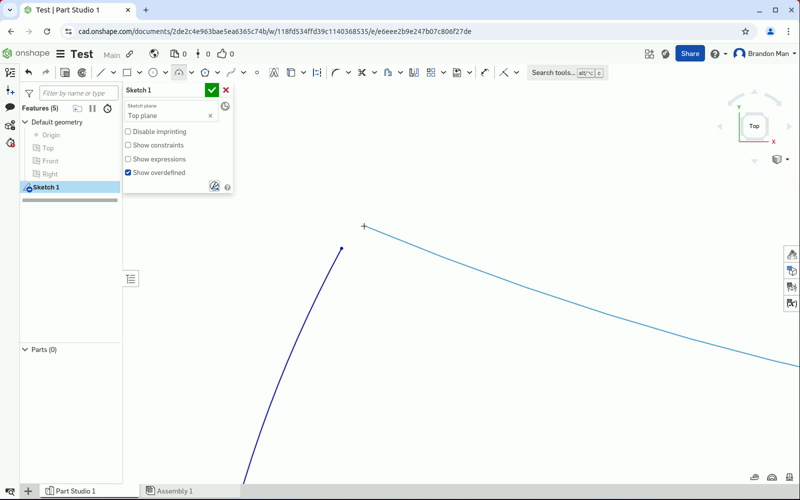
click(364, 225)
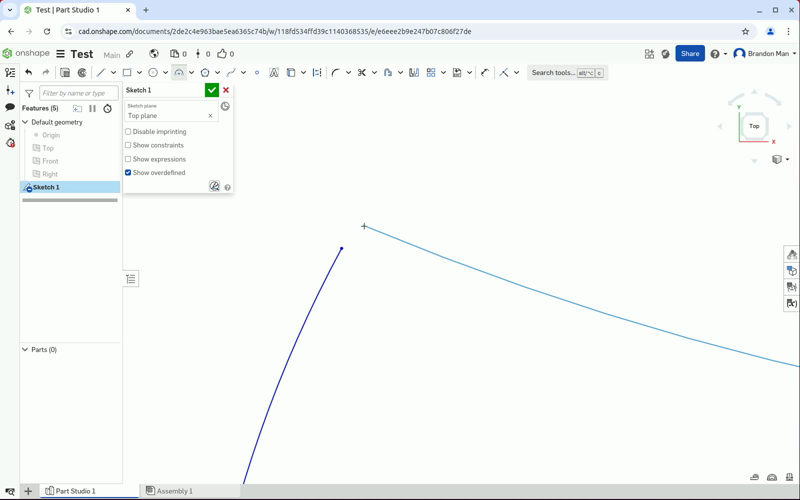
scroll(-6)
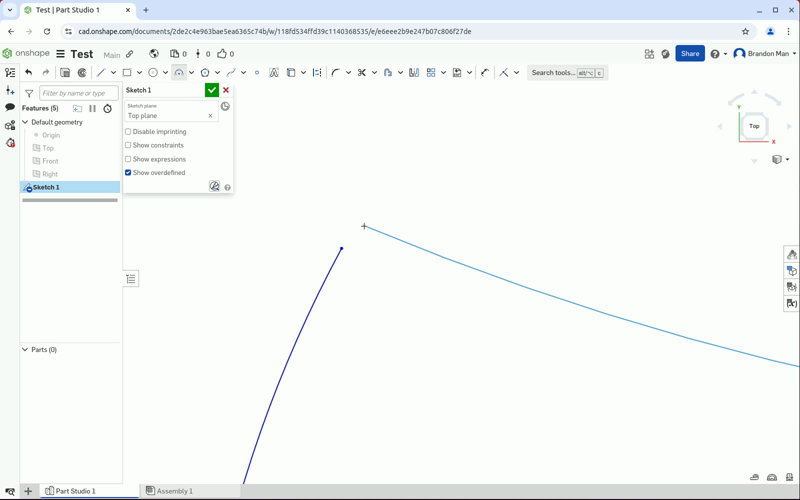
scroll(-6)
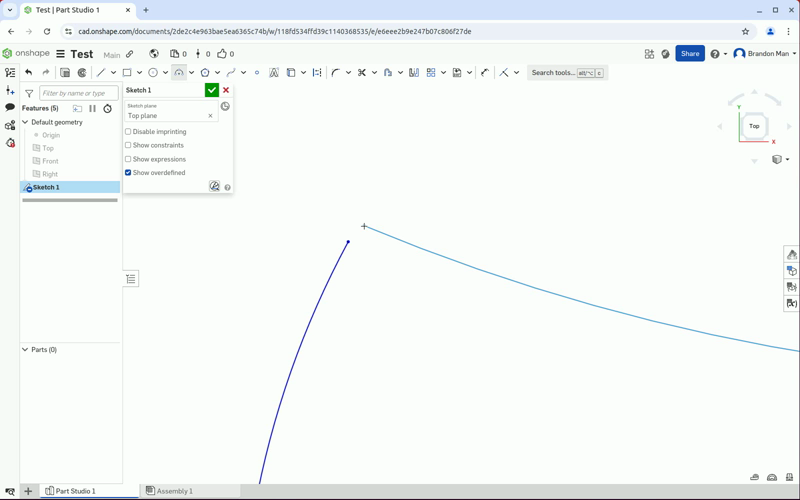
scroll(-6)
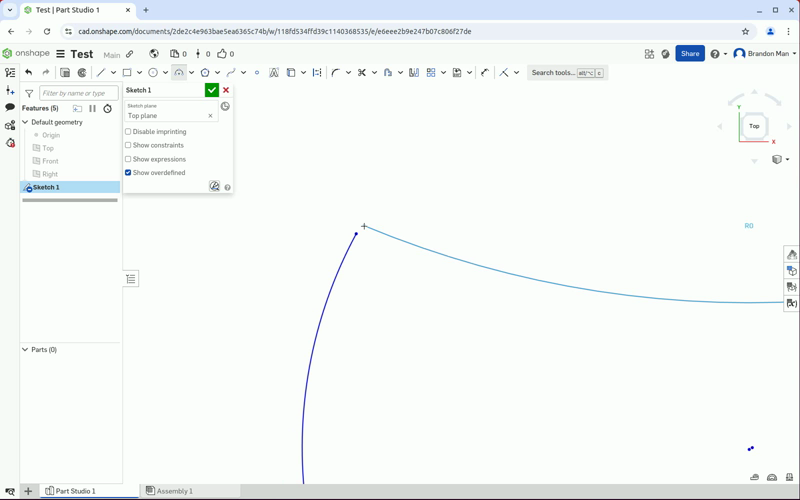
scroll(-6)
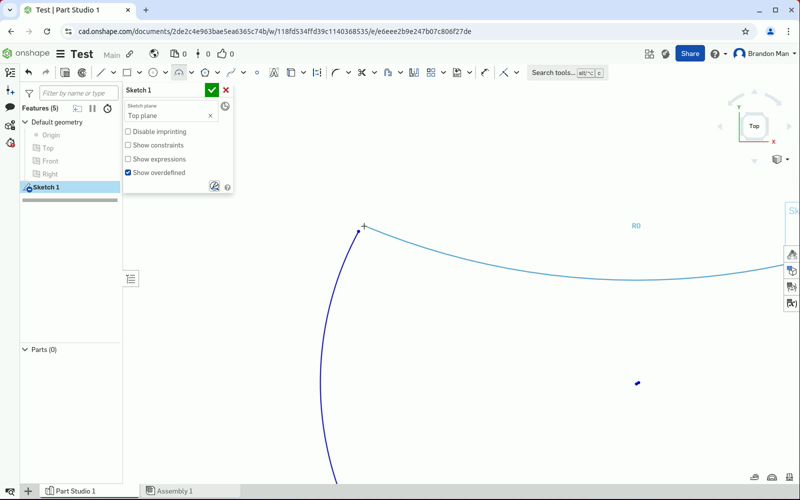
scroll(-6)
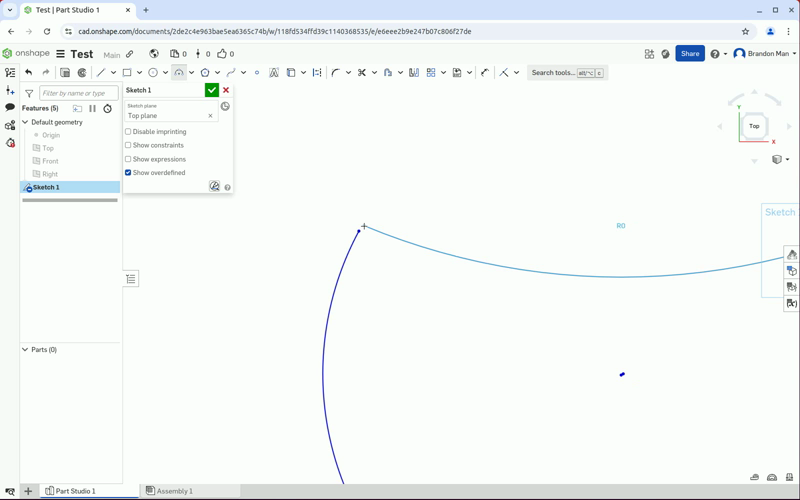
scroll(-6)
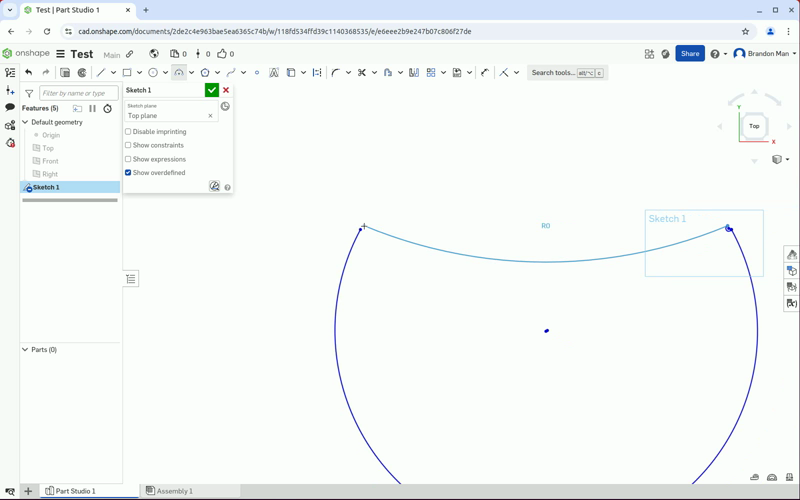
scroll(-6)
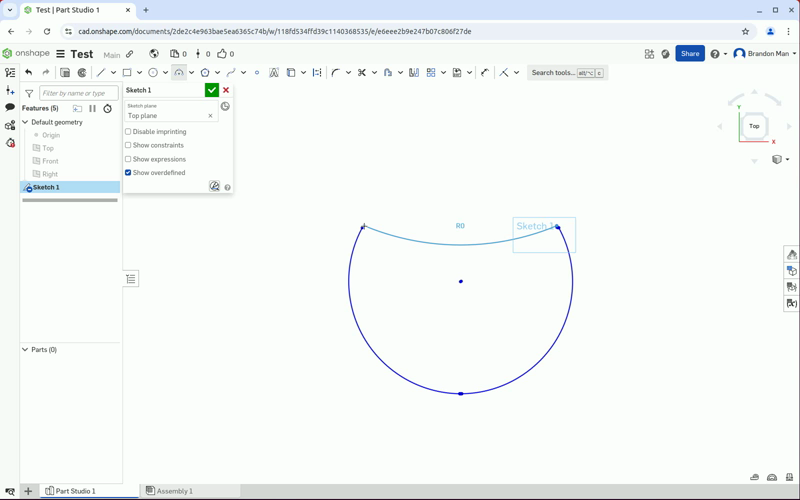
mouse_move(460, 171)
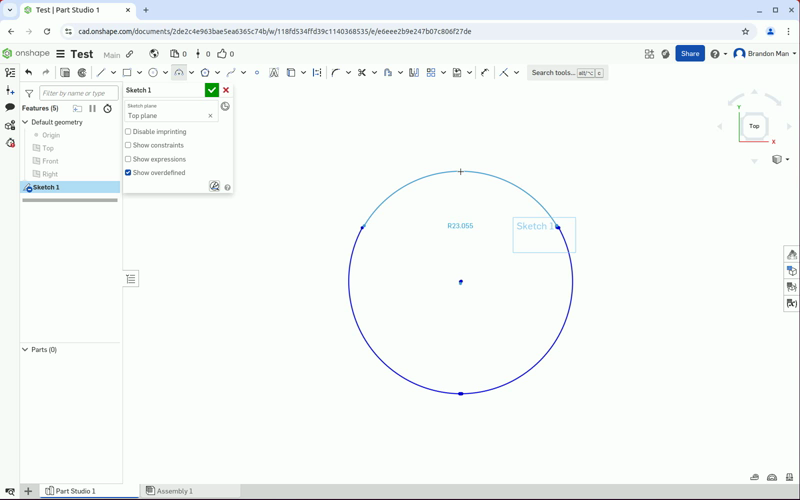
click(460, 171)
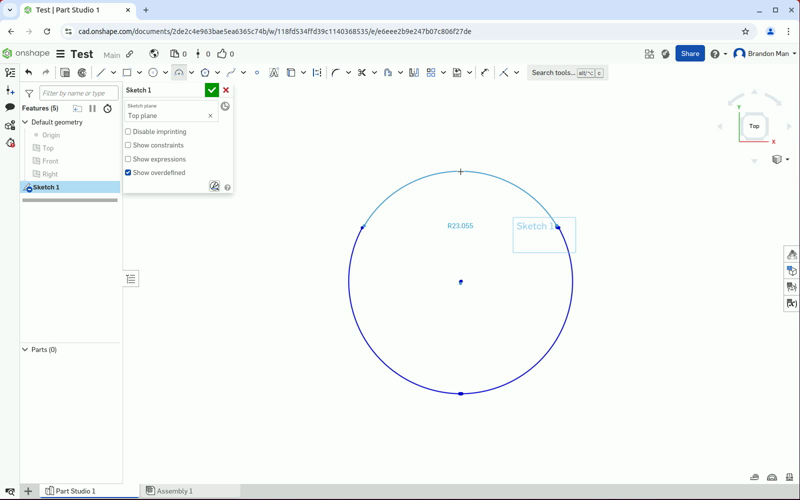
key_up(shift)
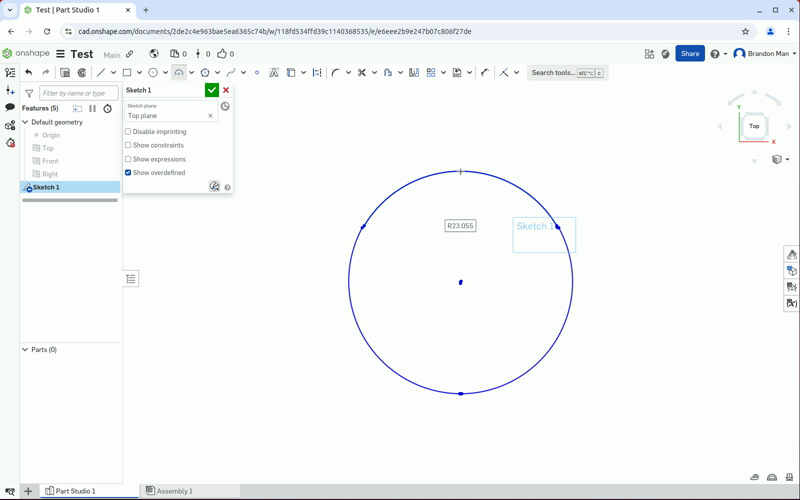
mouse_move(364, 225)
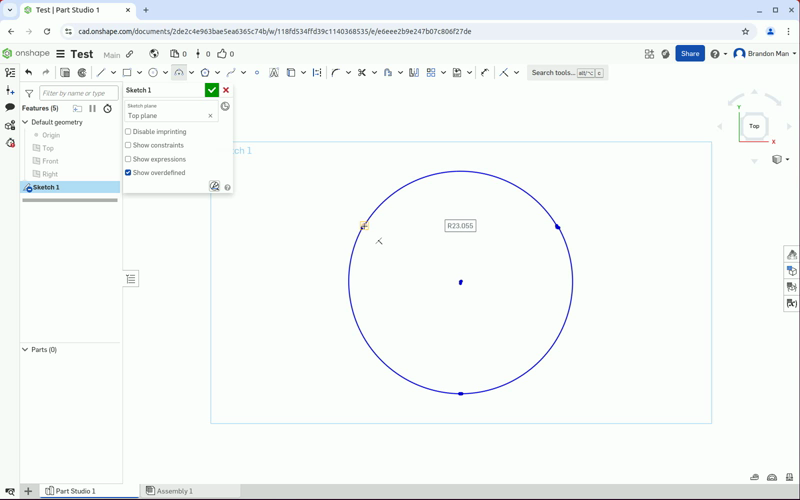
scroll(6)
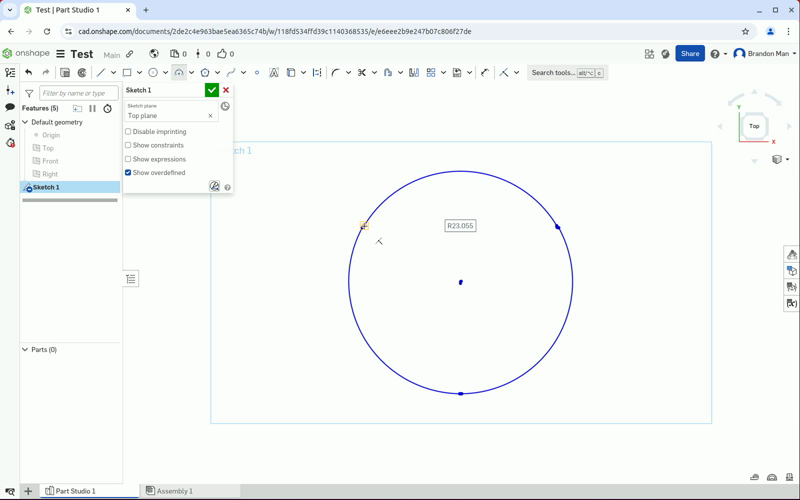
scroll(6)
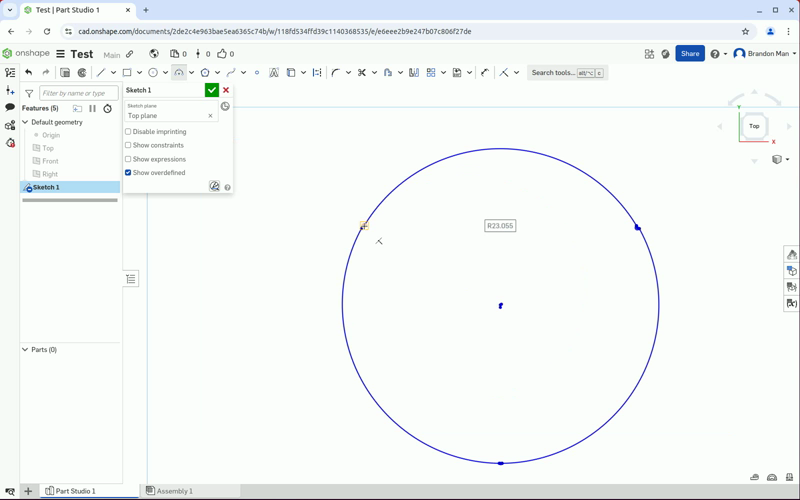
scroll(6)
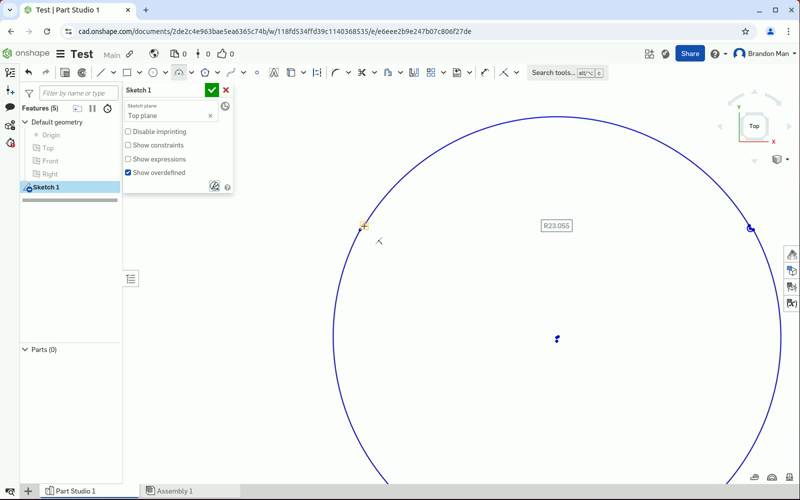
scroll(6)
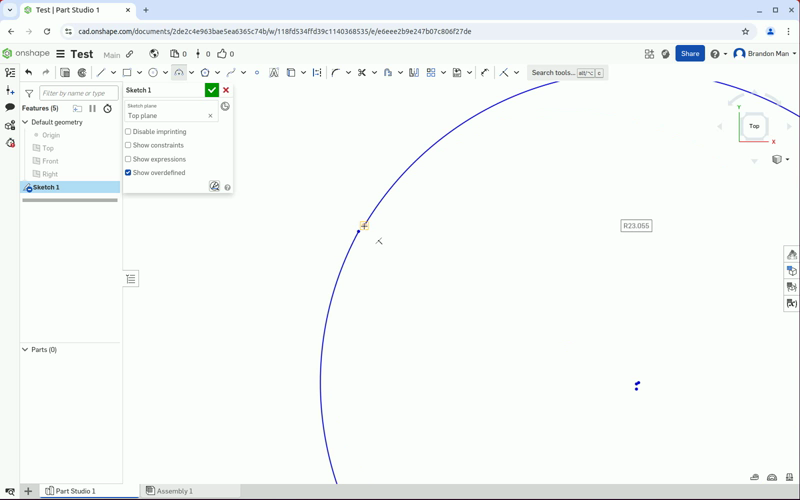
scroll(6)
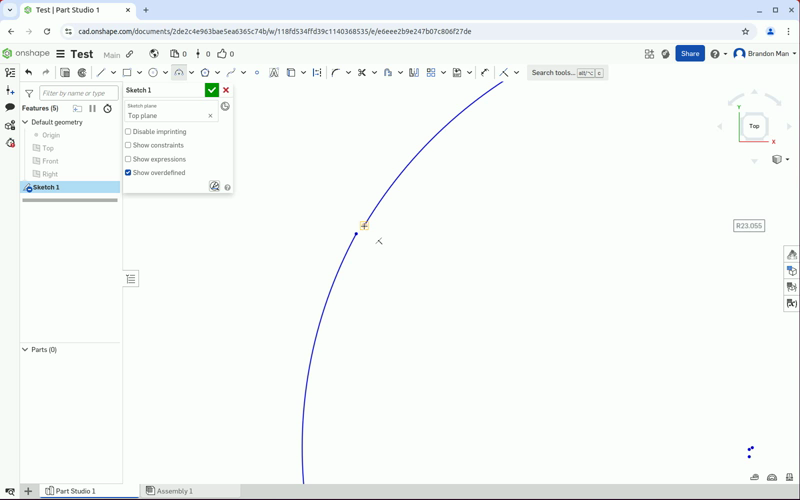
scroll(6)
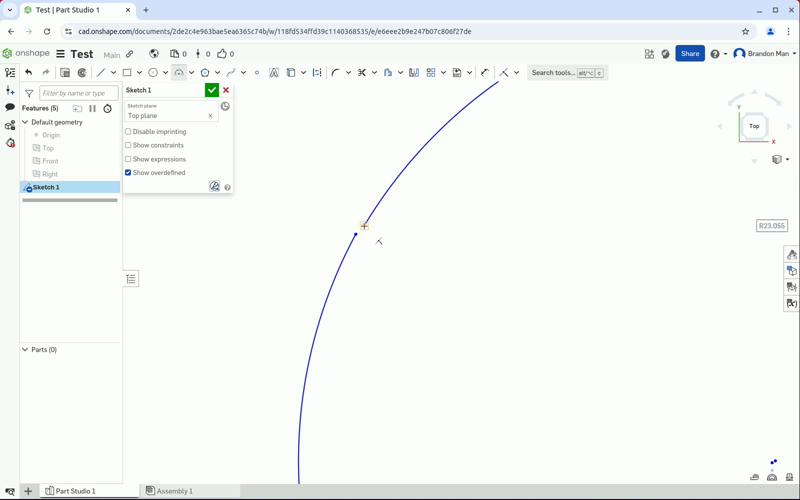
scroll(6)
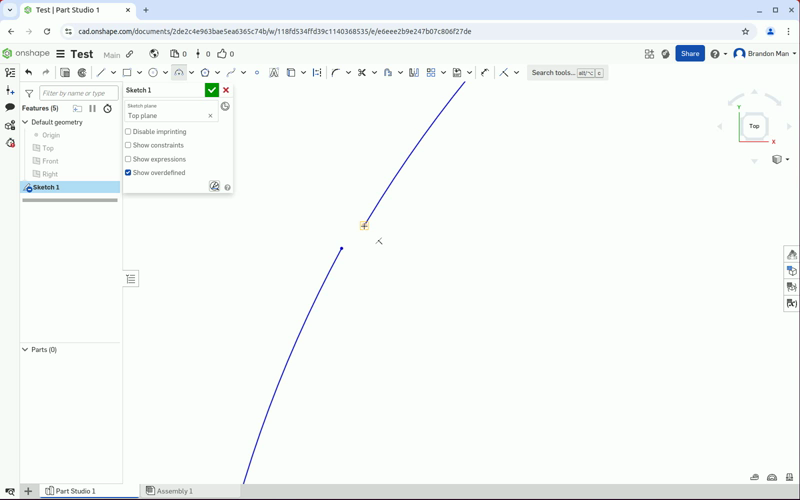
click(364, 225)
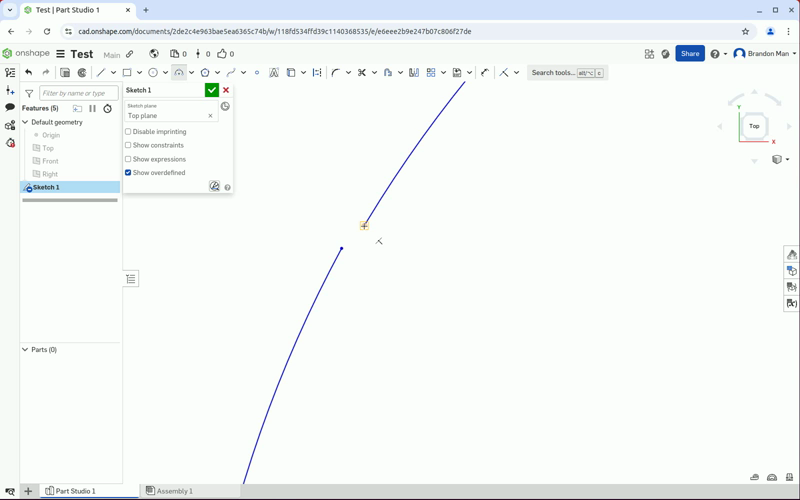
scroll(-6)
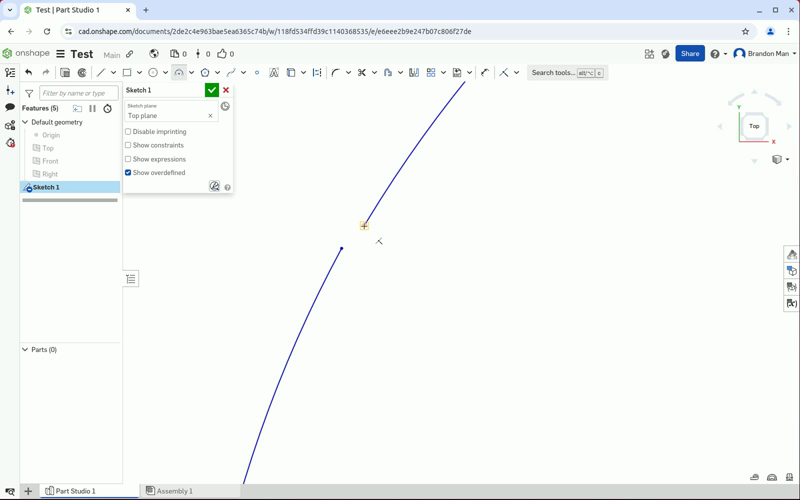
scroll(-6)
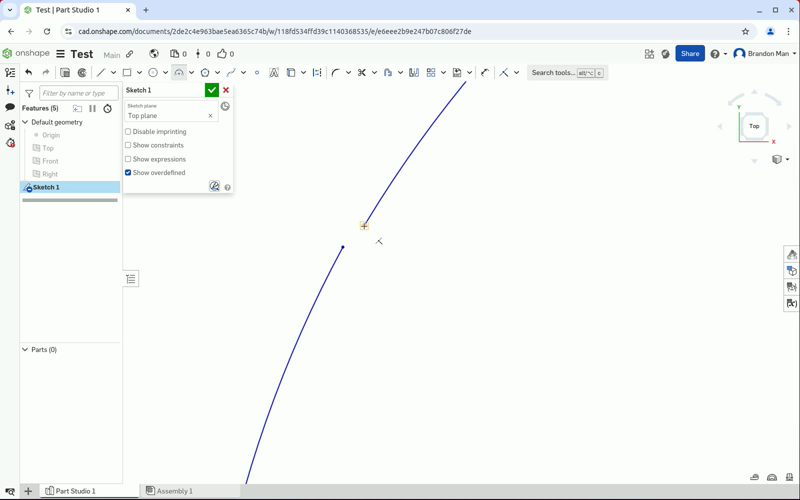
scroll(-6)
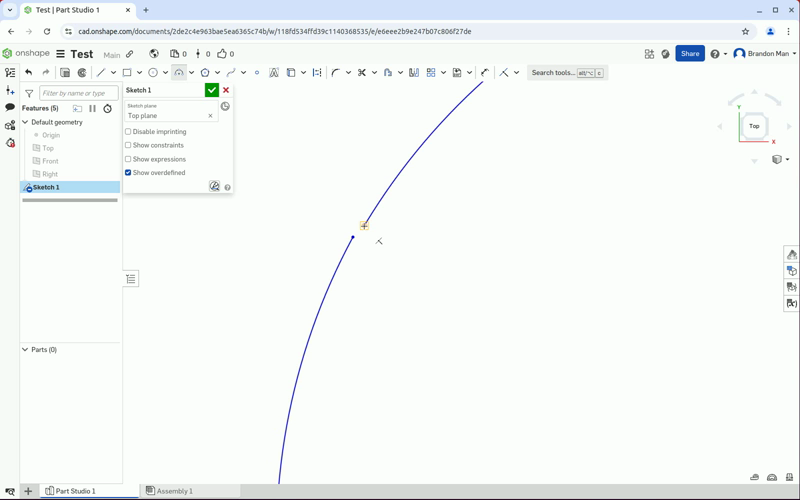
scroll(-6)
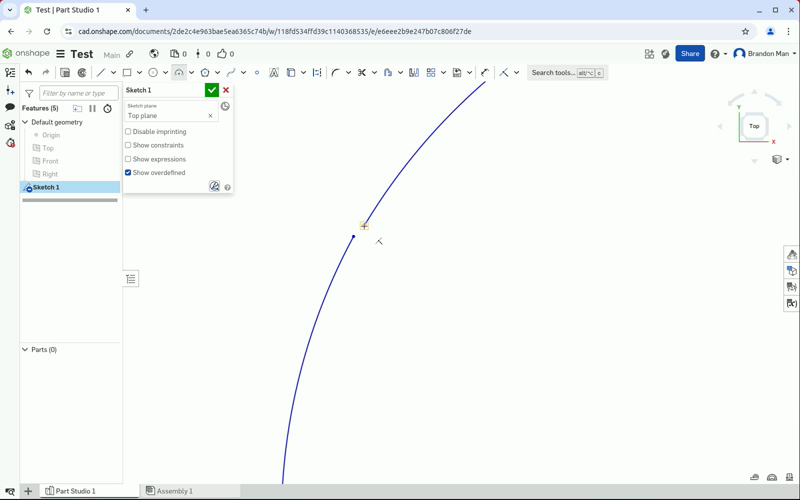
scroll(-6)
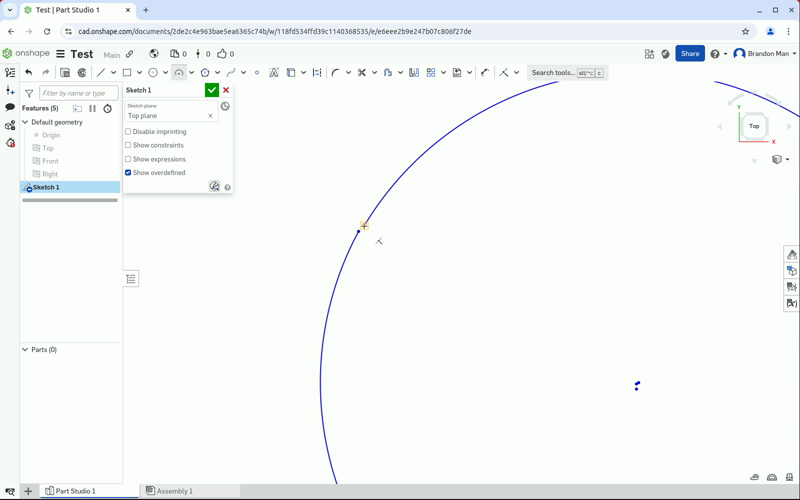
scroll(-6)
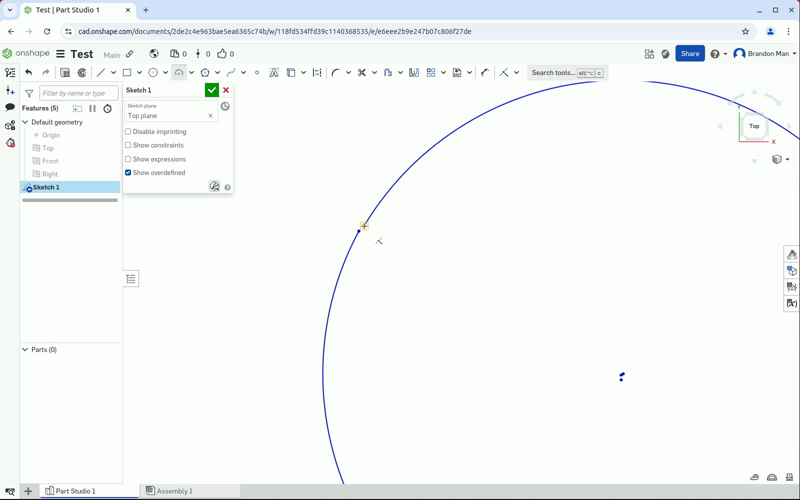
scroll(-6)
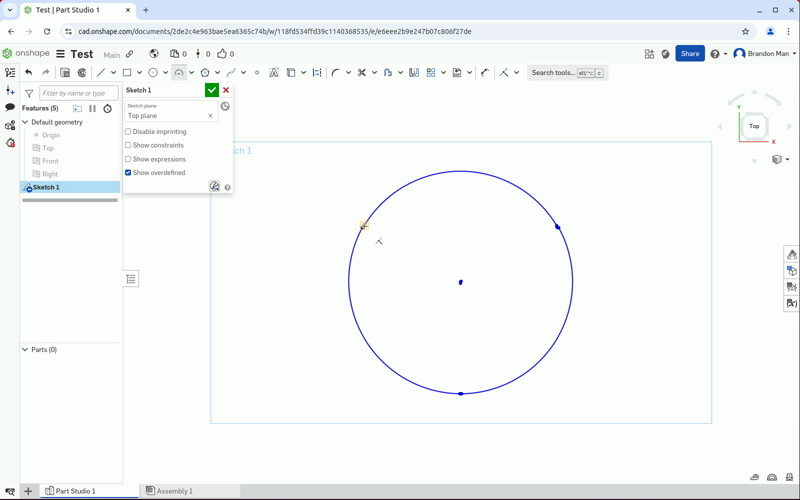
mouse_move(362, 227)
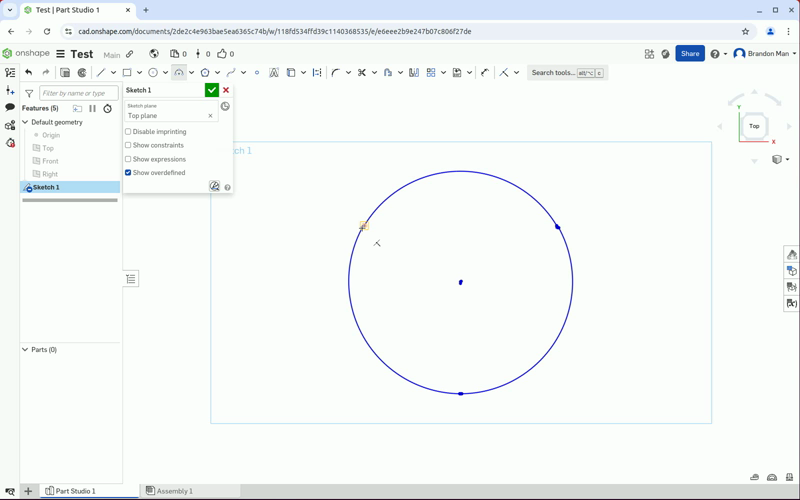
scroll(6)
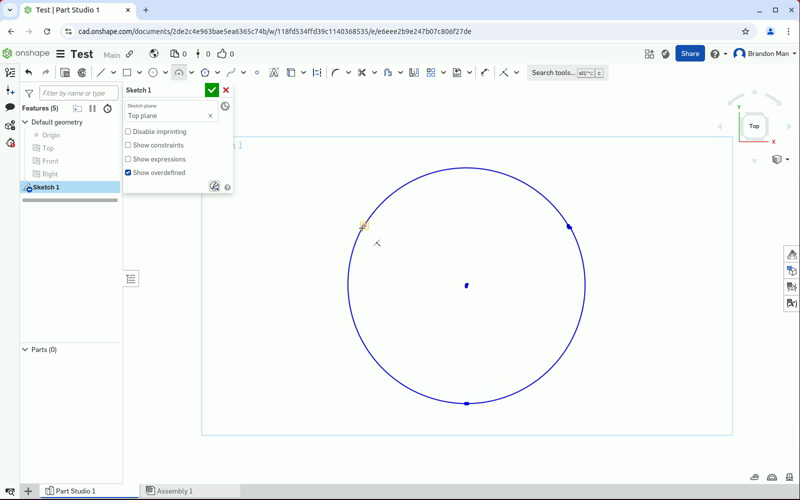
scroll(6)
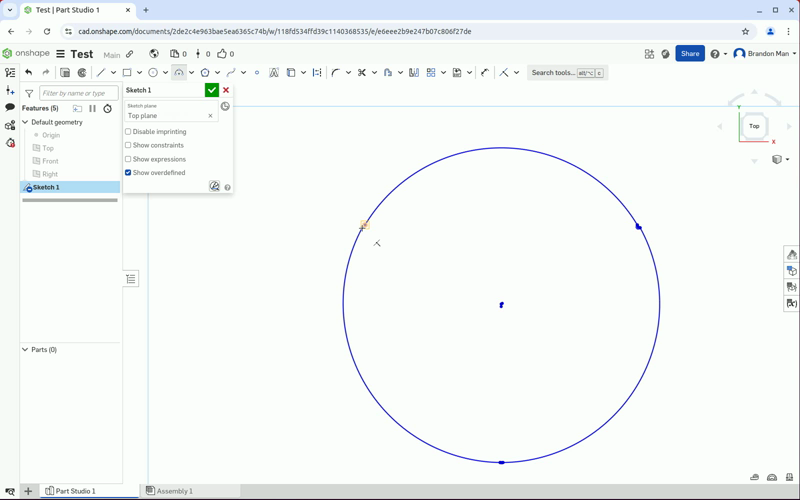
scroll(6)
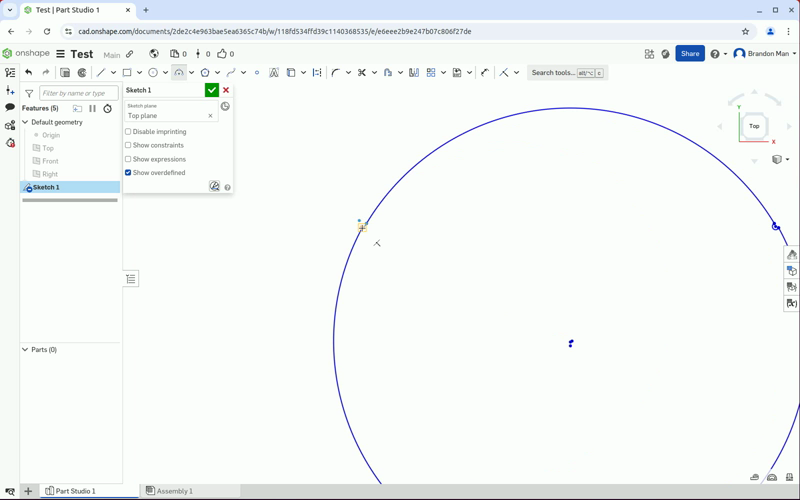
scroll(6)
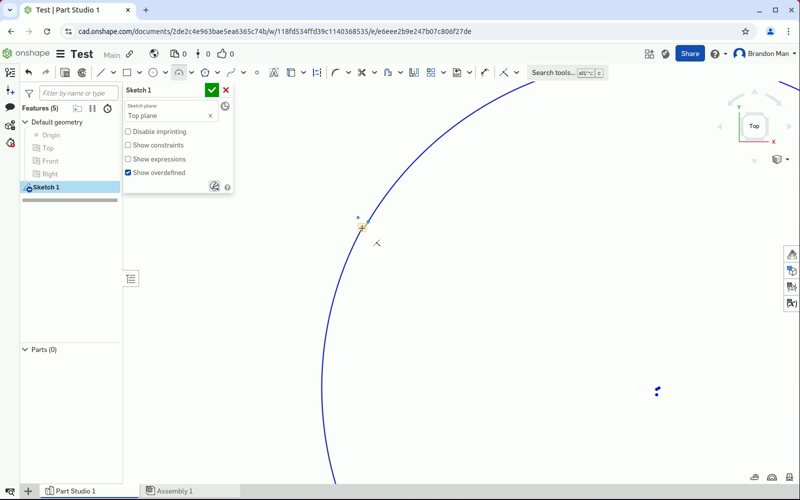
scroll(6)
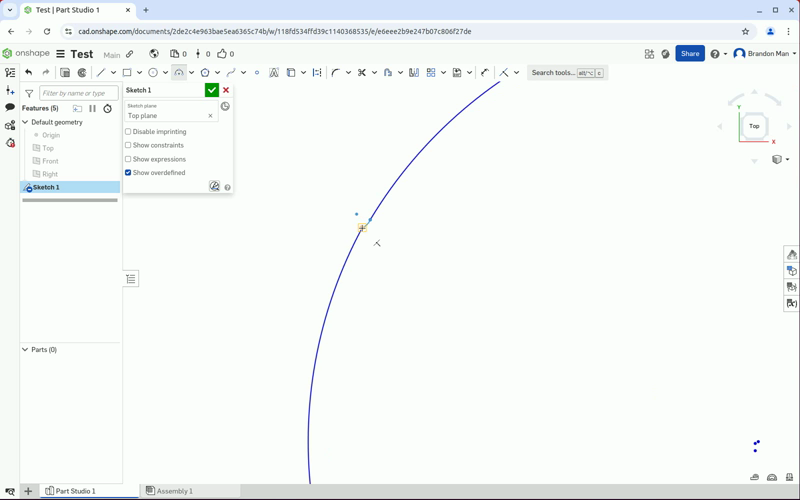
scroll(6)
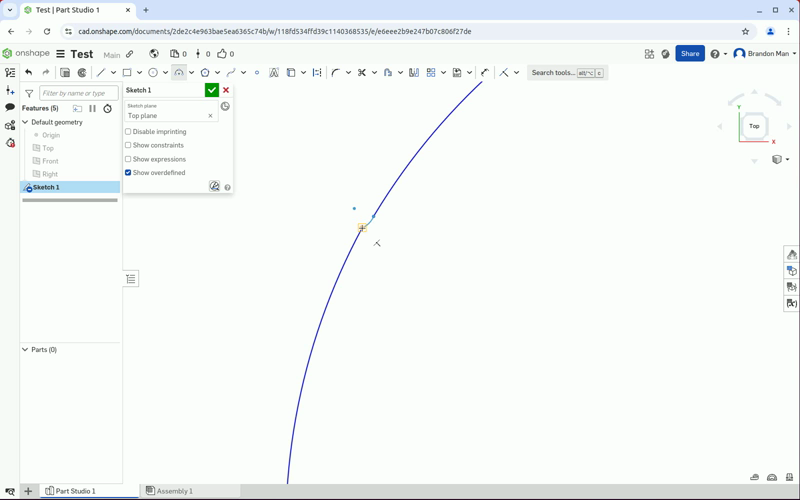
scroll(6)
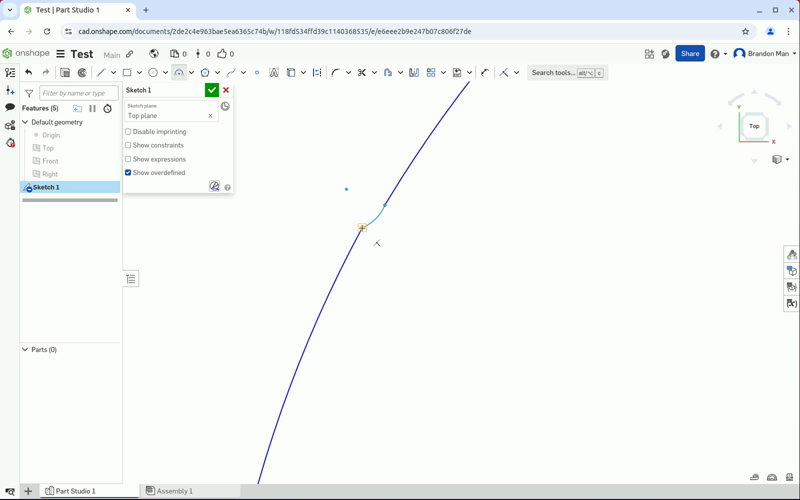
click(362, 227)
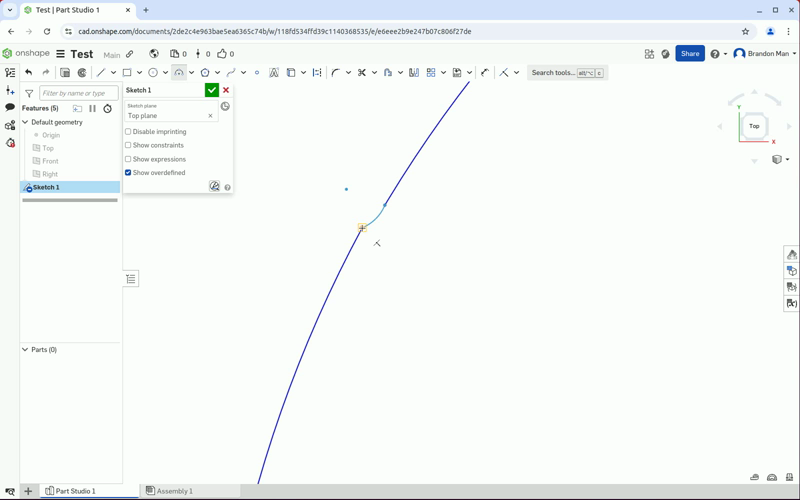
scroll(-6)
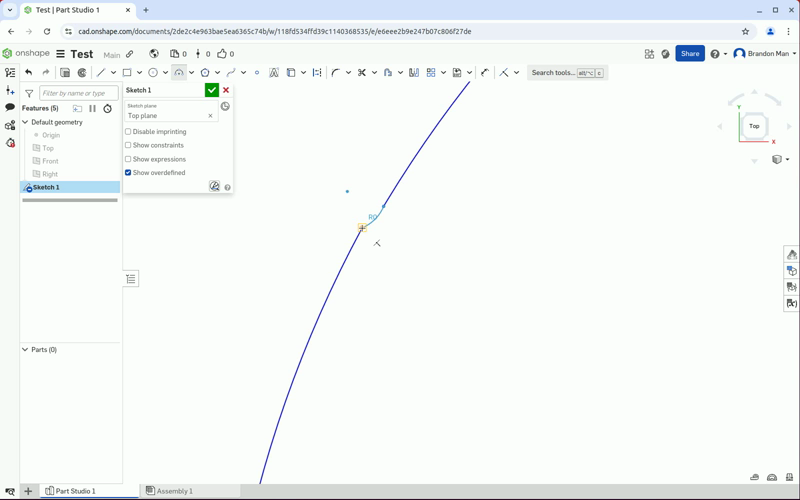
scroll(-6)
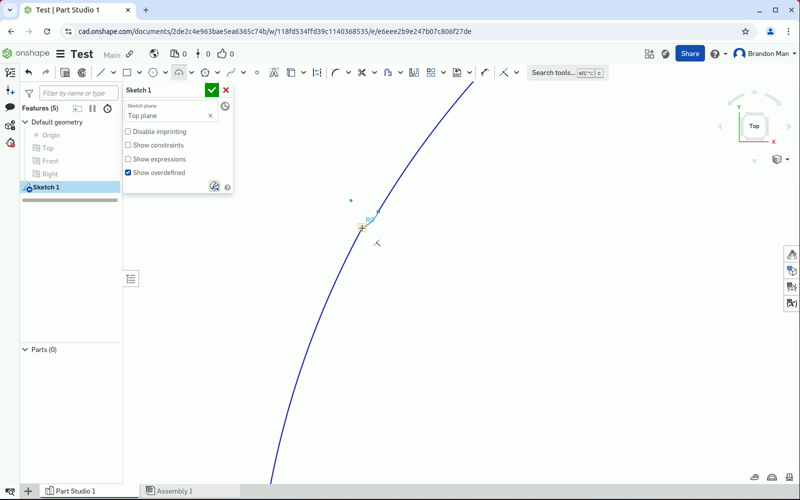
scroll(-6)
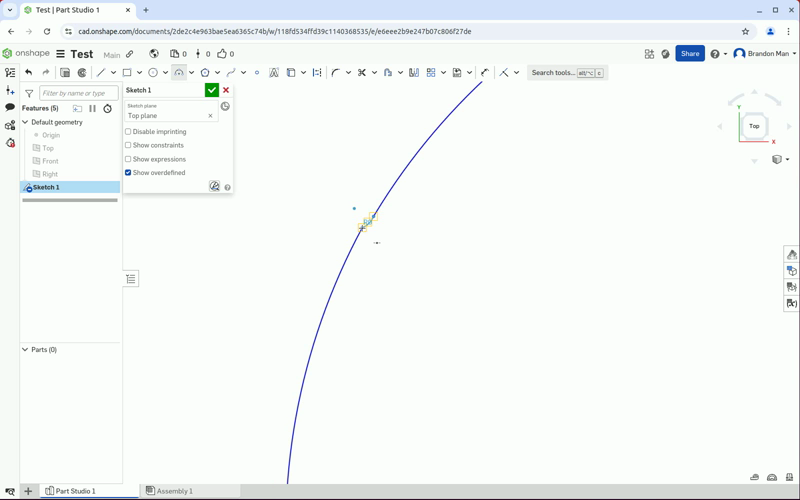
scroll(-6)
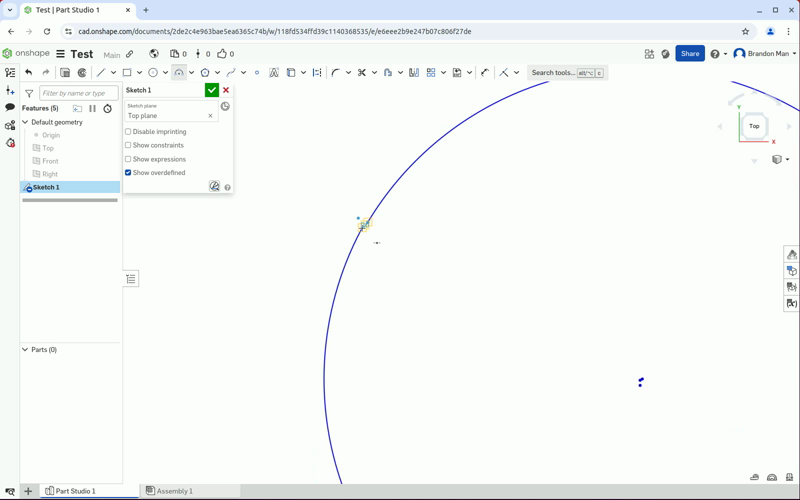
scroll(-6)
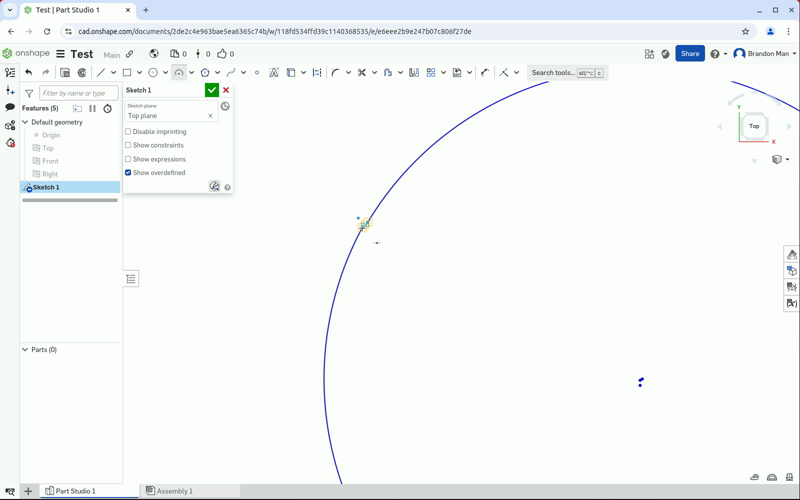
scroll(-6)
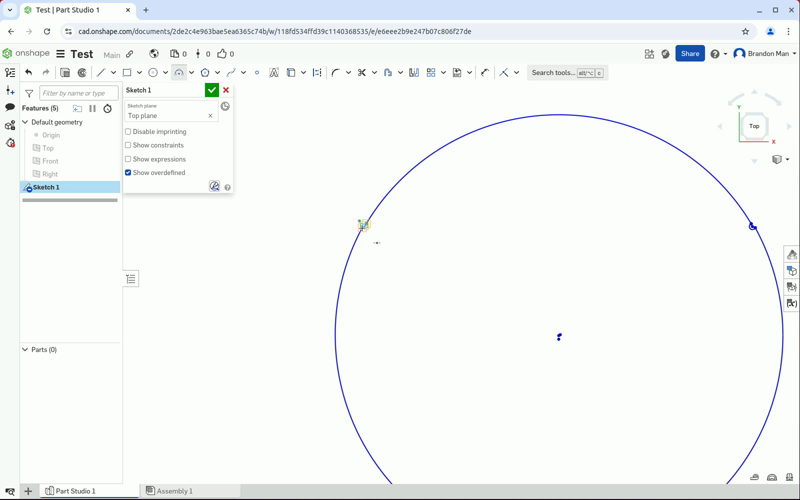
scroll(-6)
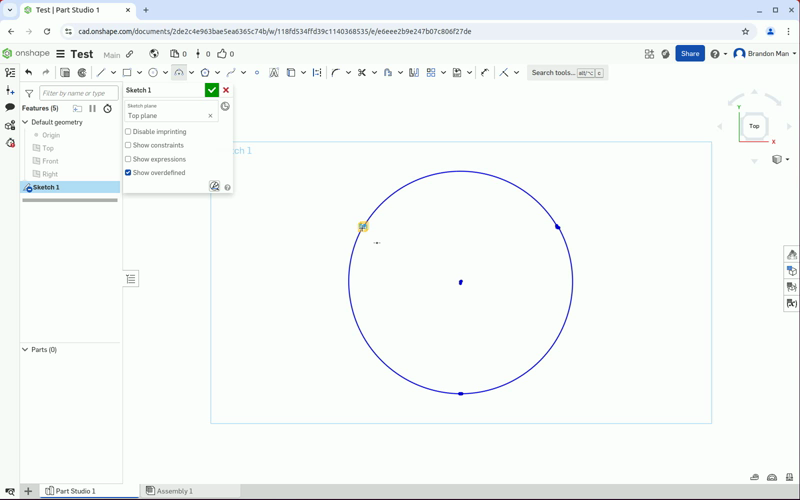
key_down(shift)
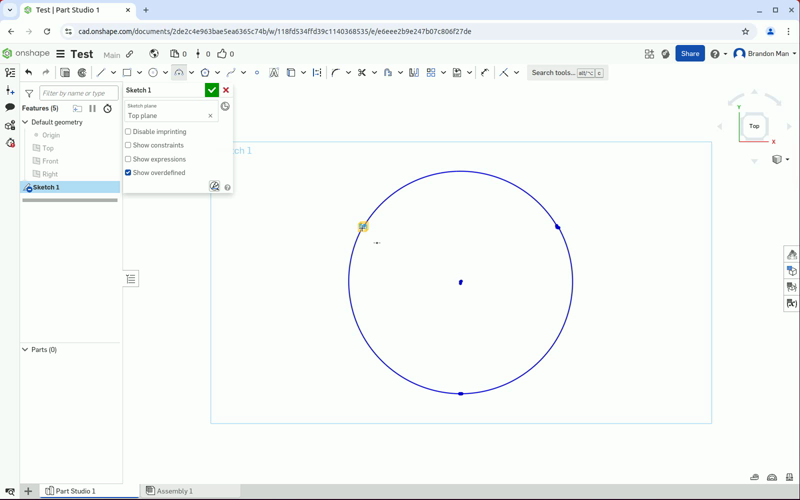
mouse_move(365, 228)
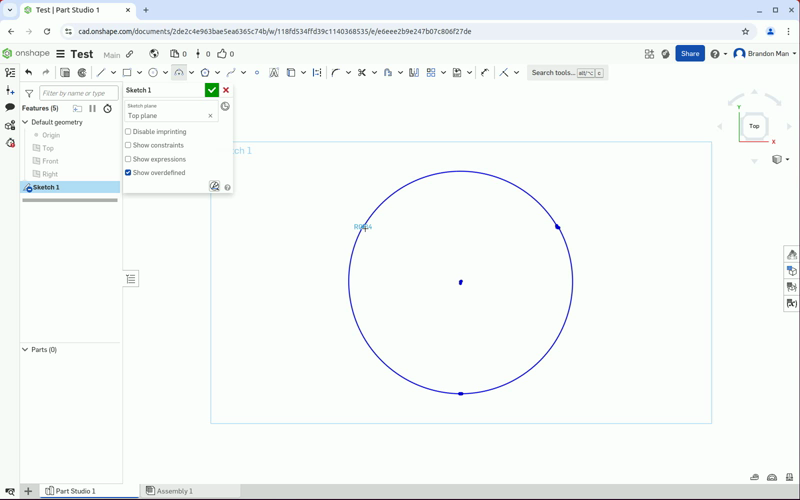
scroll(6)
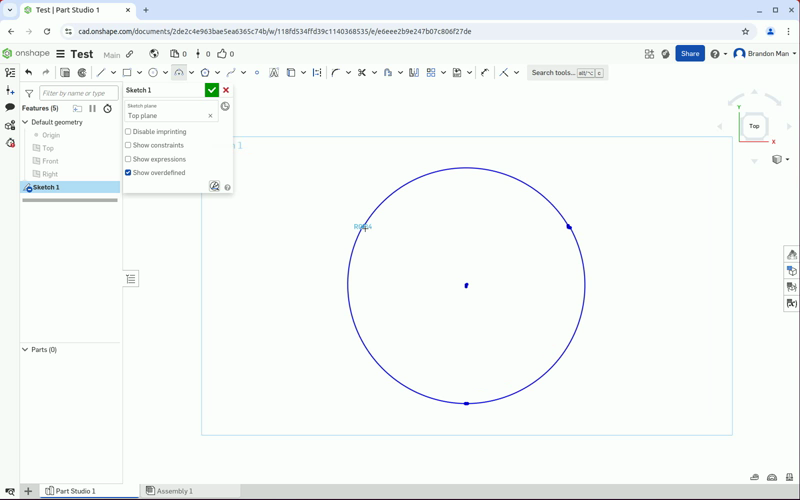
scroll(6)
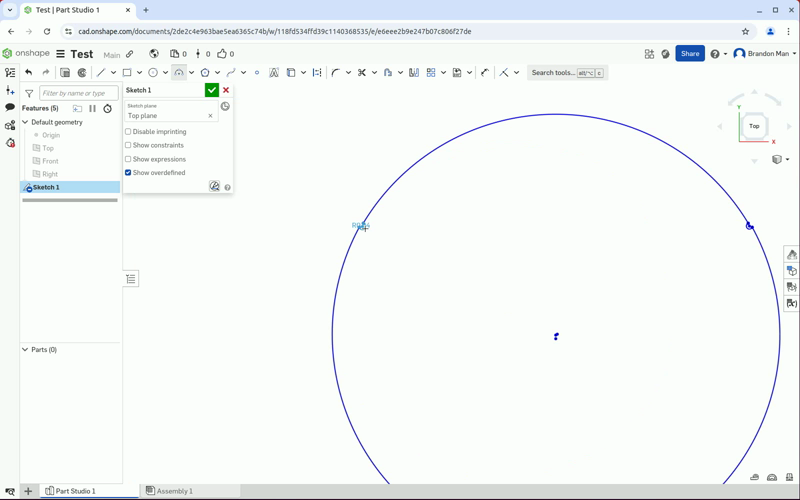
scroll(6)
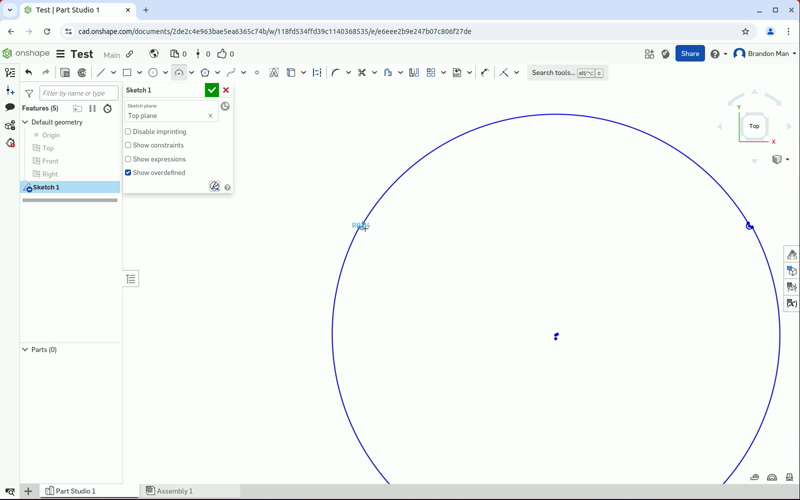
scroll(6)
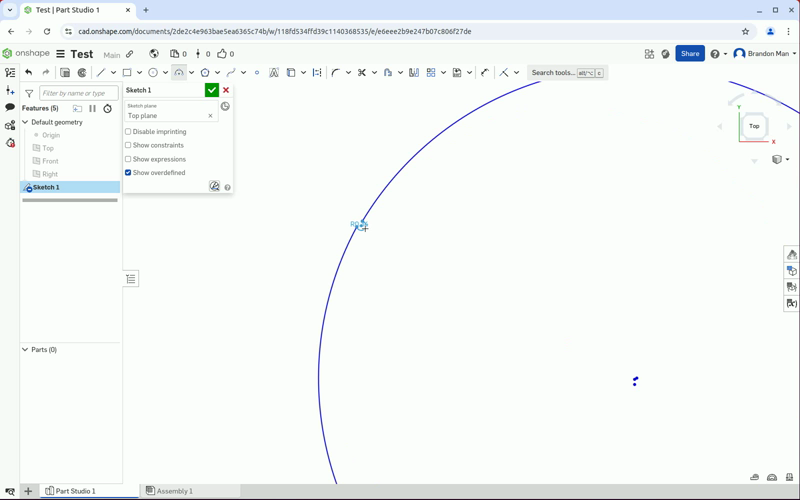
scroll(6)
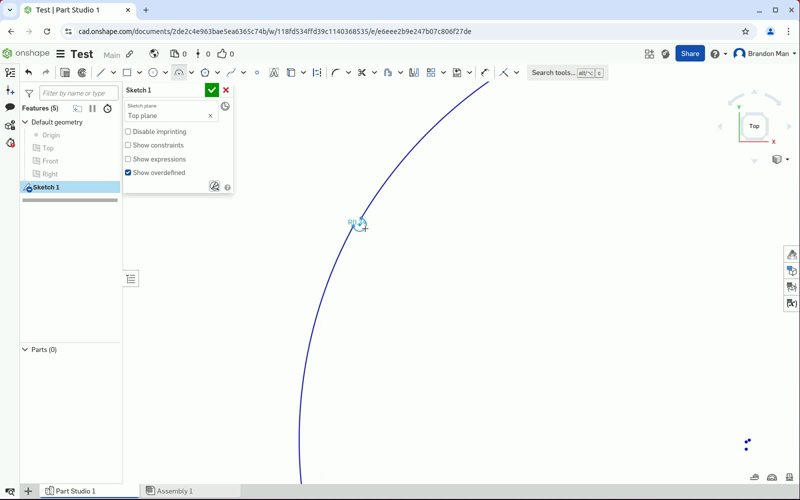
scroll(6)
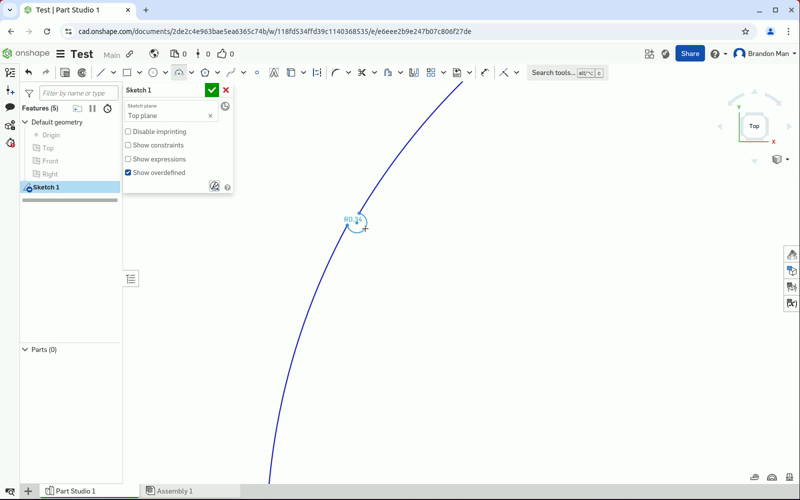
scroll(6)
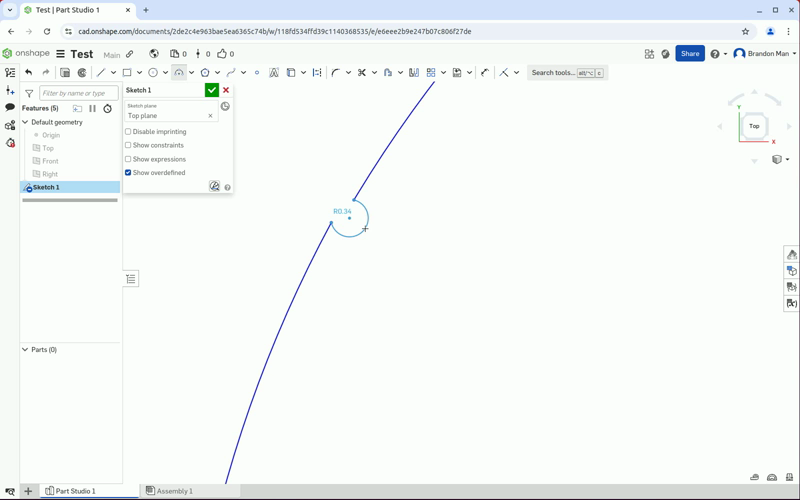
click(365, 228)
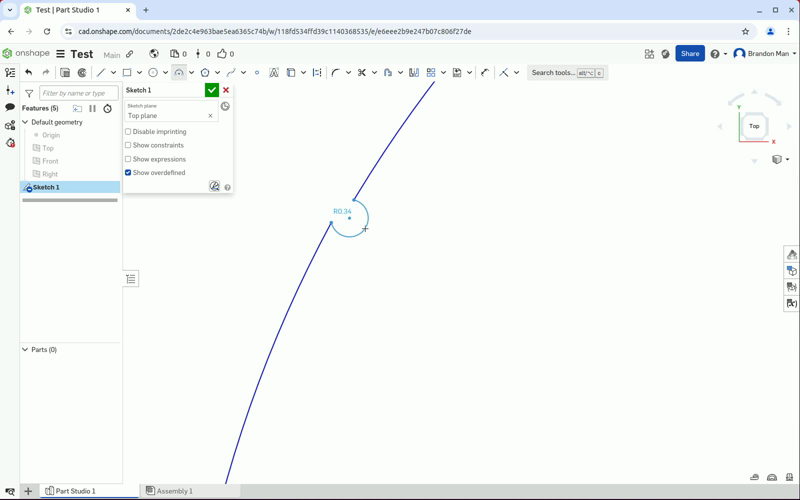
scroll(-6)
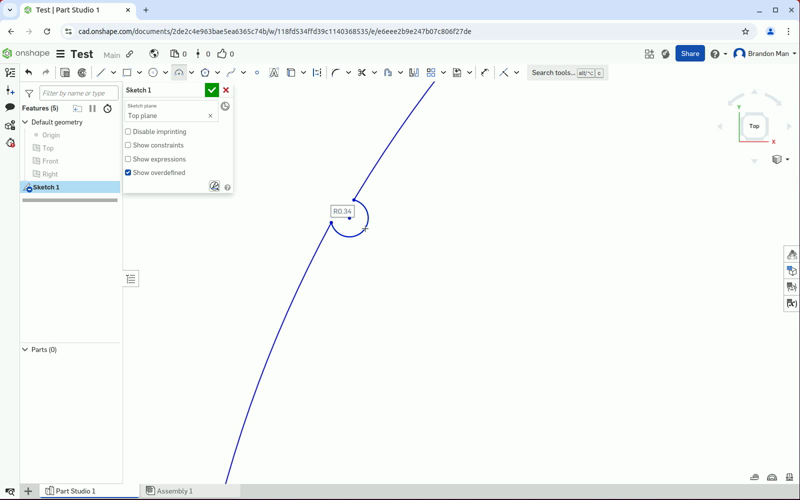
scroll(-6)
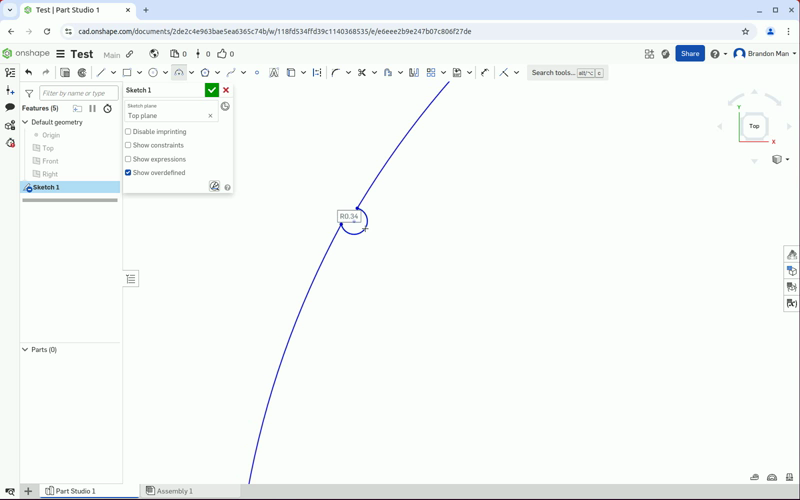
scroll(-6)
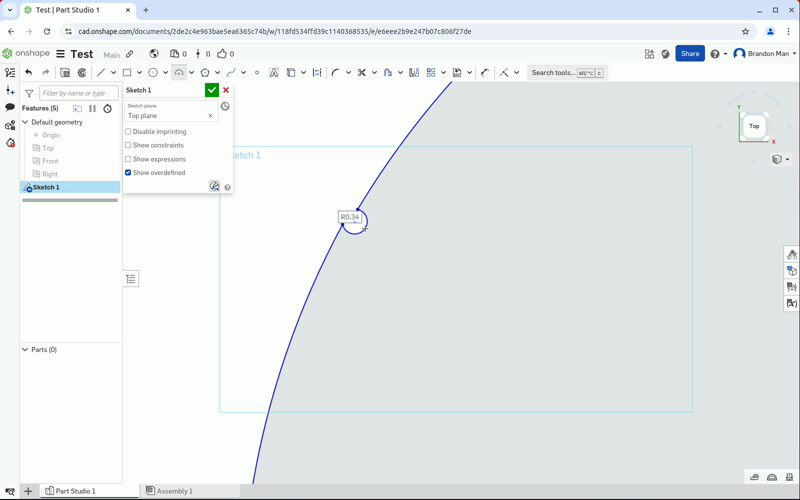
scroll(-6)
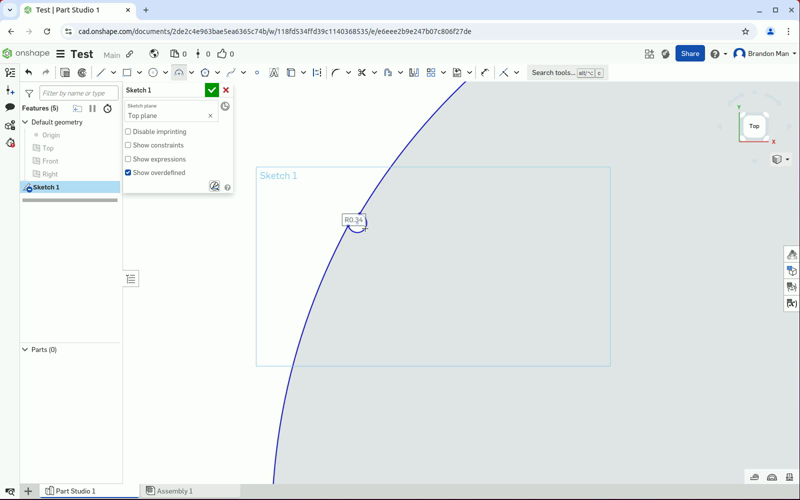
scroll(-6)
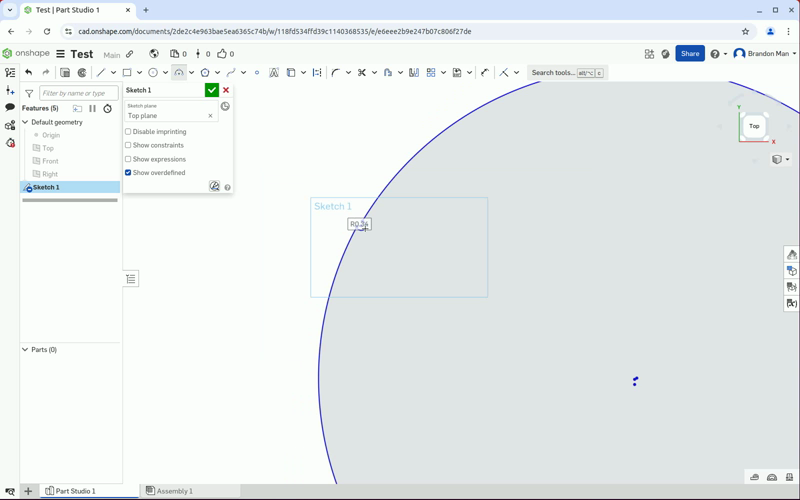
scroll(-6)
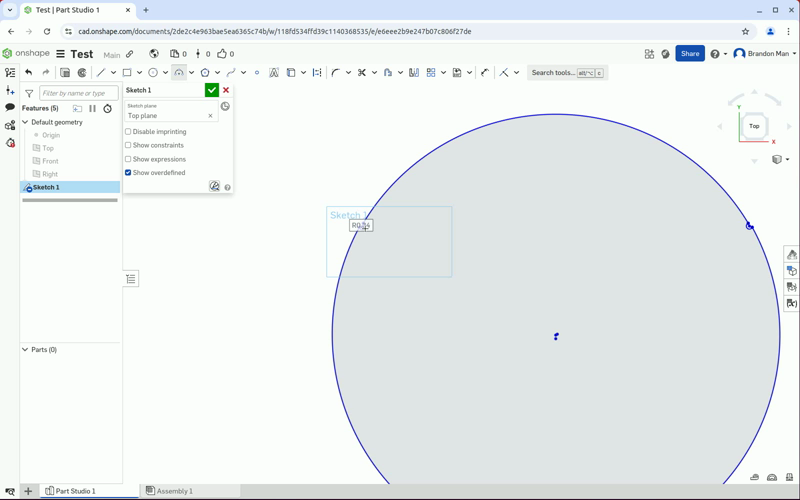
scroll(-6)
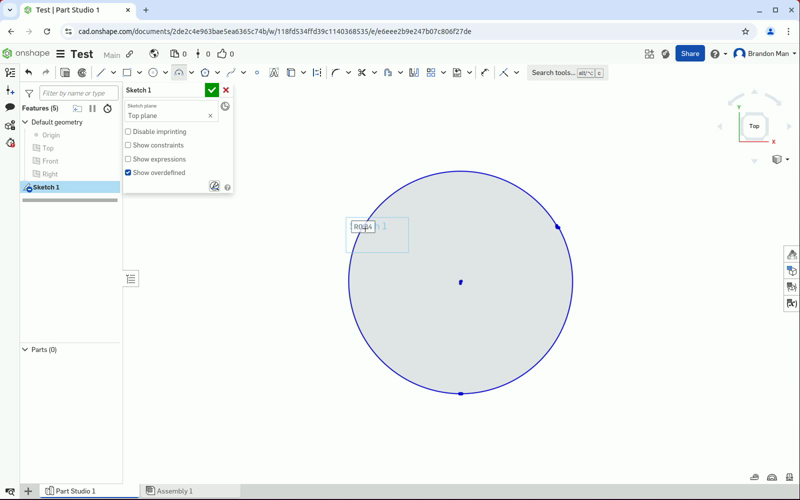
key_up(shift)
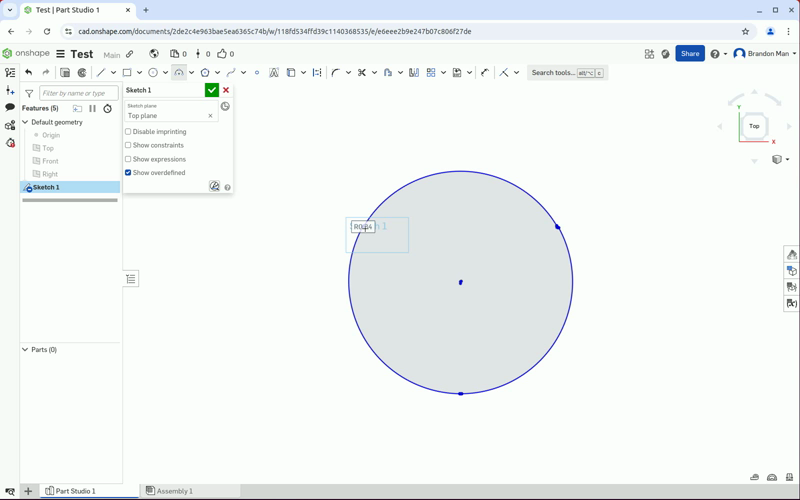
key(esc)
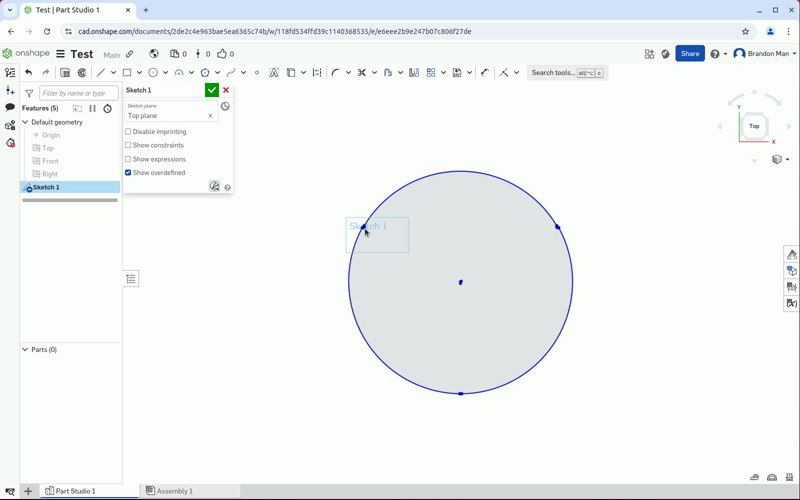
key(c)
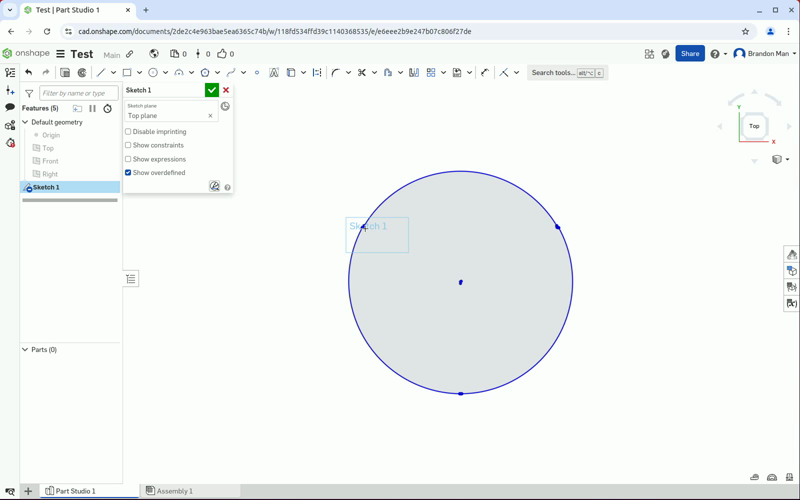
key_down(shift)
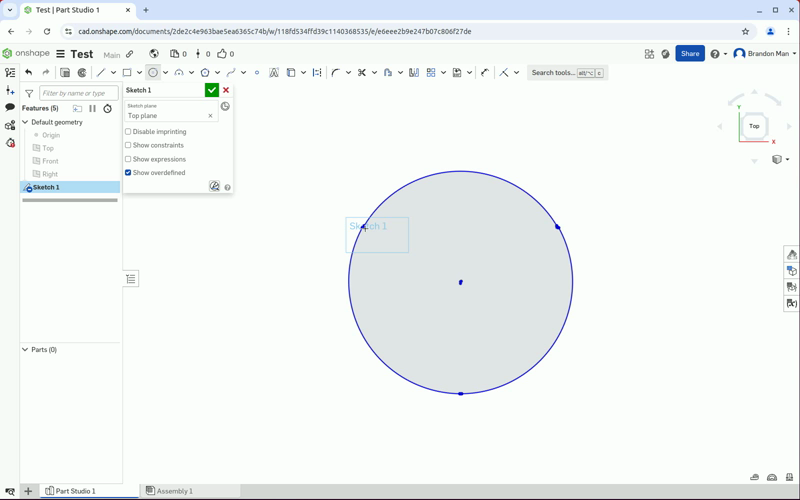
mouse_move(397, 318)
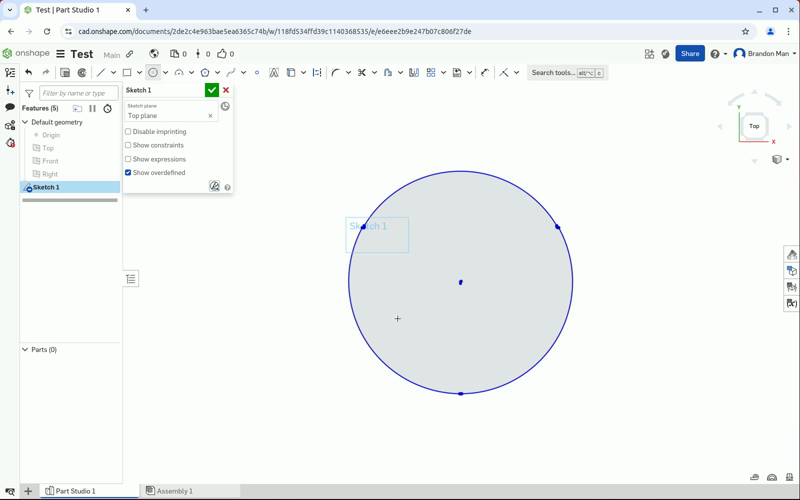
click(397, 318)
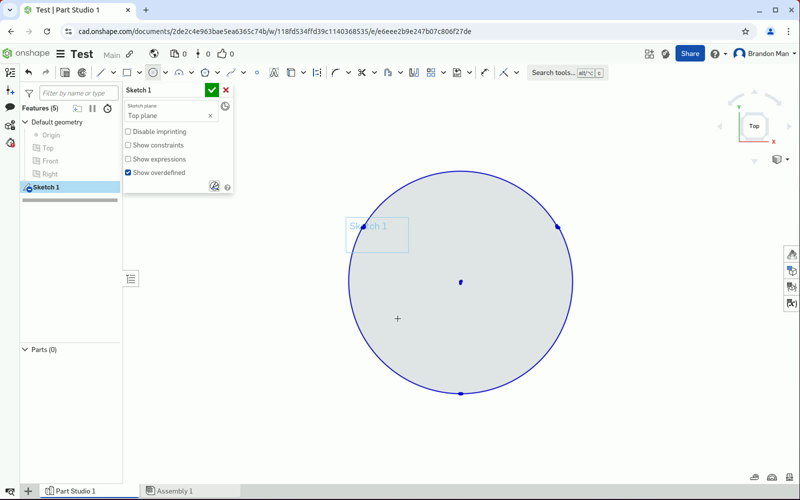
key_up(shift)
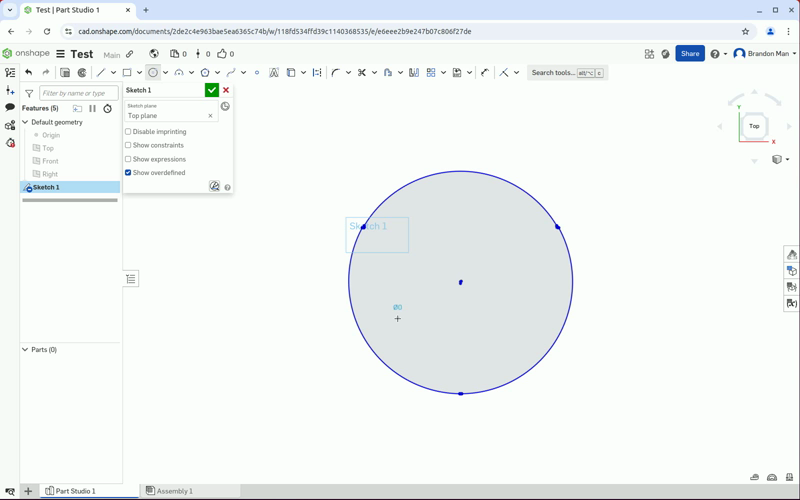
mouse_move(408, 318)
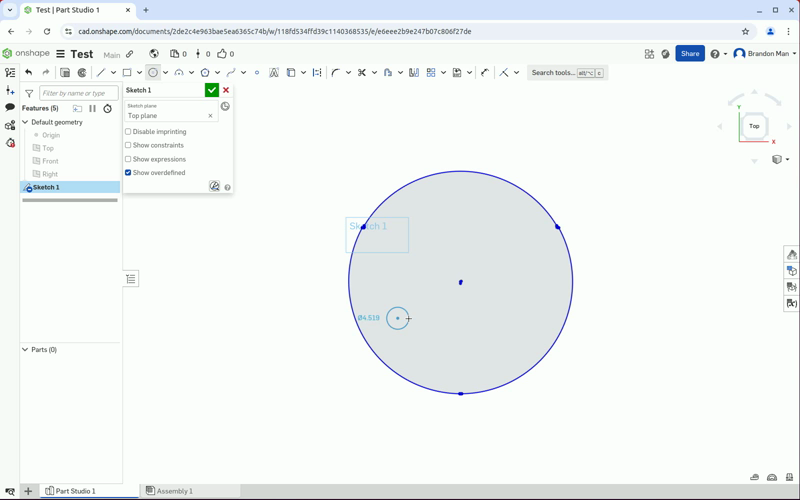
click(408, 318)
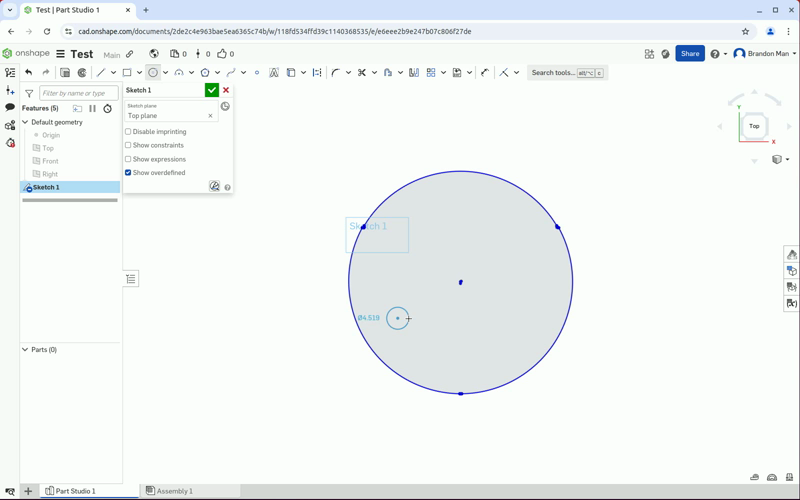
key(esc)
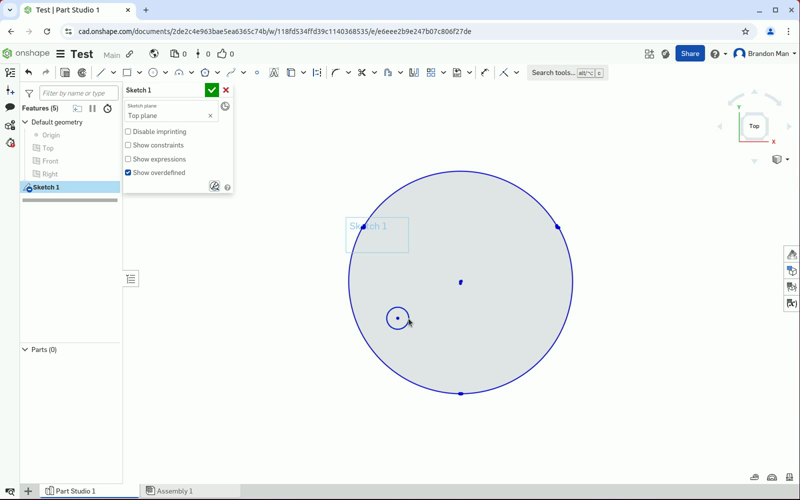
key(c)
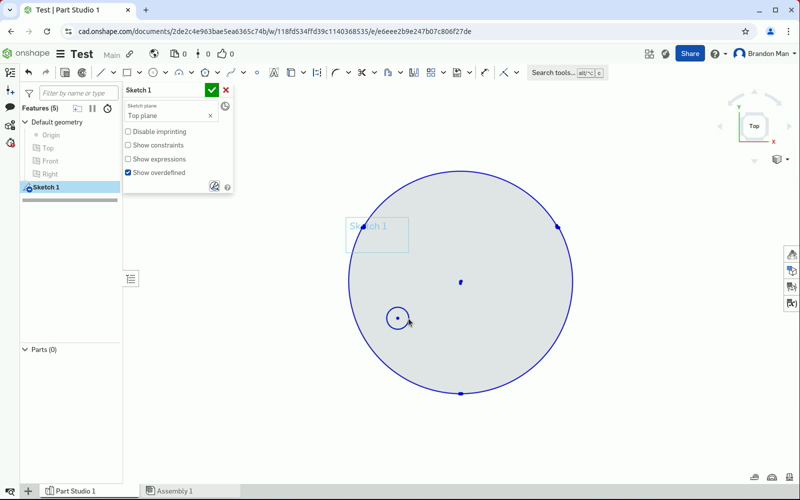
key_down(shift)
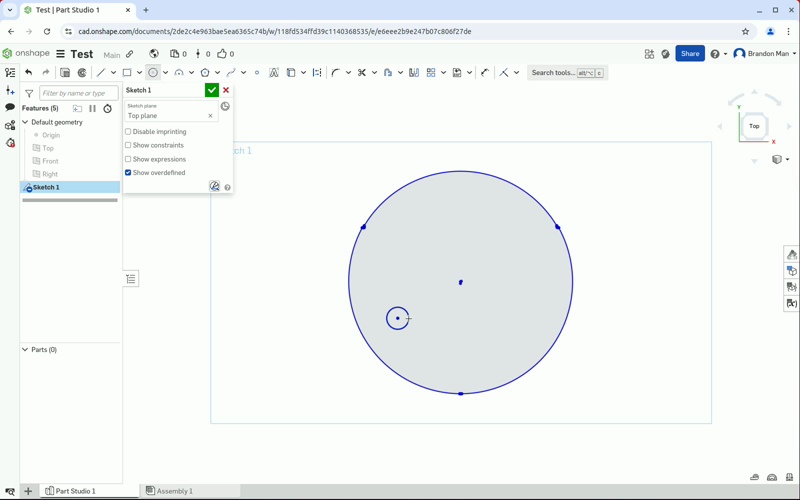
mouse_move(459, 283)
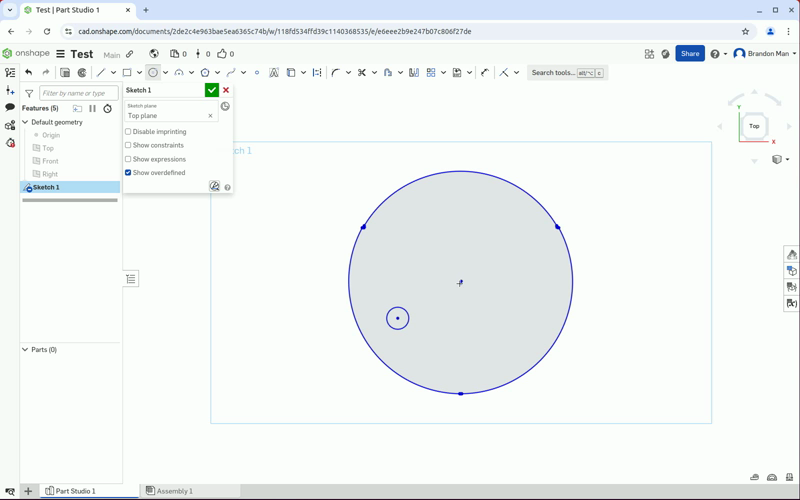
scroll(6)
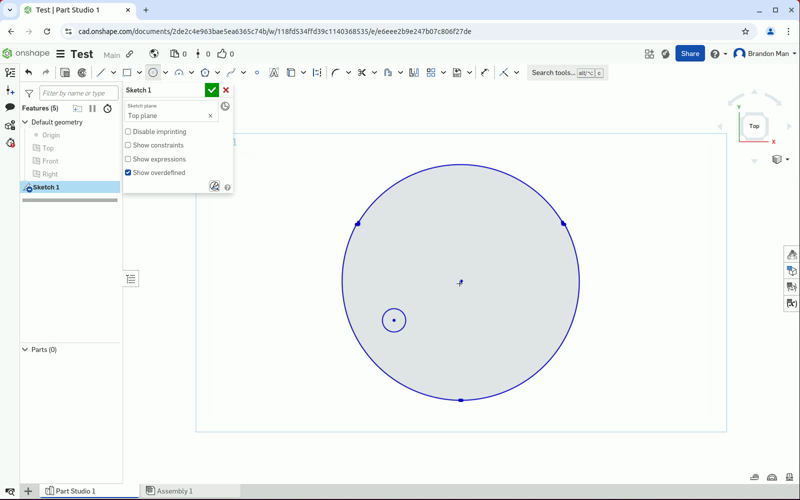
scroll(6)
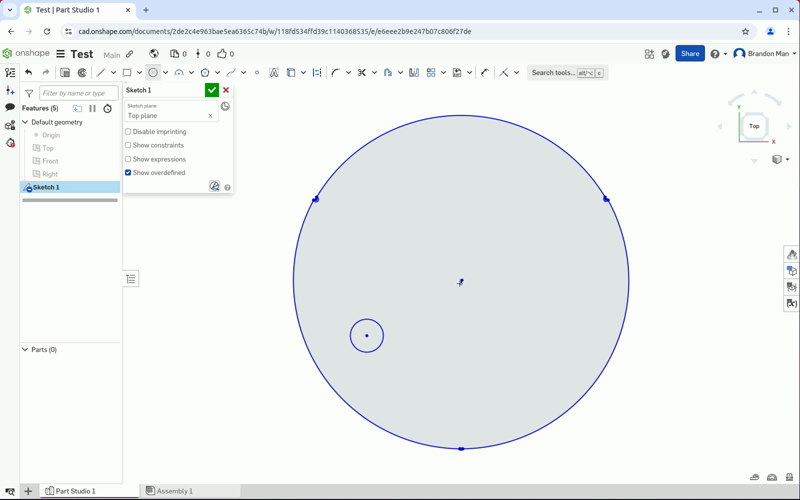
scroll(6)
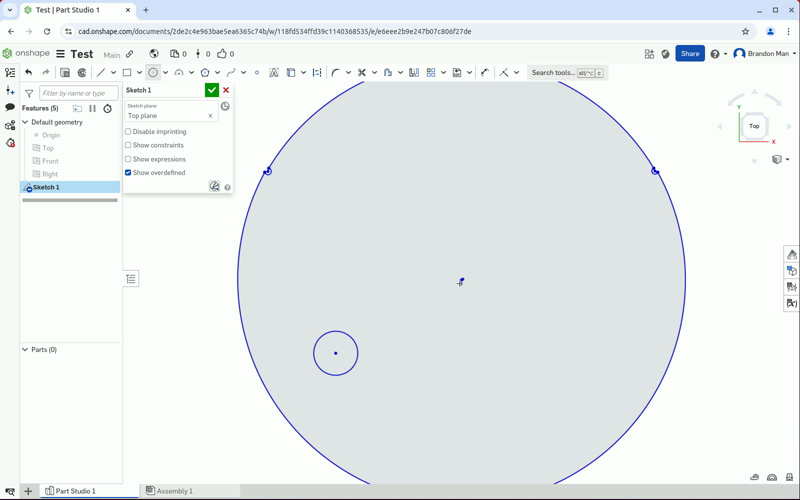
scroll(6)
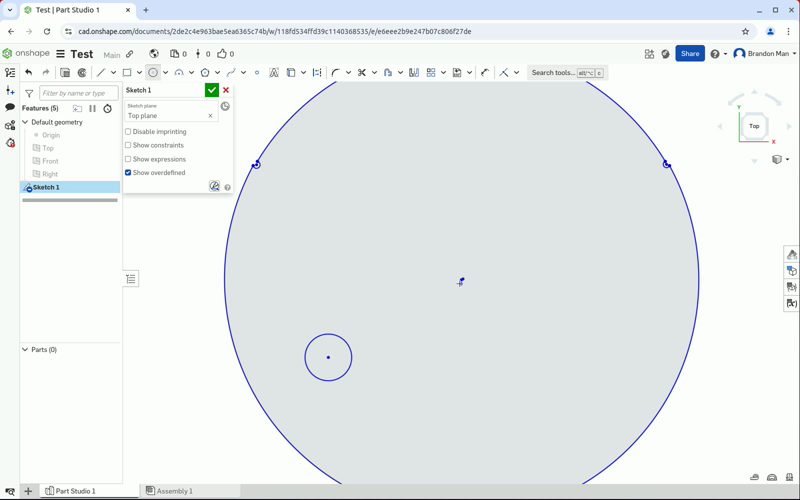
scroll(6)
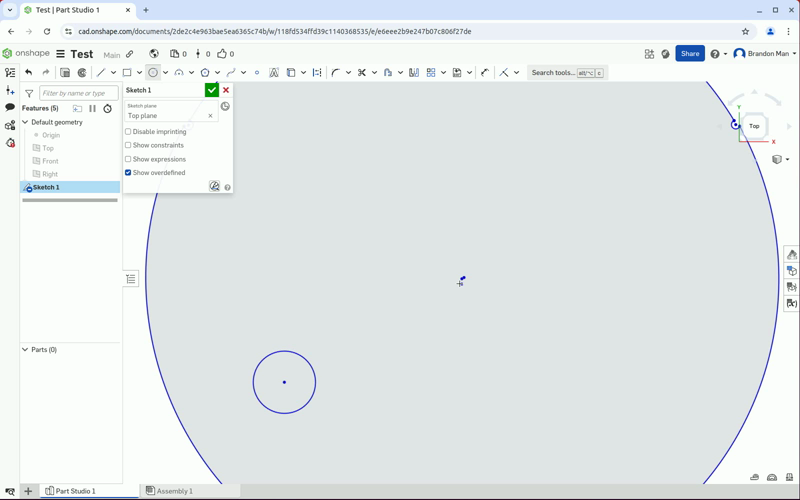
scroll(6)
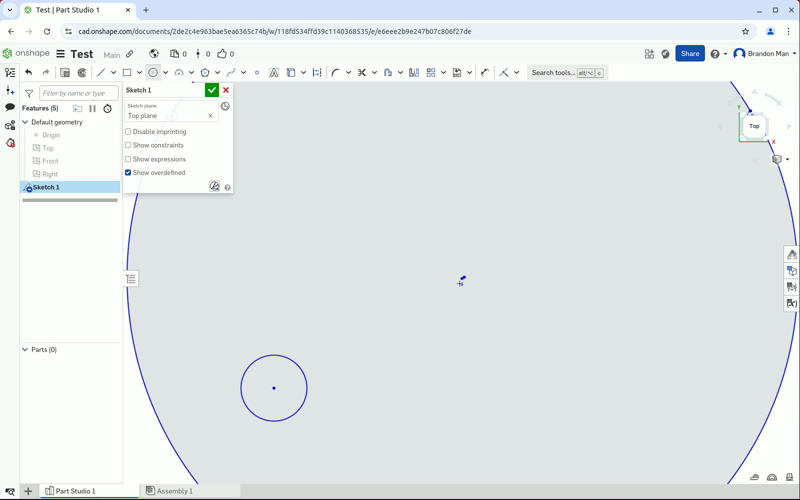
scroll(6)
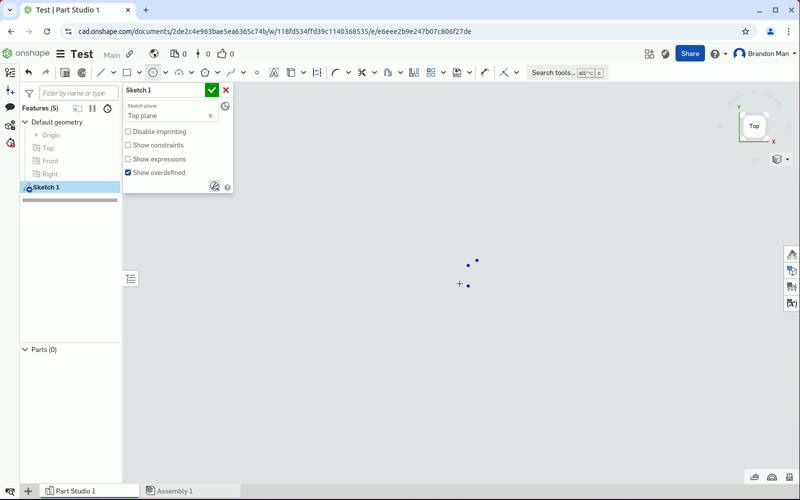
click(459, 283)
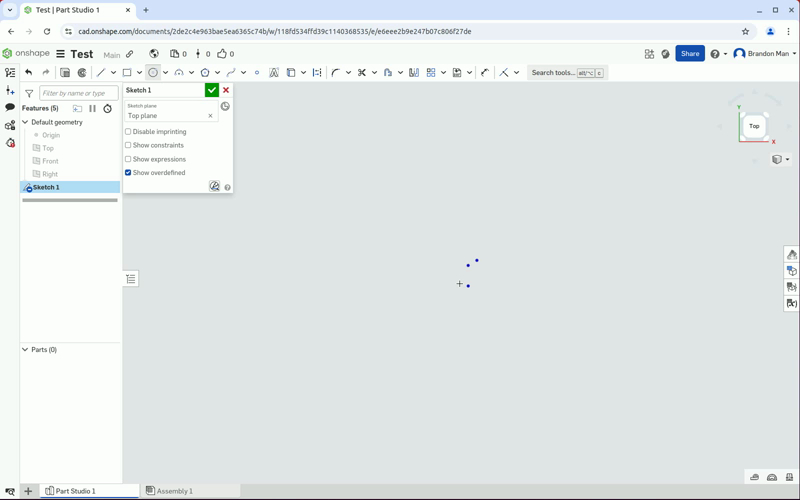
scroll(-6)
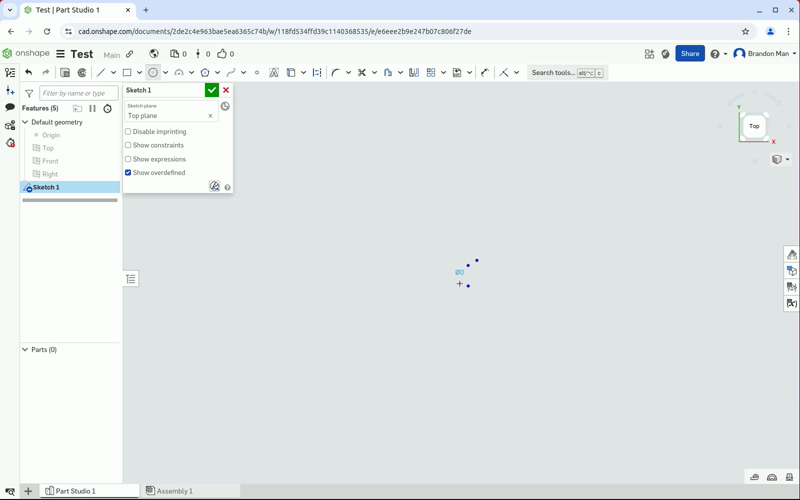
scroll(-6)
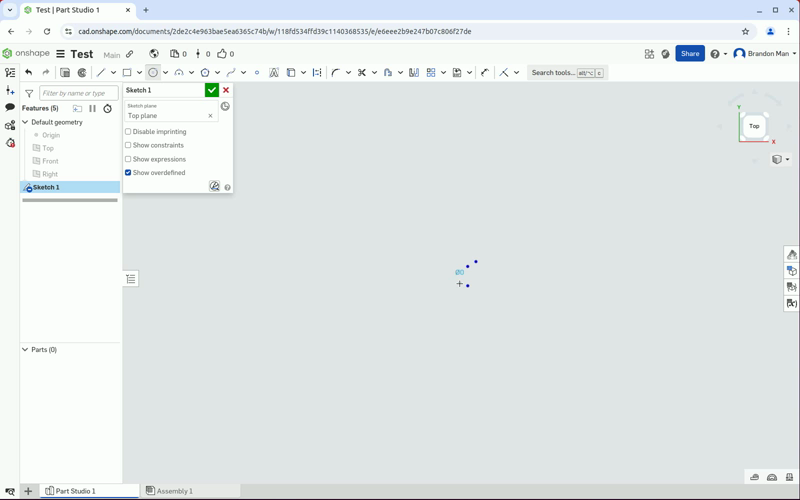
scroll(-6)
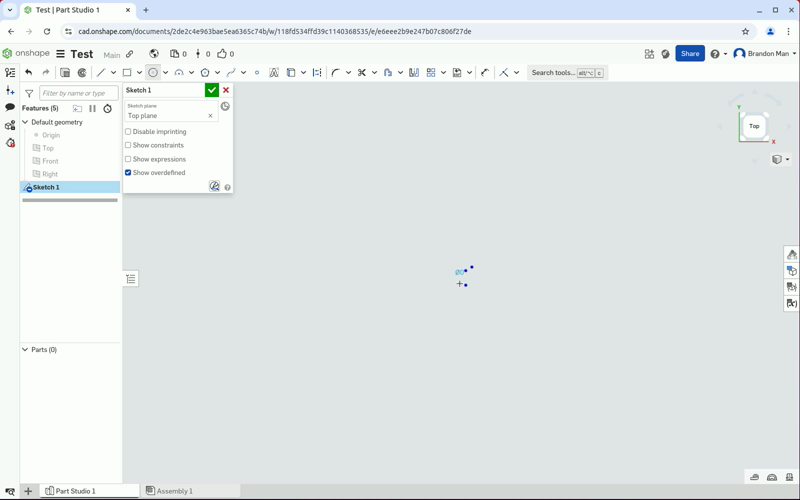
scroll(-6)
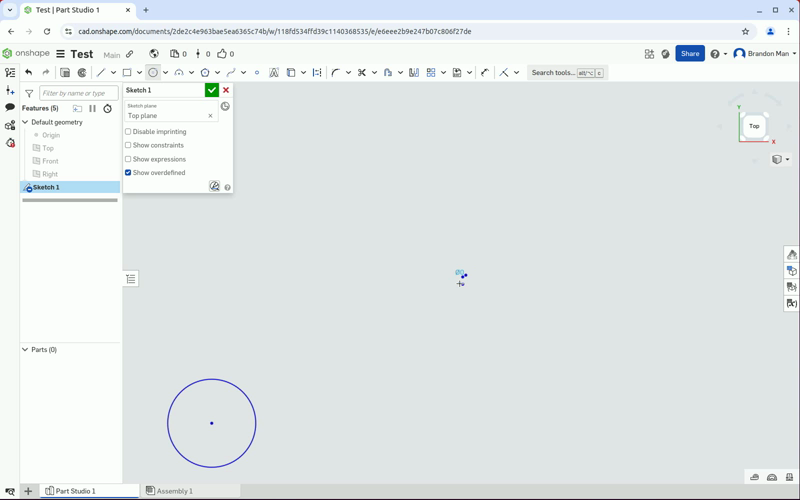
scroll(-6)
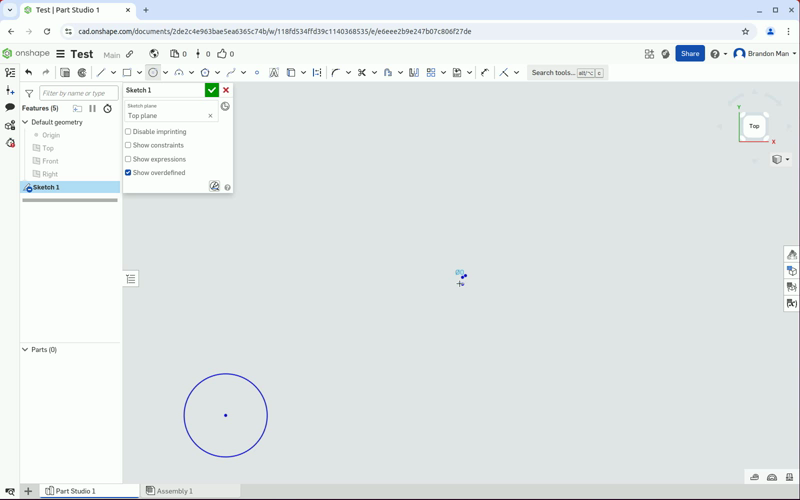
scroll(-6)
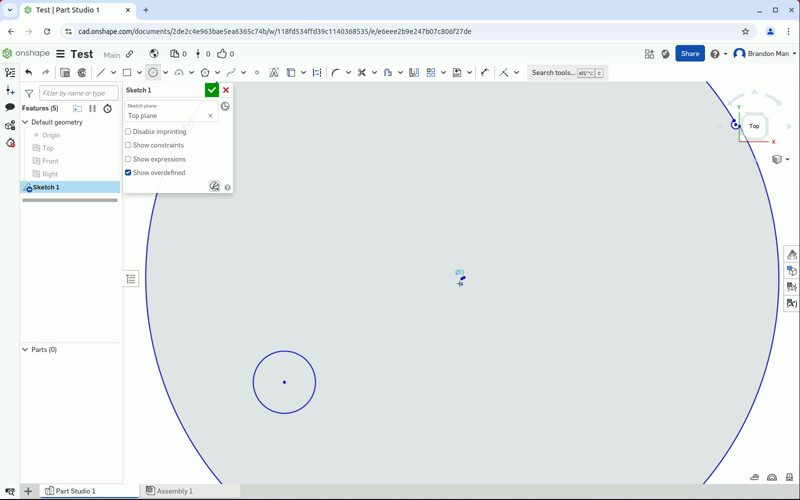
scroll(-6)
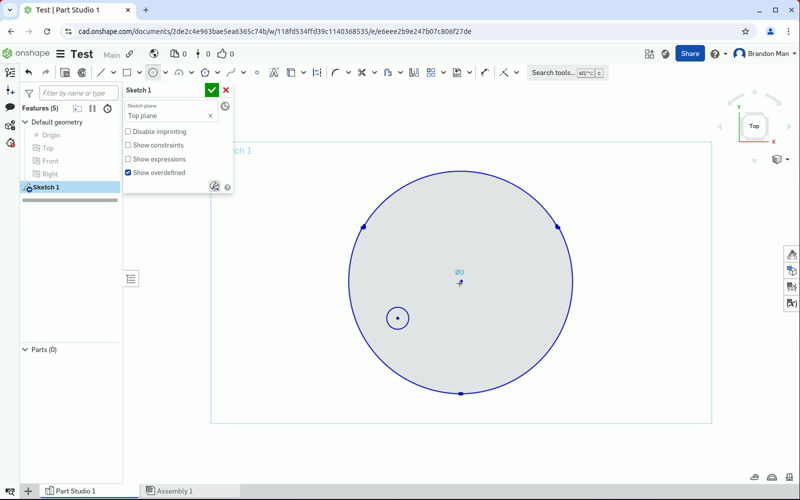
key_up(shift)
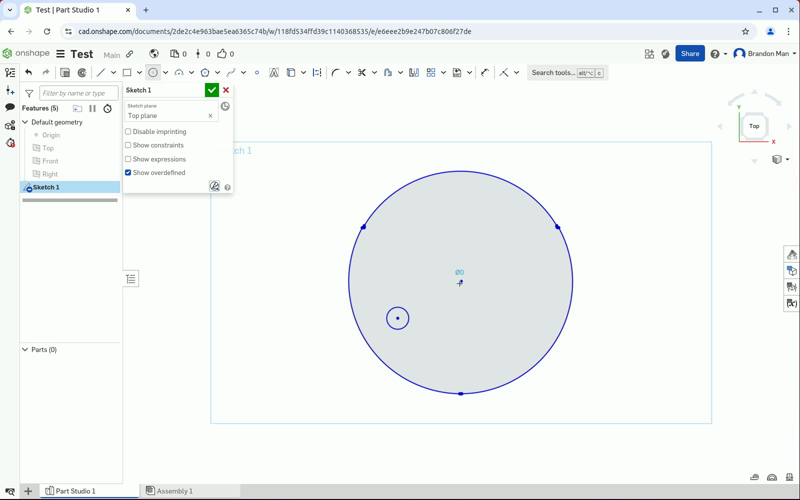
mouse_move(514, 283)
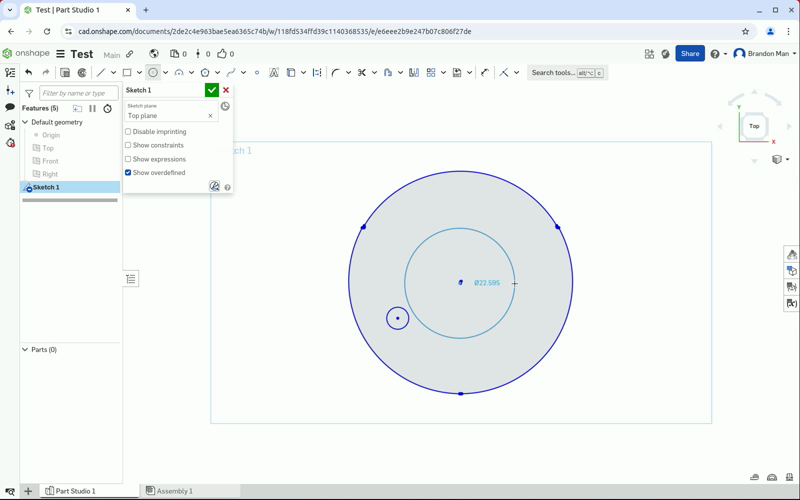
click(514, 283)
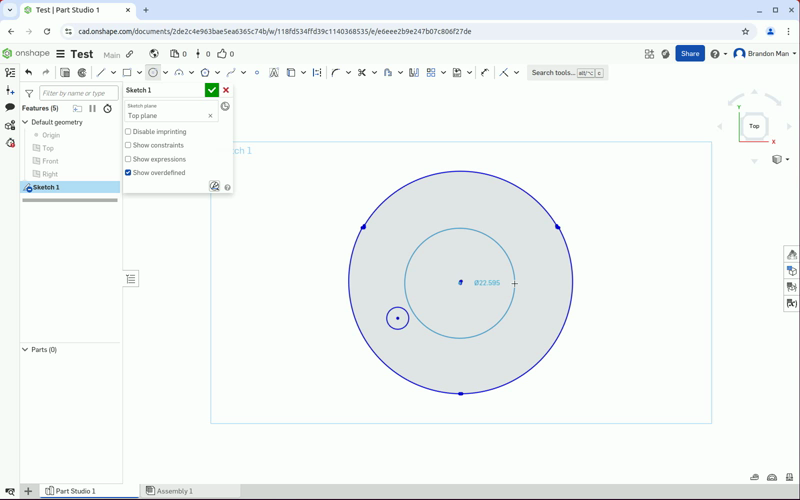
key(esc)
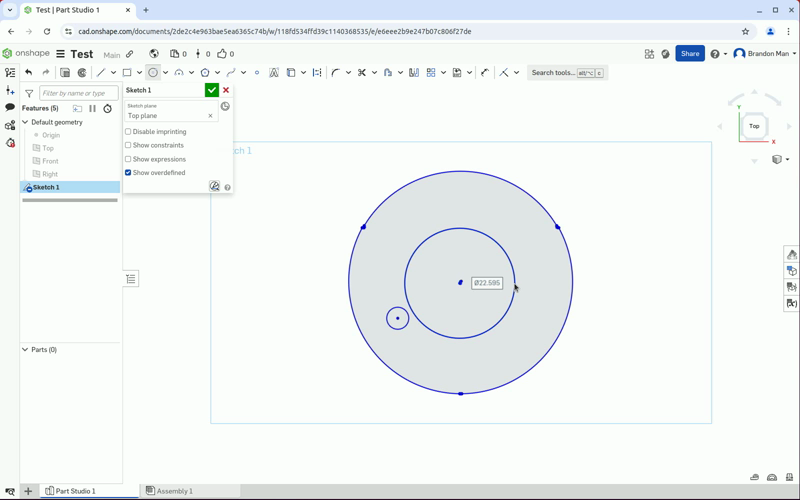
key(c)
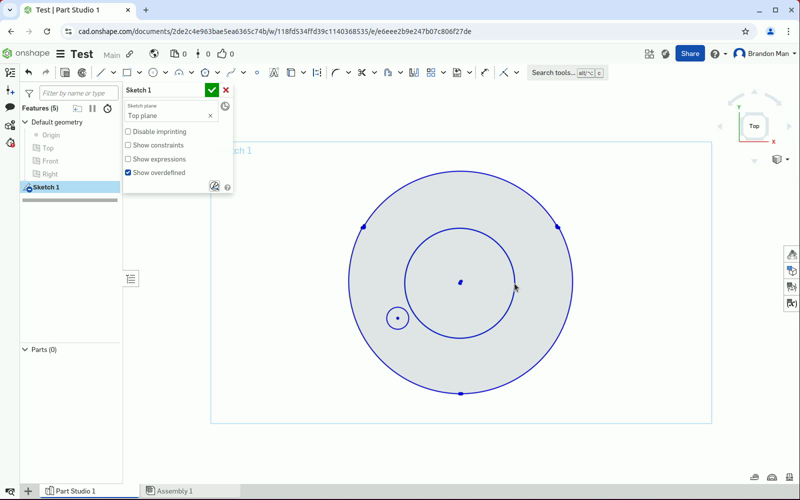
key_down(shift)
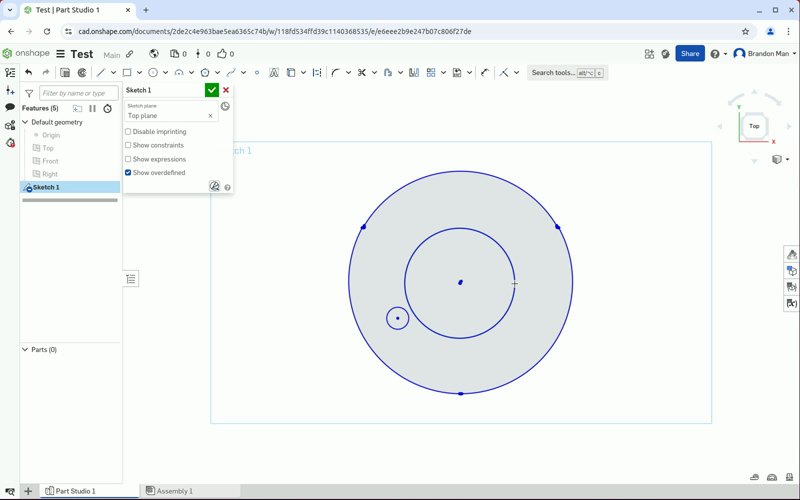
mouse_move(459, 210)
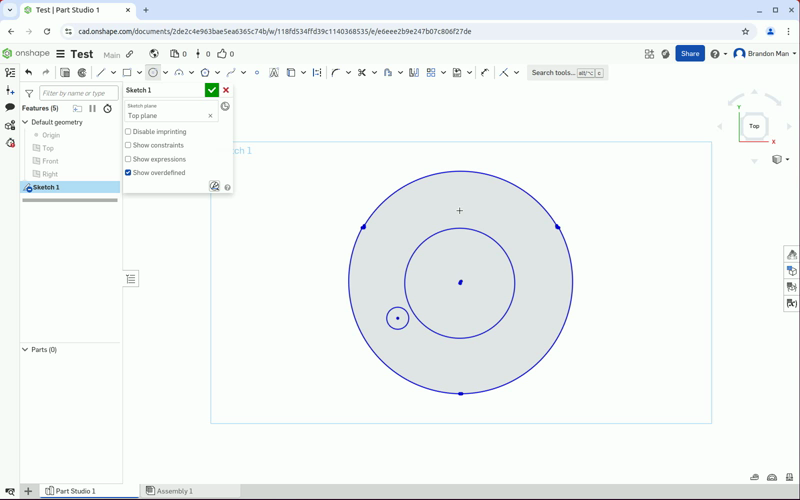
click(459, 210)
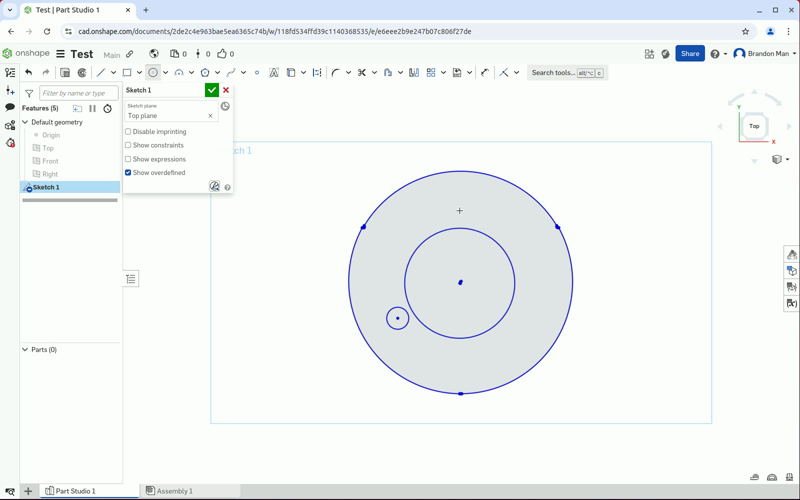
key_up(shift)
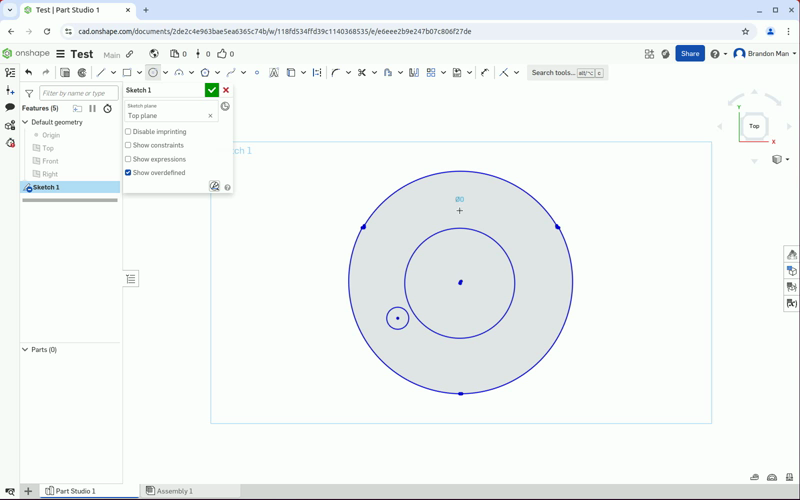
mouse_move(470, 210)
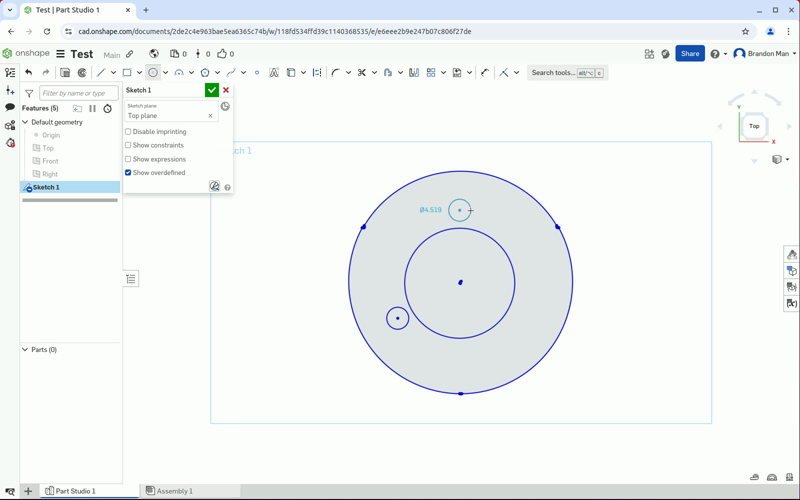
click(470, 210)
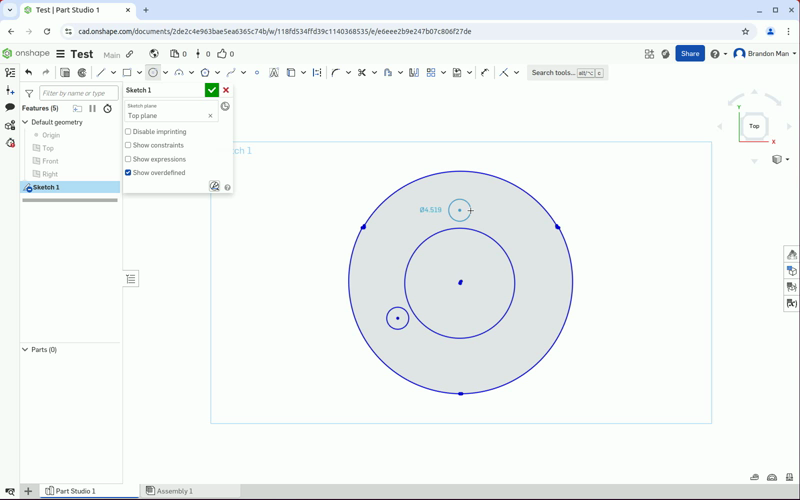
key(esc)
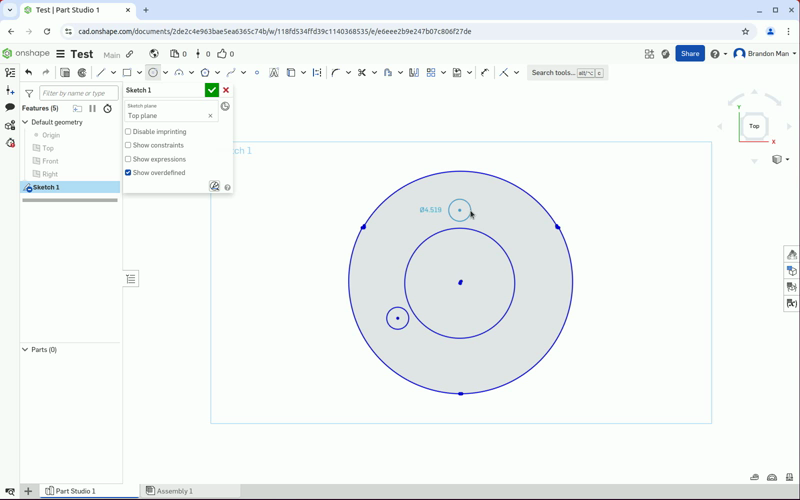
key(c)
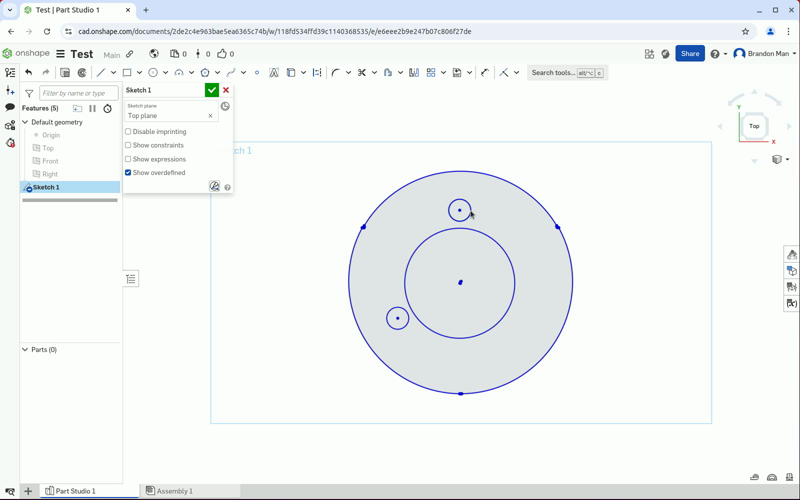
key_down(shift)
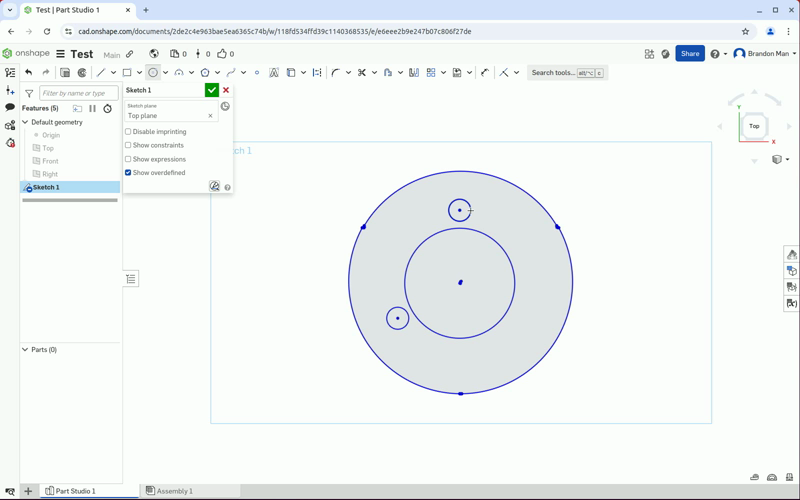
mouse_move(521, 318)
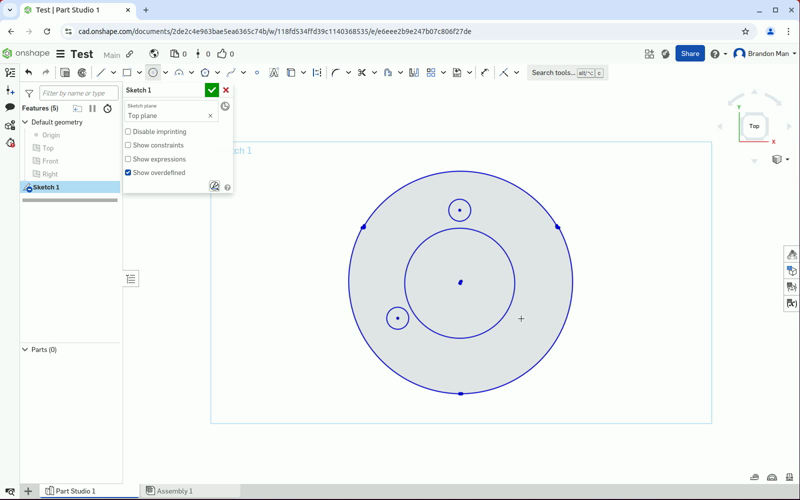
click(521, 318)
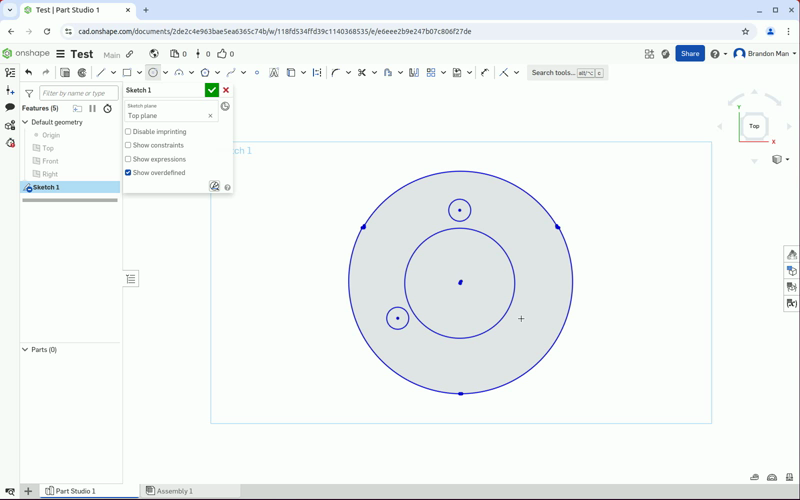
key_up(shift)
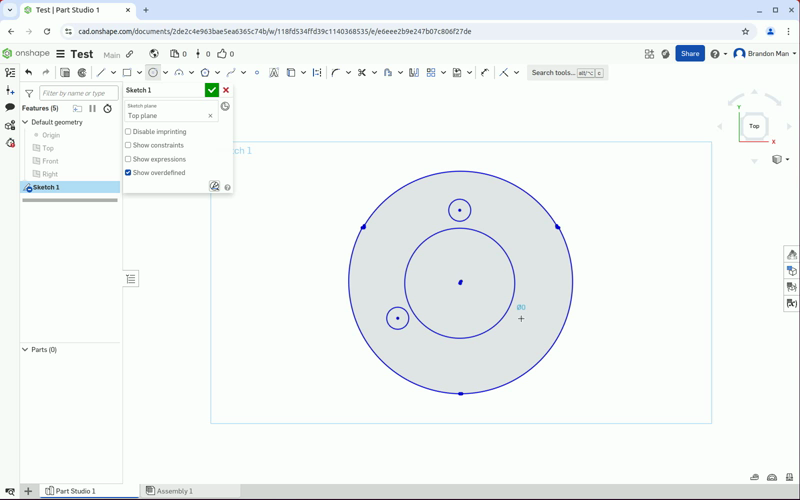
mouse_move(532, 318)
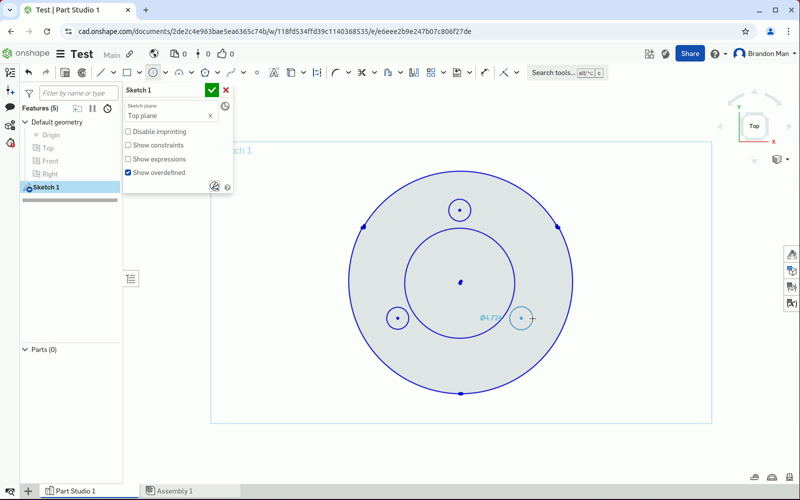
click(532, 318)
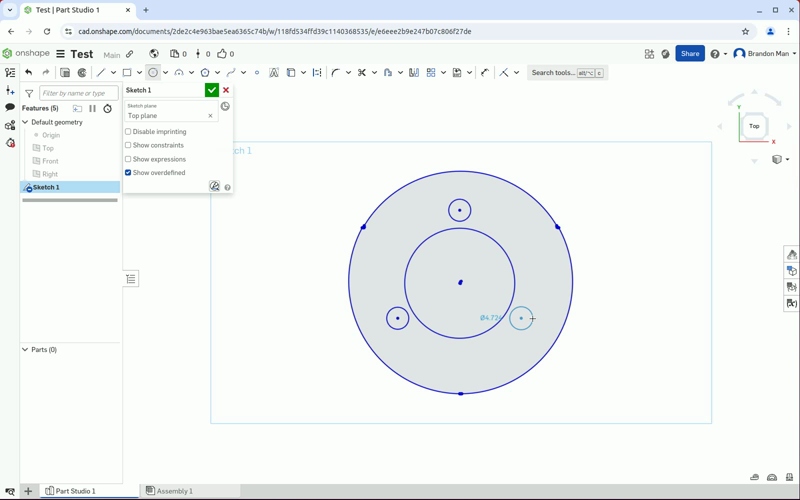
key(esc)
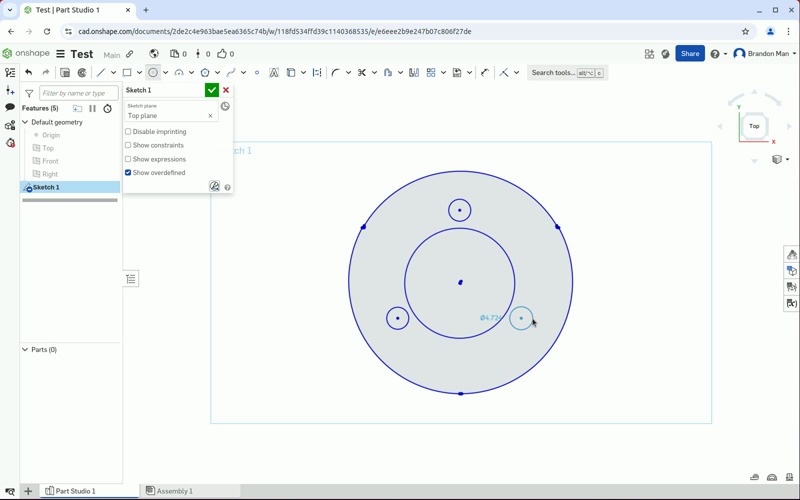
mouse_move(547, 252)
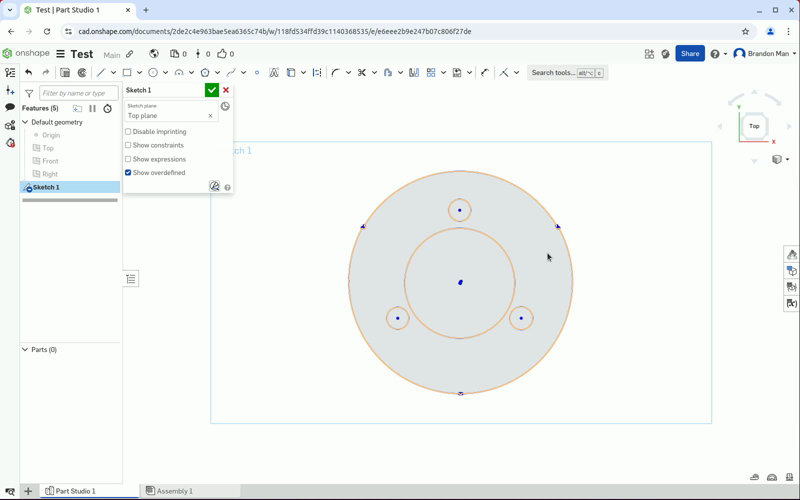
click(547, 252)
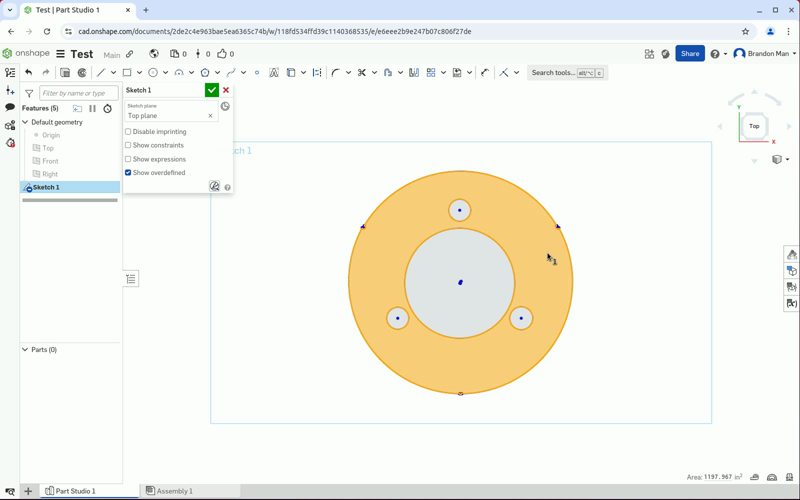
mouse_move(73, 352)
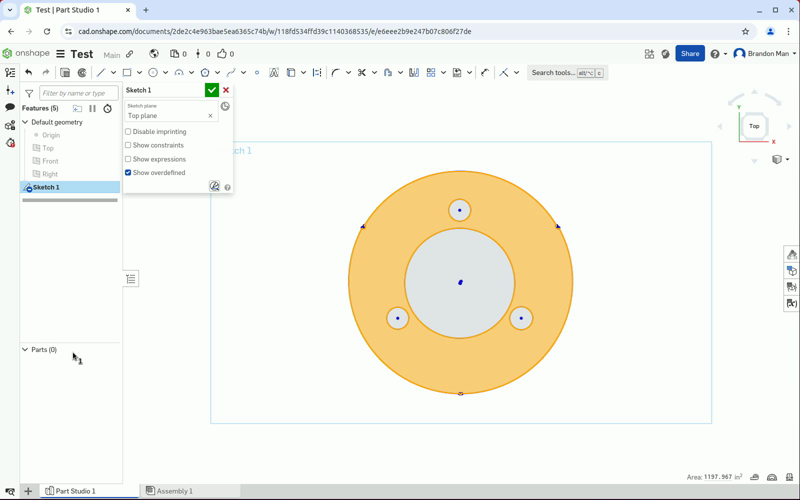
key(shift+y)
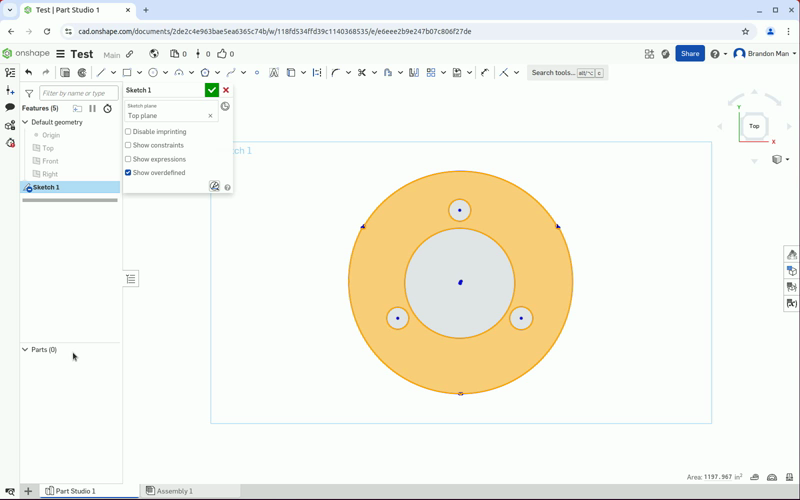
key(shift+e)
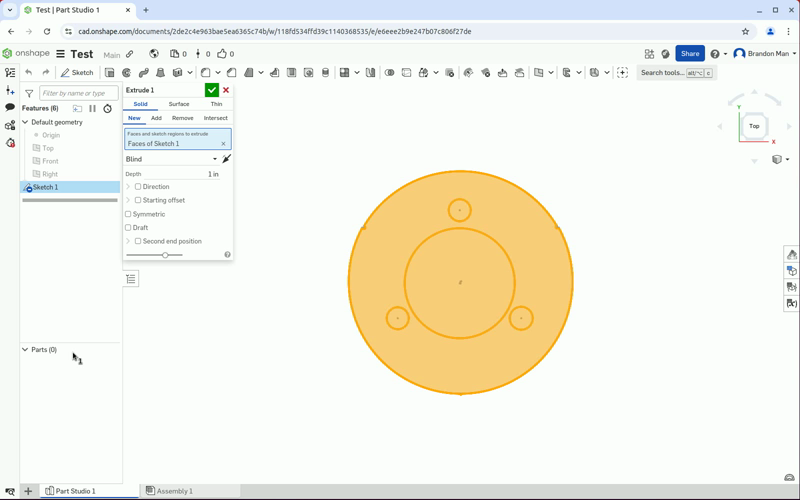
mouse_move(143, 106)
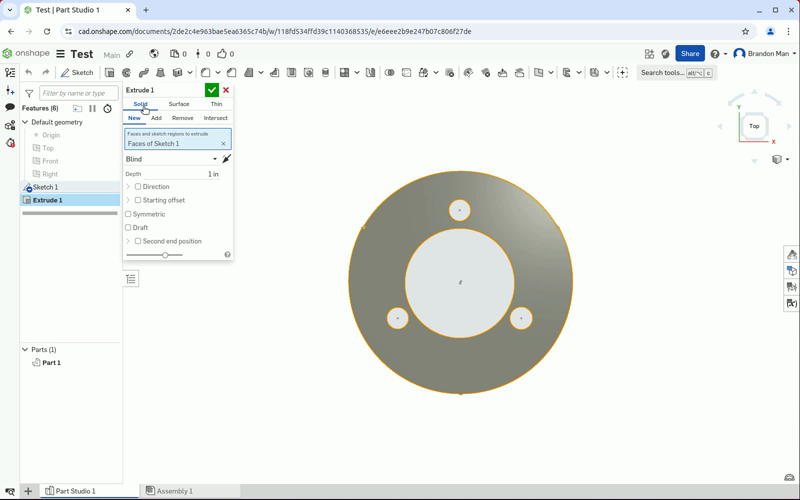
click(143, 106)
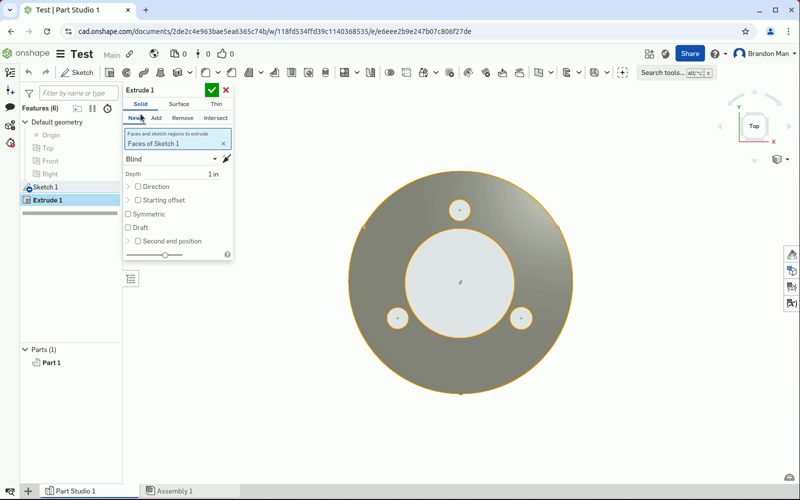
mouse_move(137, 120)
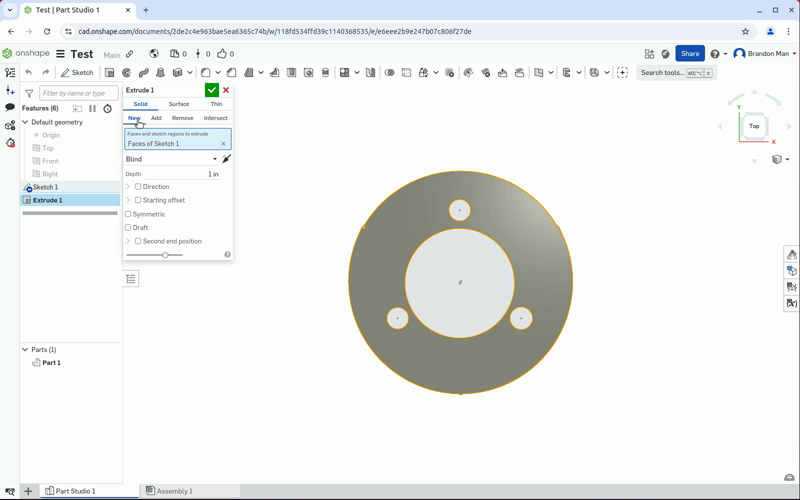
click(137, 120)
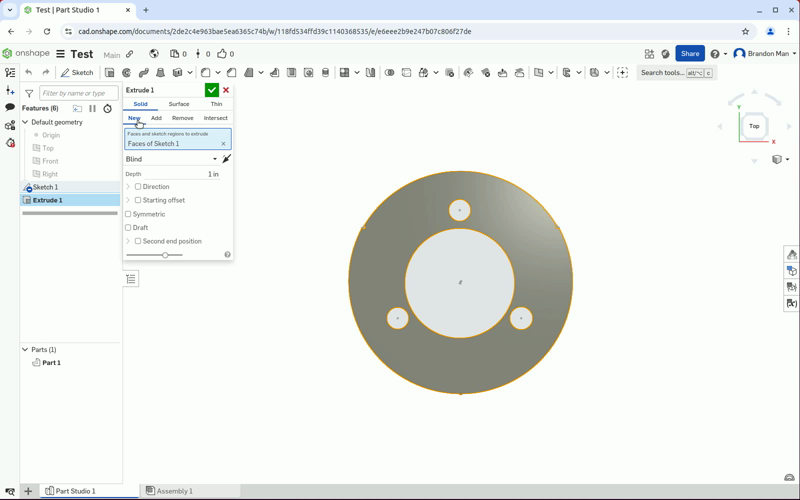
key(tab, 4)
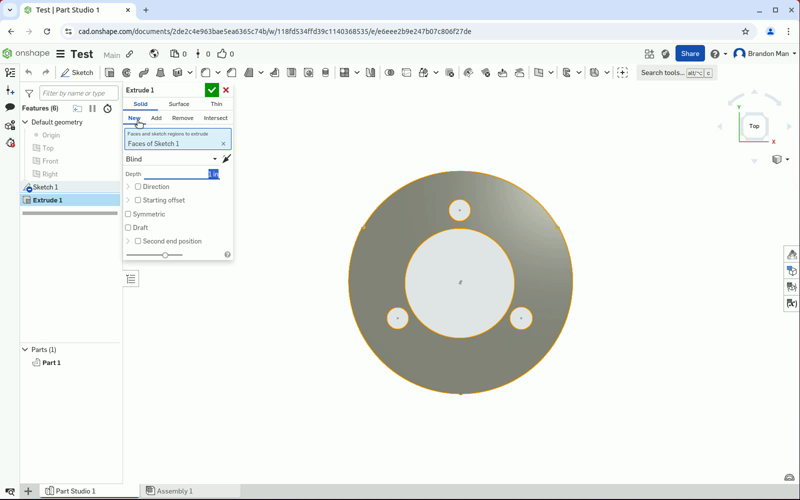
text(2.648)
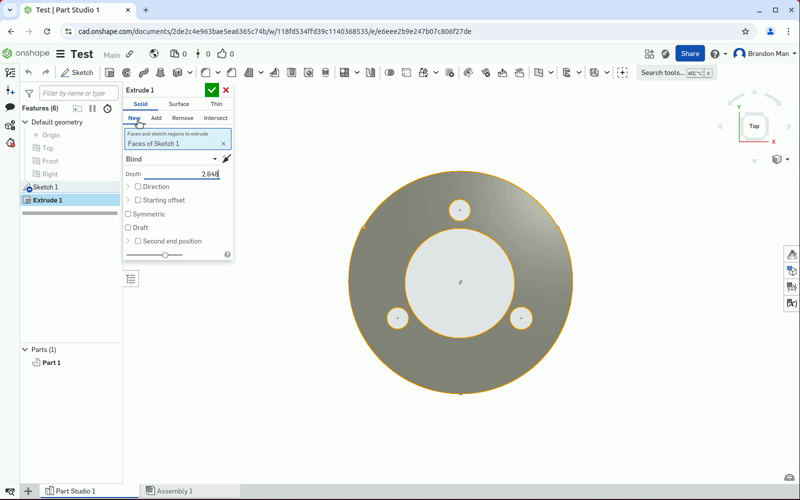
key(enter)
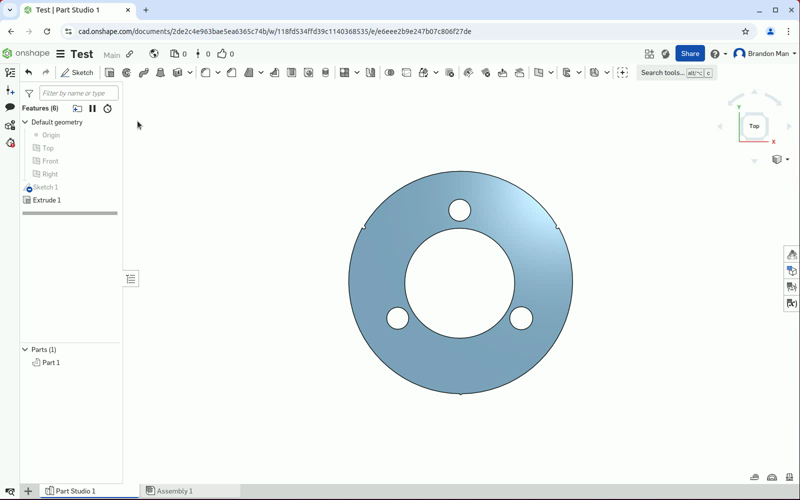
key(shift+h)
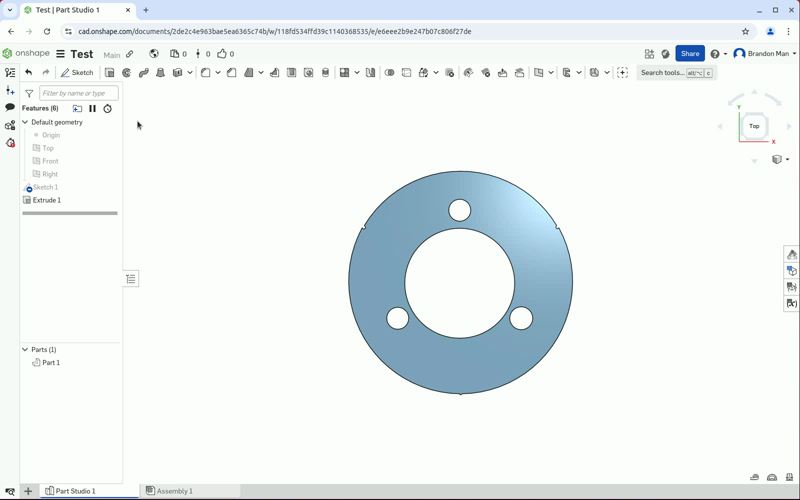
key(shift+h)
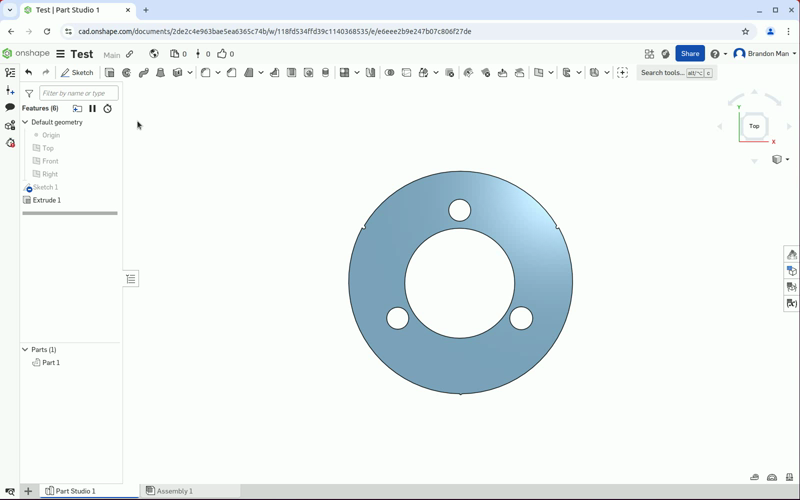
mouse_move(73, 189)
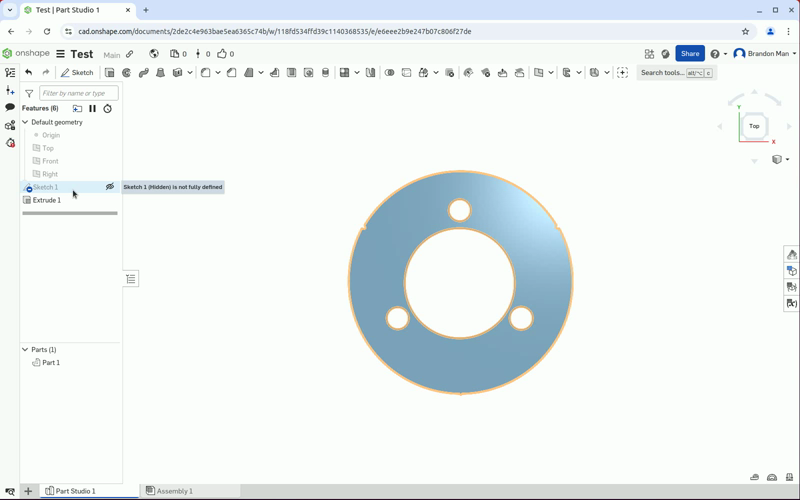
click(73, 189)
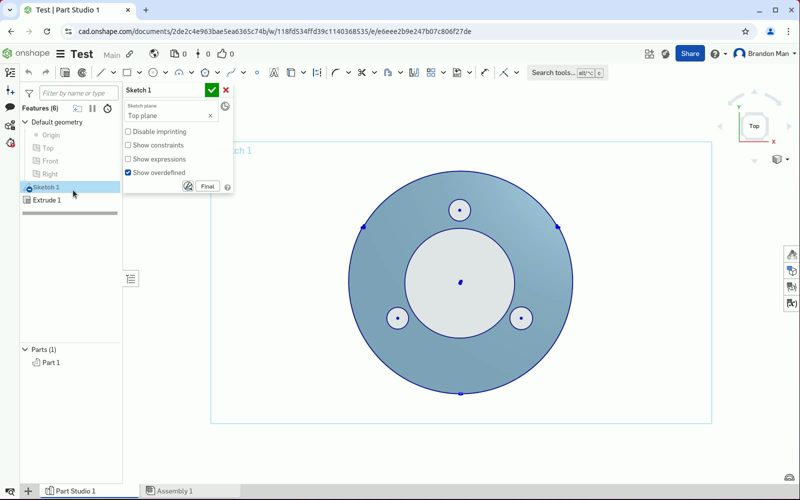
mouse_move(229, 92)
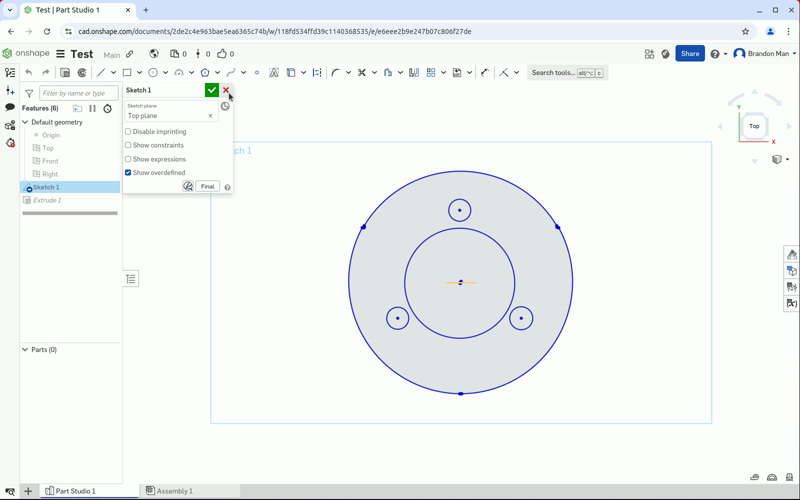
click(229, 92)
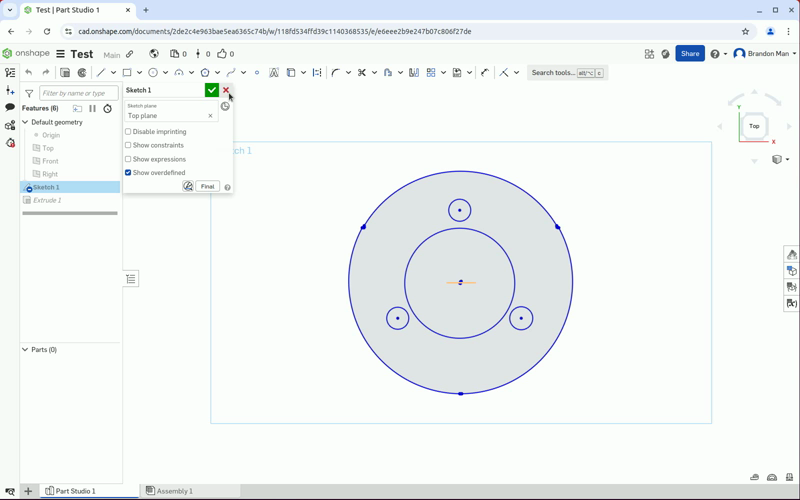
key(shift+s)
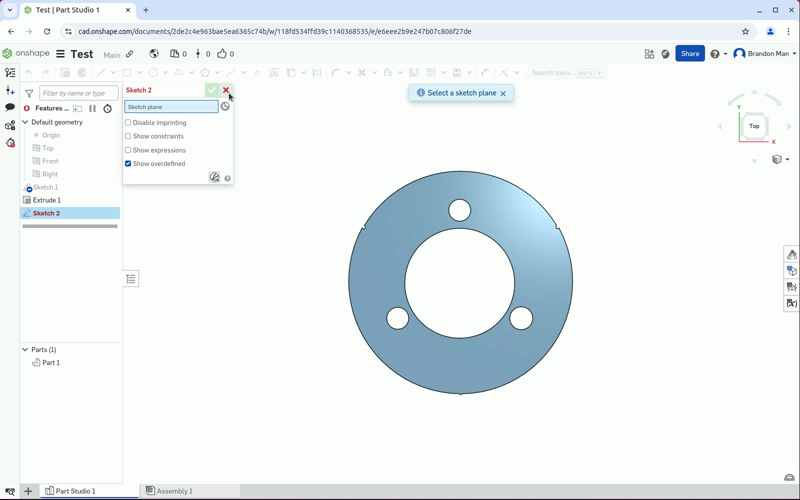
mouse_move(73, 150)
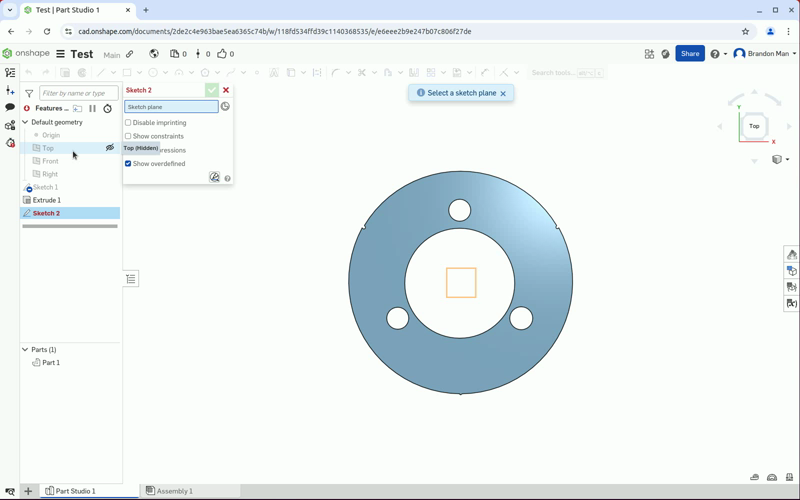
click(73, 150)
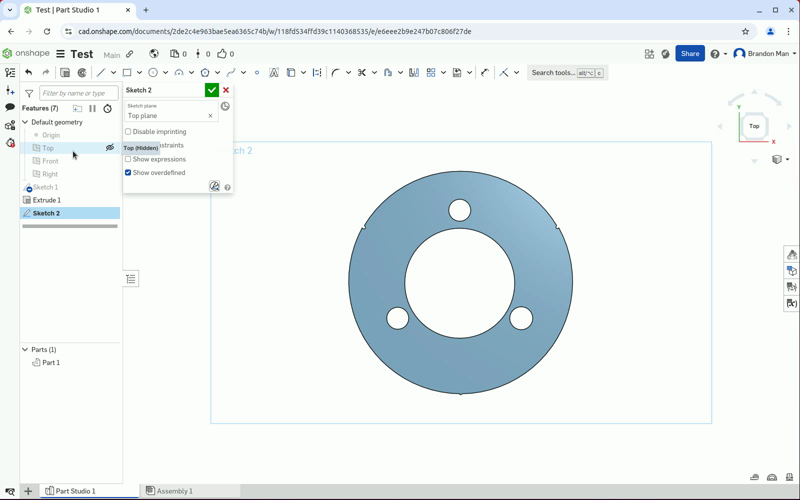
mouse_move(73, 352)
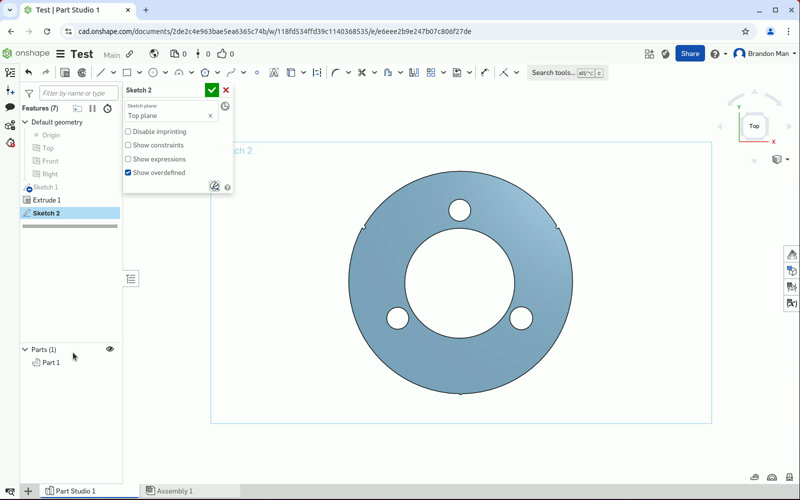
key(y)
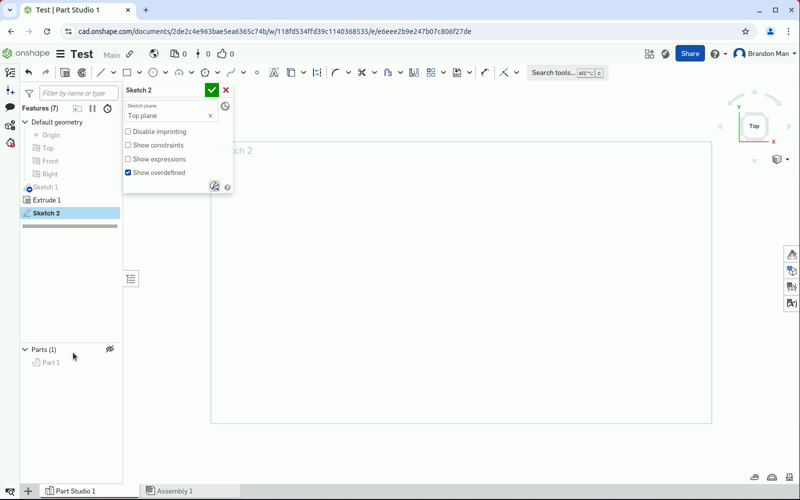
key(a)
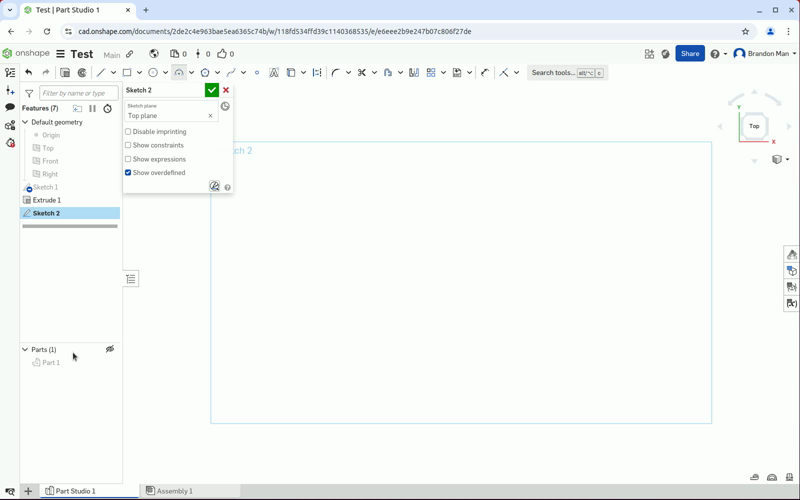
key_down(shift)
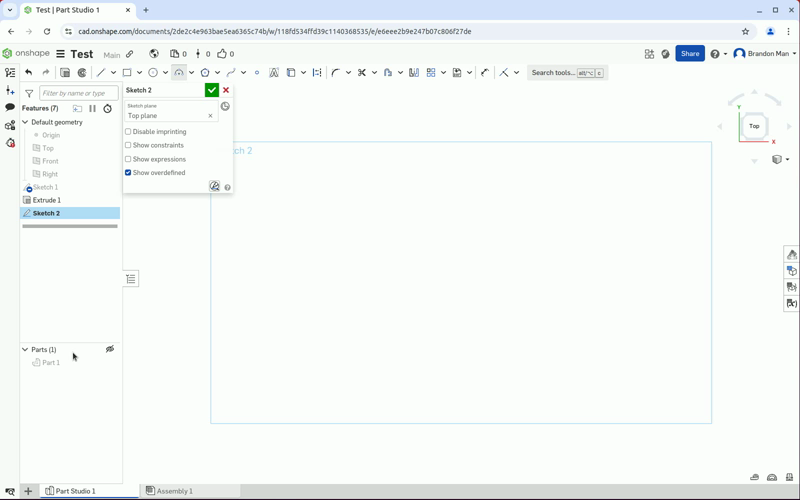
mouse_move(362, 227)
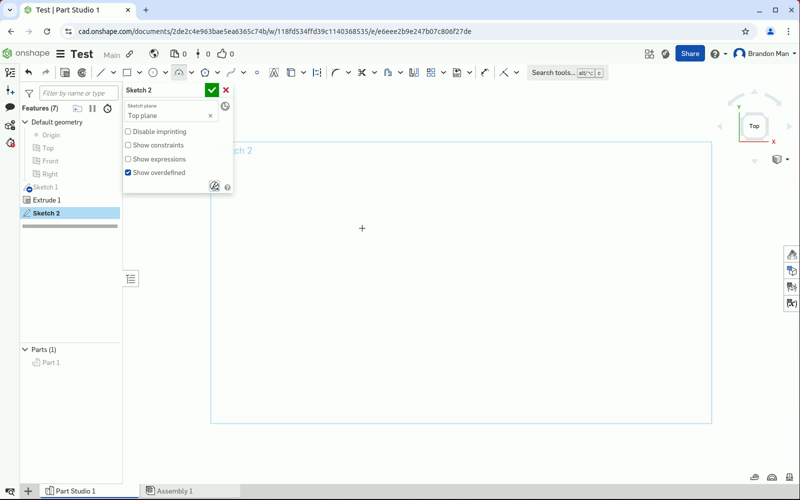
click(362, 227)
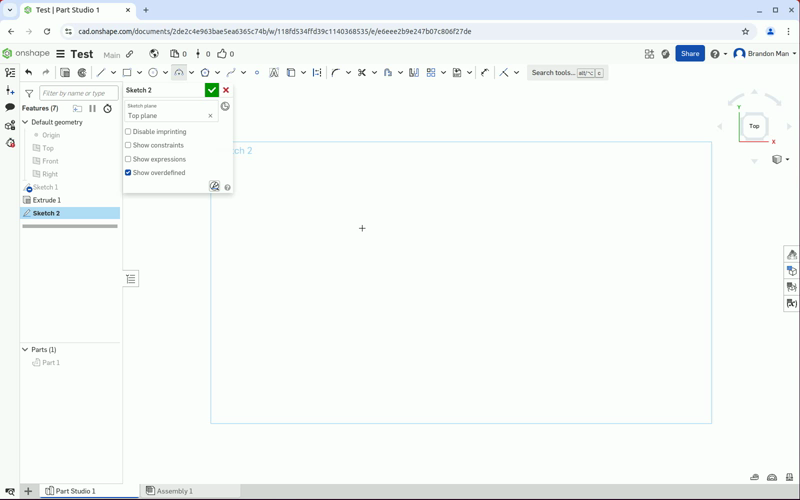
key_up(shift)
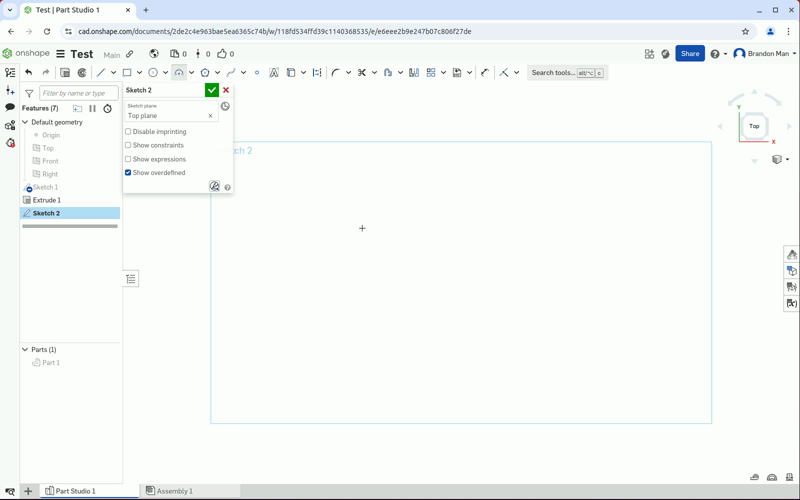
key_down(shift)
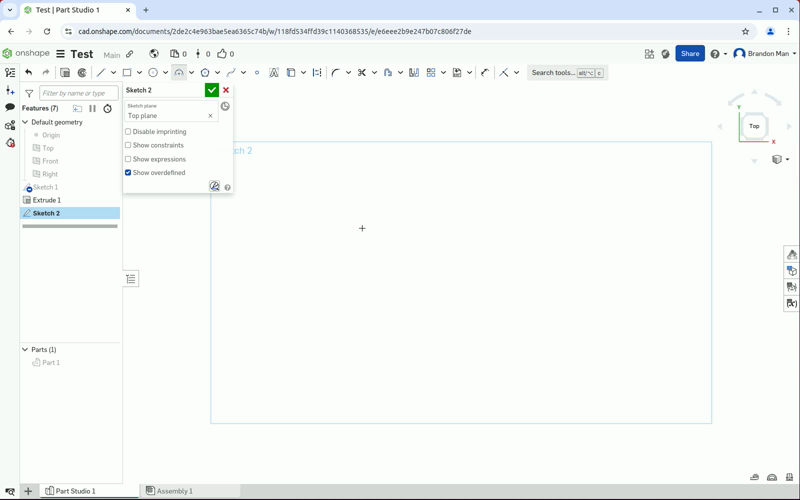
mouse_move(459, 393)
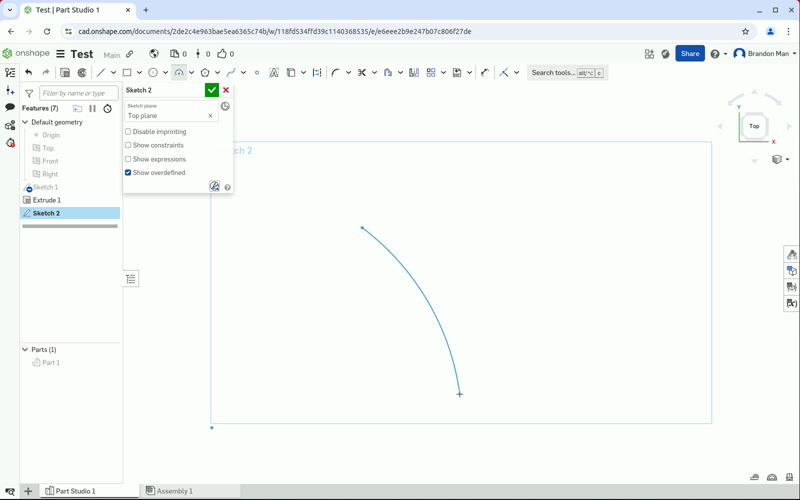
click(459, 393)
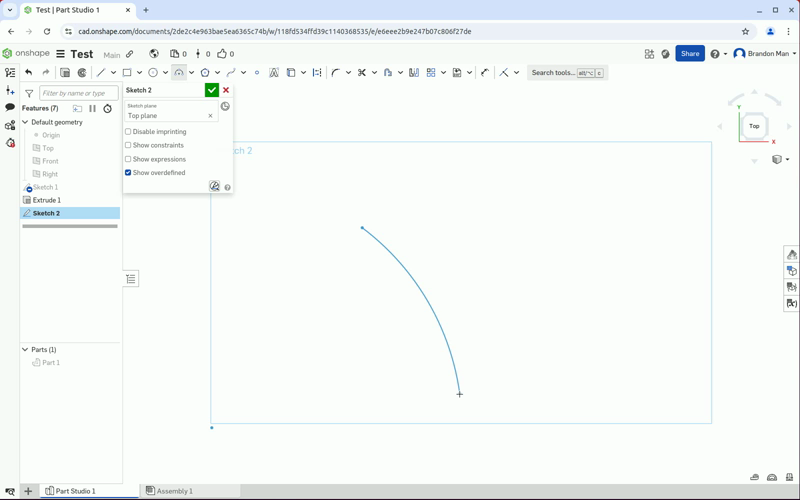
mouse_move(364, 338)
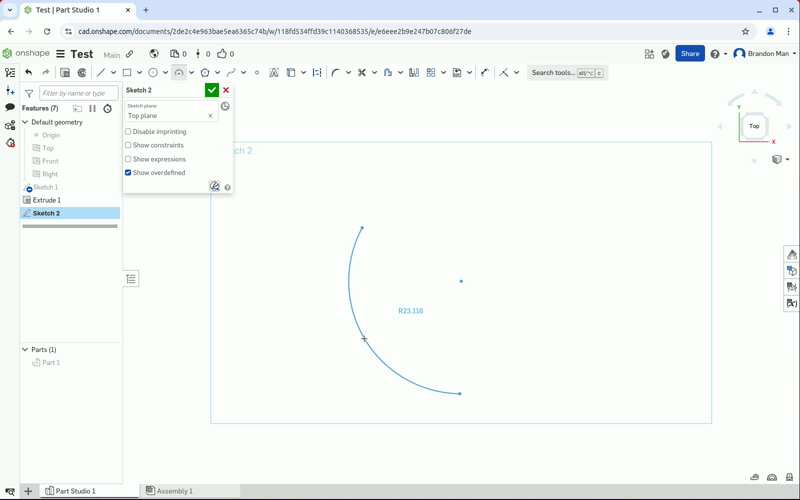
click(364, 338)
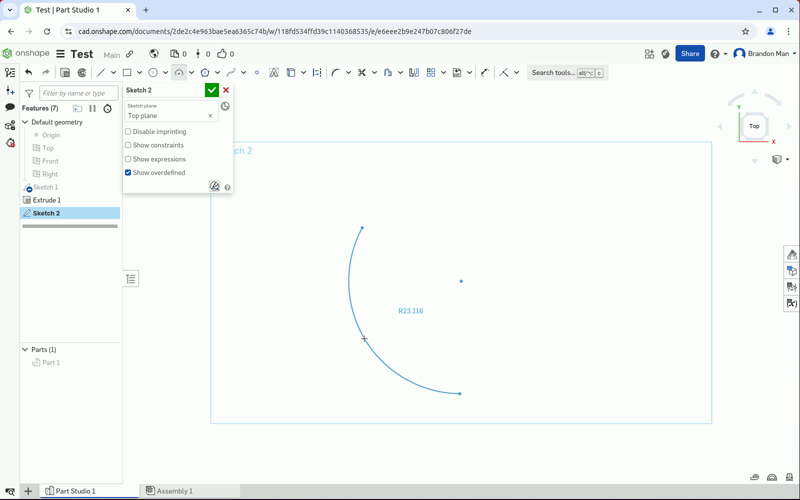
key_up(shift)
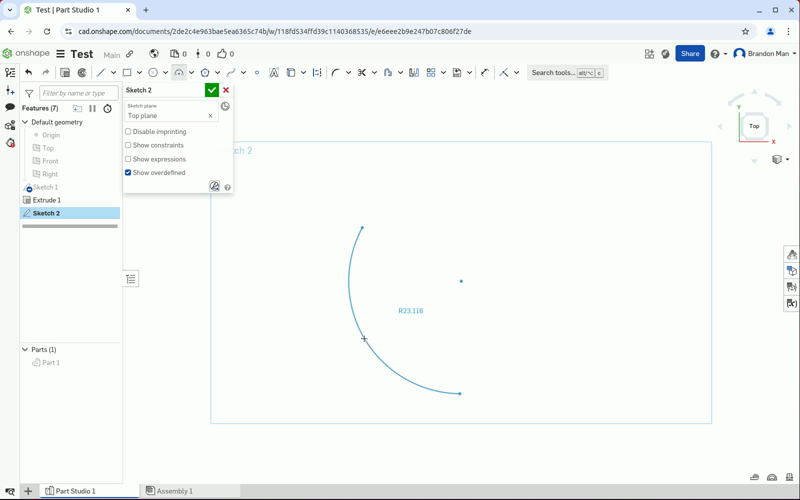
mouse_move(459, 393)
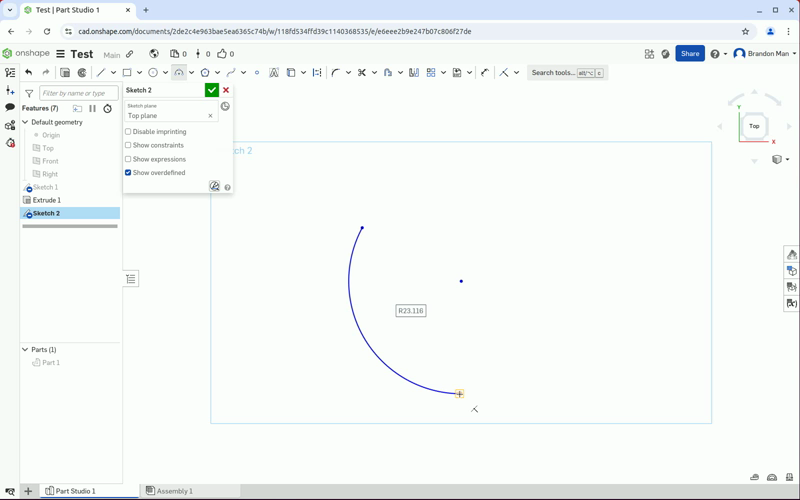
click(459, 393)
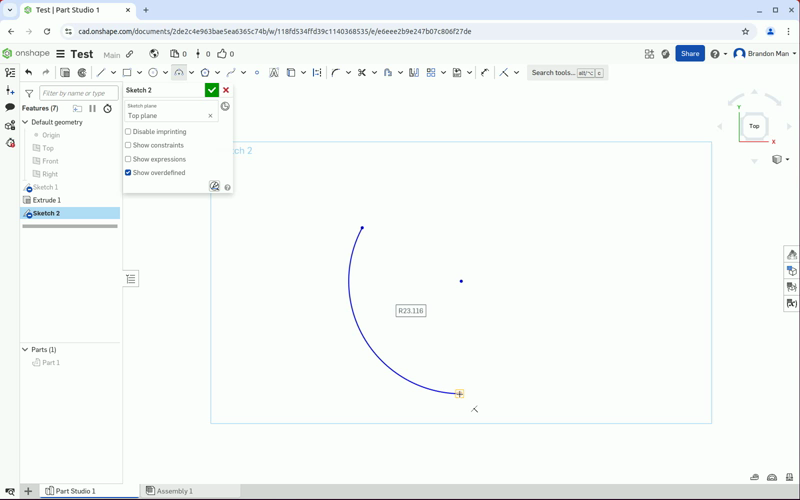
key_down(shift)
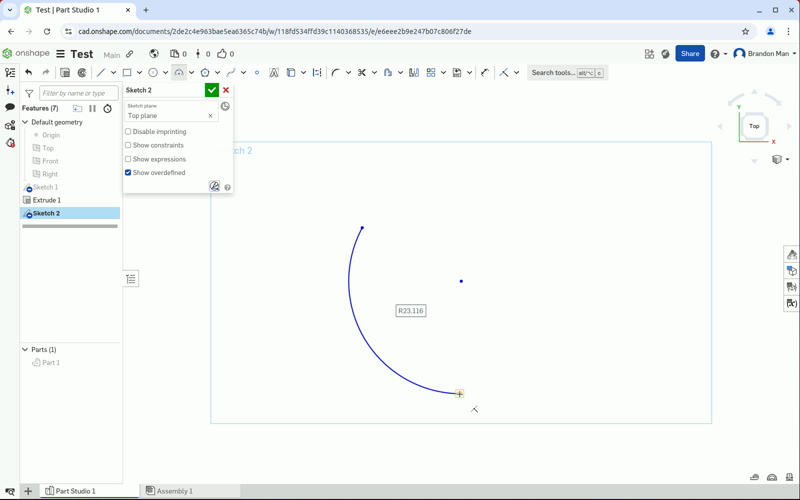
mouse_move(461, 393)
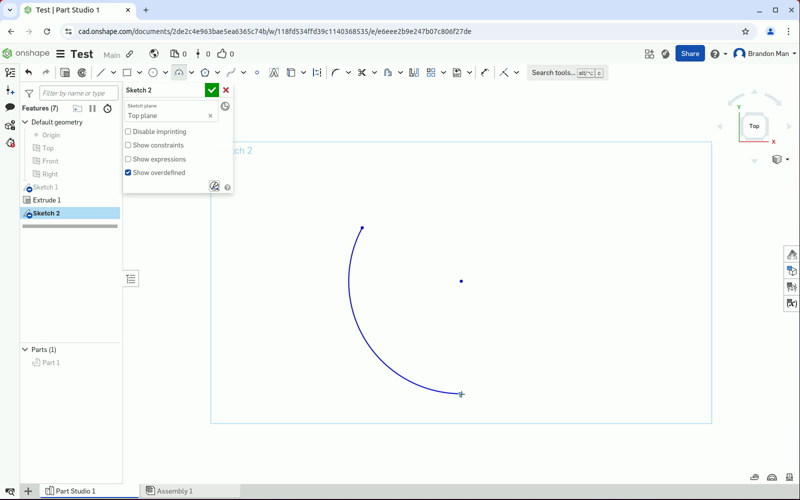
scroll(6)
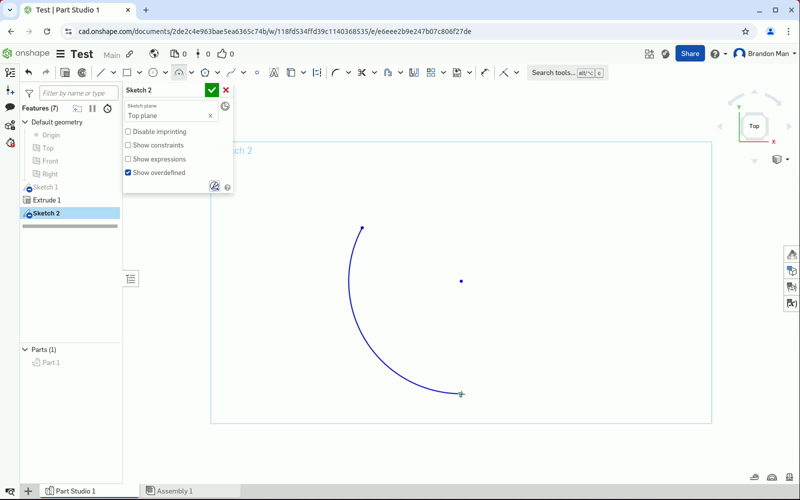
scroll(6)
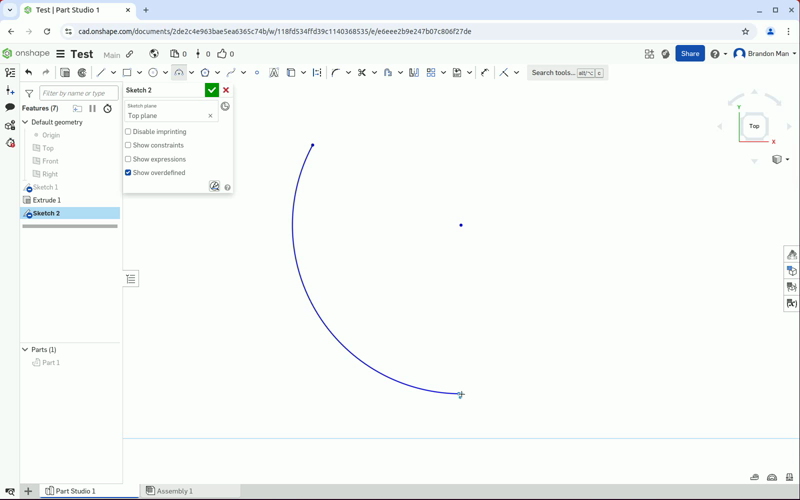
scroll(6)
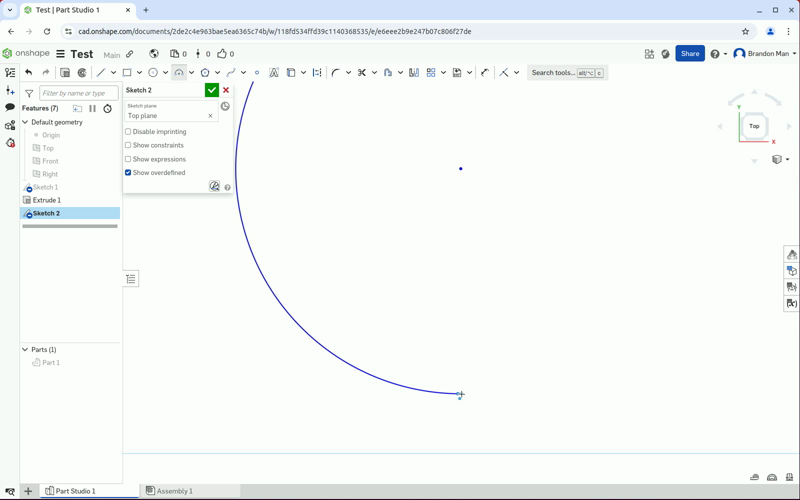
scroll(6)
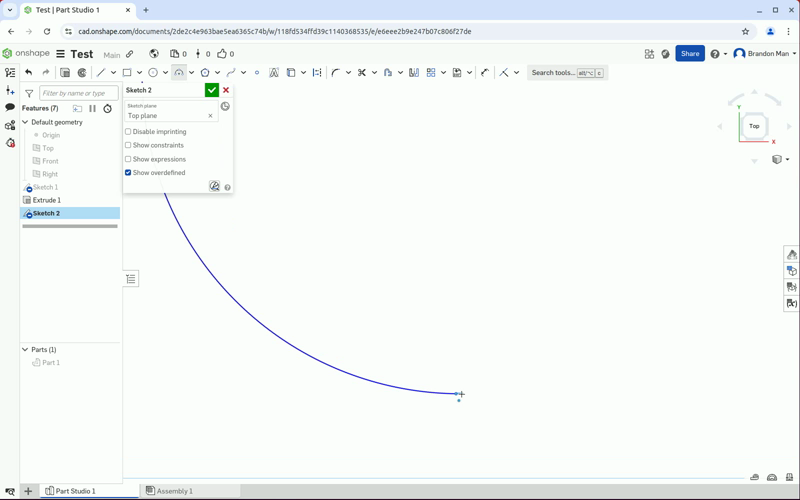
scroll(6)
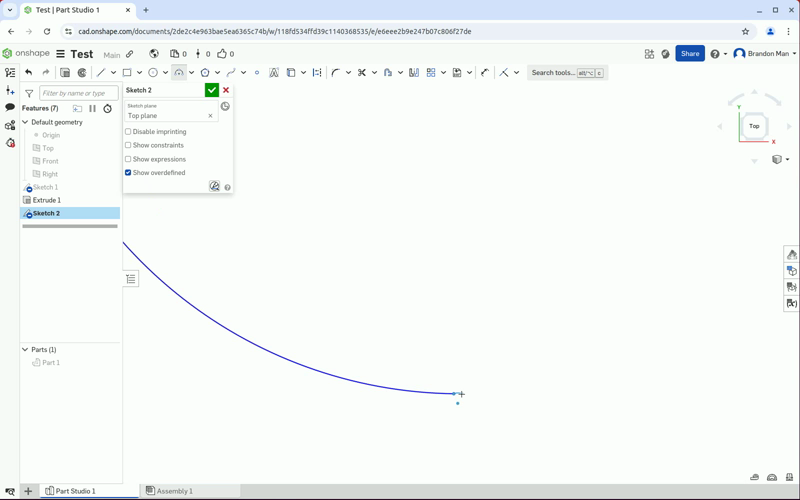
scroll(6)
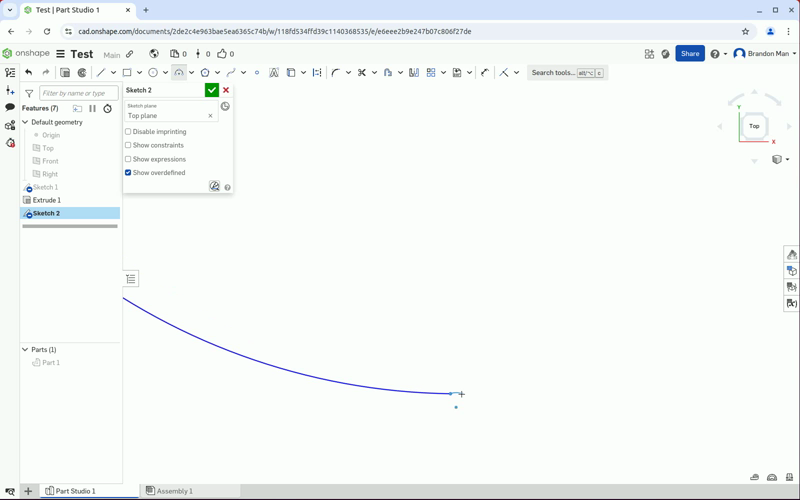
scroll(6)
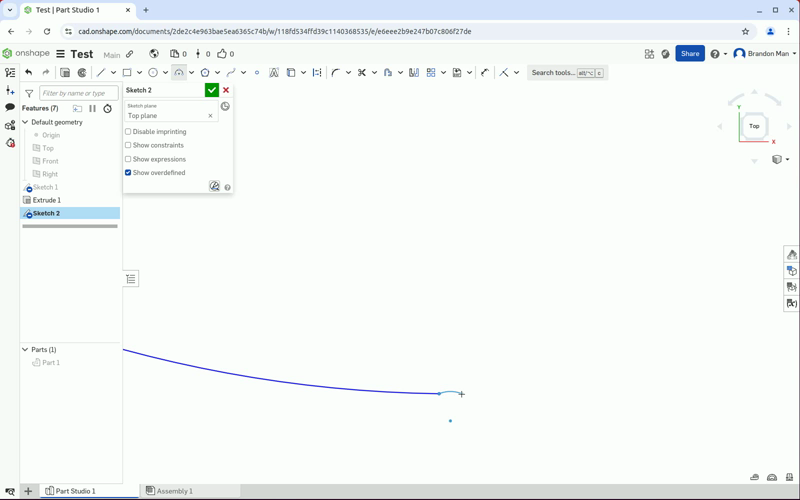
click(461, 393)
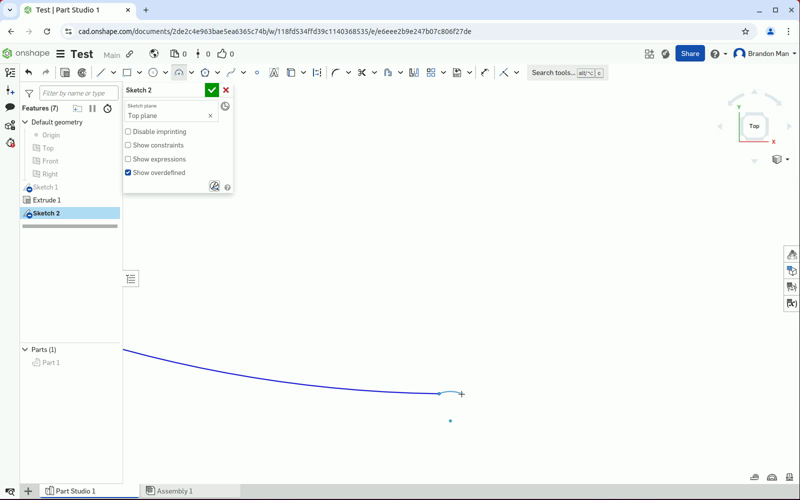
scroll(-6)
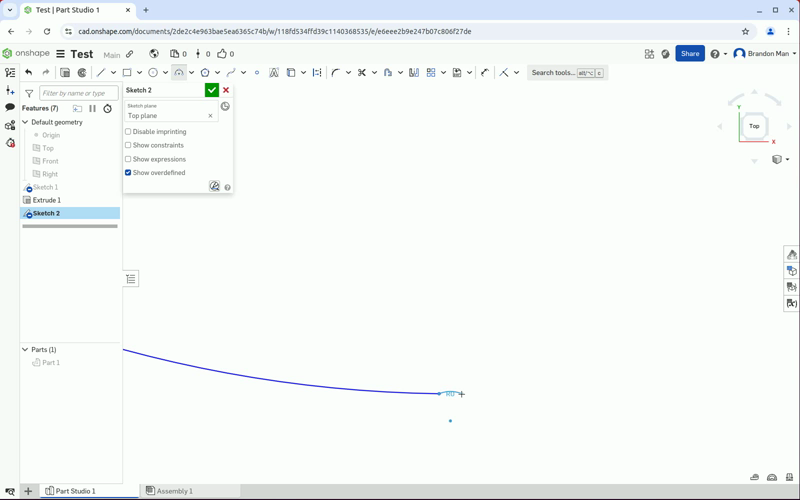
scroll(-6)
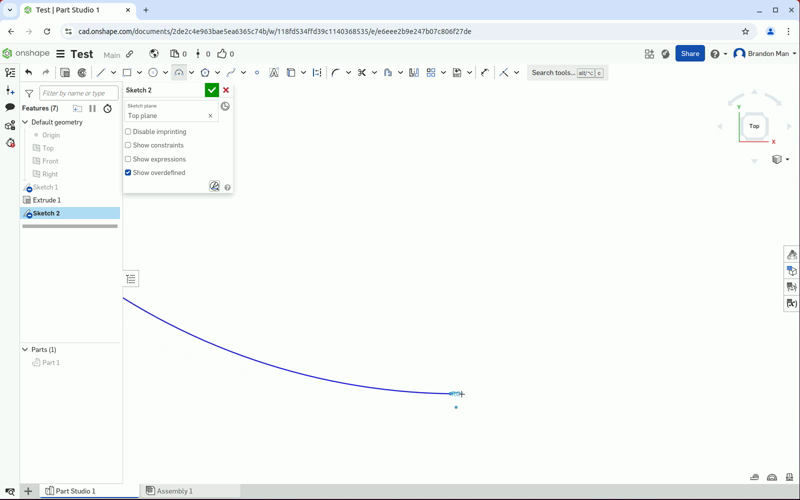
scroll(-6)
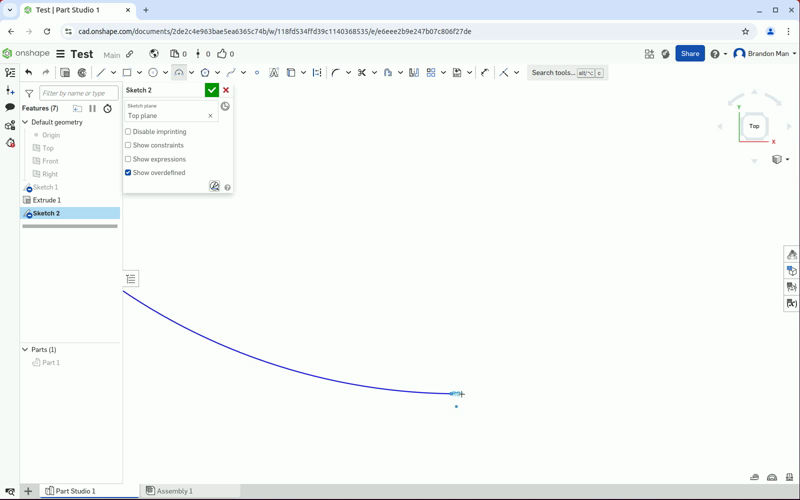
scroll(-6)
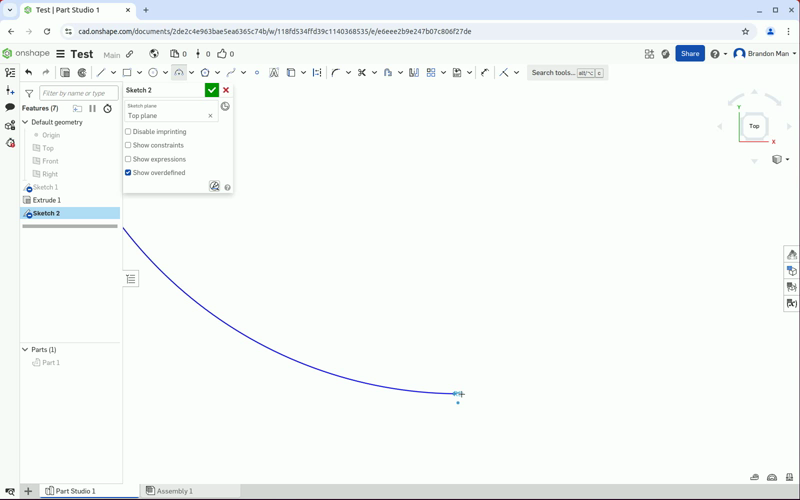
scroll(-6)
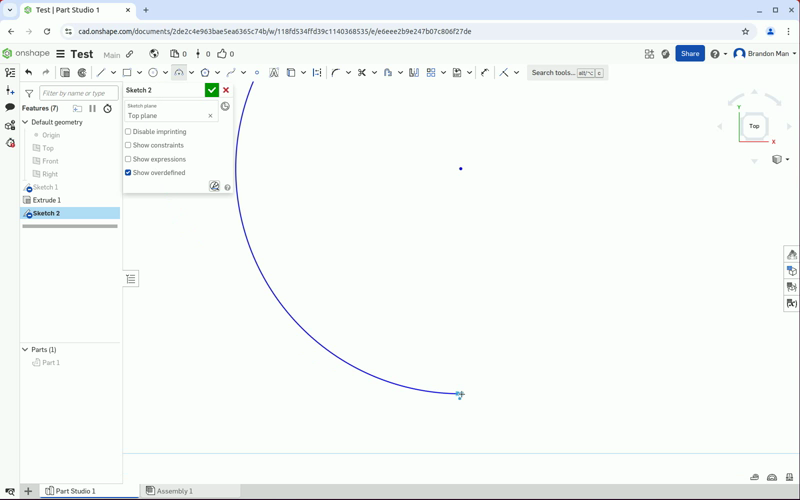
scroll(-6)
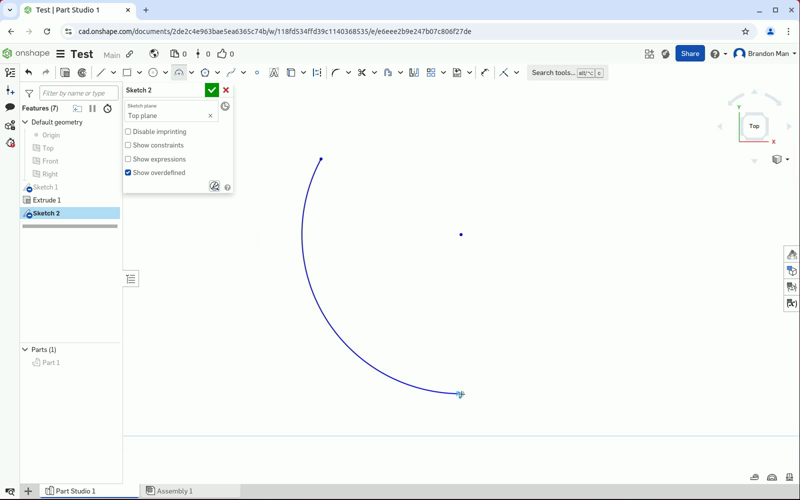
scroll(-6)
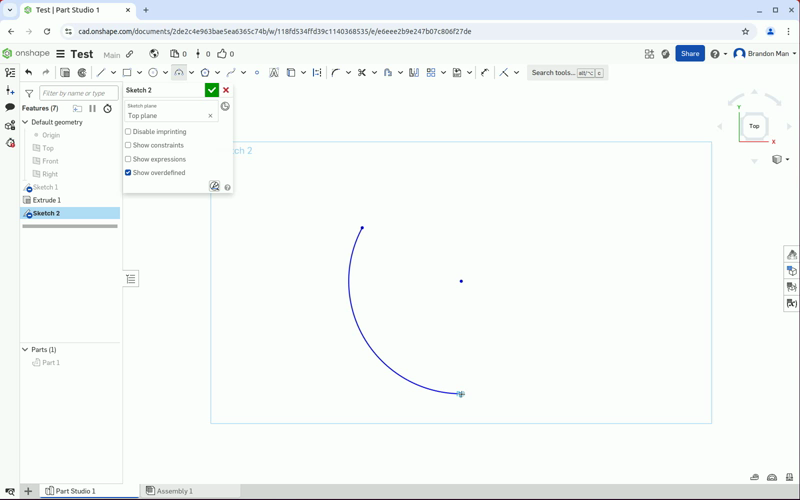
mouse_move(460, 394)
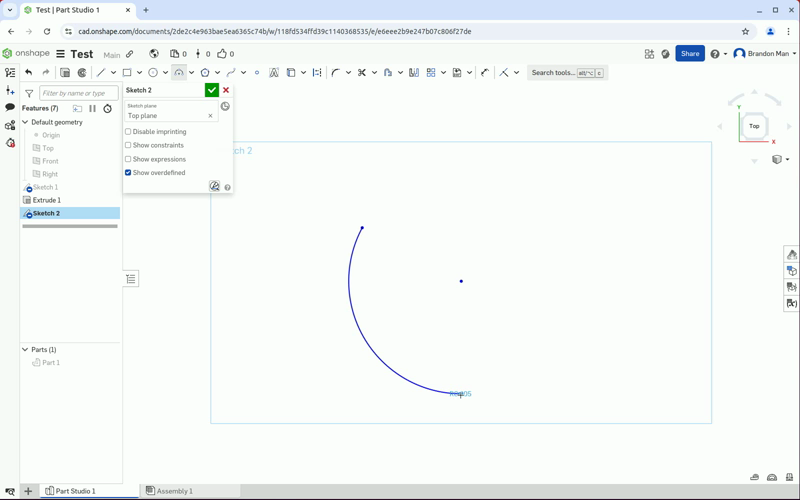
scroll(6)
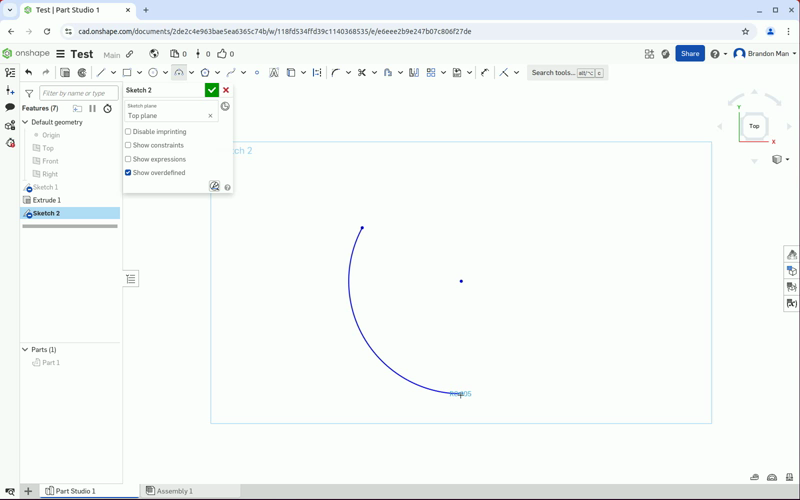
scroll(6)
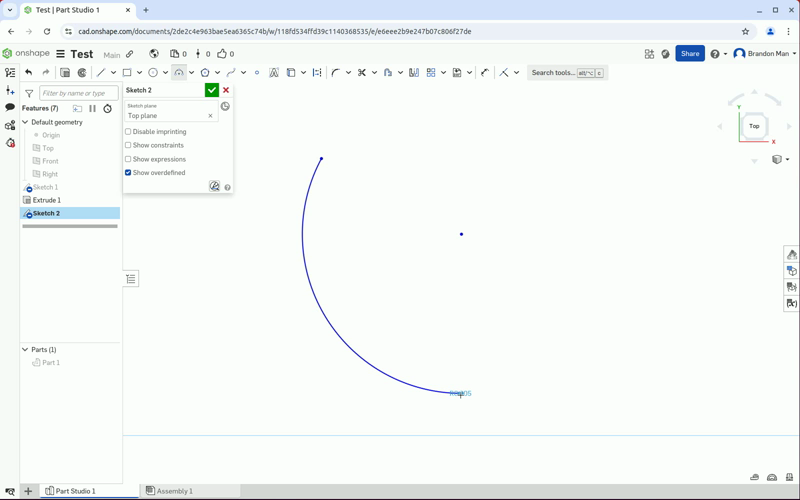
scroll(6)
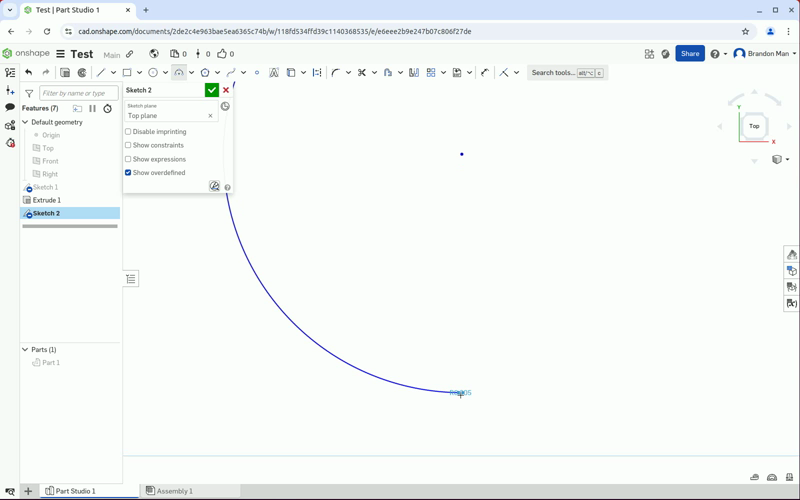
scroll(6)
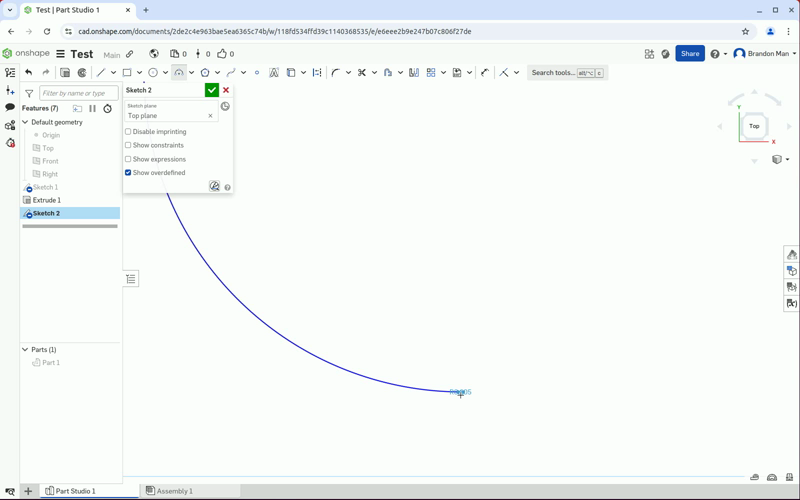
scroll(6)
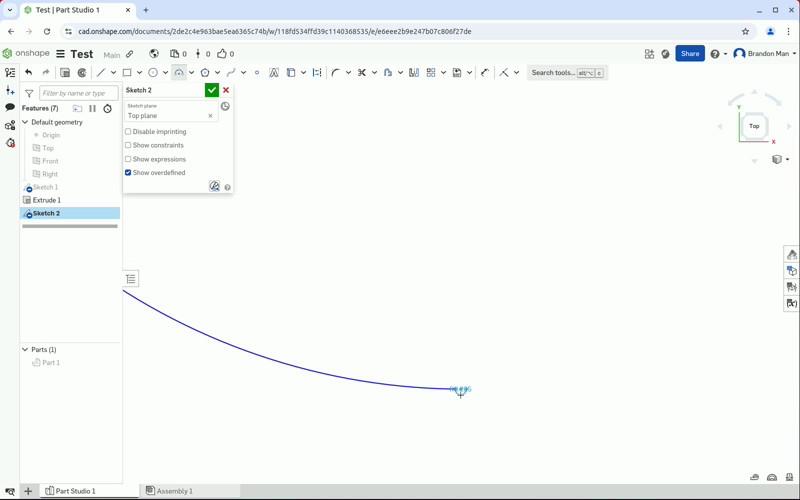
scroll(6)
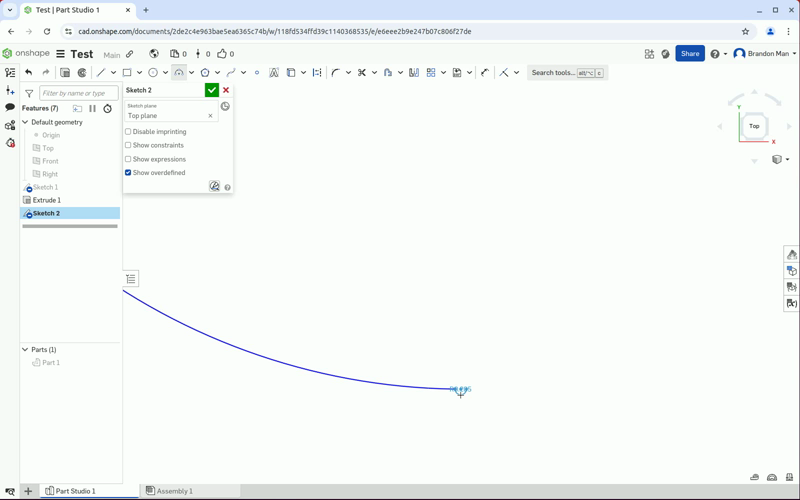
scroll(6)
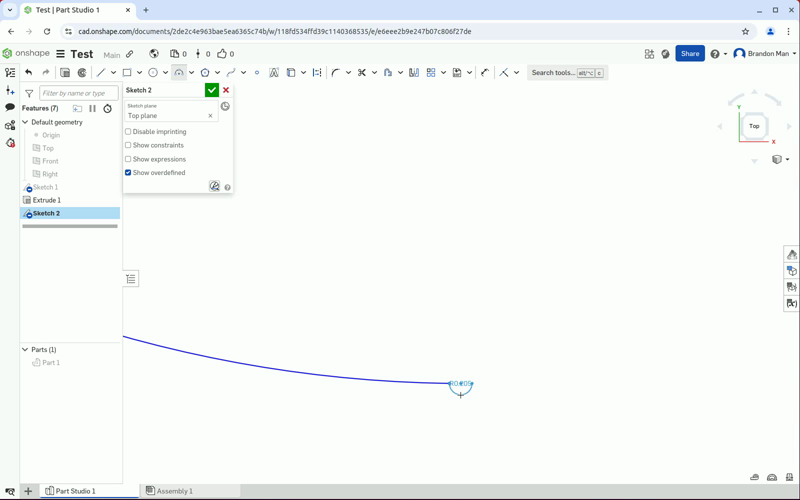
click(460, 394)
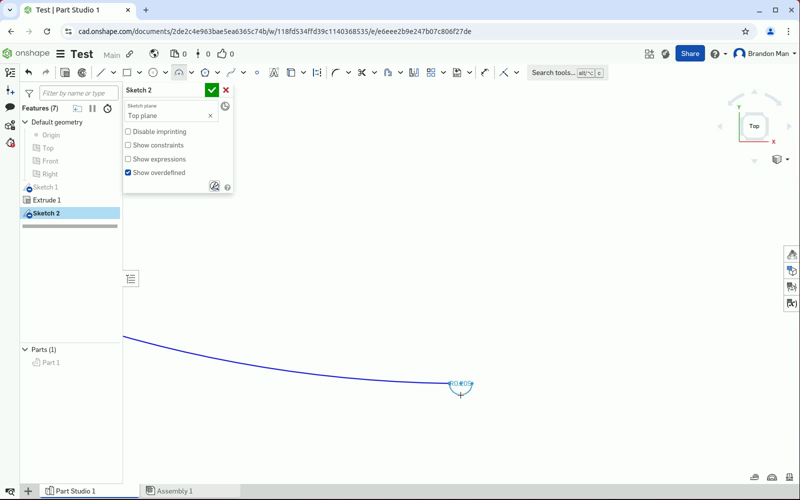
scroll(-6)
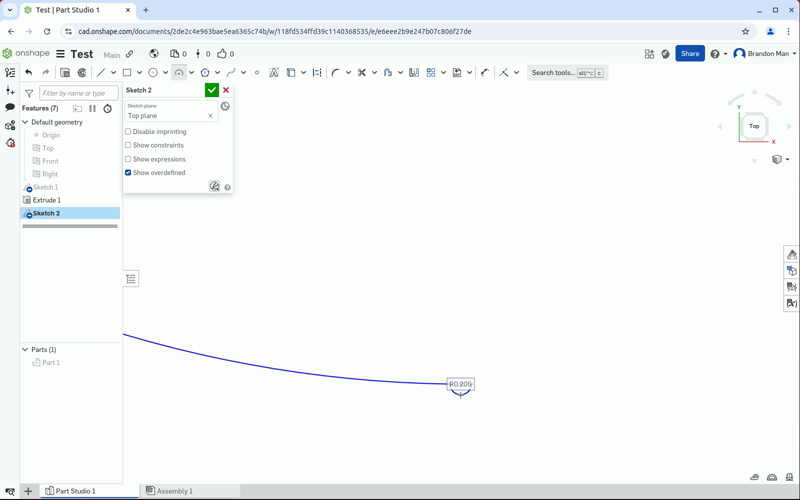
scroll(-6)
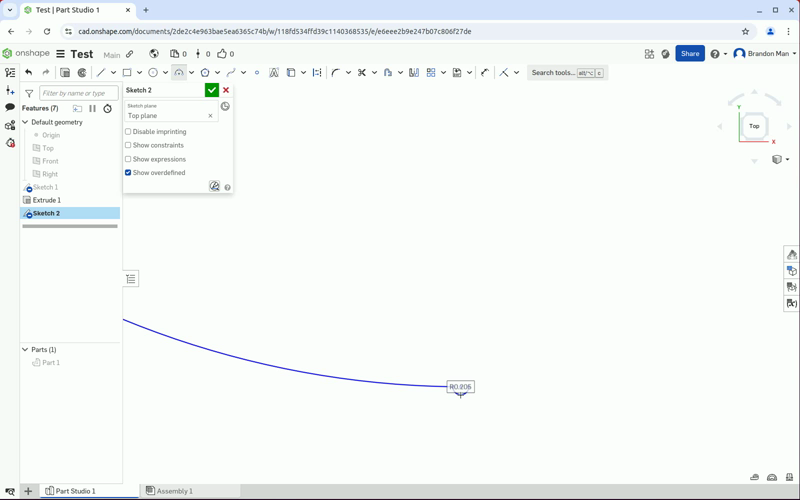
scroll(-6)
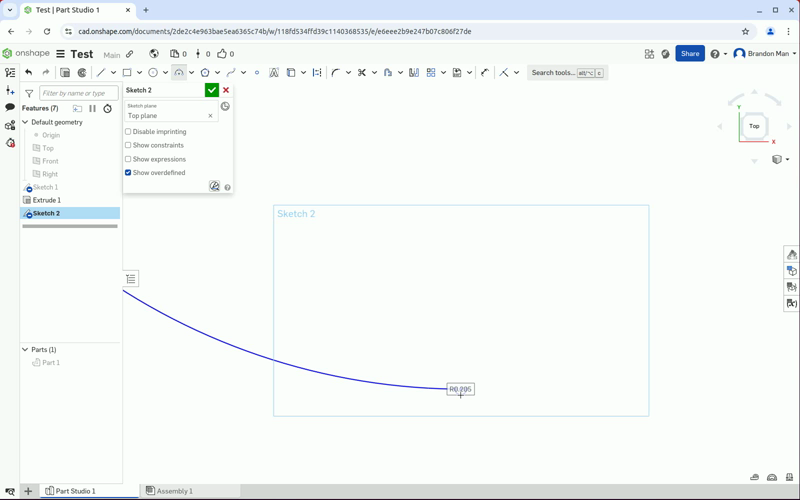
scroll(-6)
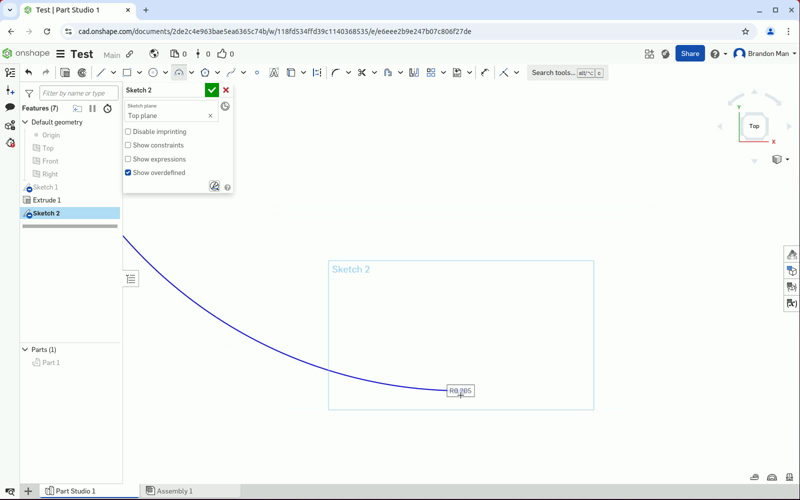
scroll(-6)
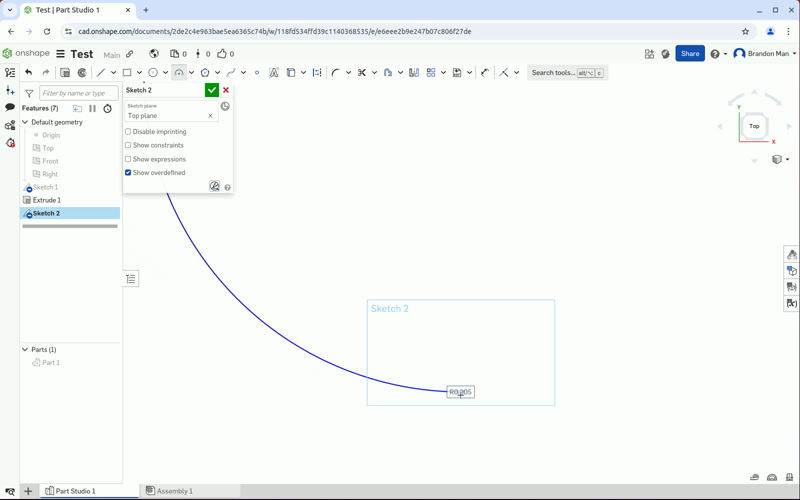
scroll(-6)
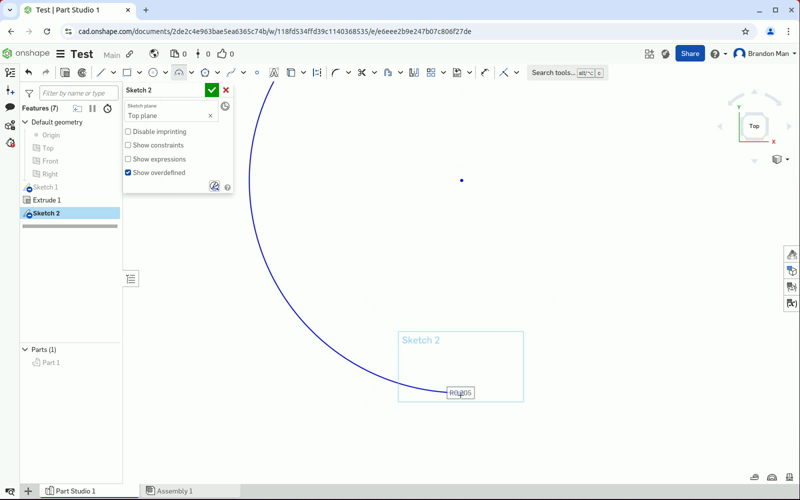
scroll(-6)
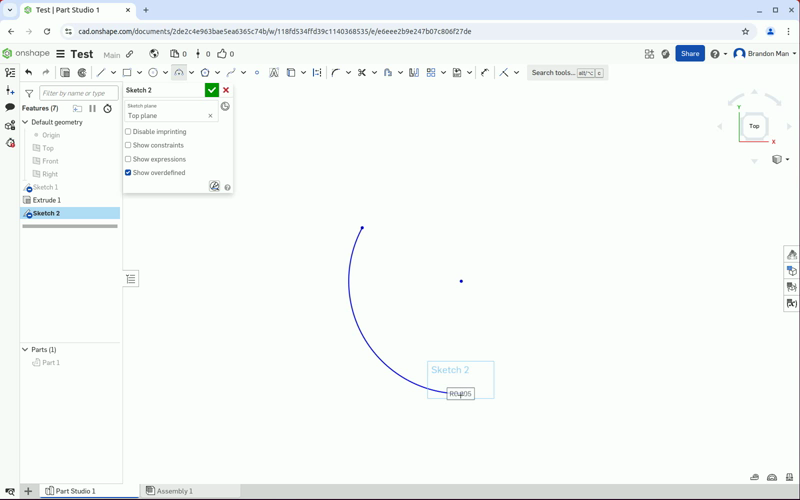
key_up(shift)
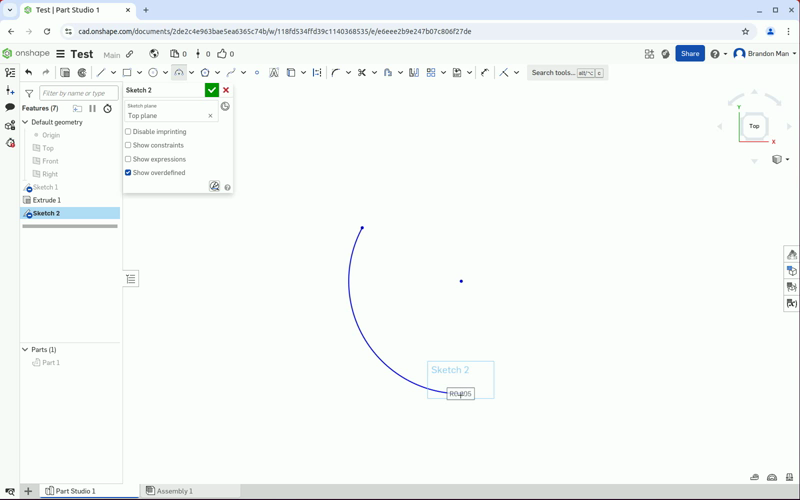
mouse_move(461, 393)
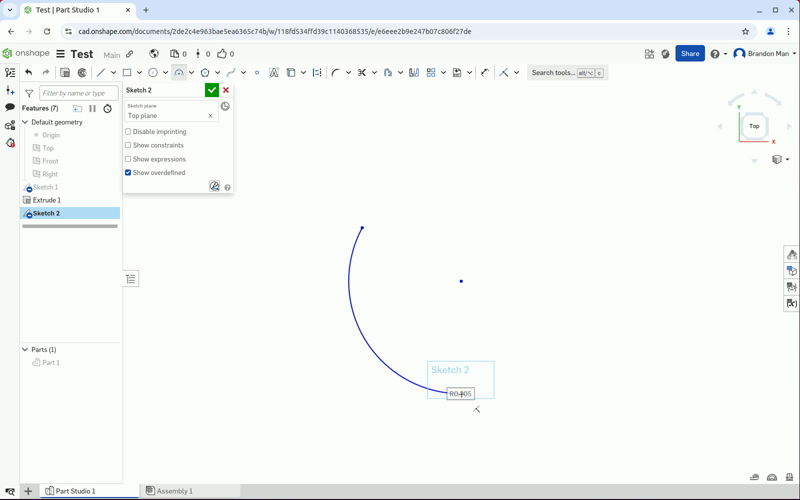
scroll(6)
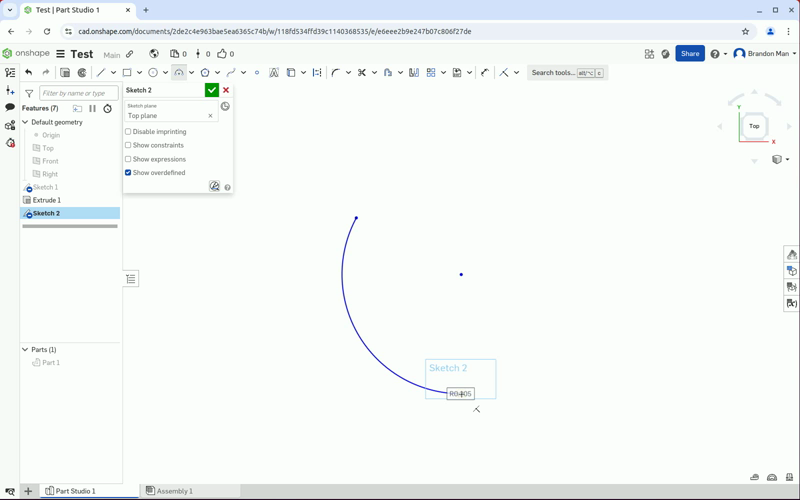
scroll(6)
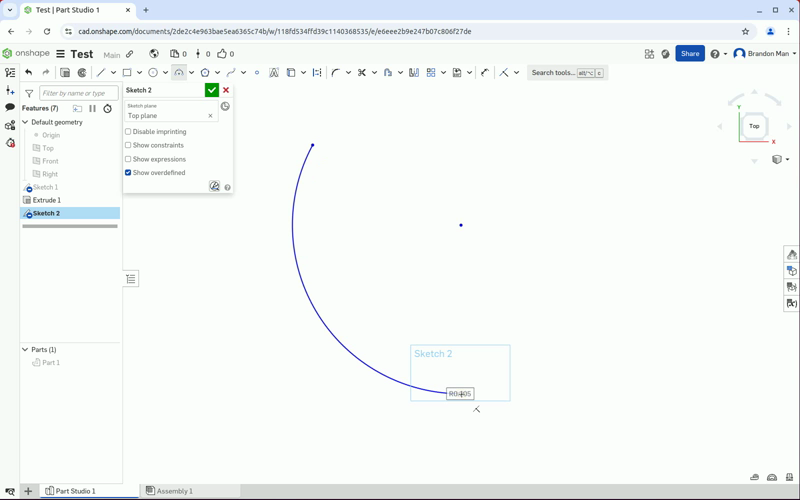
scroll(6)
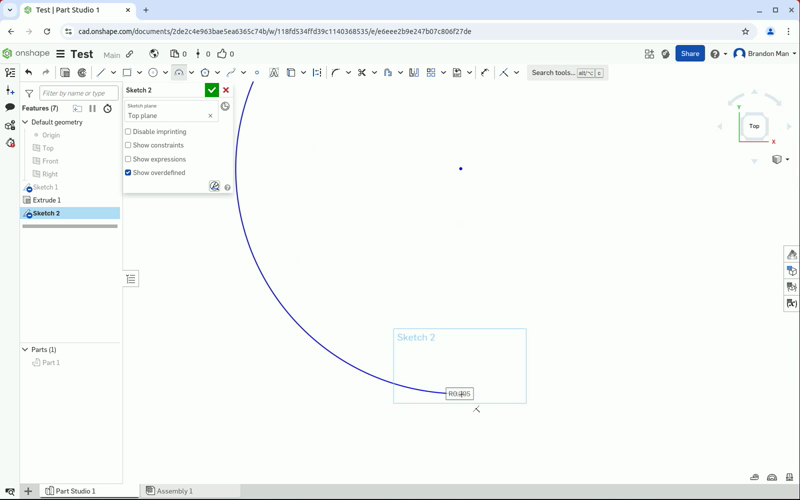
scroll(6)
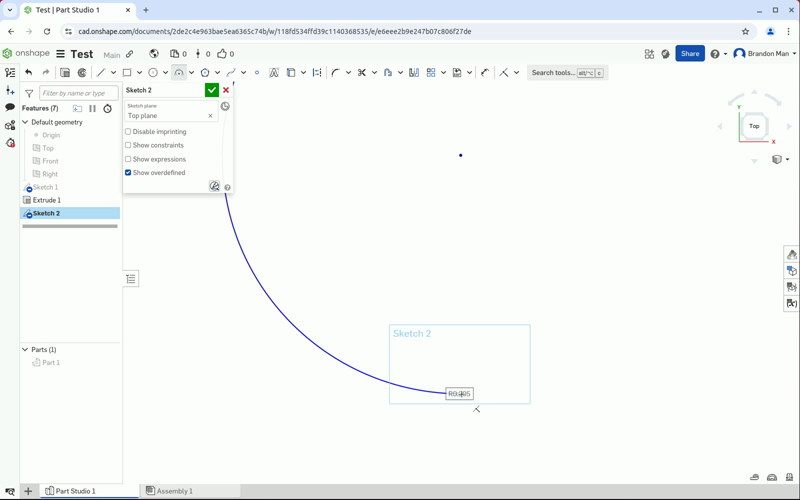
scroll(6)
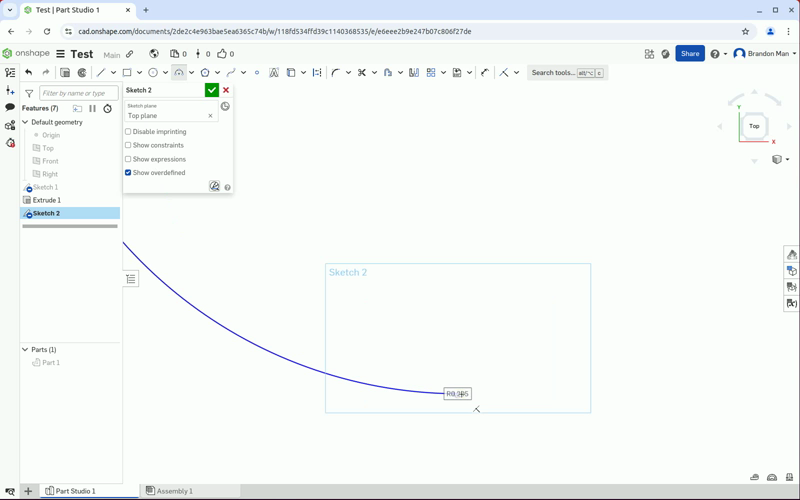
scroll(6)
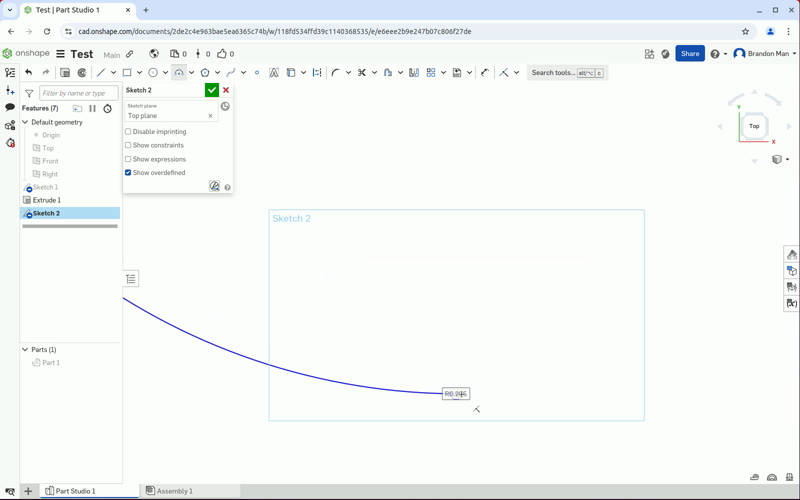
scroll(6)
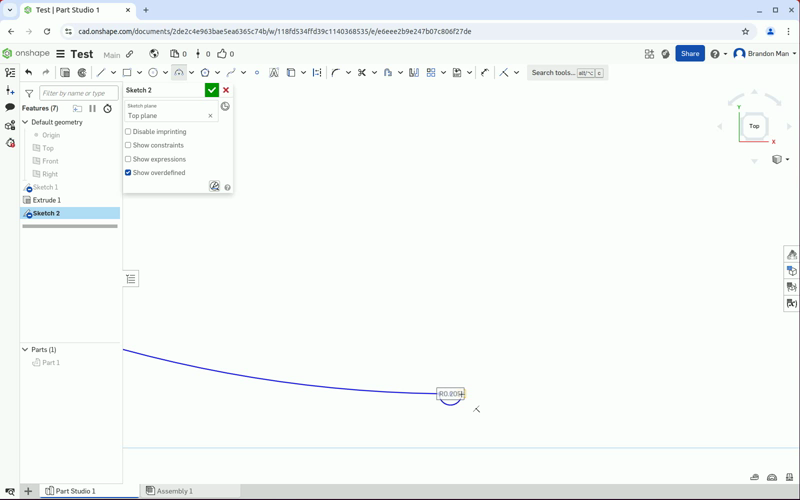
click(461, 393)
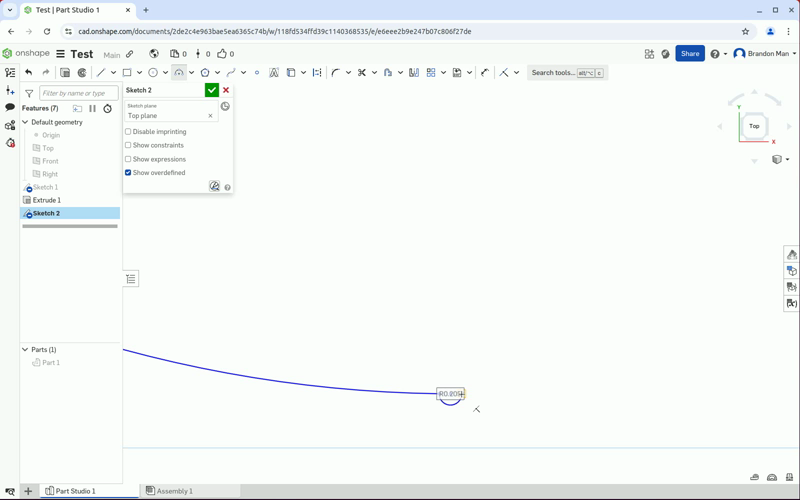
scroll(-6)
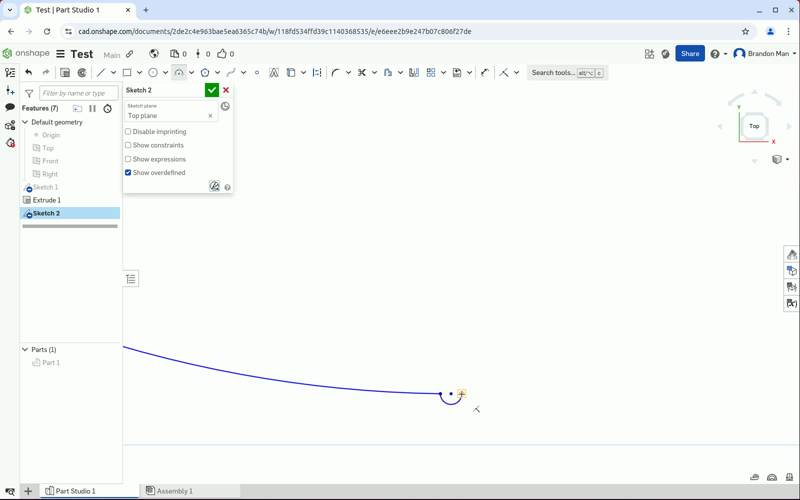
scroll(-6)
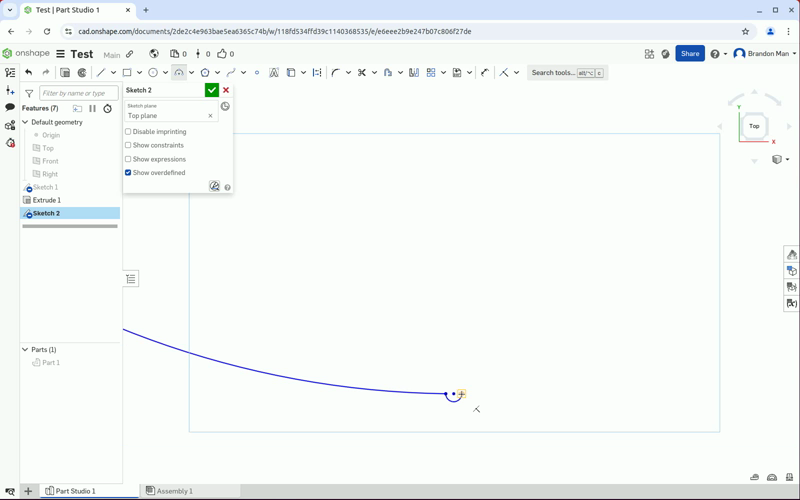
scroll(-6)
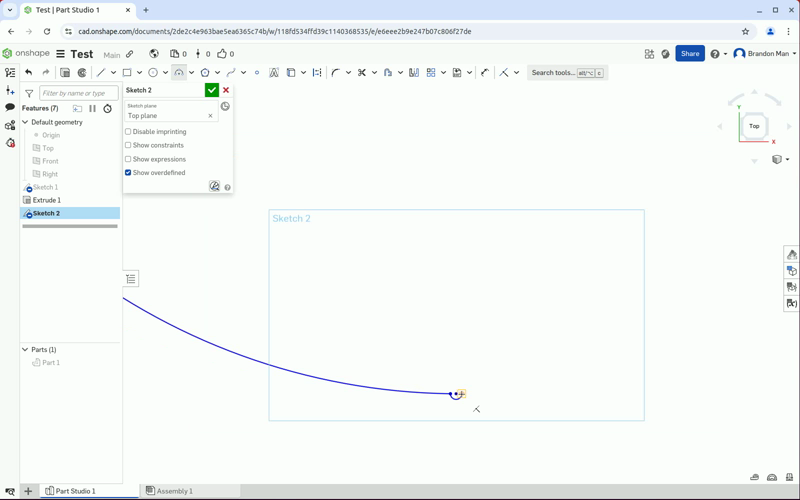
scroll(-6)
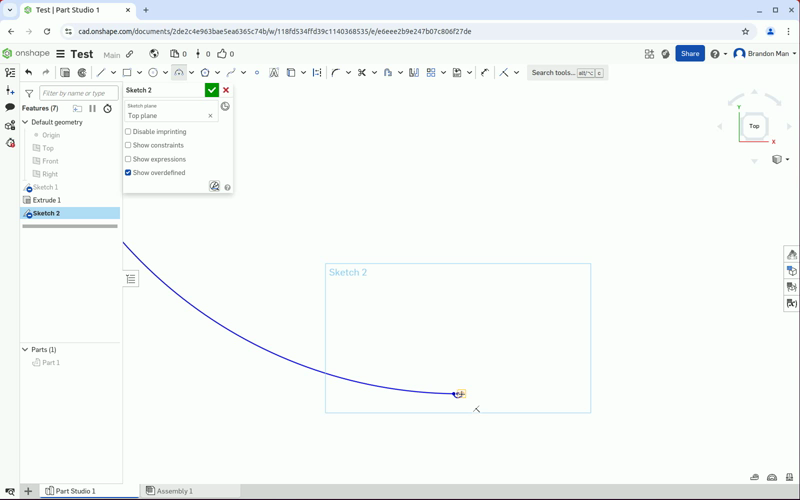
scroll(-6)
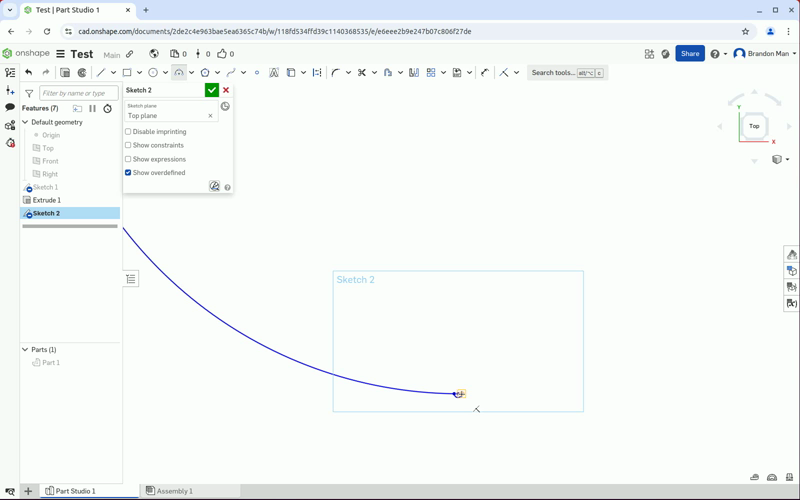
scroll(-6)
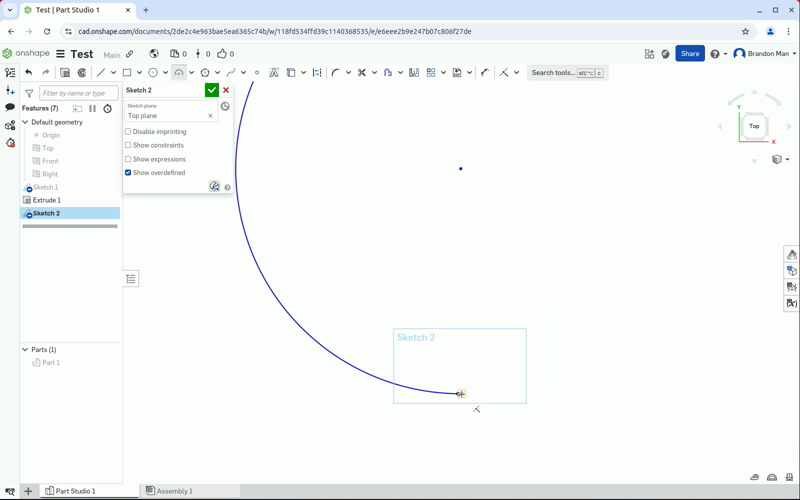
scroll(-6)
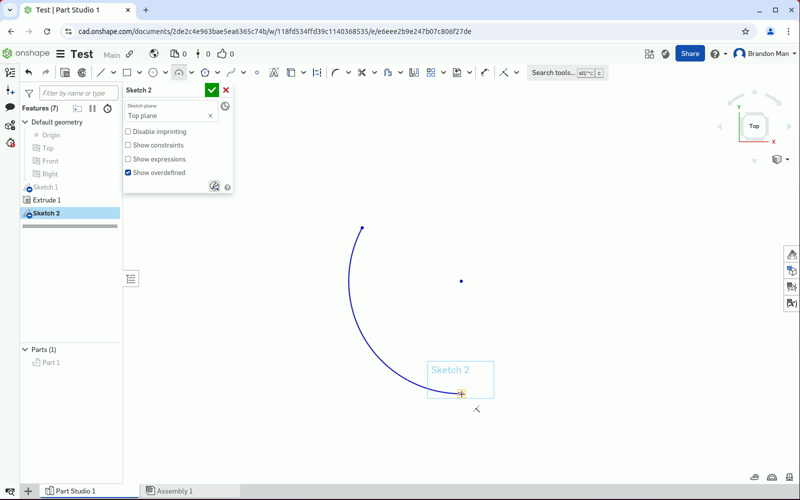
key_down(shift)
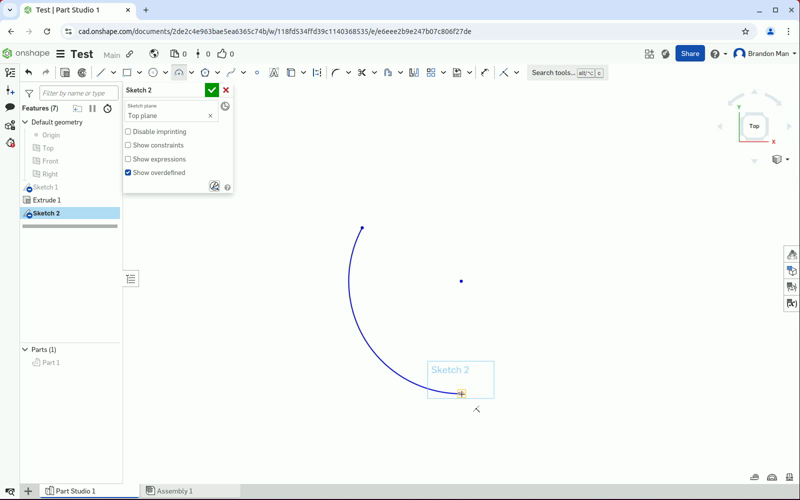
mouse_move(558, 227)
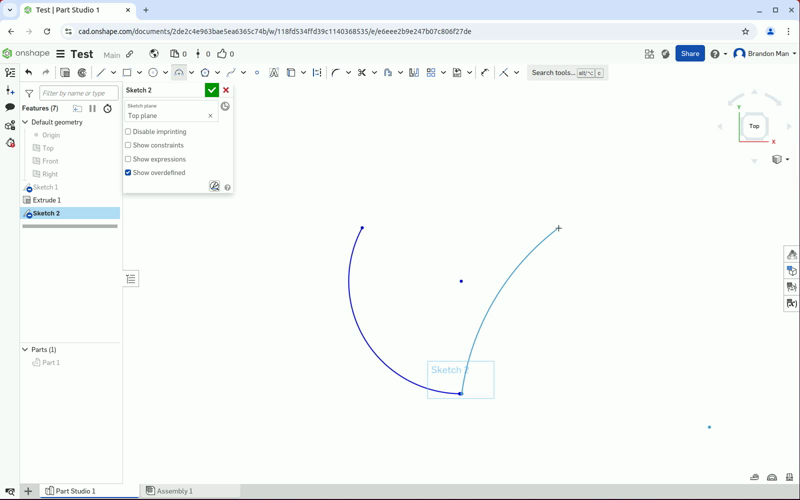
click(558, 227)
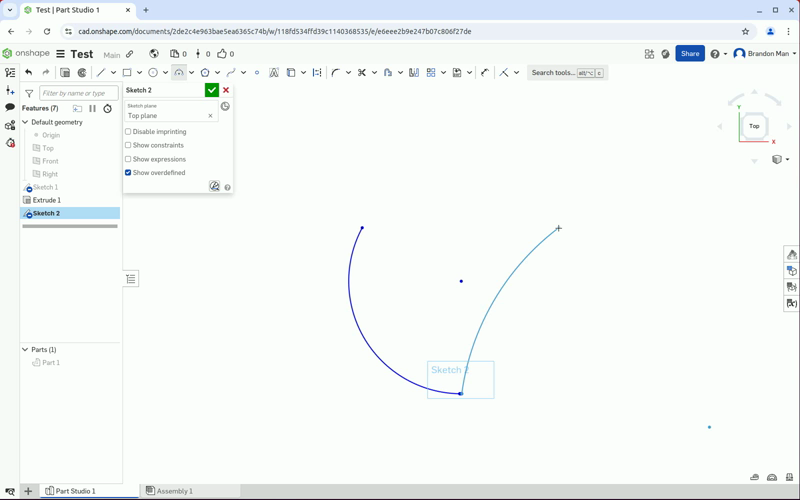
mouse_move(557, 338)
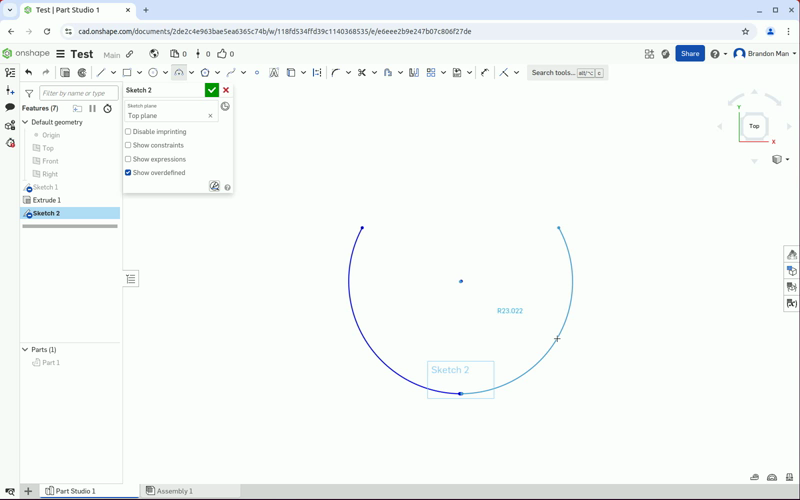
click(557, 338)
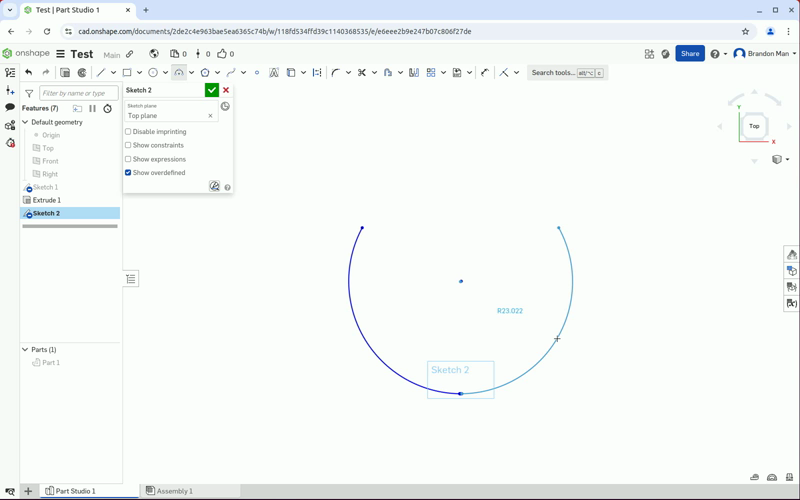
key_up(shift)
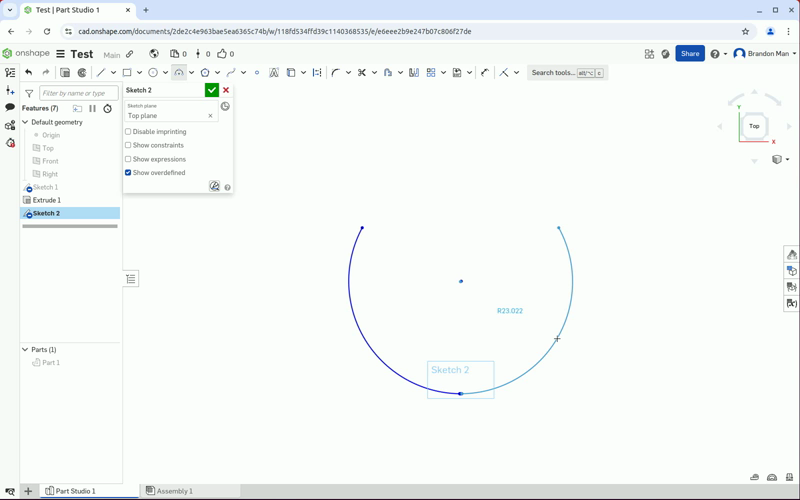
mouse_move(558, 227)
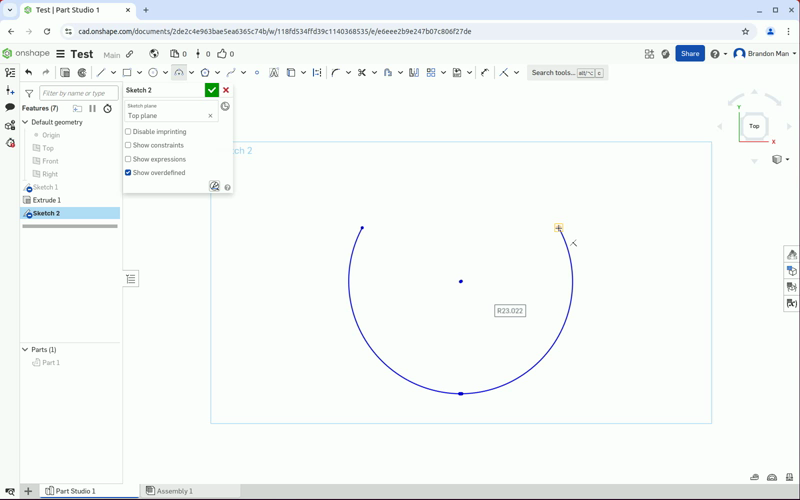
click(558, 227)
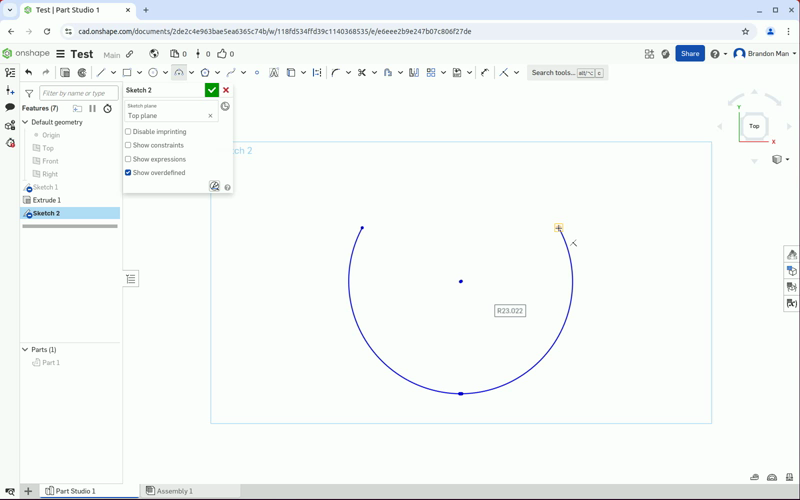
key_down(shift)
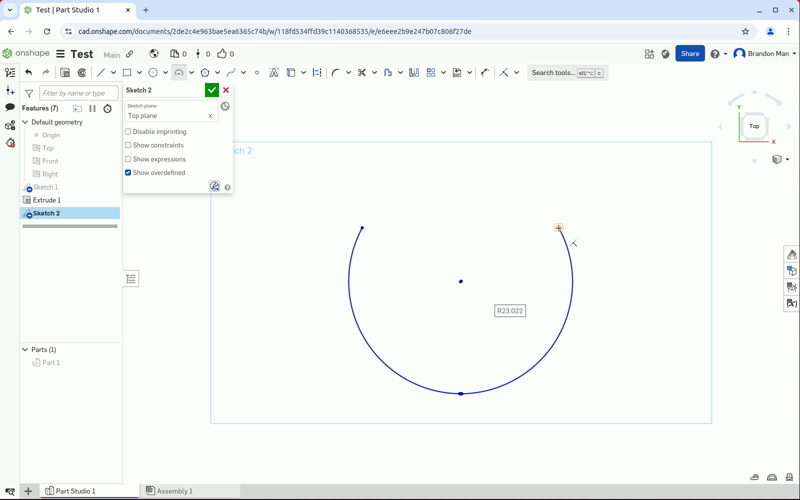
mouse_move(556, 225)
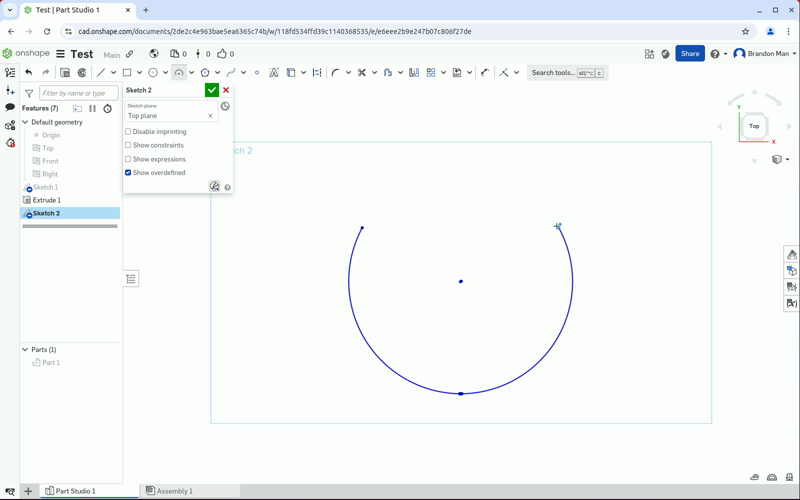
scroll(6)
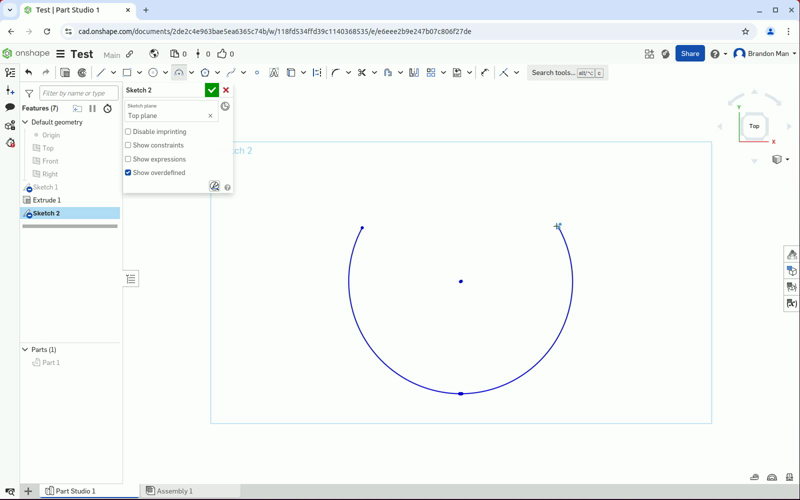
scroll(6)
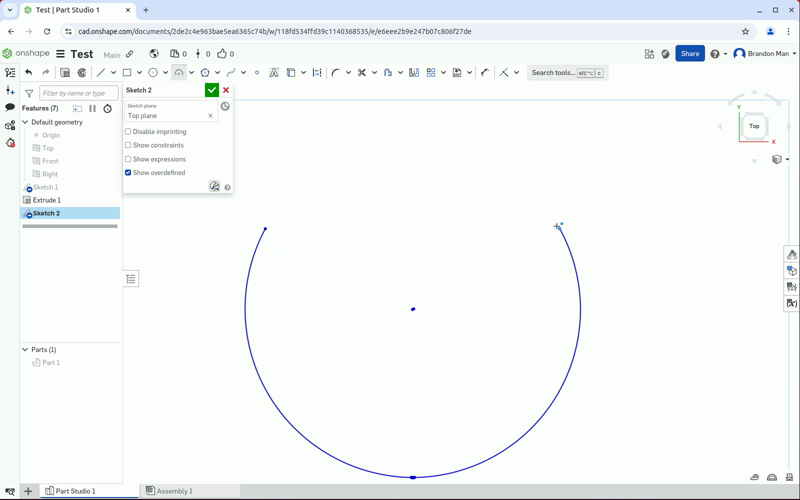
scroll(6)
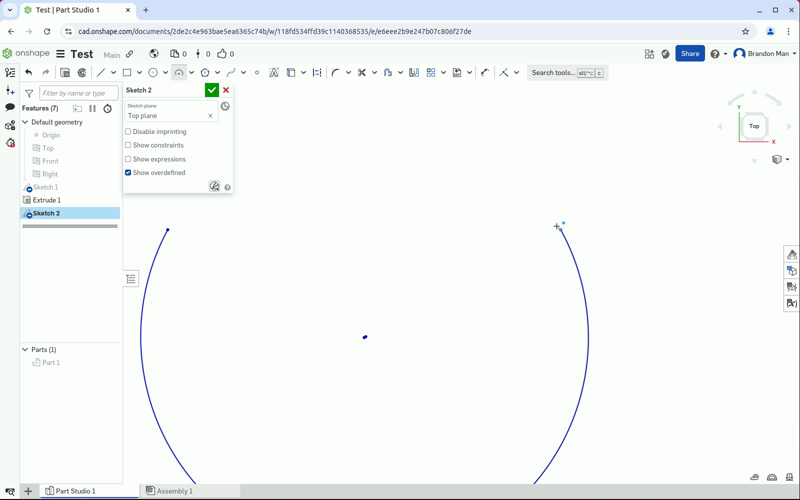
scroll(6)
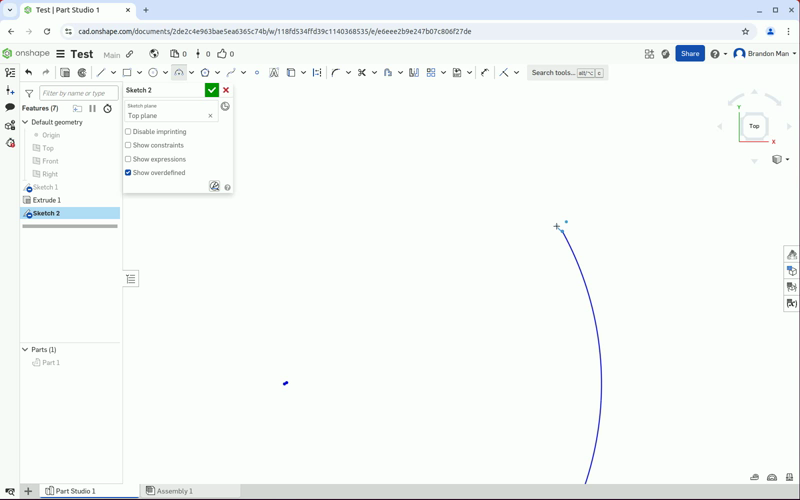
scroll(6)
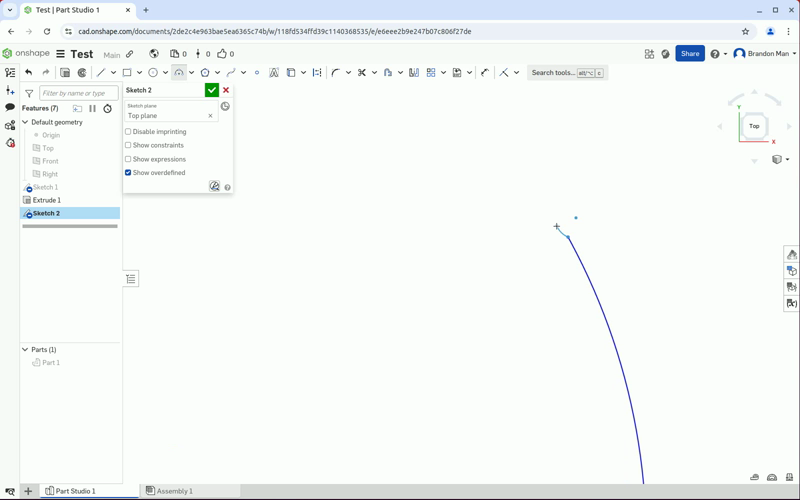
scroll(6)
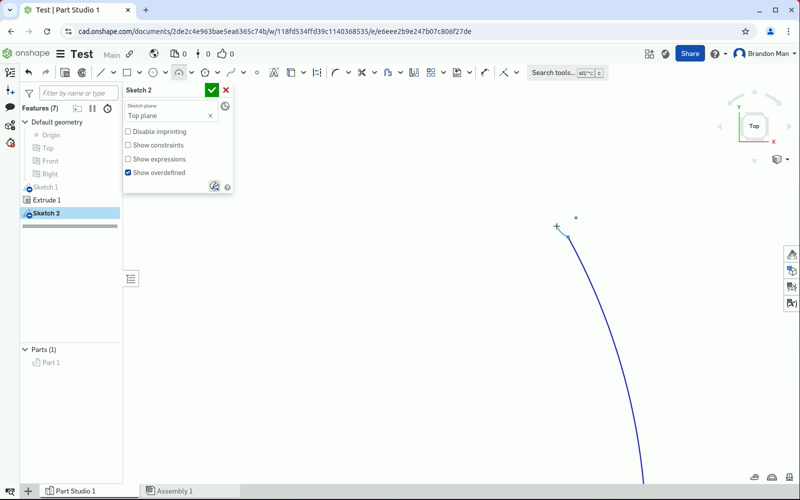
scroll(6)
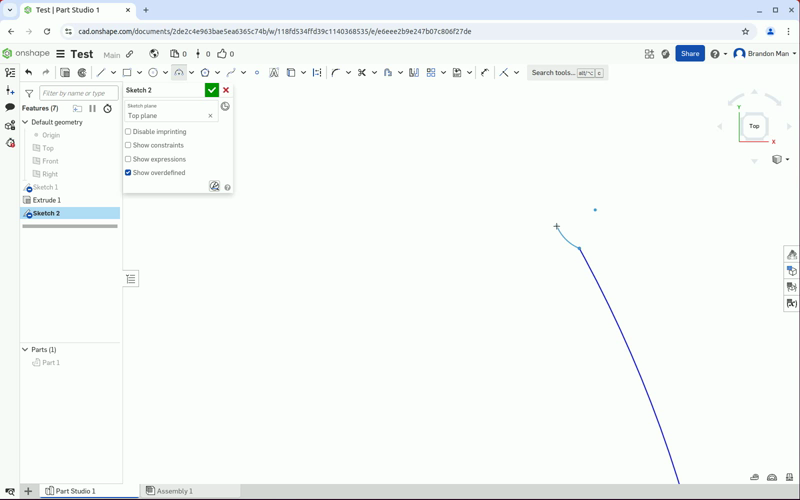
click(556, 225)
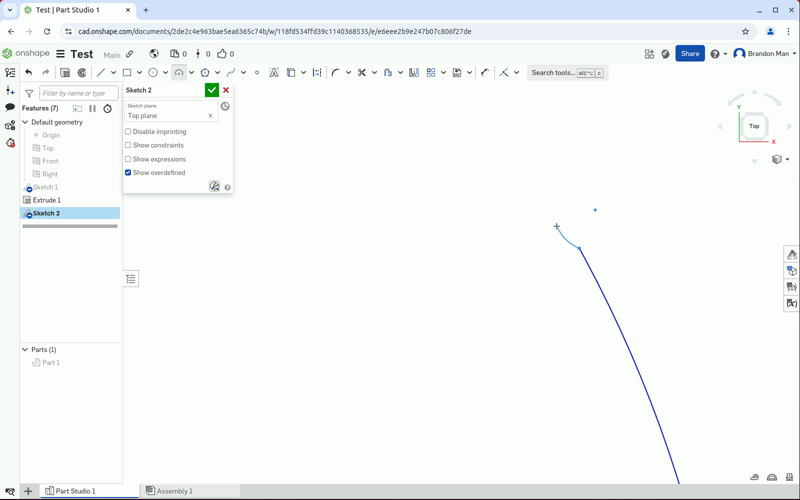
scroll(-6)
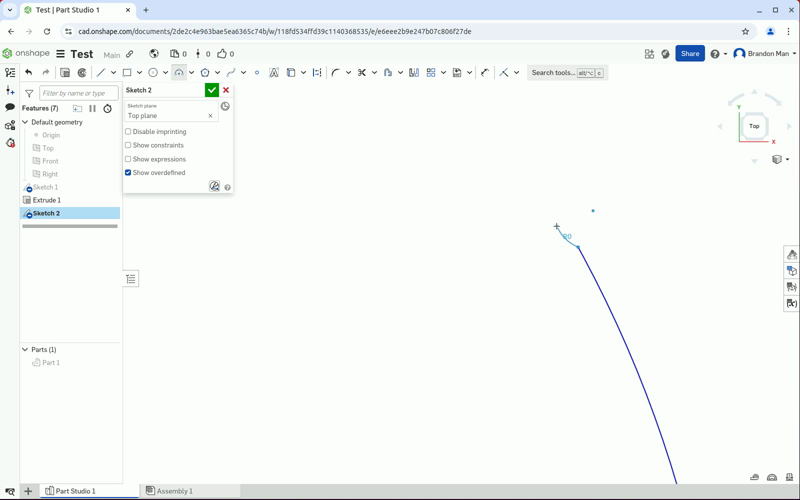
scroll(-6)
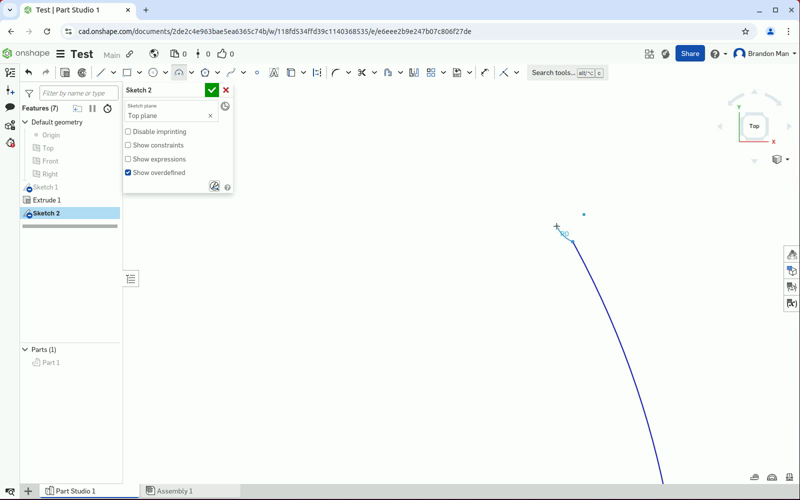
scroll(-6)
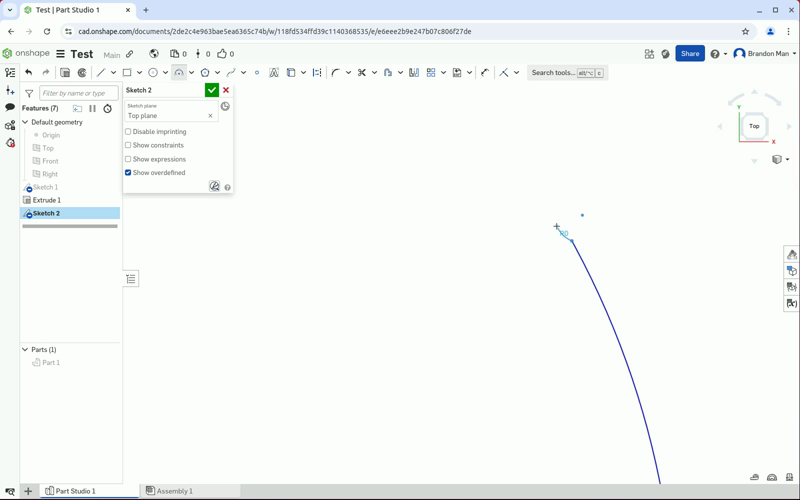
scroll(-6)
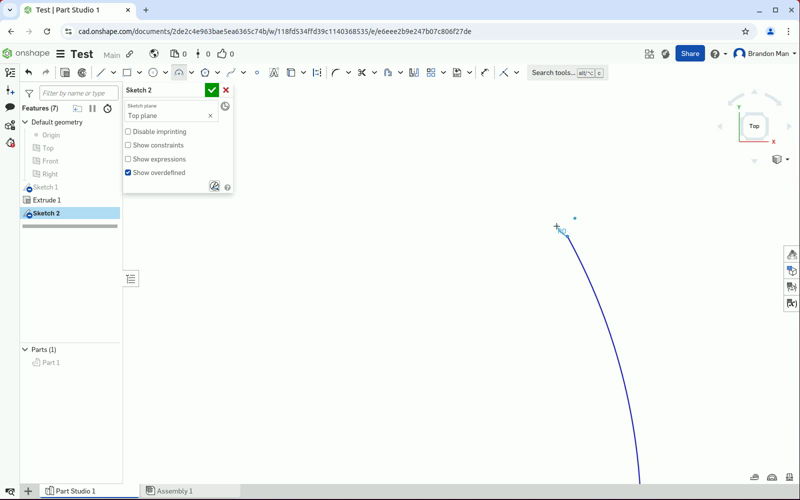
scroll(-6)
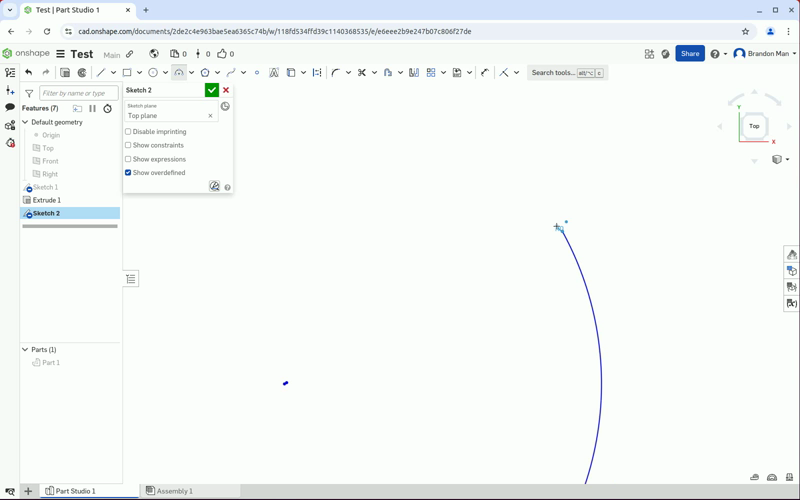
scroll(-6)
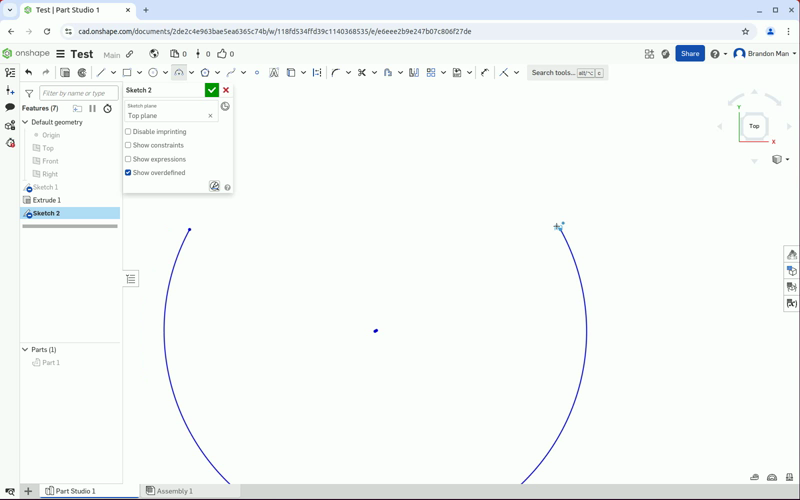
scroll(-6)
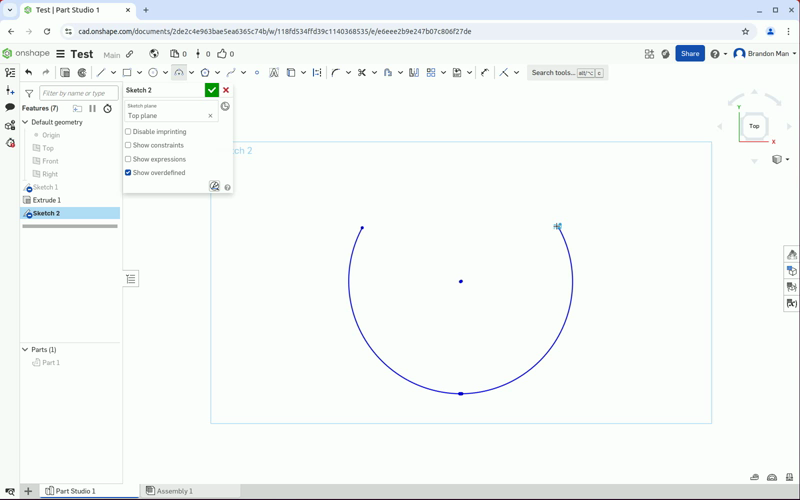
mouse_move(556, 228)
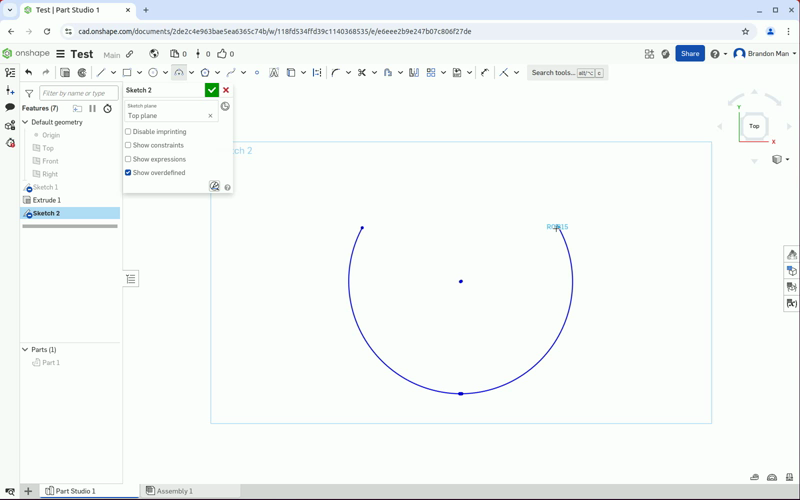
scroll(6)
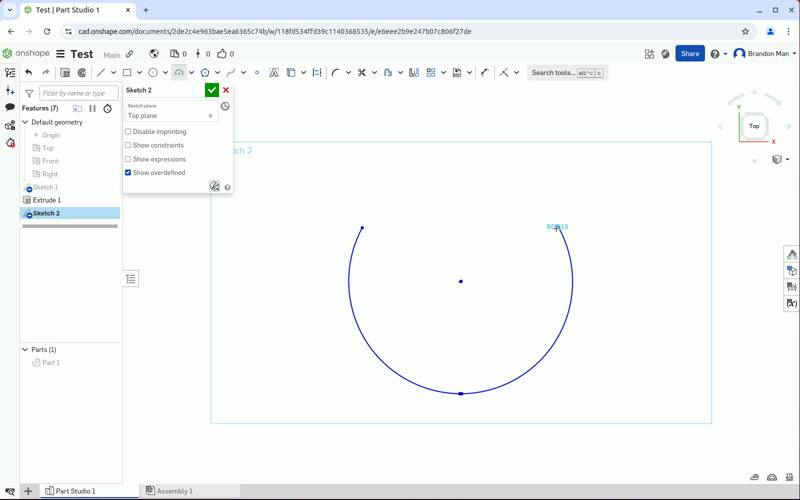
scroll(6)
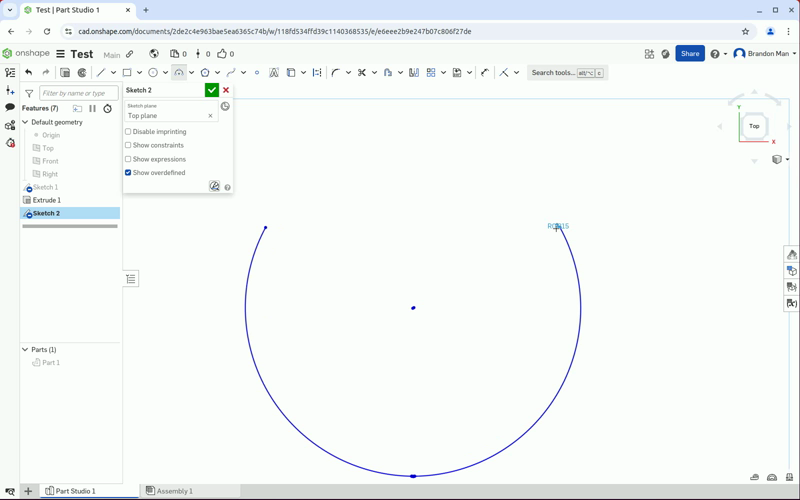
scroll(6)
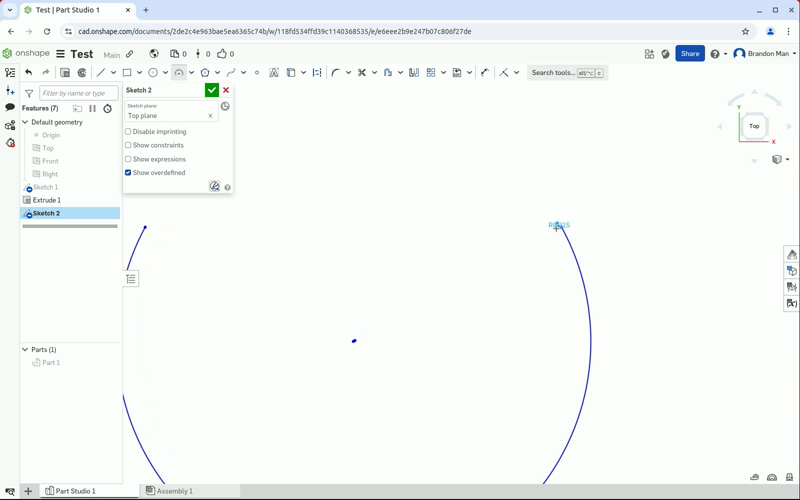
scroll(6)
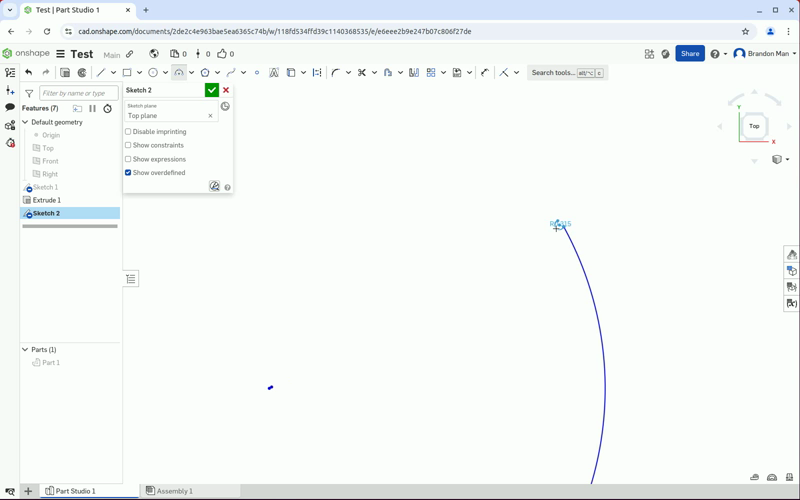
scroll(6)
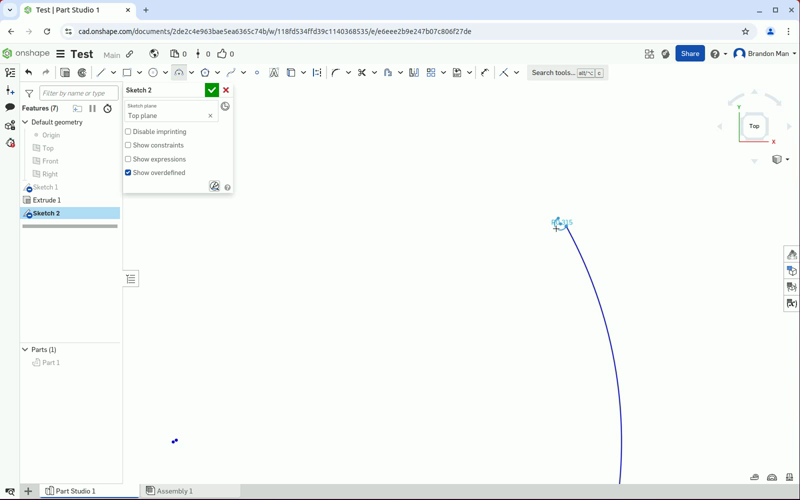
scroll(6)
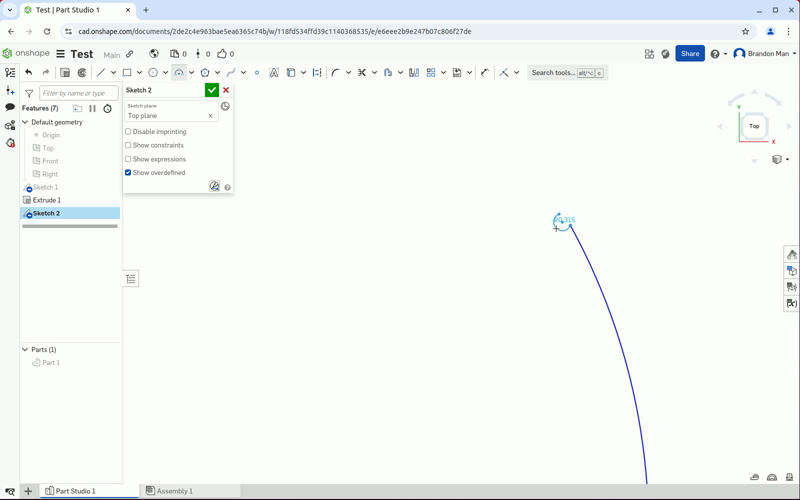
scroll(6)
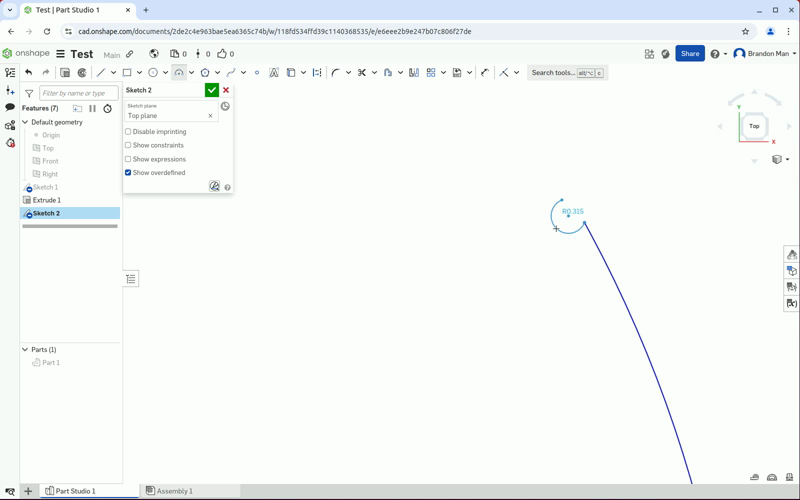
click(556, 228)
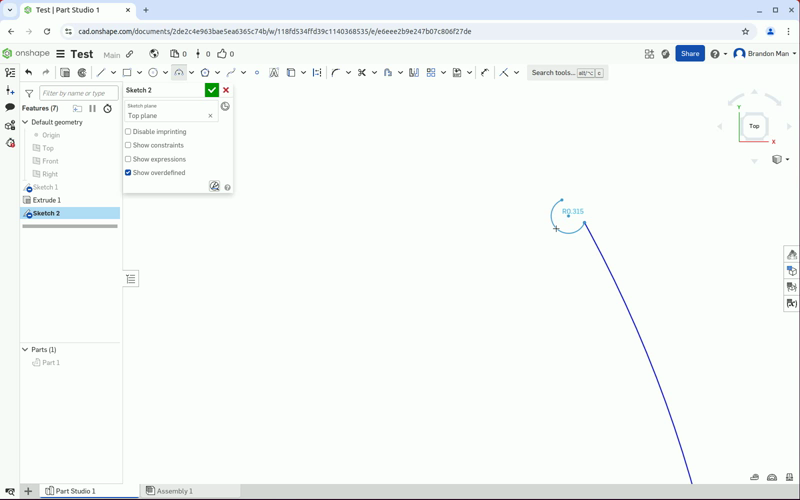
scroll(-6)
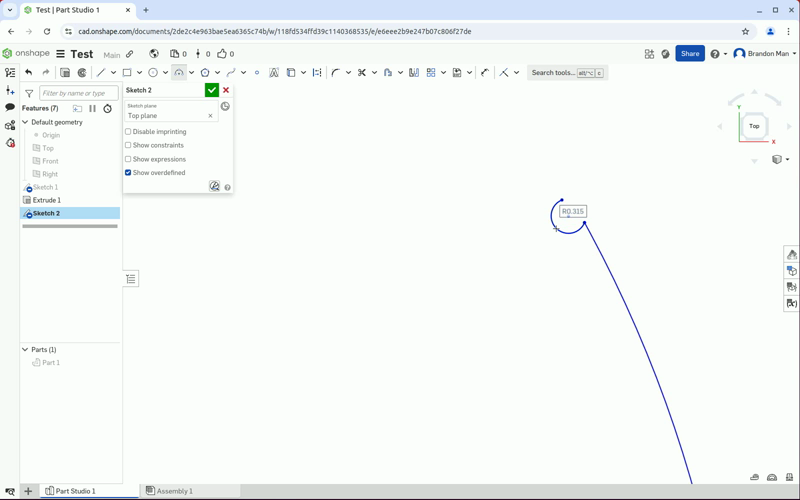
scroll(-6)
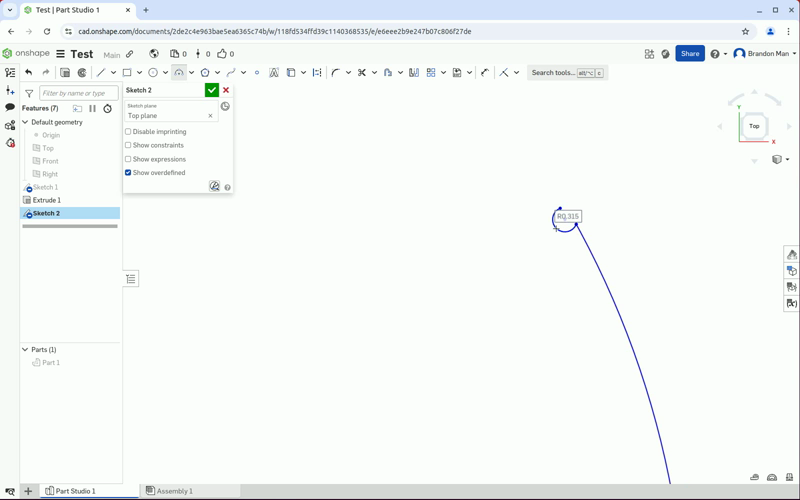
scroll(-6)
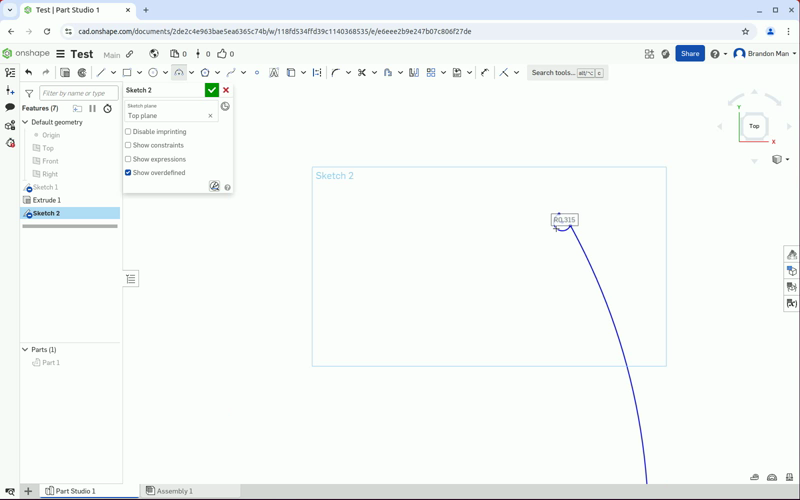
scroll(-6)
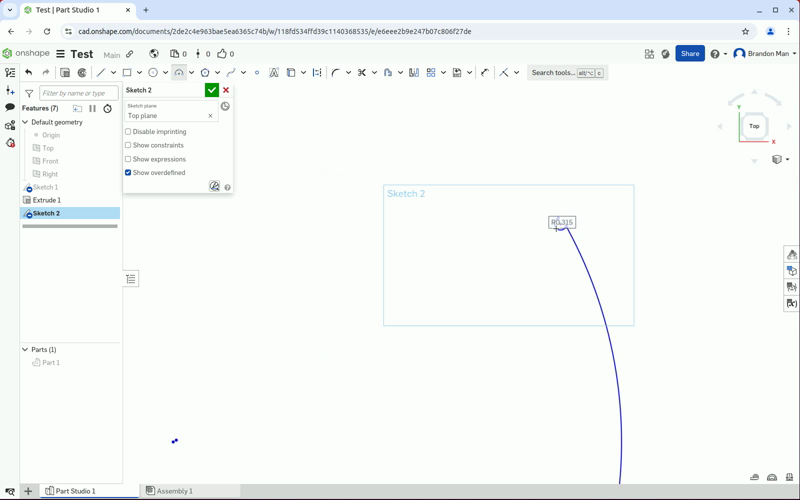
scroll(-6)
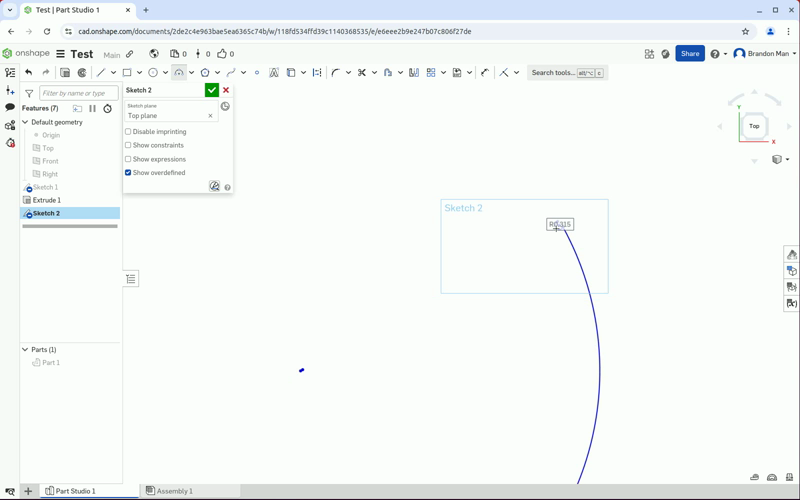
scroll(-6)
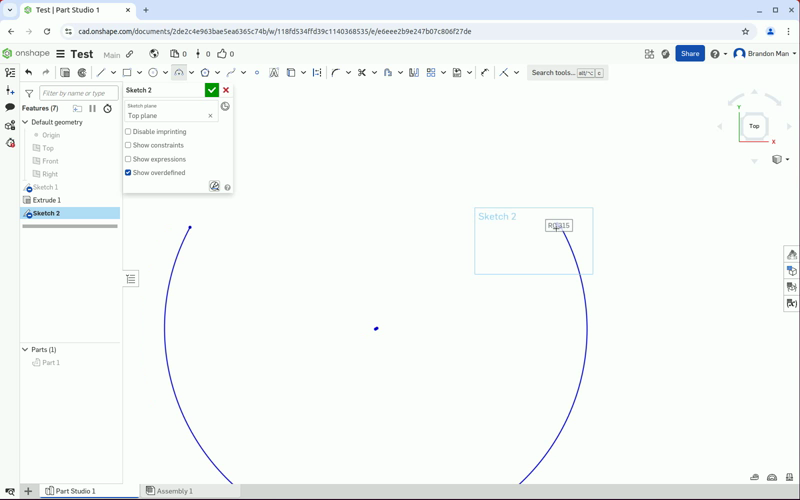
scroll(-6)
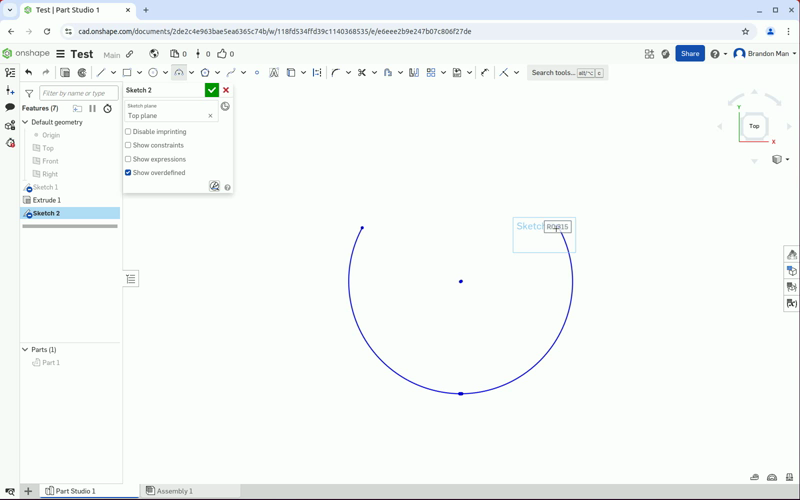
key_up(shift)
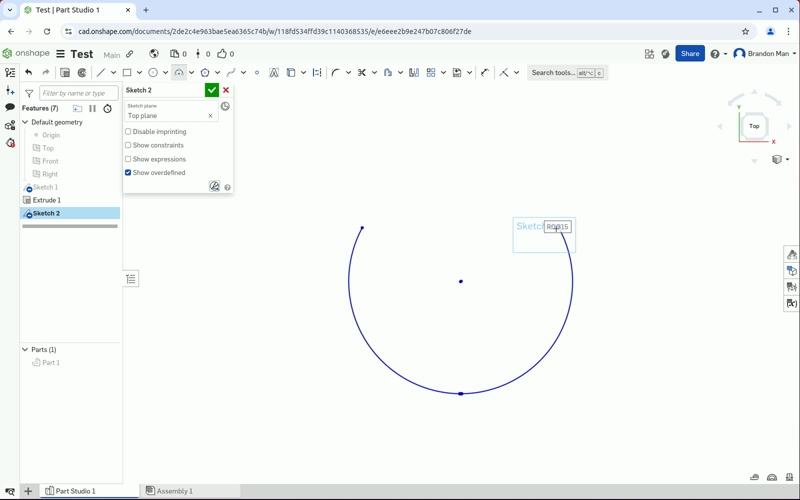
mouse_move(556, 225)
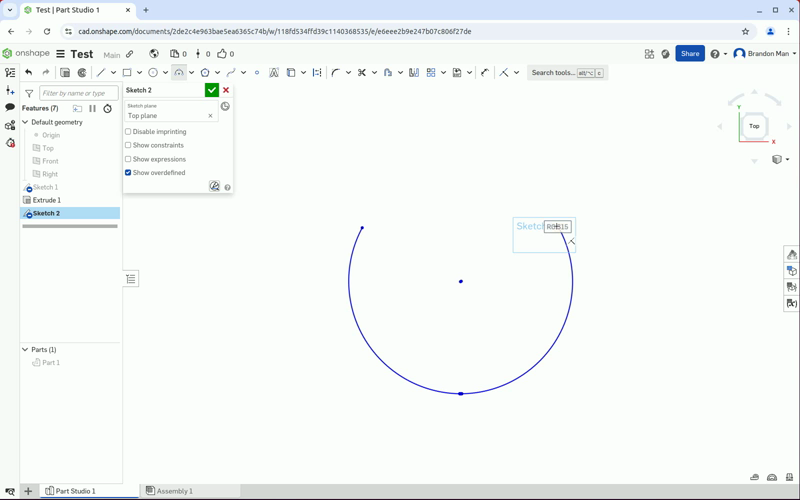
scroll(6)
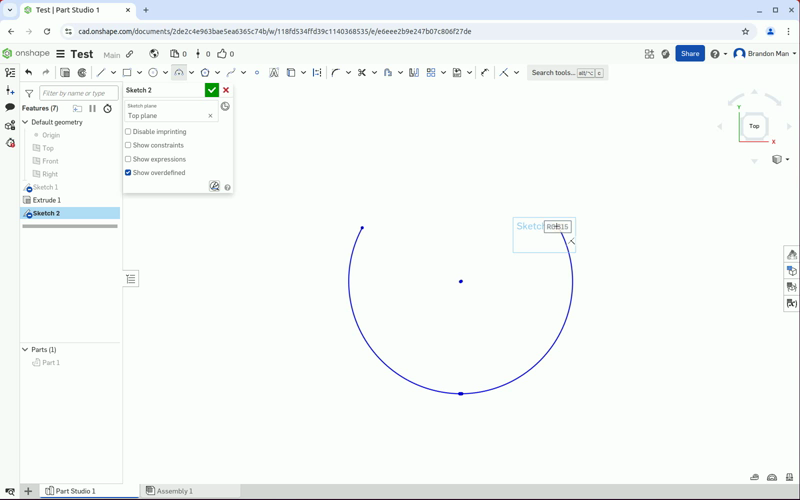
scroll(6)
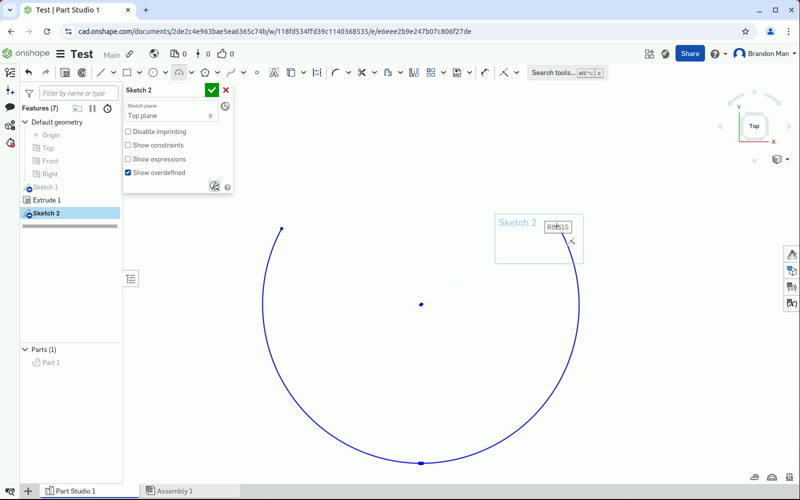
scroll(6)
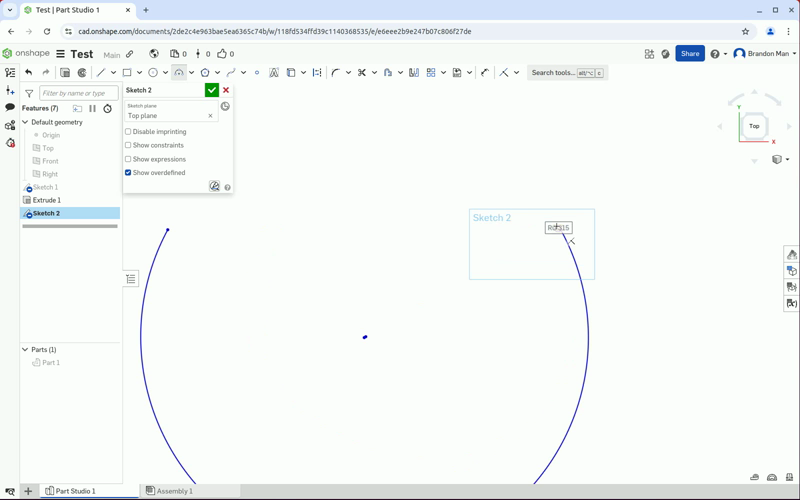
scroll(6)
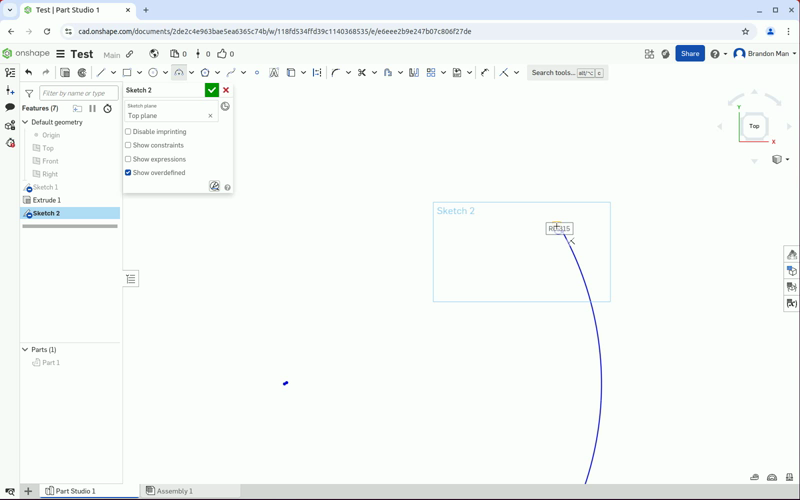
scroll(6)
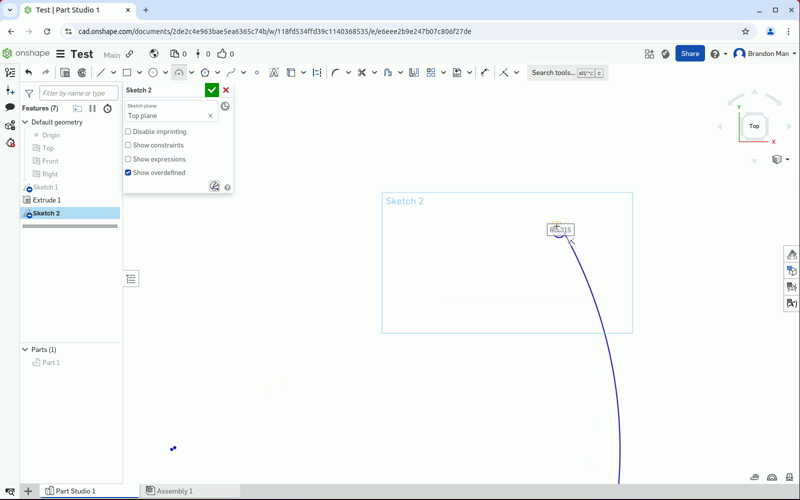
scroll(6)
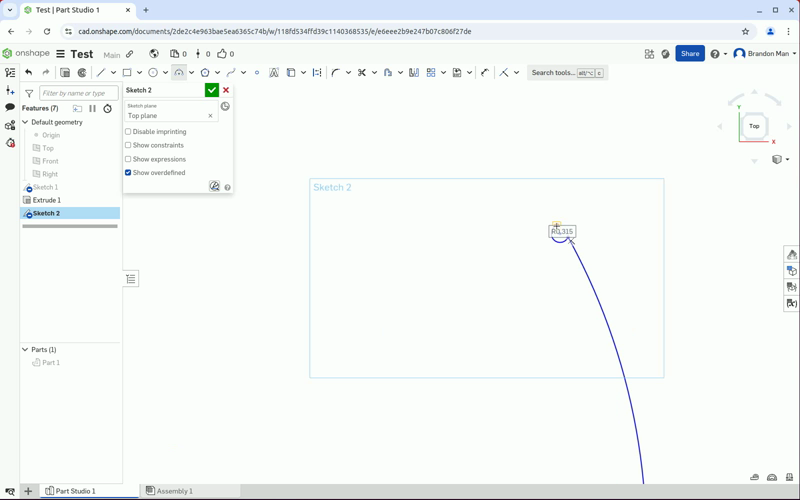
scroll(6)
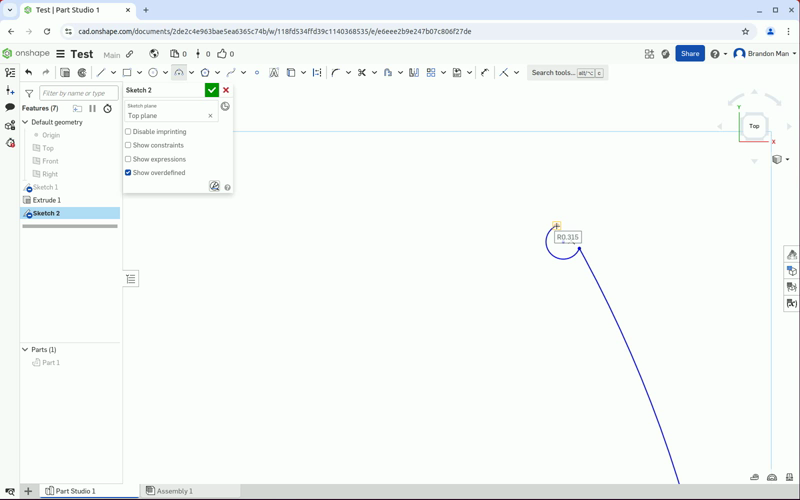
click(556, 225)
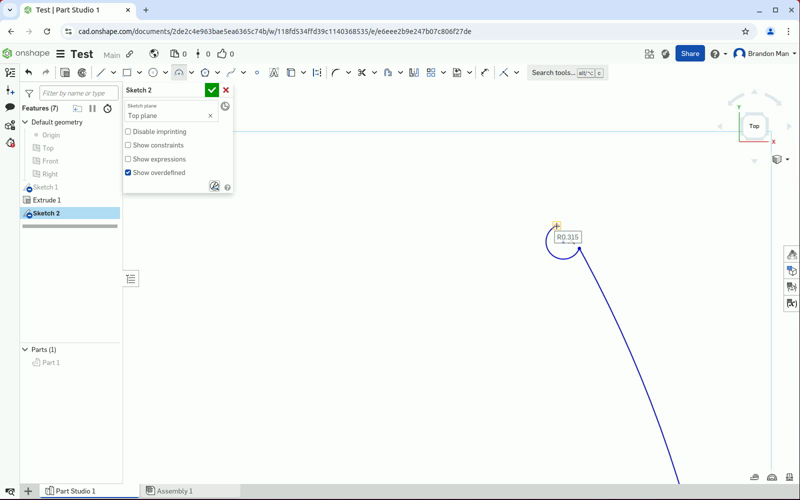
scroll(-6)
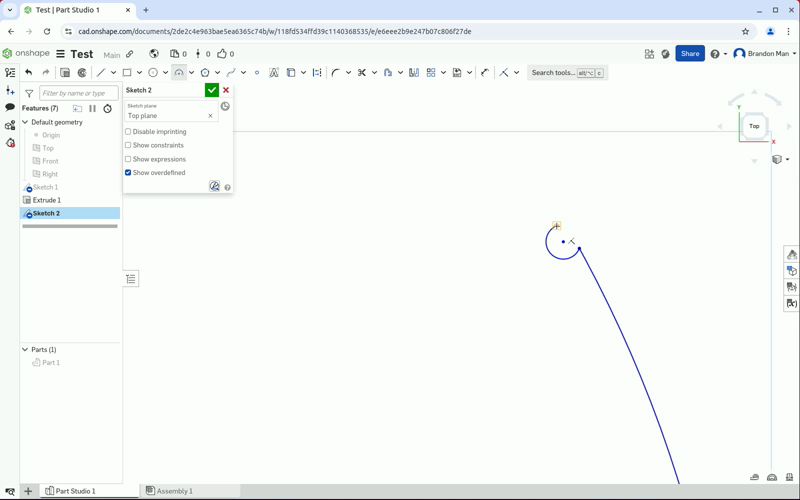
scroll(-6)
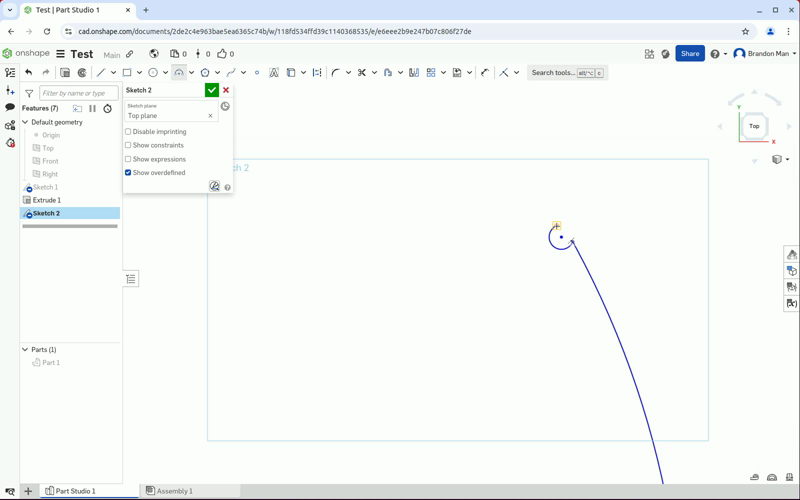
scroll(-6)
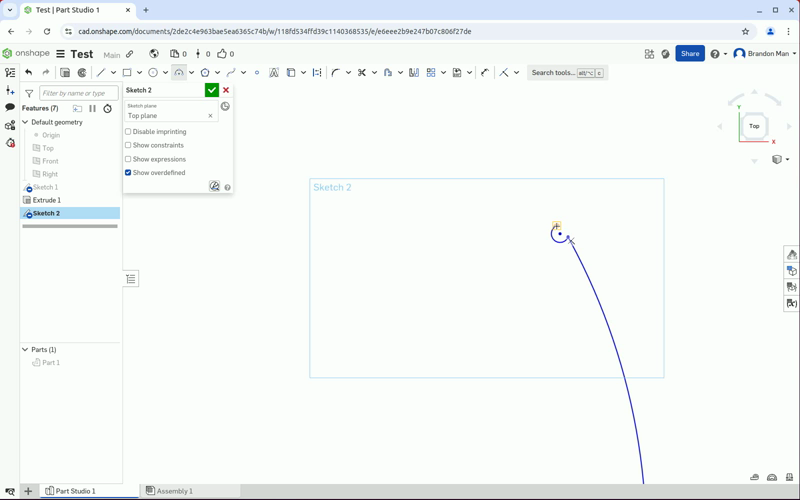
scroll(-6)
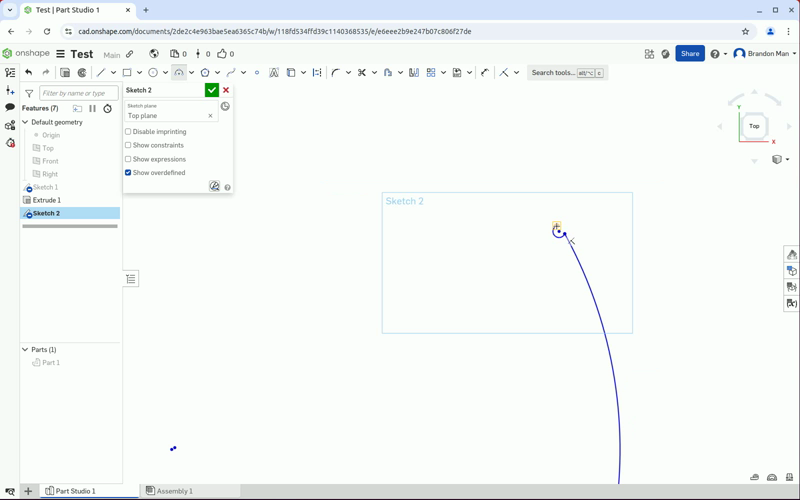
scroll(-6)
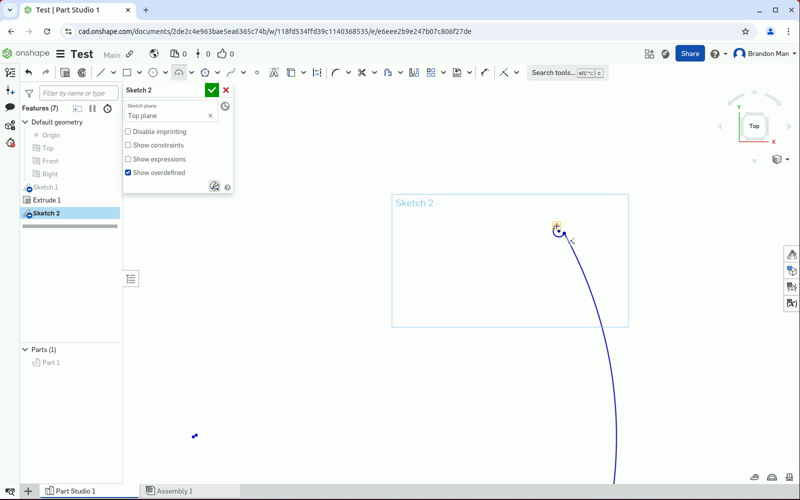
scroll(-6)
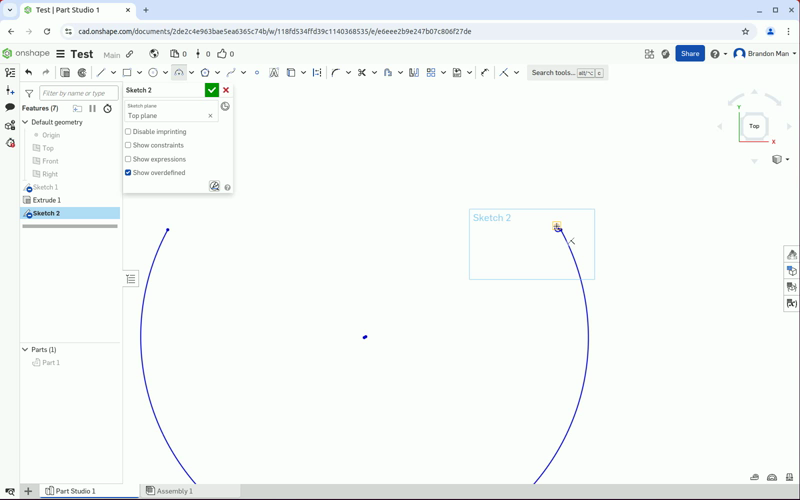
scroll(-6)
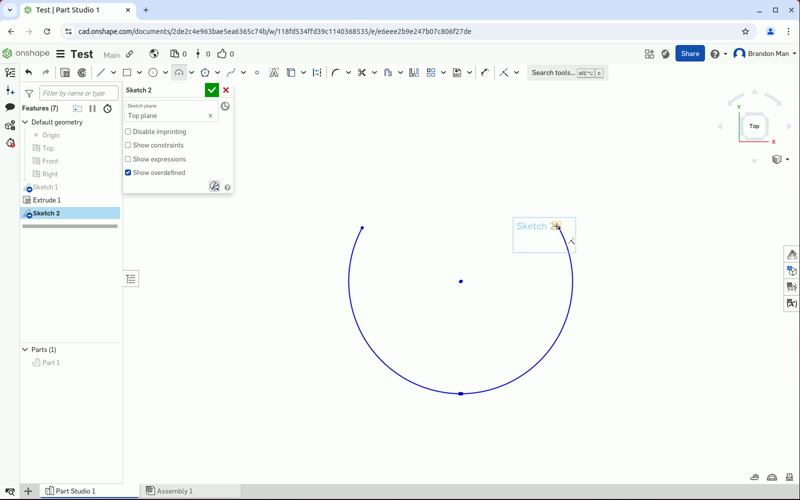
key_down(shift)
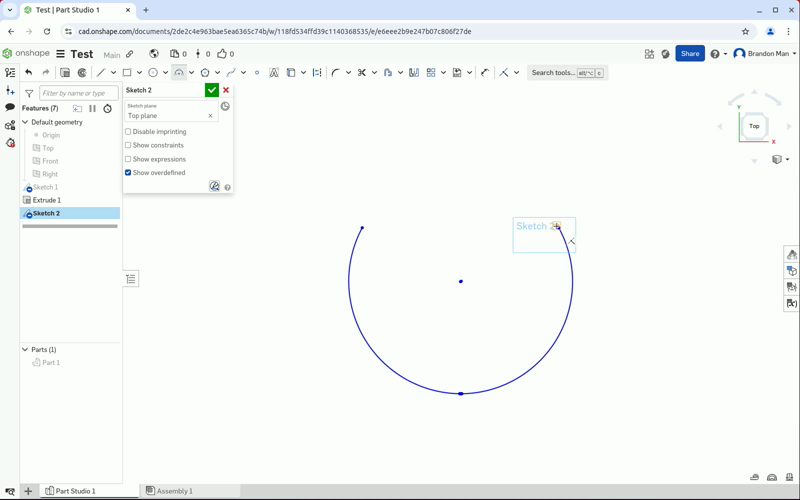
mouse_move(364, 225)
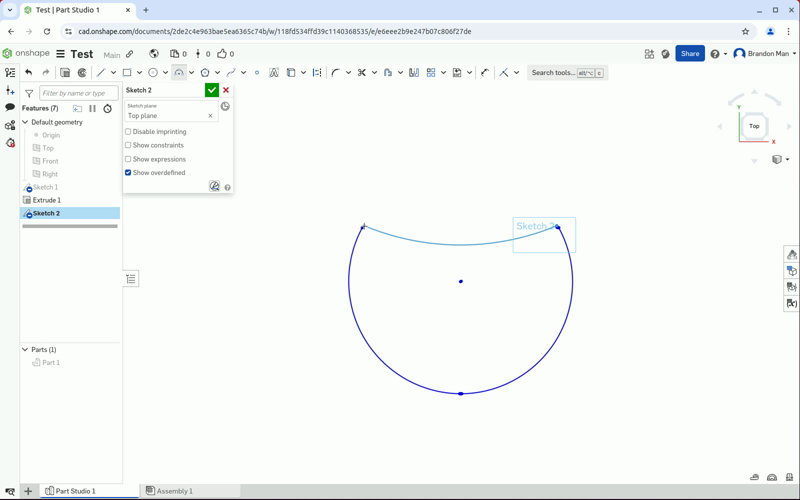
scroll(6)
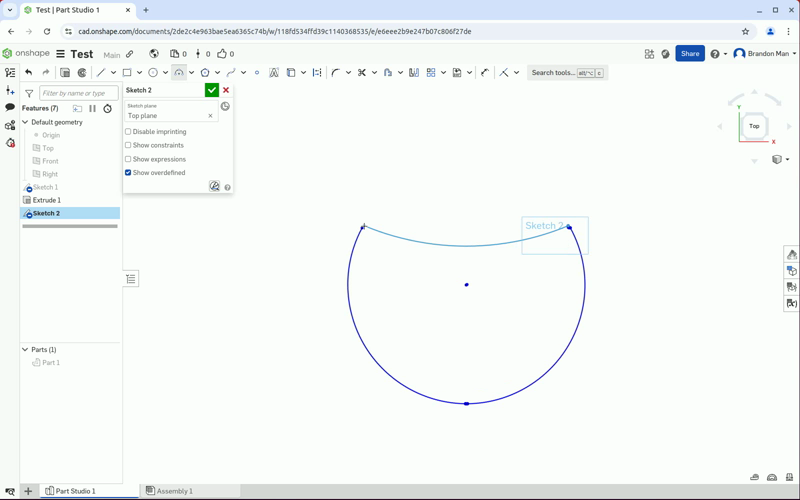
scroll(6)
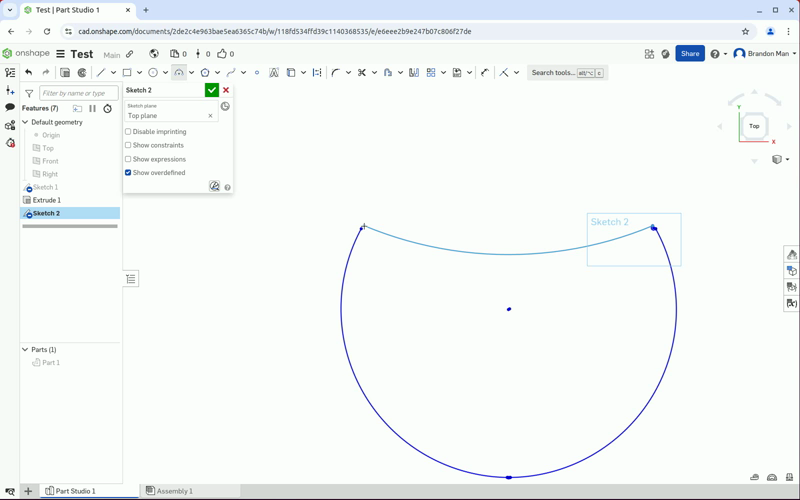
scroll(6)
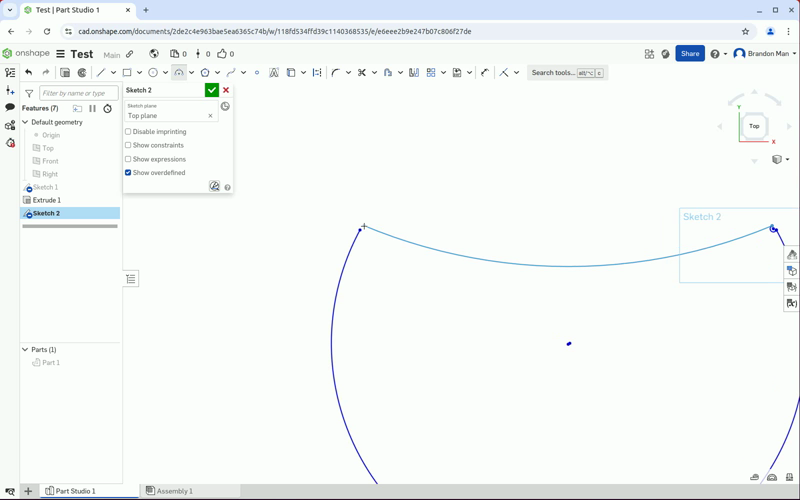
scroll(6)
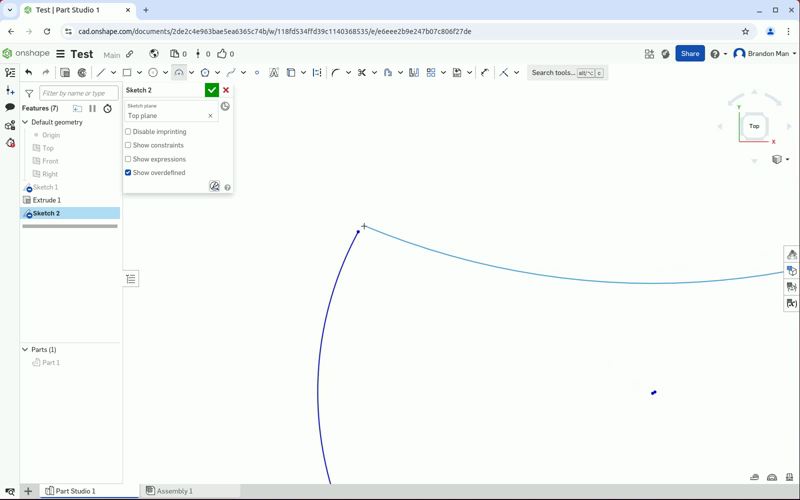
scroll(6)
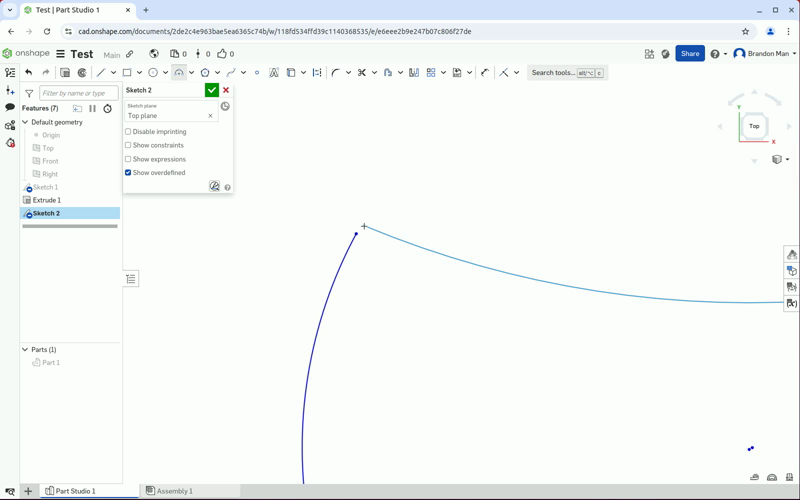
scroll(6)
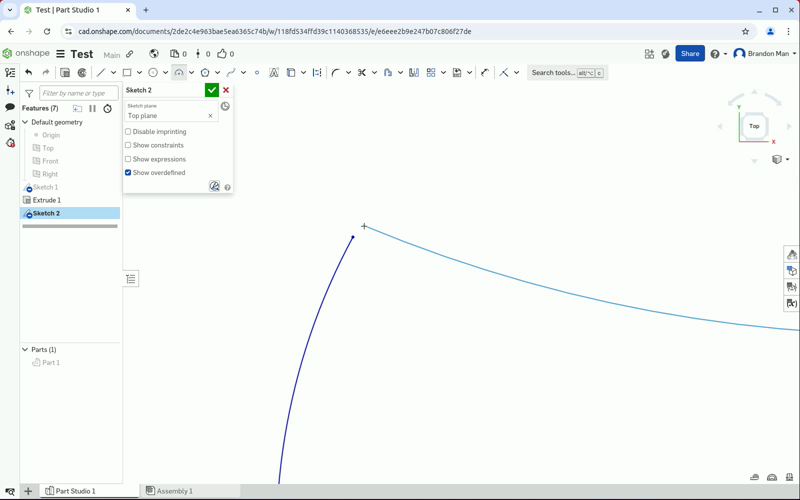
scroll(6)
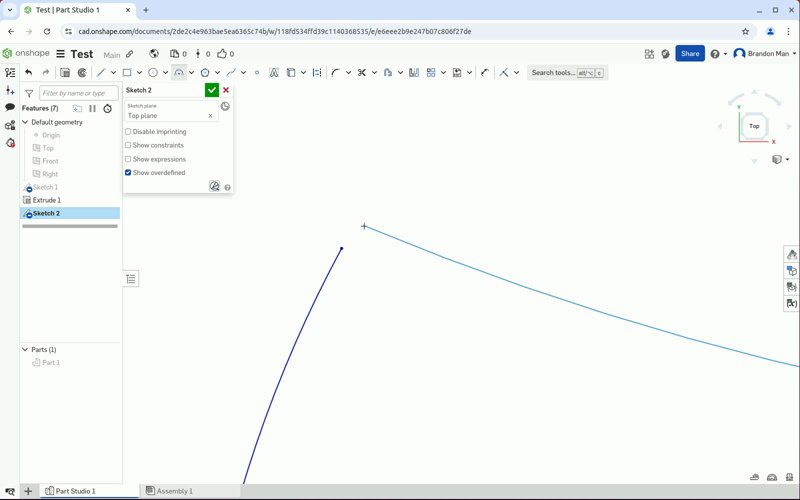
click(364, 225)
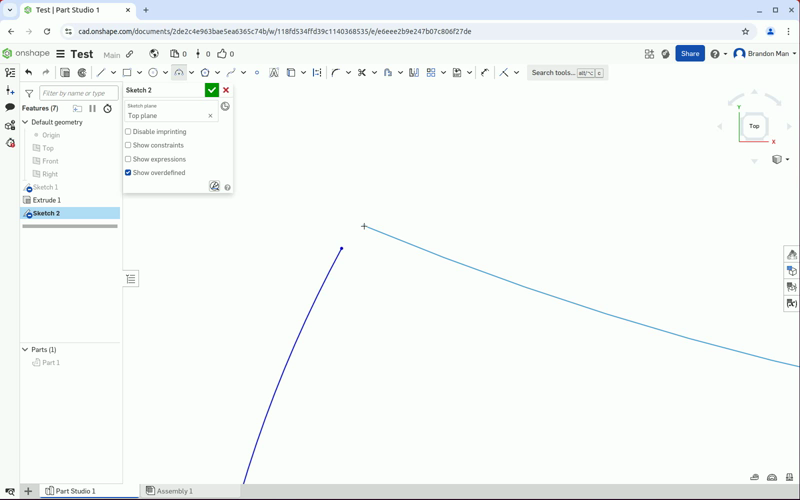
scroll(-6)
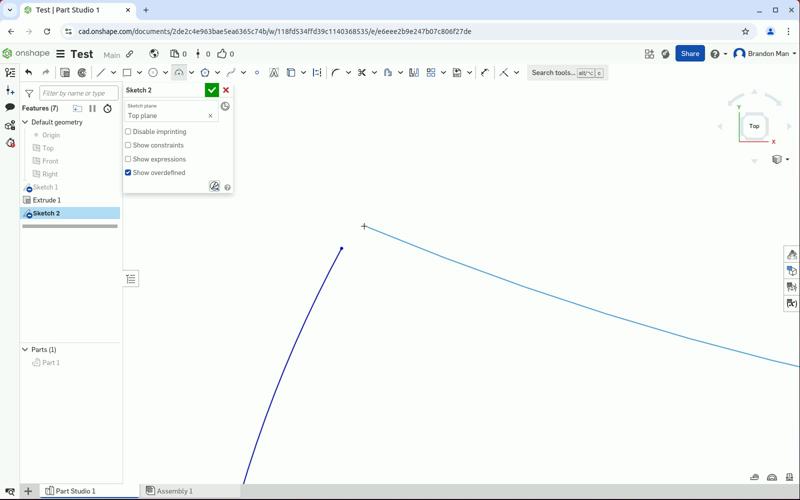
scroll(-6)
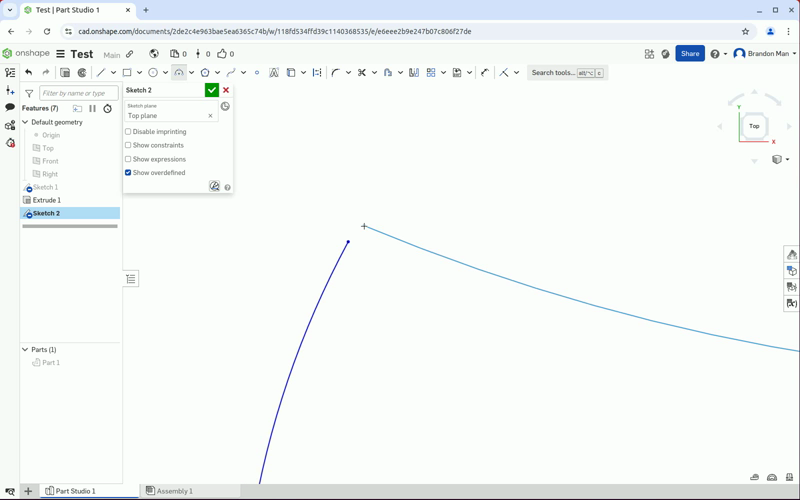
scroll(-6)
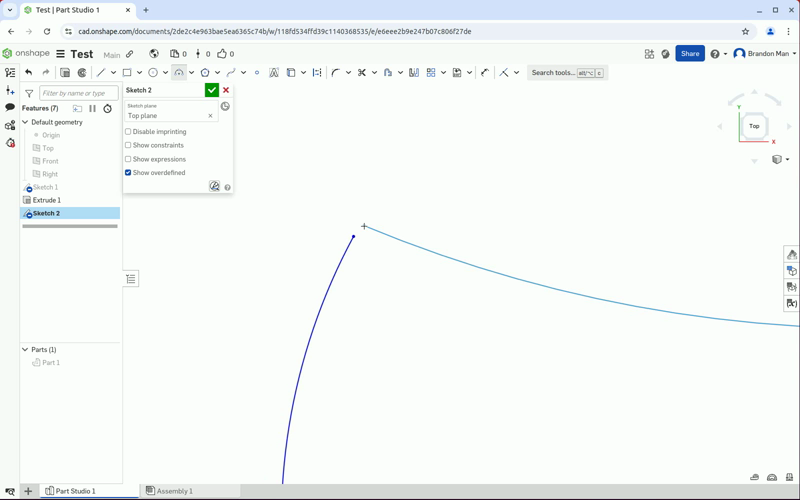
scroll(-6)
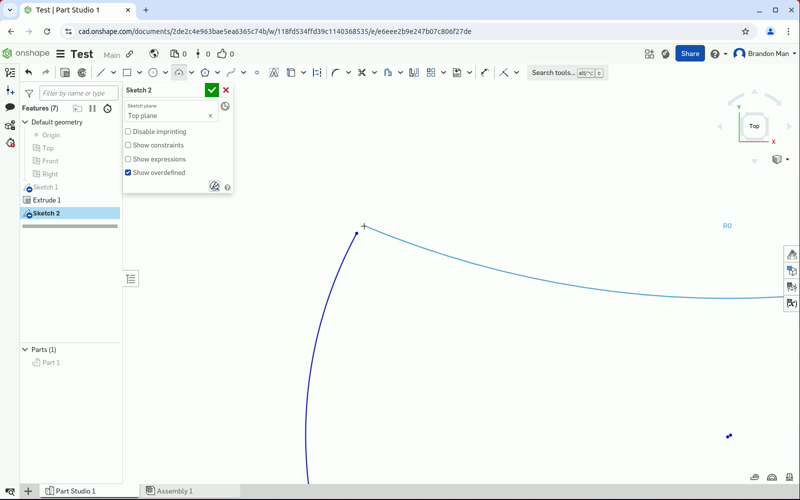
scroll(-6)
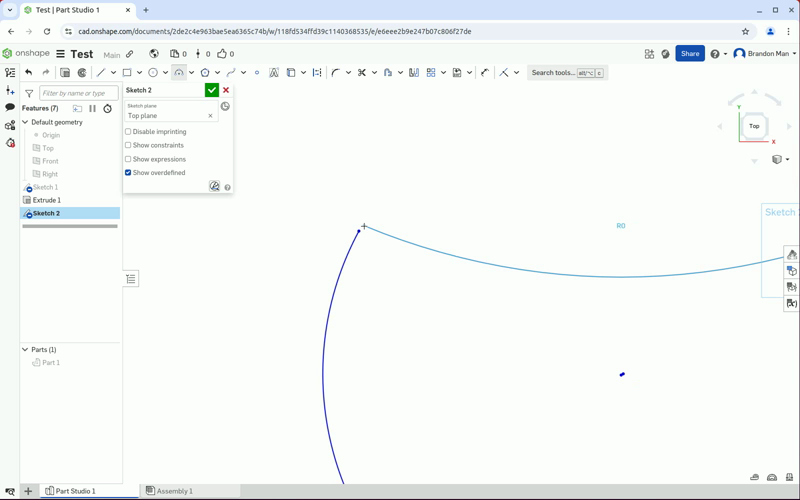
scroll(-6)
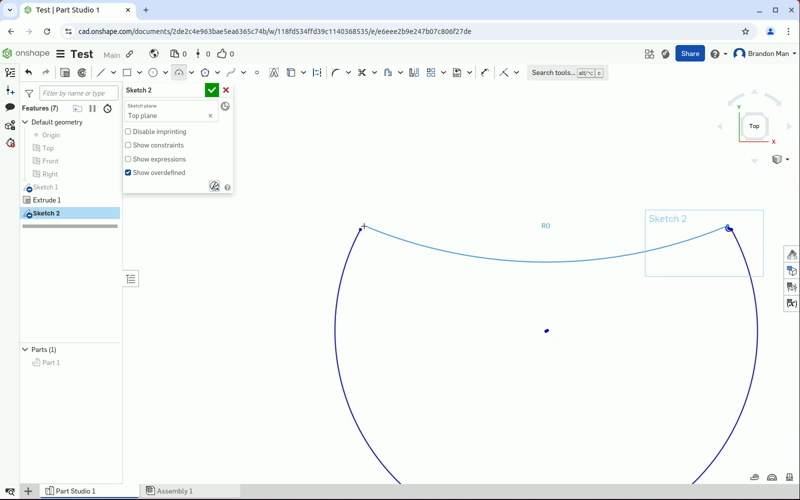
scroll(-6)
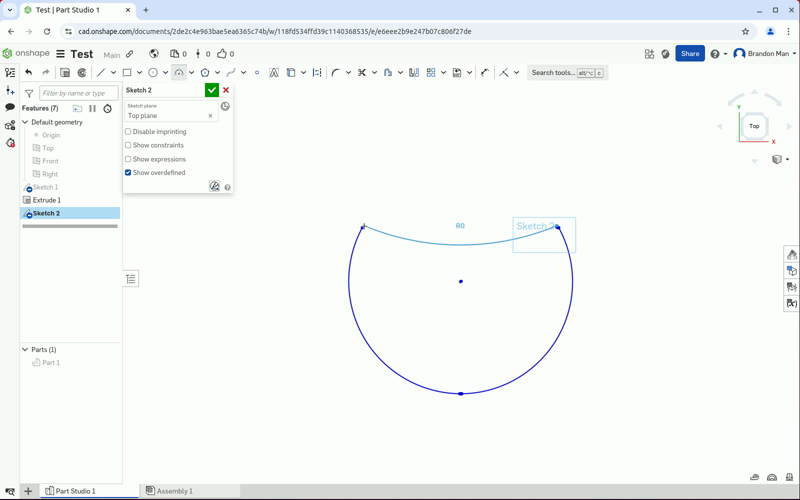
mouse_move(460, 171)
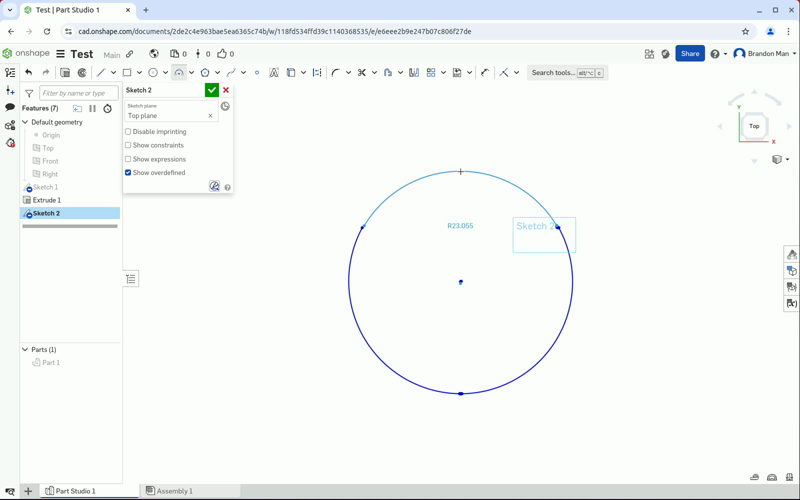
click(460, 171)
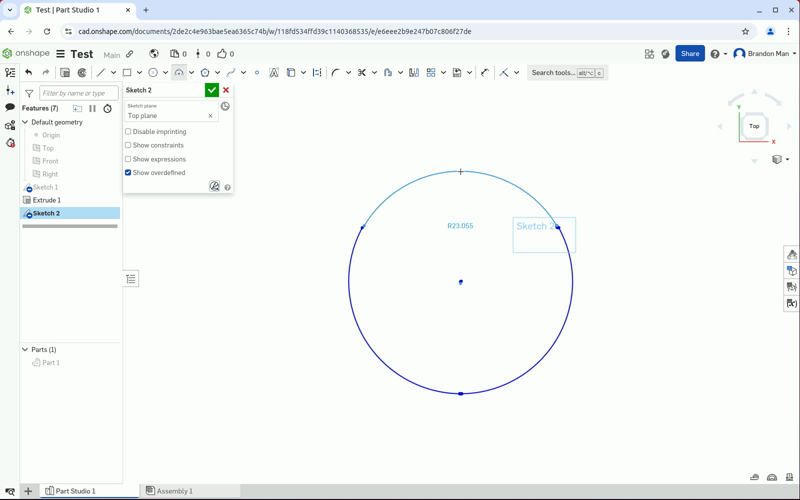
key_up(shift)
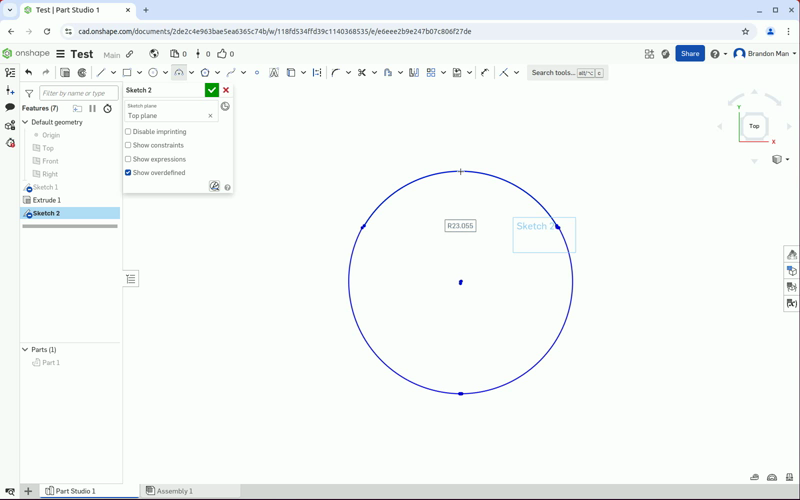
mouse_move(364, 225)
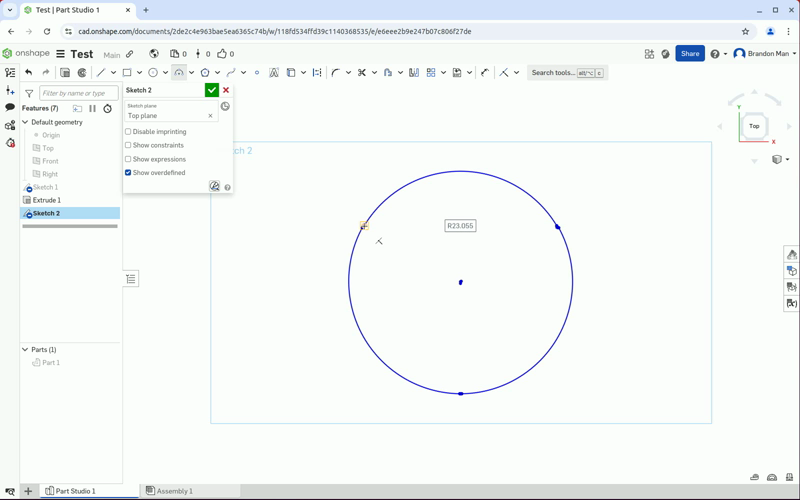
scroll(6)
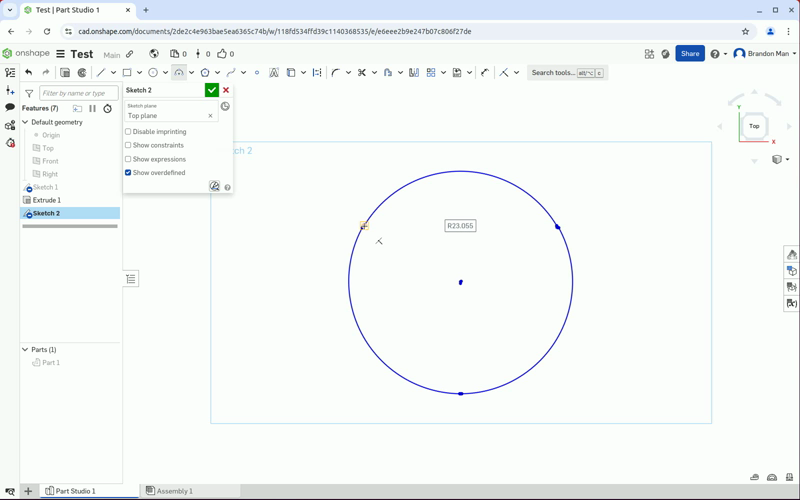
scroll(6)
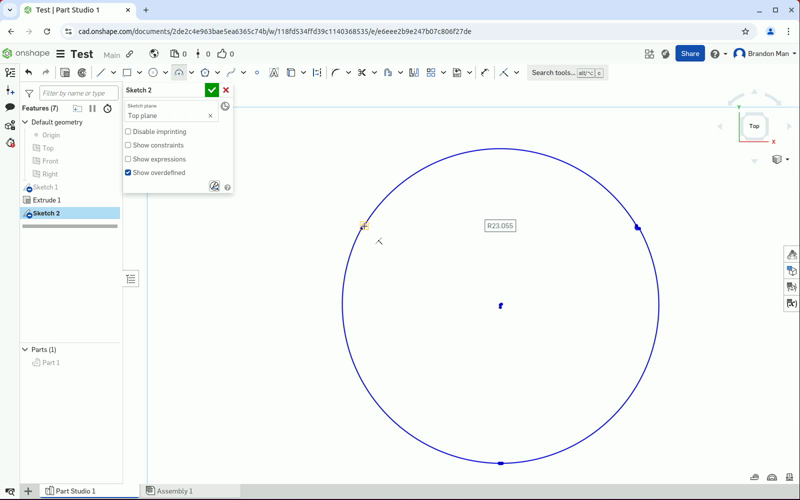
scroll(6)
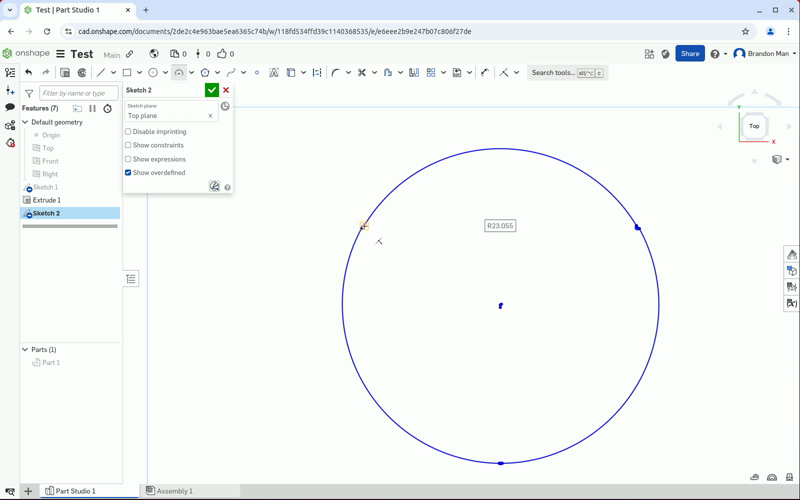
scroll(6)
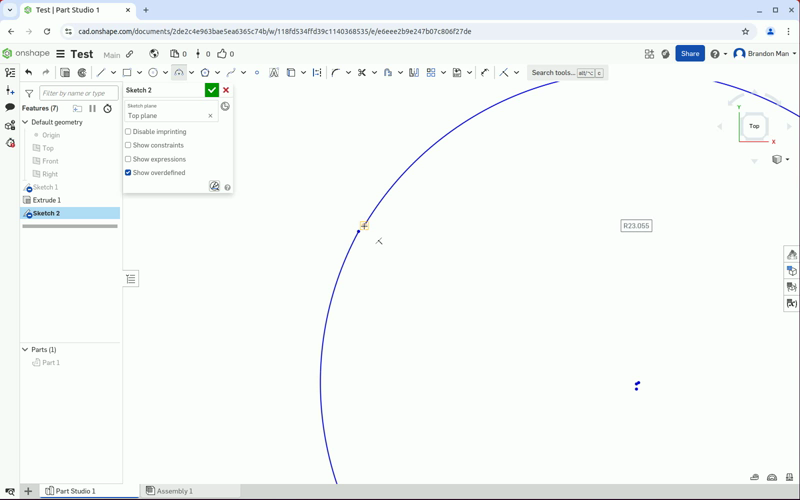
scroll(6)
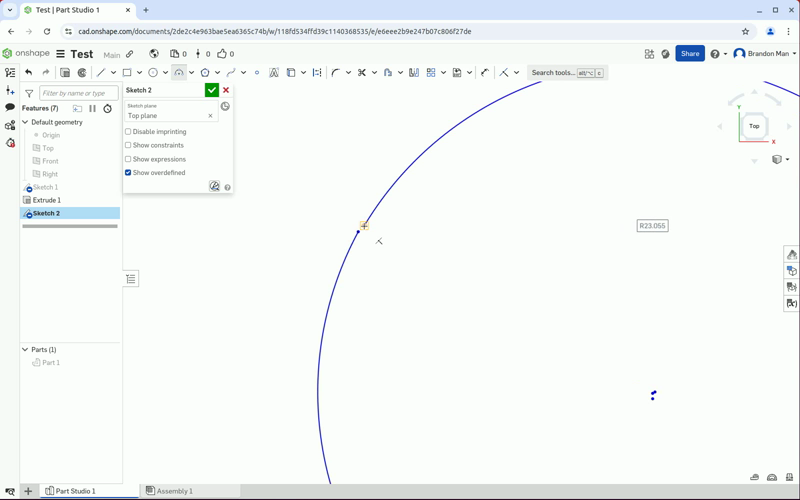
scroll(6)
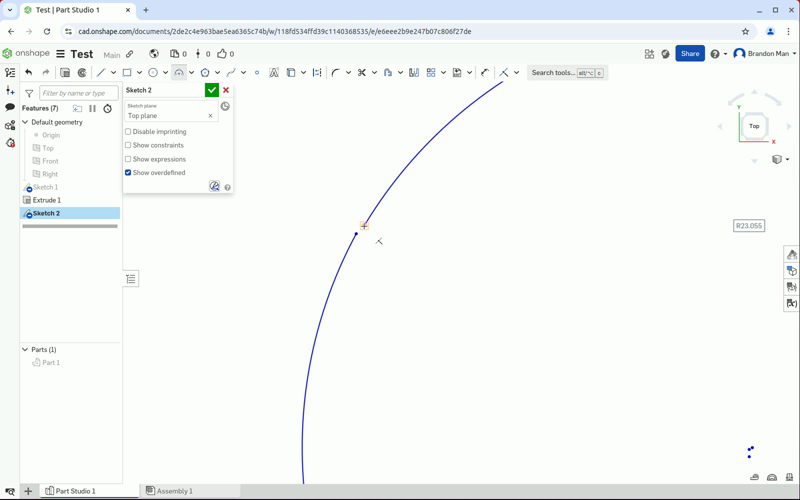
scroll(6)
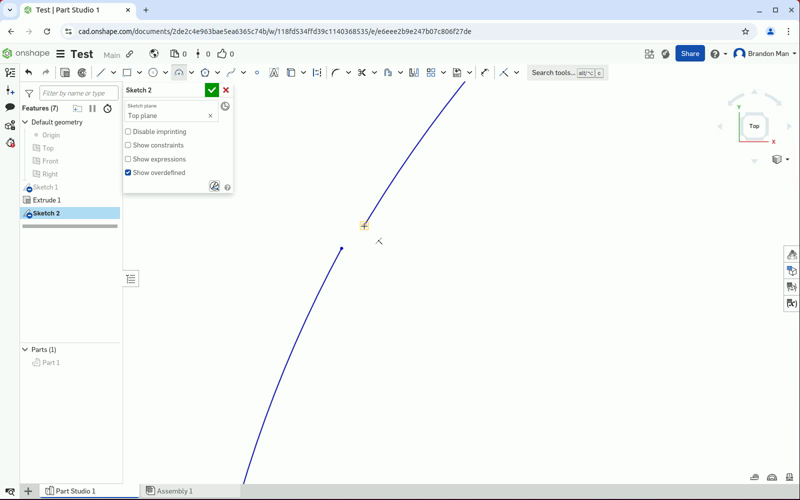
click(364, 225)
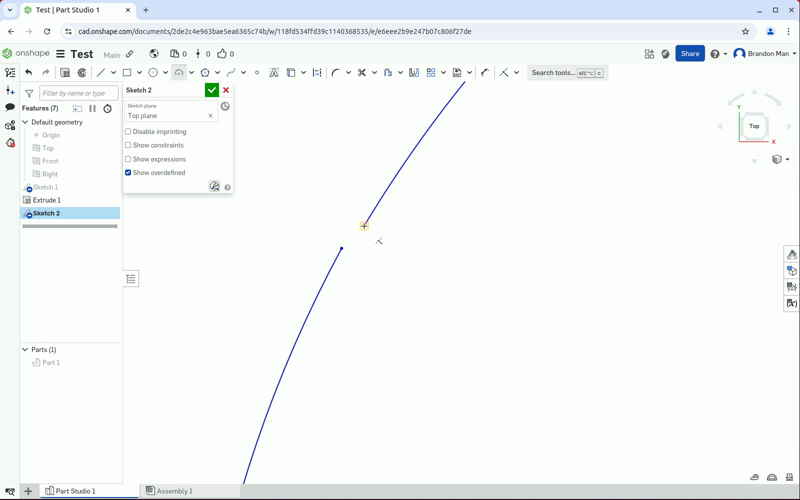
scroll(-6)
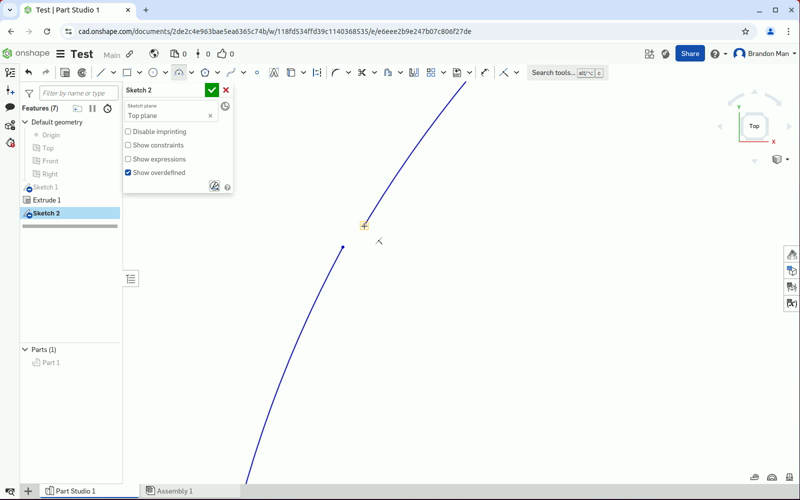
scroll(-6)
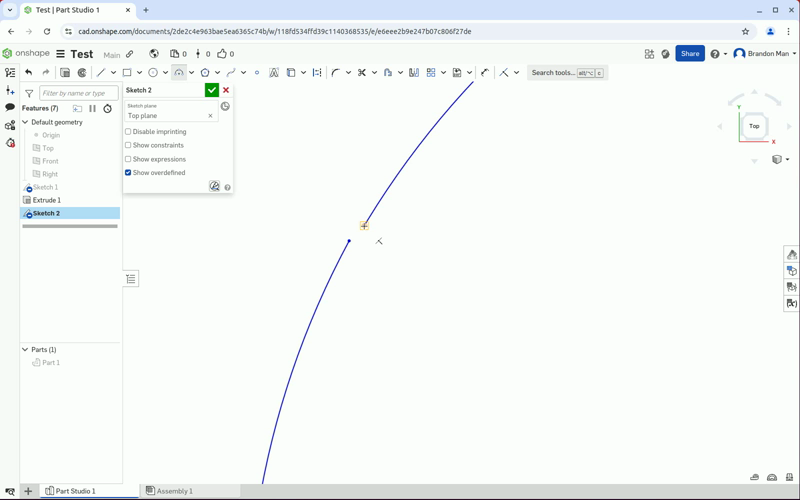
scroll(-6)
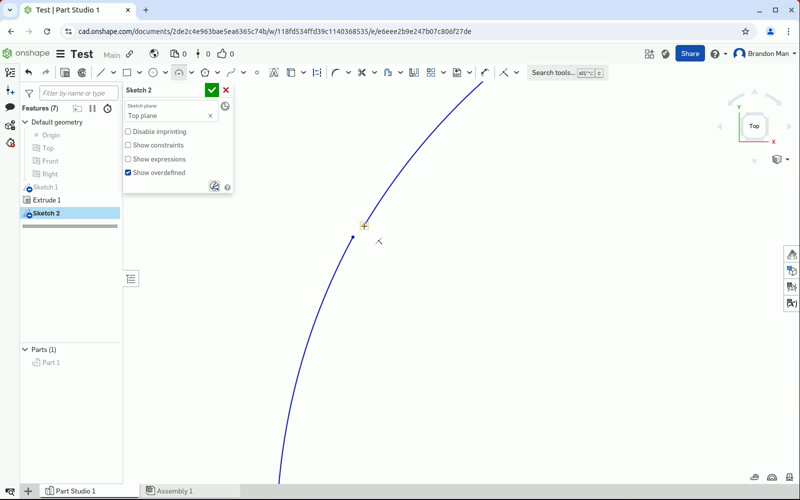
scroll(-6)
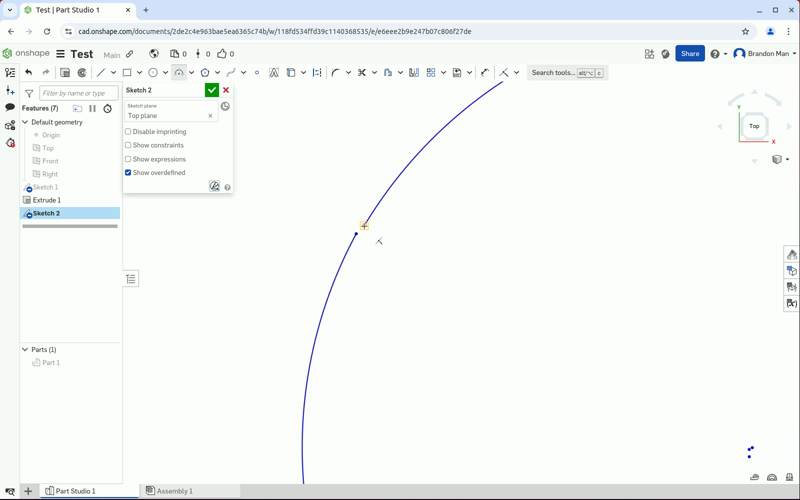
scroll(-6)
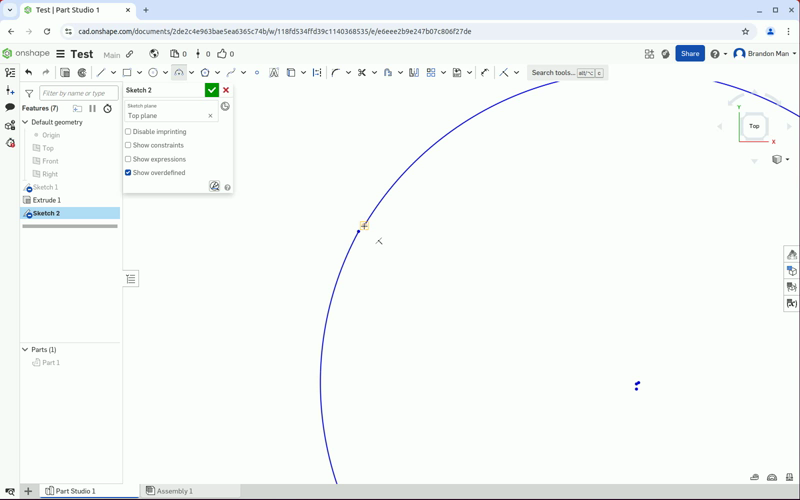
scroll(-6)
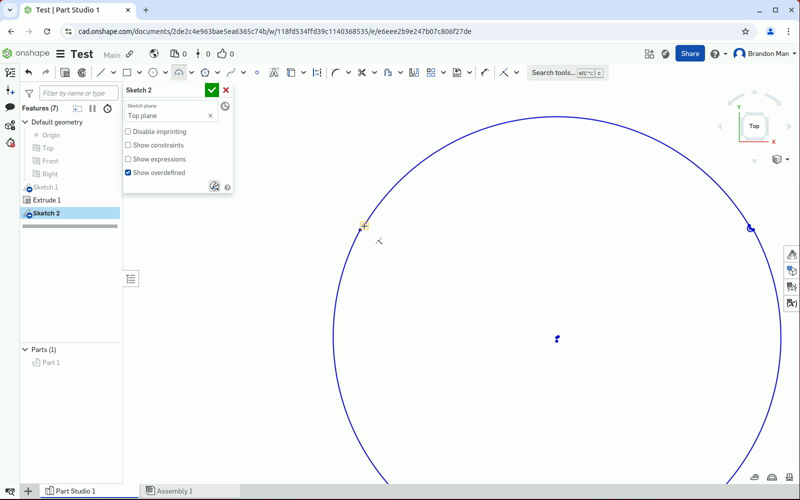
scroll(-6)
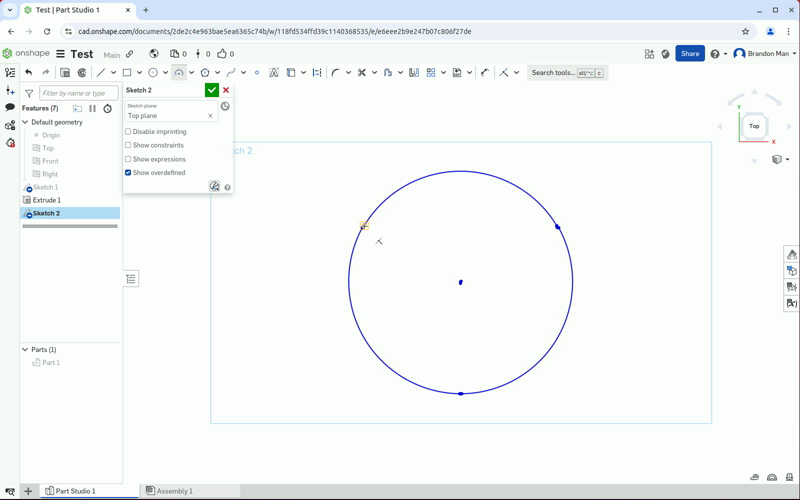
mouse_move(362, 227)
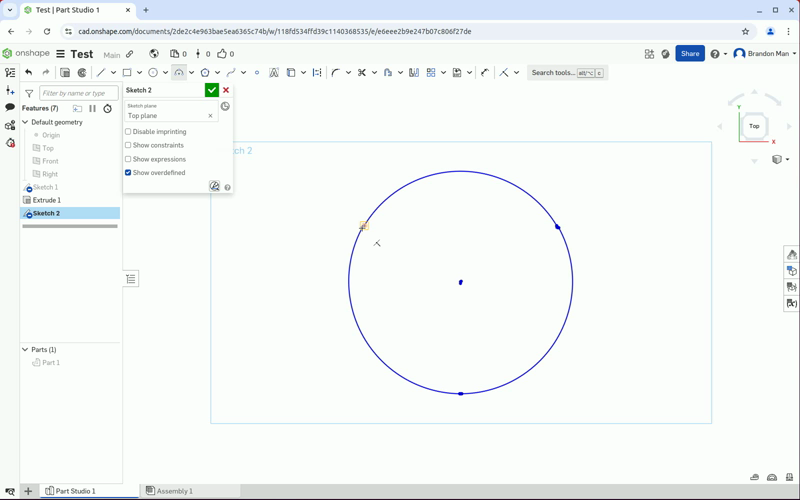
scroll(6)
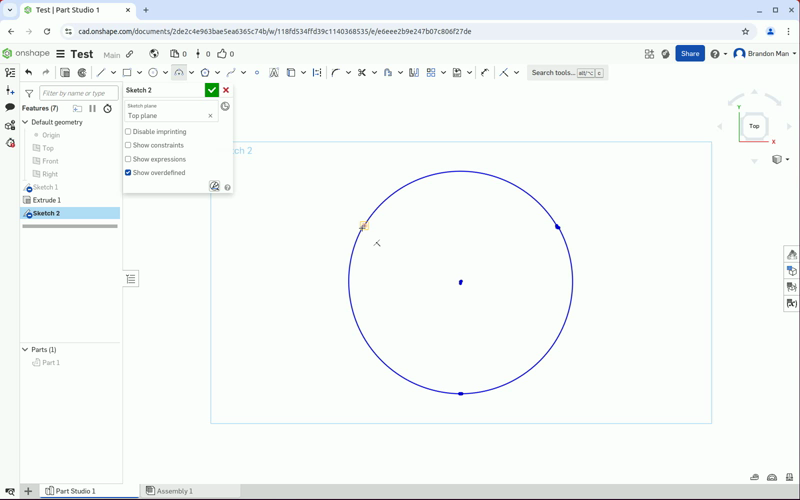
scroll(6)
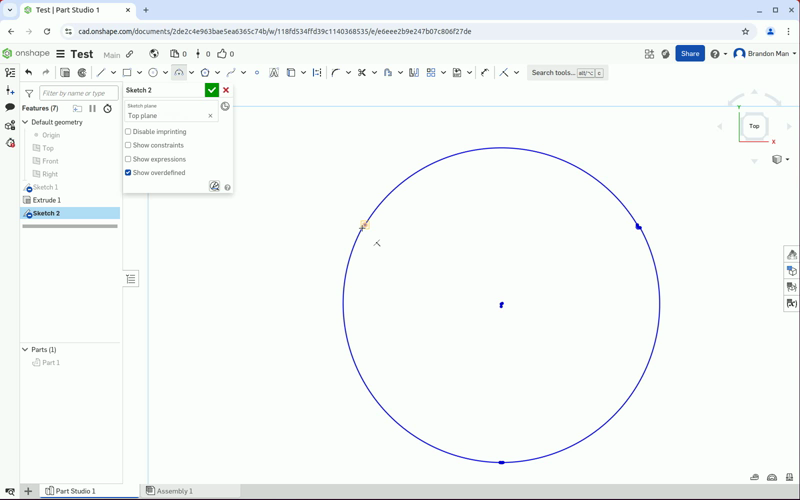
scroll(6)
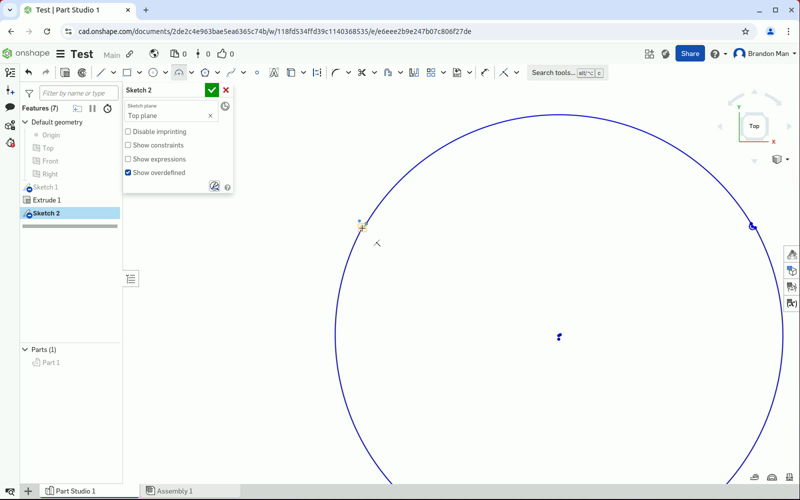
scroll(6)
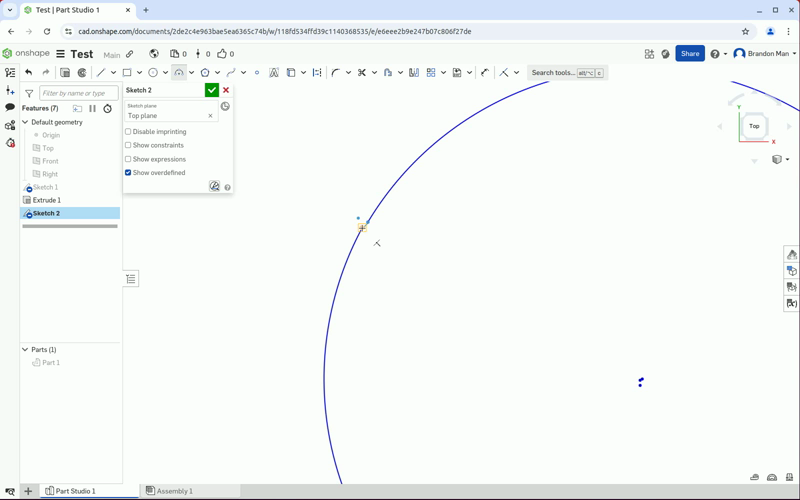
scroll(6)
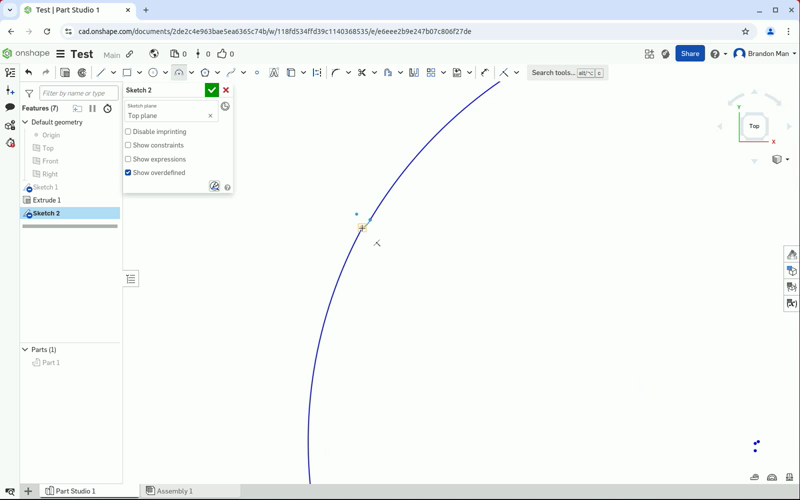
scroll(6)
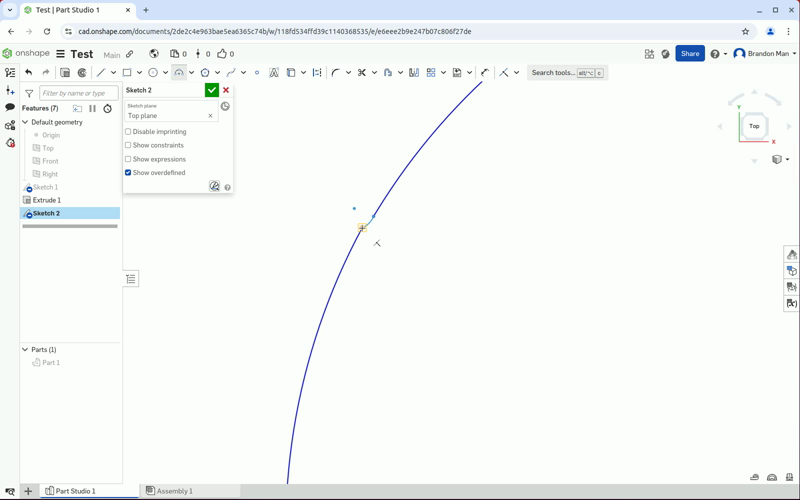
scroll(6)
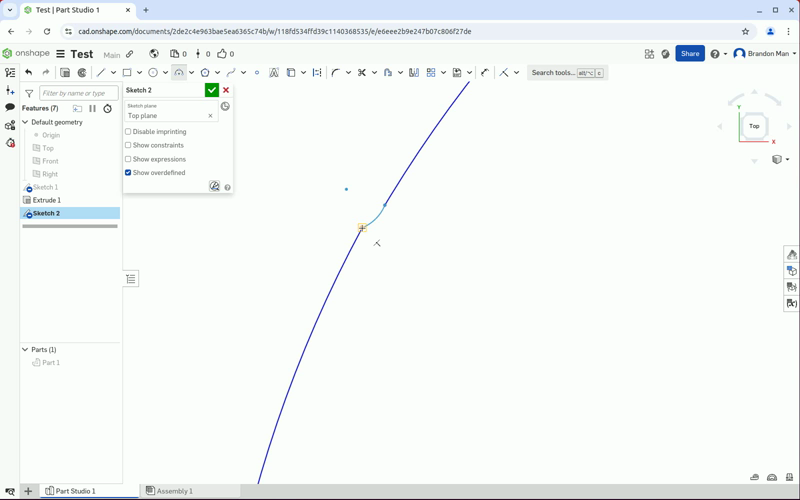
click(362, 227)
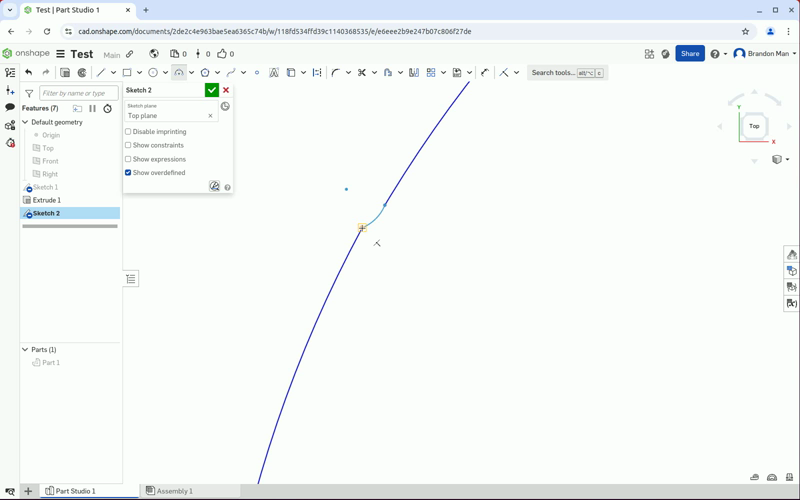
scroll(-6)
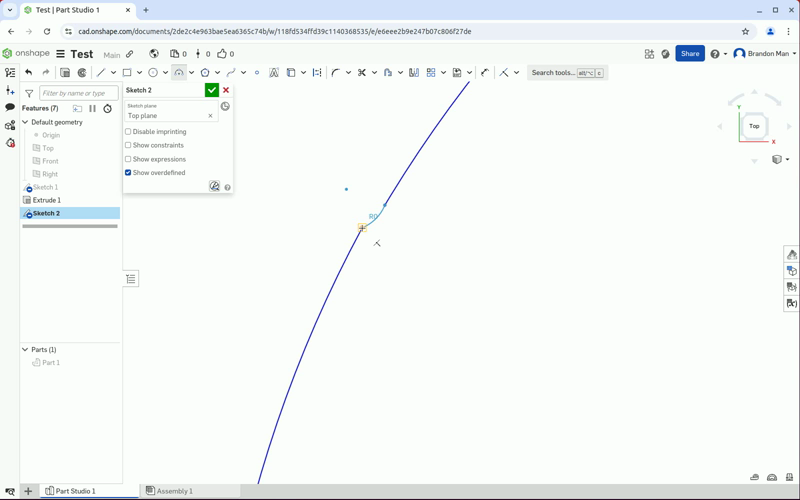
scroll(-6)
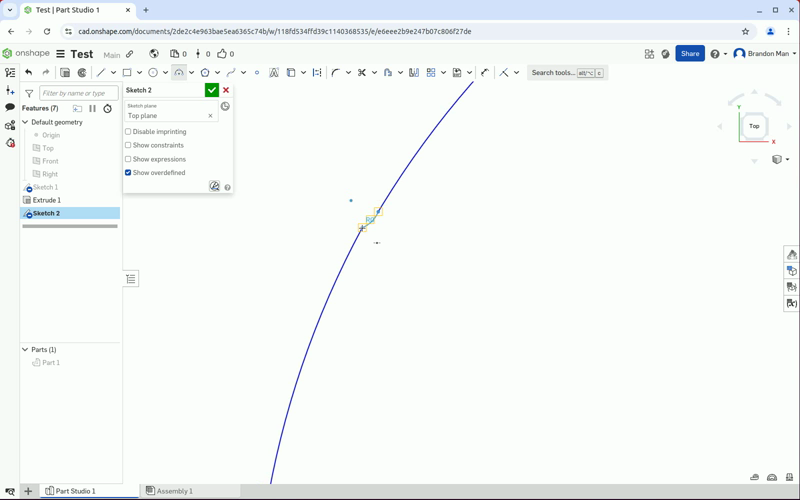
scroll(-6)
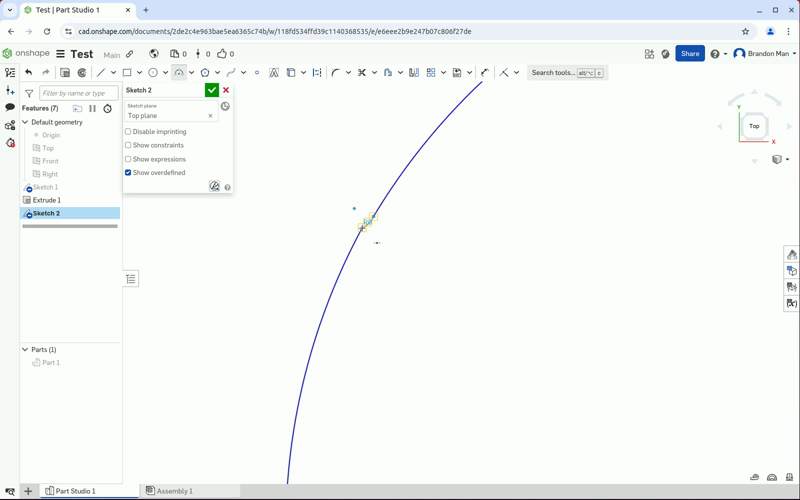
scroll(-6)
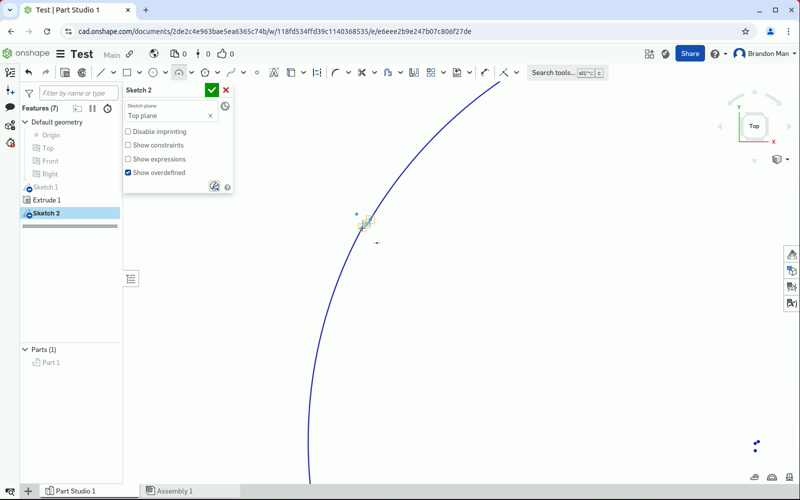
scroll(-6)
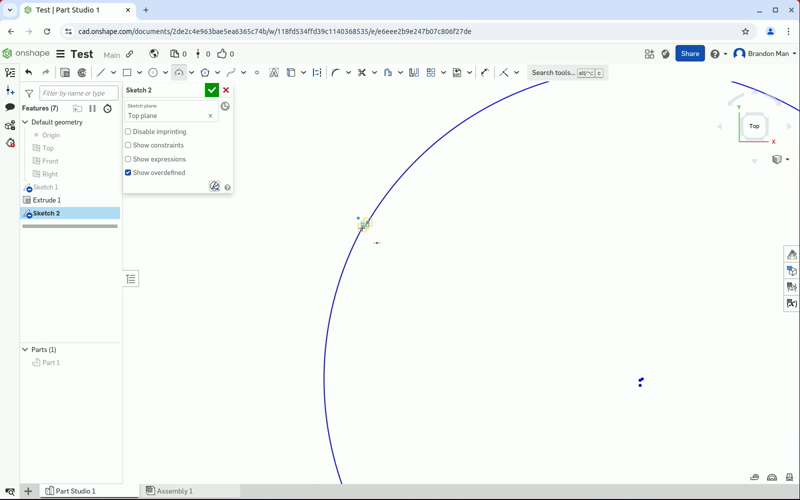
scroll(-6)
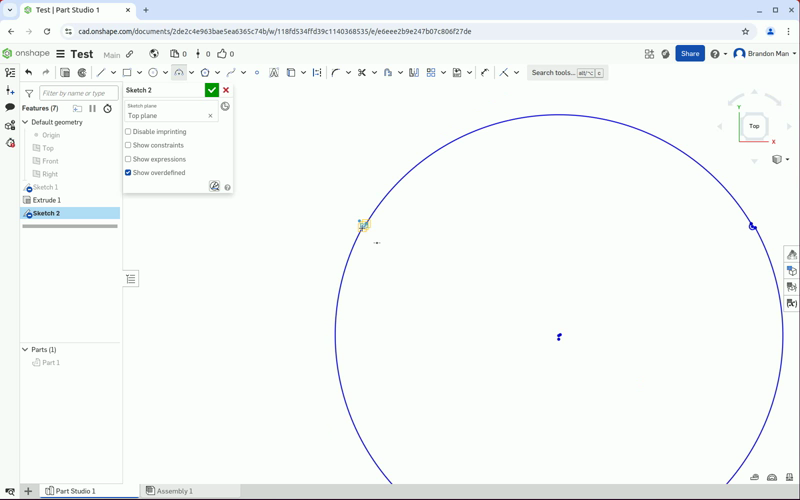
scroll(-6)
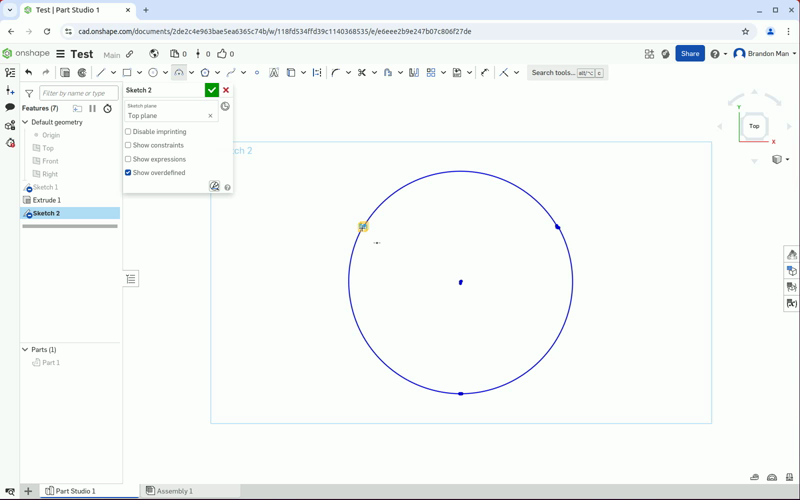
key_down(shift)
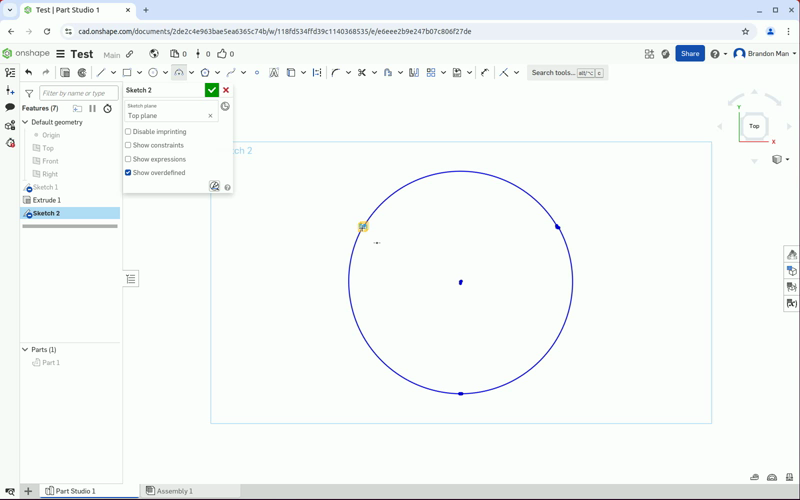
mouse_move(365, 228)
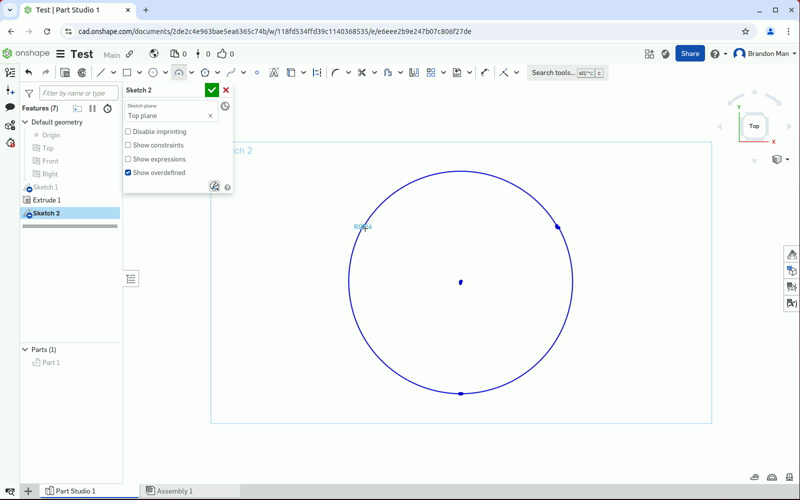
scroll(6)
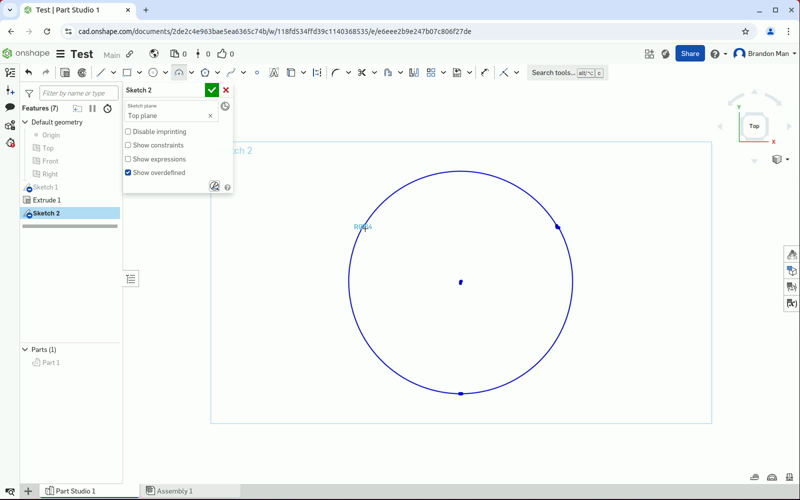
scroll(6)
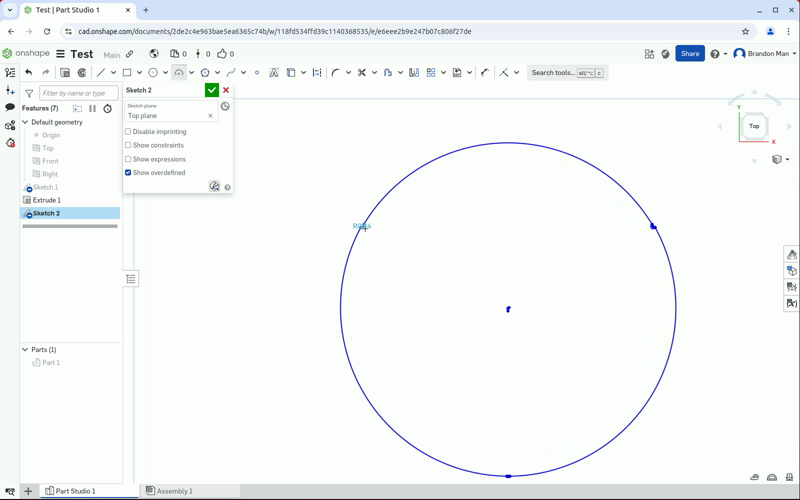
scroll(6)
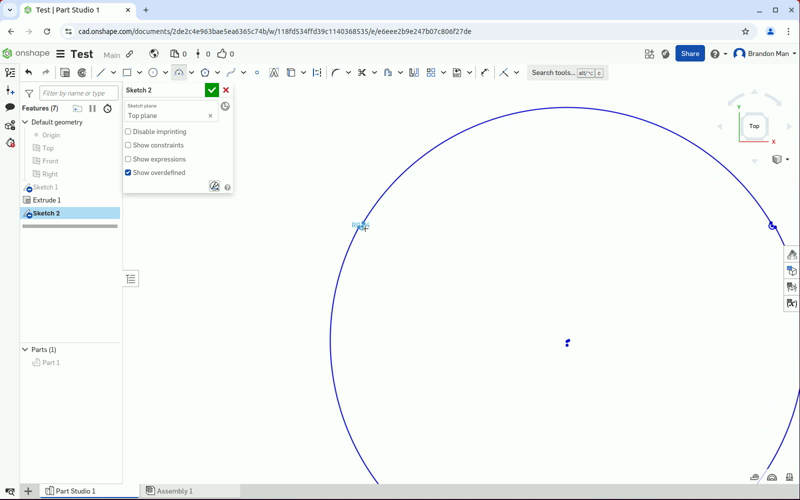
scroll(6)
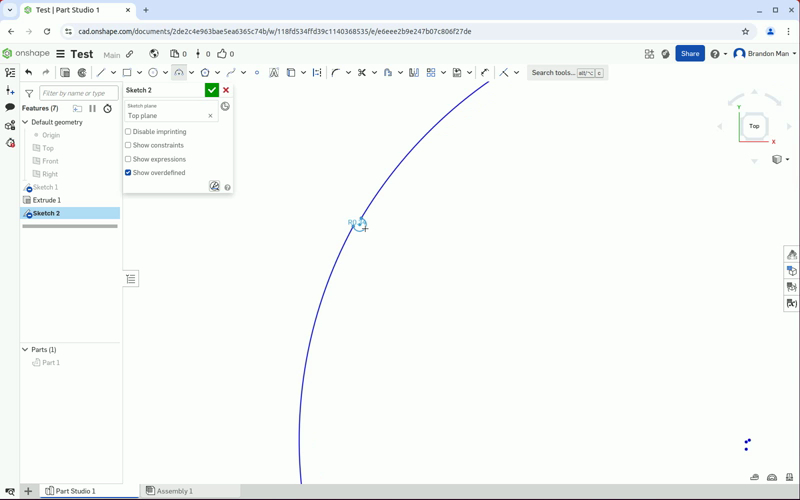
scroll(6)
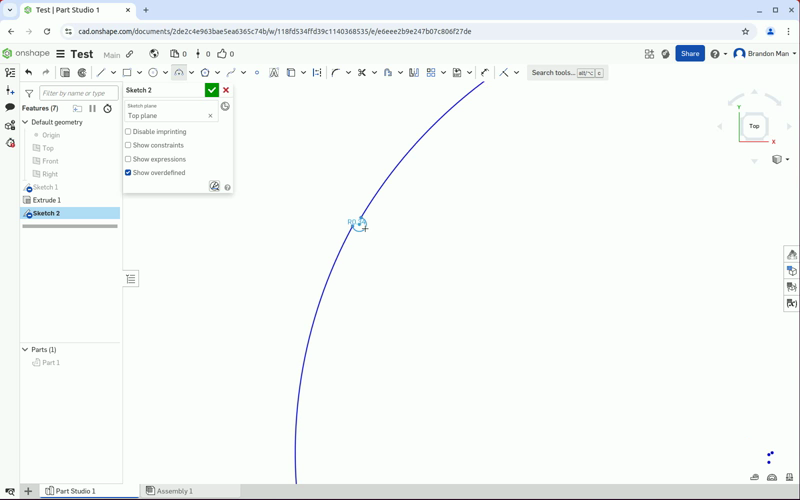
scroll(6)
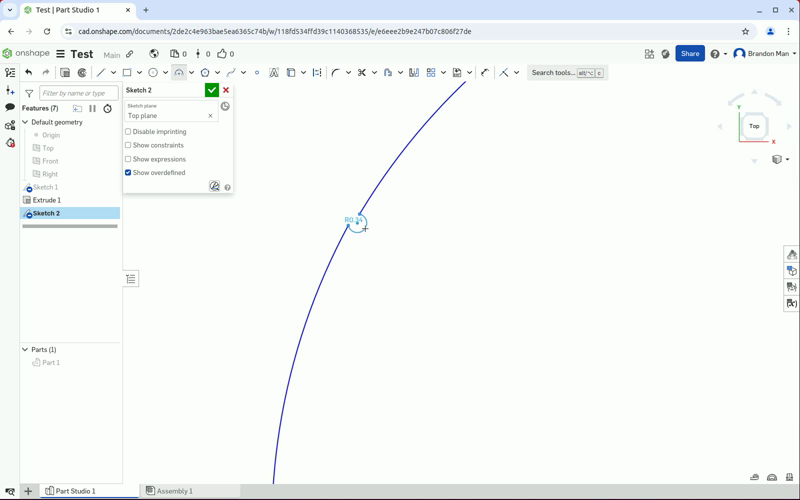
scroll(6)
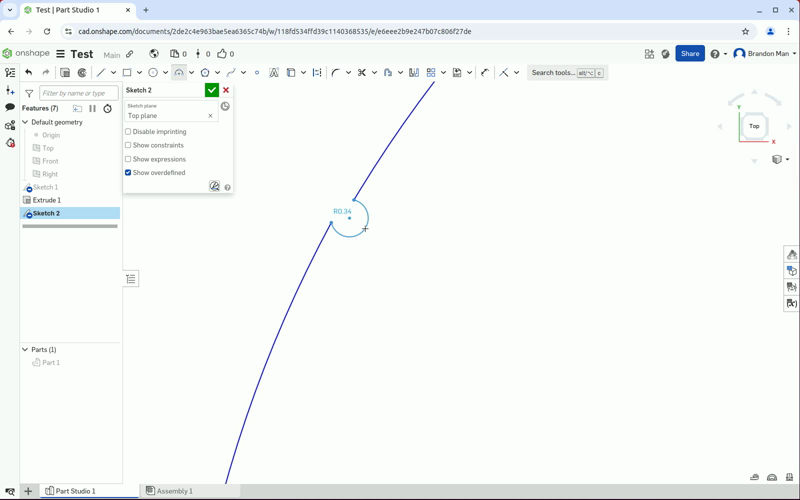
click(365, 228)
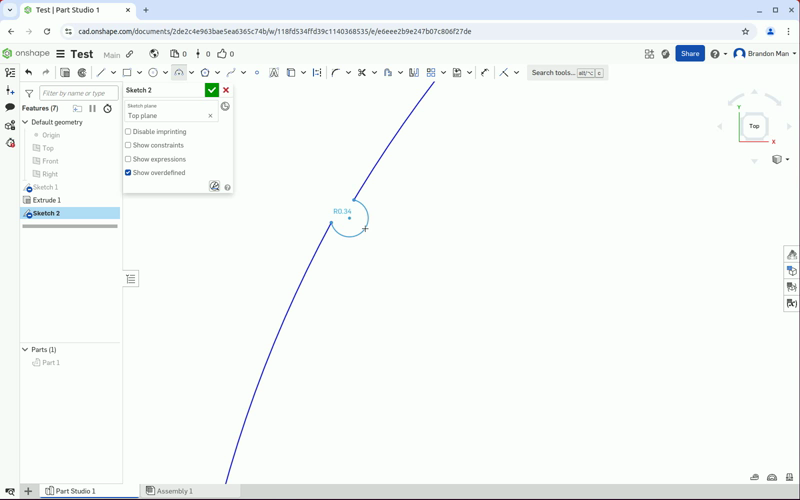
scroll(-6)
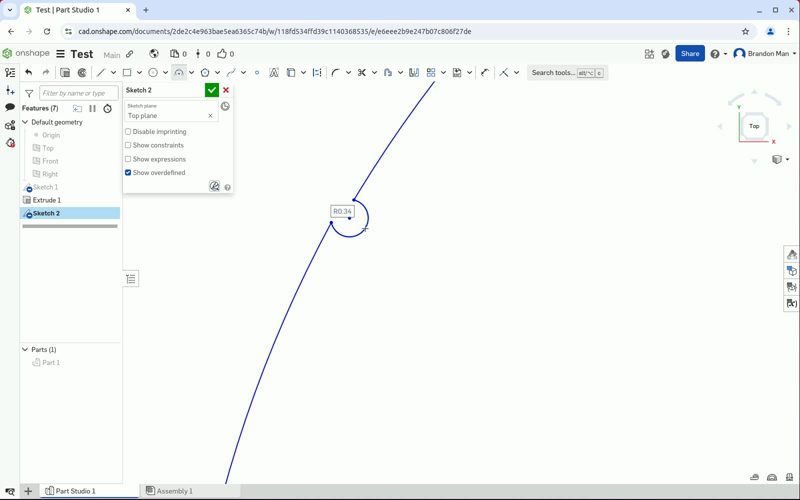
scroll(-6)
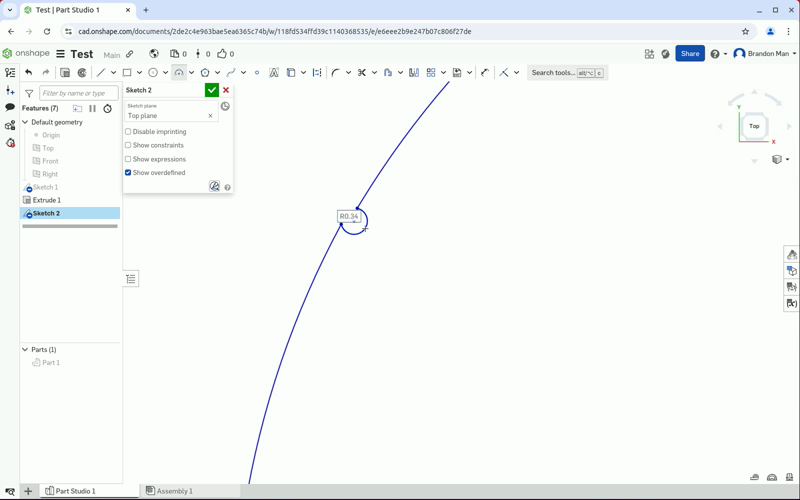
scroll(-6)
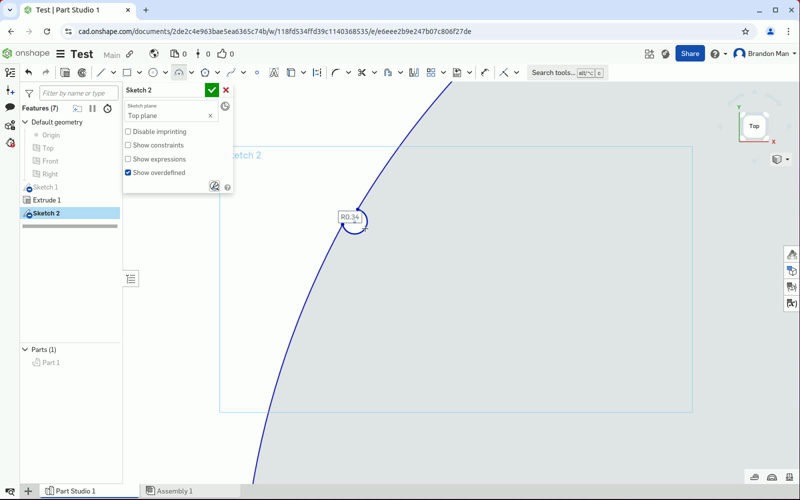
scroll(-6)
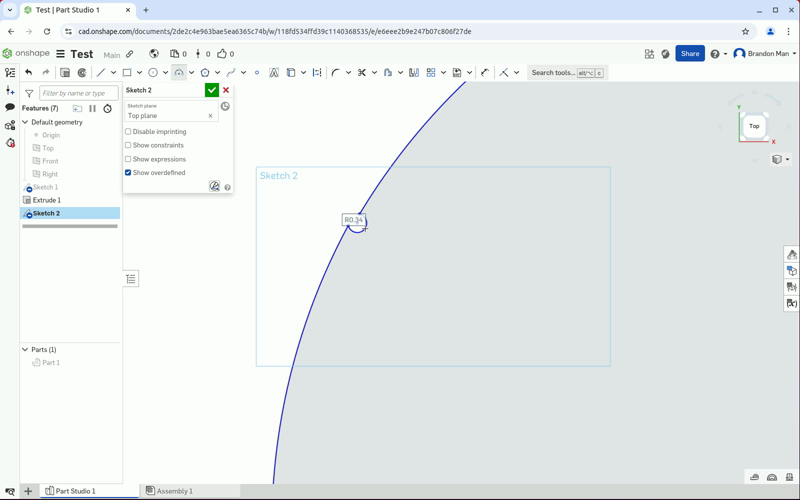
scroll(-6)
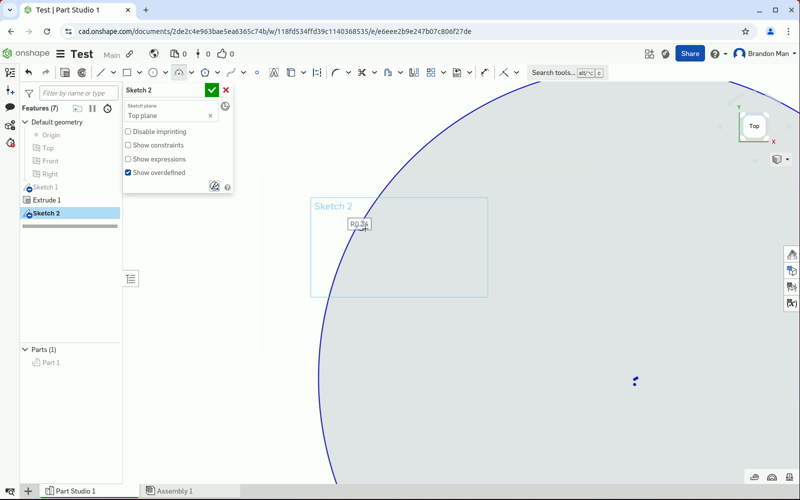
scroll(-6)
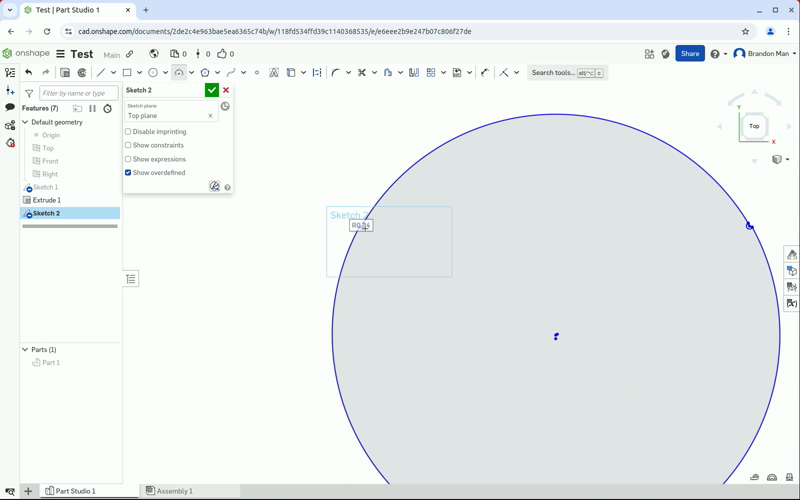
scroll(-6)
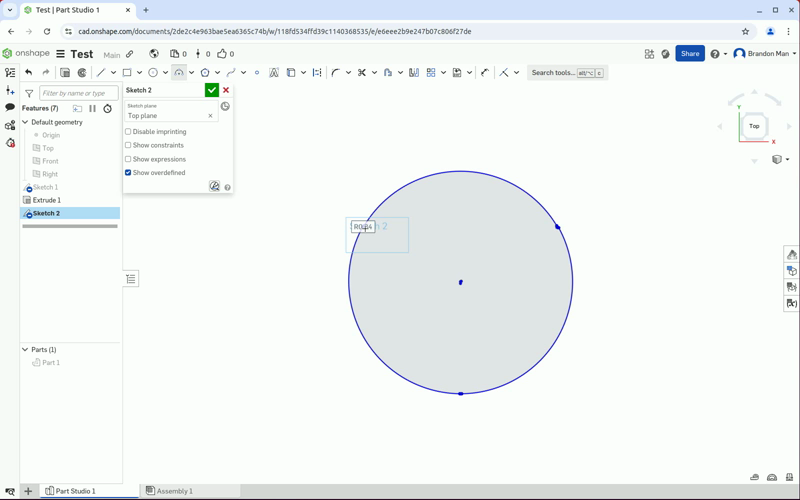
key_up(shift)
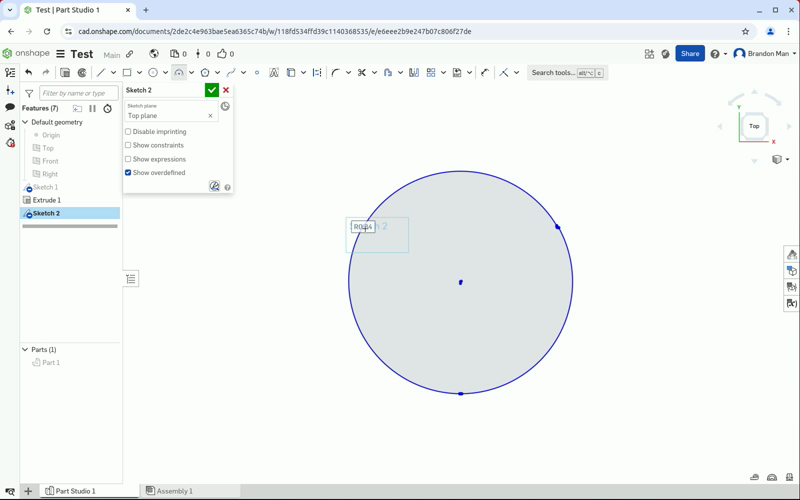
key(esc)
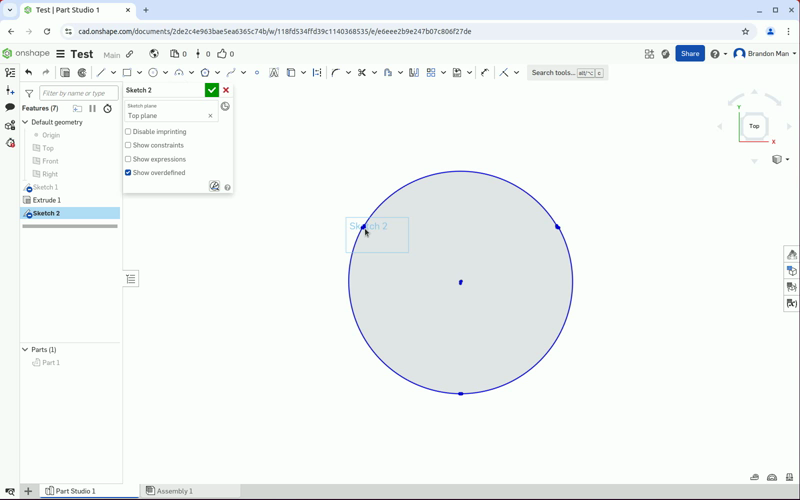
key(c)
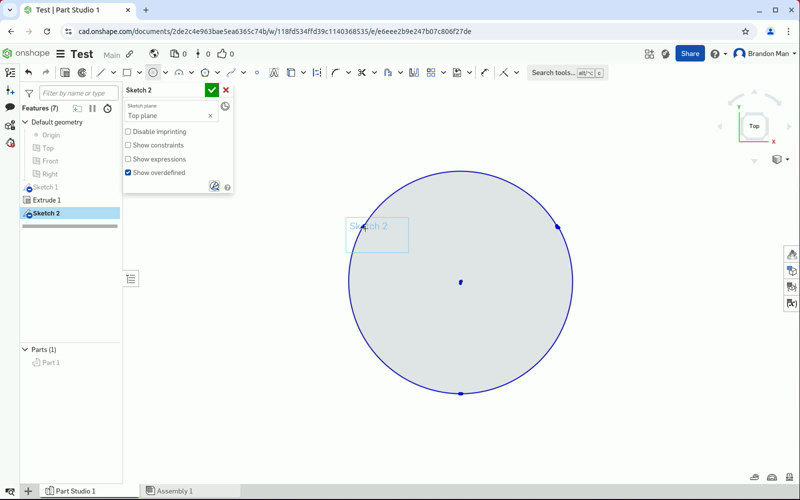
key_down(shift)
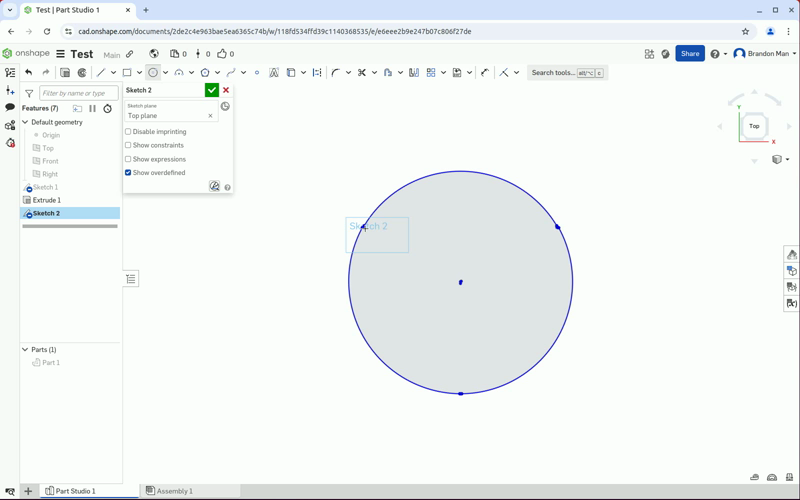
mouse_move(397, 318)
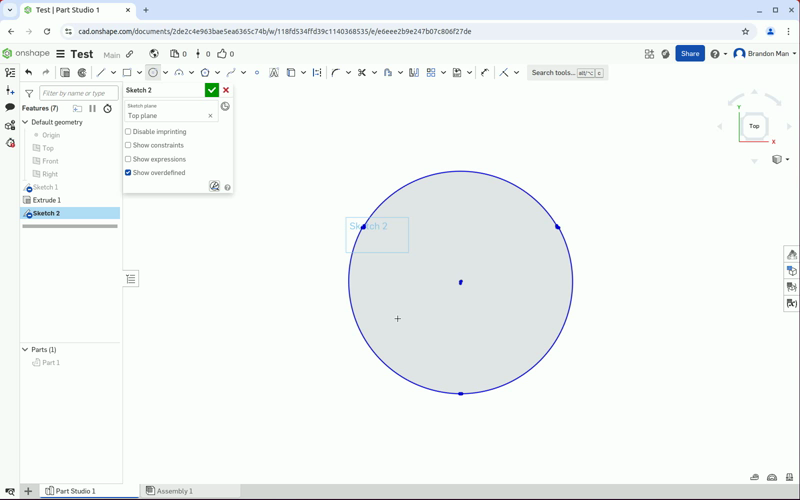
click(397, 318)
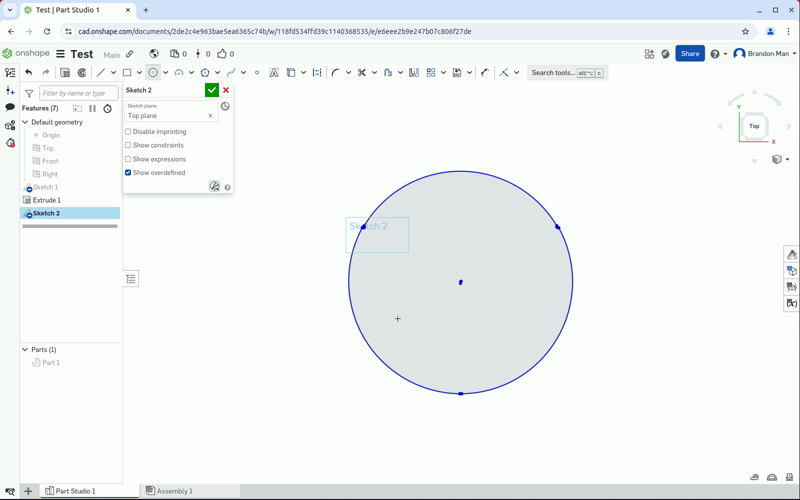
key_up(shift)
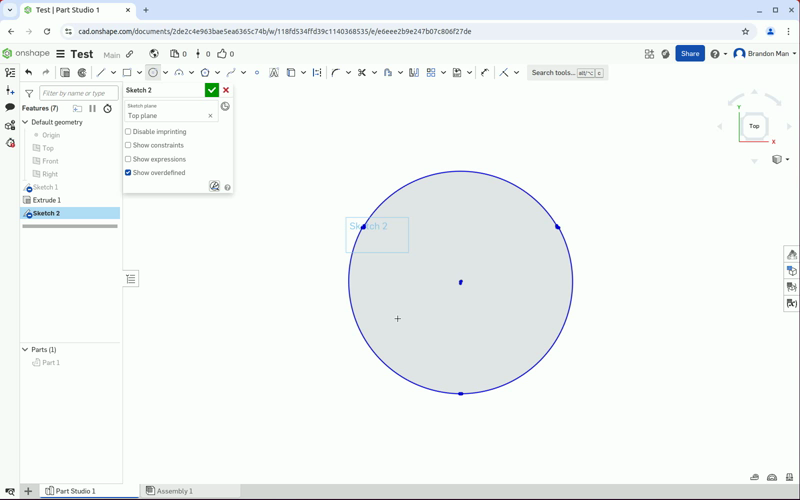
mouse_move(408, 318)
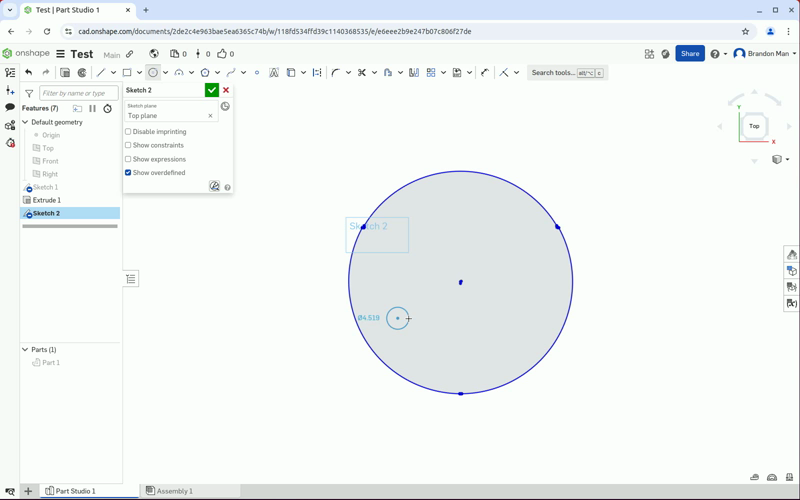
click(408, 318)
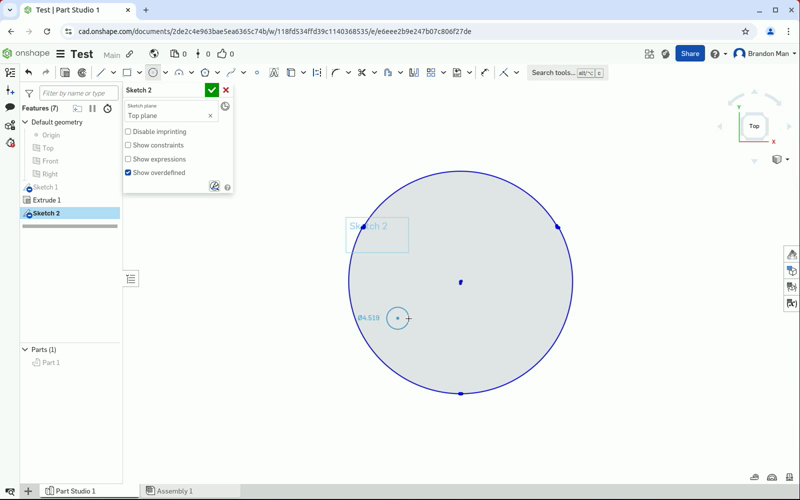
key(esc)
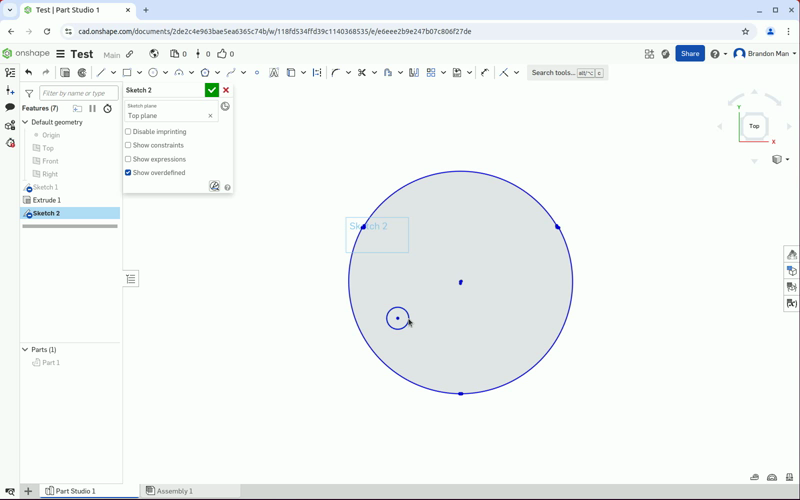
key(c)
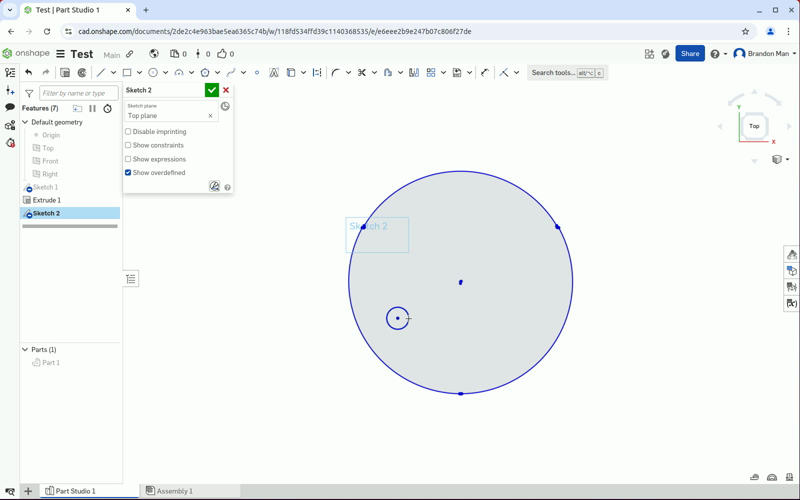
key_down(shift)
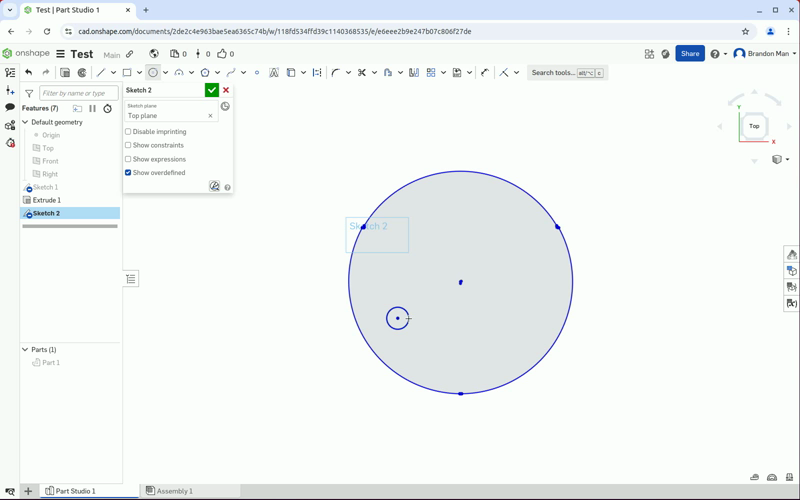
mouse_move(459, 283)
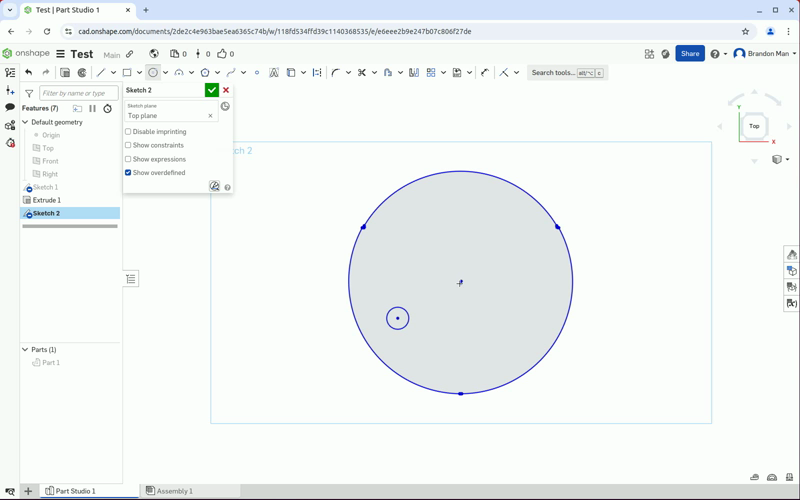
scroll(6)
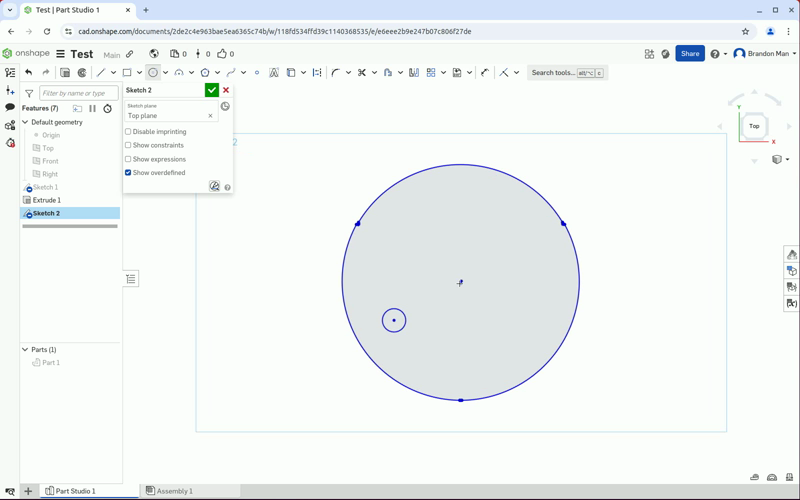
scroll(6)
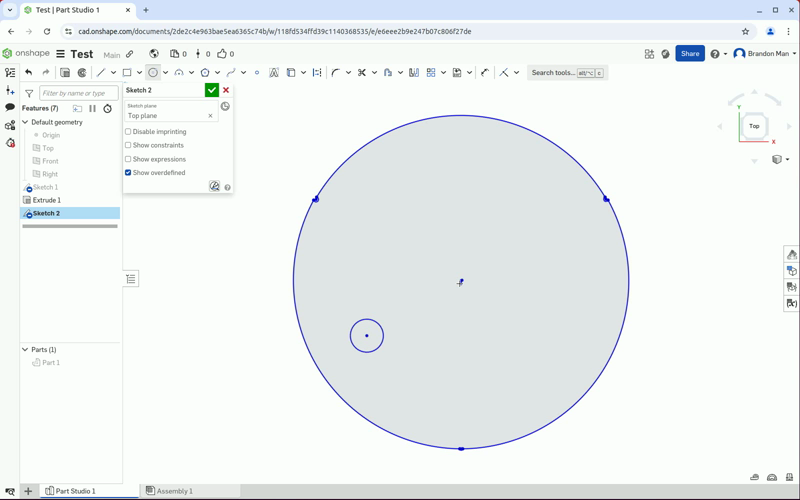
scroll(6)
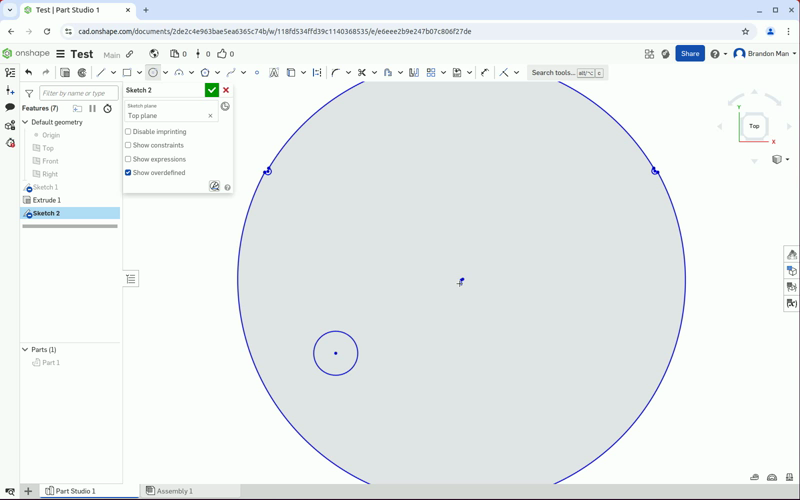
scroll(6)
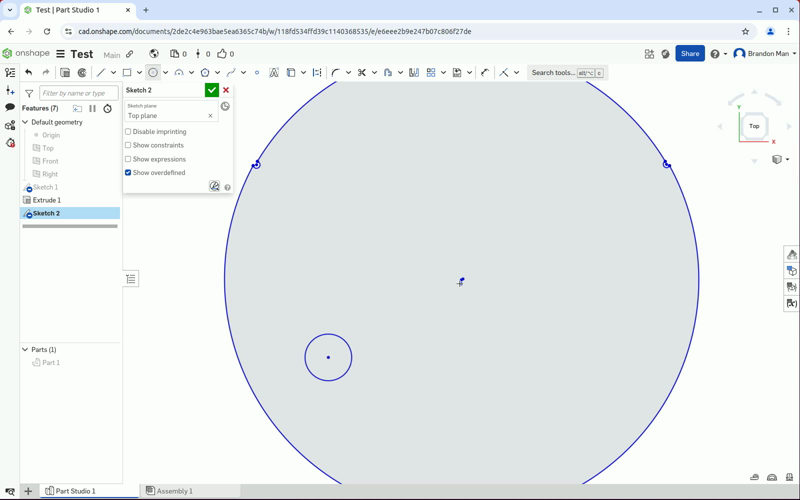
scroll(6)
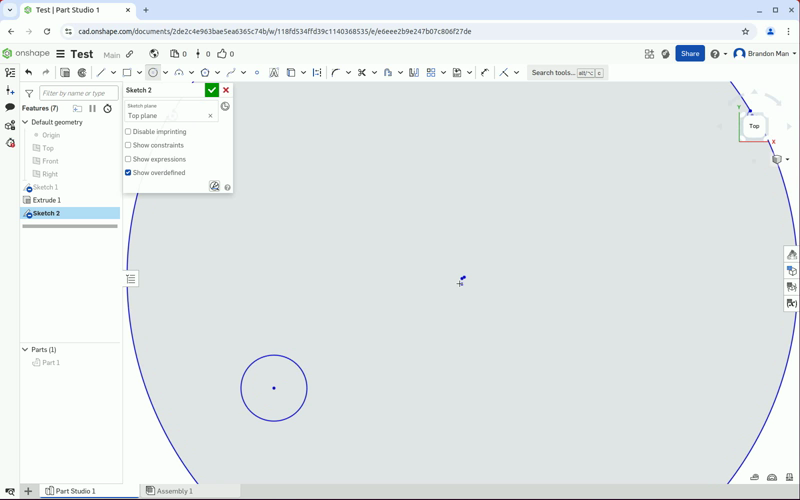
scroll(6)
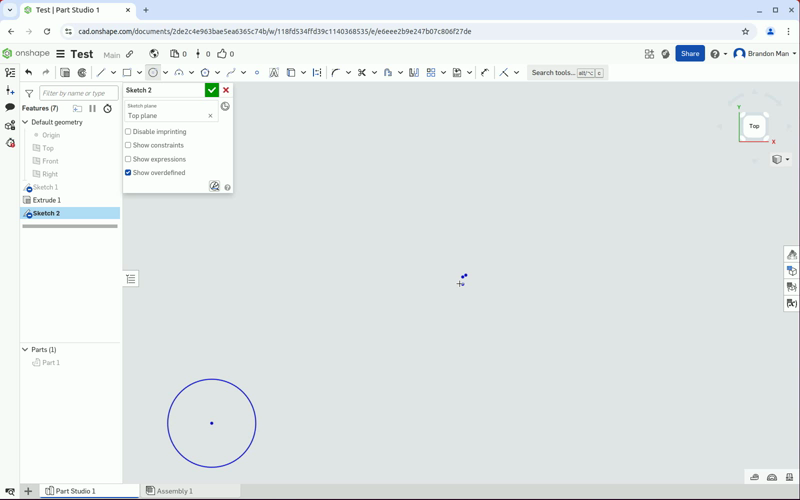
scroll(6)
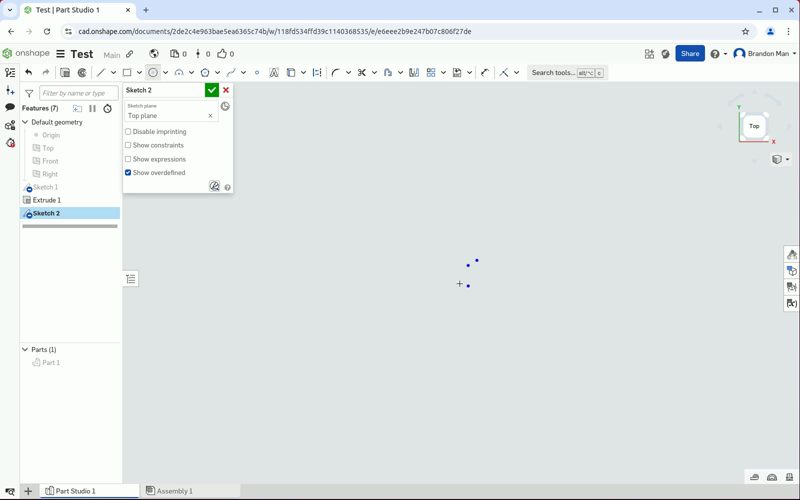
click(459, 283)
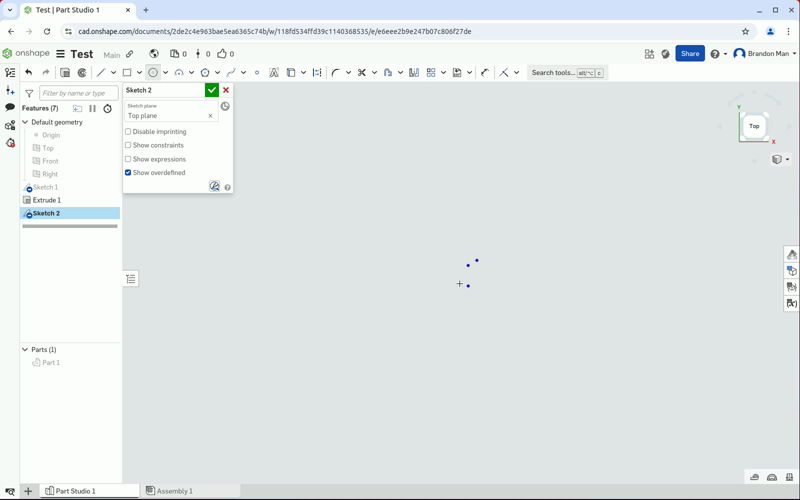
scroll(-6)
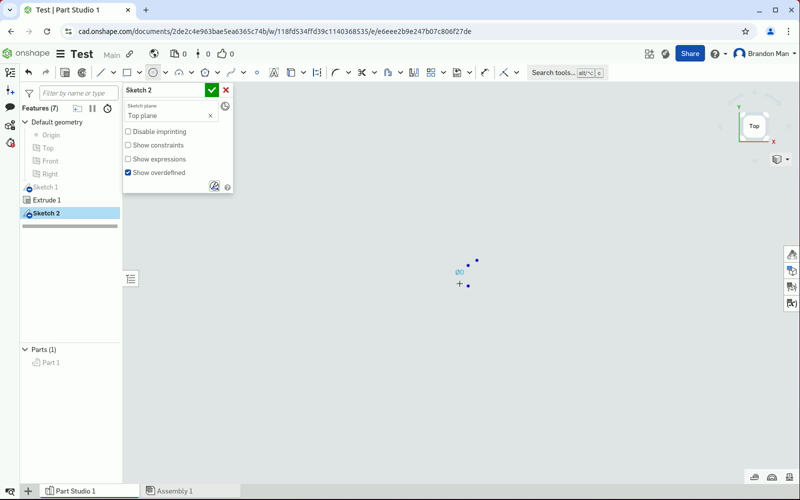
scroll(-6)
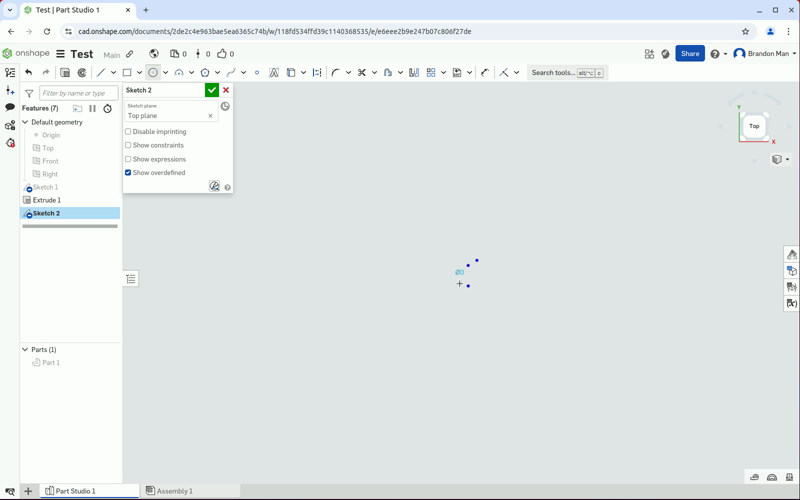
scroll(-6)
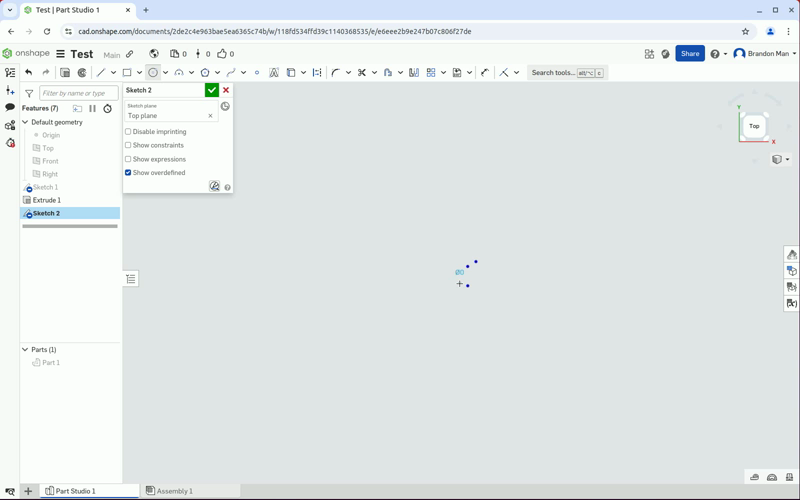
scroll(-6)
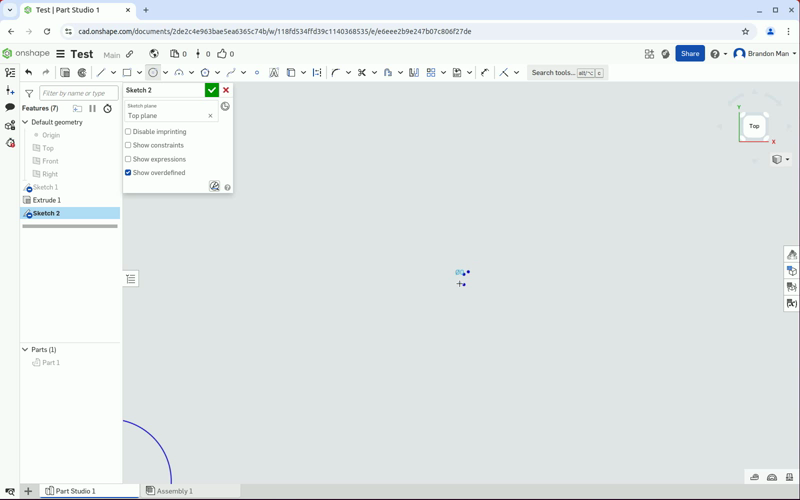
scroll(-6)
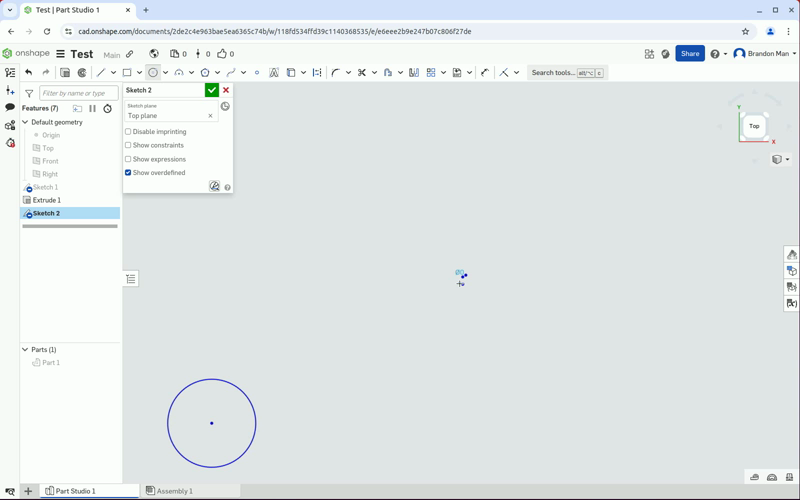
scroll(-6)
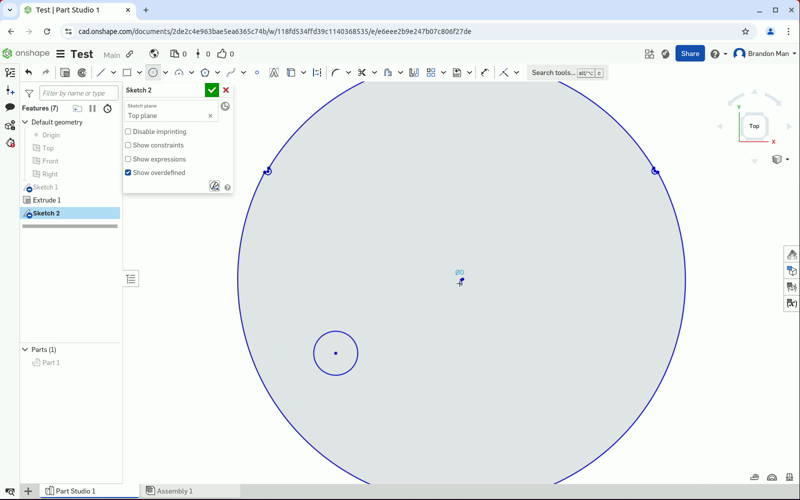
scroll(-6)
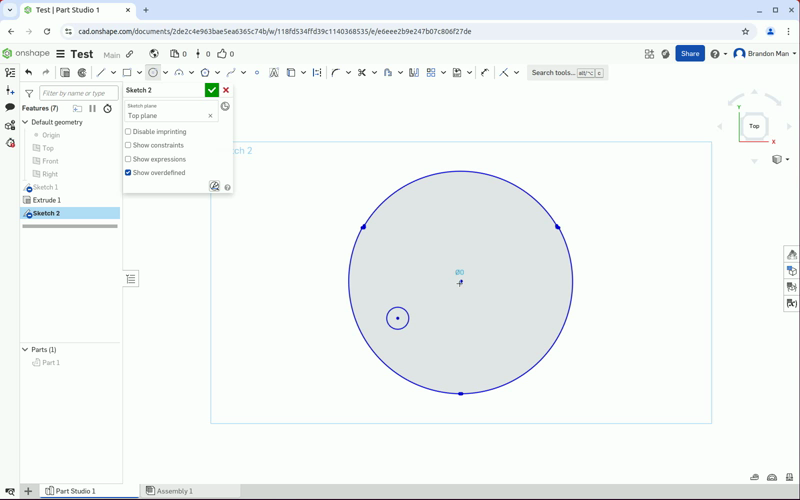
key_up(shift)
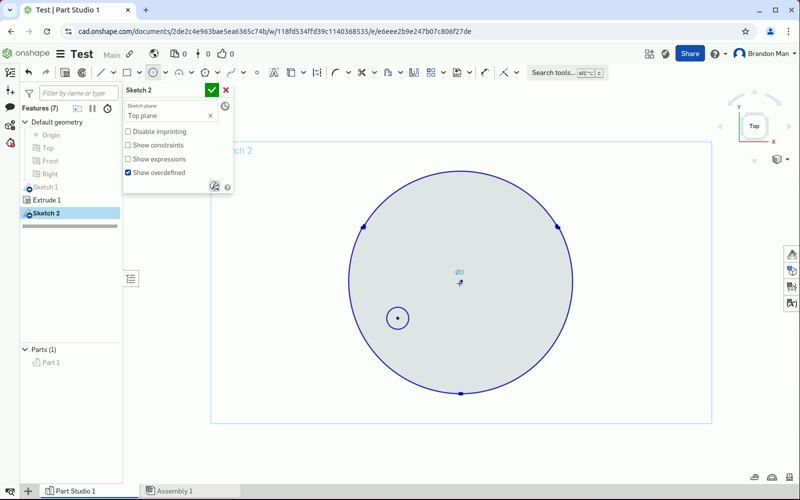
mouse_move(514, 283)
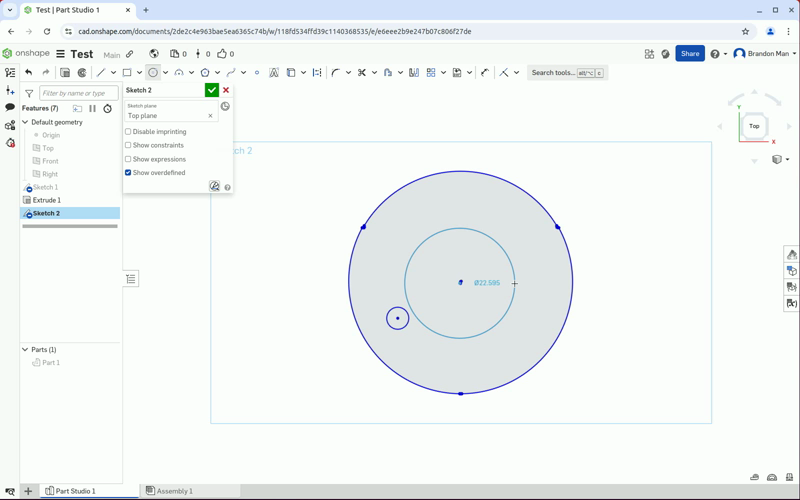
click(514, 283)
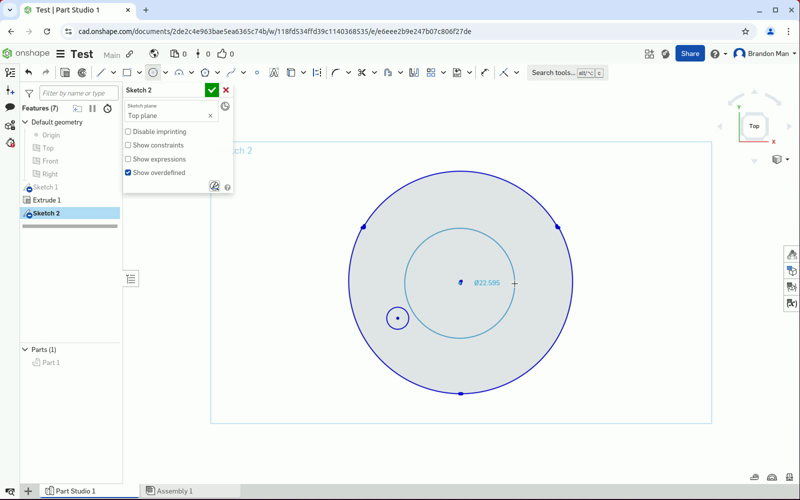
key(esc)
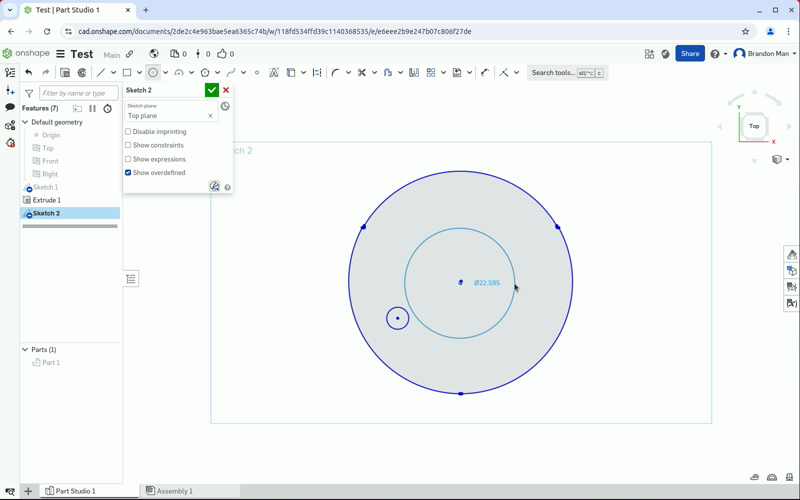
key(c)
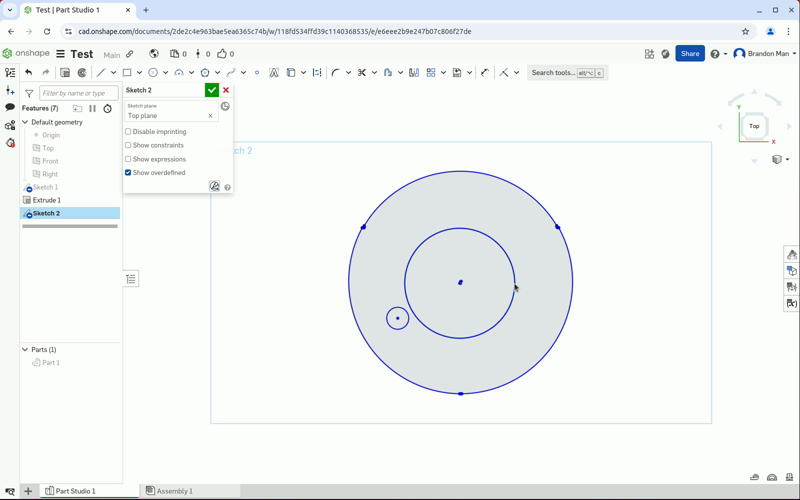
key_down(shift)
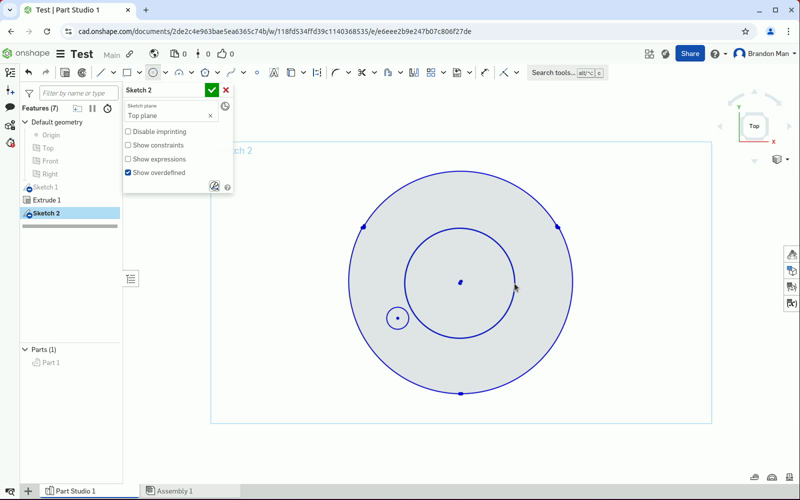
mouse_move(459, 210)
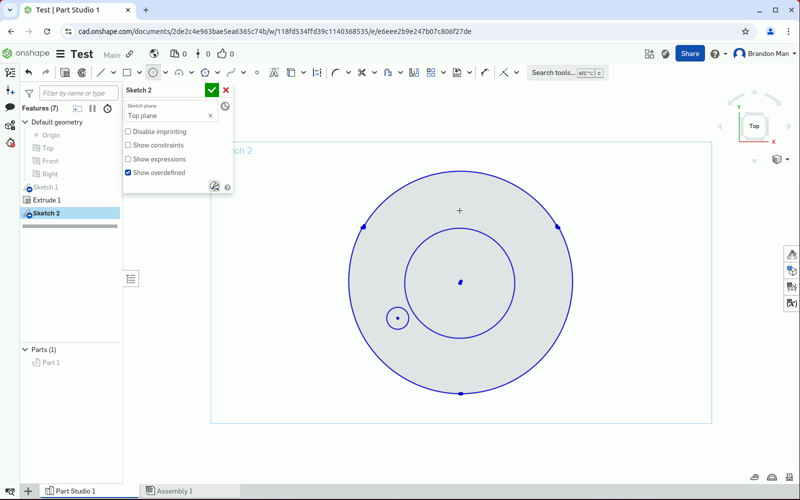
click(459, 210)
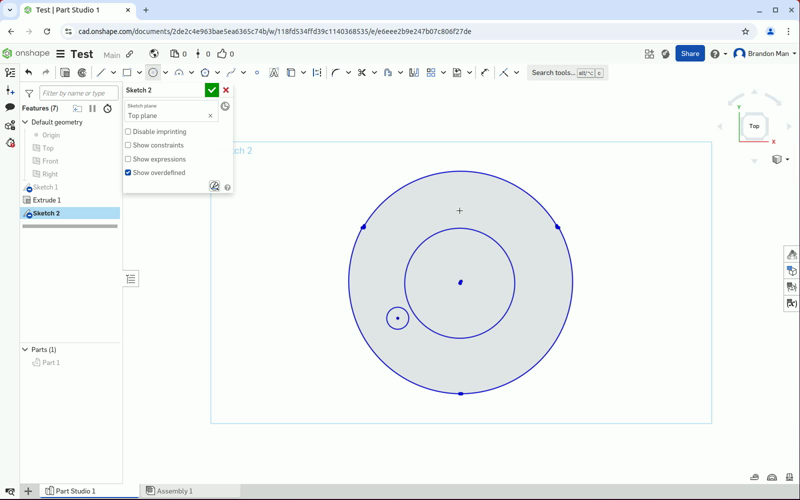
key_up(shift)
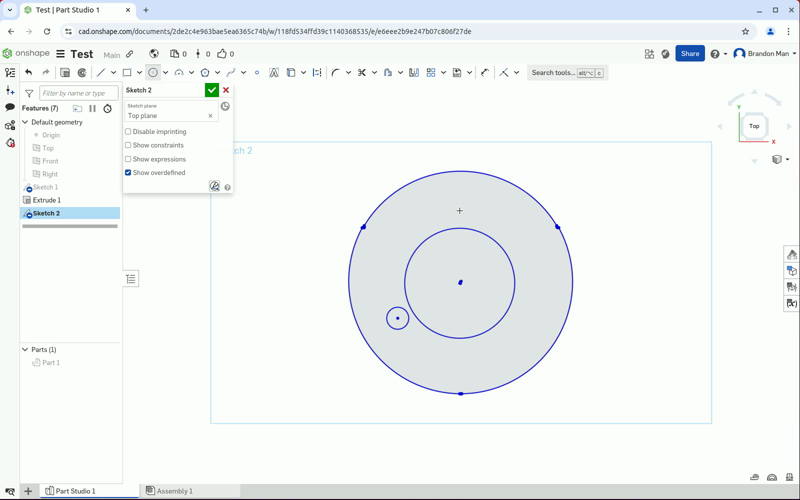
mouse_move(470, 210)
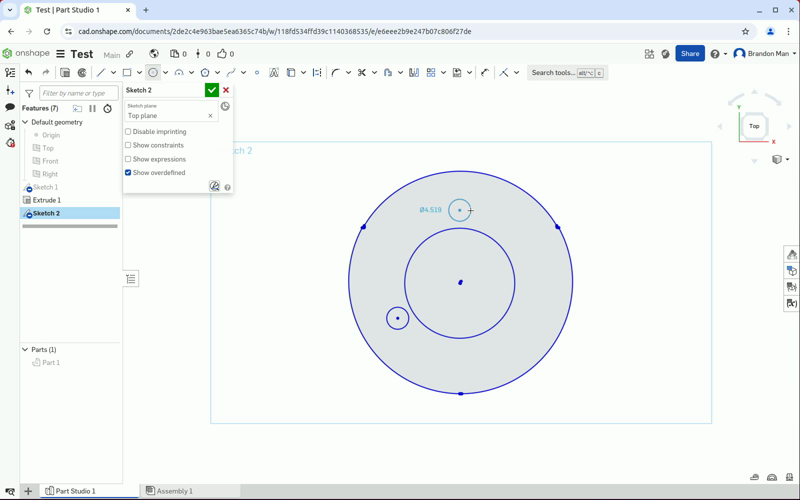
click(470, 210)
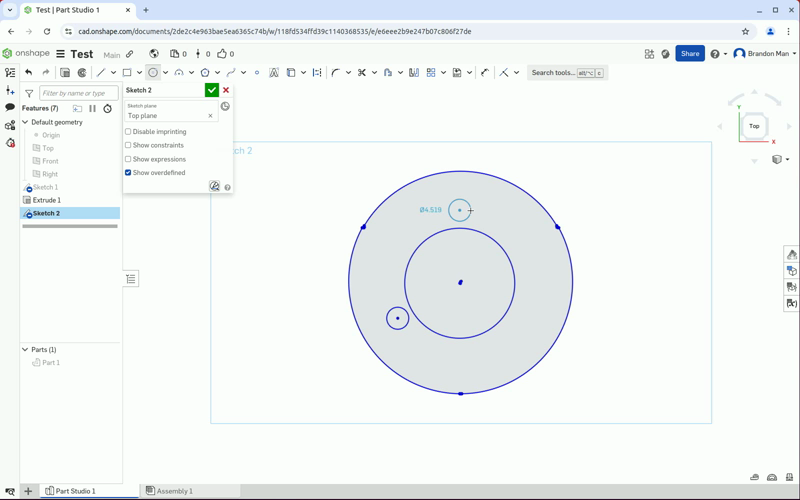
key(esc)
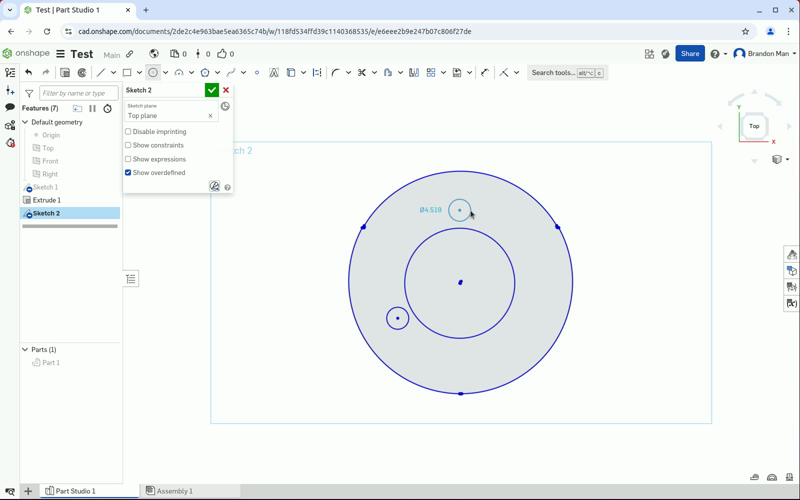
key(c)
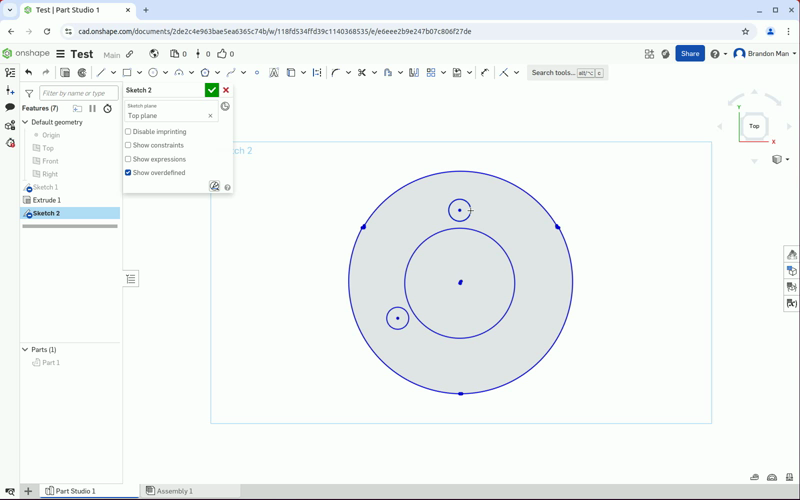
key_down(shift)
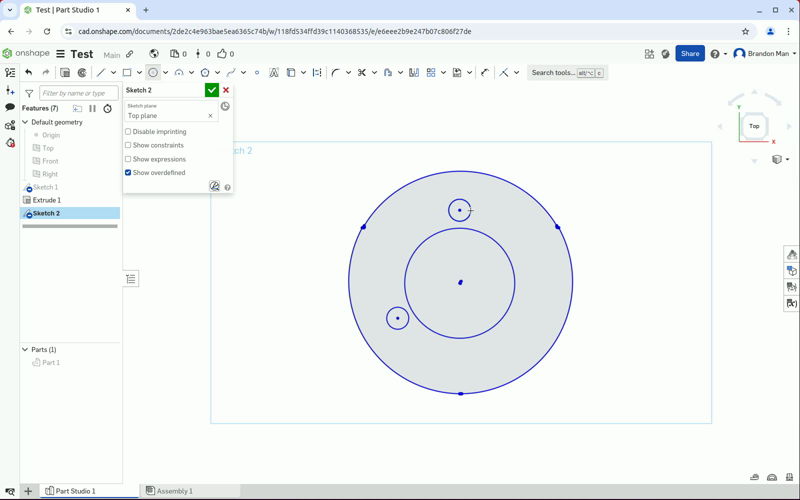
mouse_move(521, 318)
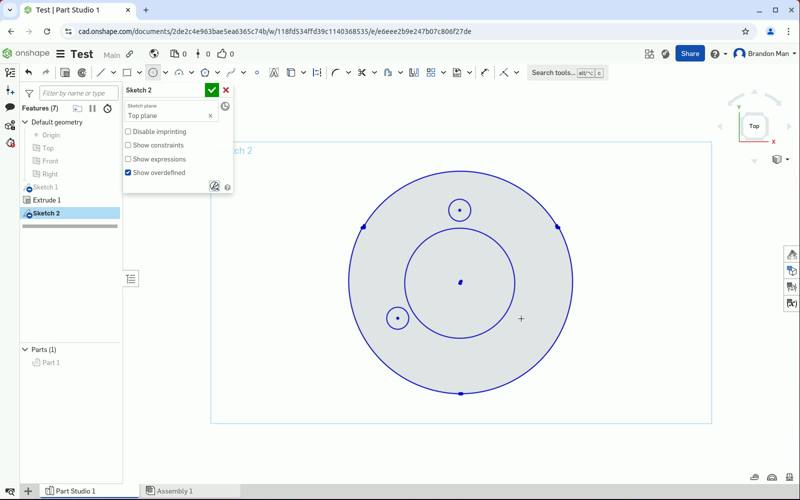
click(521, 318)
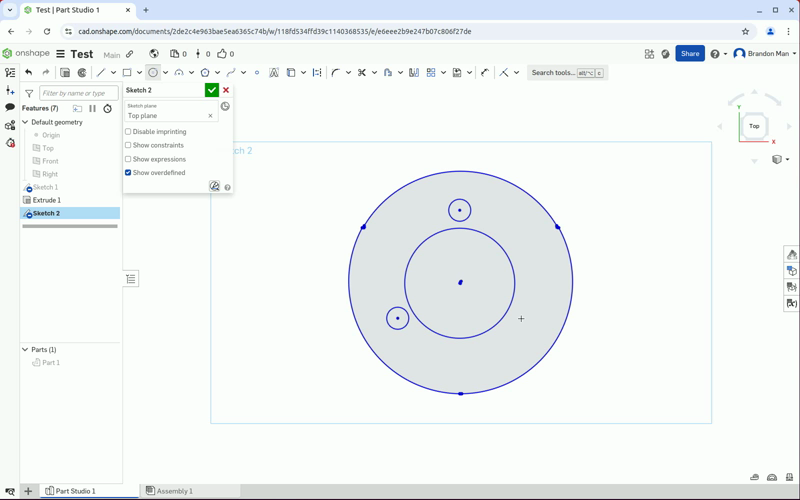
key_up(shift)
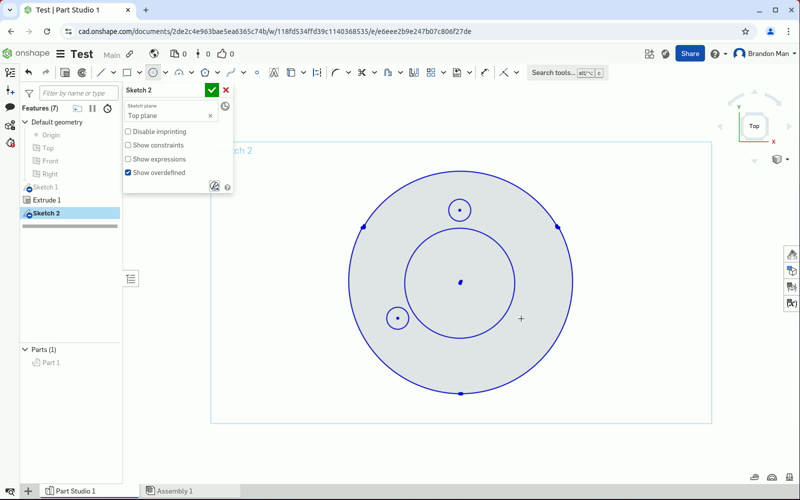
mouse_move(532, 318)
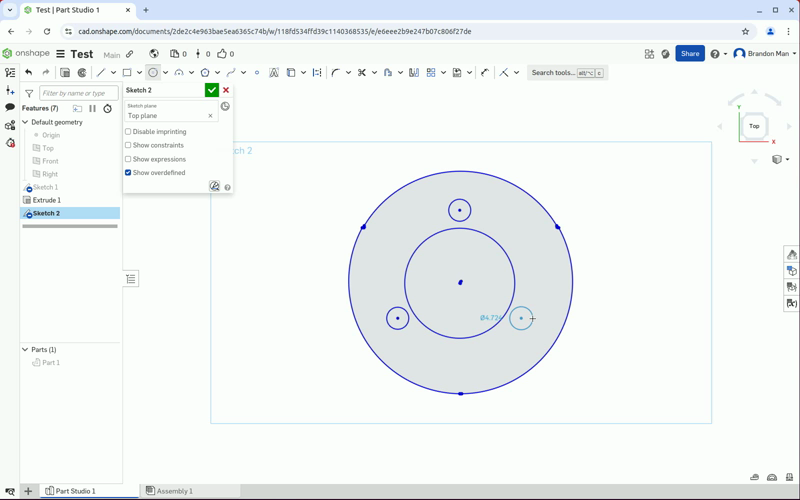
click(532, 318)
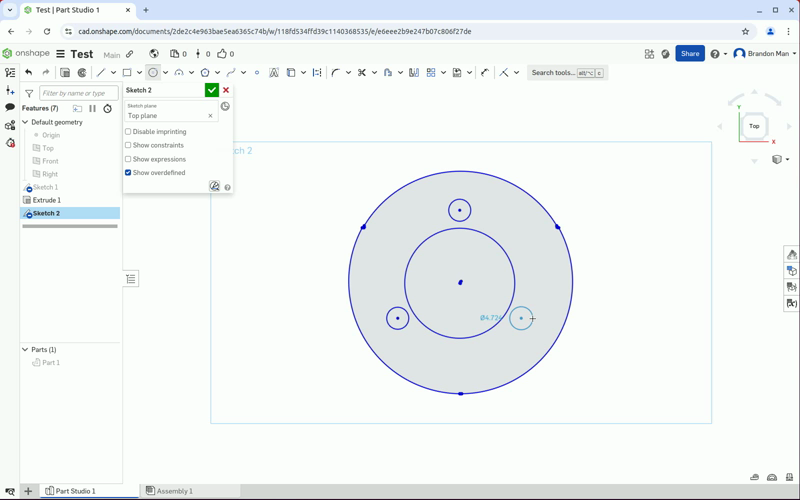
key(esc)
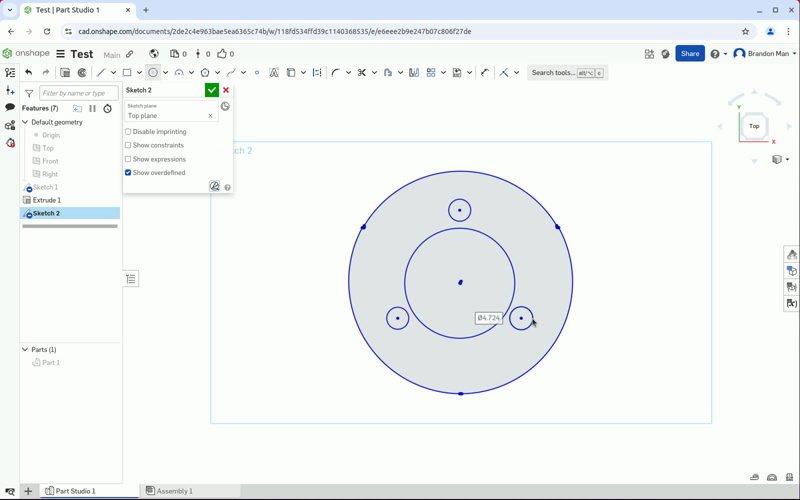
mouse_move(384, 287)
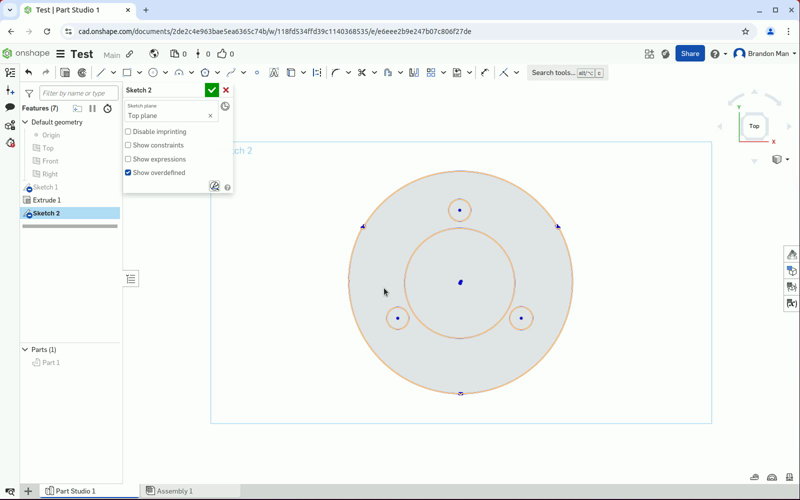
click(384, 287)
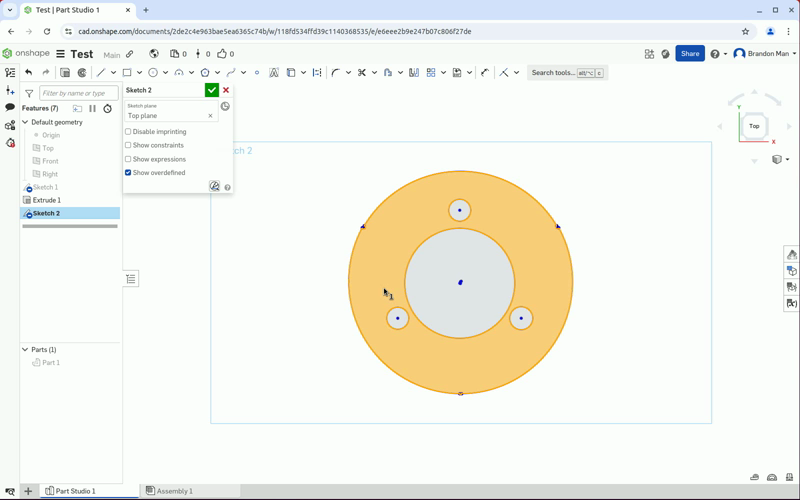
mouse_move(73, 352)
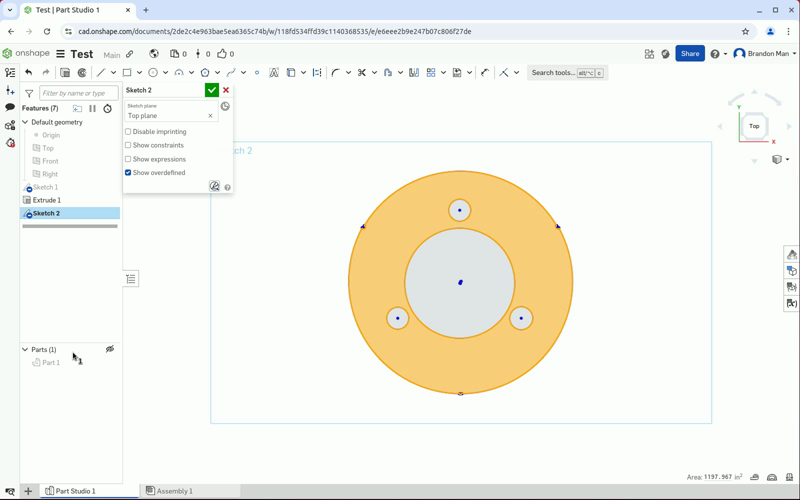
key(shift+y)
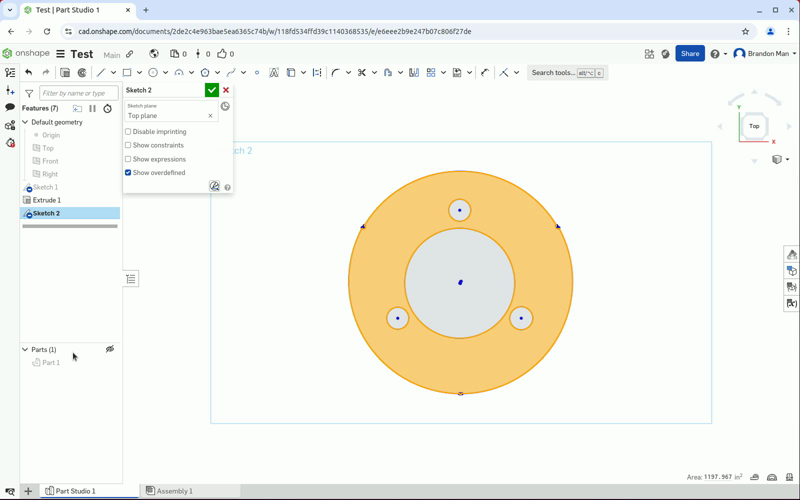
key(shift+e)
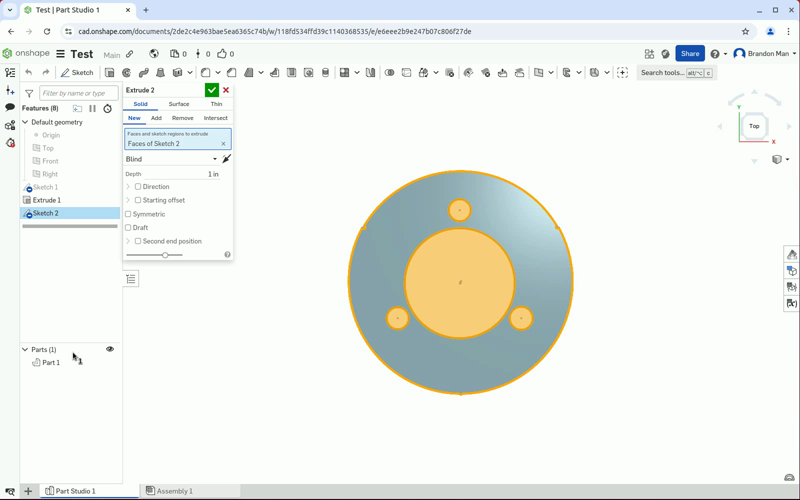
mouse_move(143, 106)
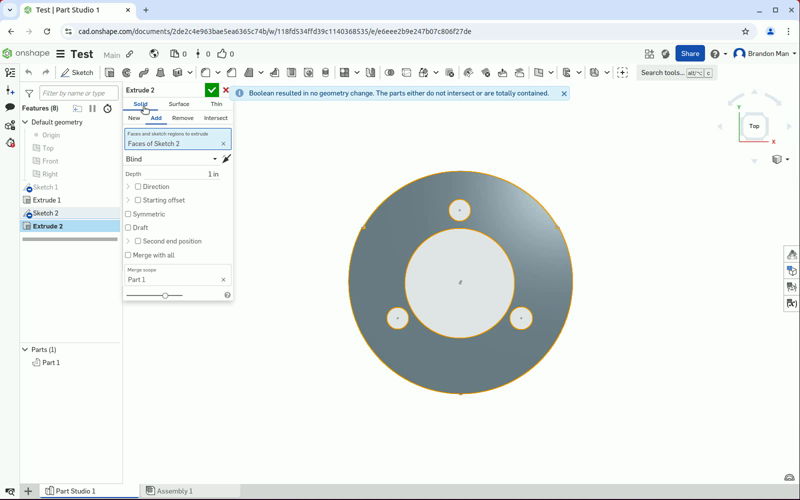
click(143, 106)
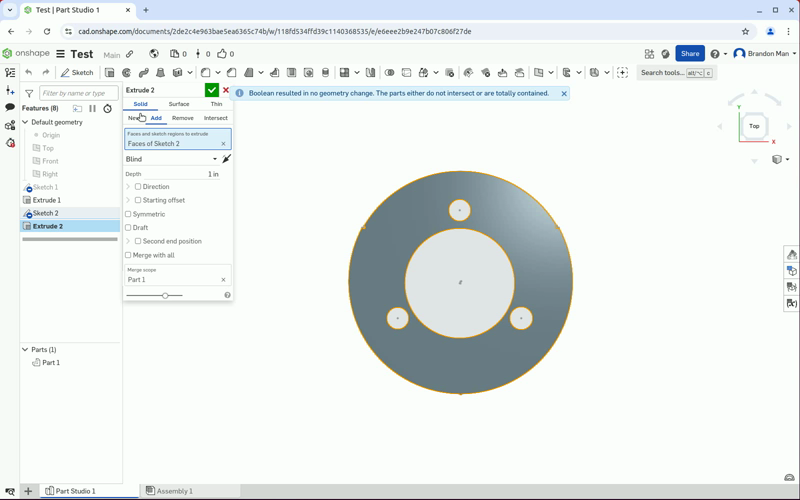
mouse_move(137, 120)
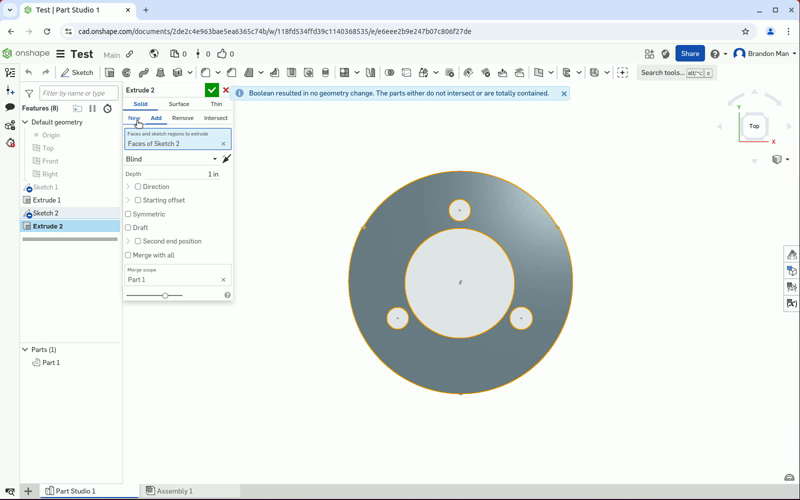
click(137, 120)
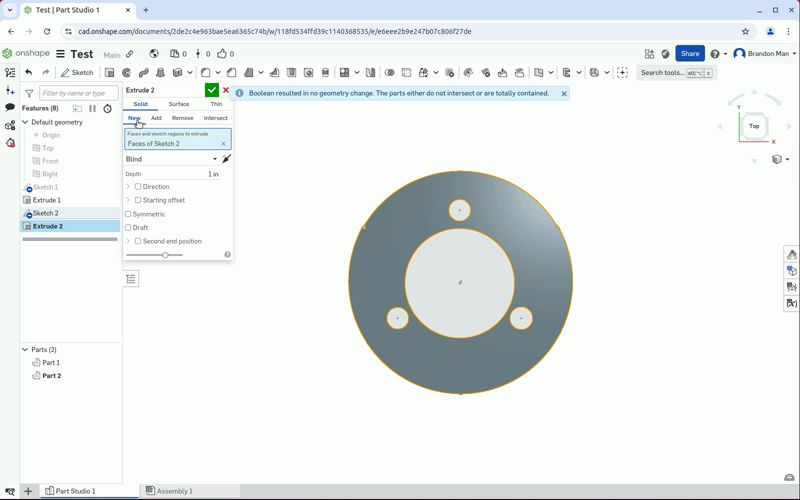
key(tab, 4)
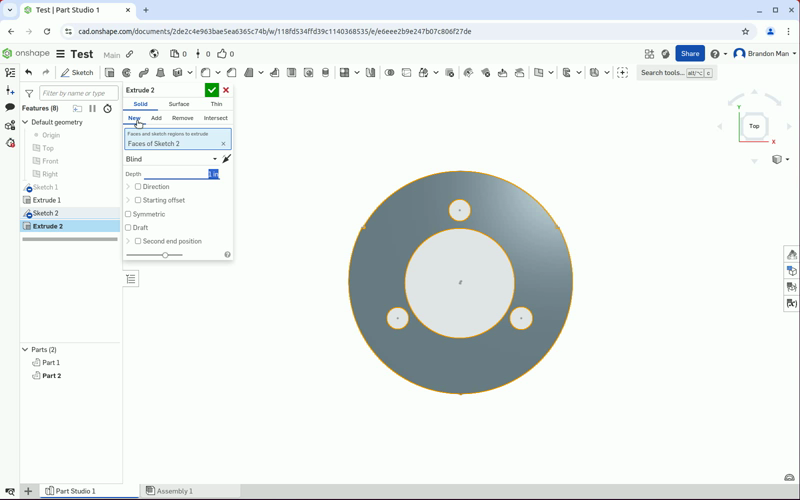
text(2.648)
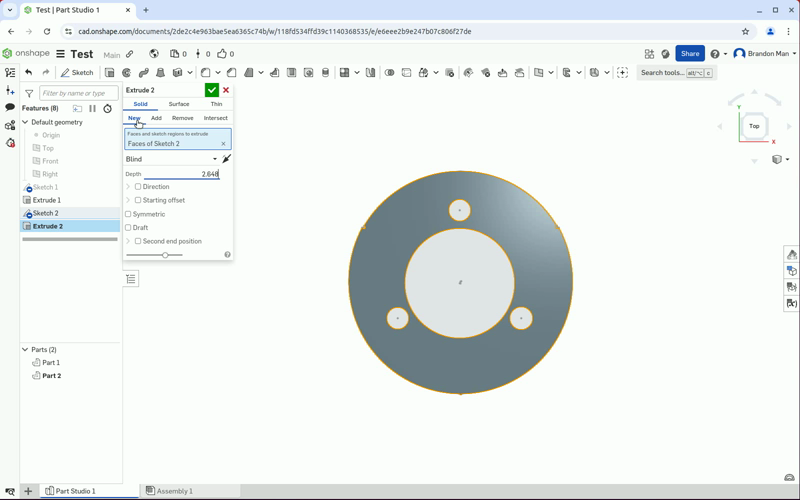
key(enter)
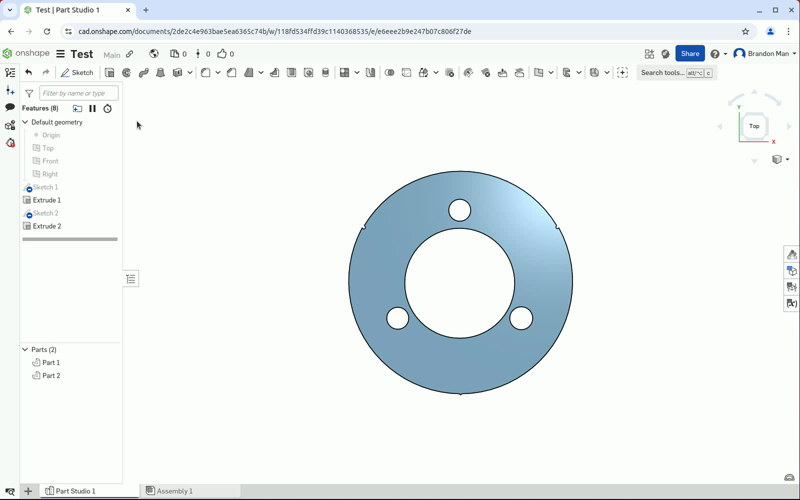
key(shift+h)
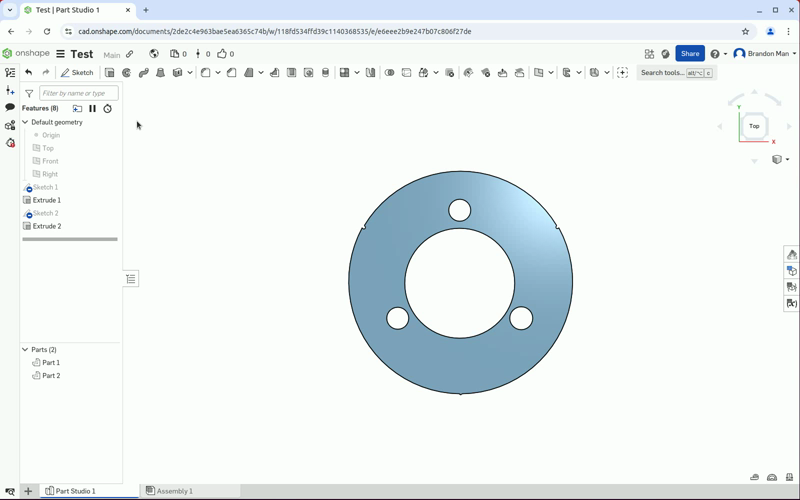
key(shift+h)
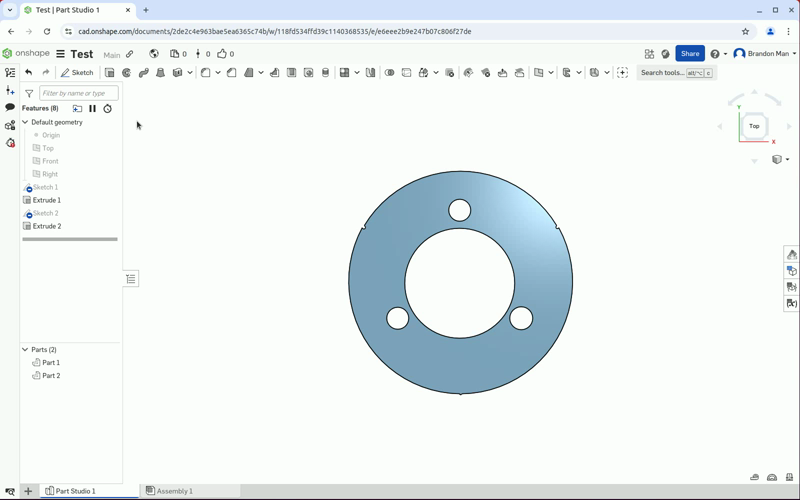
mouse_move(73, 189)
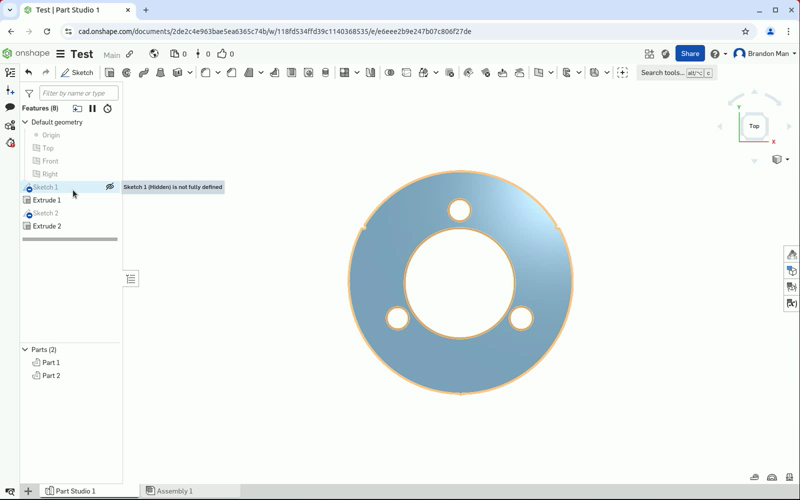
click(73, 189)
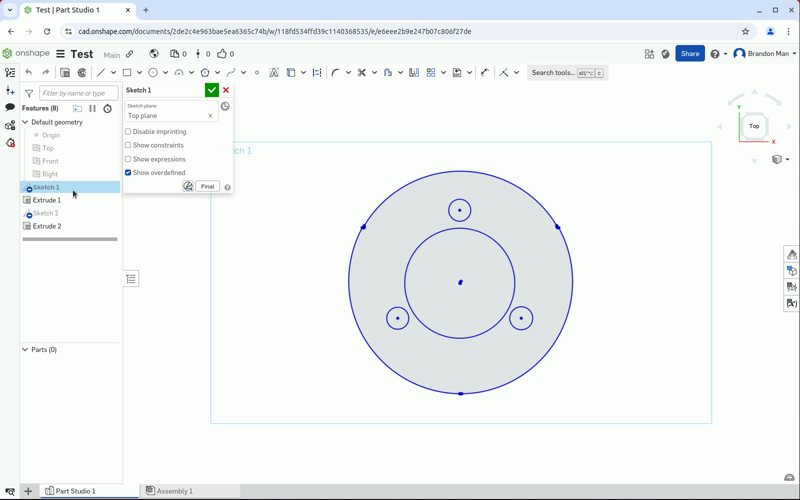
mouse_move(229, 92)
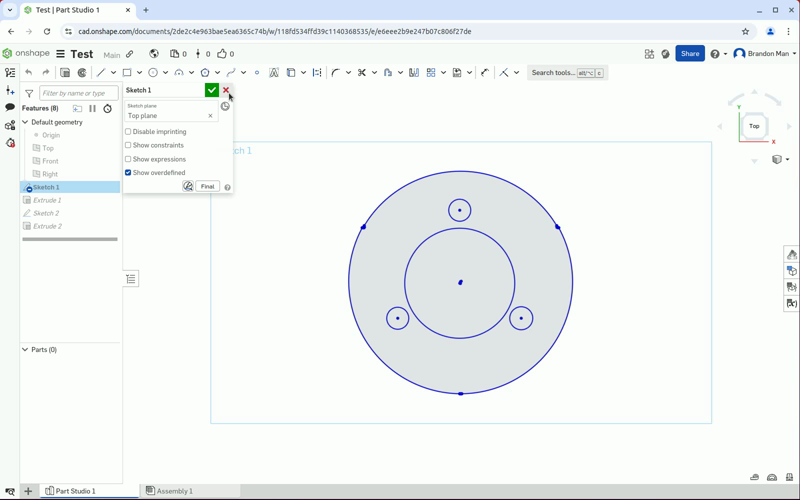
click(229, 92)
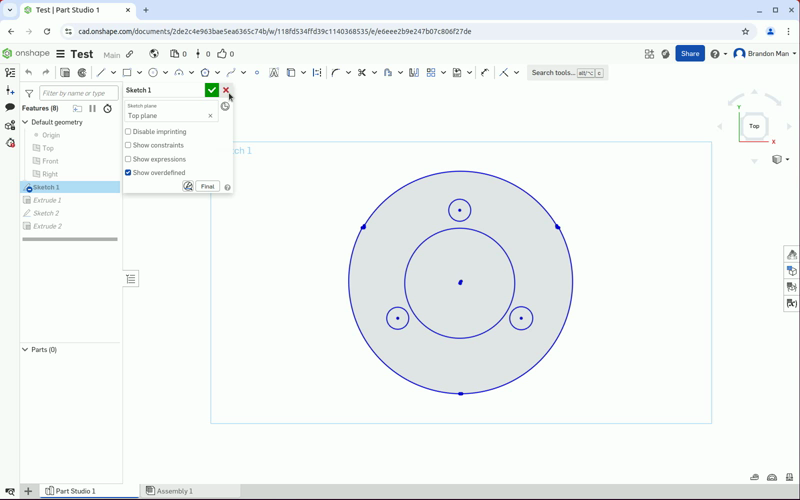
key(shift+s)
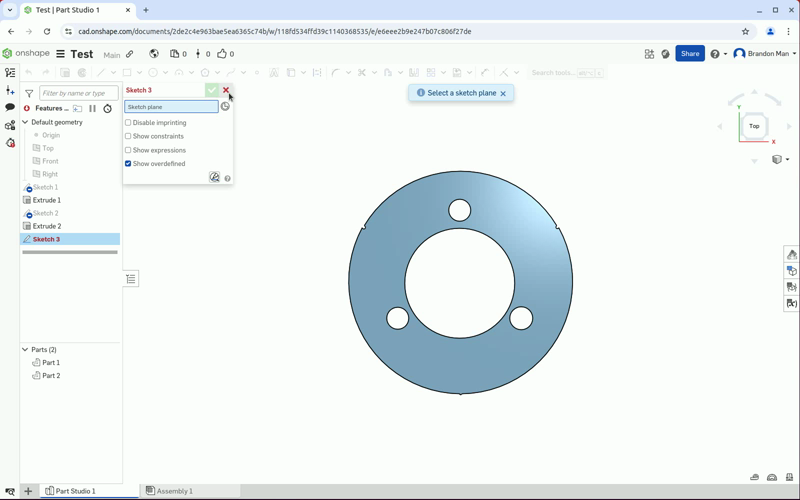
mouse_move(73, 150)
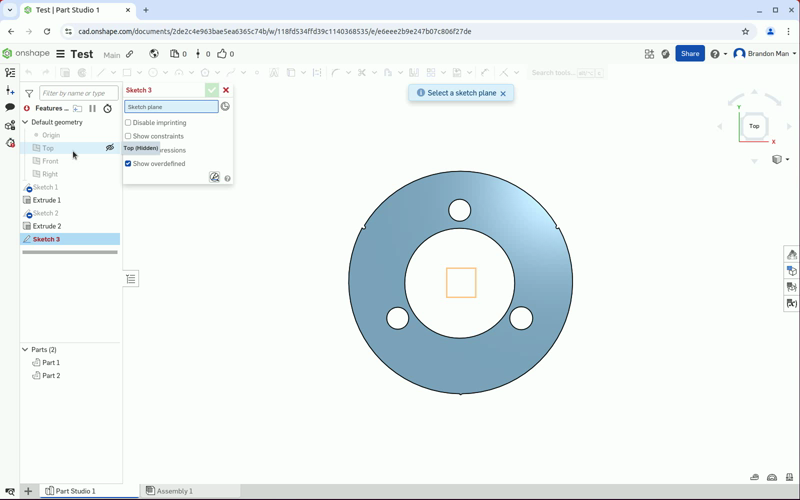
click(73, 150)
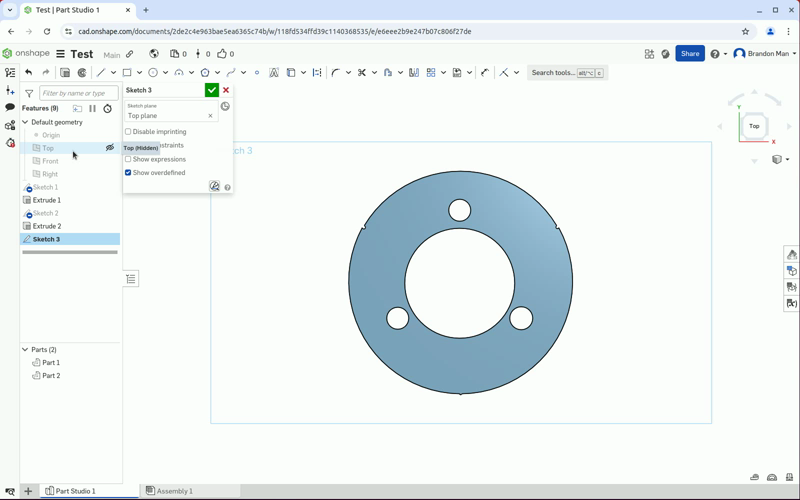
mouse_move(73, 352)
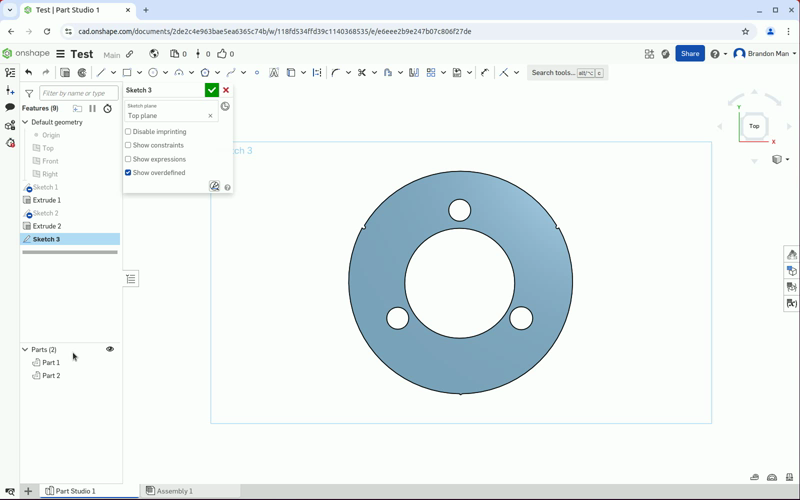
key(y)
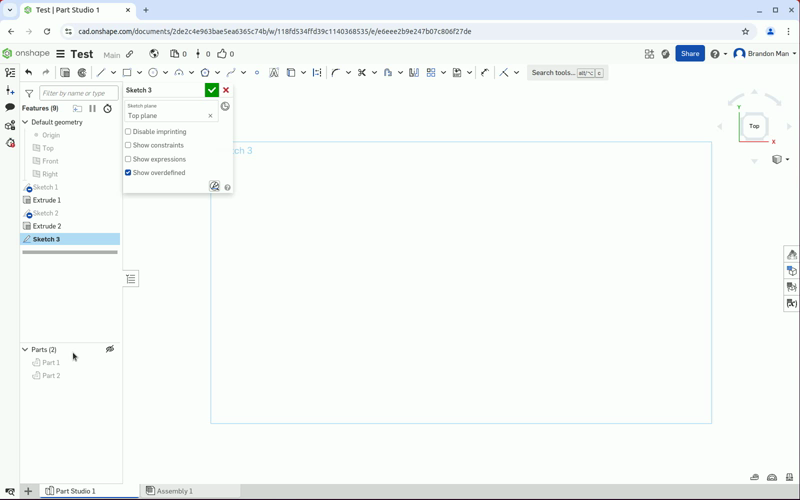
key(a)
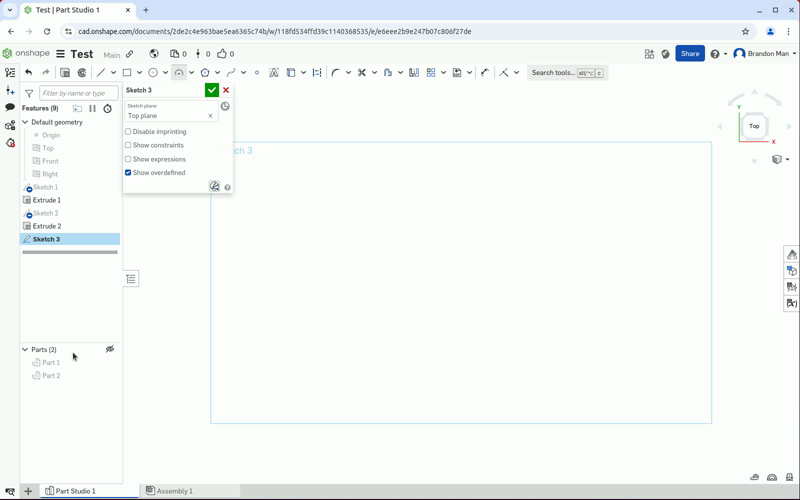
key_down(shift)
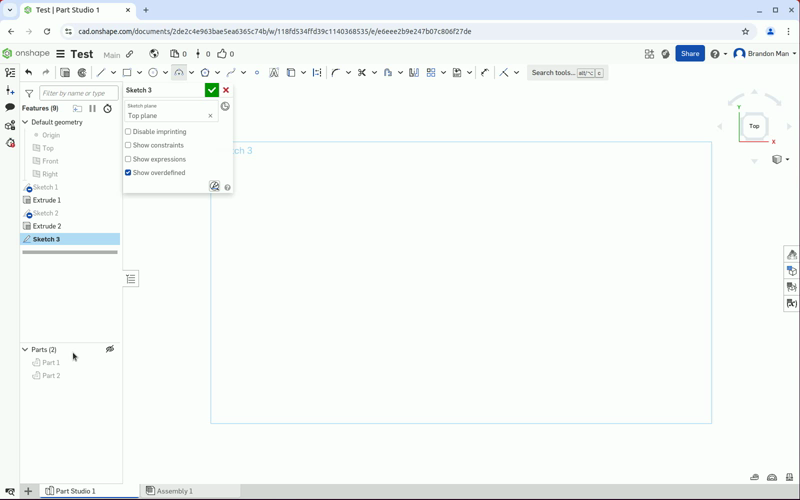
mouse_move(362, 227)
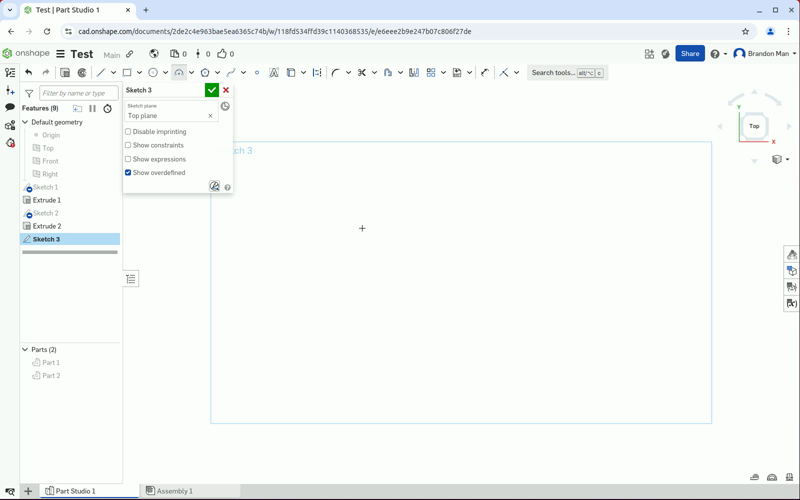
click(362, 227)
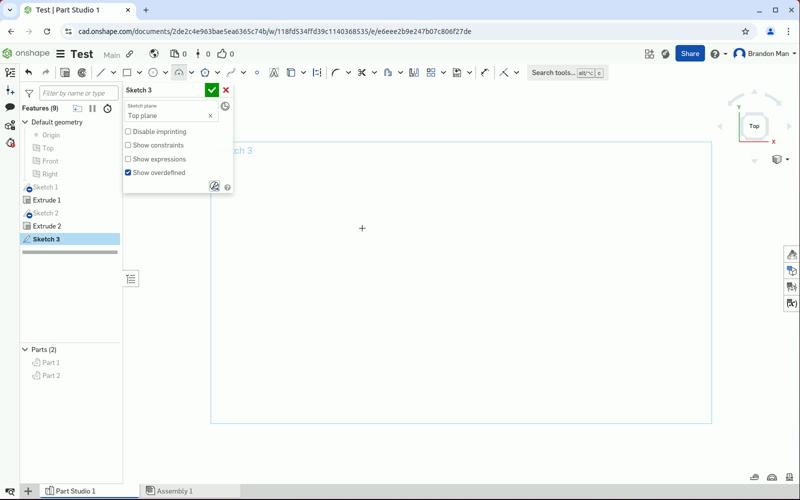
key_up(shift)
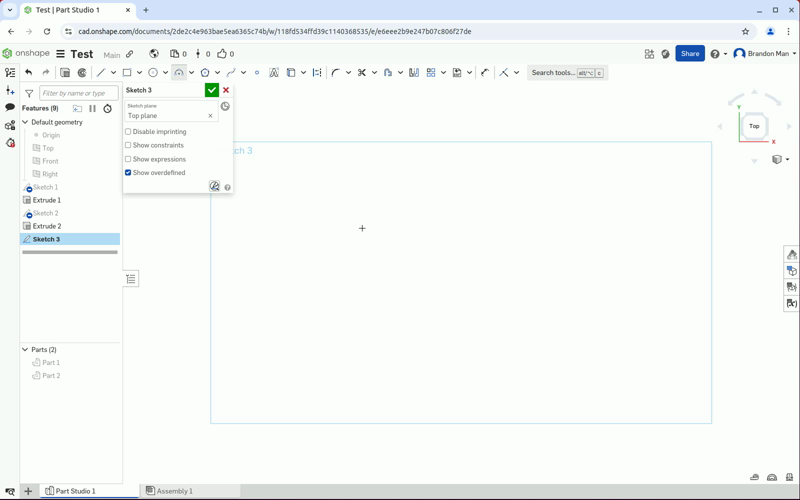
key_down(shift)
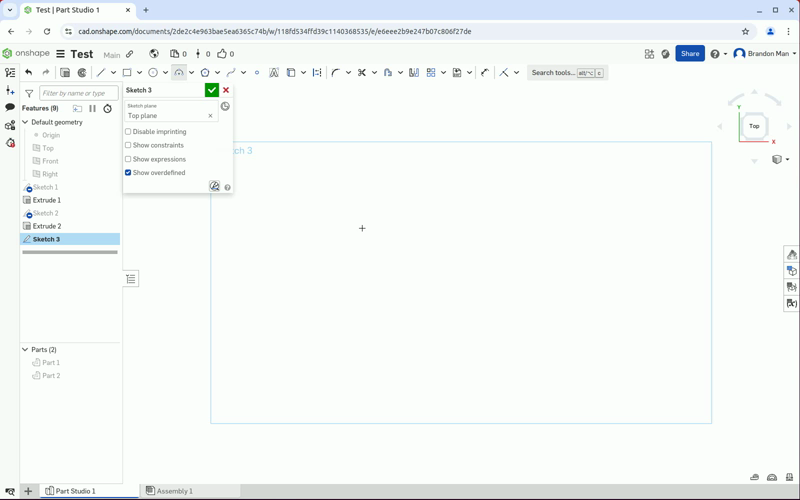
mouse_move(459, 393)
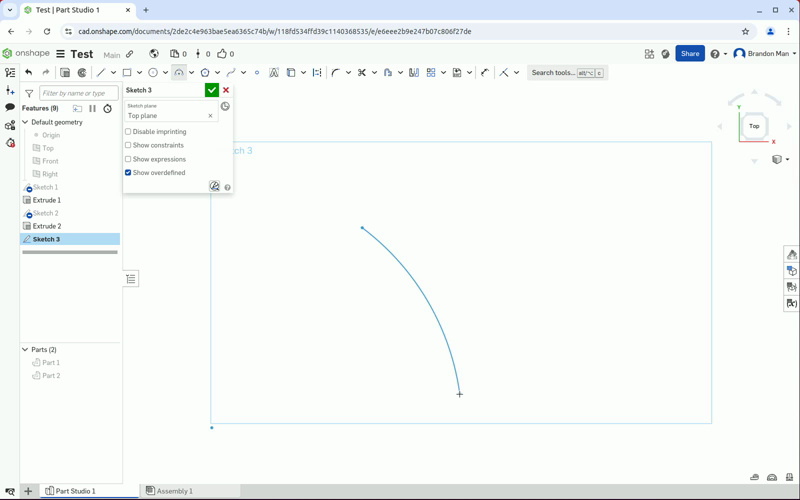
click(459, 393)
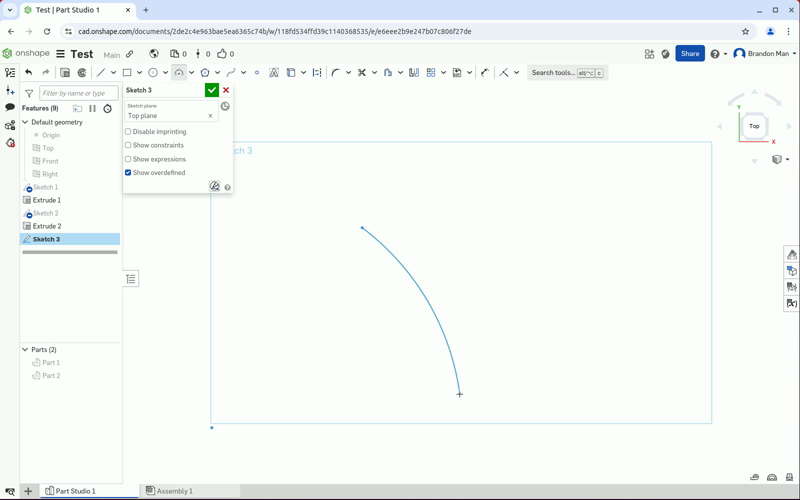
mouse_move(364, 338)
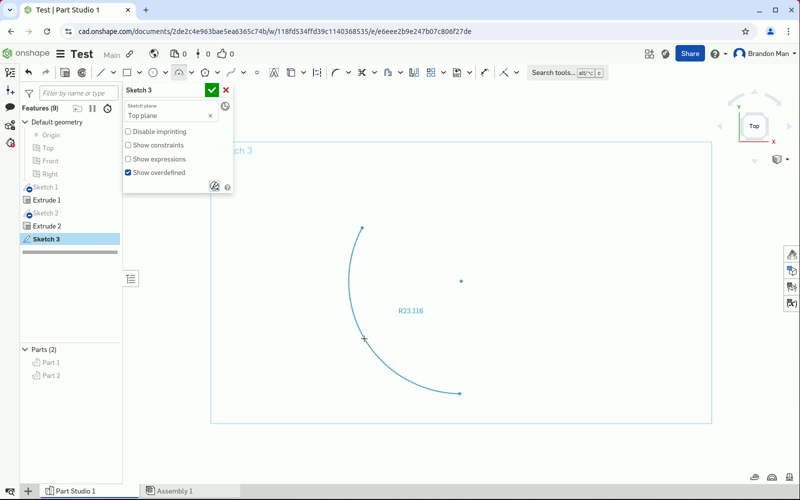
click(364, 338)
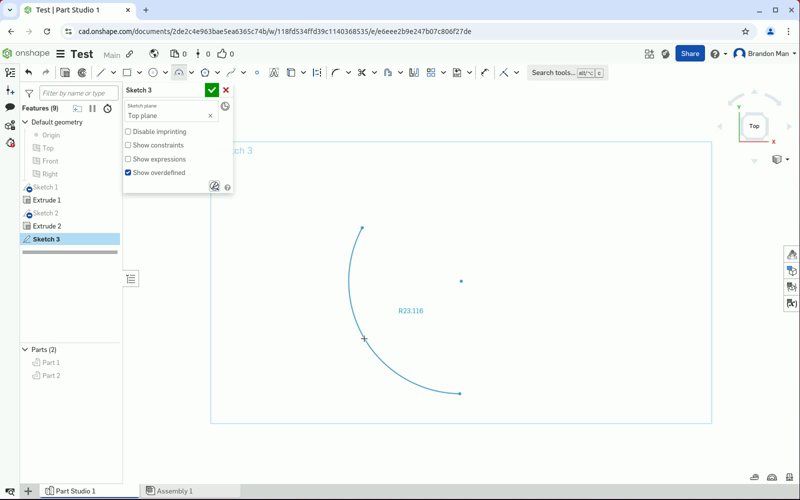
key_up(shift)
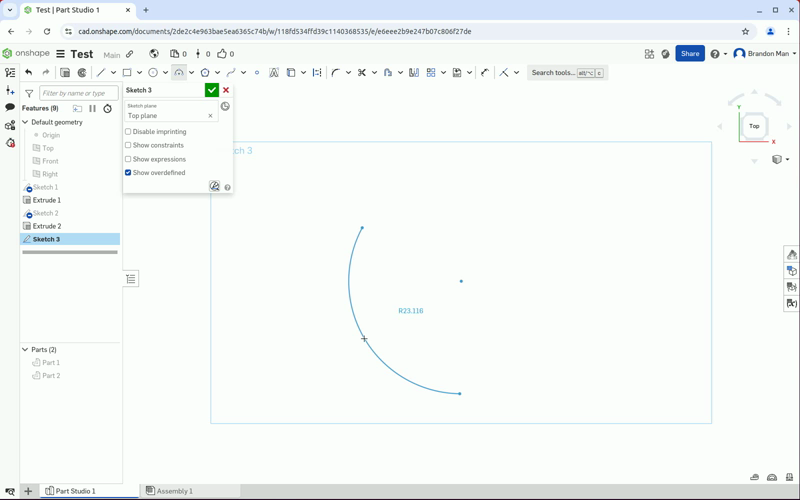
mouse_move(459, 393)
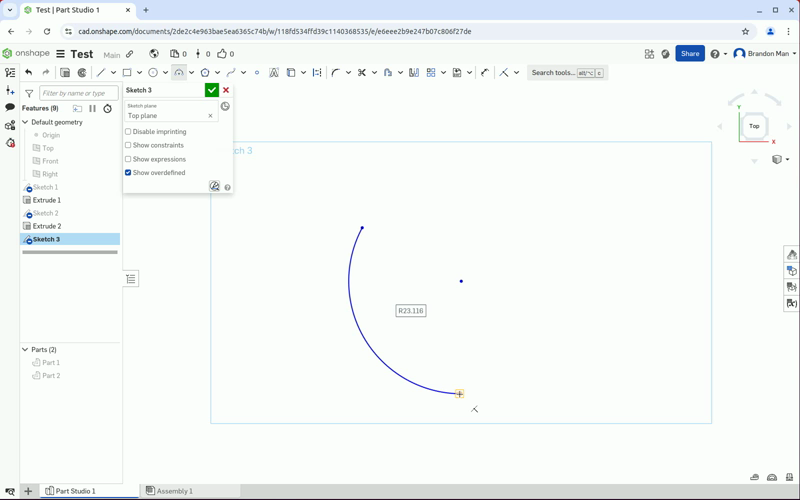
click(459, 393)
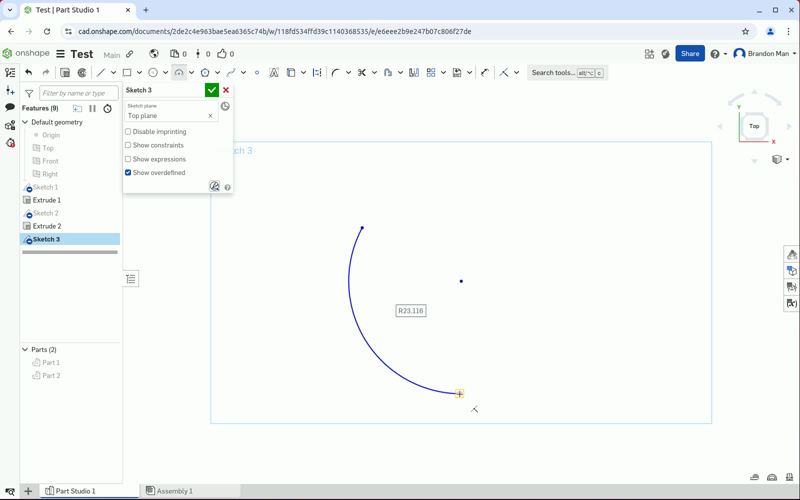
key_down(shift)
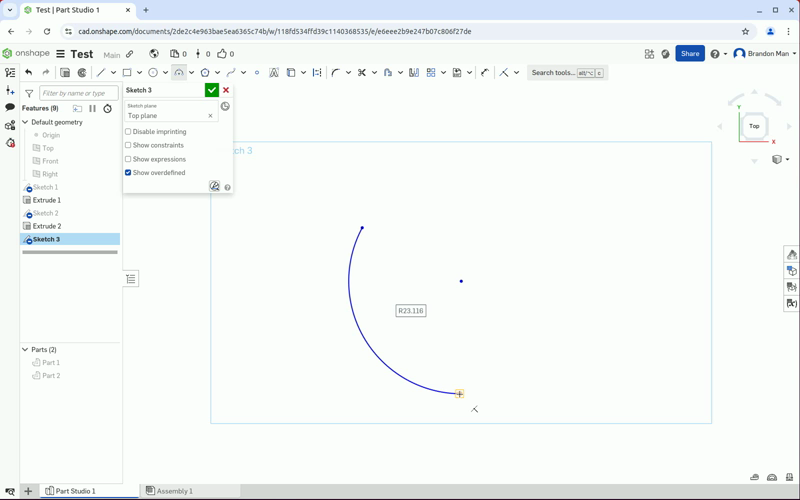
mouse_move(461, 393)
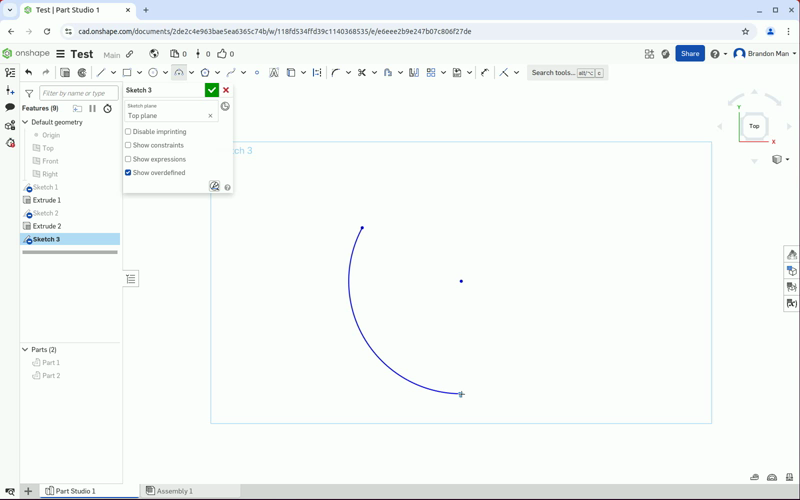
scroll(6)
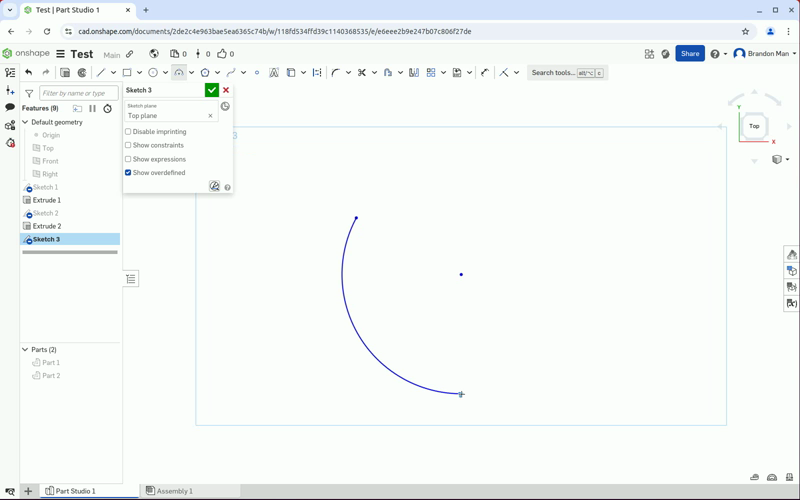
scroll(6)
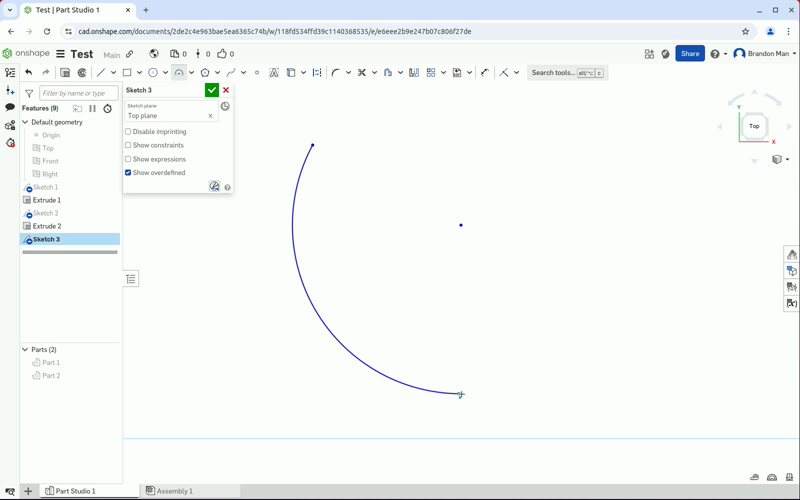
scroll(6)
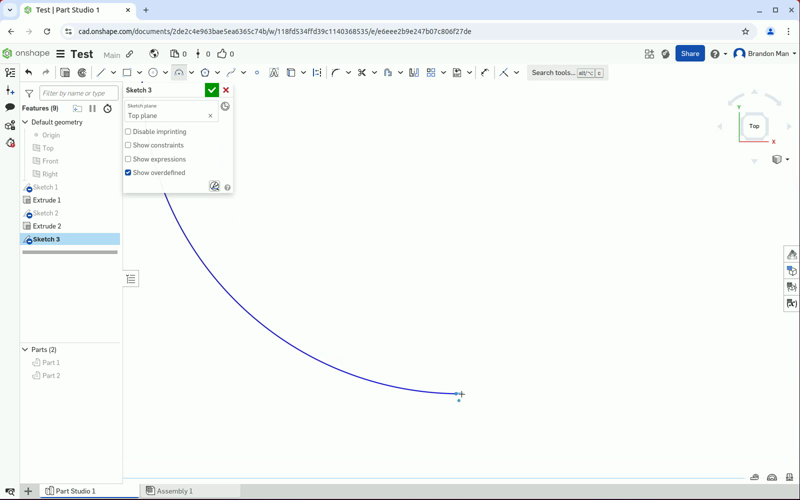
scroll(6)
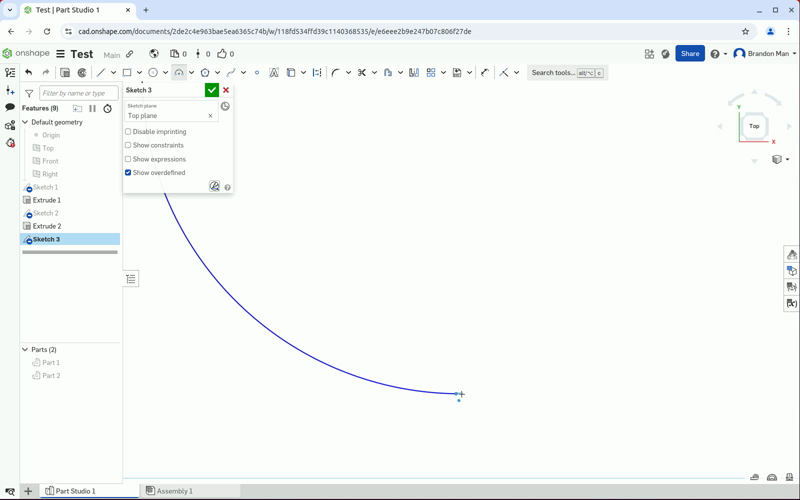
scroll(6)
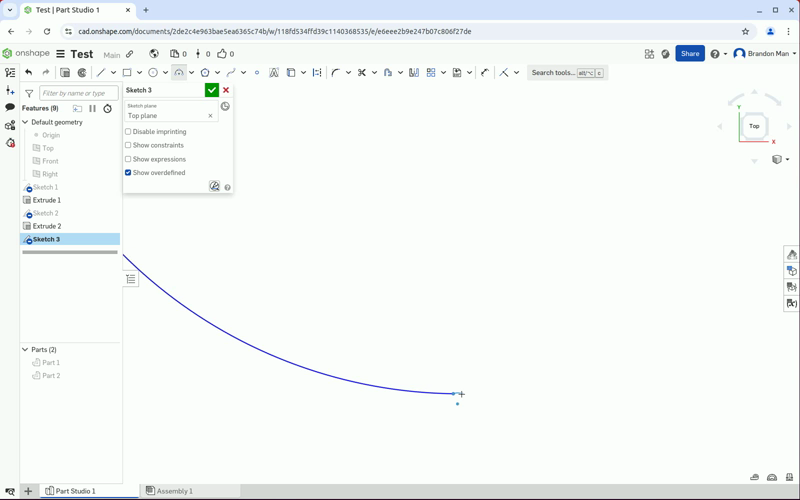
scroll(6)
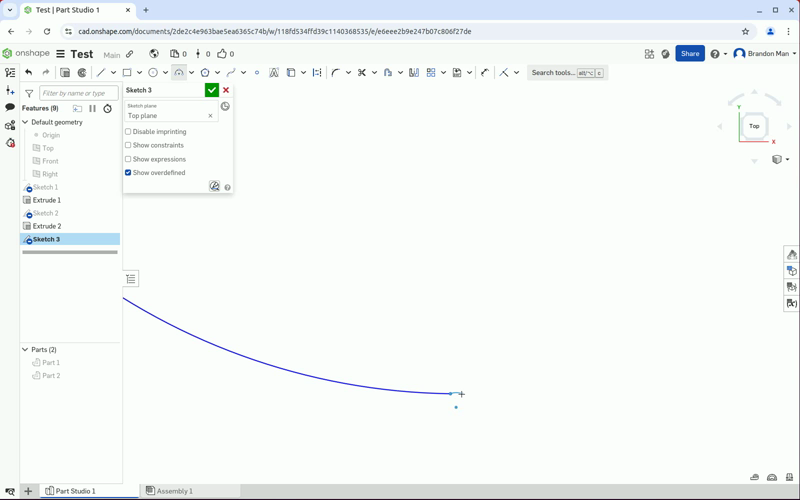
scroll(6)
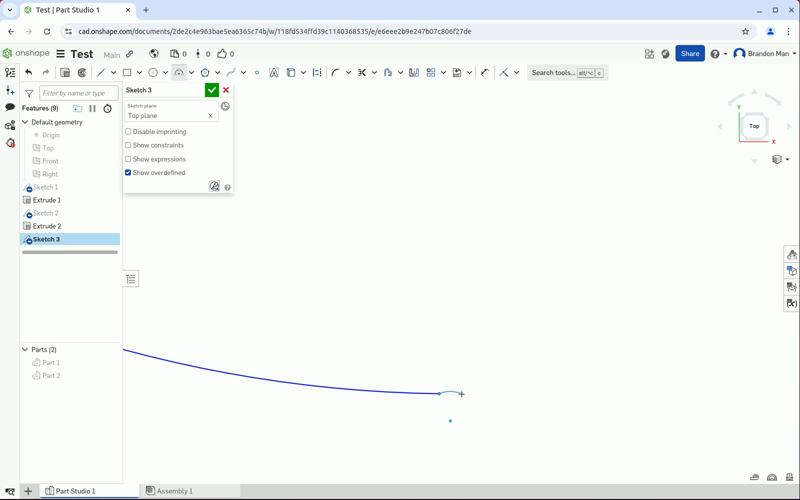
click(461, 393)
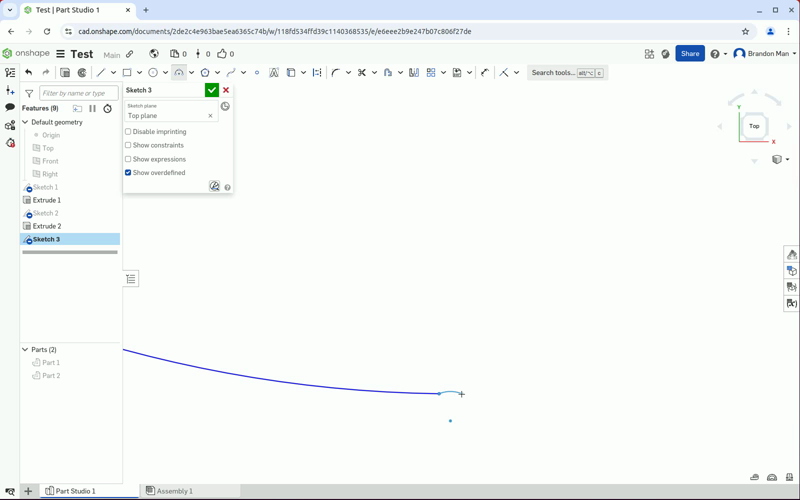
scroll(-6)
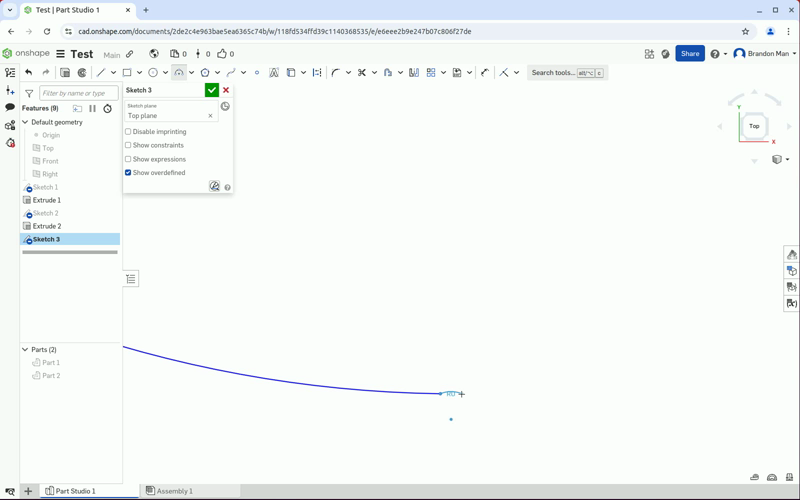
scroll(-6)
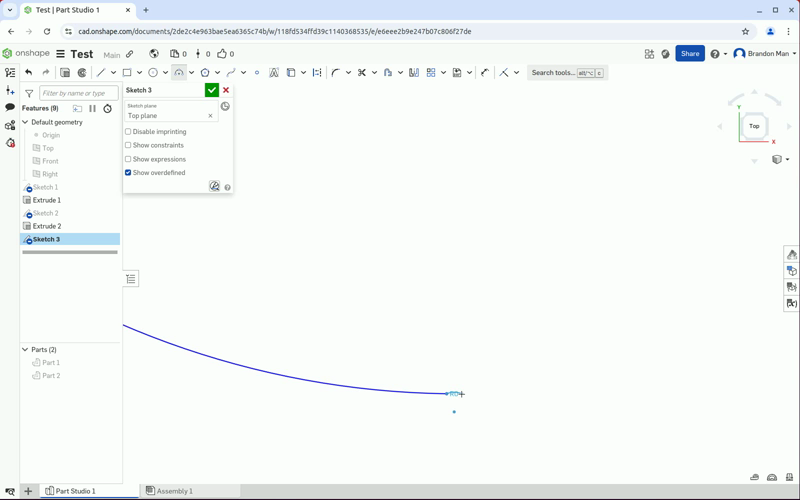
scroll(-6)
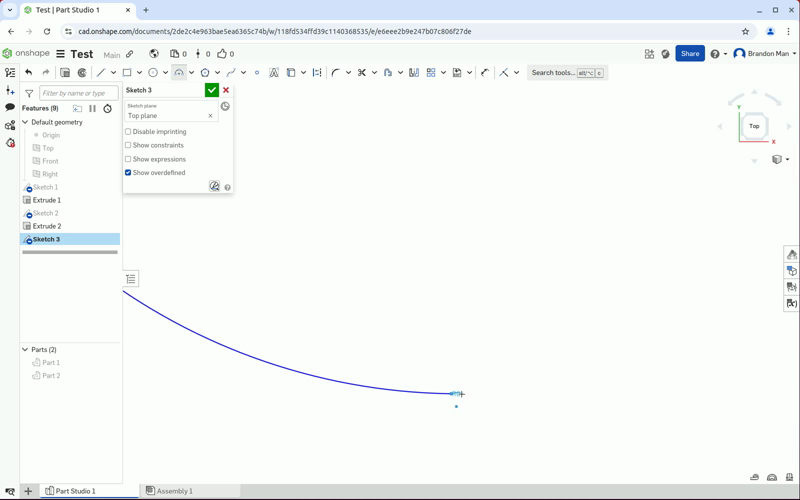
scroll(-6)
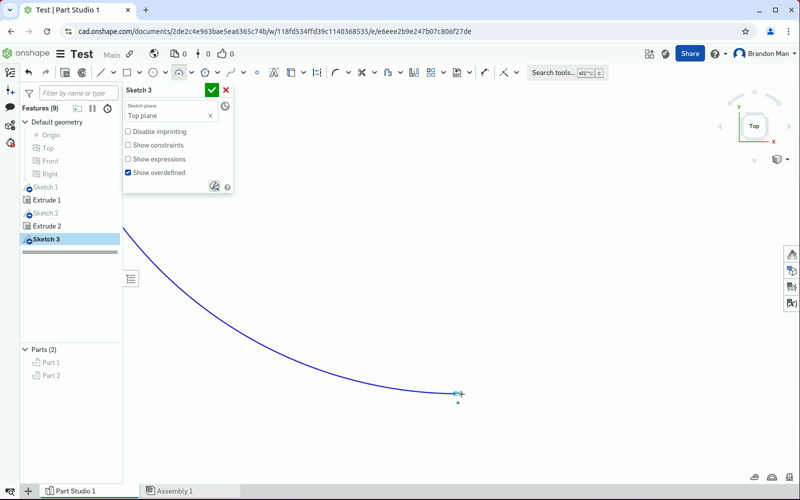
scroll(-6)
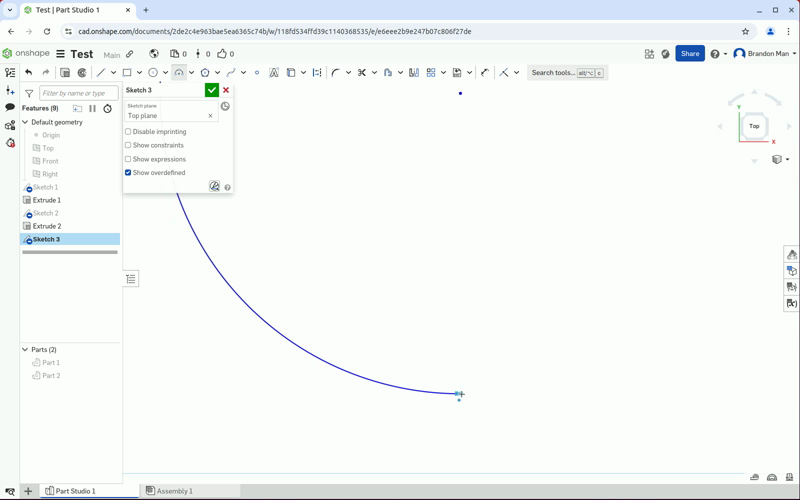
scroll(-6)
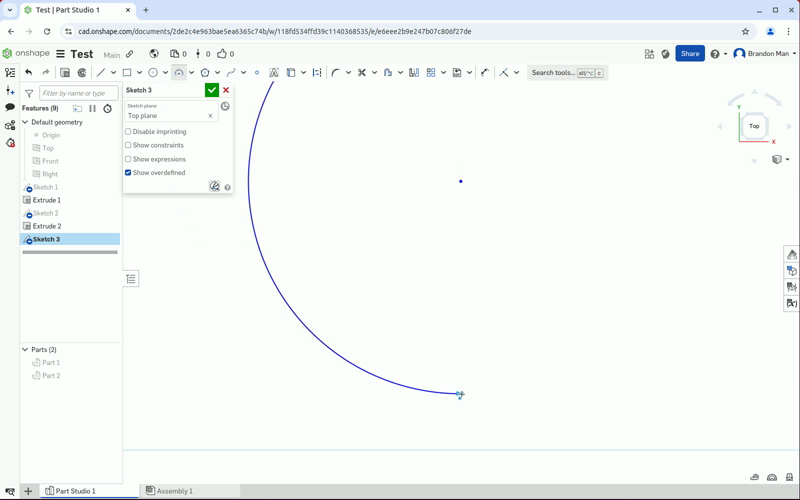
scroll(-6)
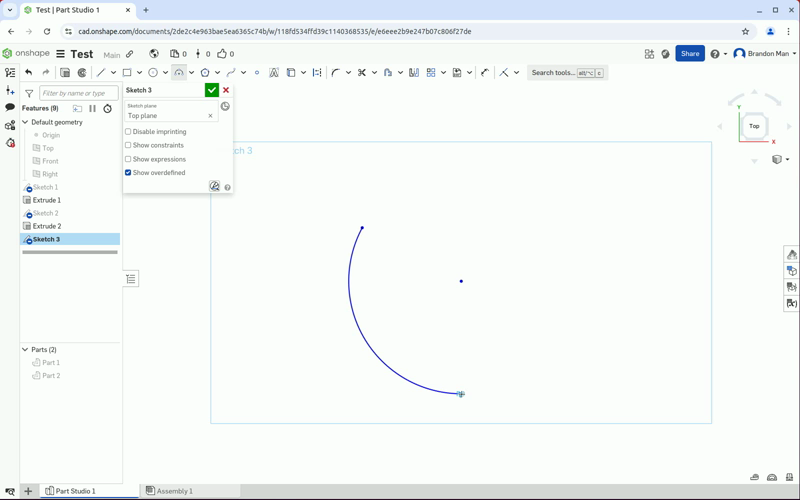
mouse_move(460, 394)
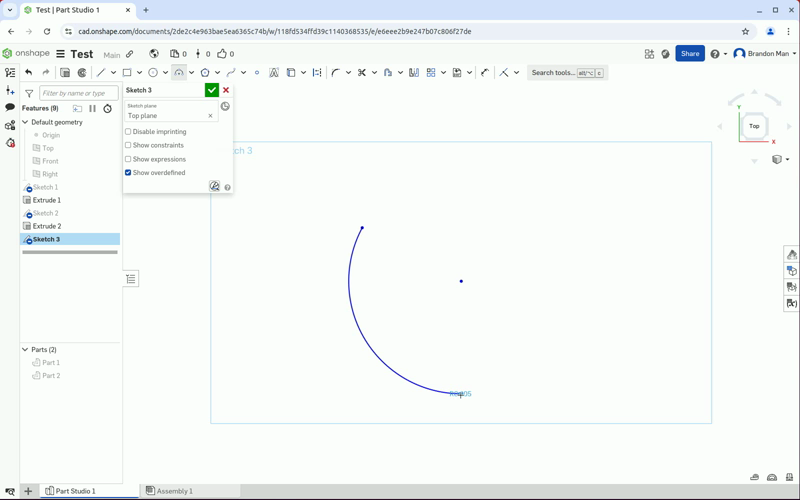
scroll(6)
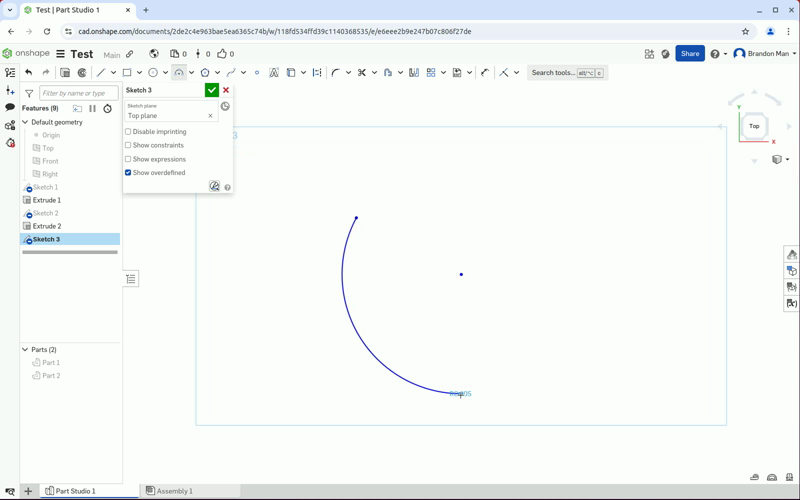
scroll(6)
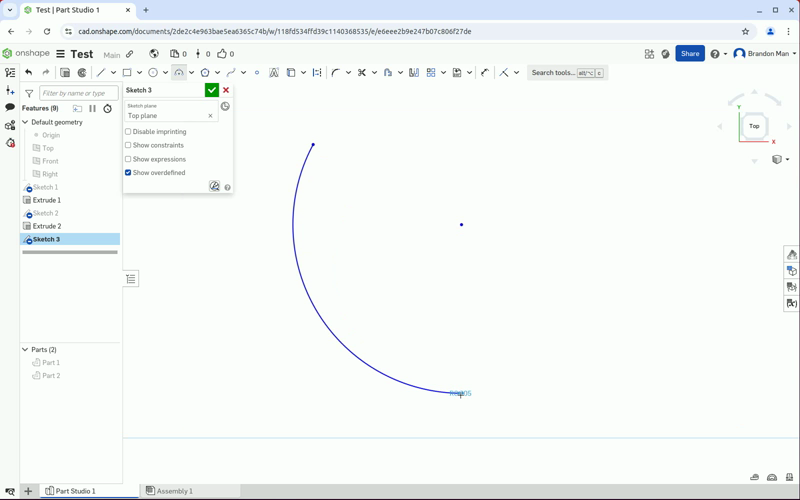
scroll(6)
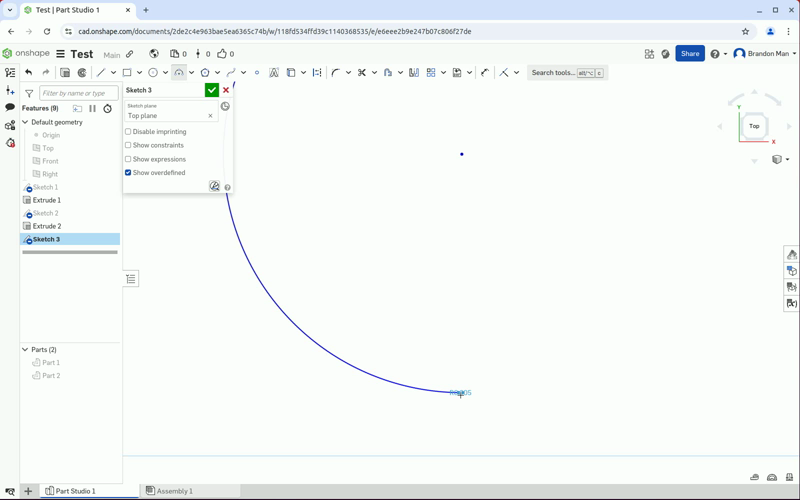
scroll(6)
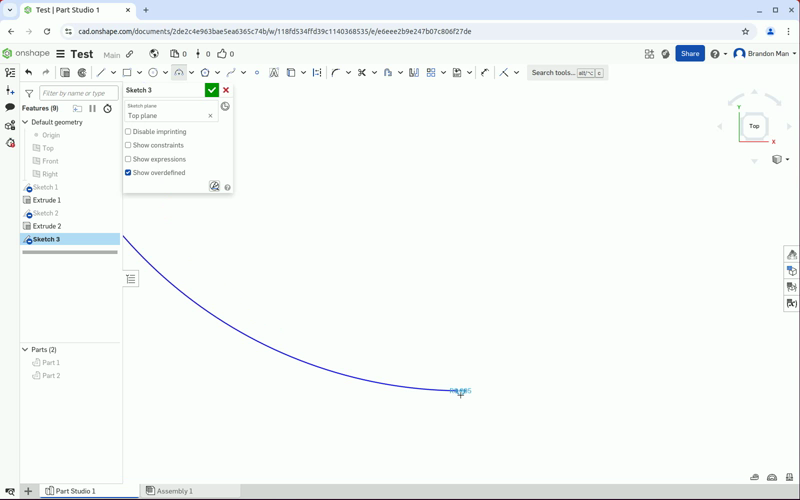
scroll(6)
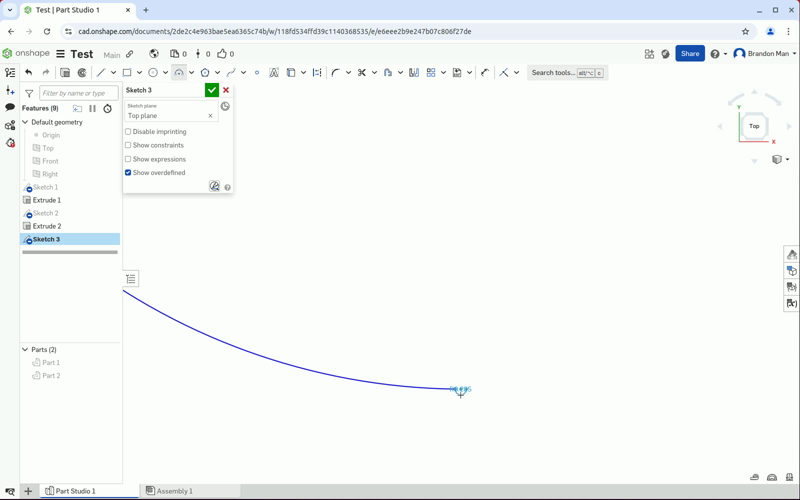
scroll(6)
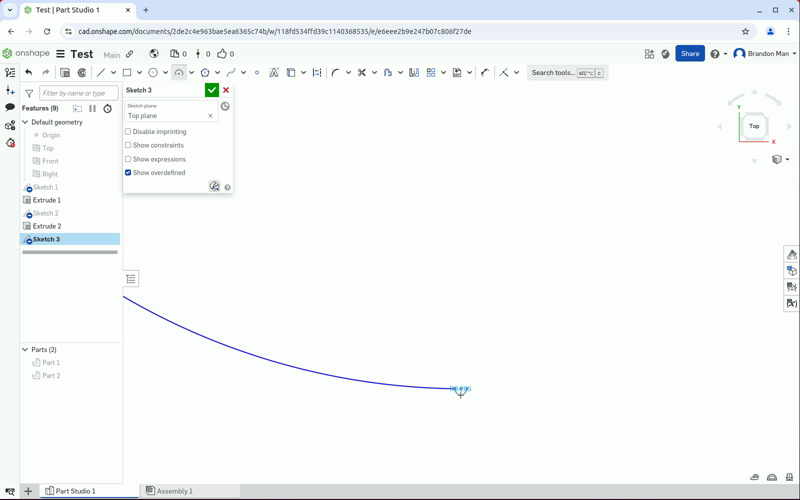
scroll(6)
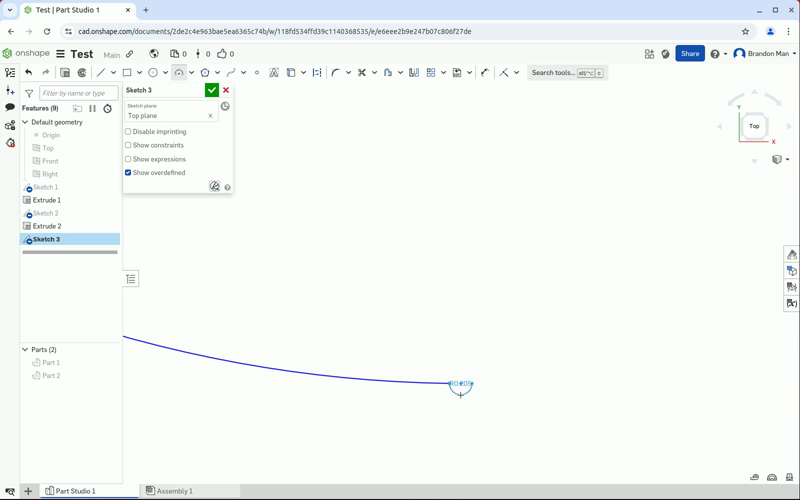
click(460, 394)
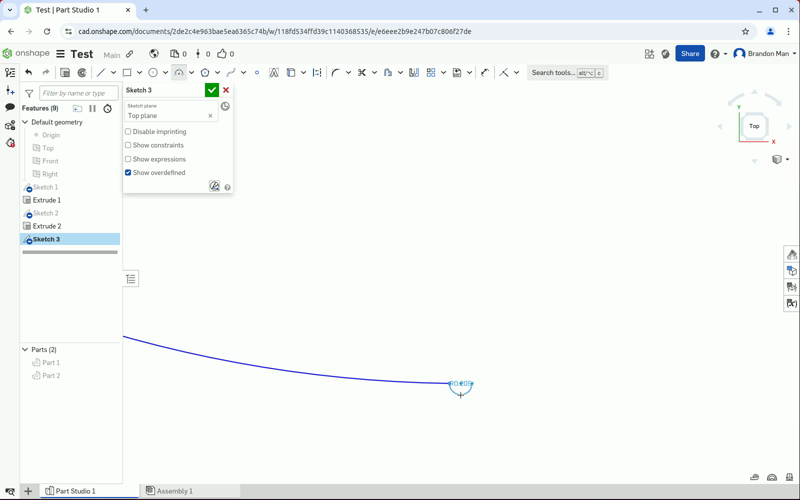
scroll(-6)
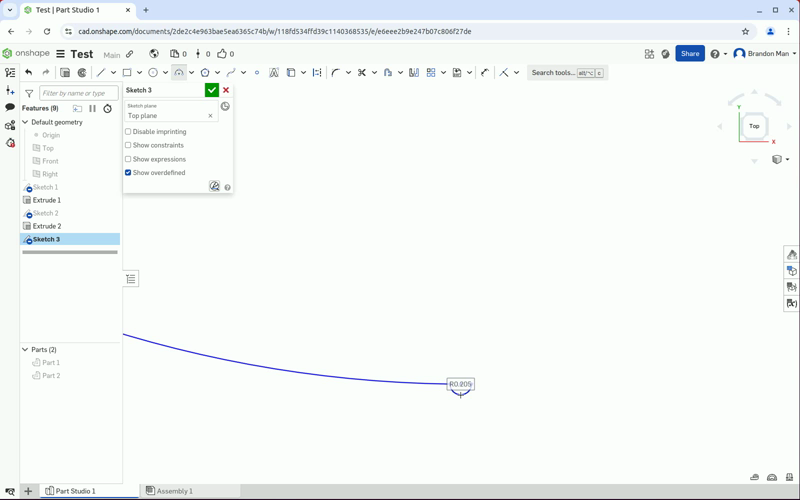
scroll(-6)
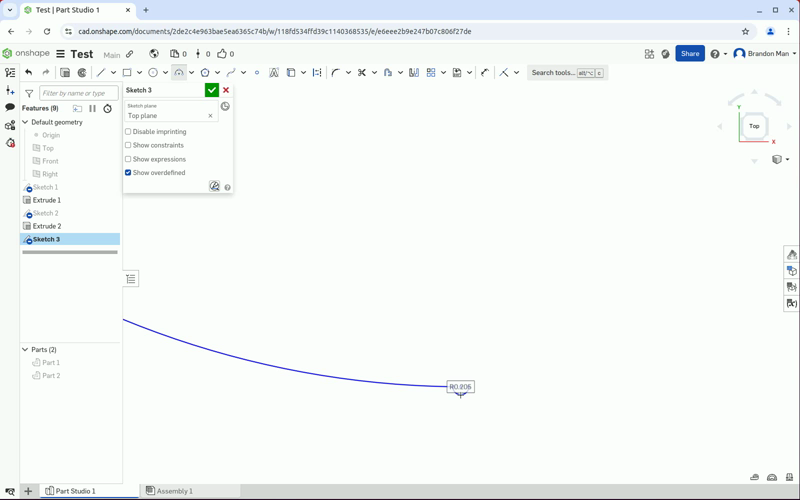
scroll(-6)
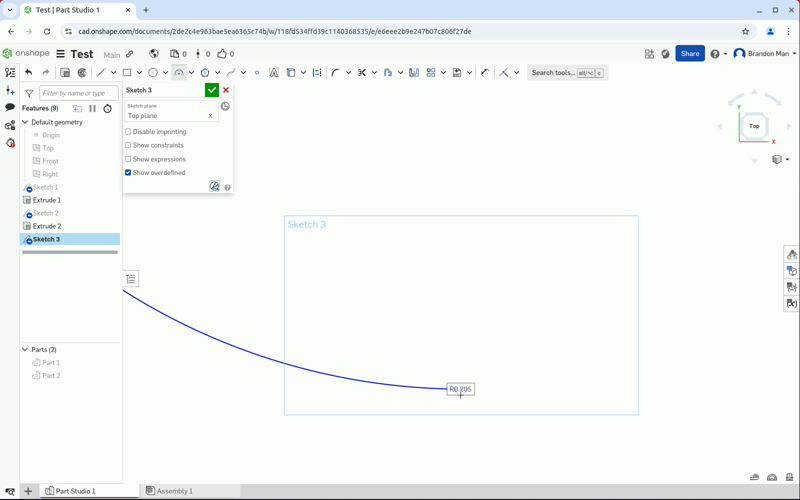
scroll(-6)
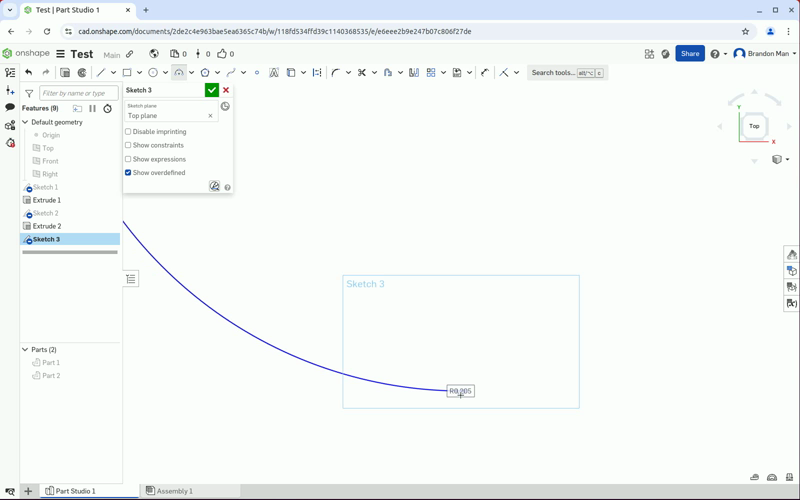
scroll(-6)
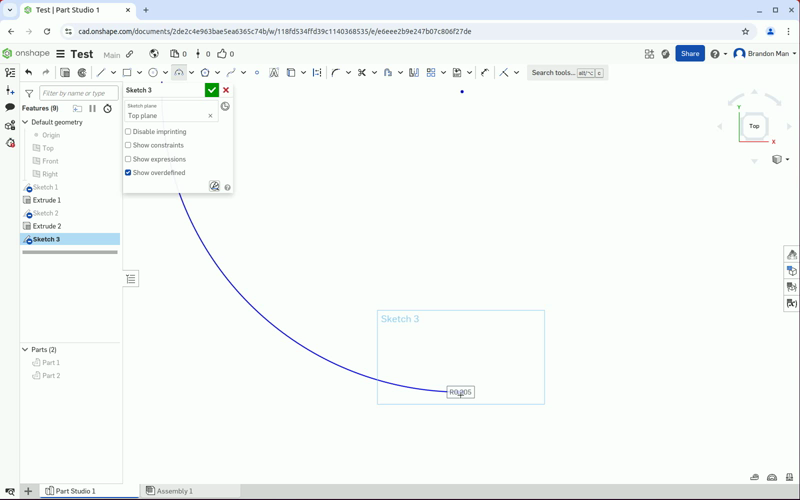
scroll(-6)
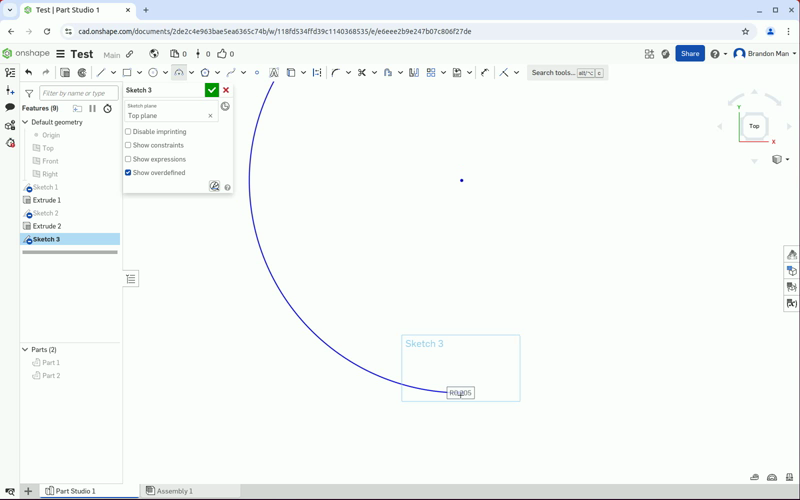
scroll(-6)
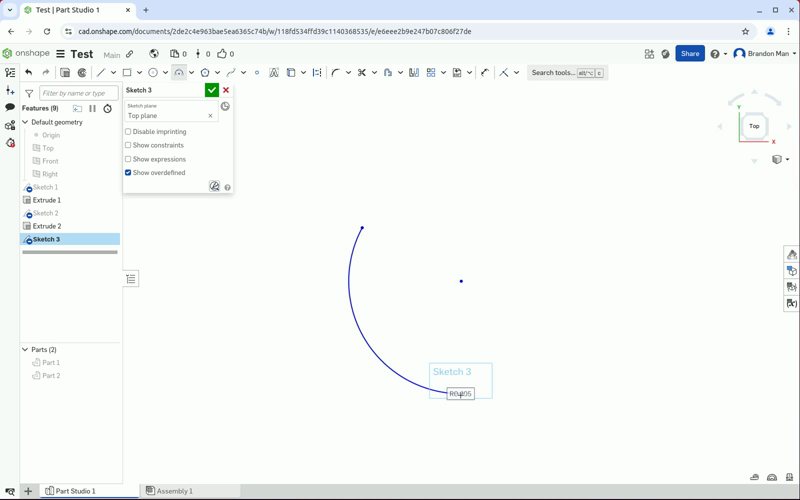
key_up(shift)
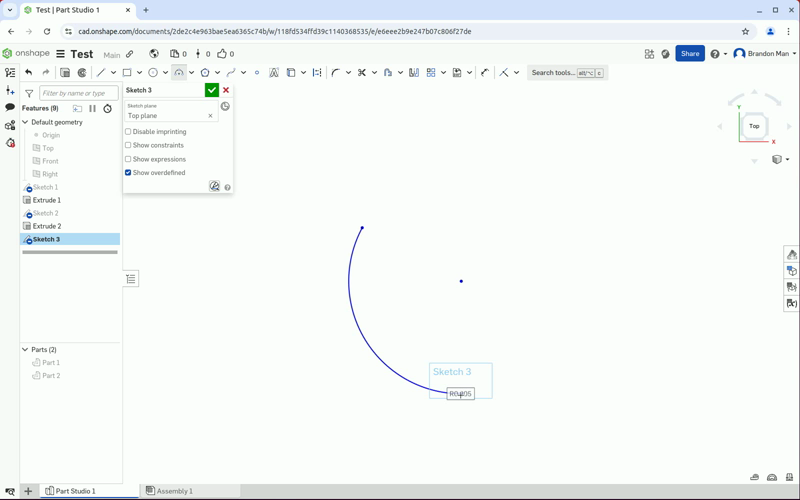
mouse_move(461, 393)
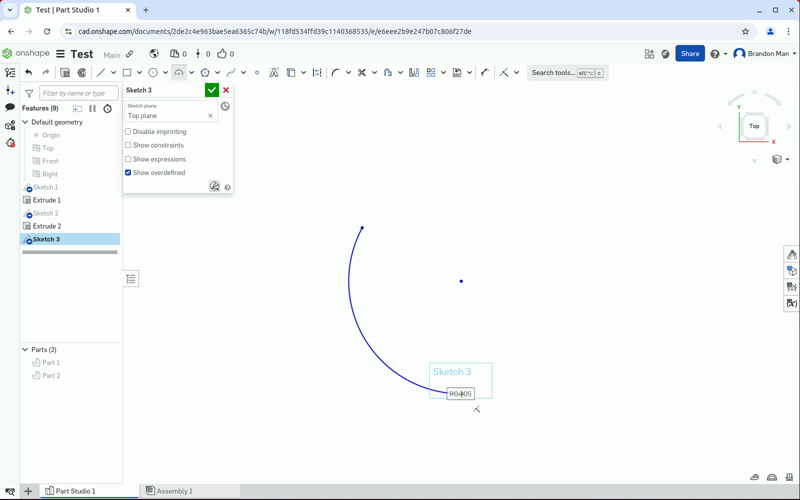
scroll(6)
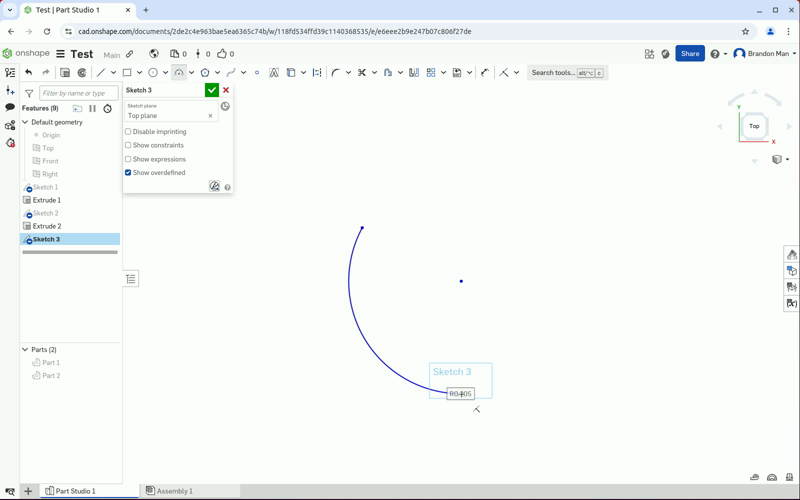
scroll(6)
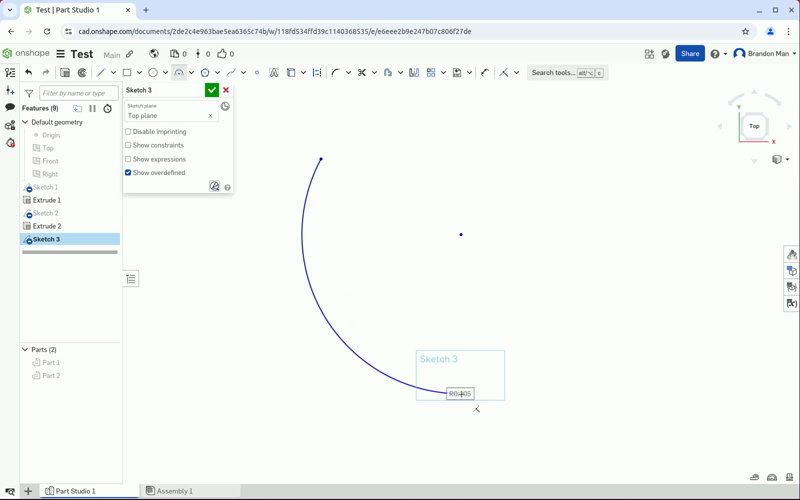
scroll(6)
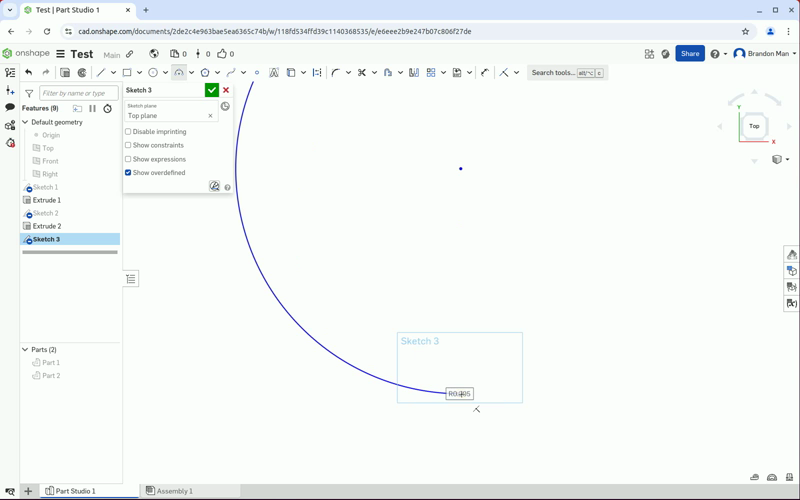
scroll(6)
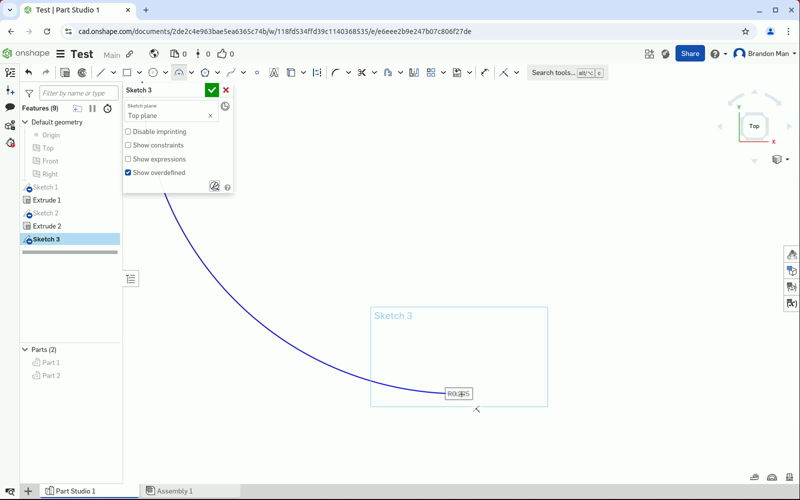
scroll(6)
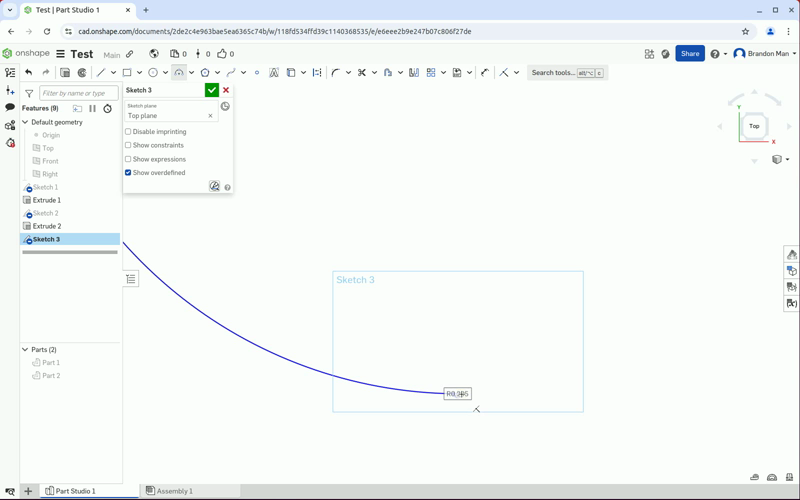
scroll(6)
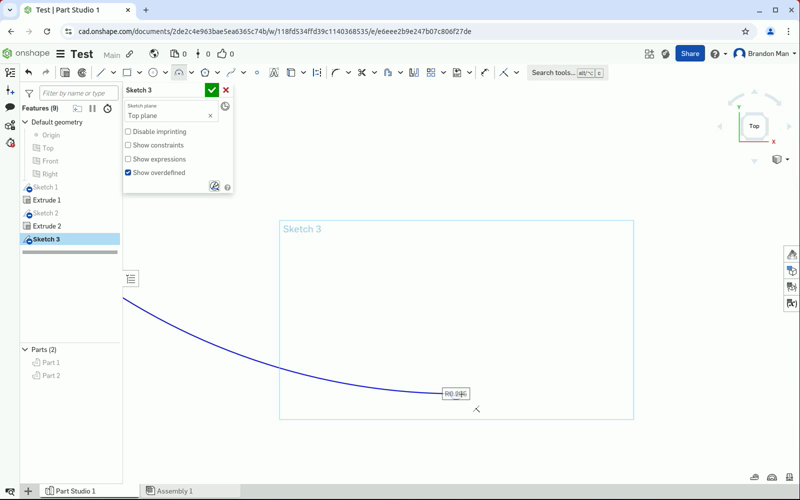
scroll(6)
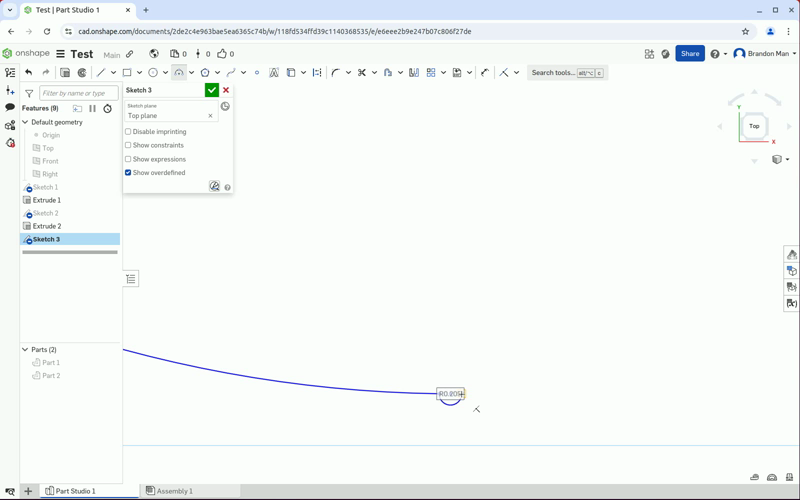
click(461, 393)
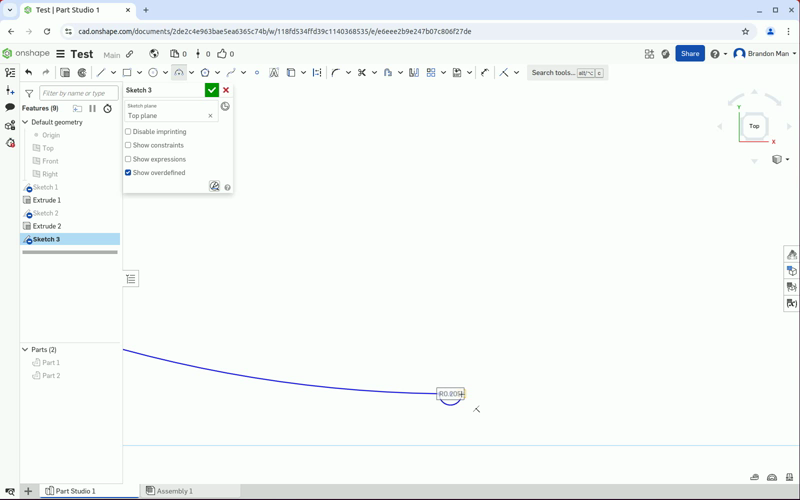
scroll(-6)
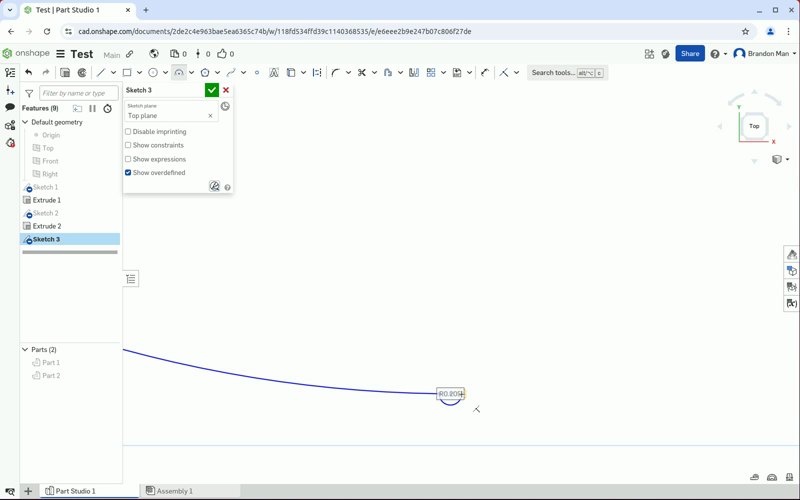
scroll(-6)
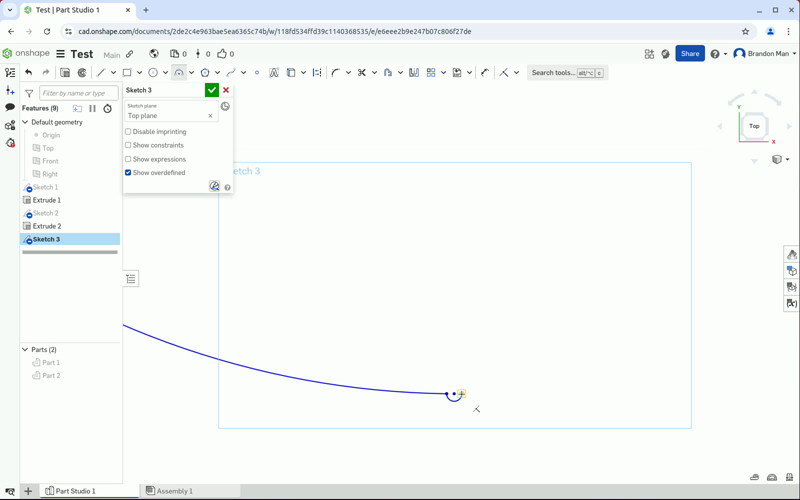
scroll(-6)
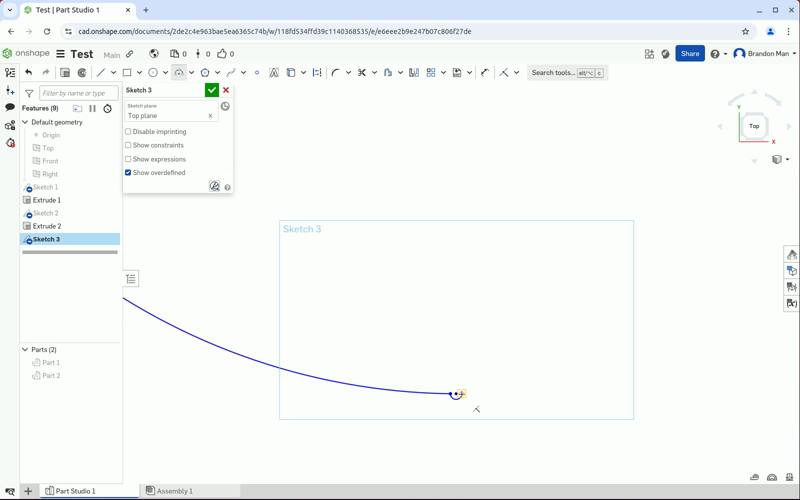
scroll(-6)
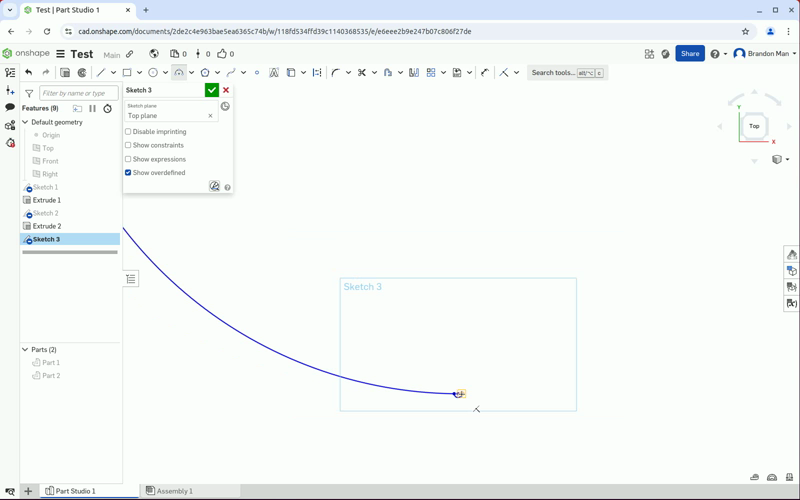
scroll(-6)
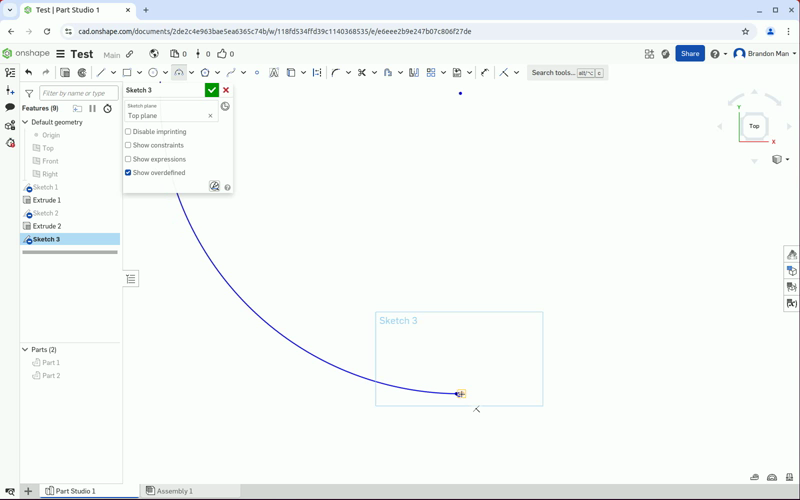
scroll(-6)
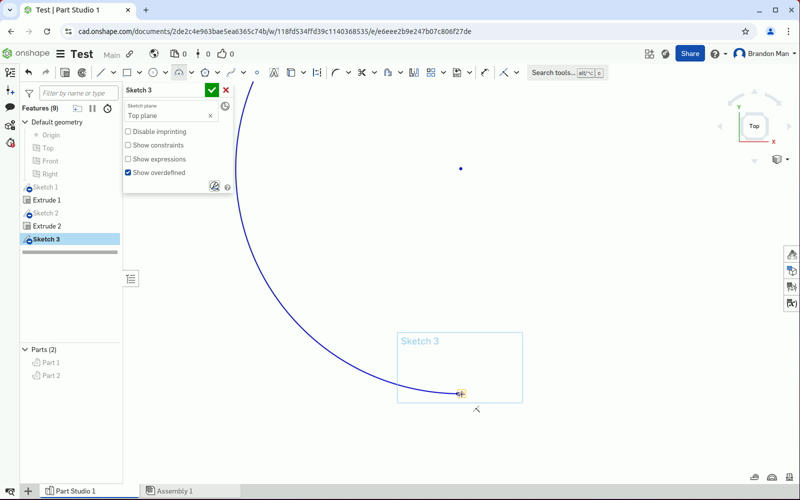
scroll(-6)
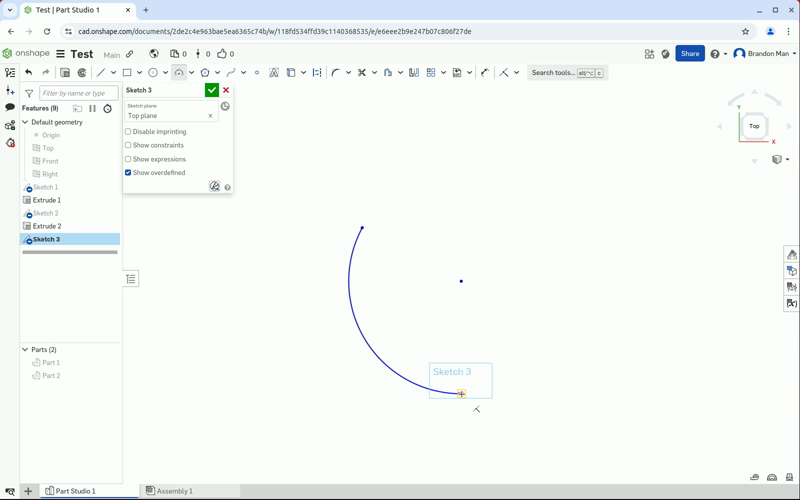
key_down(shift)
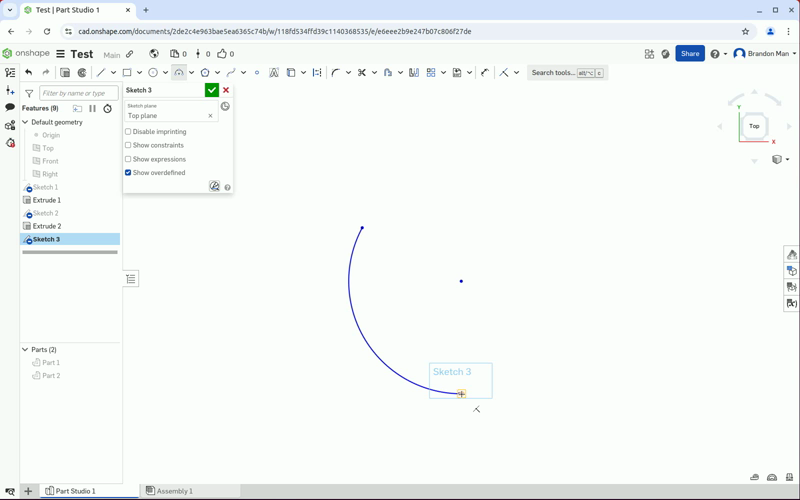
mouse_move(558, 227)
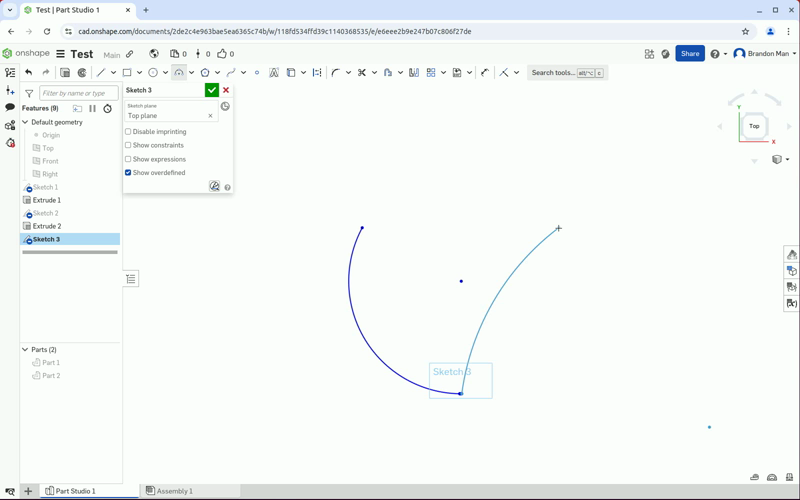
click(558, 227)
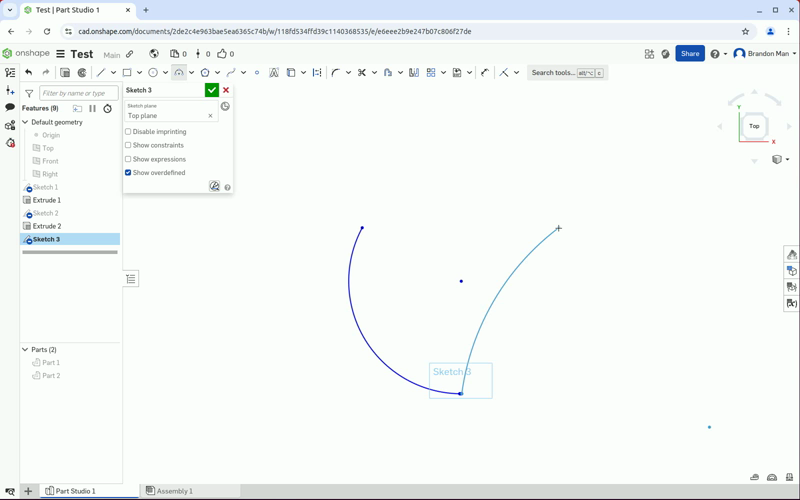
mouse_move(557, 338)
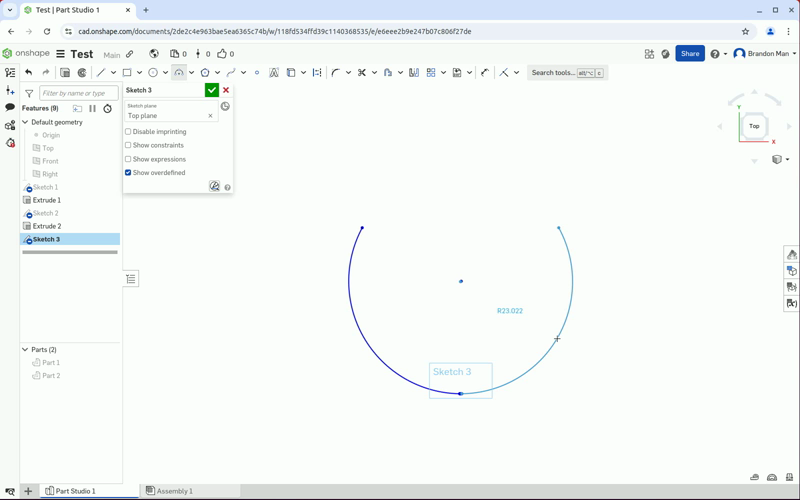
click(557, 338)
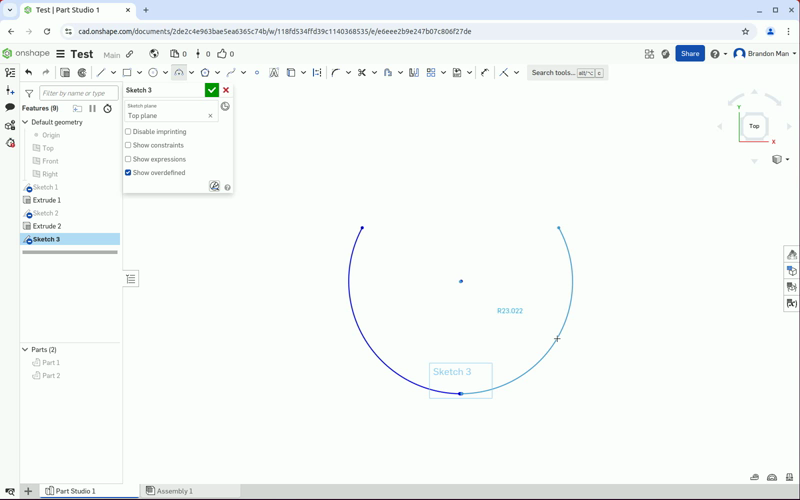
key_up(shift)
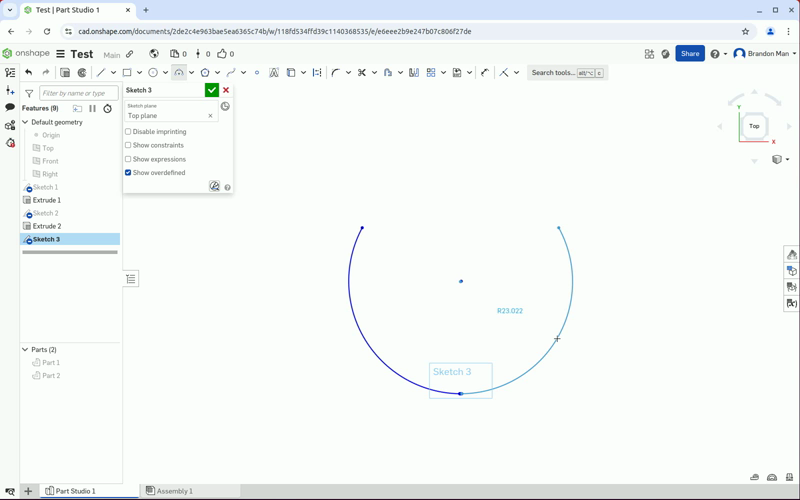
mouse_move(558, 227)
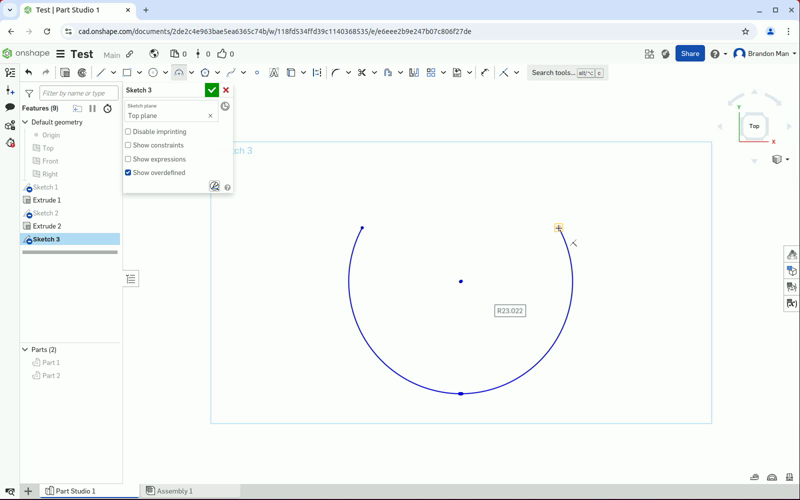
click(558, 227)
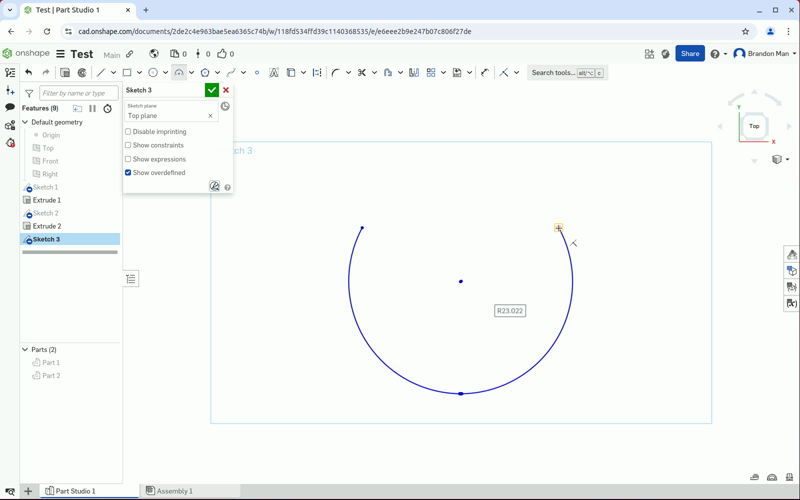
key_down(shift)
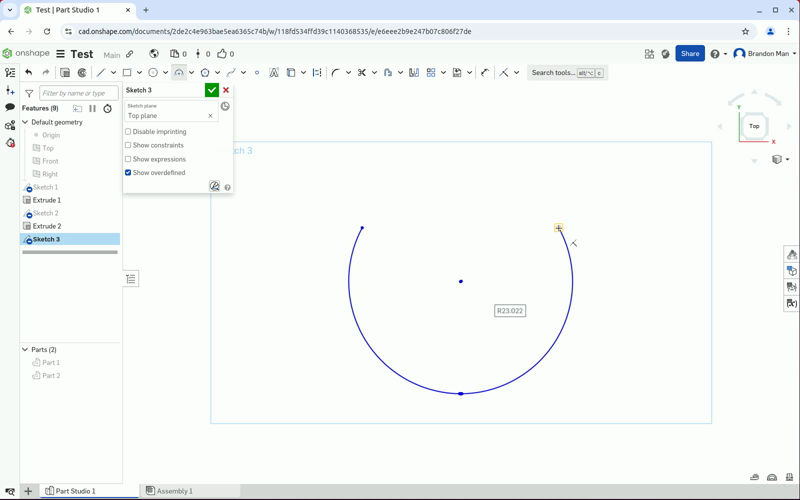
mouse_move(556, 225)
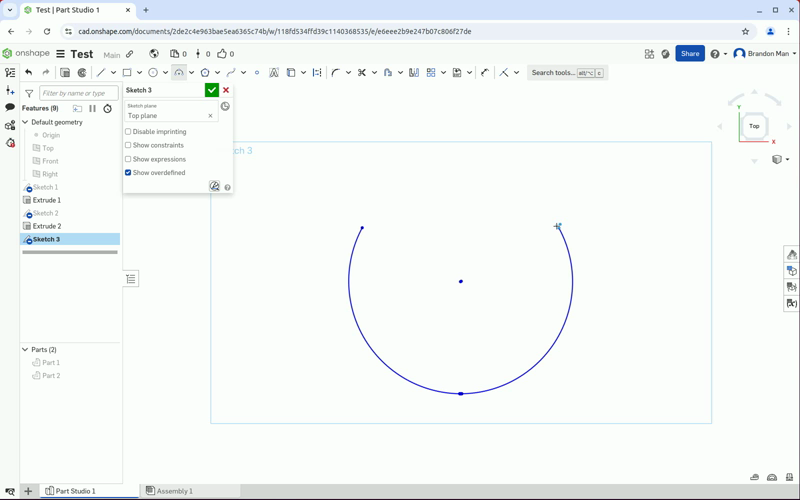
scroll(6)
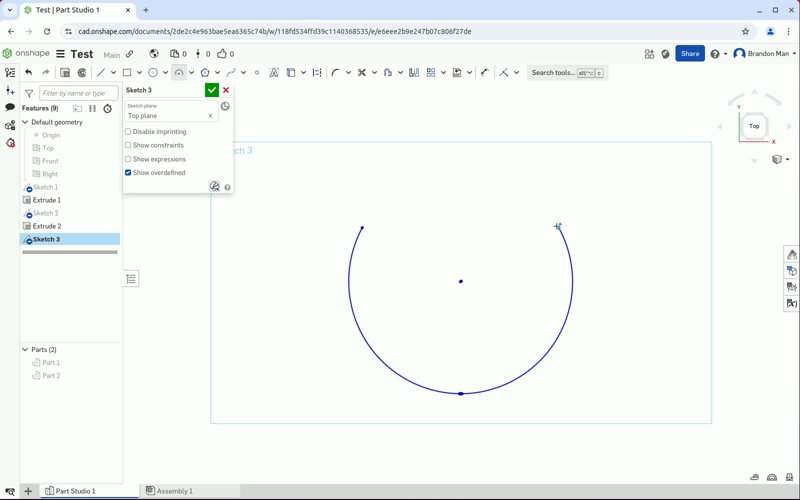
scroll(6)
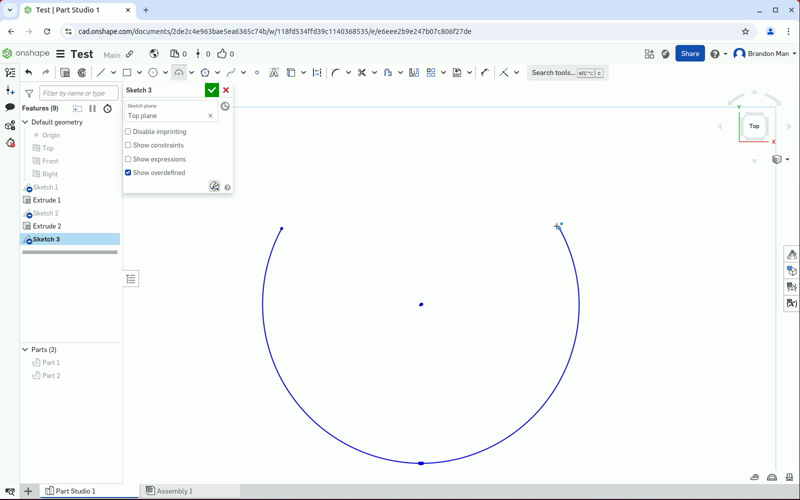
scroll(6)
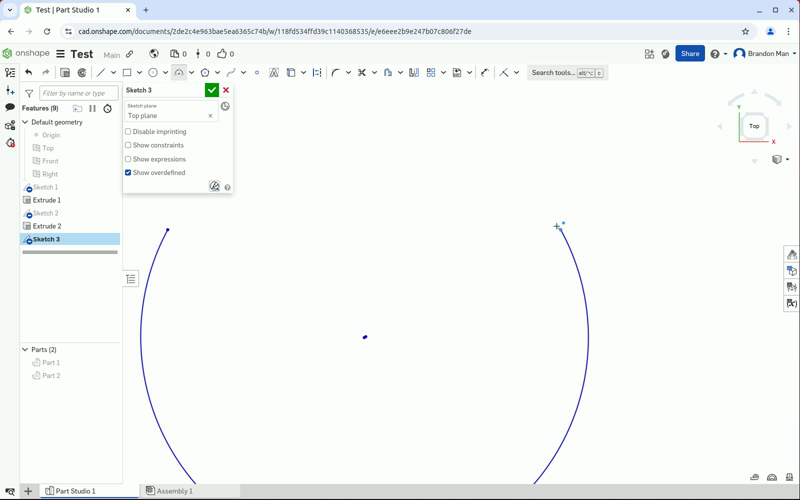
scroll(6)
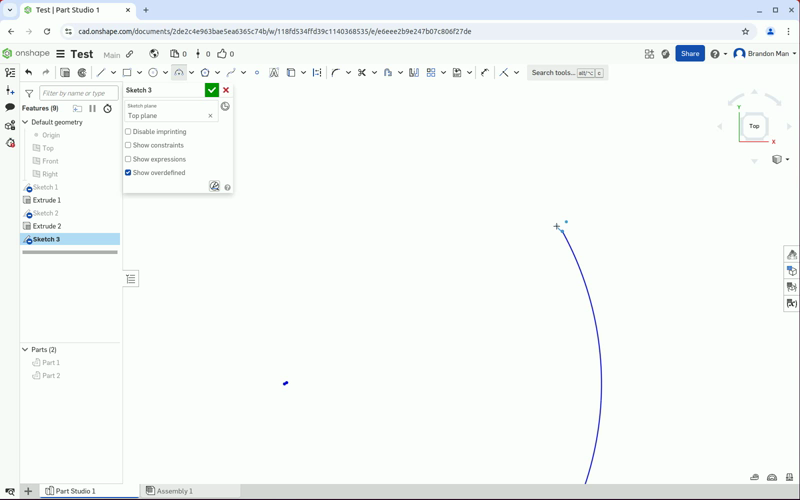
scroll(6)
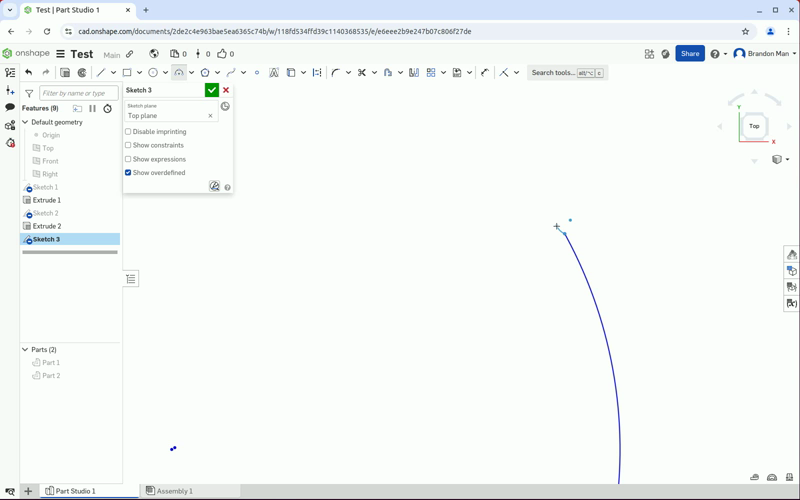
scroll(6)
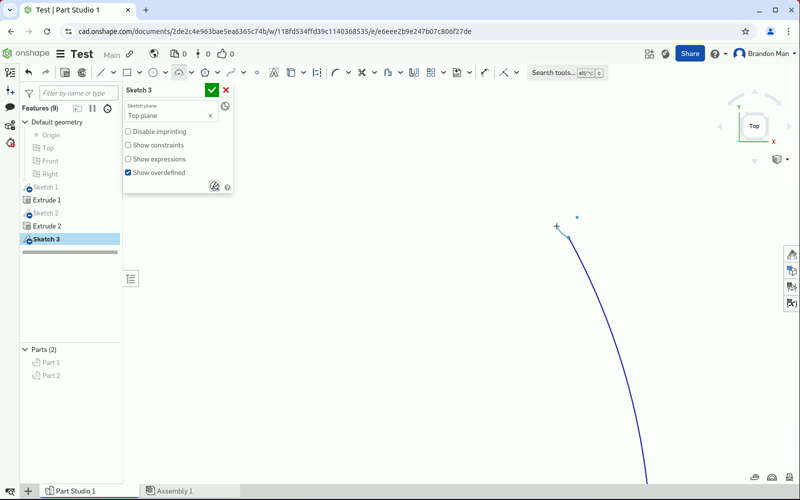
scroll(6)
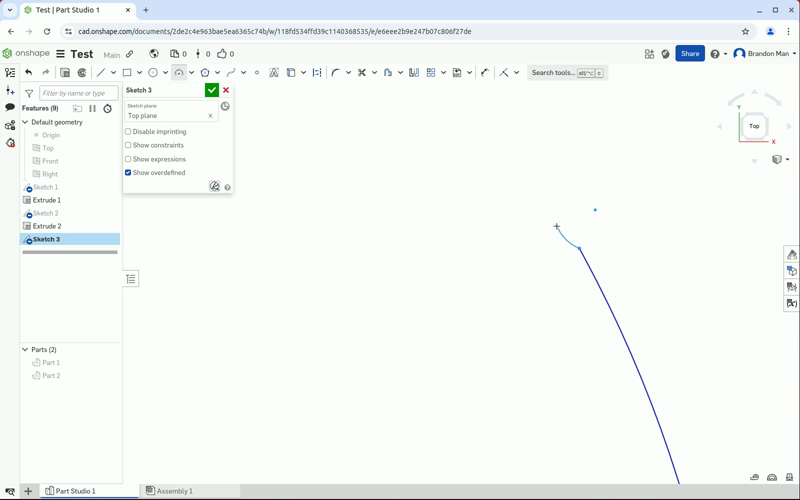
click(556, 225)
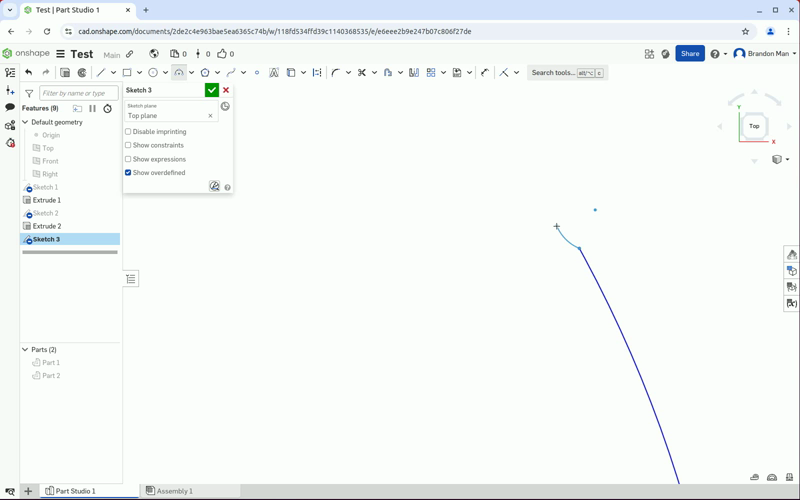
scroll(-6)
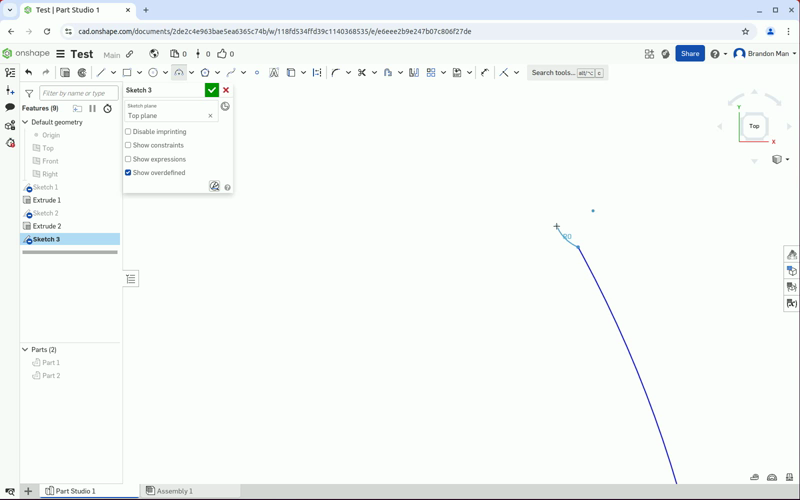
scroll(-6)
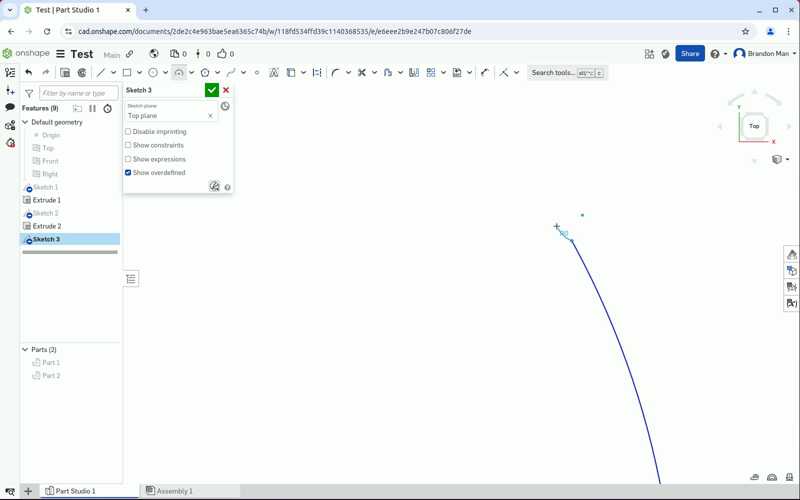
scroll(-6)
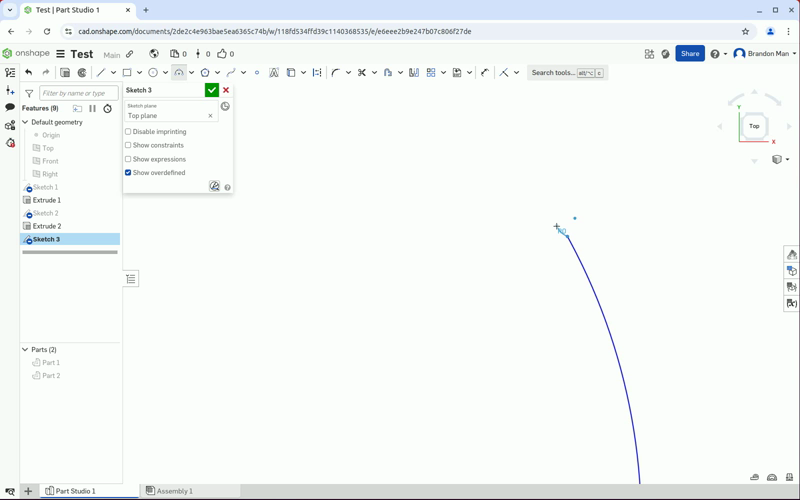
scroll(-6)
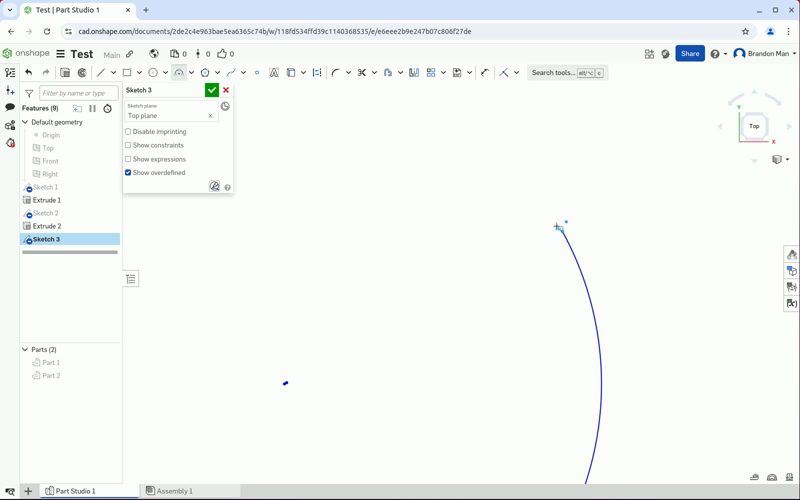
scroll(-6)
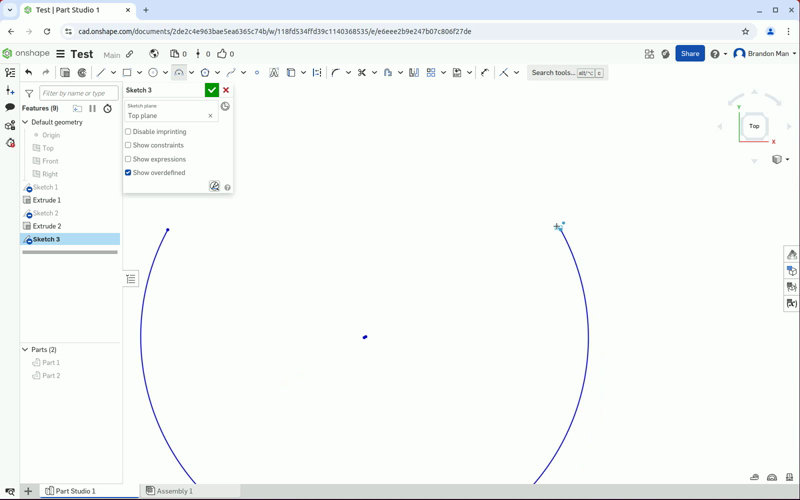
scroll(-6)
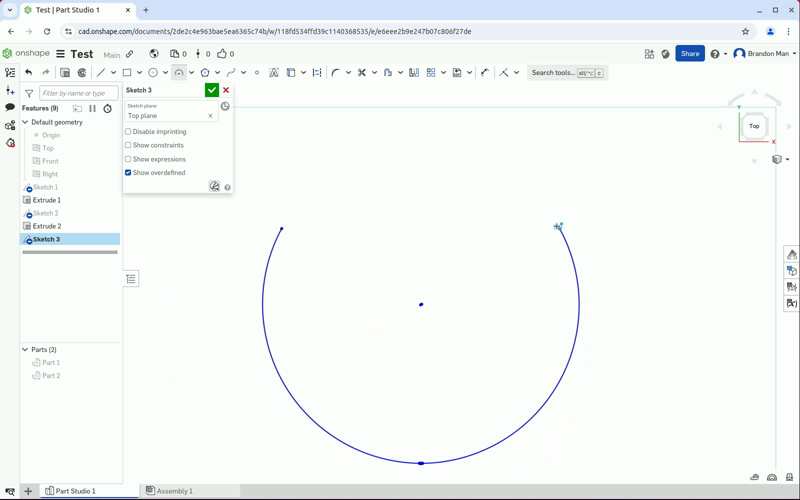
scroll(-6)
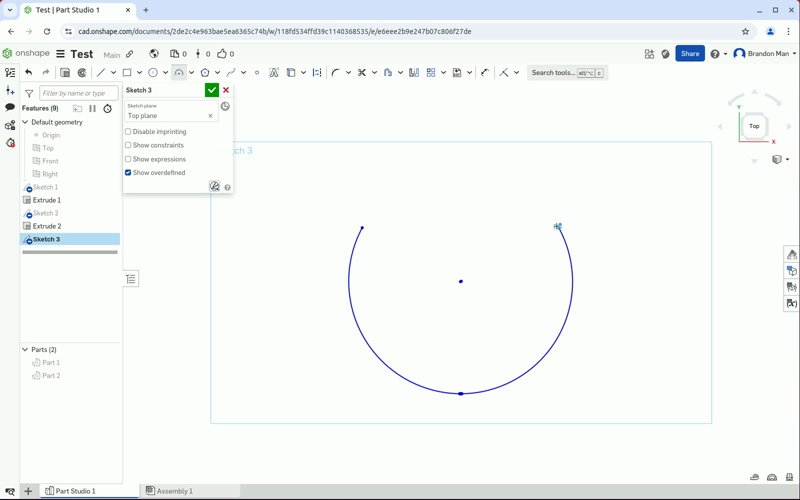
mouse_move(556, 228)
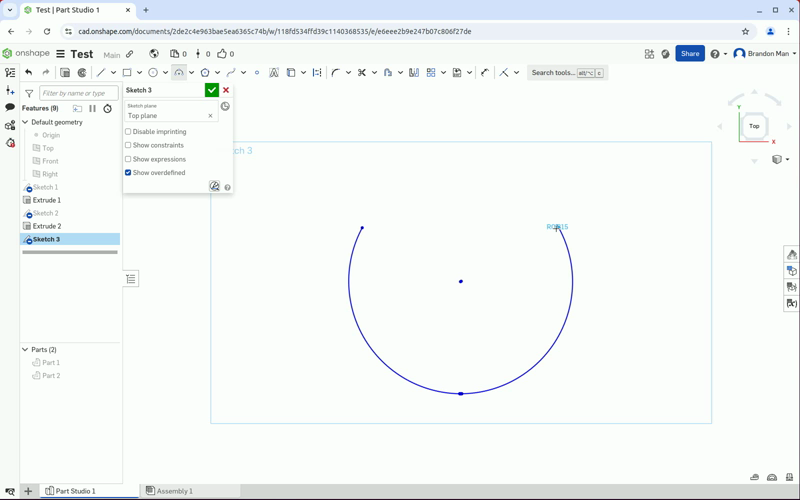
scroll(6)
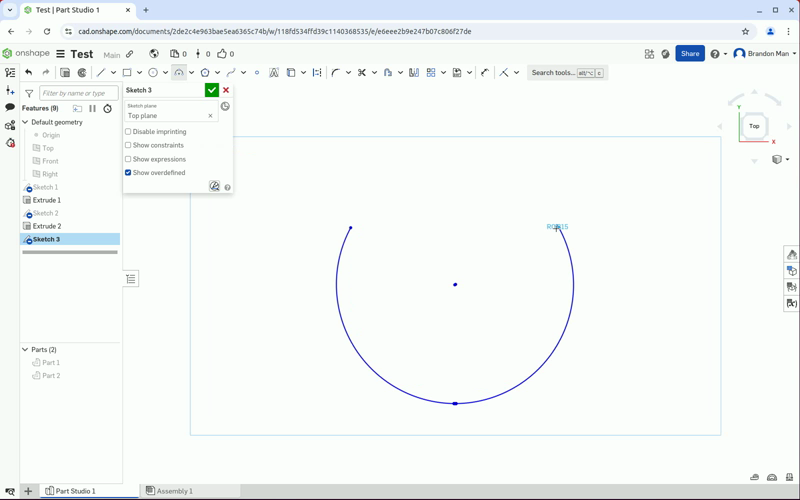
scroll(6)
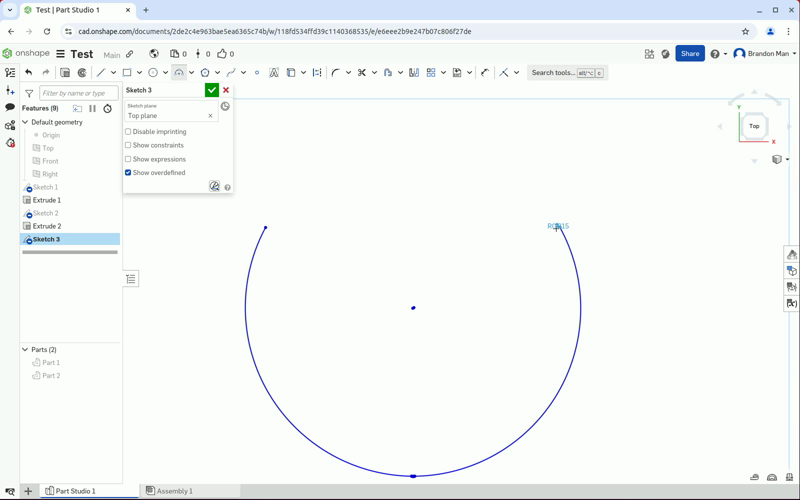
scroll(6)
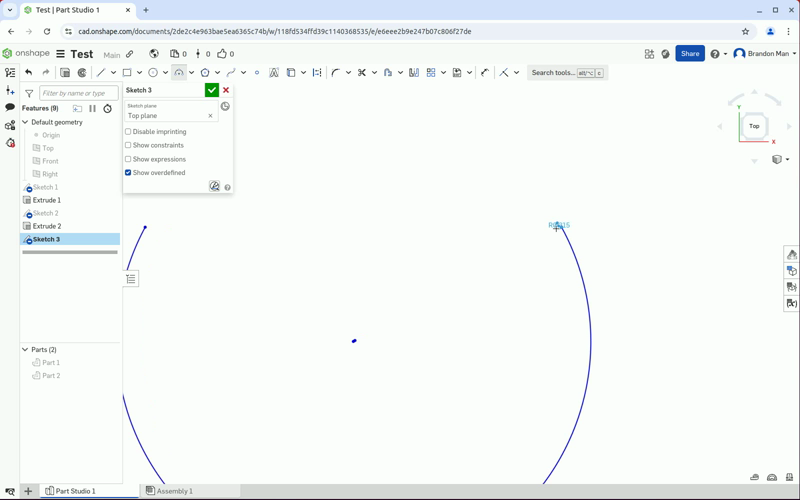
scroll(6)
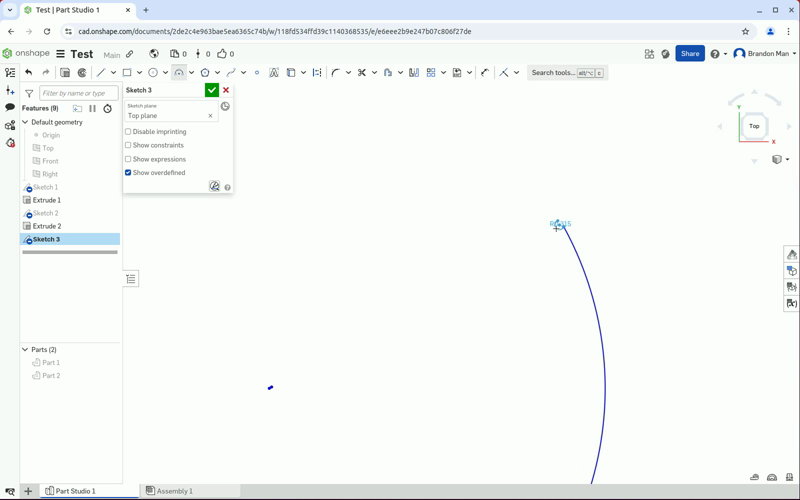
scroll(6)
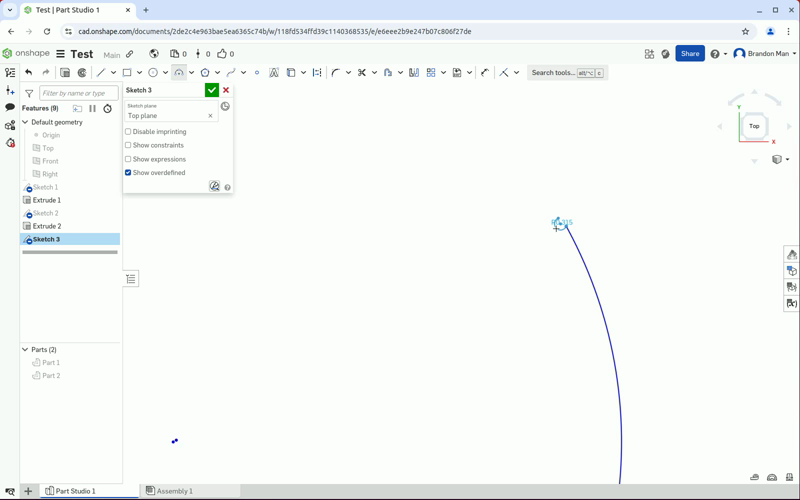
scroll(6)
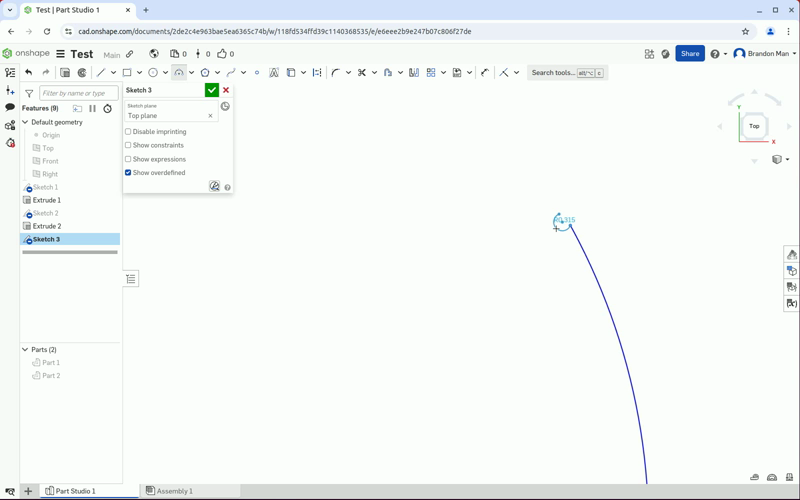
scroll(6)
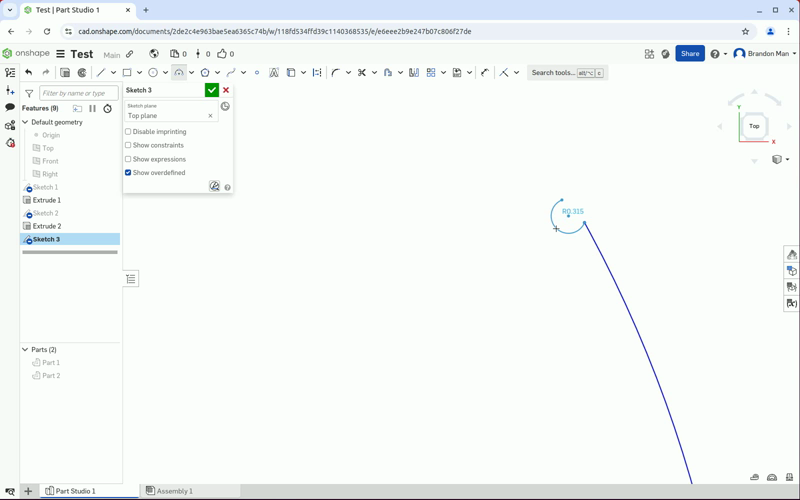
click(556, 228)
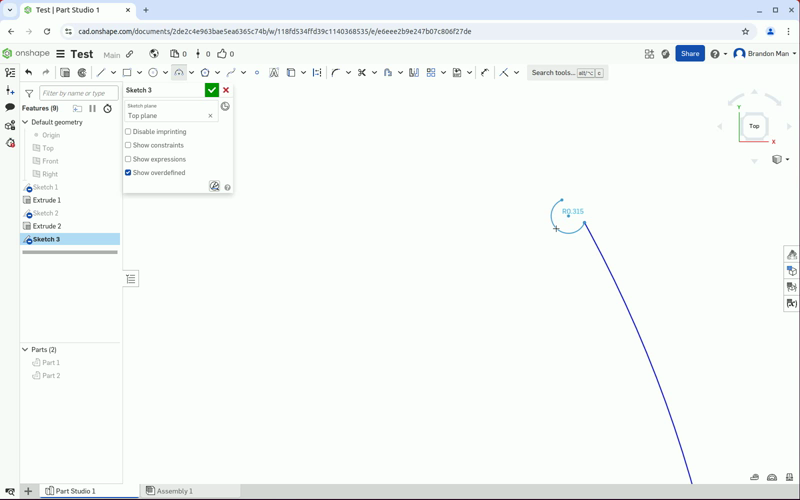
scroll(-6)
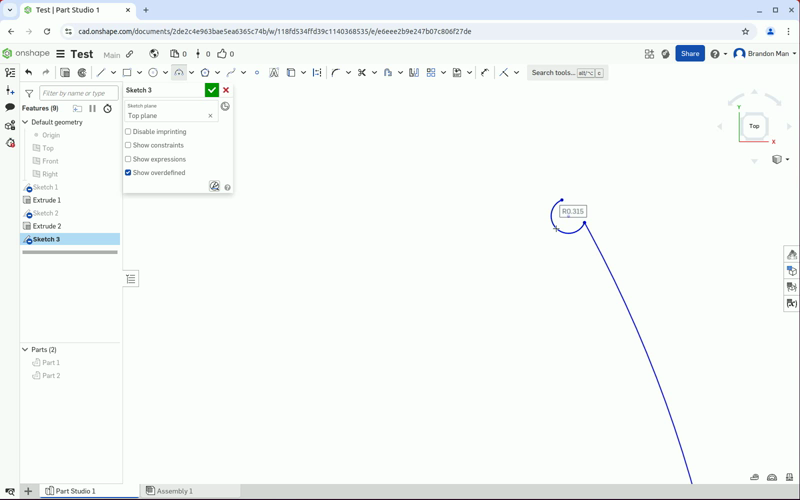
scroll(-6)
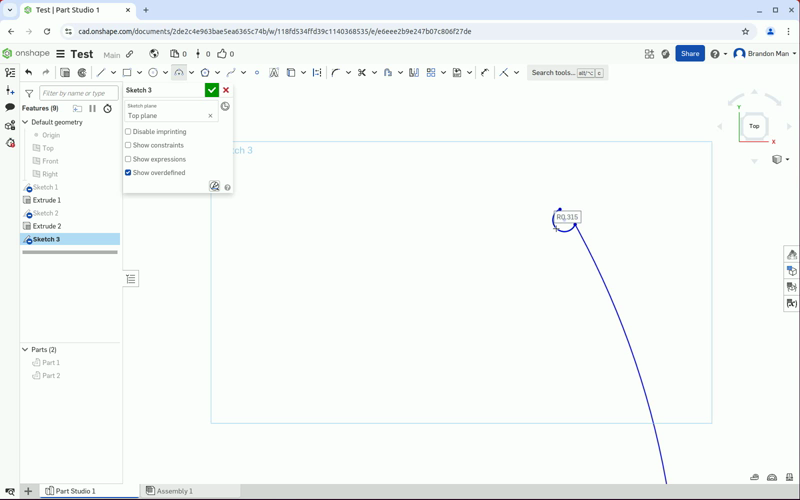
scroll(-6)
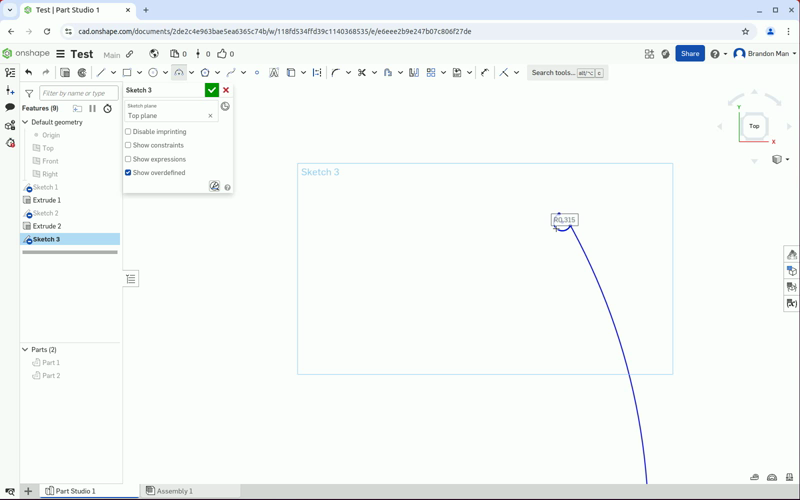
scroll(-6)
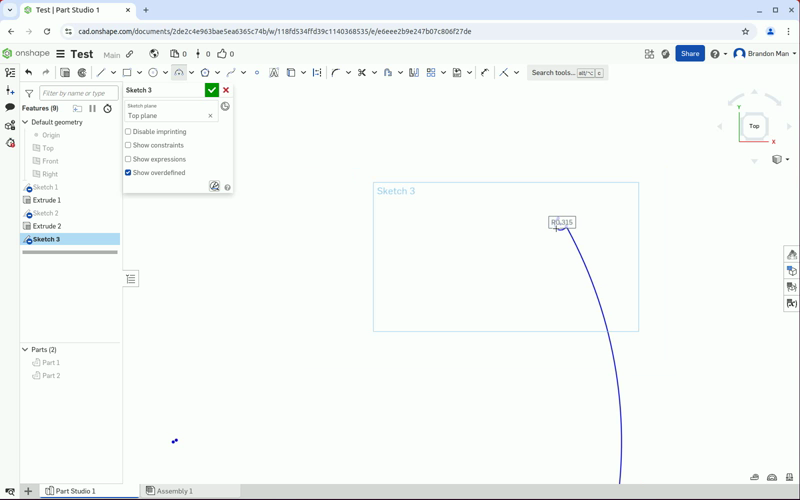
scroll(-6)
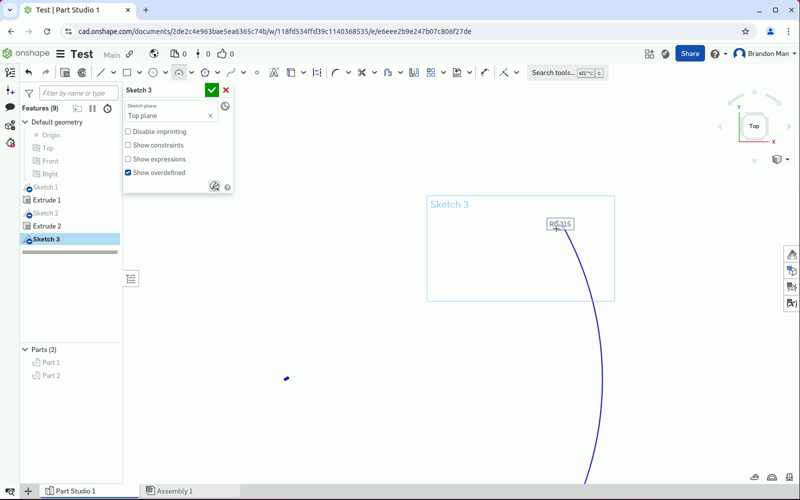
scroll(-6)
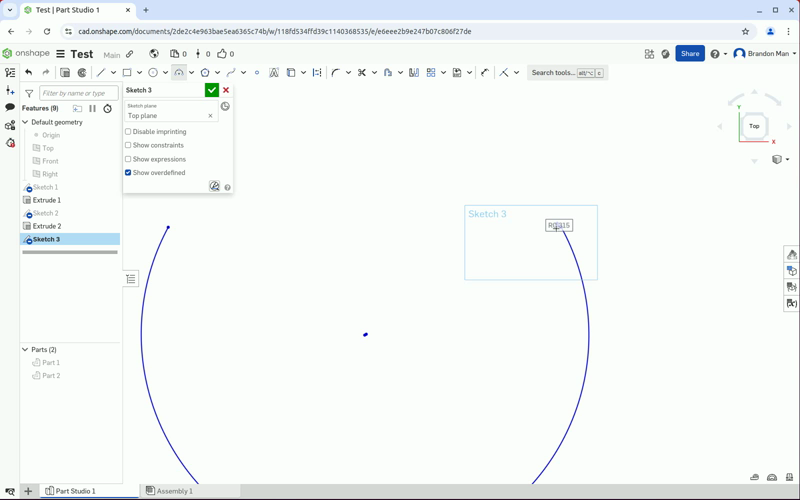
scroll(-6)
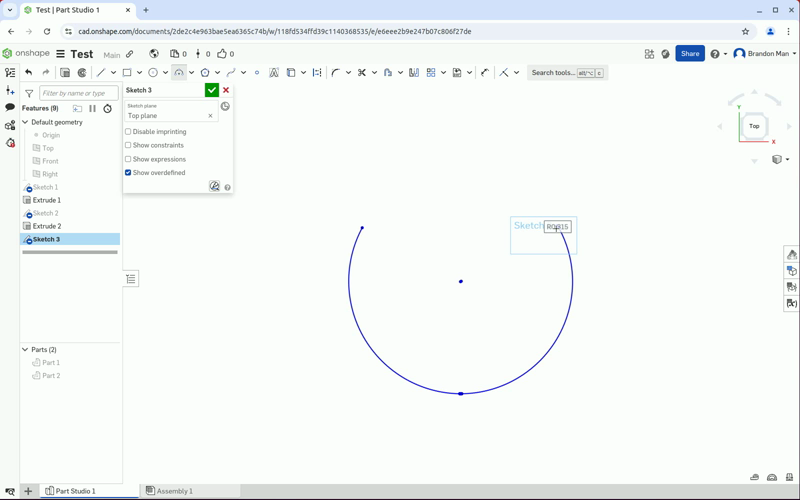
key_up(shift)
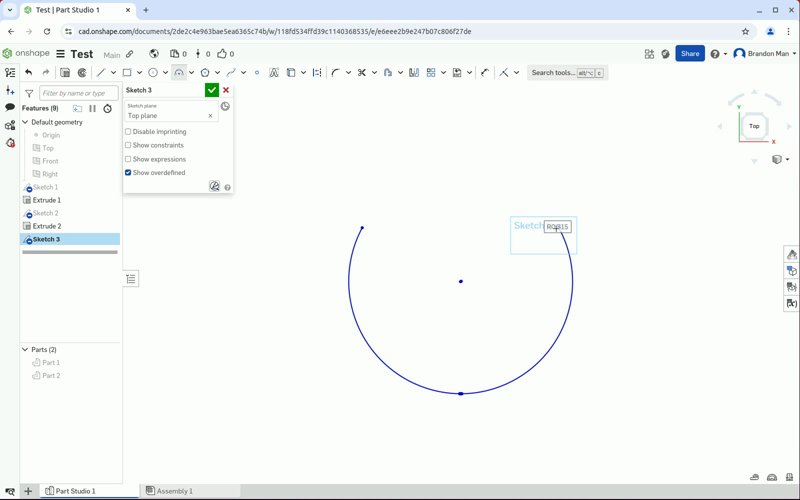
mouse_move(556, 225)
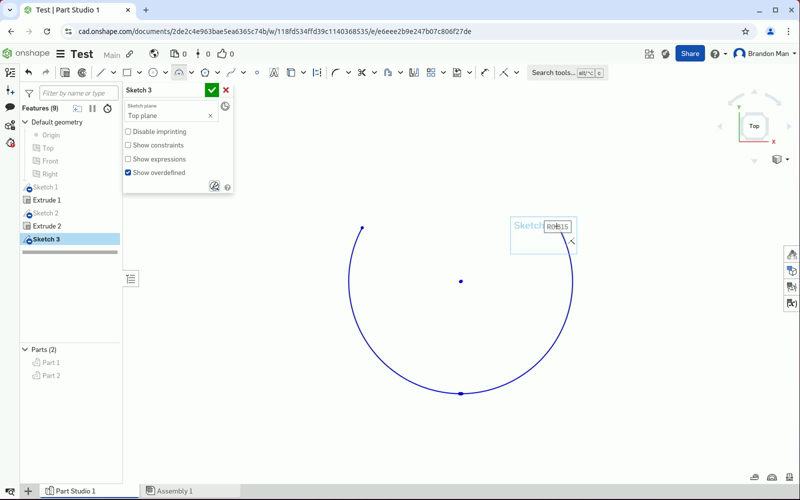
scroll(6)
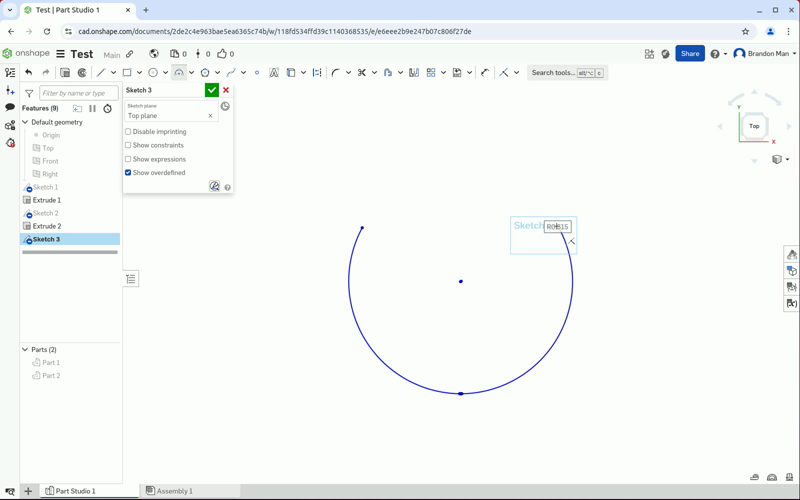
scroll(6)
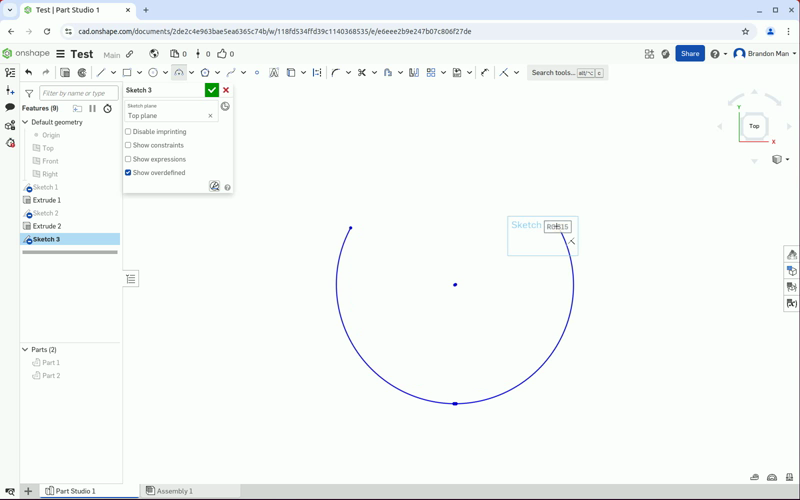
scroll(6)
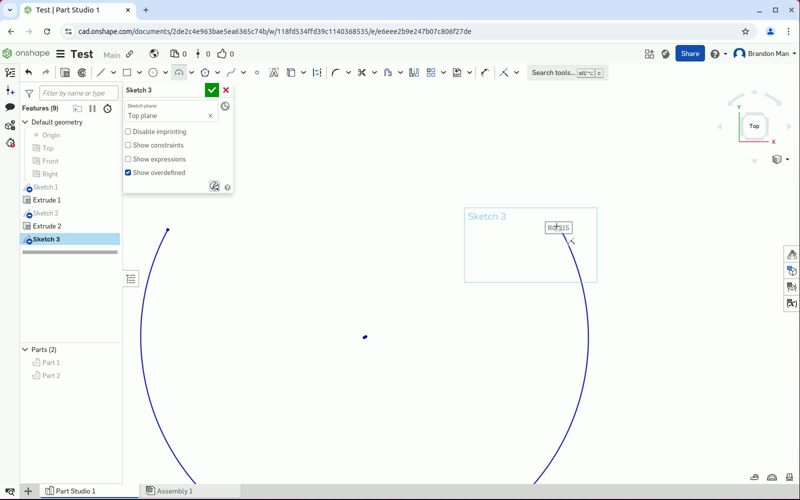
scroll(6)
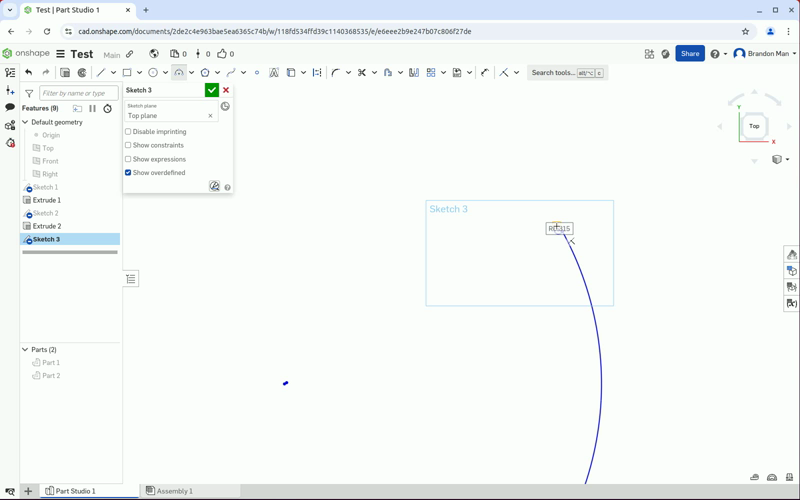
scroll(6)
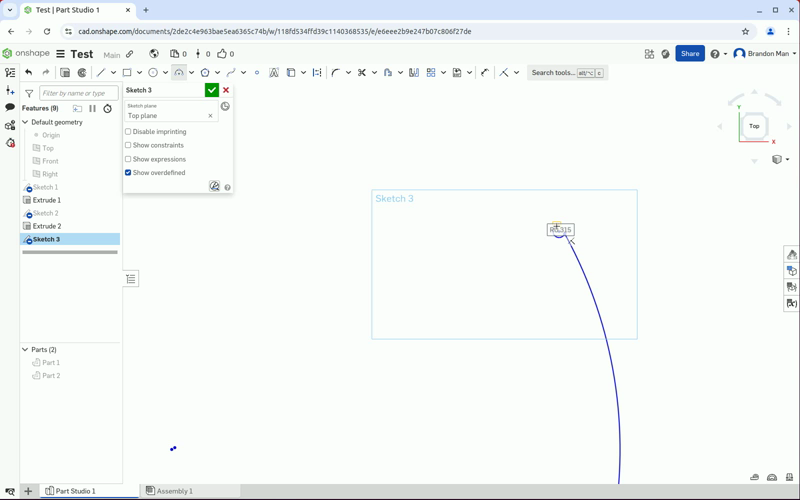
scroll(6)
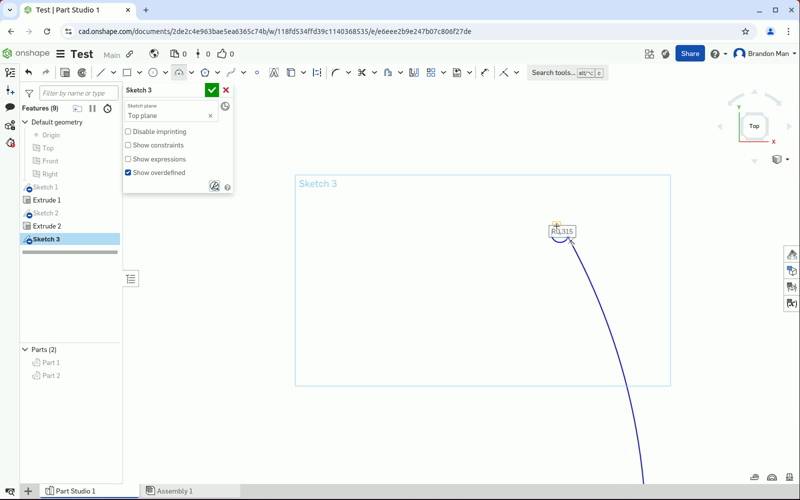
scroll(6)
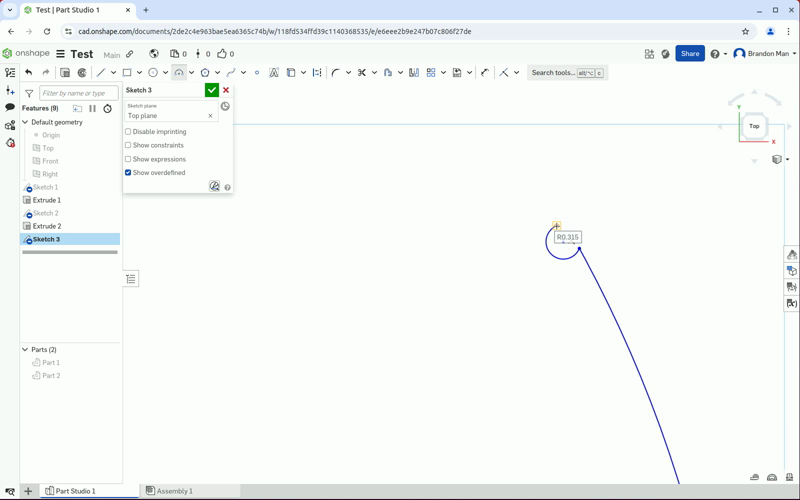
click(556, 225)
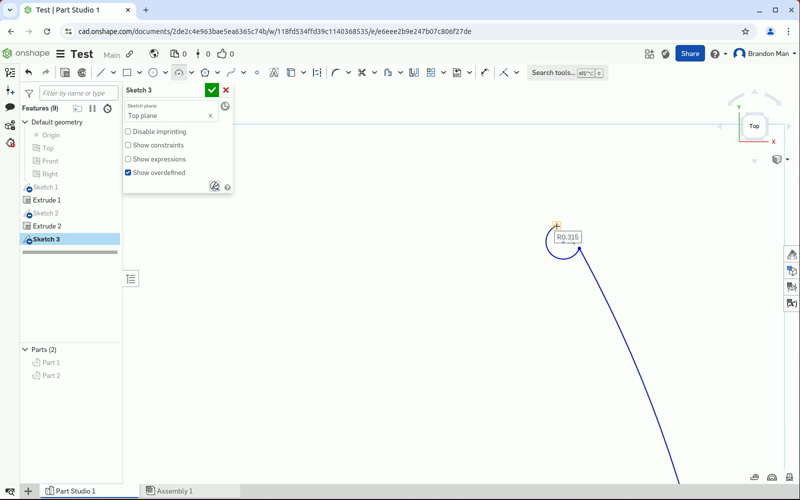
scroll(-6)
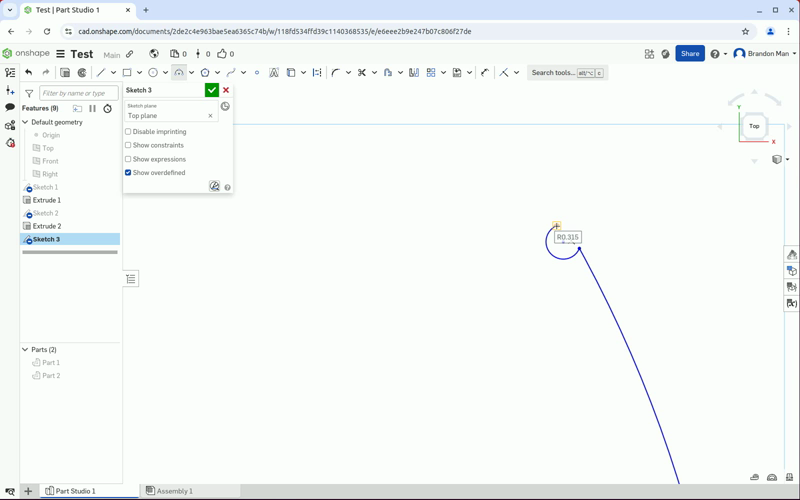
scroll(-6)
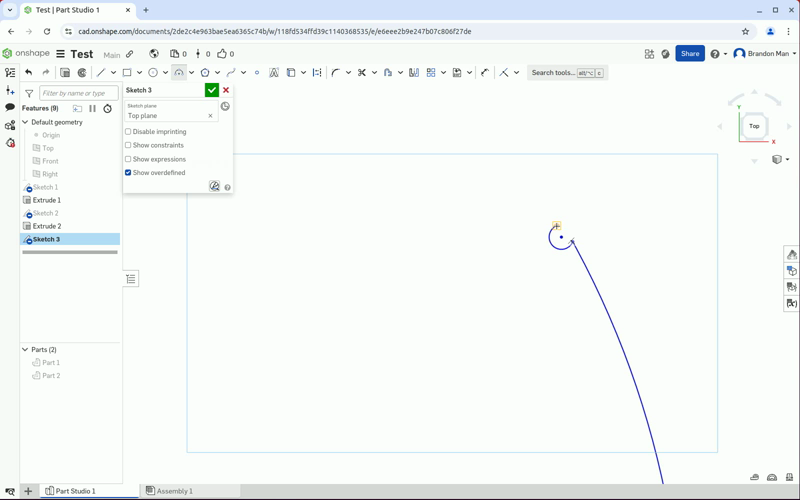
scroll(-6)
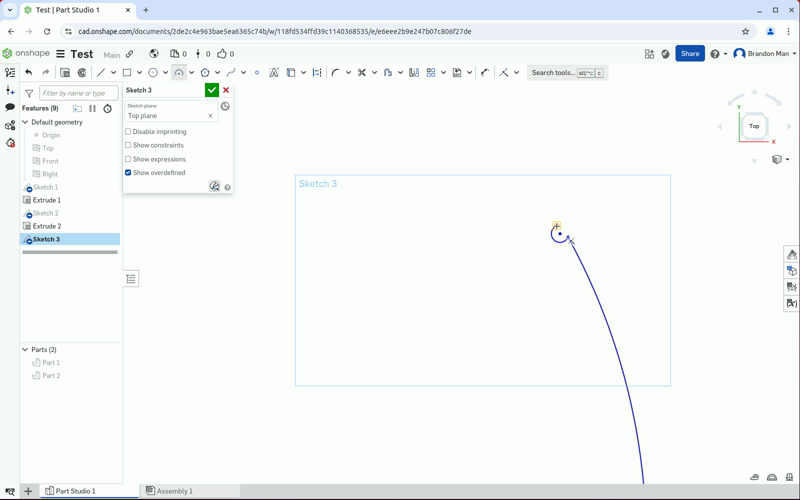
scroll(-6)
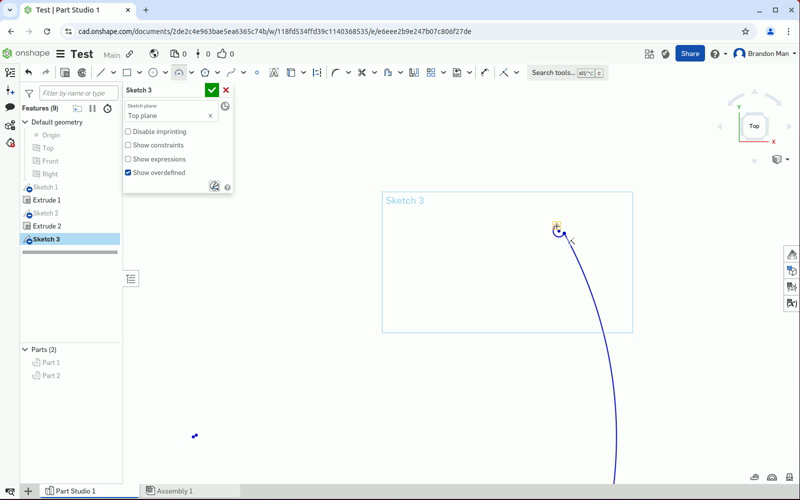
scroll(-6)
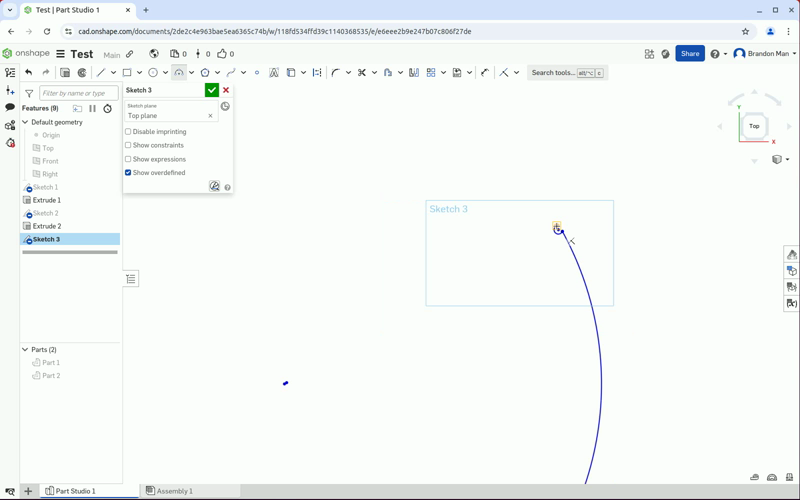
scroll(-6)
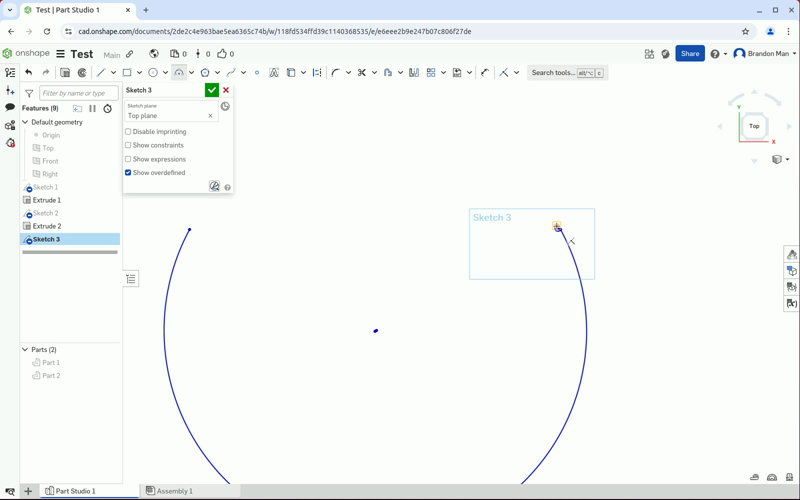
scroll(-6)
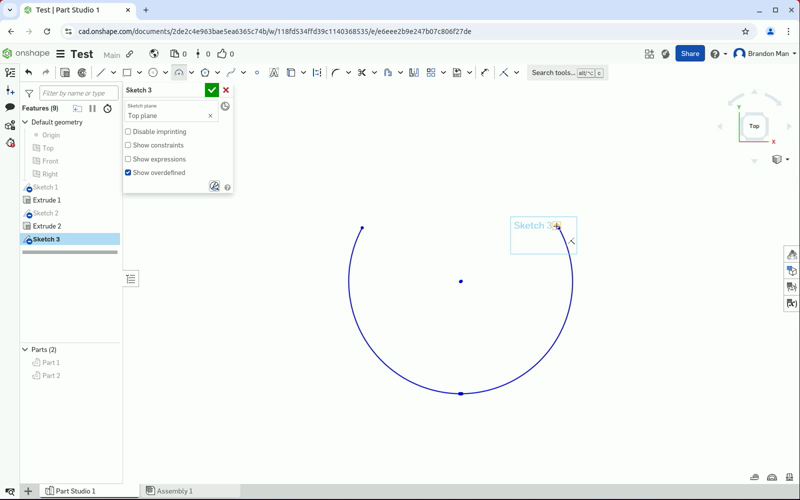
key_down(shift)
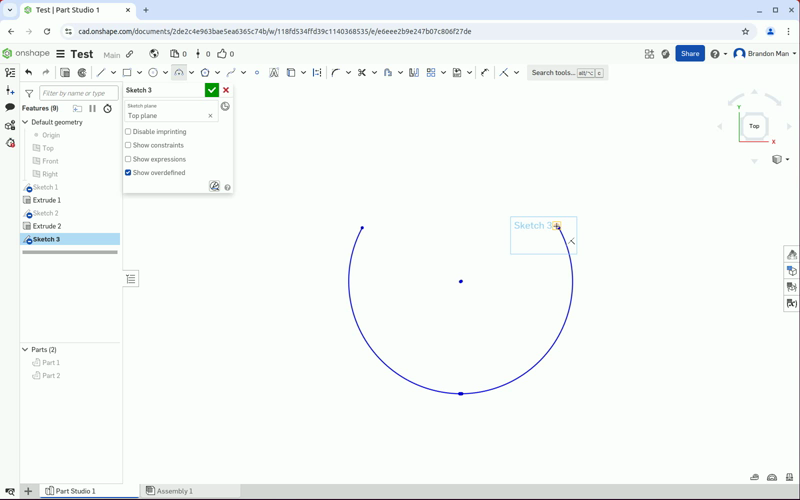
mouse_move(364, 225)
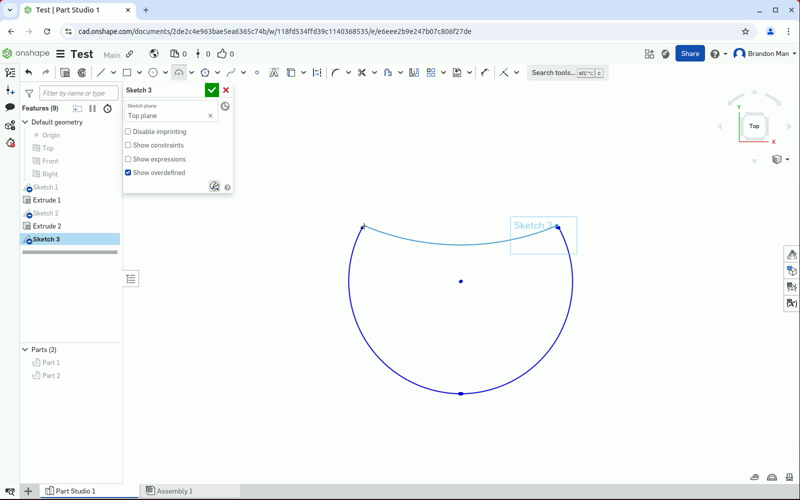
scroll(6)
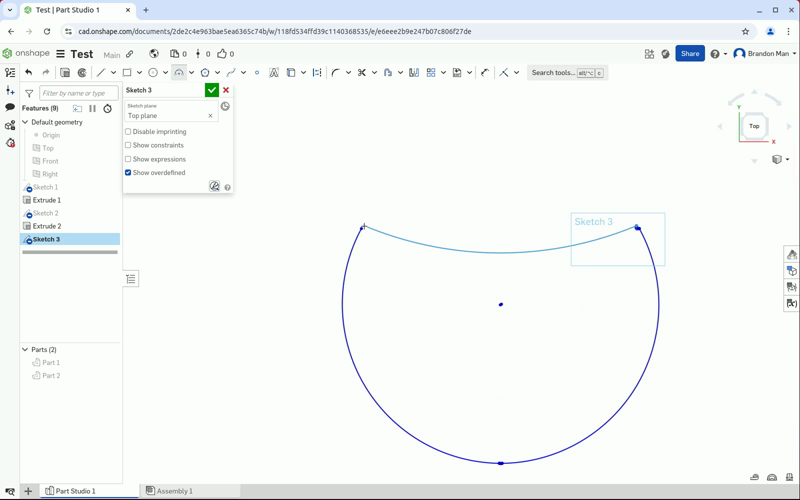
scroll(6)
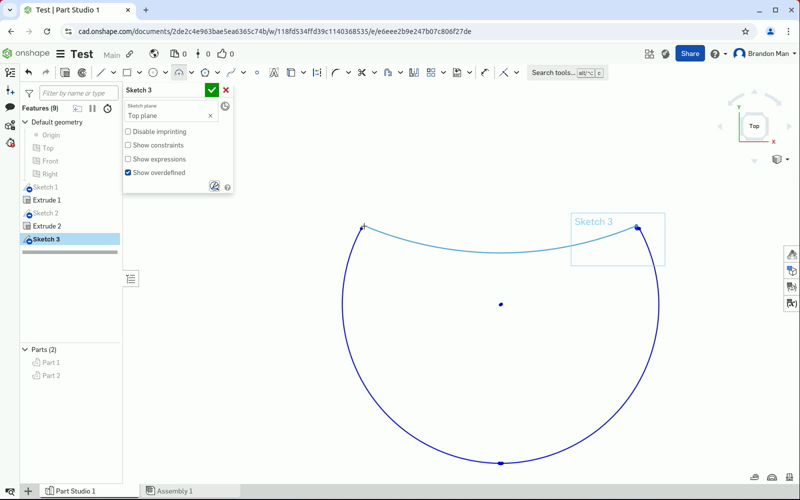
scroll(6)
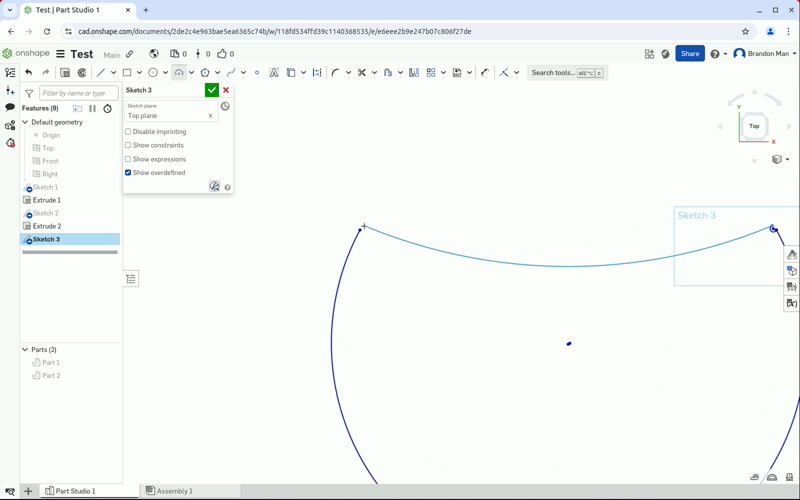
scroll(6)
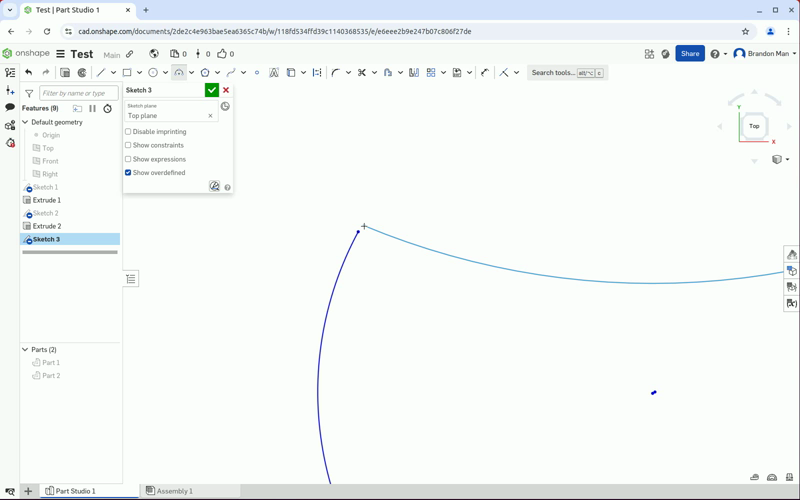
scroll(6)
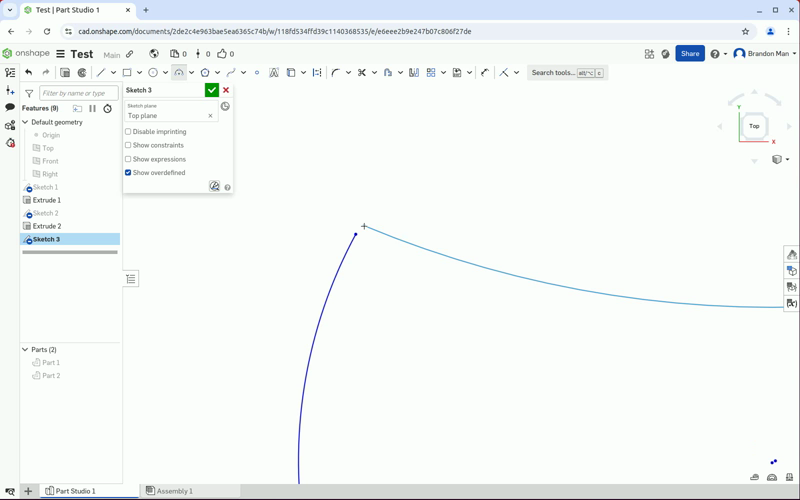
scroll(6)
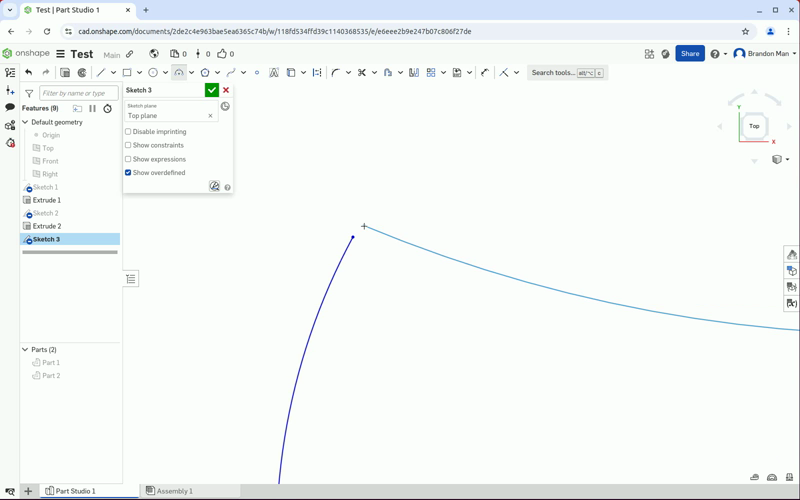
scroll(6)
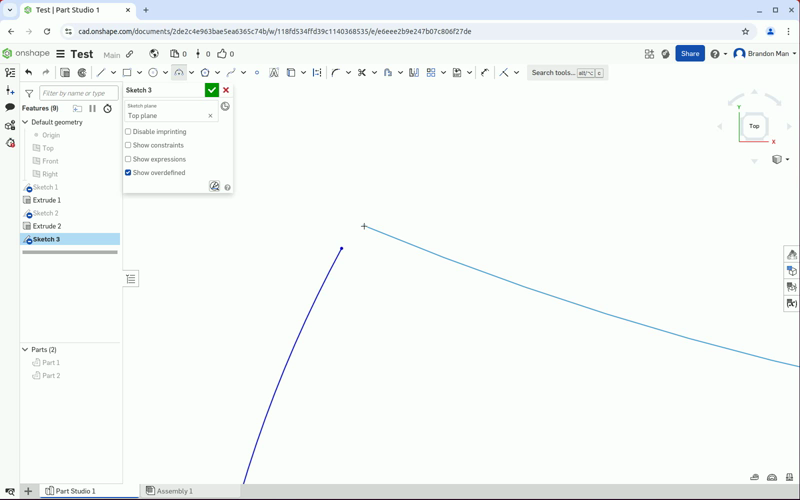
click(364, 225)
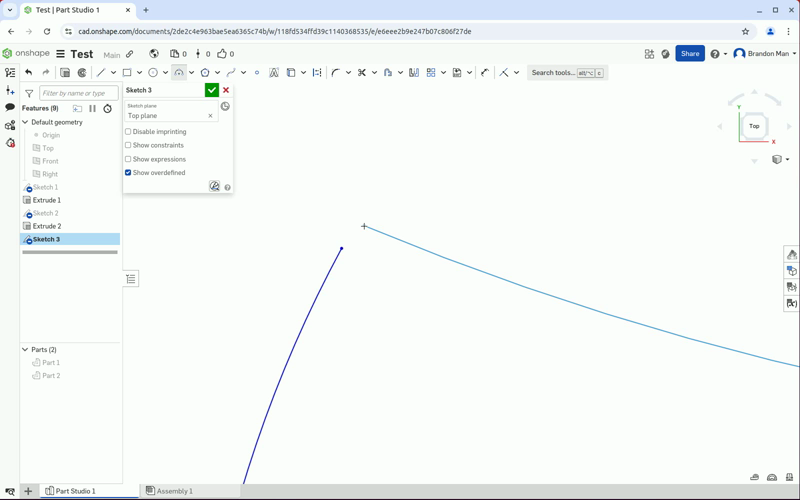
scroll(-6)
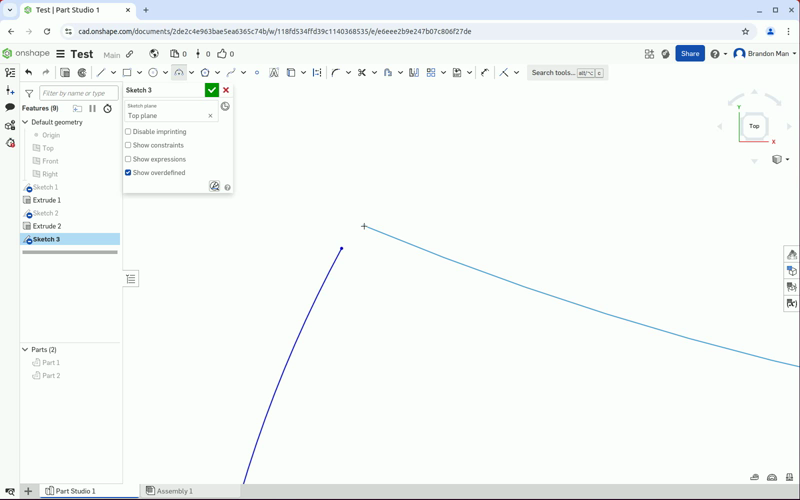
scroll(-6)
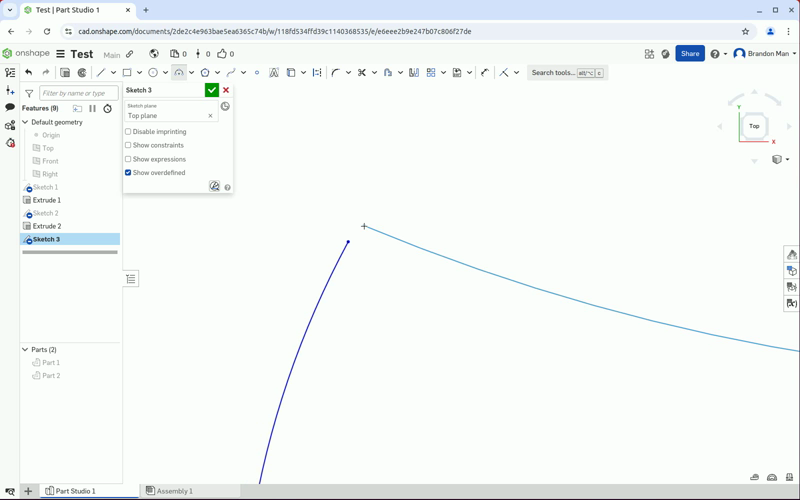
scroll(-6)
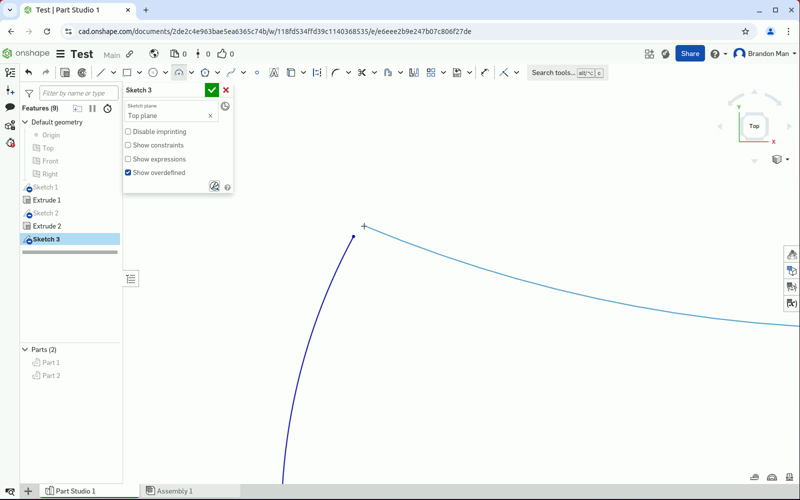
scroll(-6)
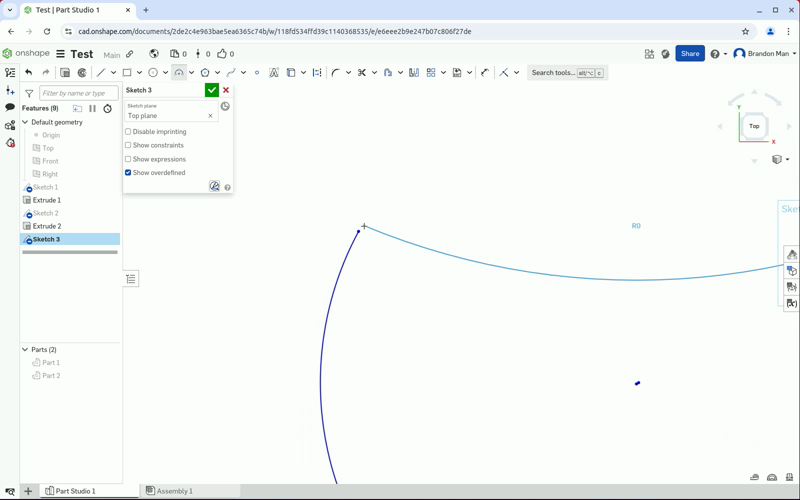
scroll(-6)
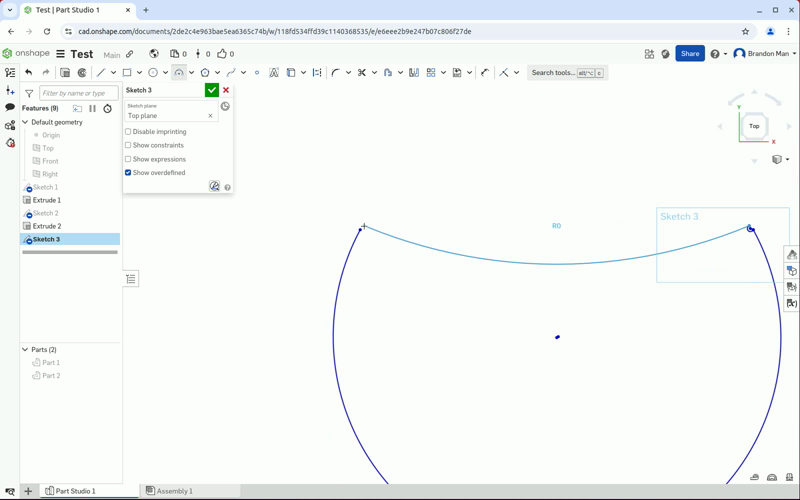
scroll(-6)
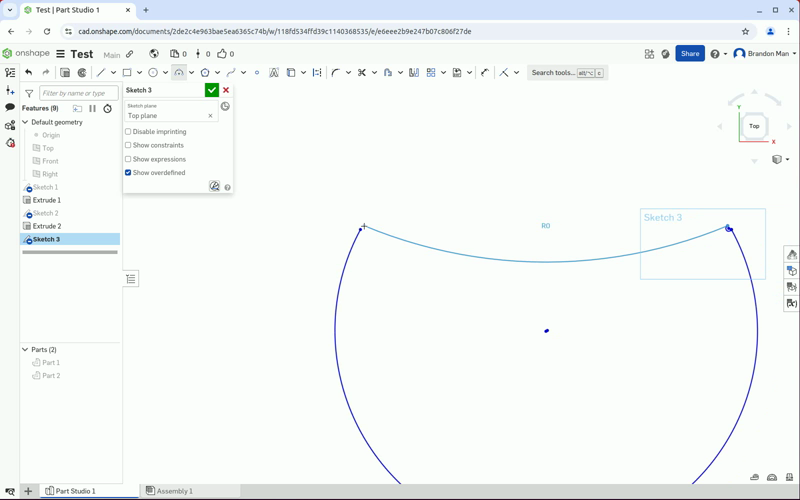
scroll(-6)
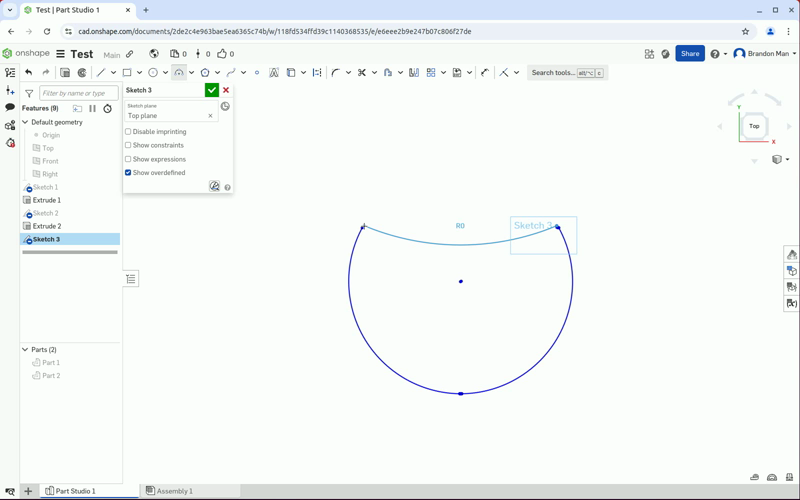
mouse_move(460, 171)
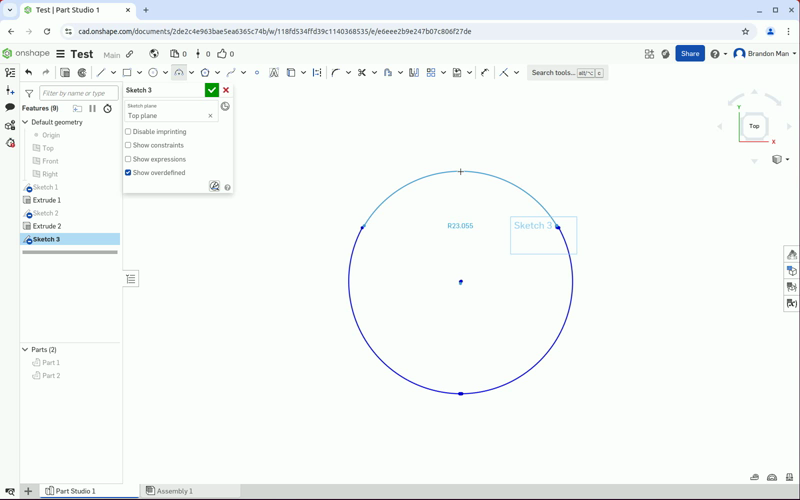
click(460, 171)
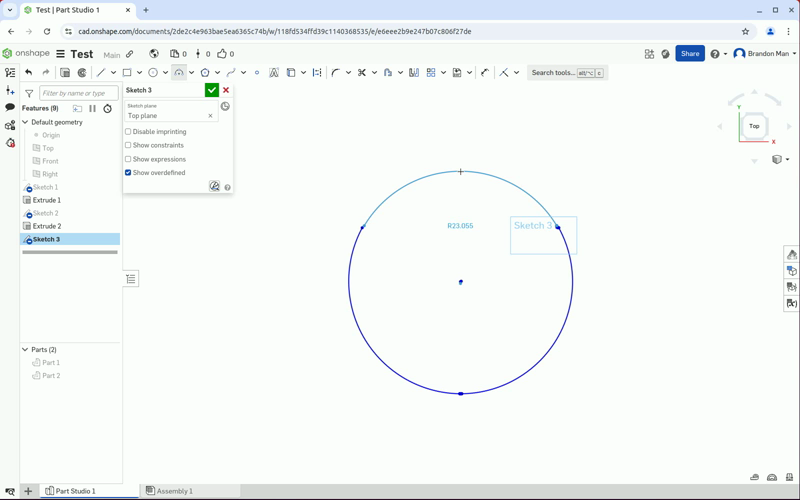
key_up(shift)
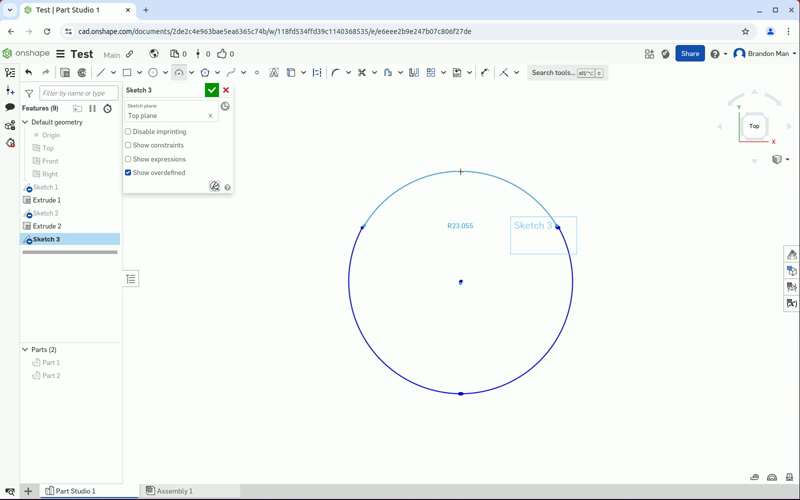
mouse_move(364, 225)
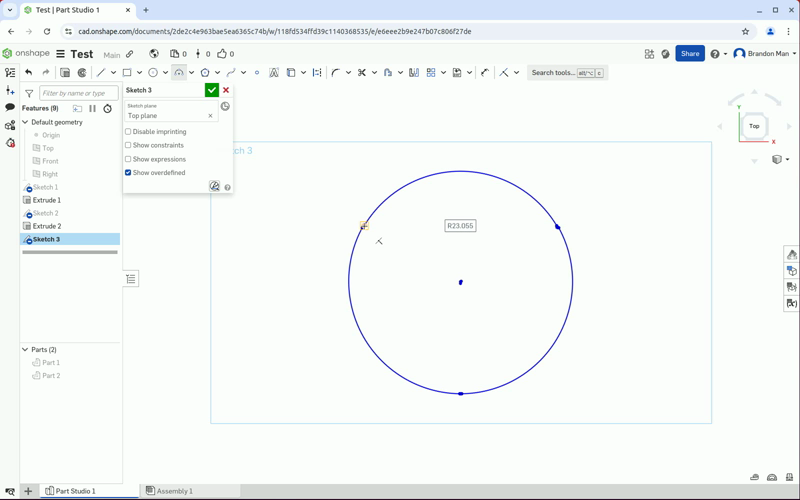
scroll(6)
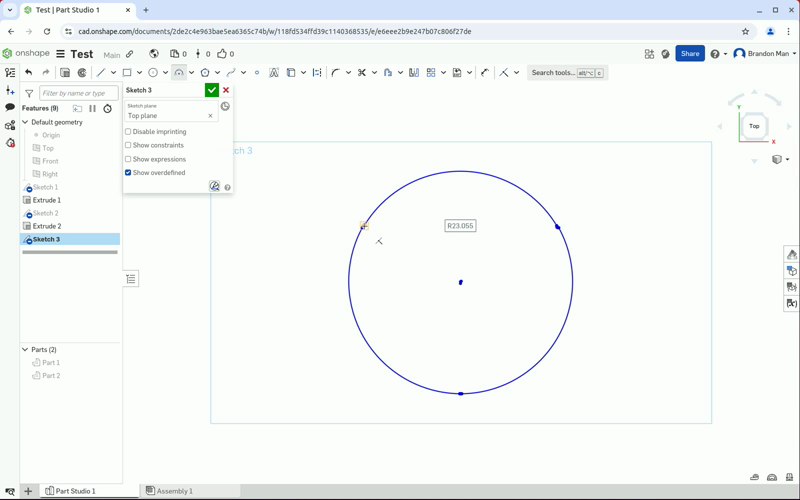
scroll(6)
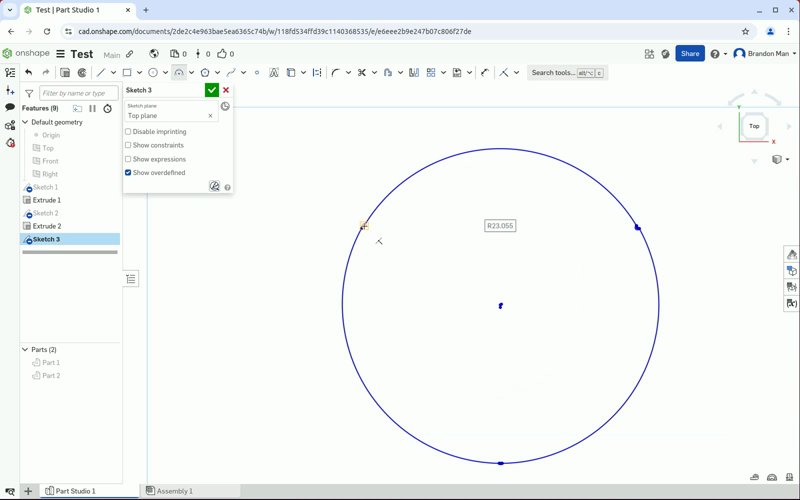
scroll(6)
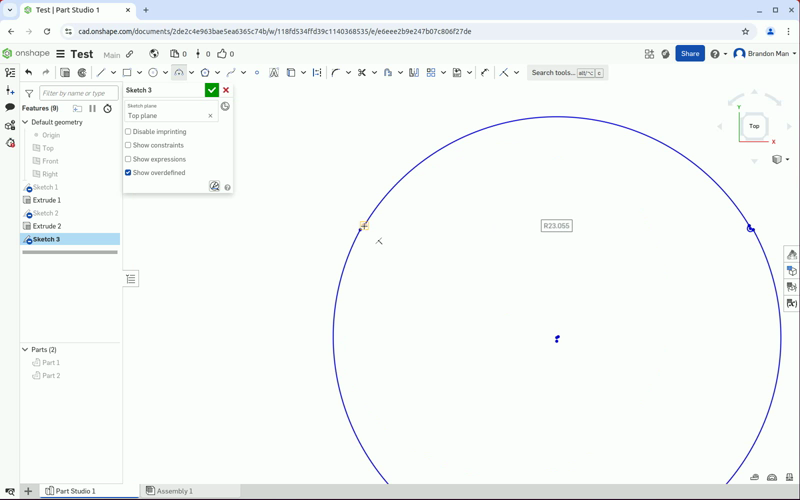
scroll(6)
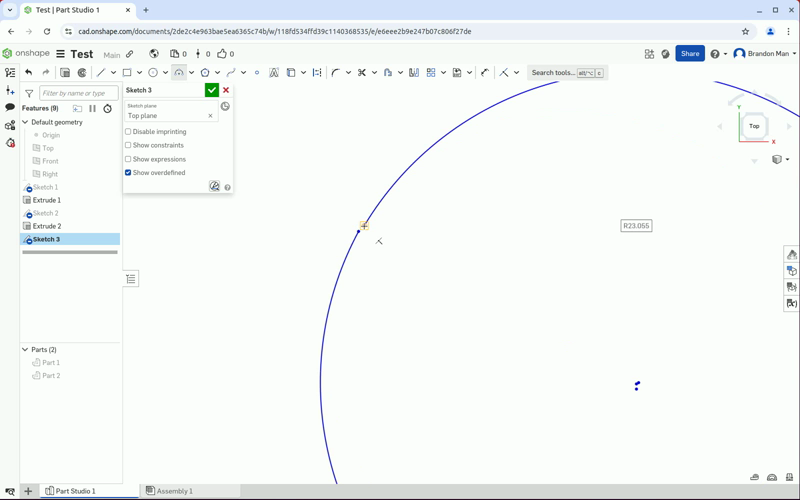
scroll(6)
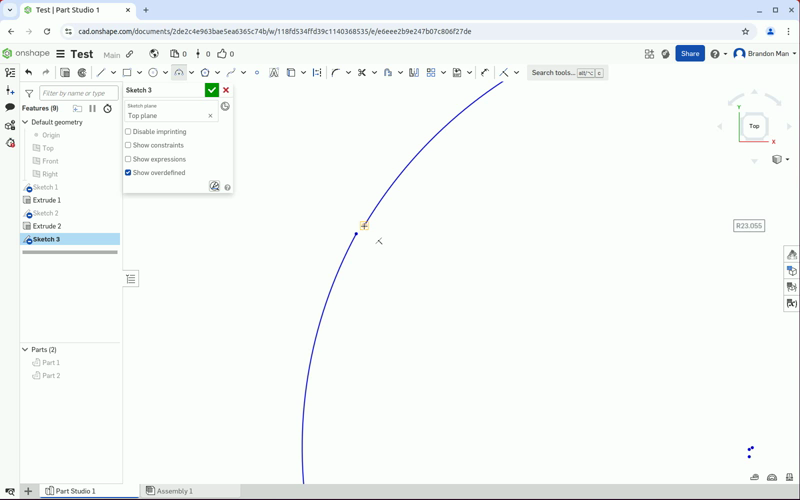
scroll(6)
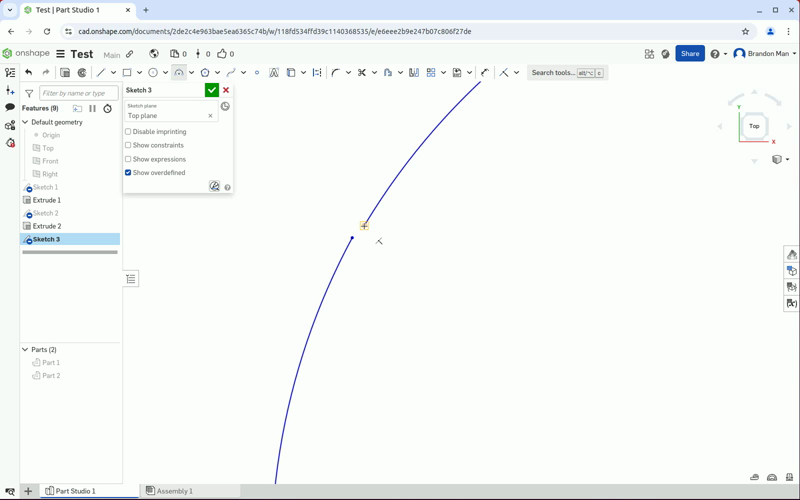
scroll(6)
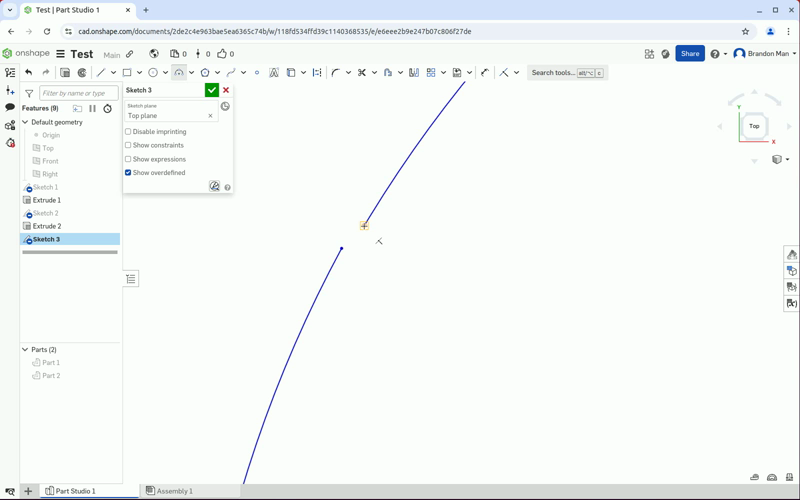
click(364, 225)
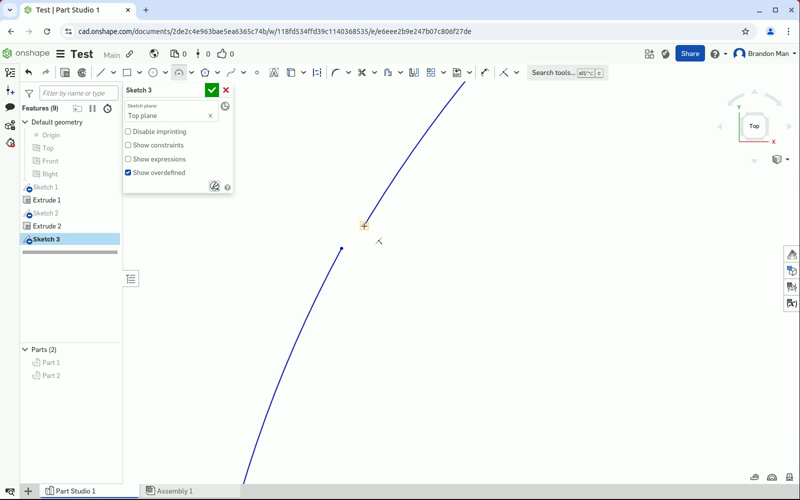
scroll(-6)
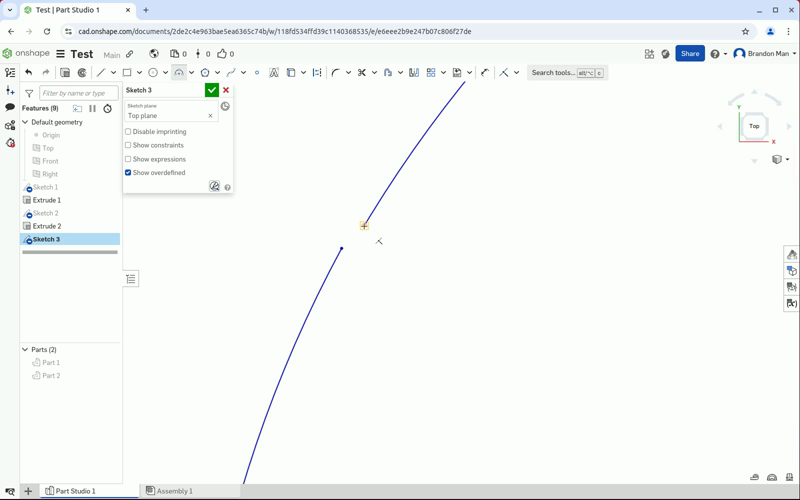
scroll(-6)
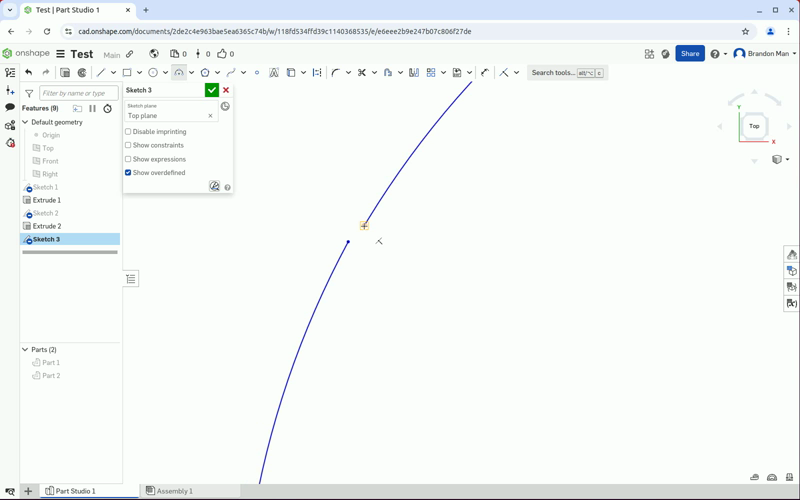
scroll(-6)
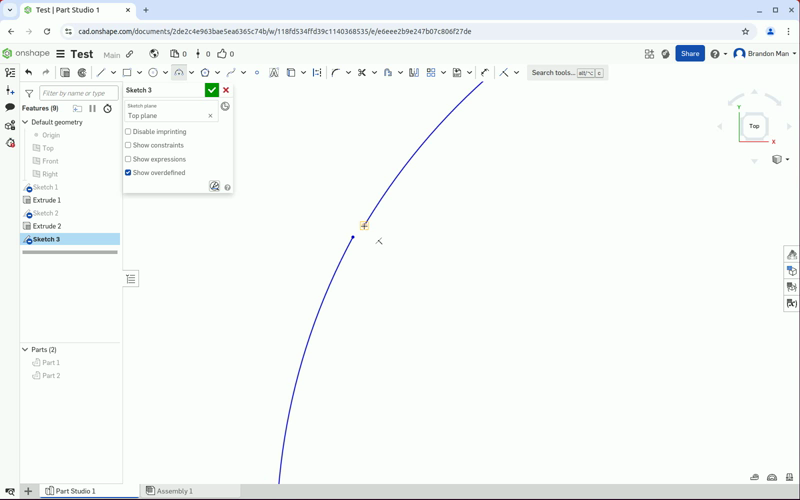
scroll(-6)
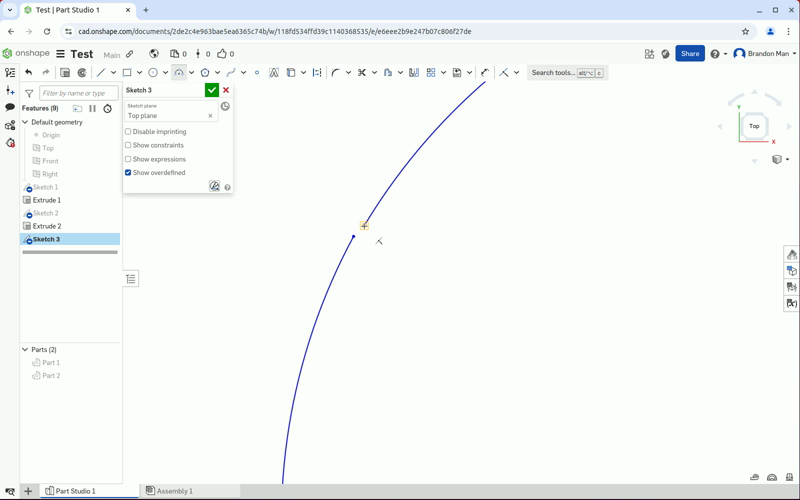
scroll(-6)
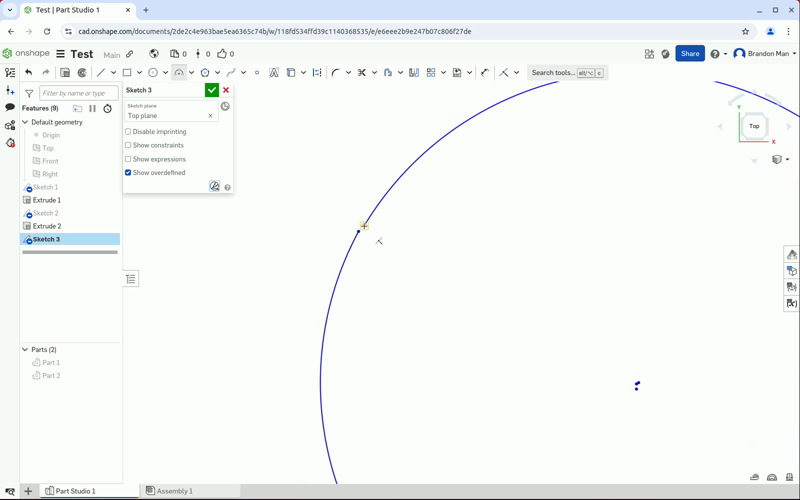
scroll(-6)
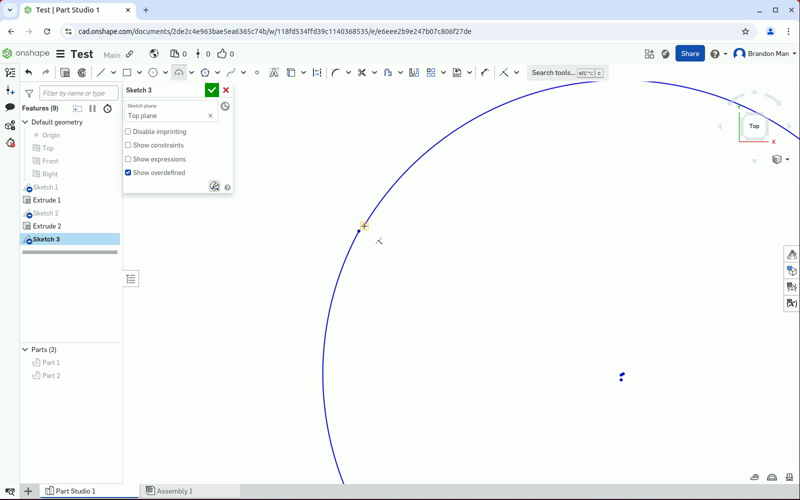
scroll(-6)
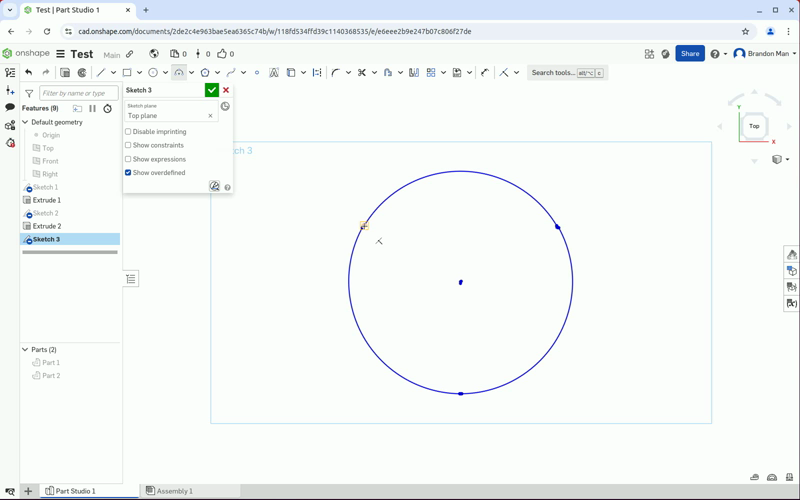
mouse_move(362, 227)
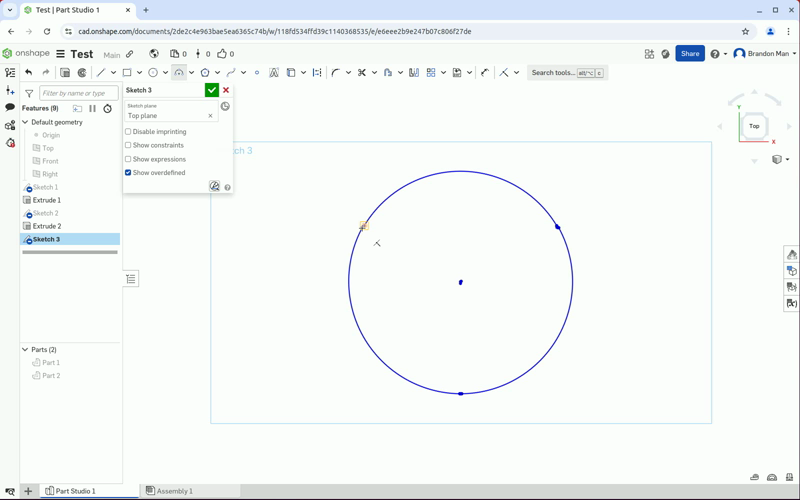
scroll(6)
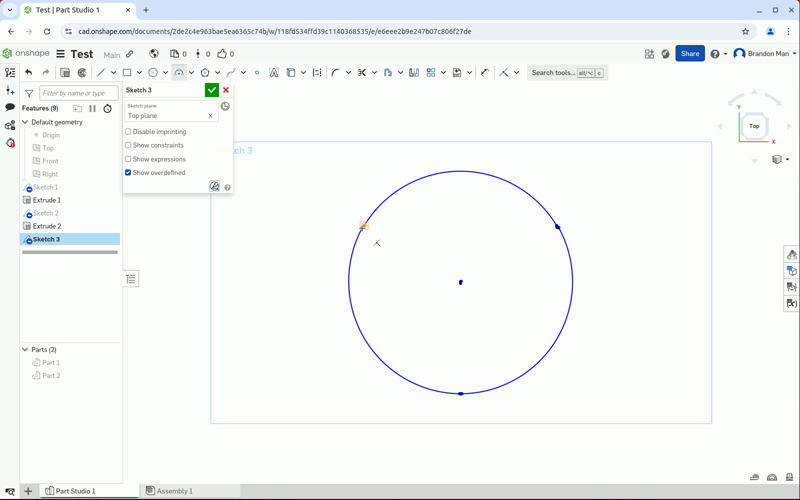
scroll(6)
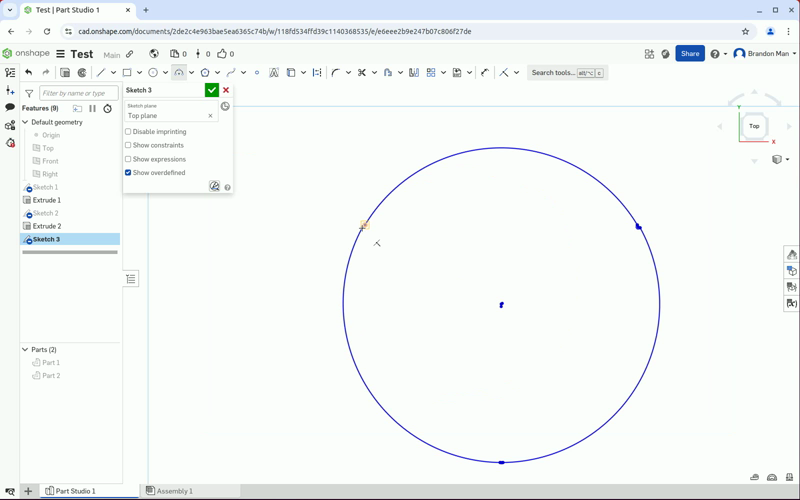
scroll(6)
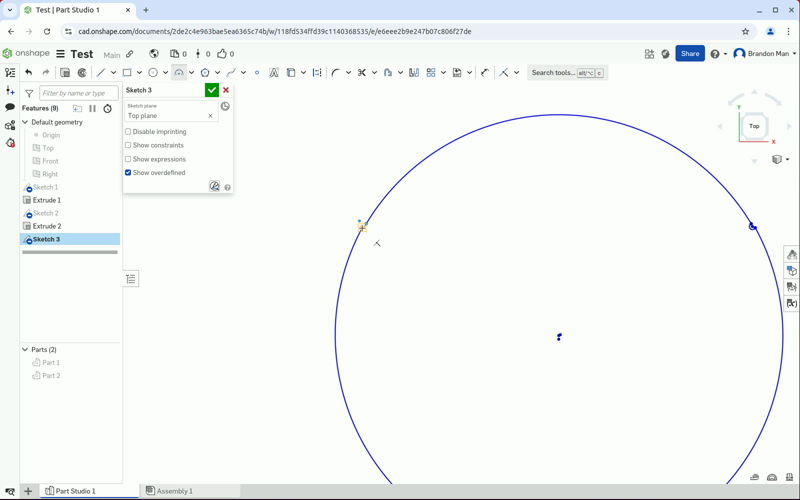
scroll(6)
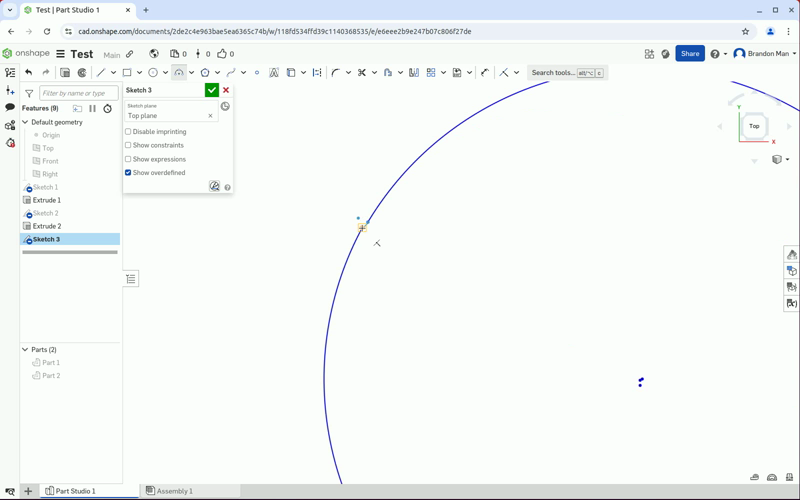
scroll(6)
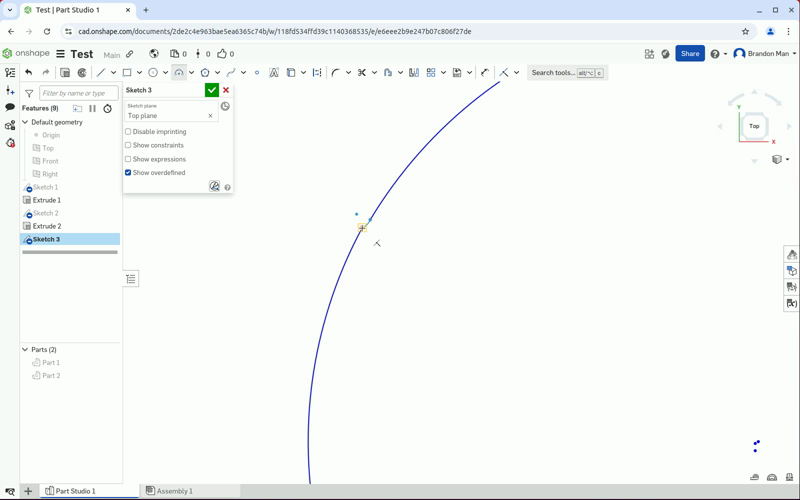
scroll(6)
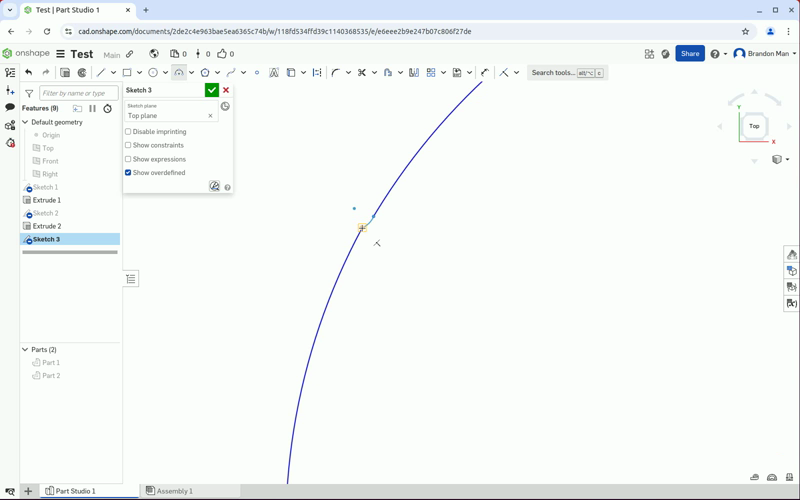
scroll(6)
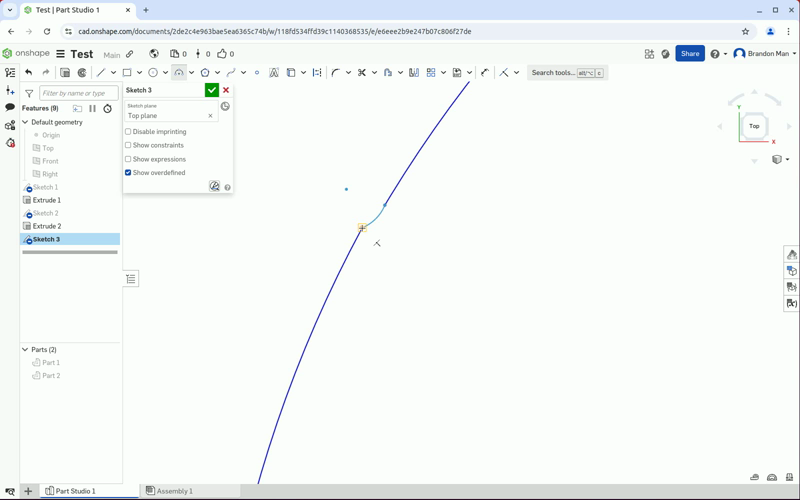
click(362, 227)
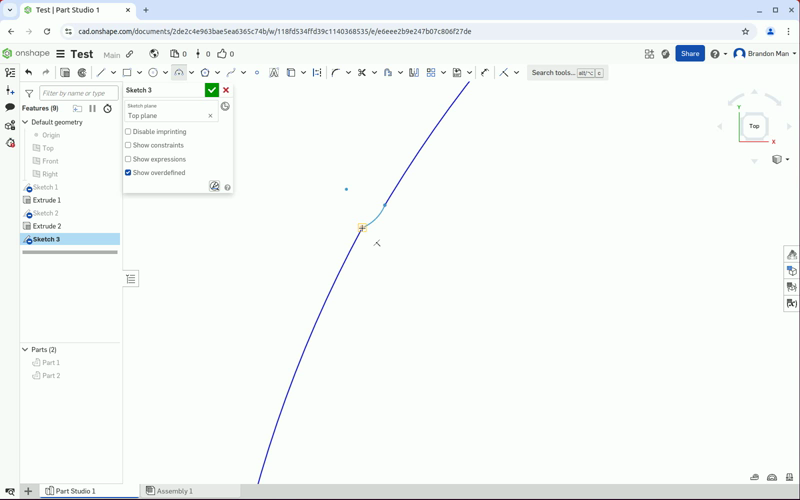
scroll(-6)
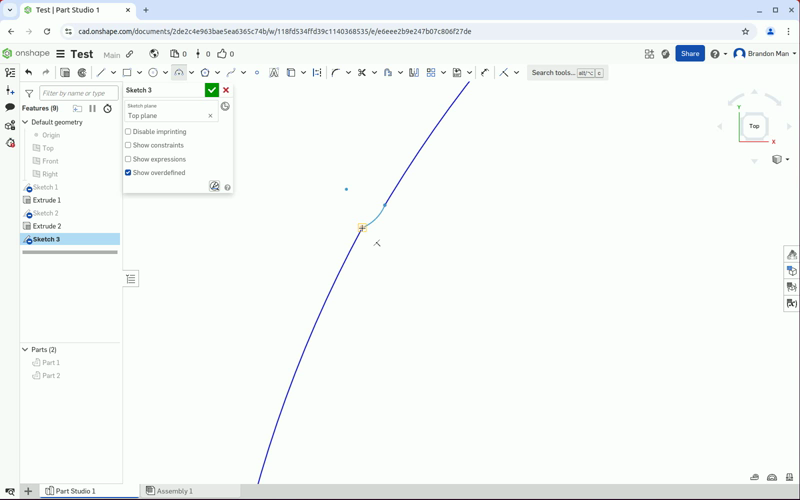
scroll(-6)
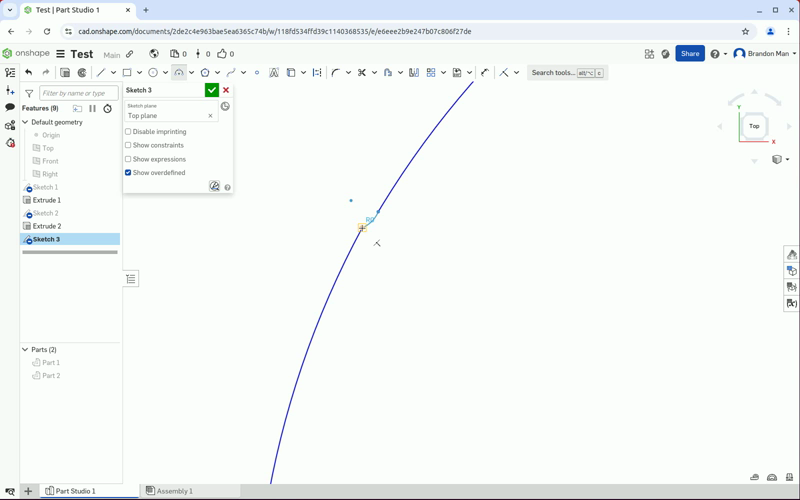
scroll(-6)
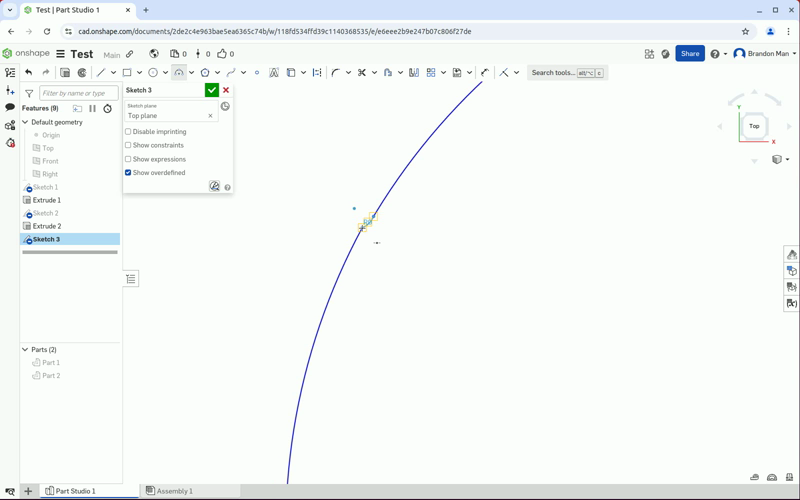
scroll(-6)
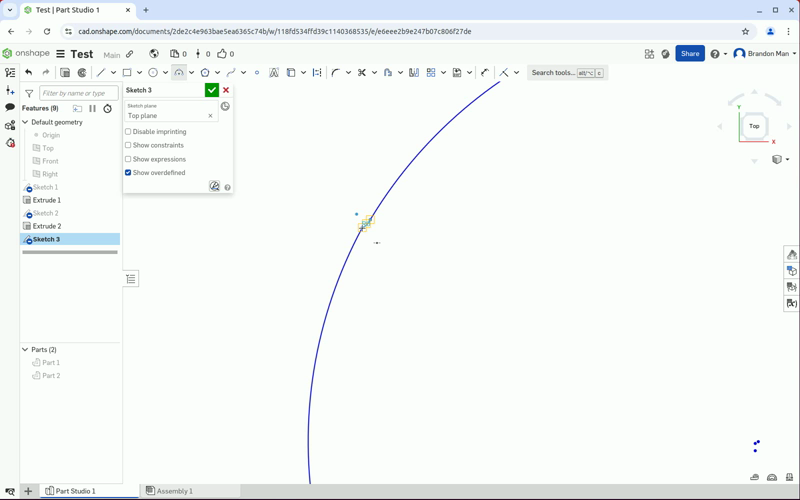
scroll(-6)
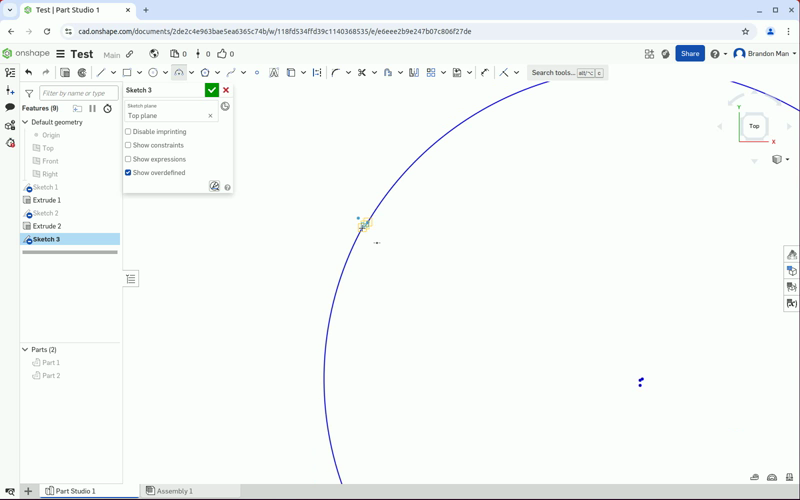
scroll(-6)
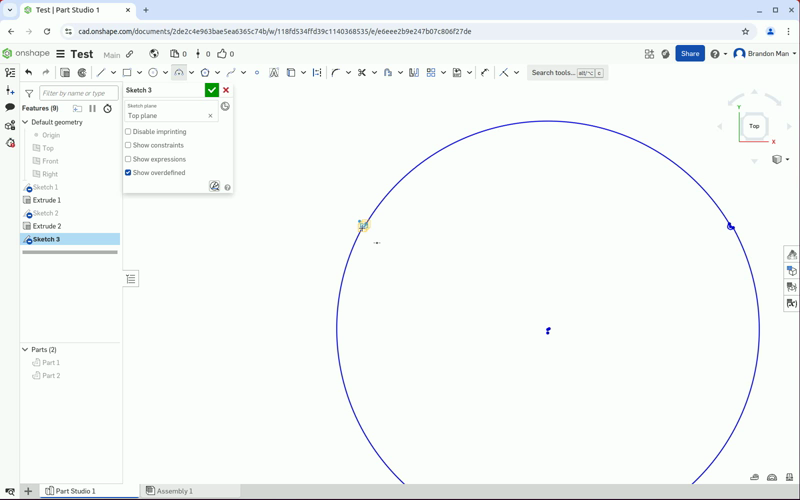
scroll(-6)
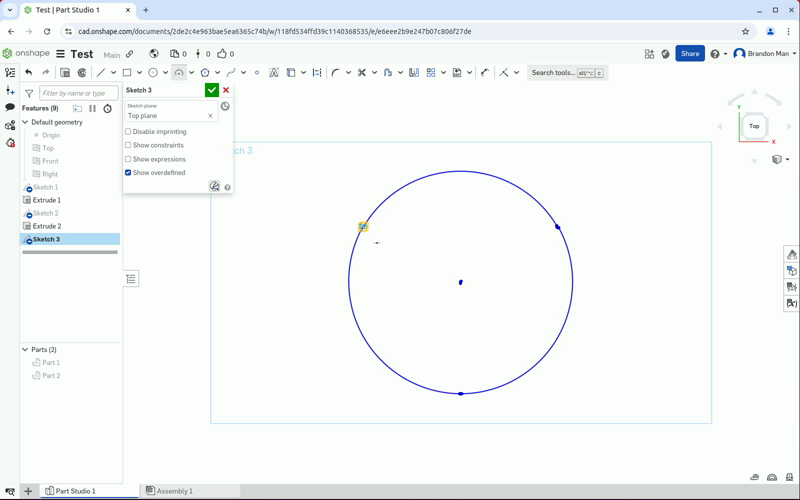
key_down(shift)
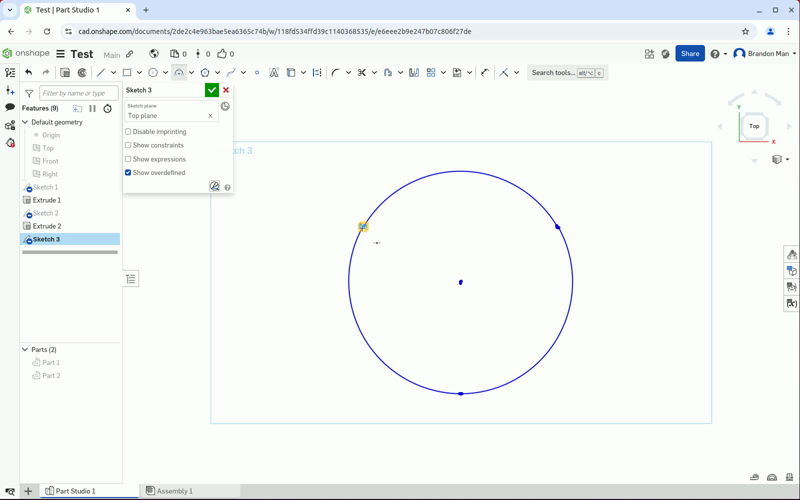
mouse_move(365, 228)
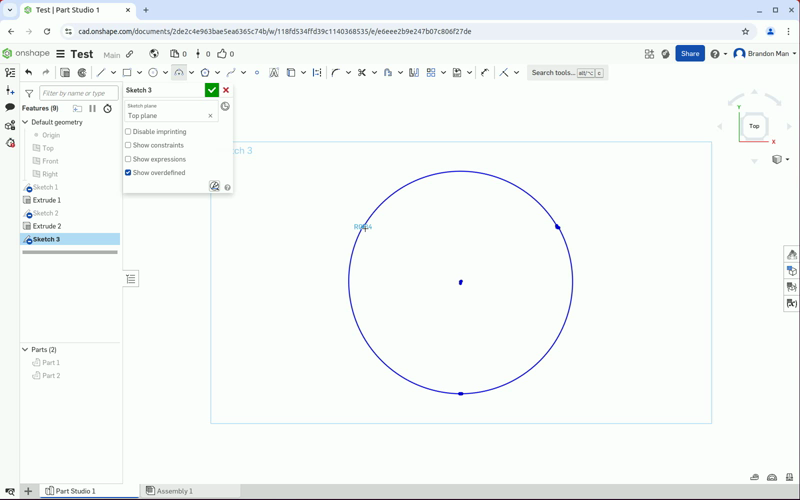
scroll(6)
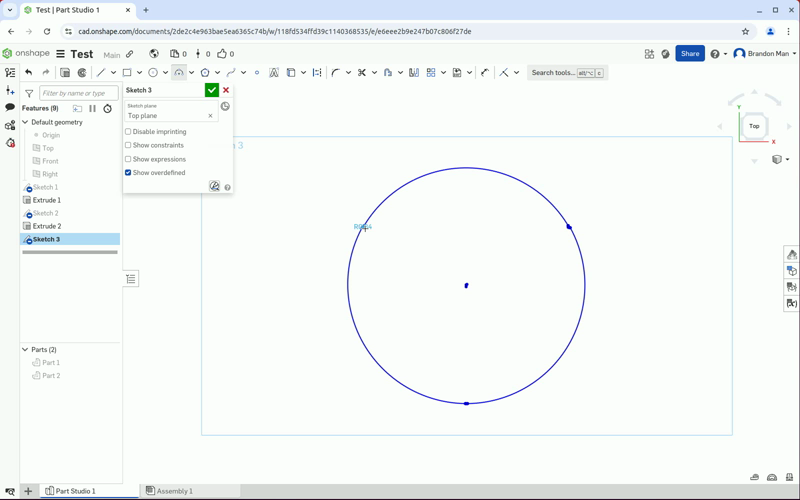
scroll(6)
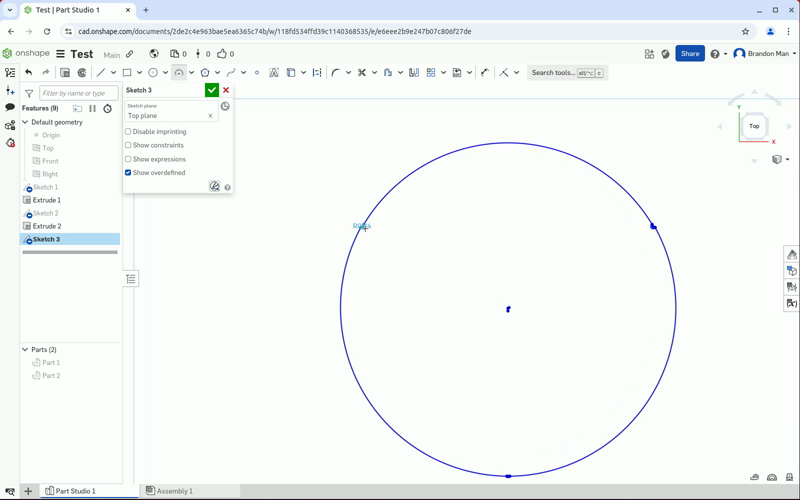
scroll(6)
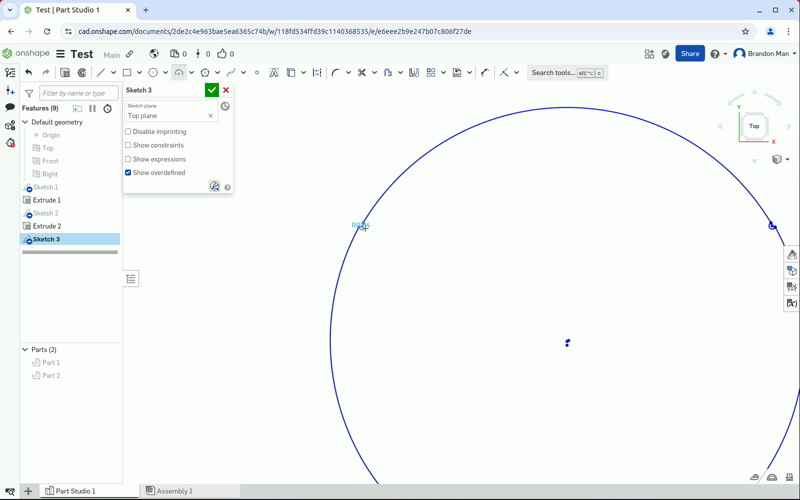
scroll(6)
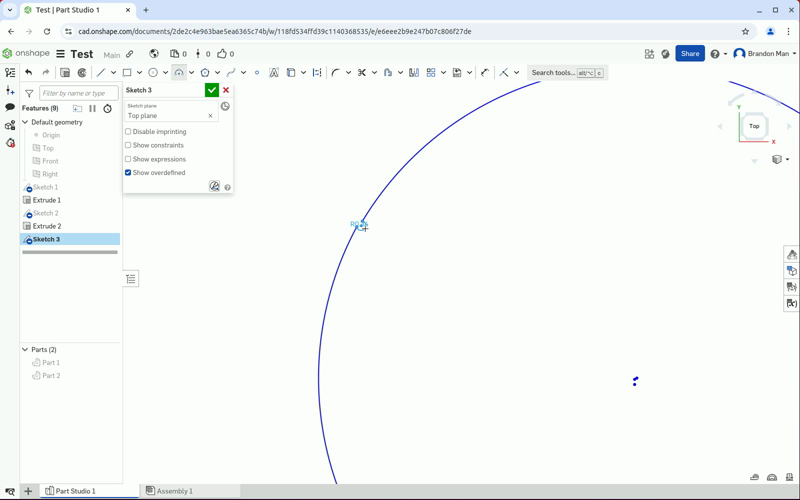
scroll(6)
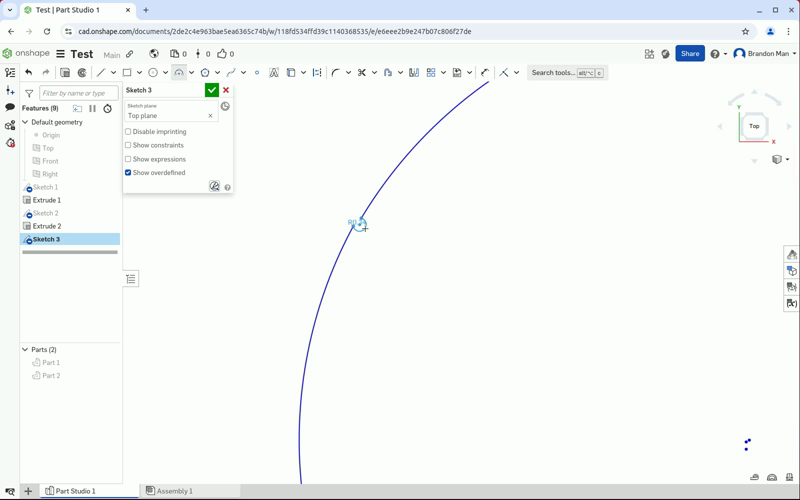
scroll(6)
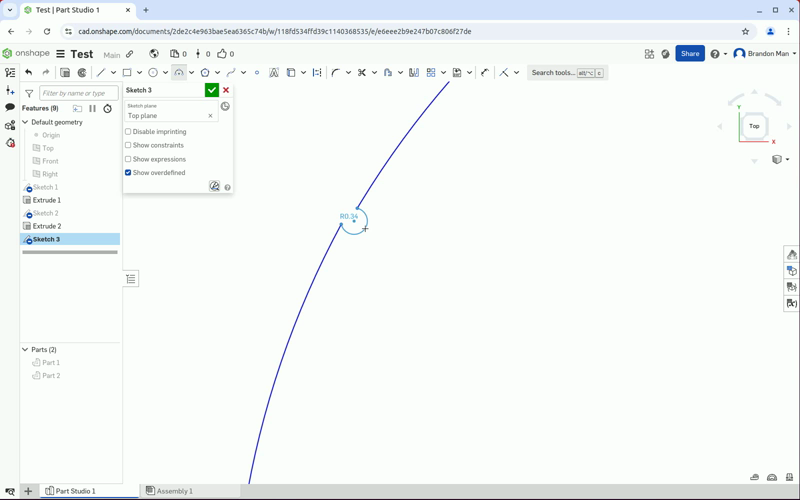
scroll(6)
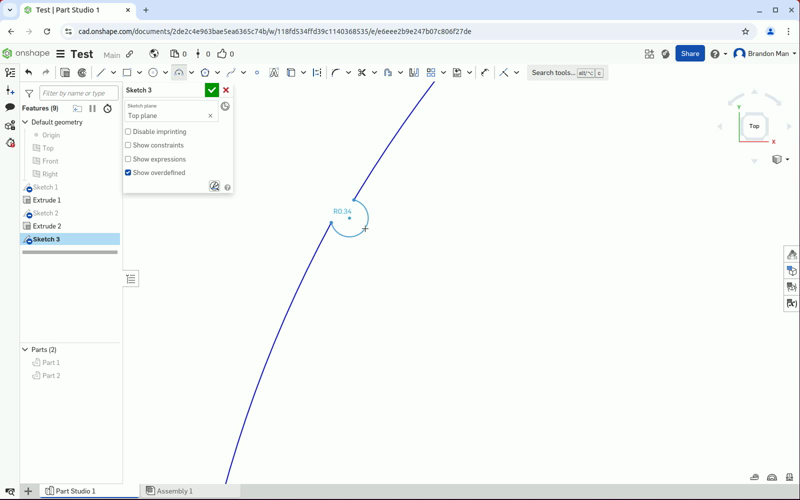
click(365, 228)
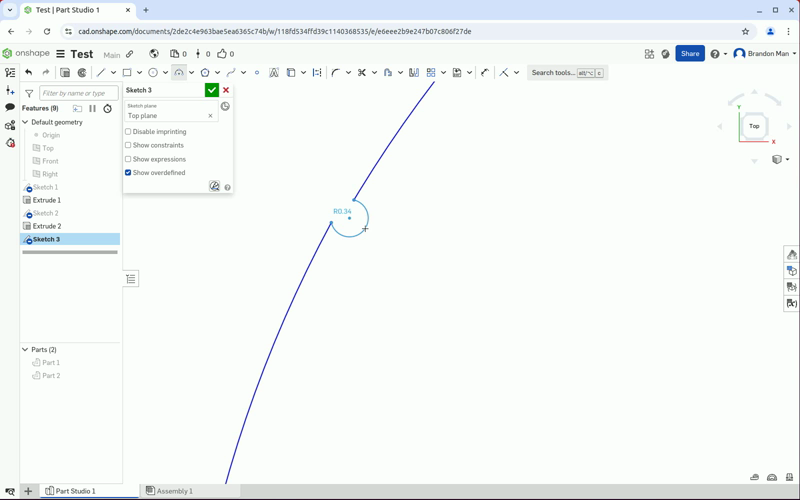
scroll(-6)
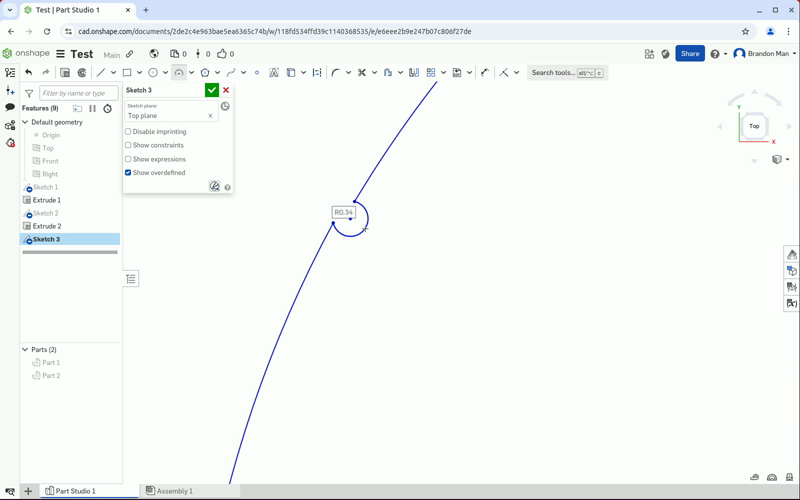
scroll(-6)
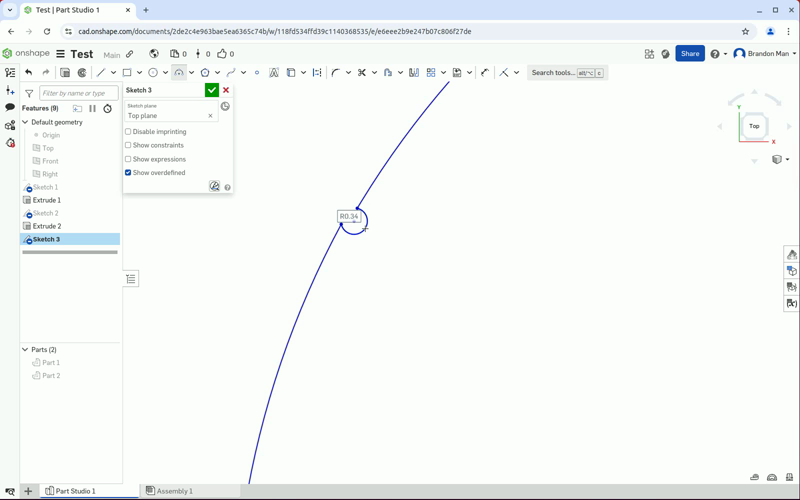
scroll(-6)
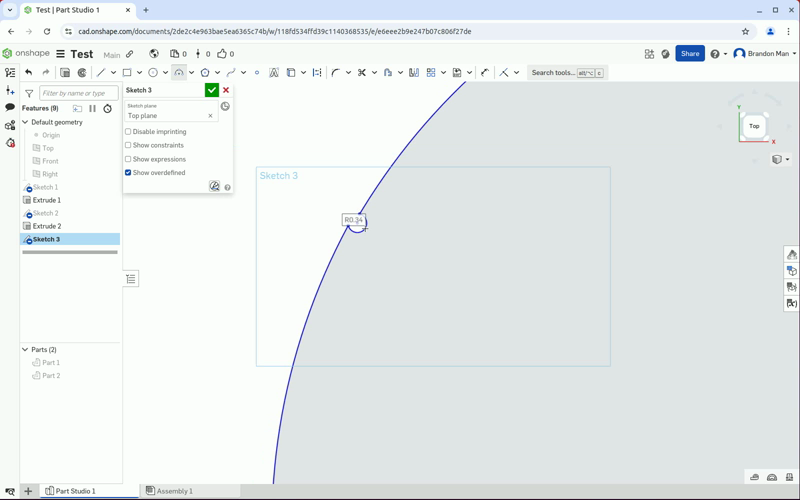
scroll(-6)
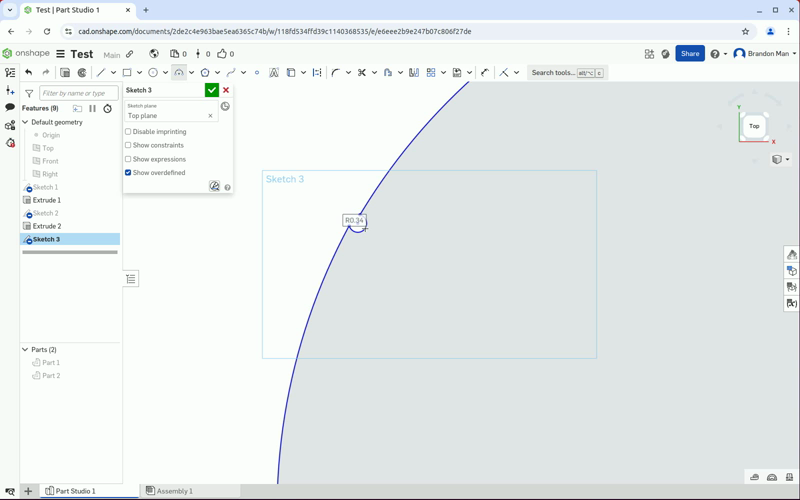
scroll(-6)
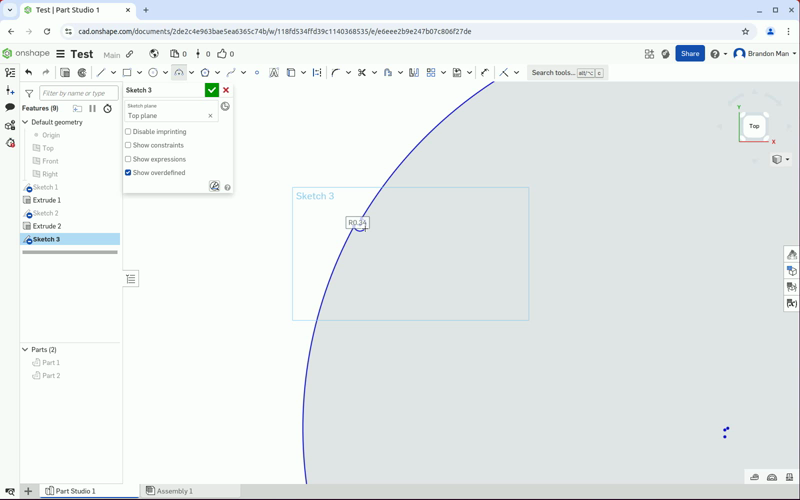
scroll(-6)
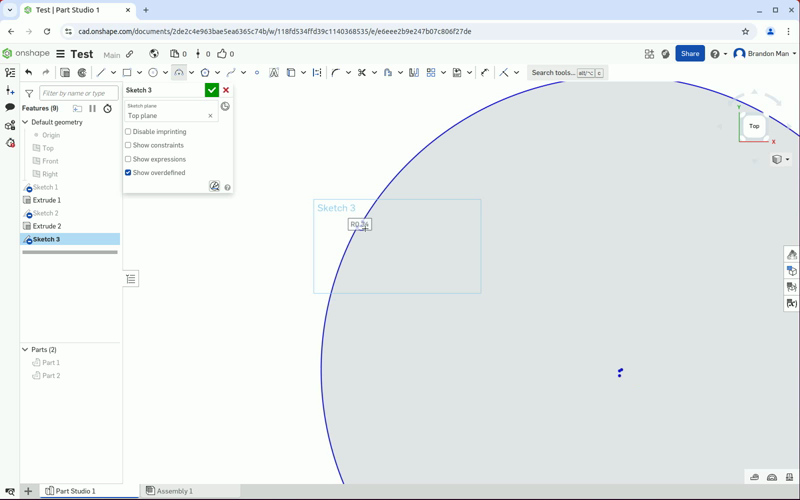
scroll(-6)
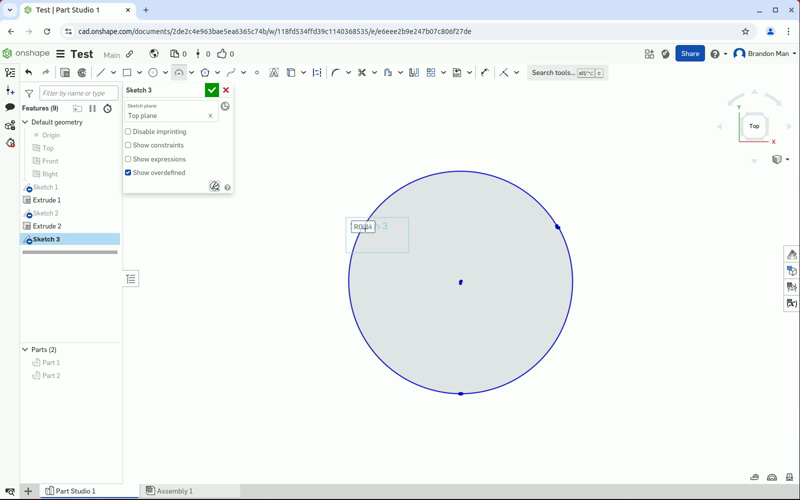
key_up(shift)
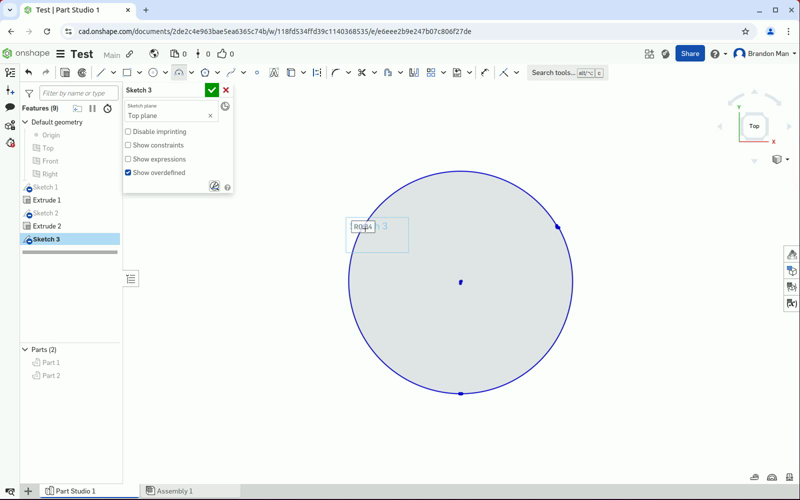
key(esc)
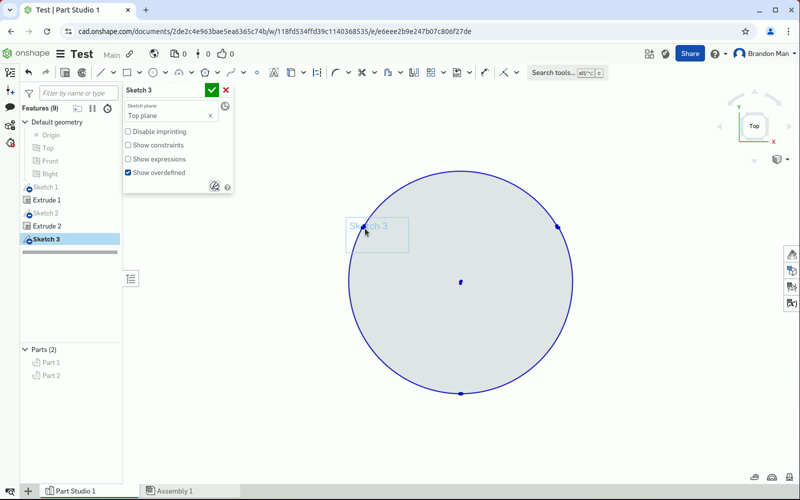
key(c)
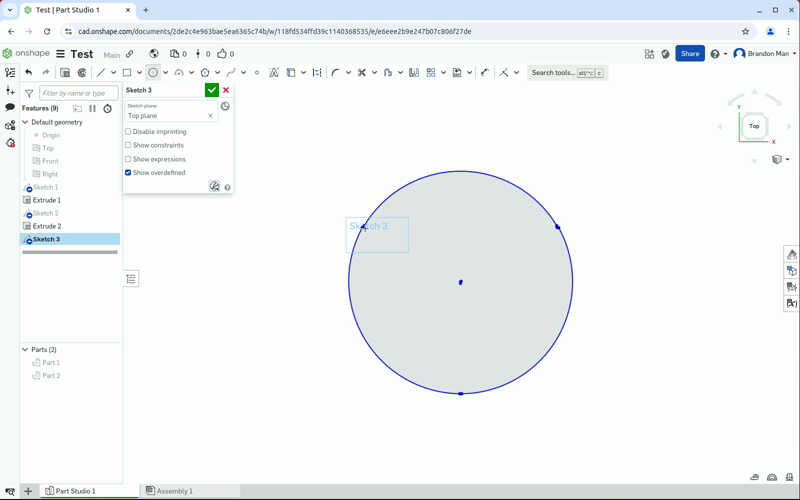
key_down(shift)
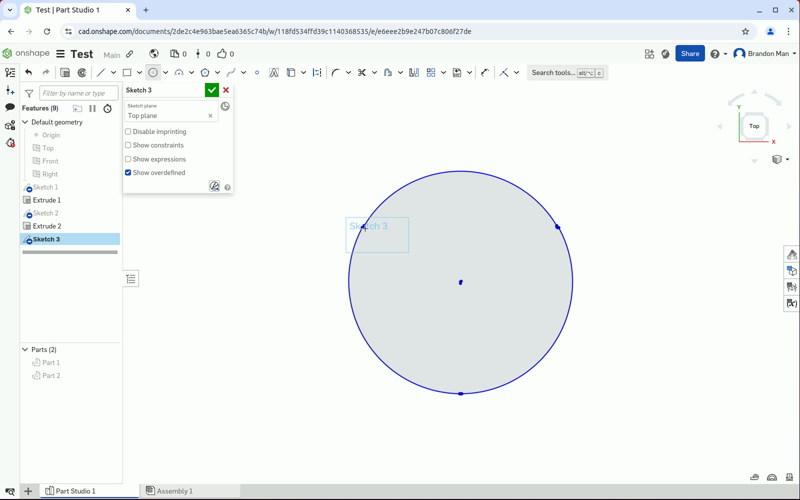
mouse_move(397, 318)
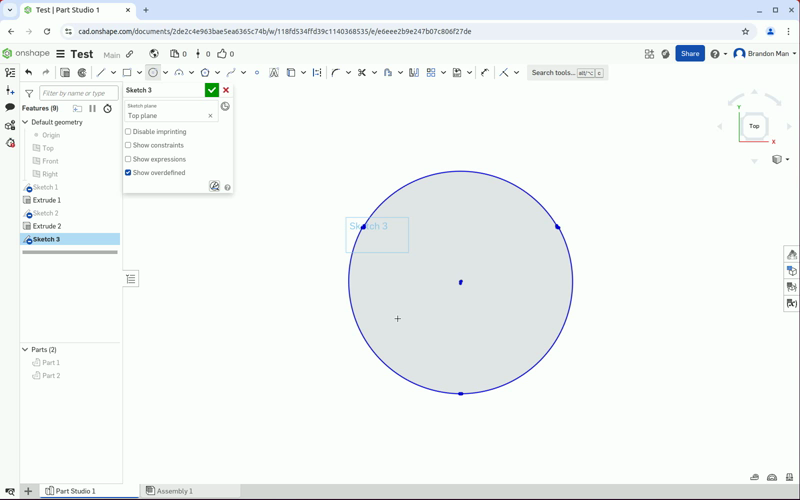
click(397, 318)
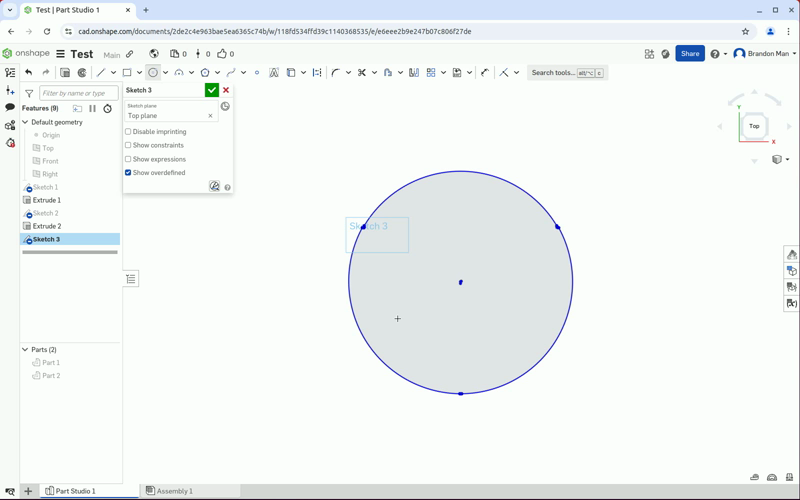
key_up(shift)
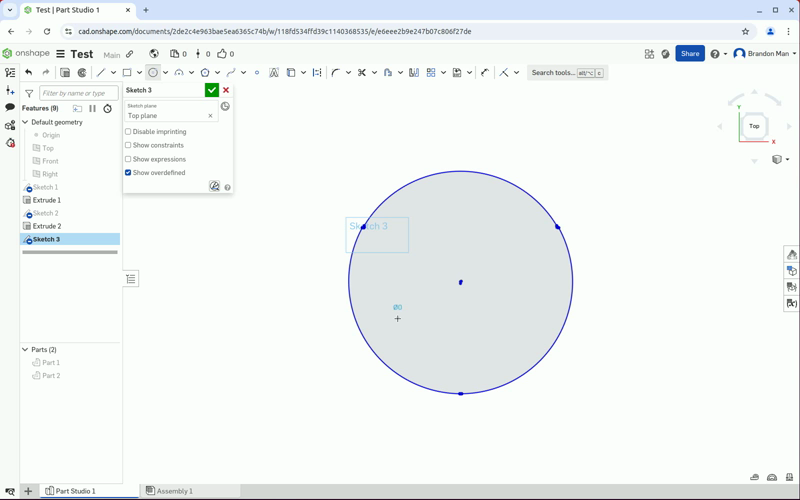
mouse_move(408, 318)
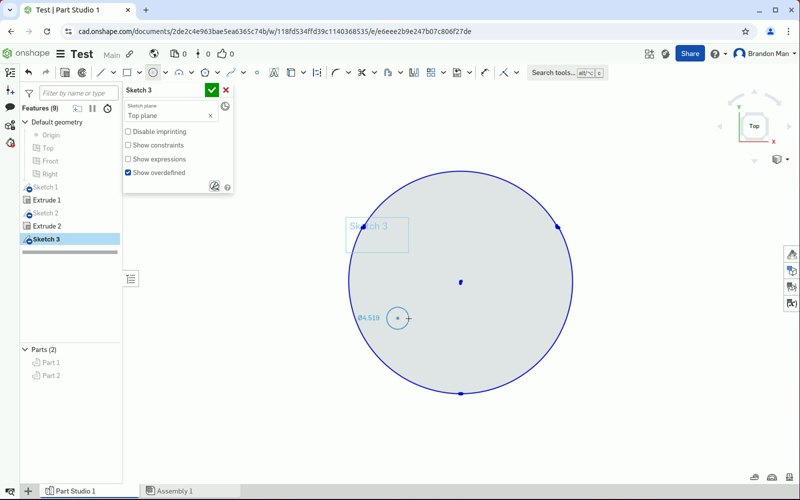
click(408, 318)
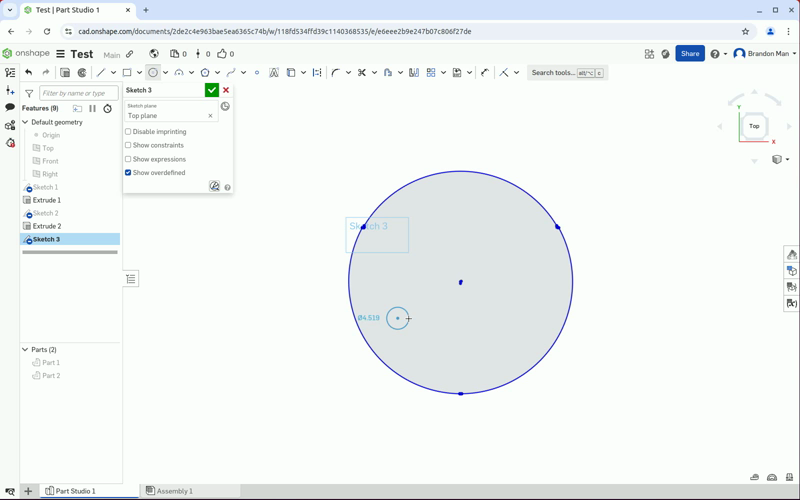
key(esc)
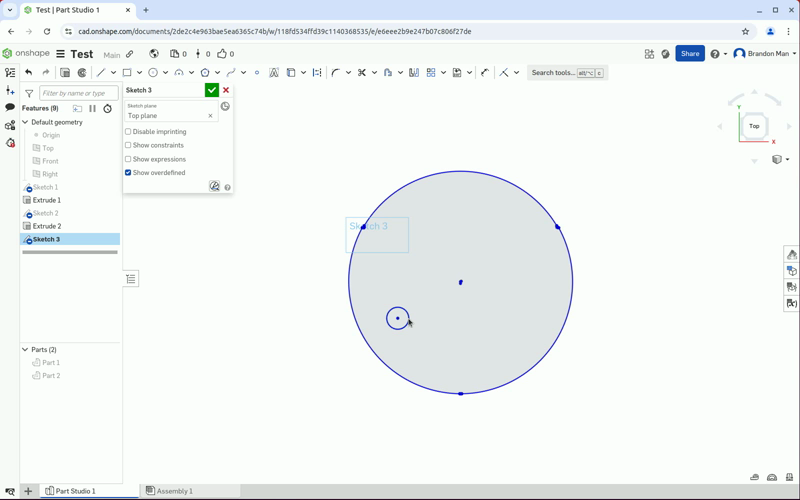
key(c)
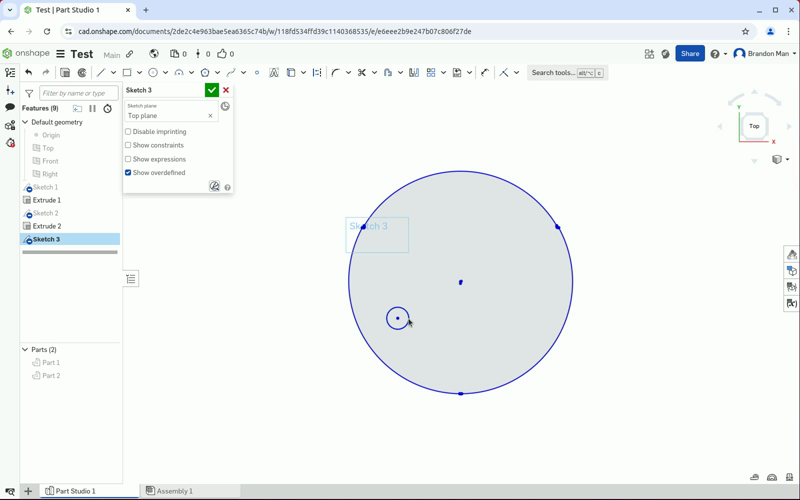
key_down(shift)
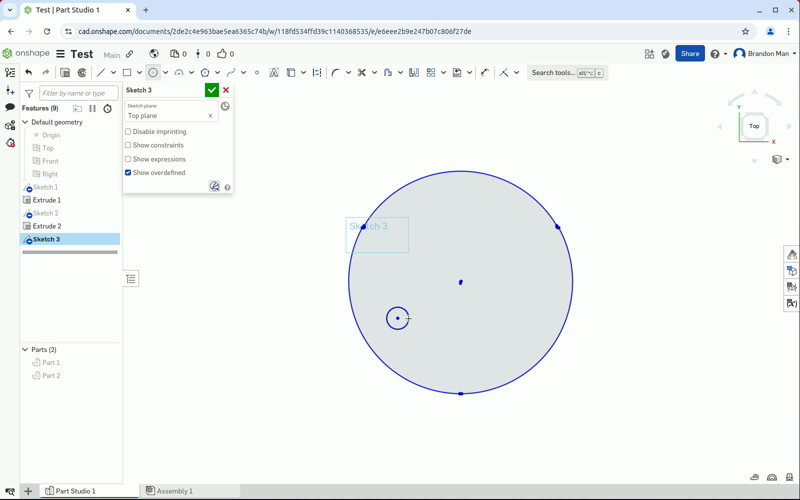
mouse_move(459, 283)
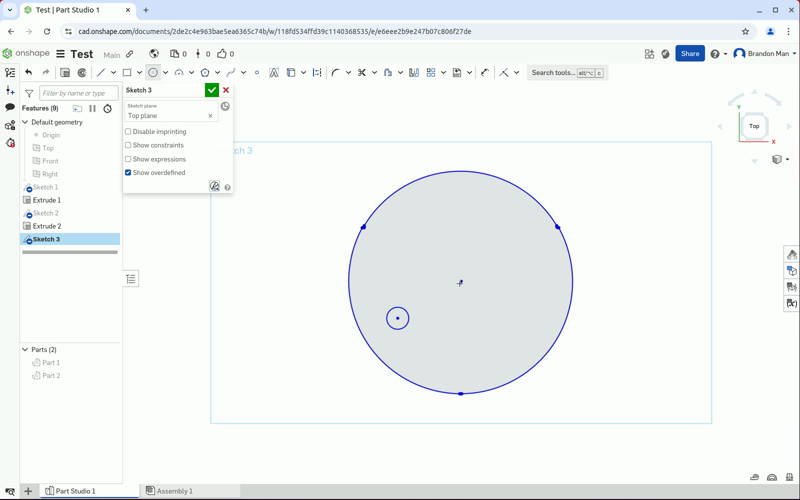
scroll(6)
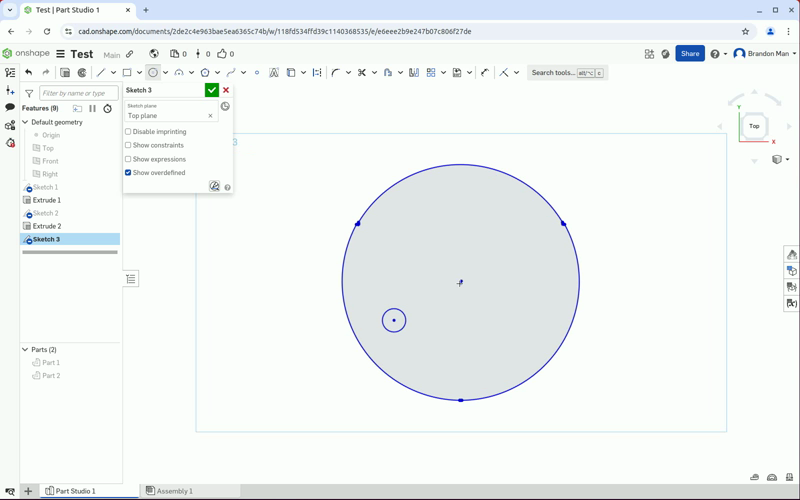
scroll(6)
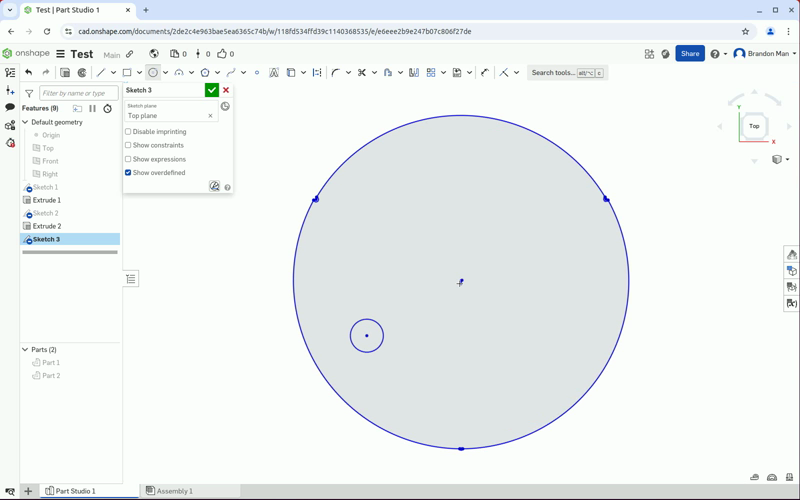
scroll(6)
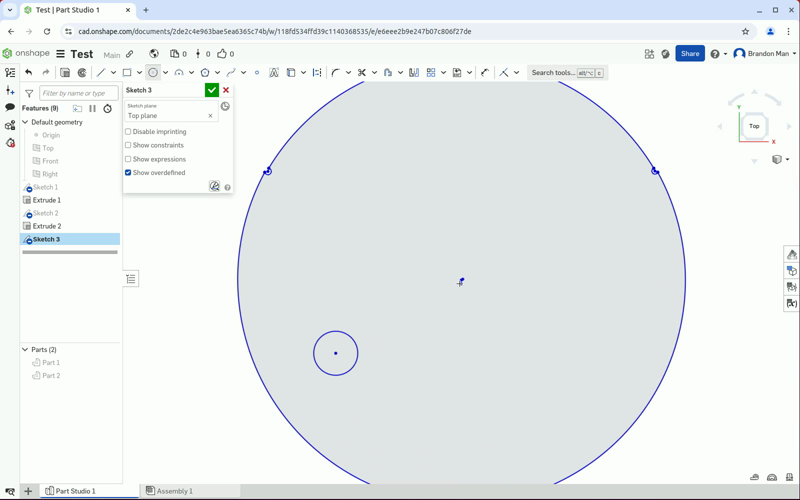
scroll(6)
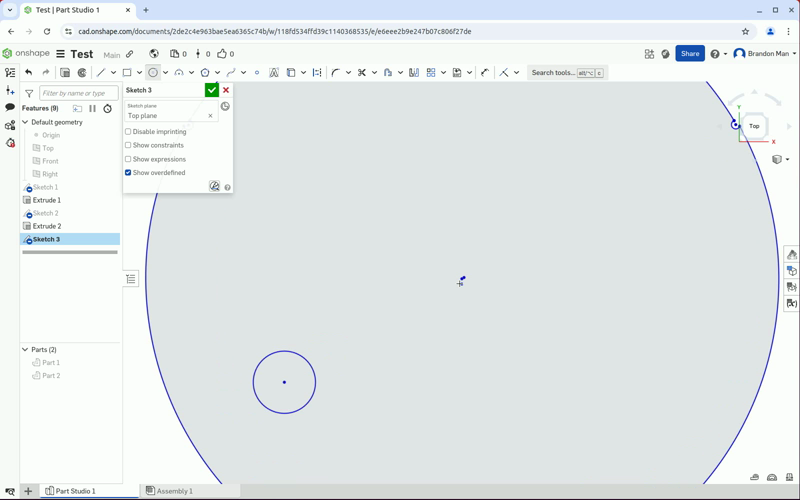
scroll(6)
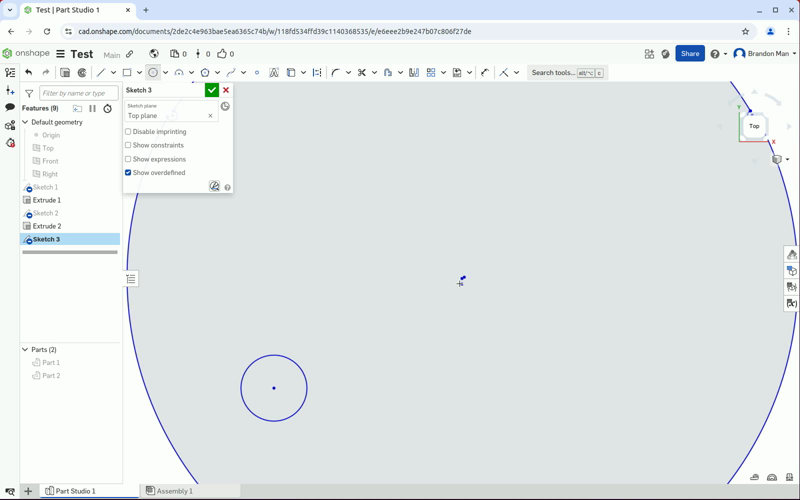
scroll(6)
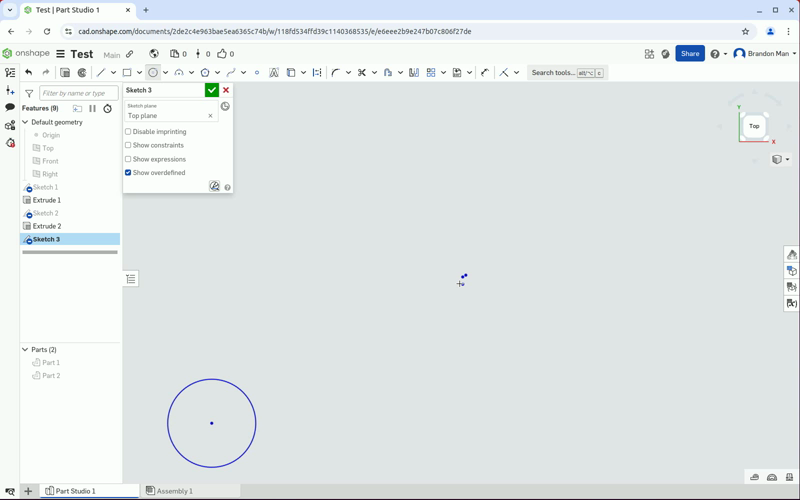
scroll(6)
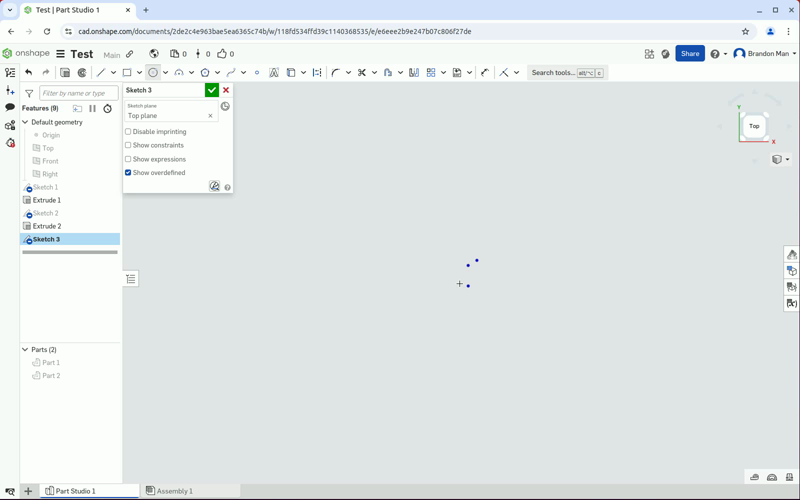
click(459, 283)
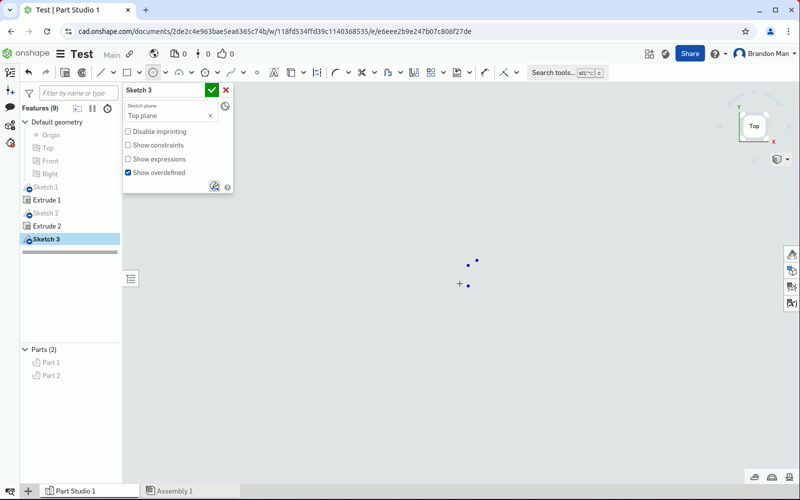
scroll(-6)
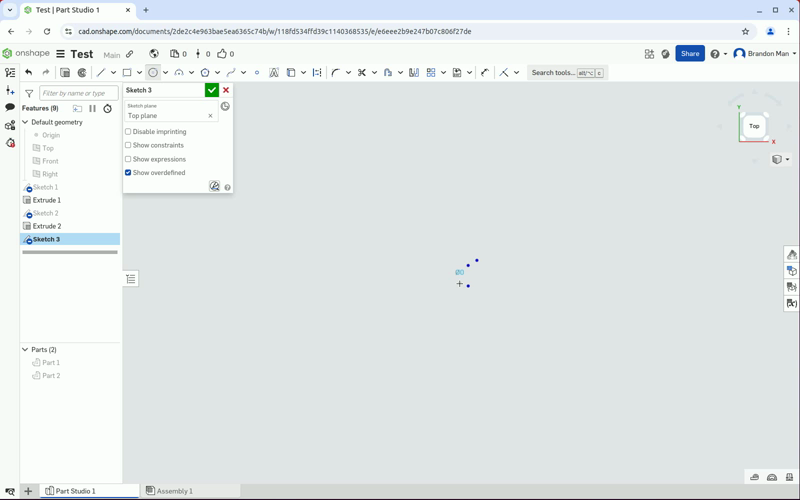
scroll(-6)
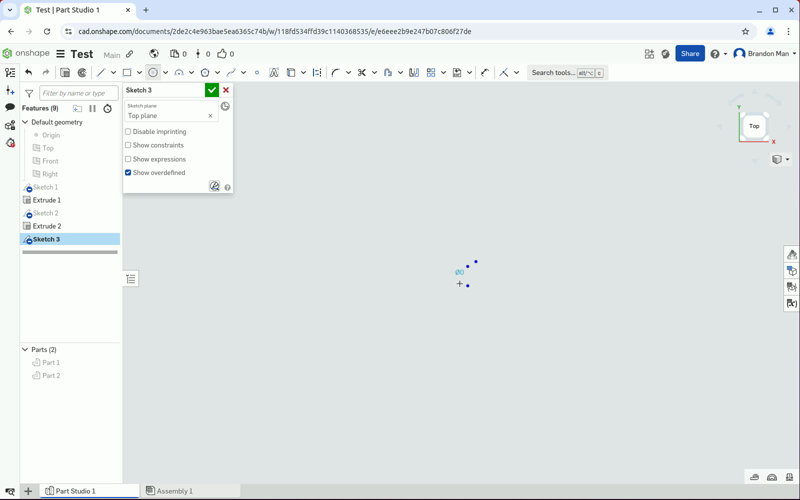
scroll(-6)
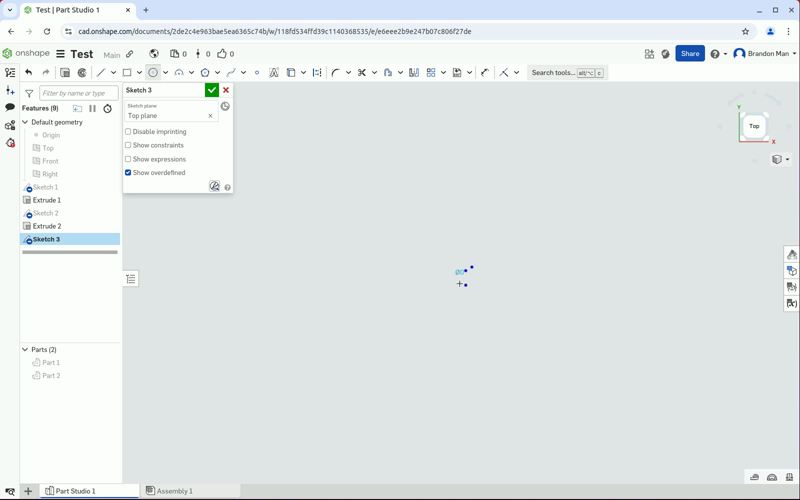
scroll(-6)
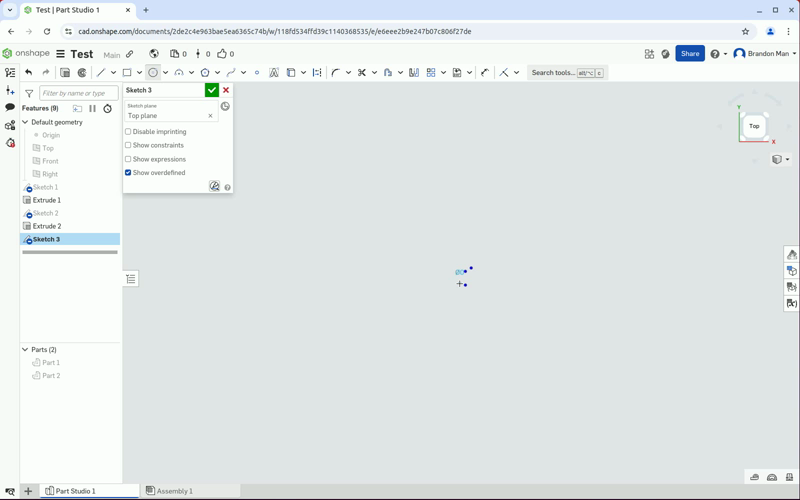
scroll(-6)
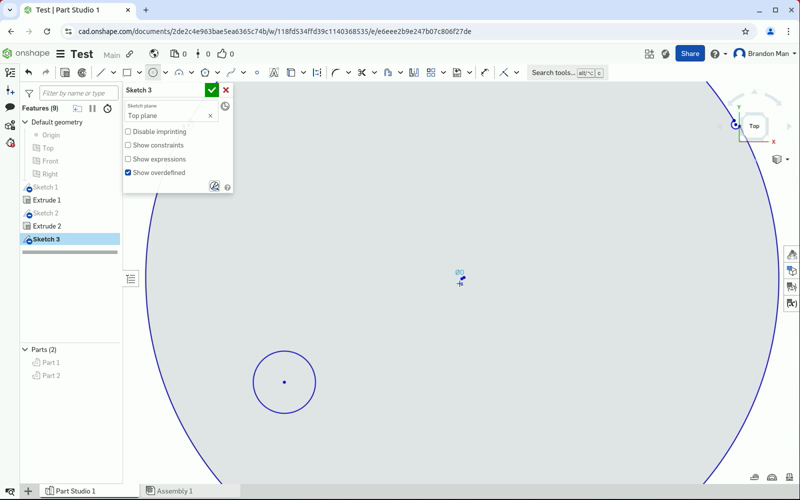
scroll(-6)
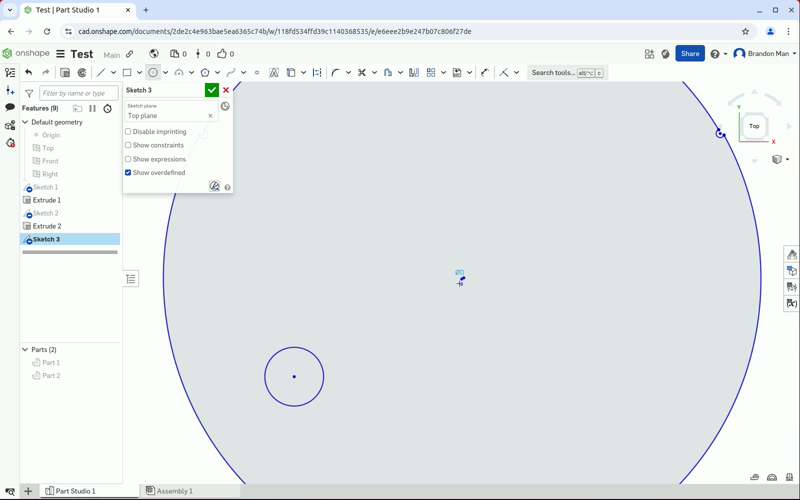
scroll(-6)
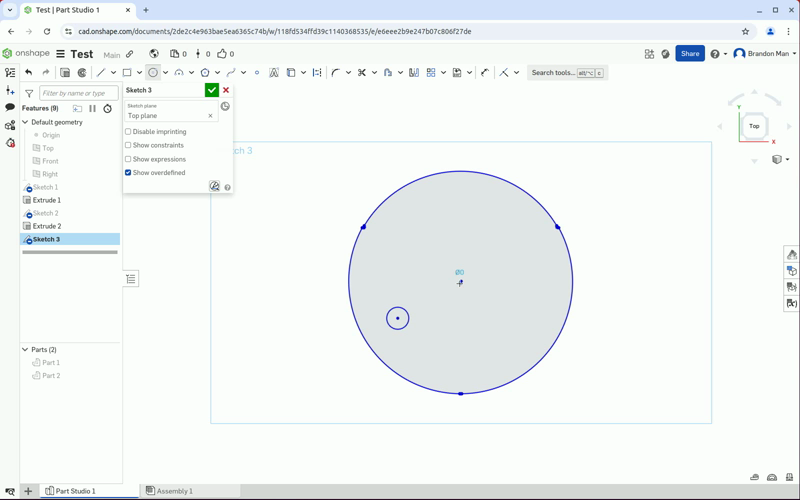
key_up(shift)
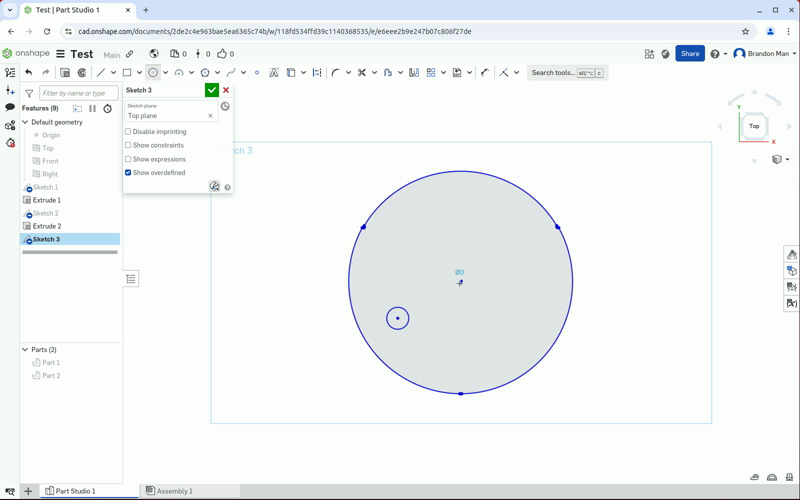
mouse_move(514, 283)
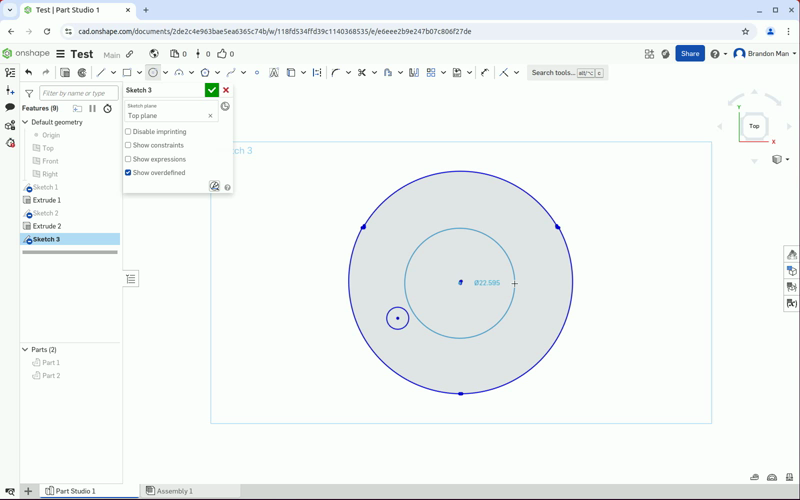
click(514, 283)
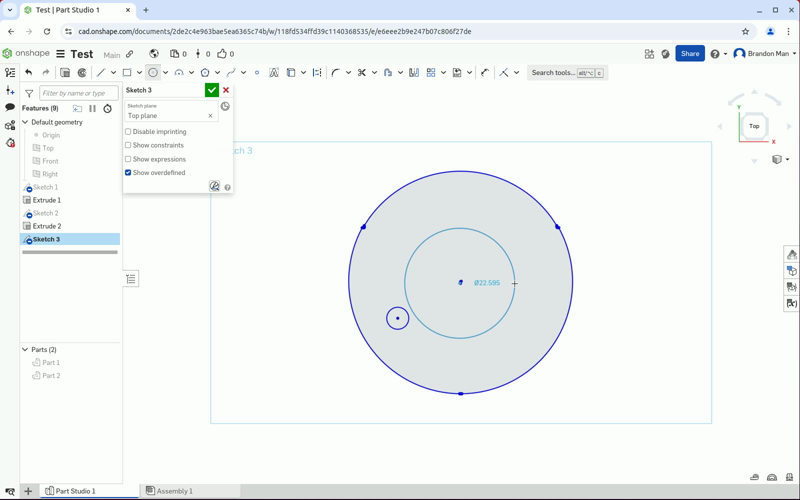
key(esc)
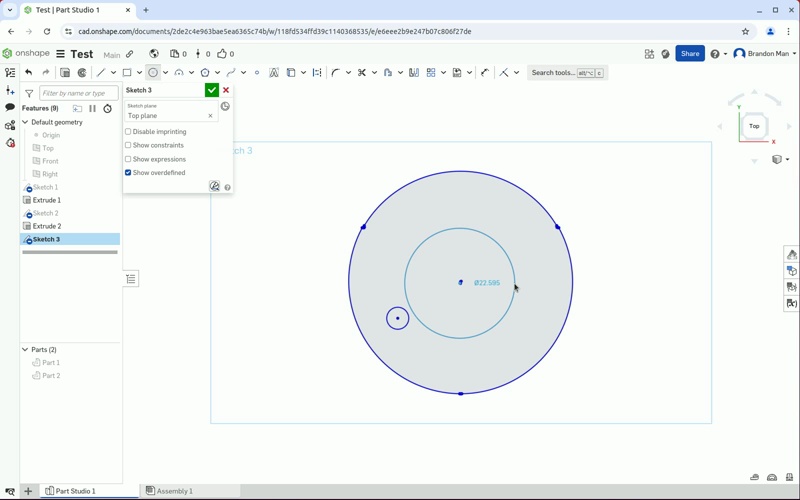
key(c)
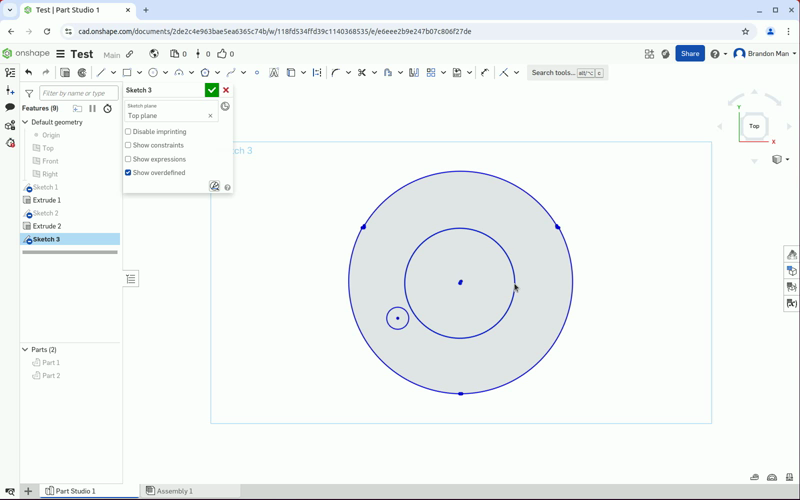
key_down(shift)
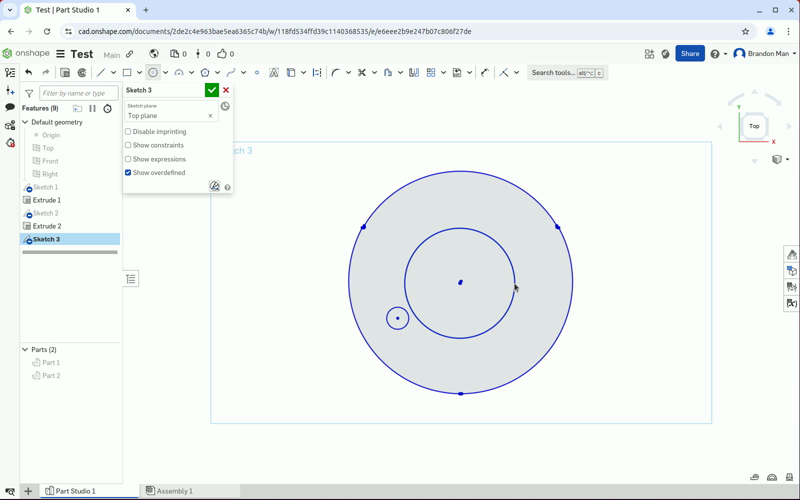
mouse_move(459, 210)
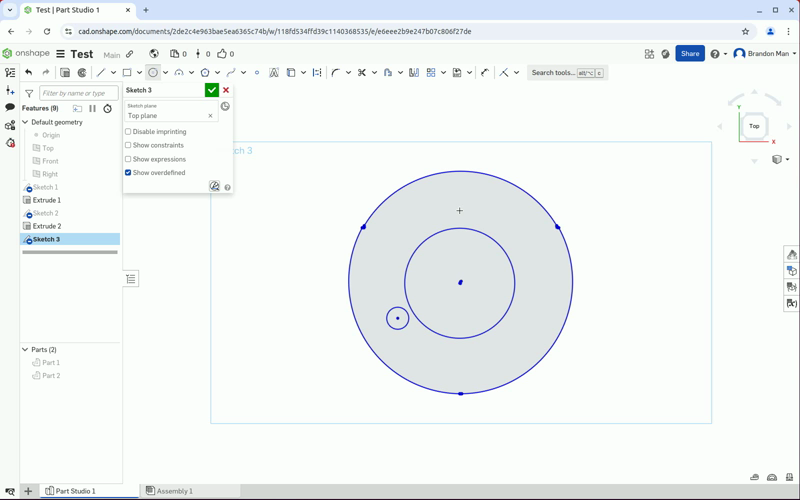
click(459, 210)
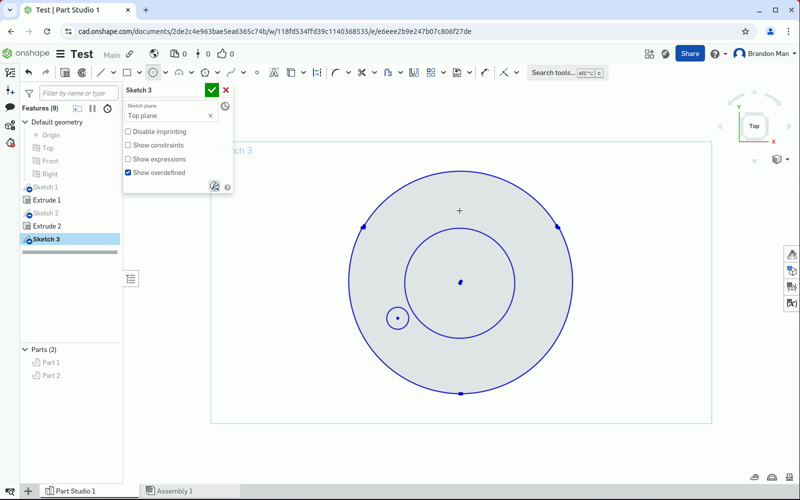
key_up(shift)
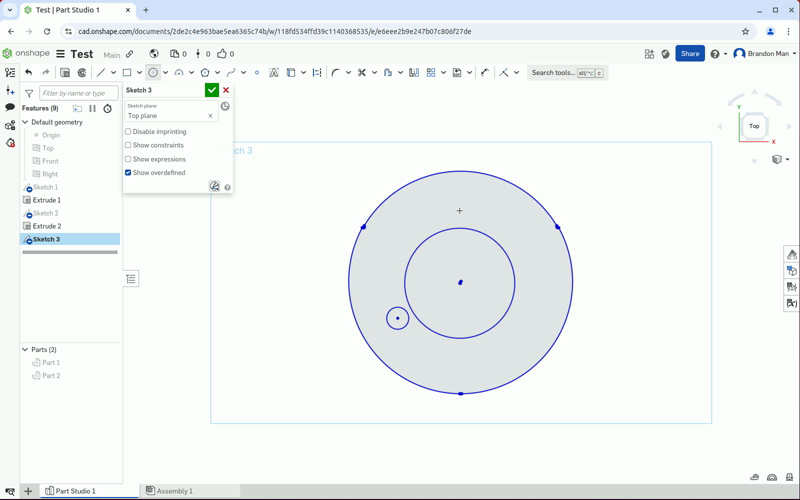
mouse_move(470, 210)
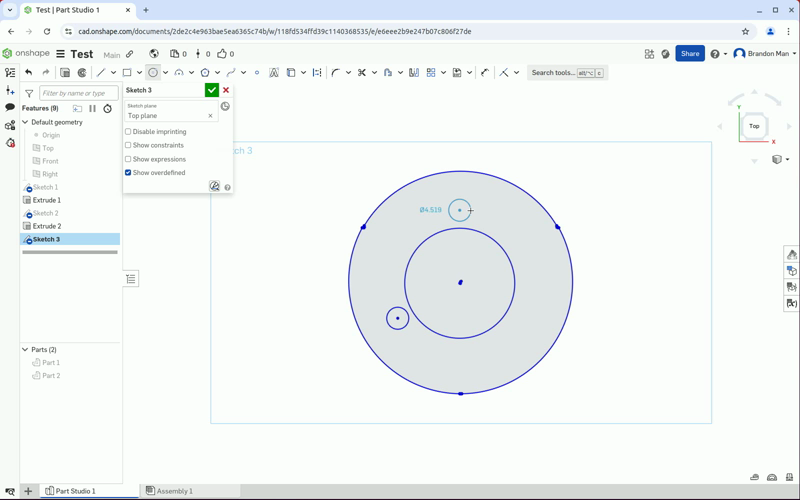
click(470, 210)
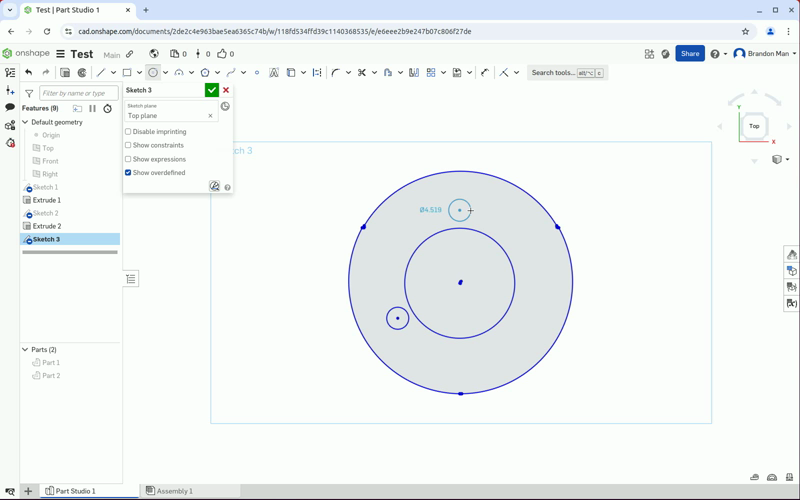
key(esc)
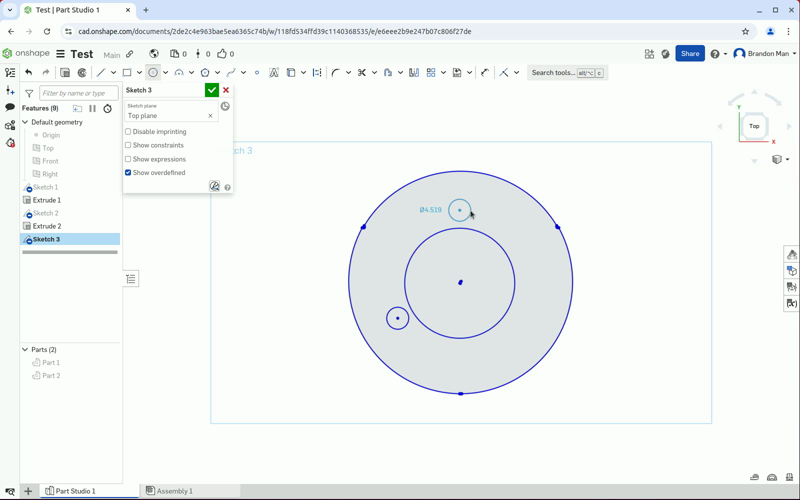
key(c)
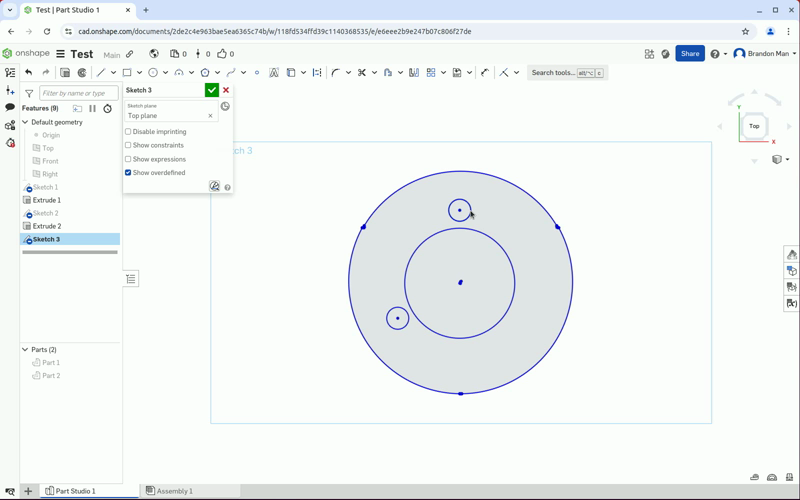
key_down(shift)
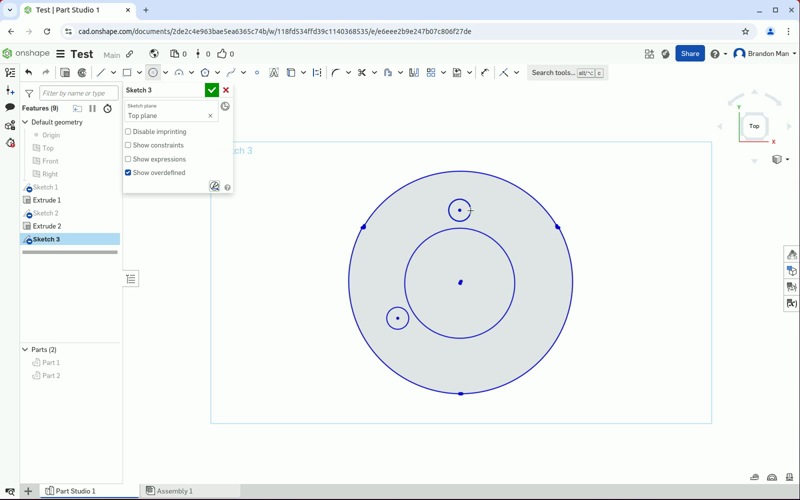
mouse_move(521, 318)
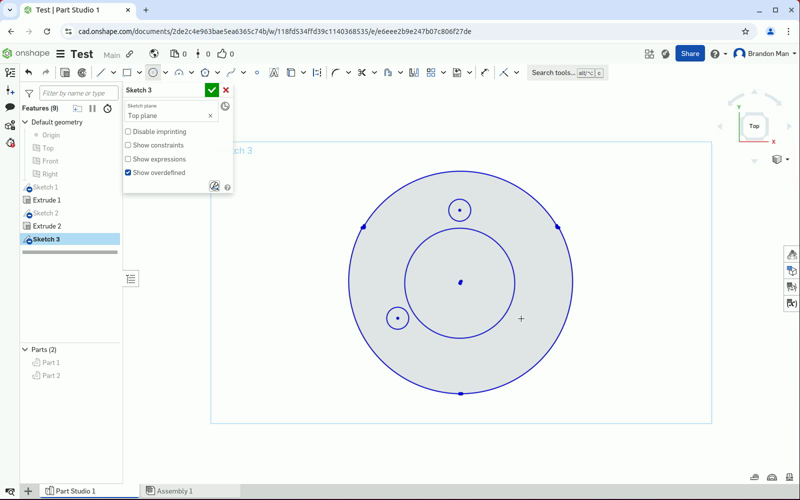
click(521, 318)
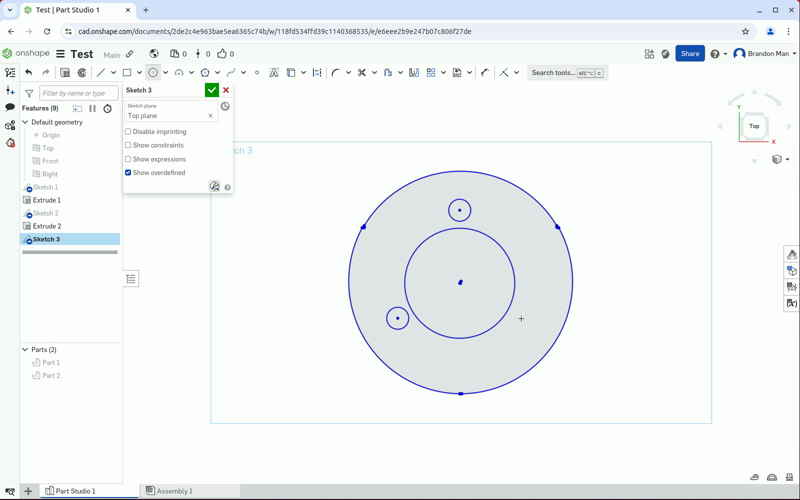
key_up(shift)
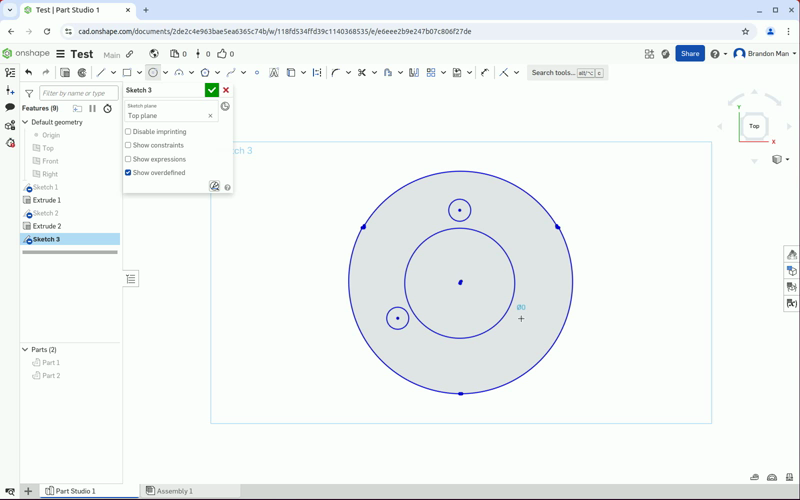
mouse_move(532, 318)
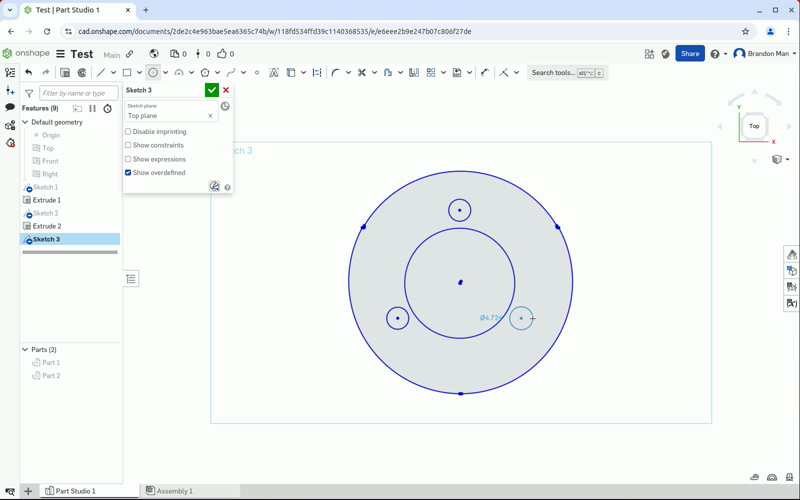
click(532, 318)
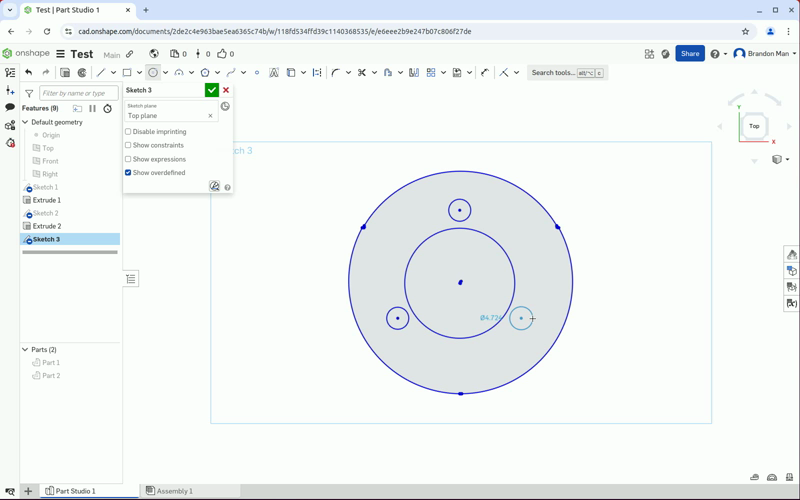
key(esc)
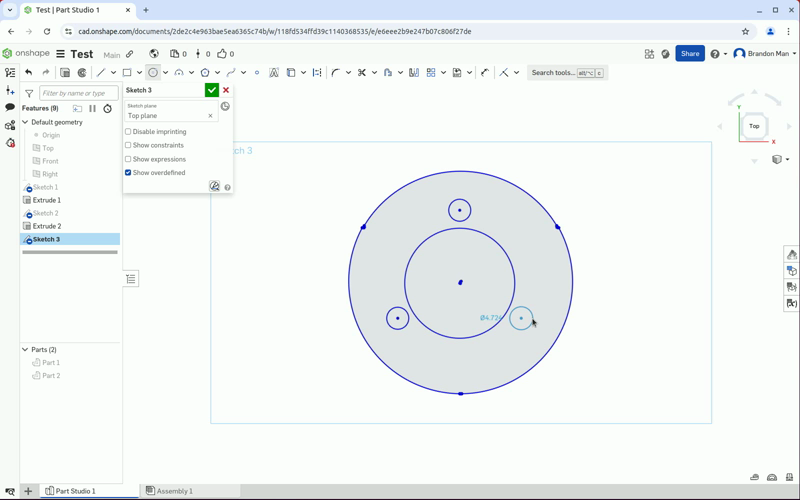
mouse_move(464, 373)
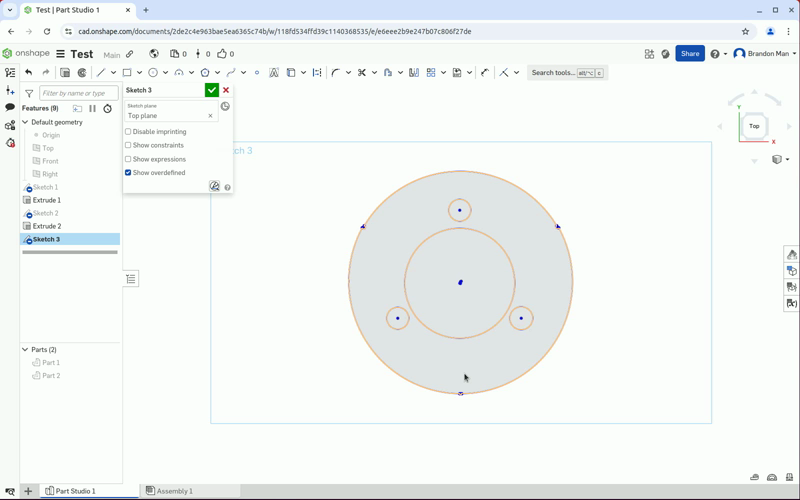
click(464, 373)
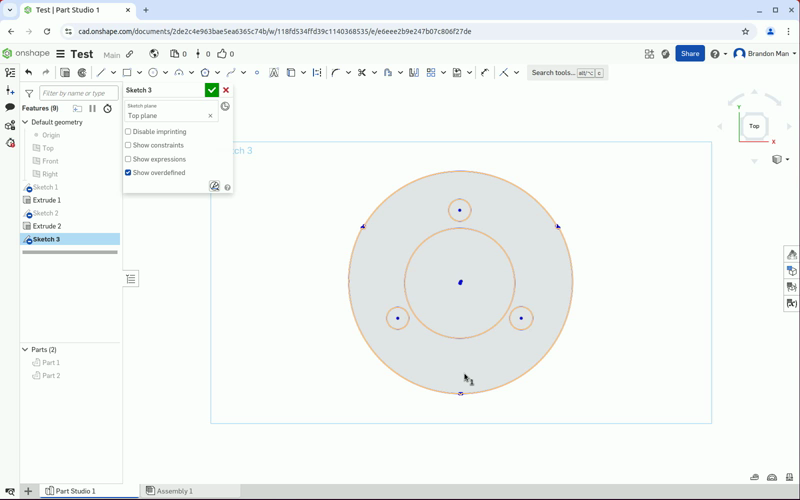
mouse_move(73, 352)
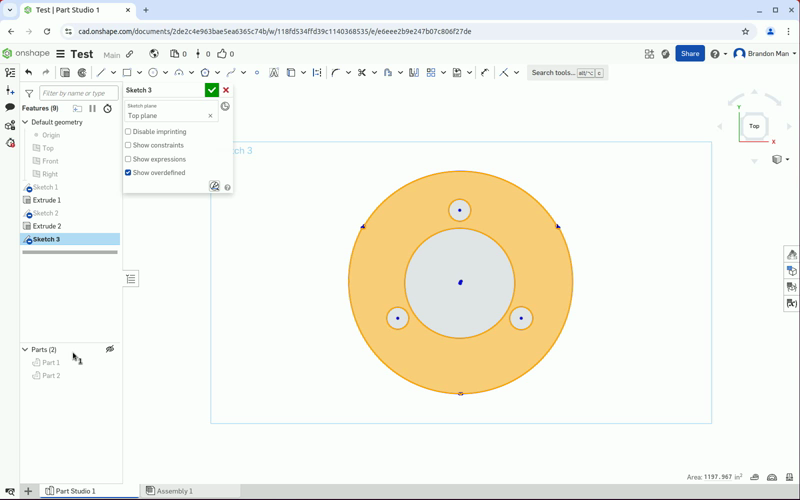
key(shift+y)
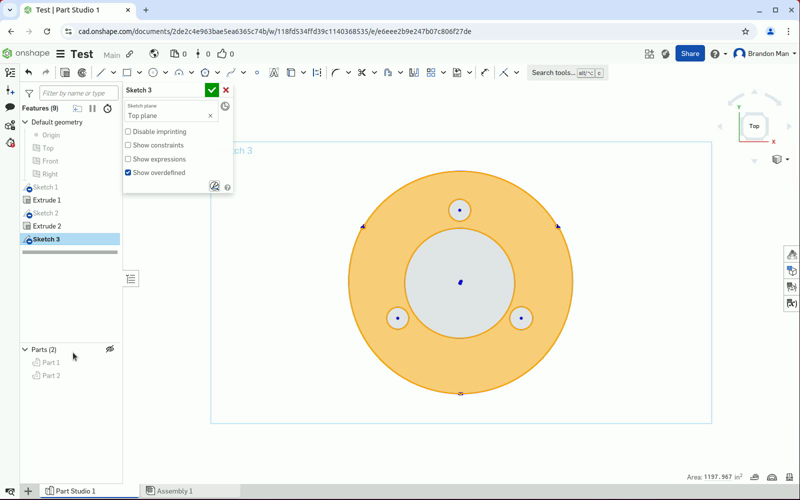
key(shift+e)
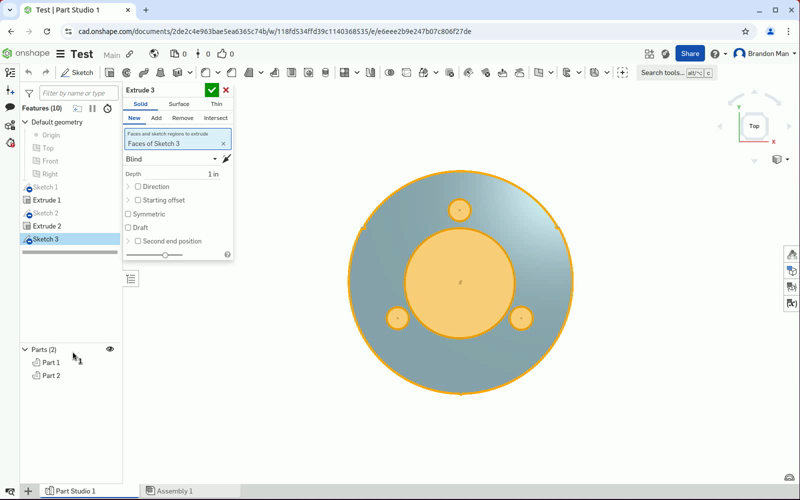
mouse_move(143, 106)
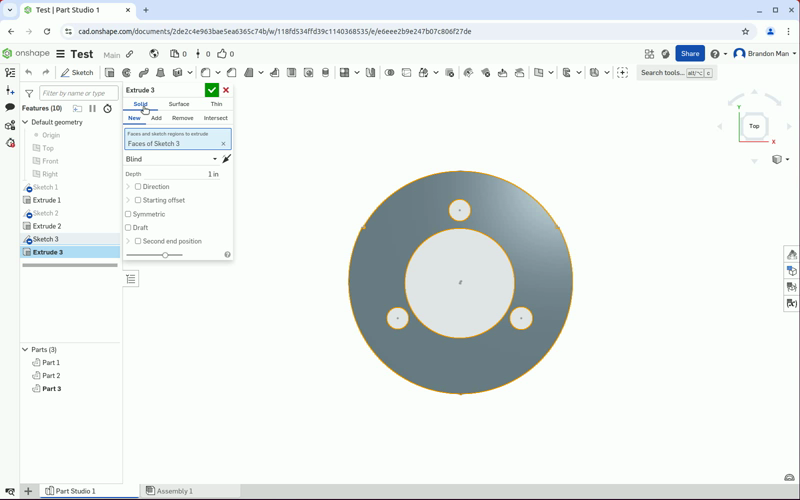
click(143, 106)
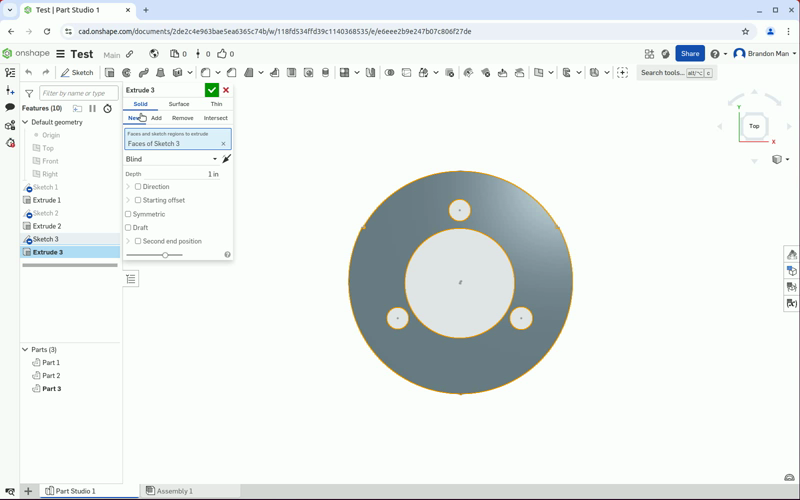
mouse_move(137, 120)
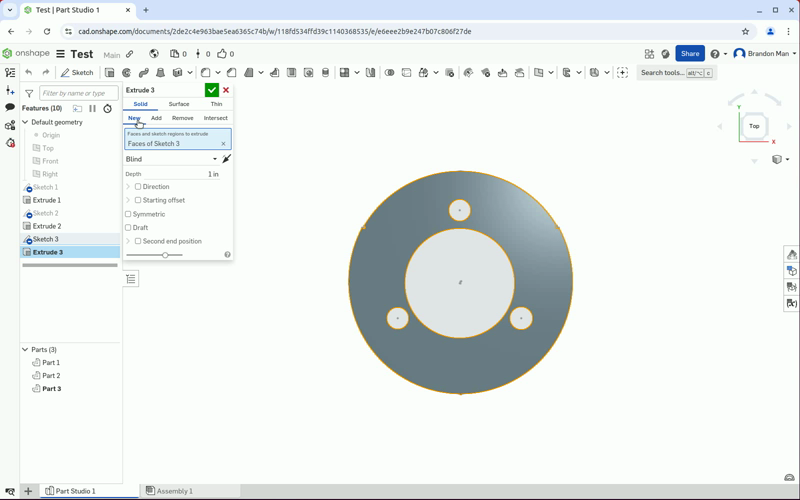
click(137, 120)
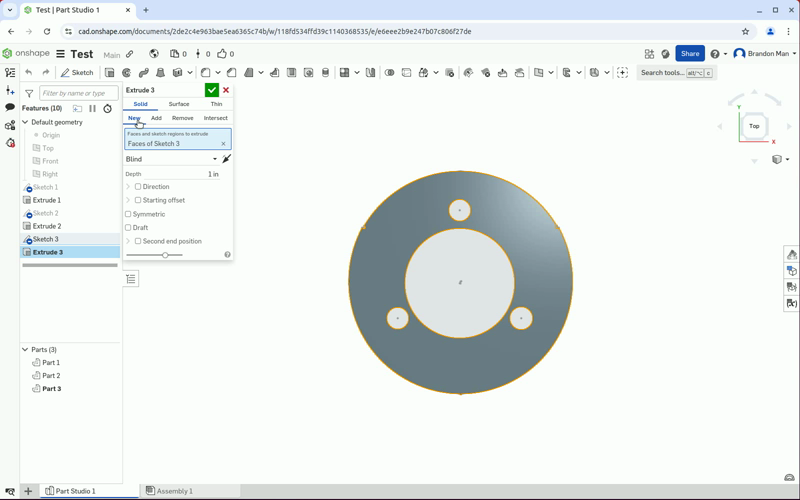
key(tab, 4)
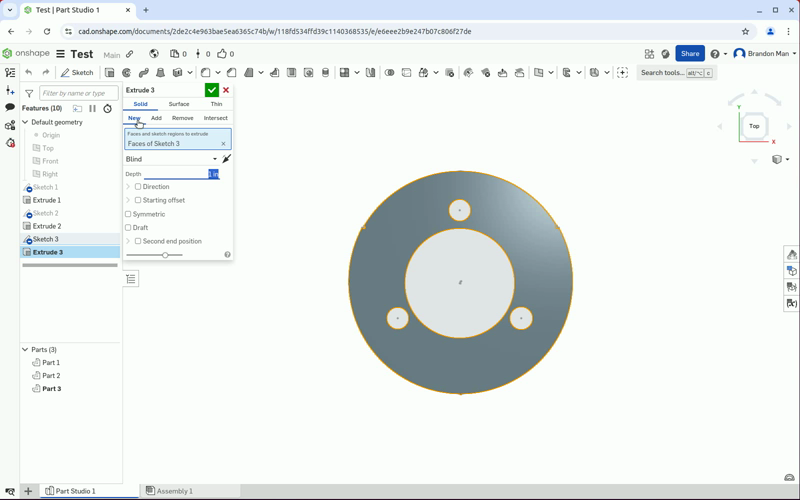
text(2.648)
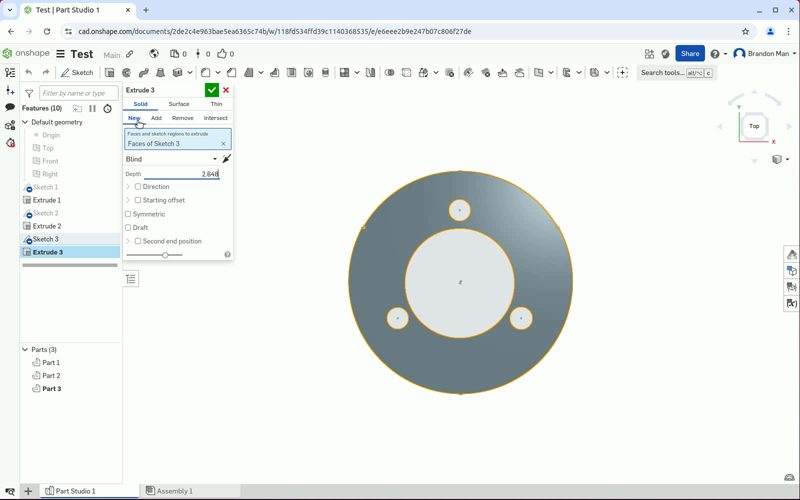
key(enter)
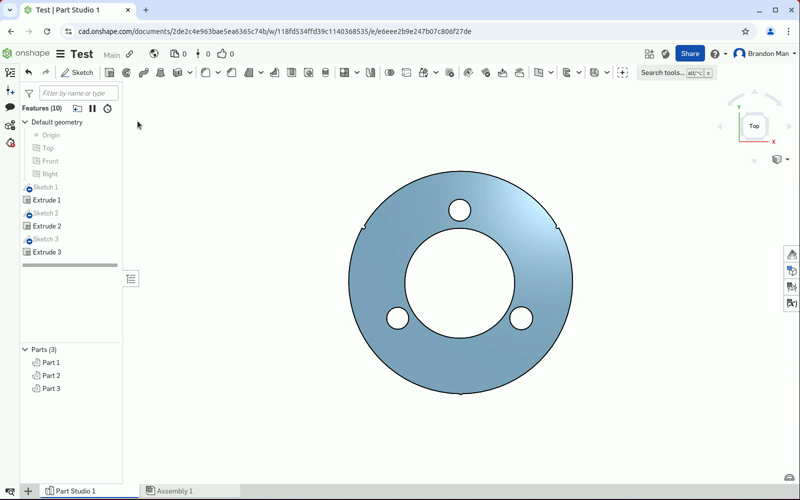
key(shift+h)
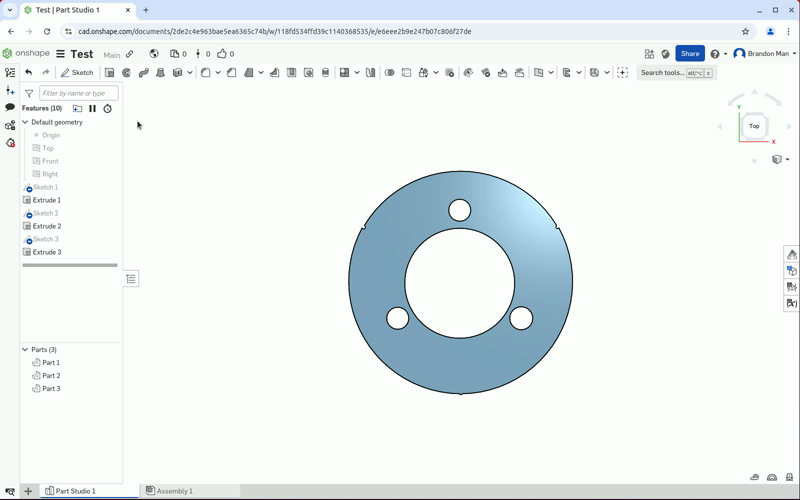
key(shift+h)
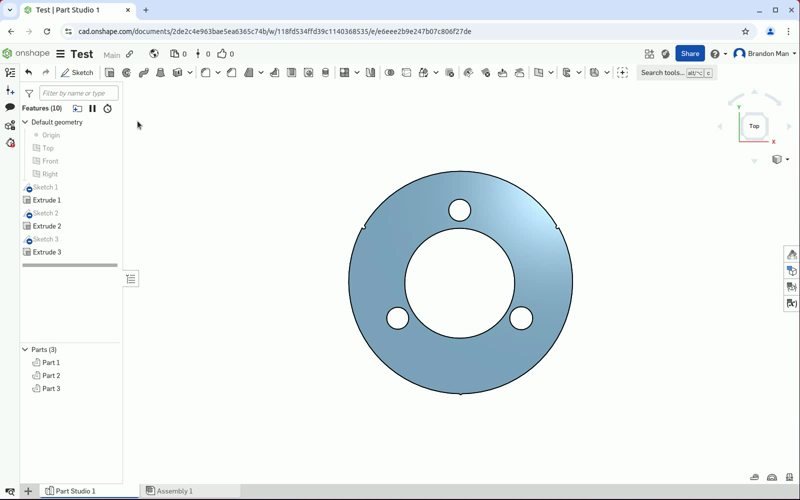
key(shift+7)
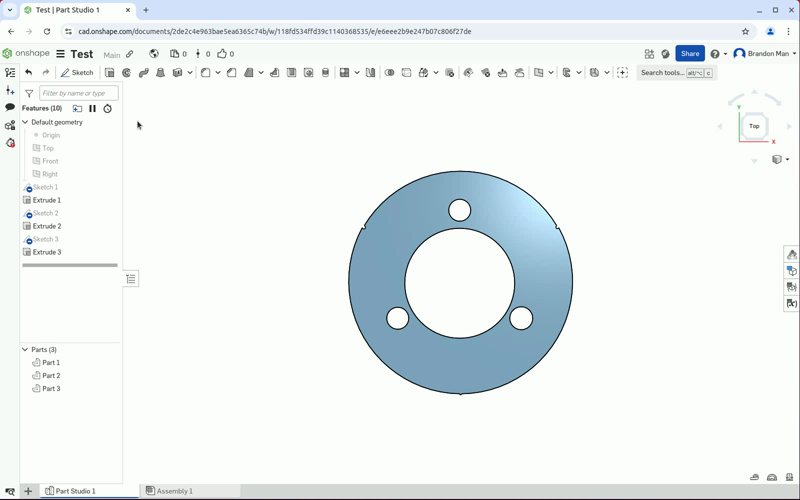
key(up, 3)
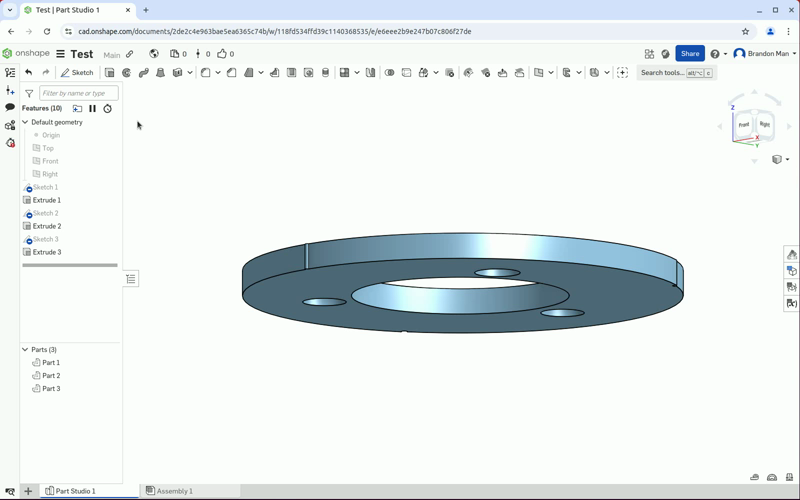
key(left, 3)
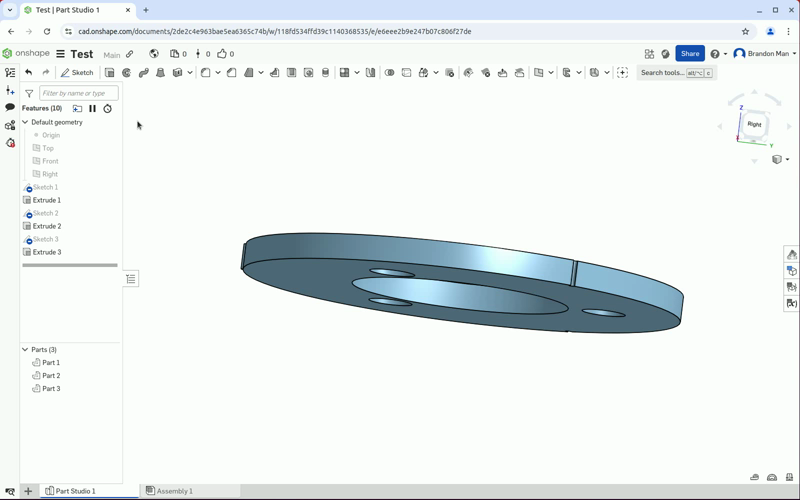
key(right, 3)
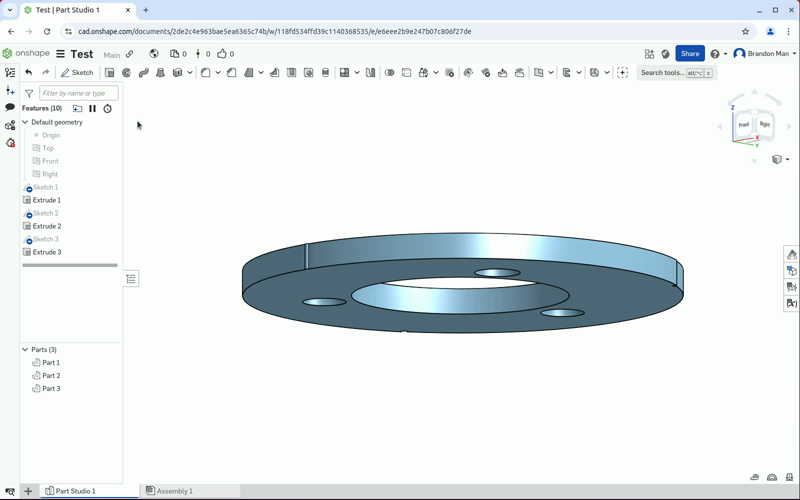
key(down, 3)
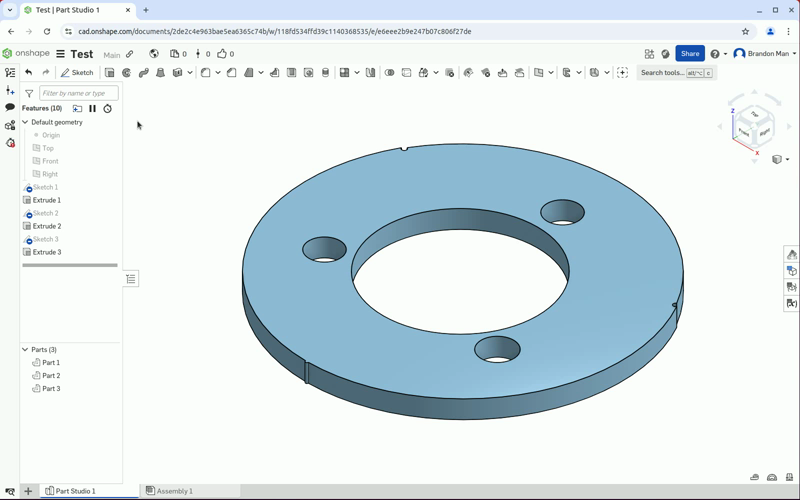
mouse_move(73, 189)
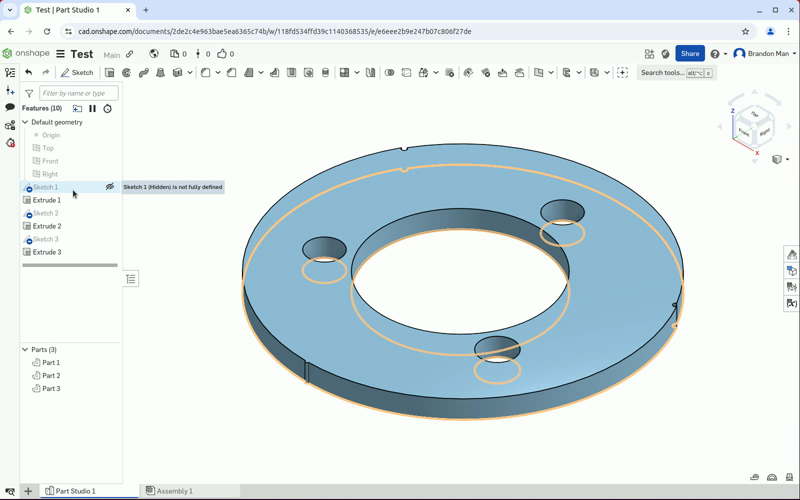
click(73, 189)